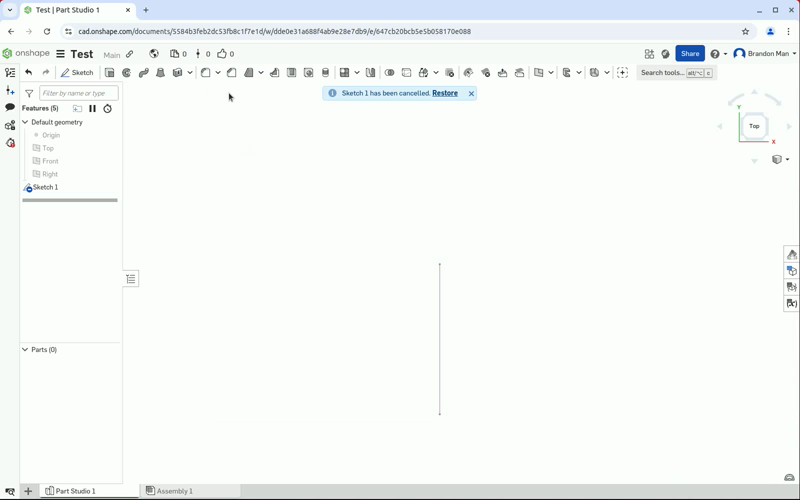
key(shift+h)
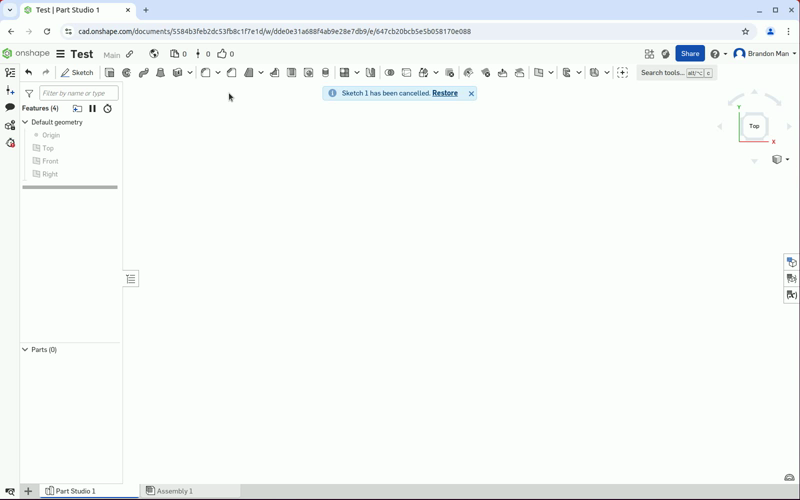
mouse_move(73, 352)
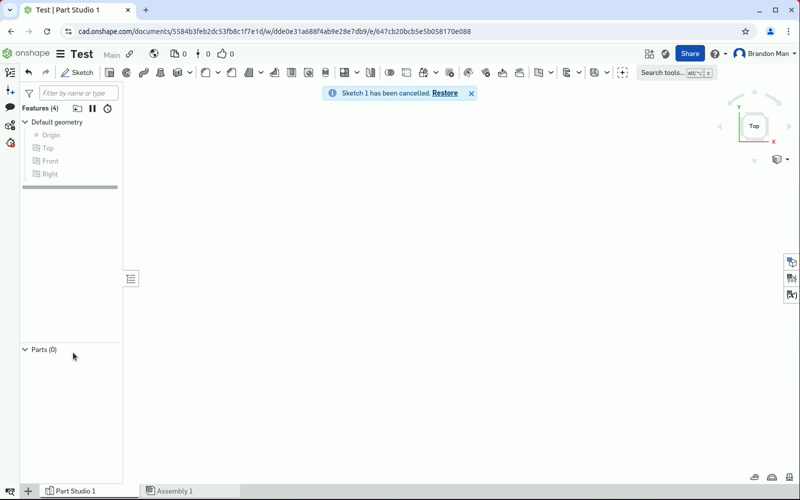
key(y)
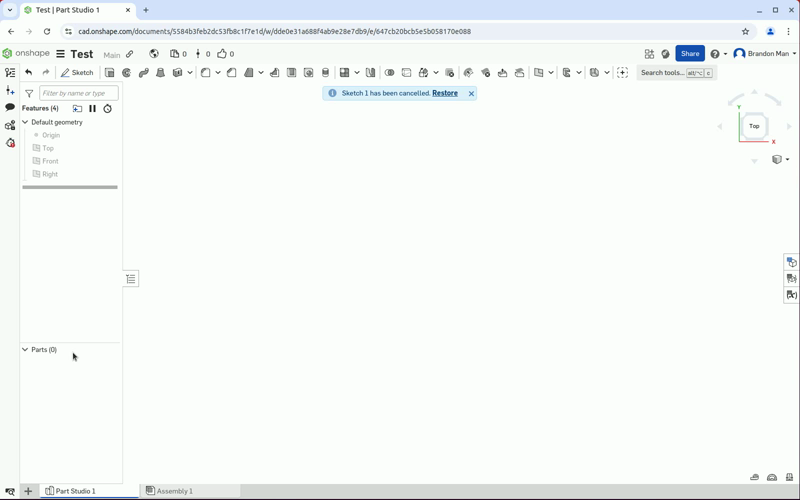
key(shift+p)
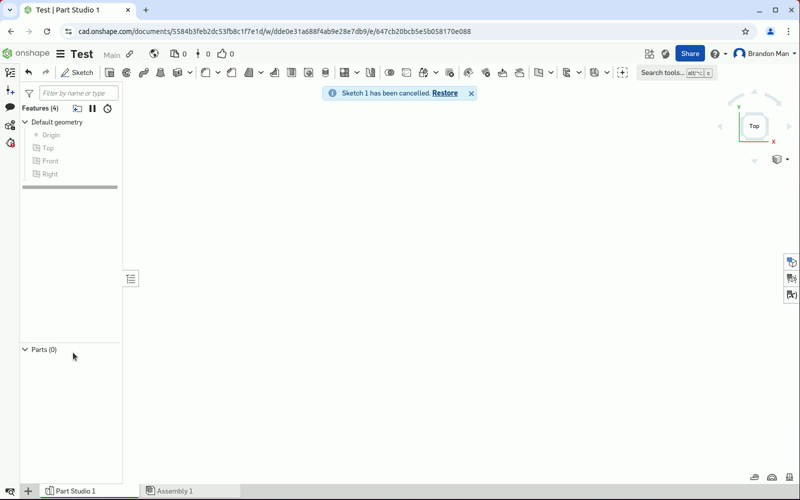
key(space)
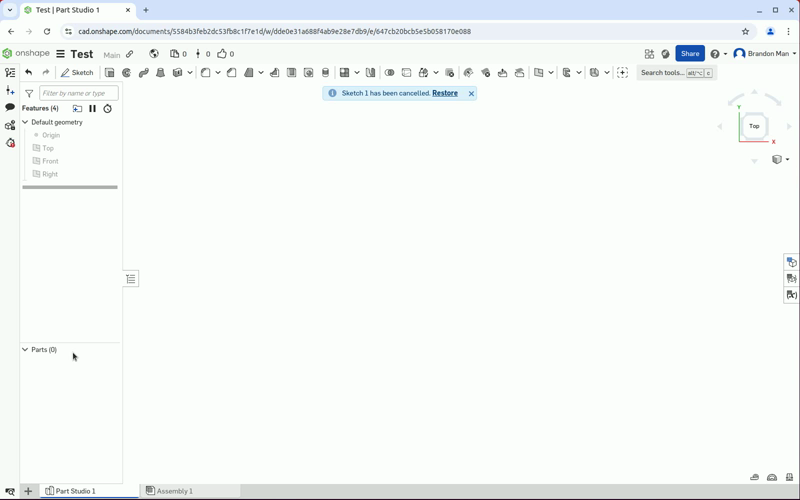
key_down(shift)
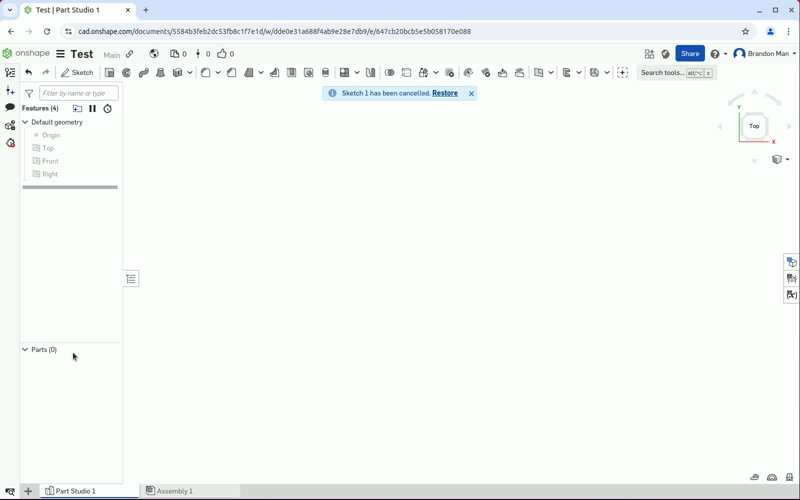
key(up)
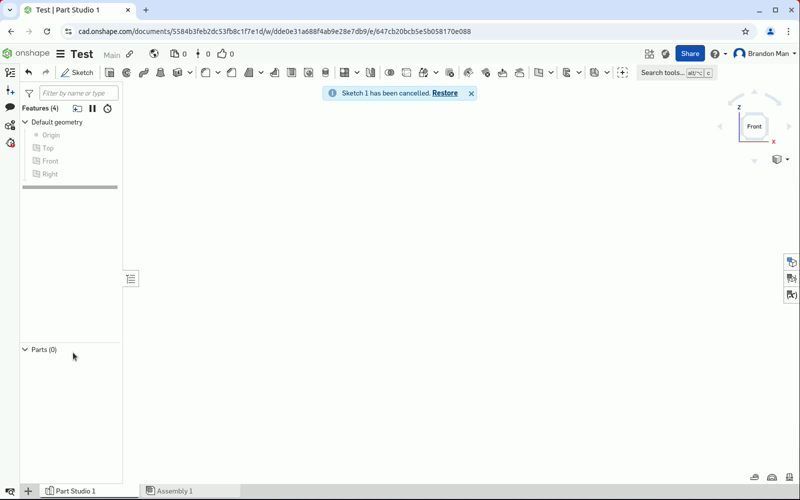
key_up(shift)
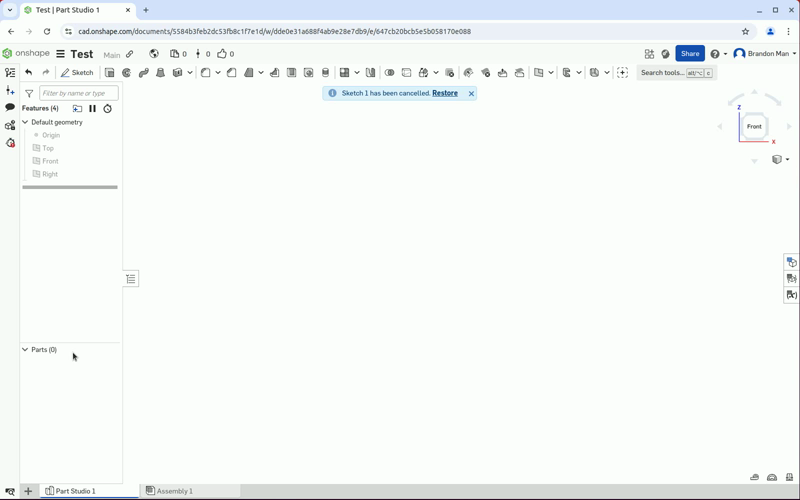
mouse_move(73, 352)
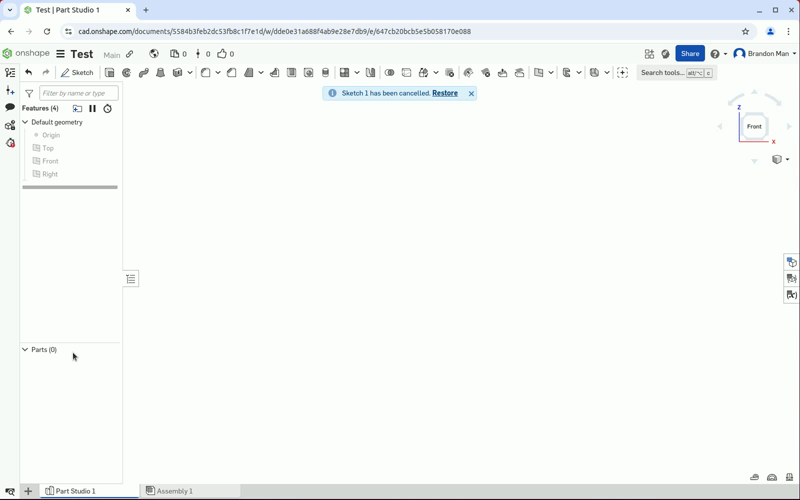
key(shift+y)
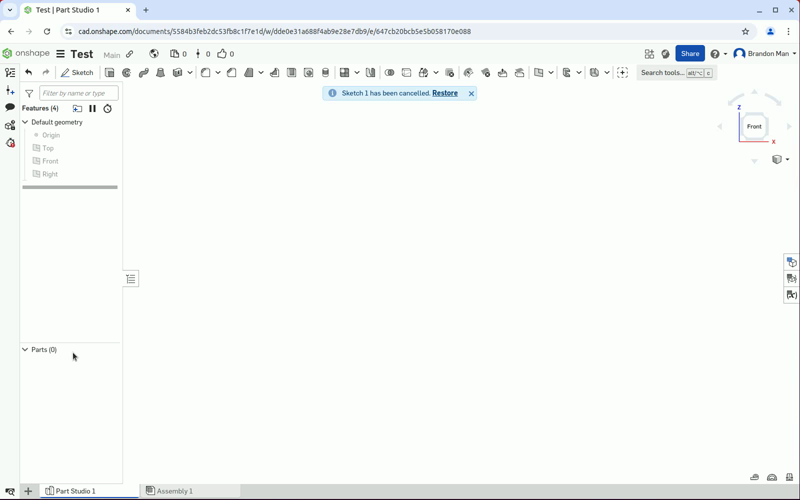
key(shift+s)
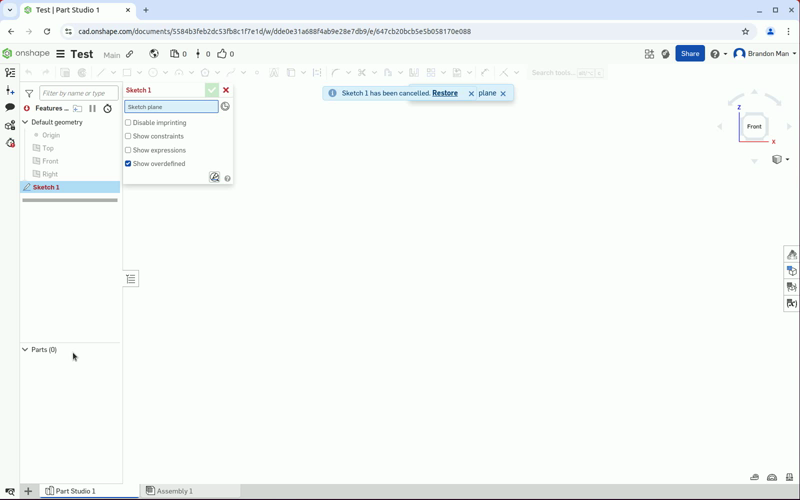
mouse_move(73, 163)
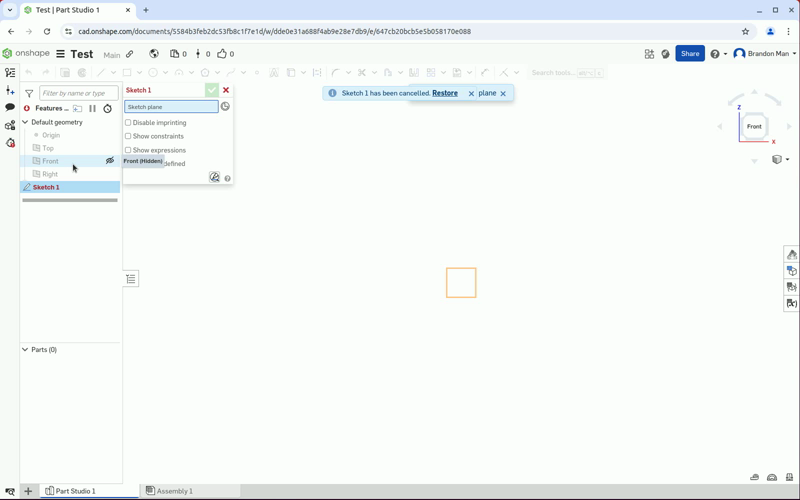
click(73, 163)
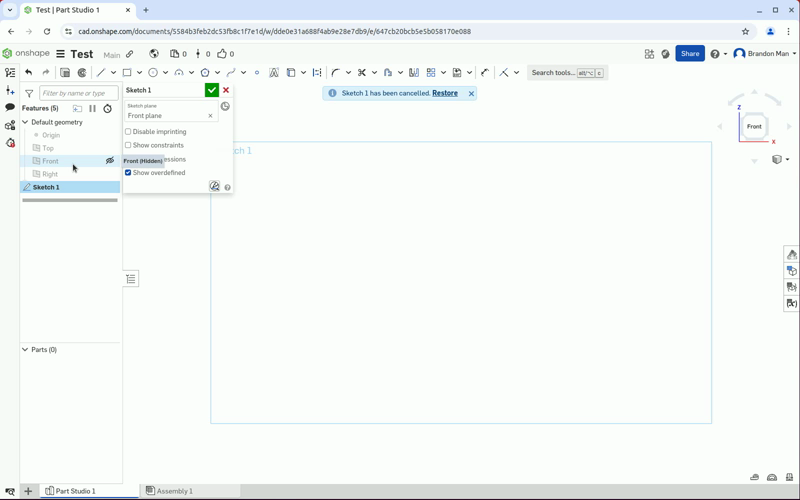
mouse_move(73, 352)
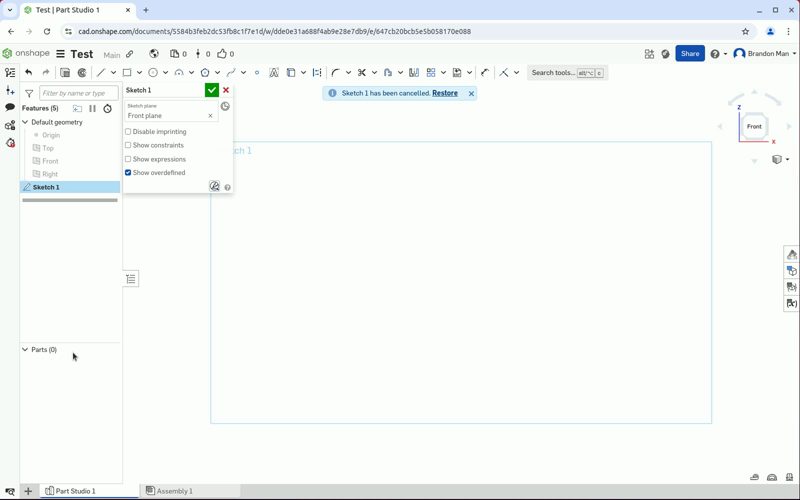
key(y)
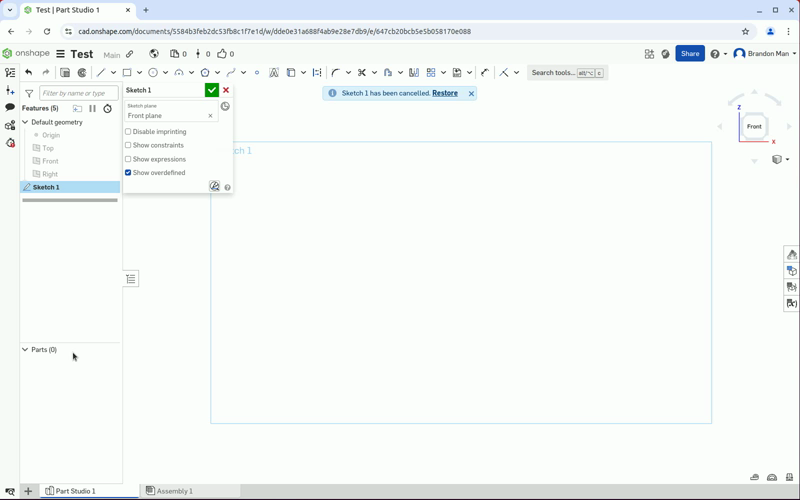
key(a)
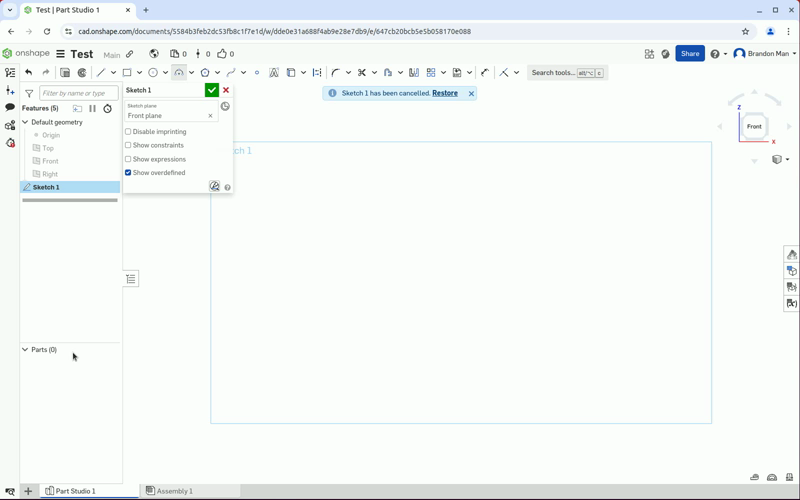
key_down(shift)
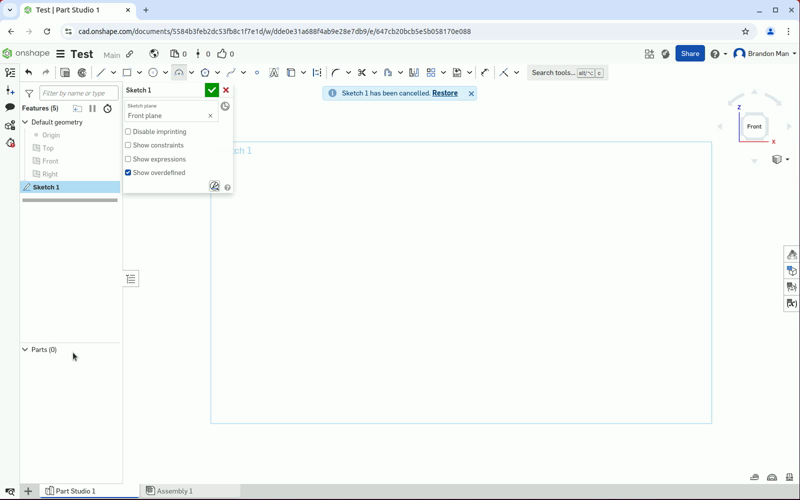
mouse_move(456, 284)
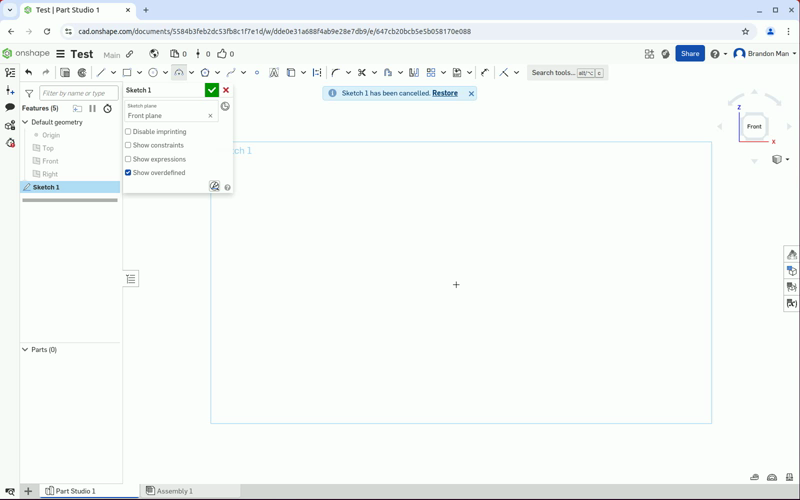
click(456, 284)
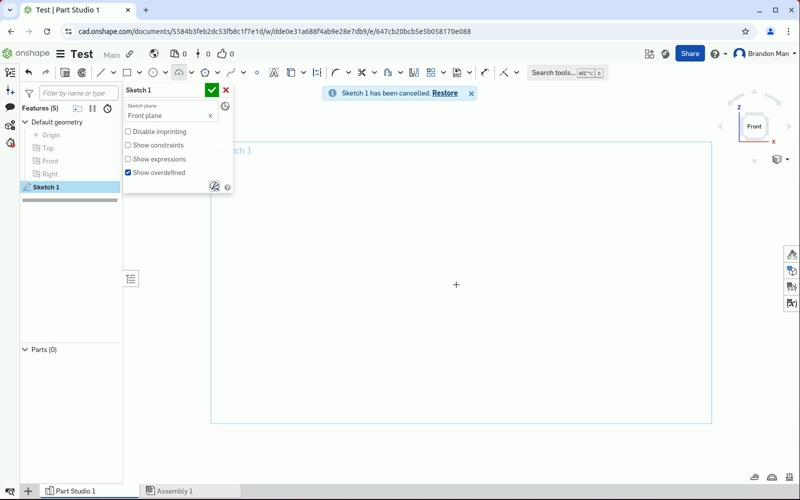
key_up(shift)
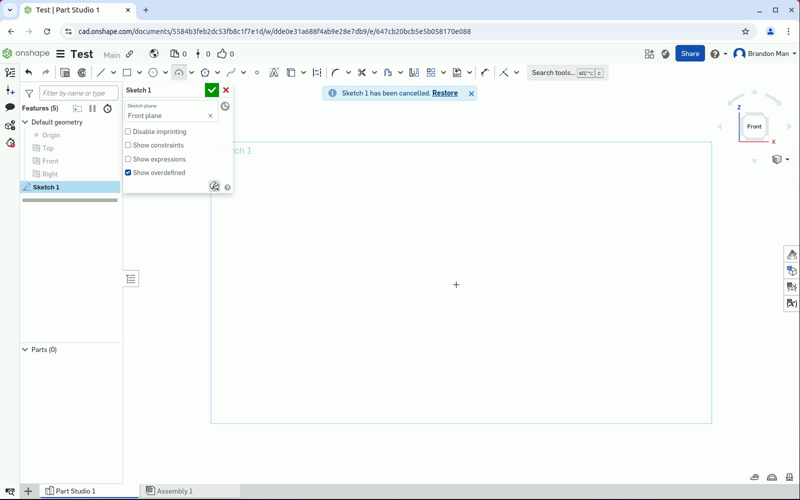
key_down(shift)
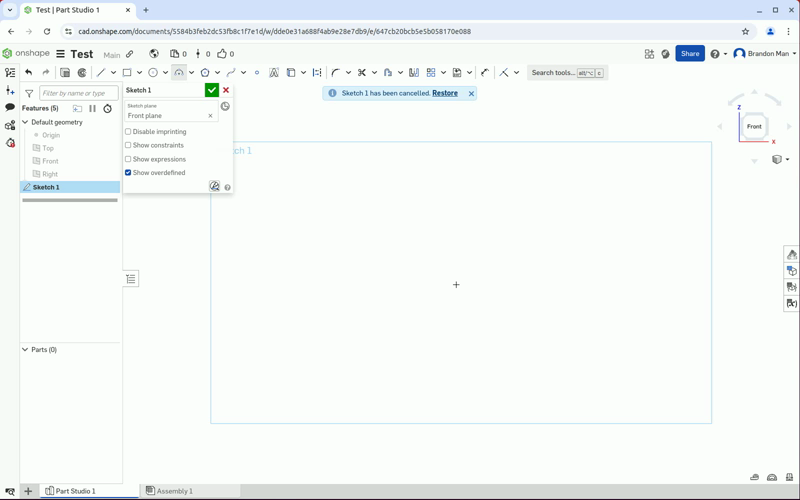
mouse_move(456, 284)
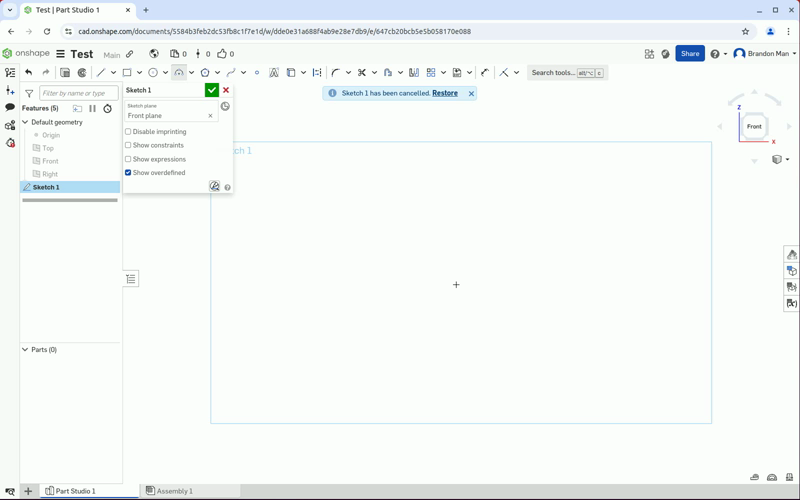
scroll(6)
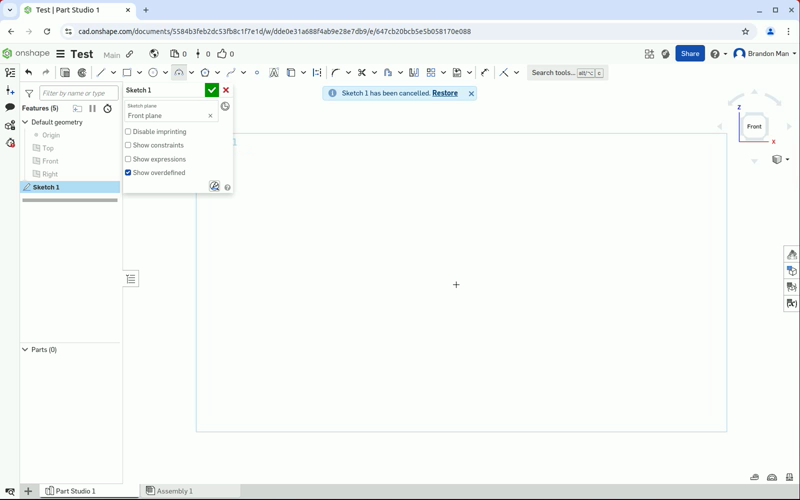
scroll(6)
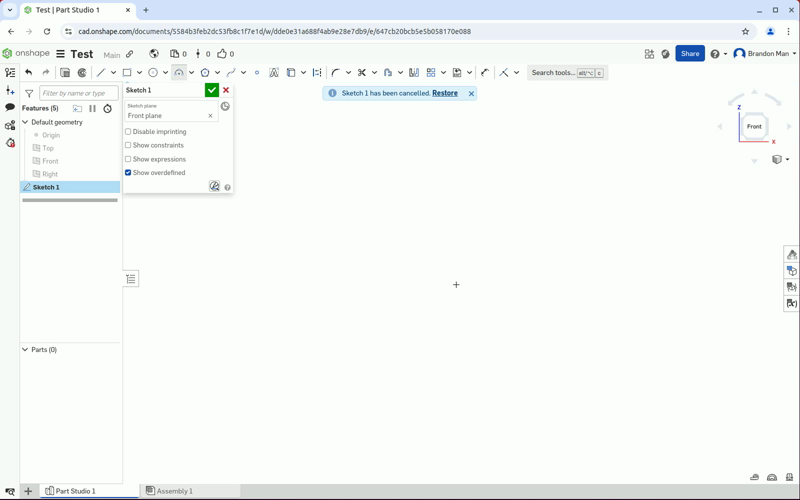
scroll(6)
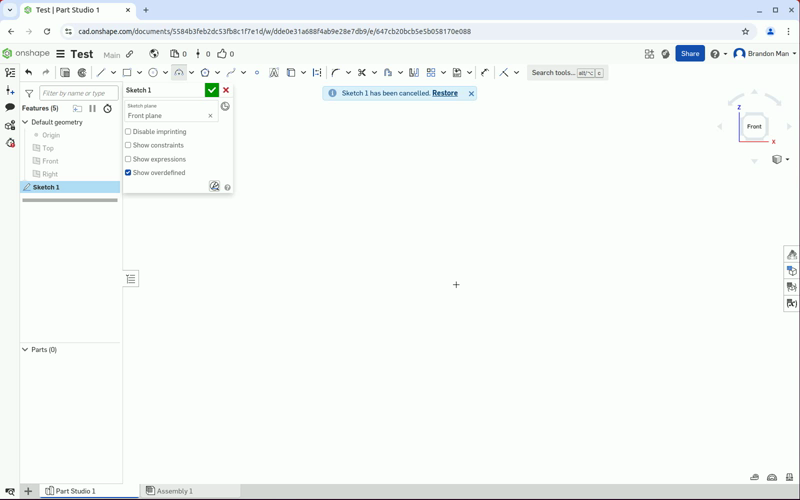
scroll(6)
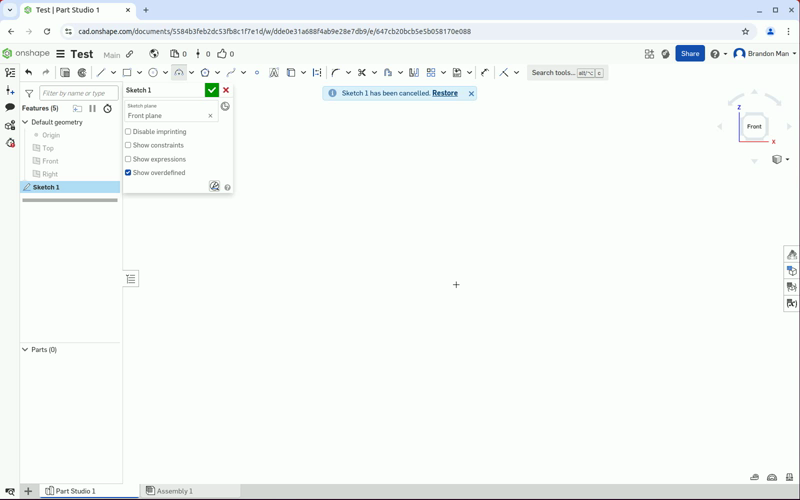
scroll(6)
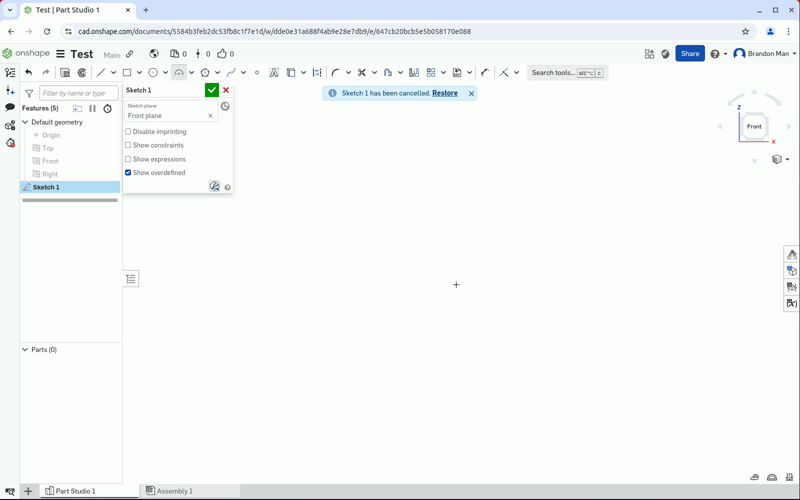
scroll(6)
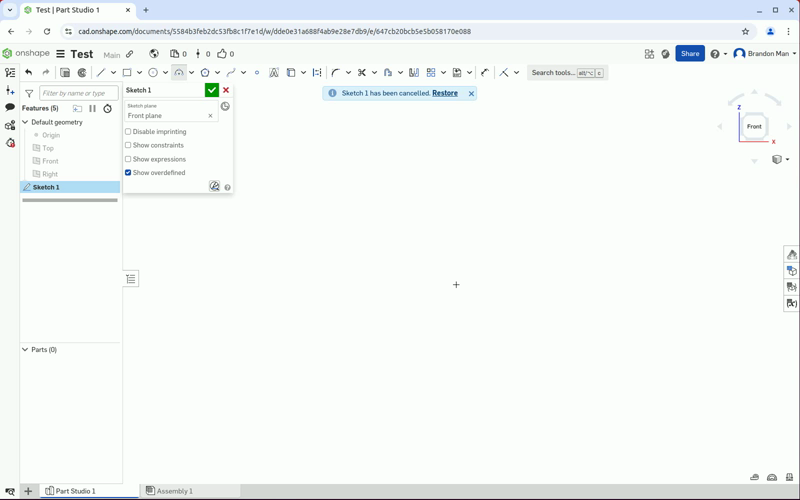
scroll(6)
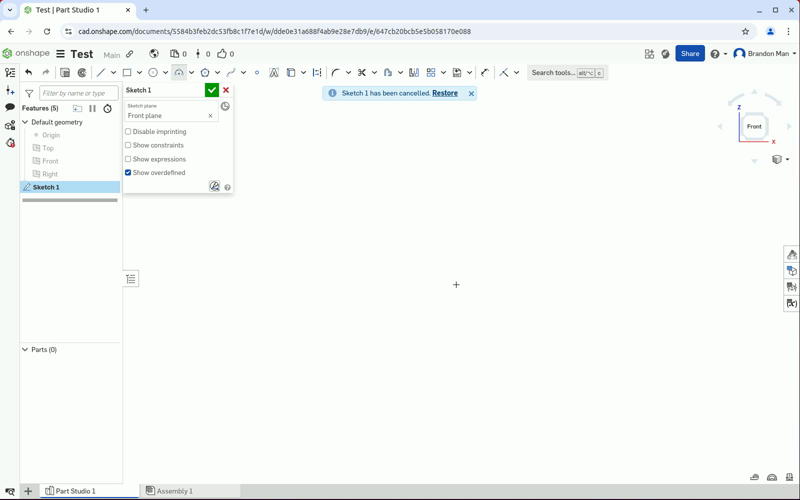
click(456, 284)
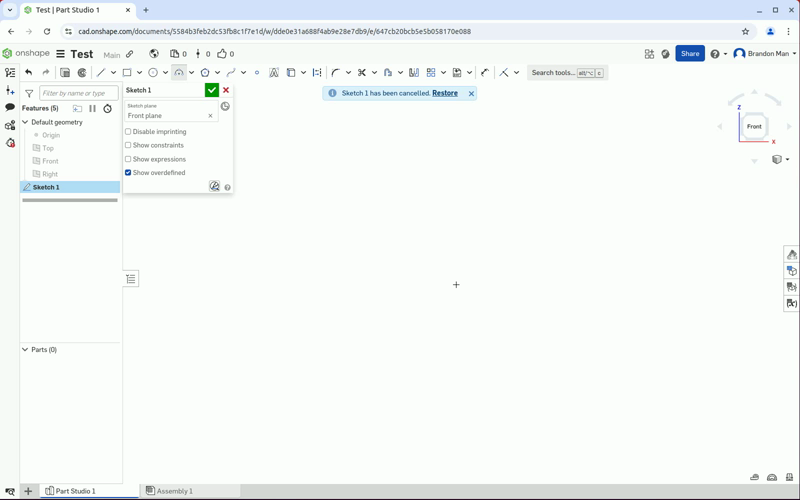
scroll(-6)
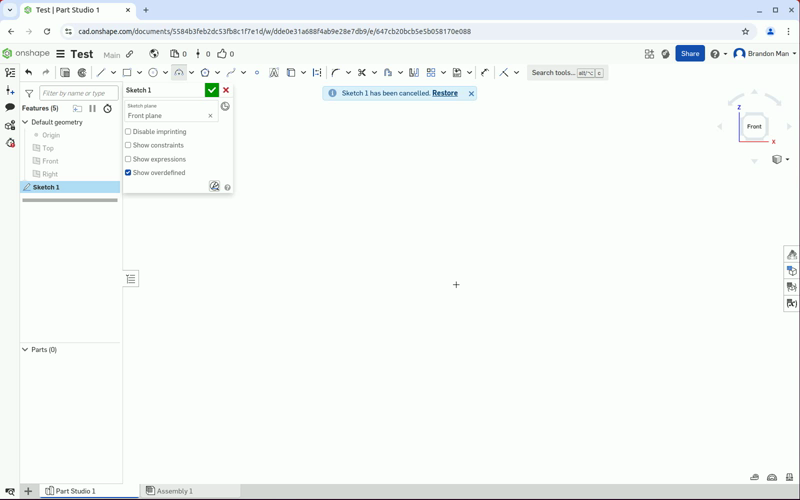
scroll(-6)
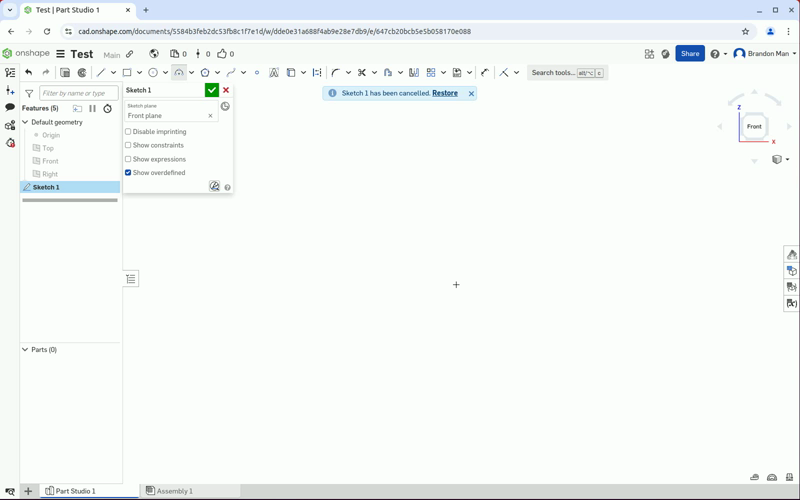
scroll(-6)
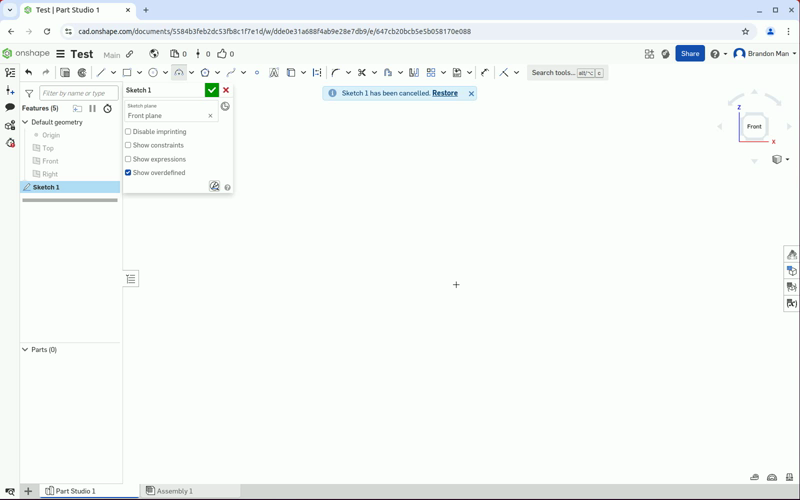
scroll(-6)
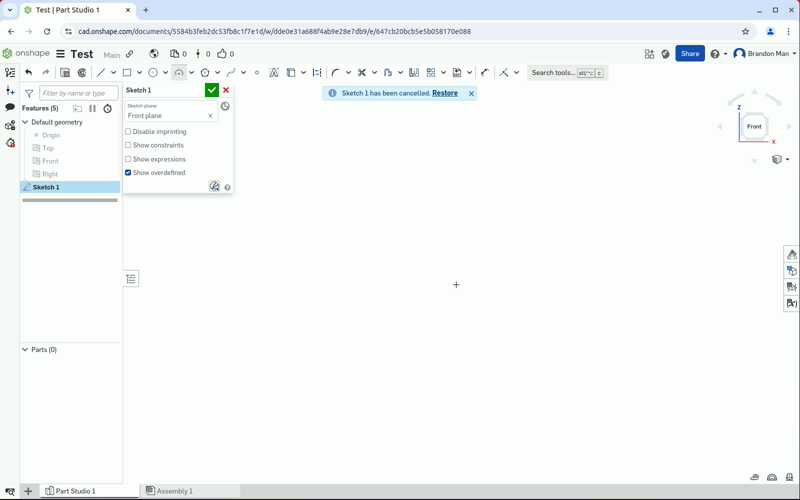
scroll(-6)
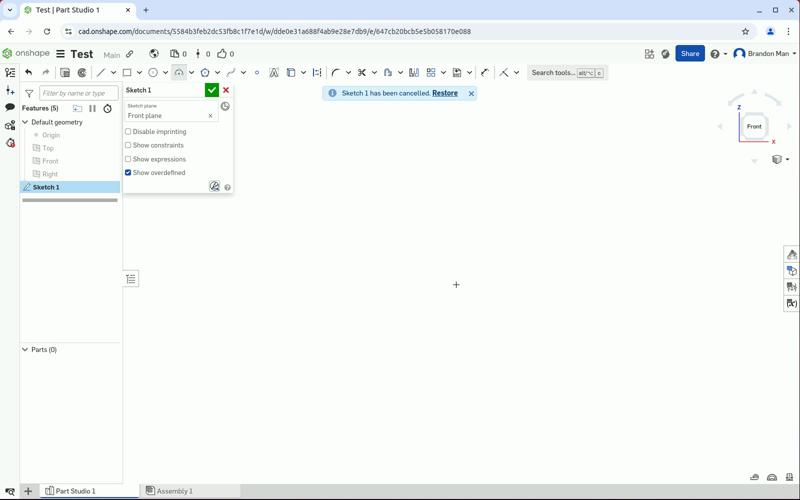
scroll(-6)
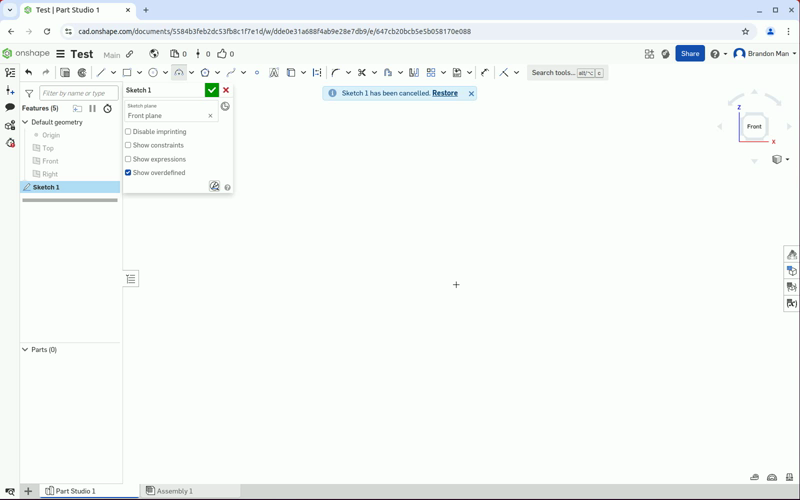
scroll(-6)
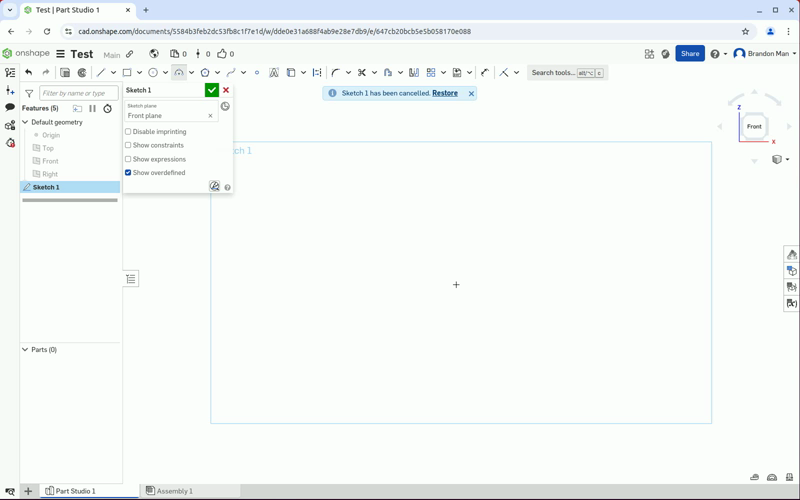
mouse_move(456, 284)
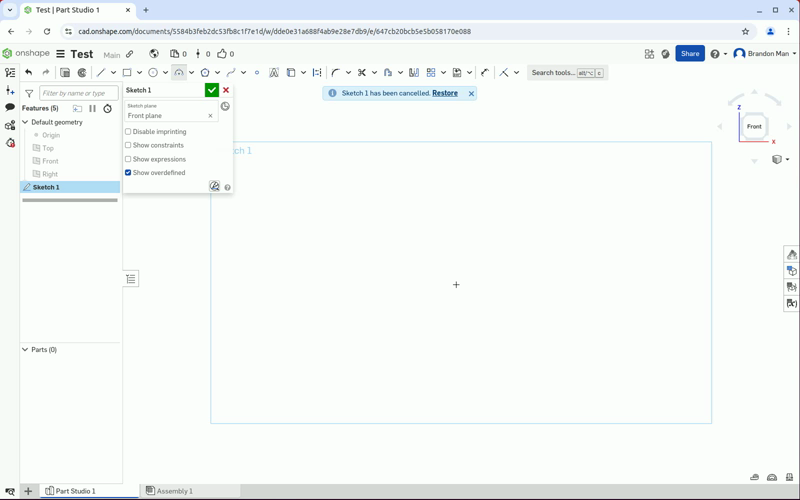
scroll(6)
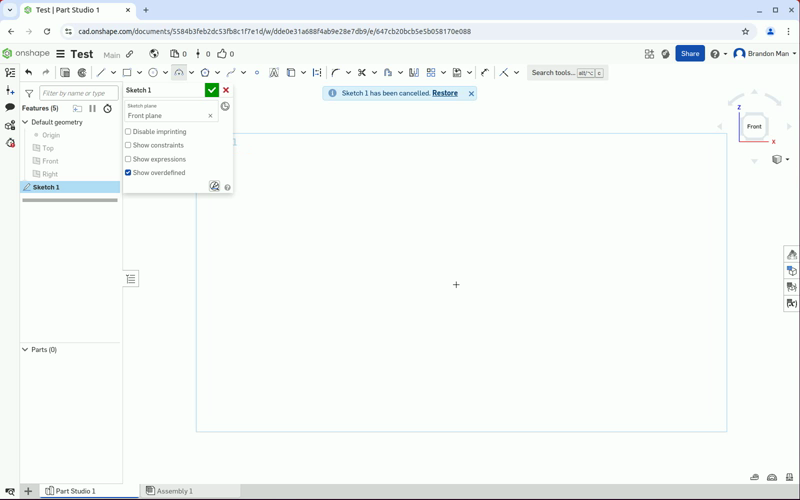
scroll(6)
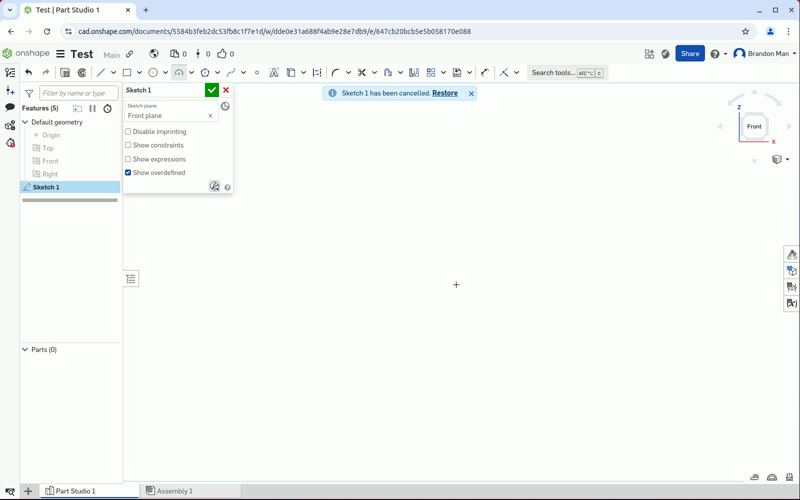
scroll(6)
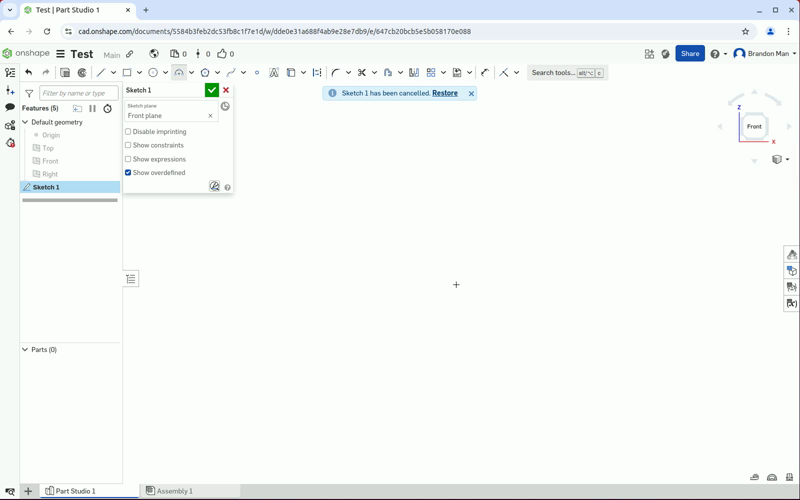
scroll(6)
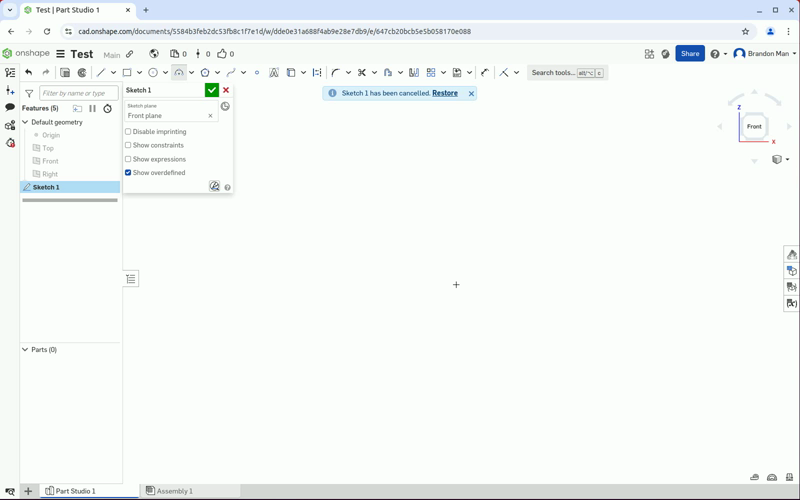
scroll(6)
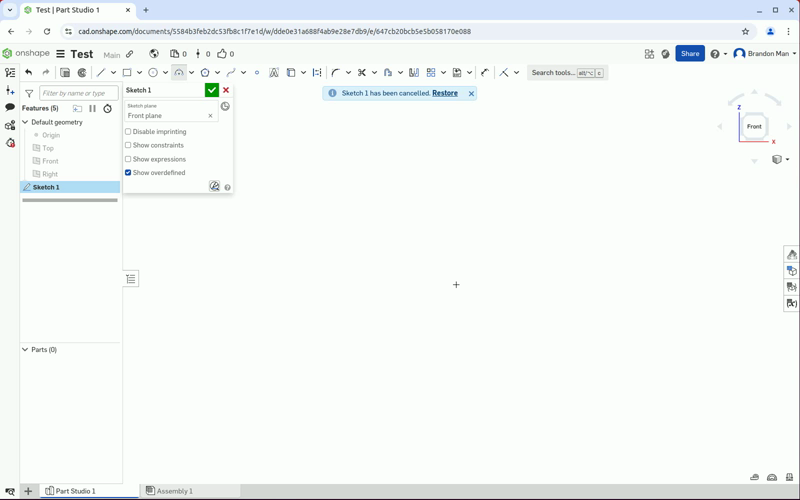
scroll(6)
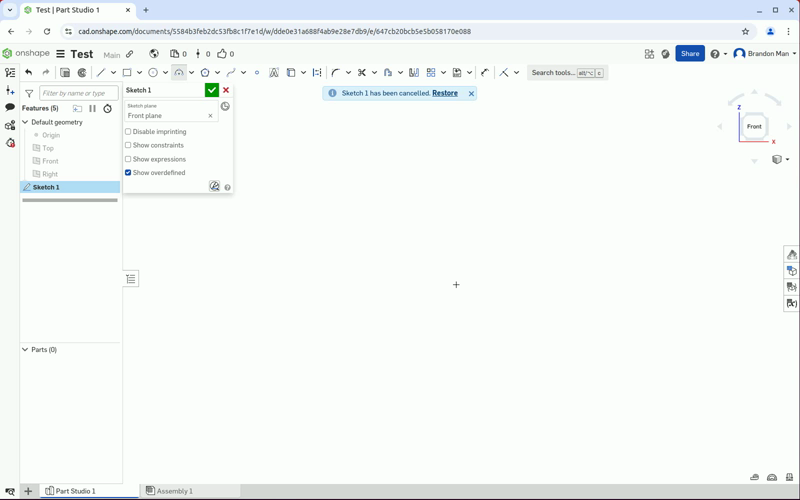
scroll(6)
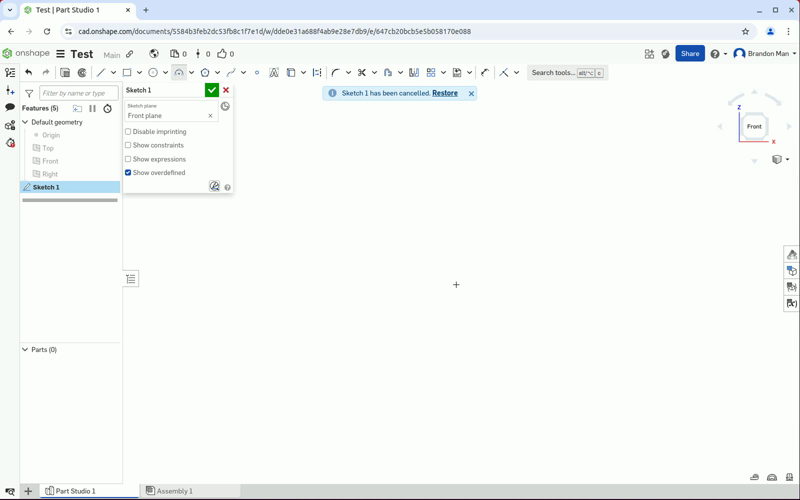
click(456, 284)
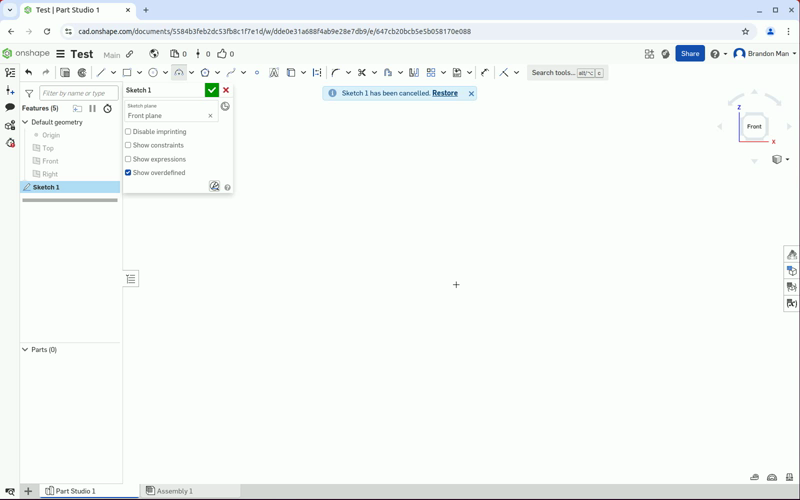
scroll(-6)
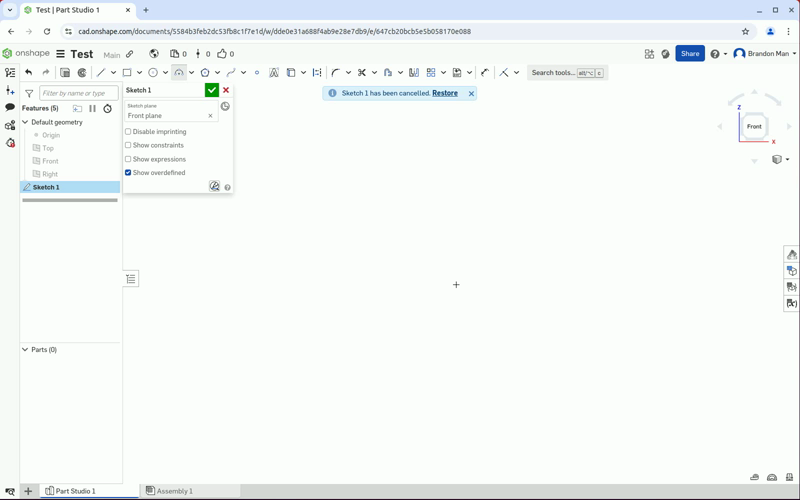
scroll(-6)
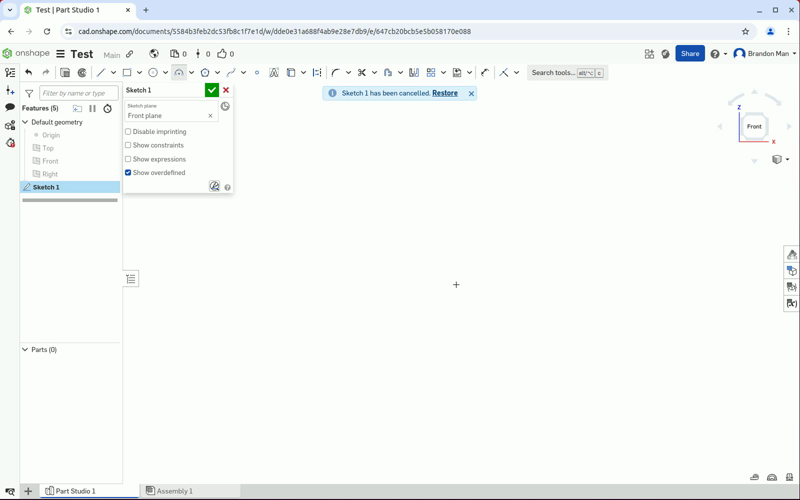
scroll(-6)
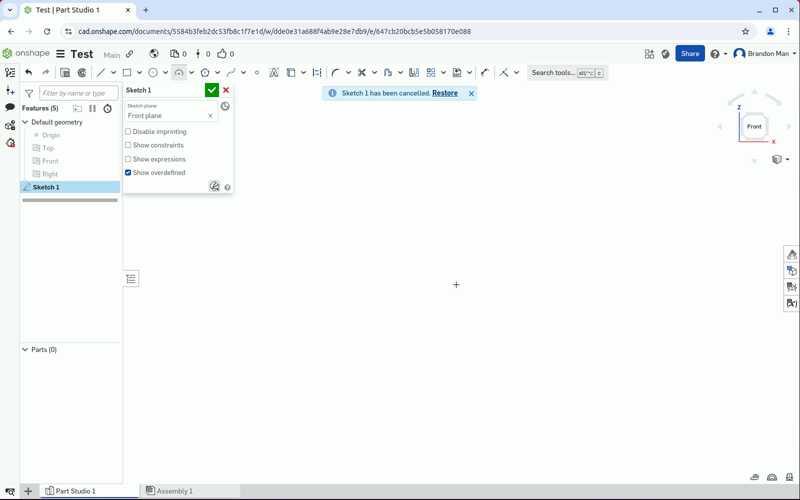
scroll(-6)
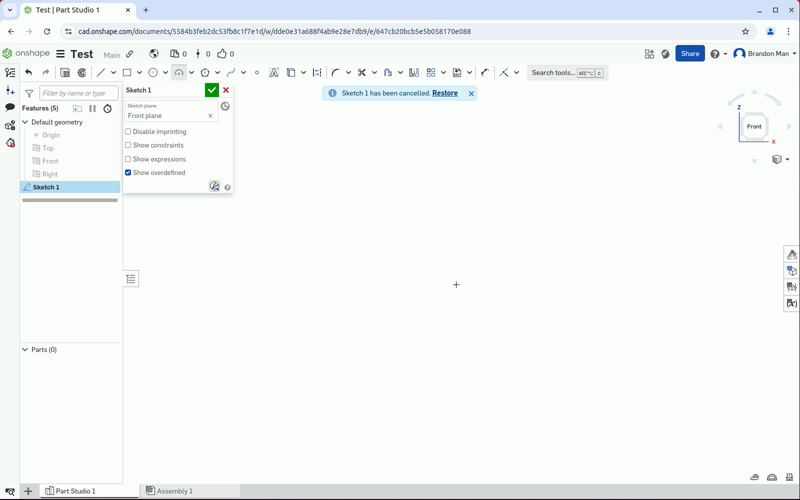
scroll(-6)
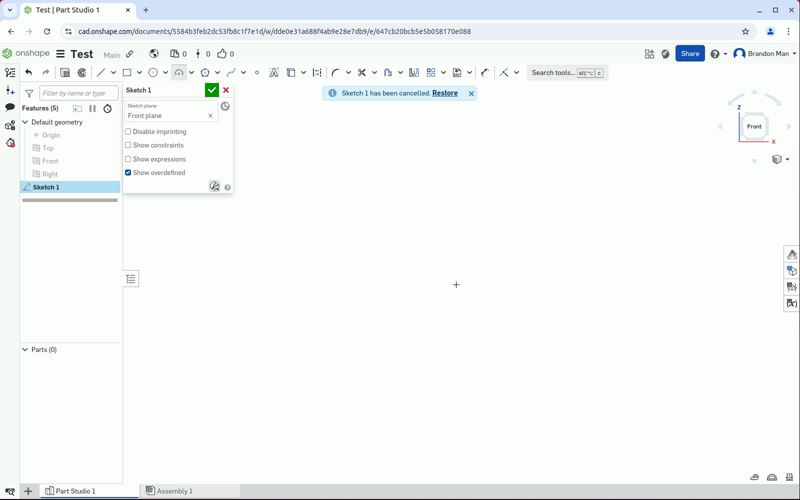
scroll(-6)
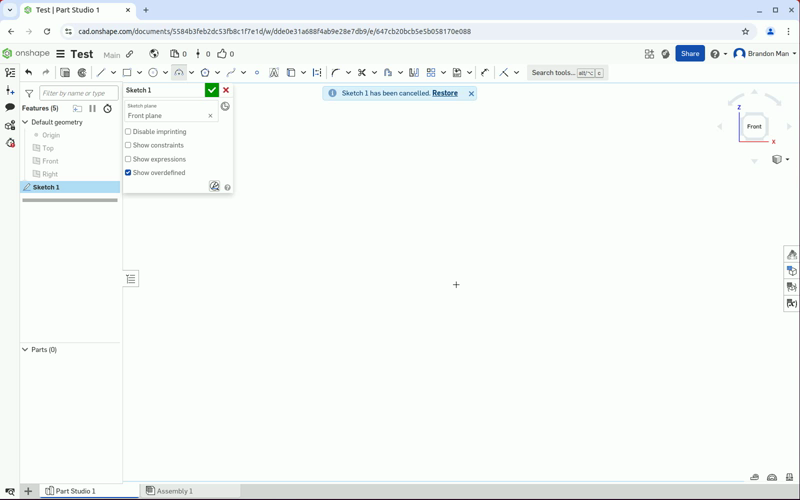
scroll(-6)
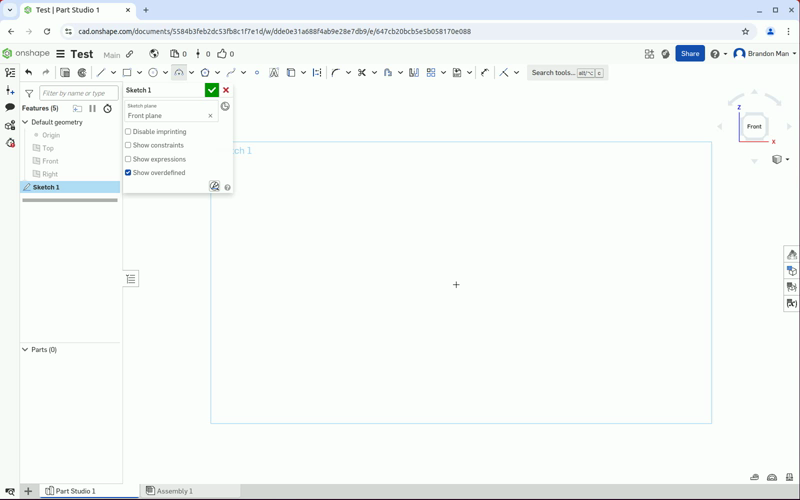
key_up(shift)
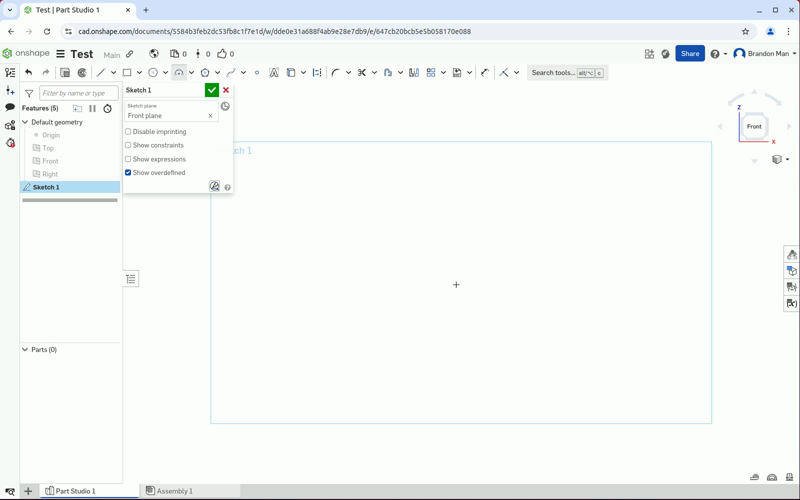
key(esc)
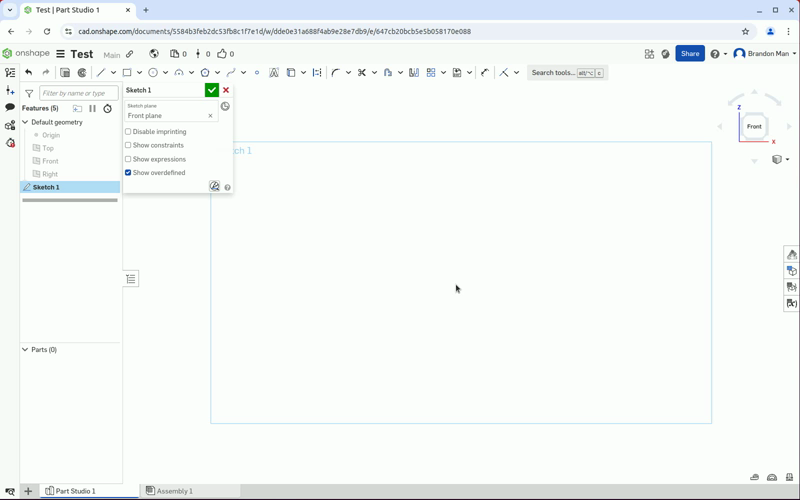
key(l)
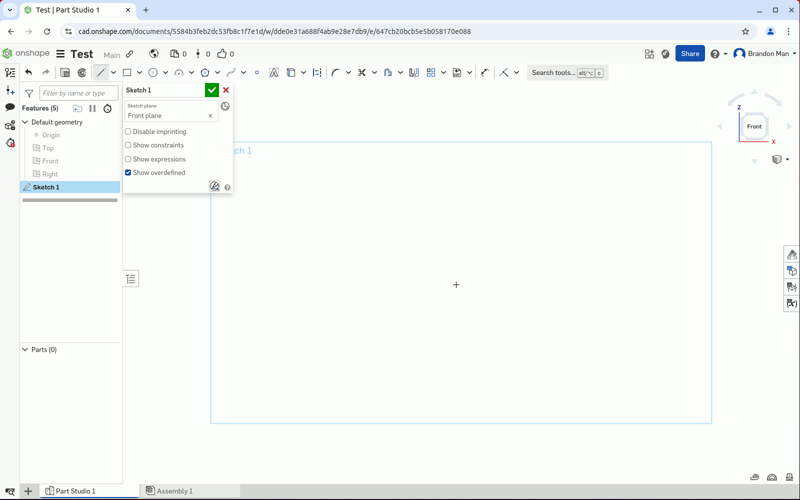
mouse_move(456, 284)
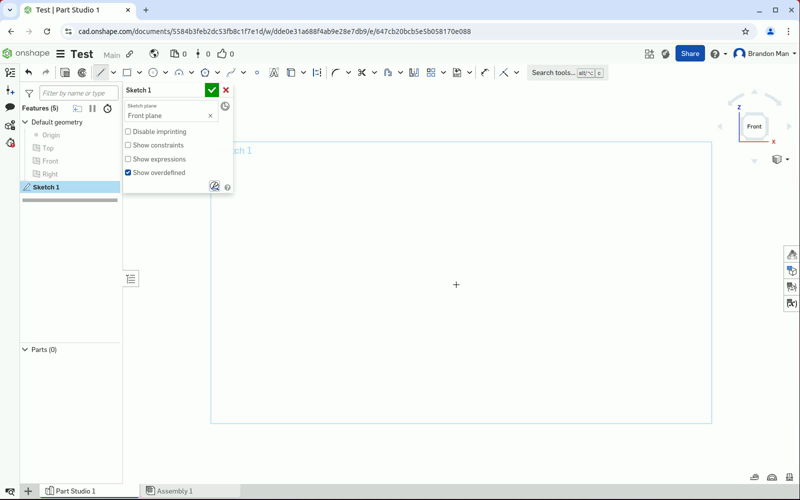
click(456, 284)
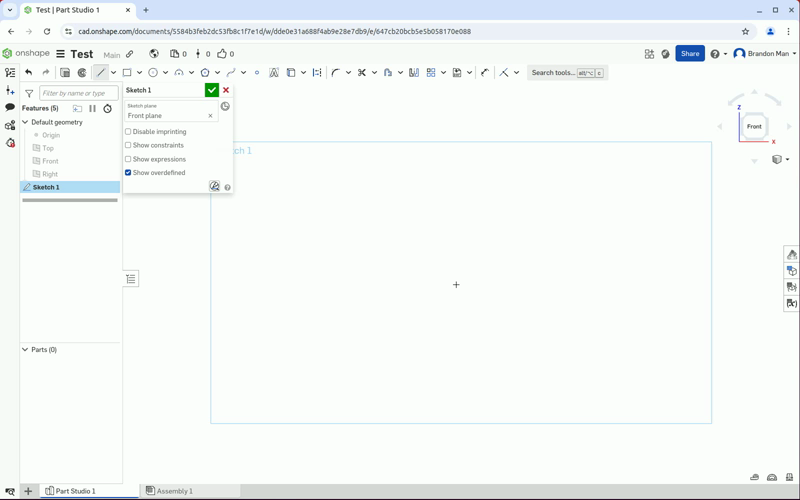
key_down(shift)
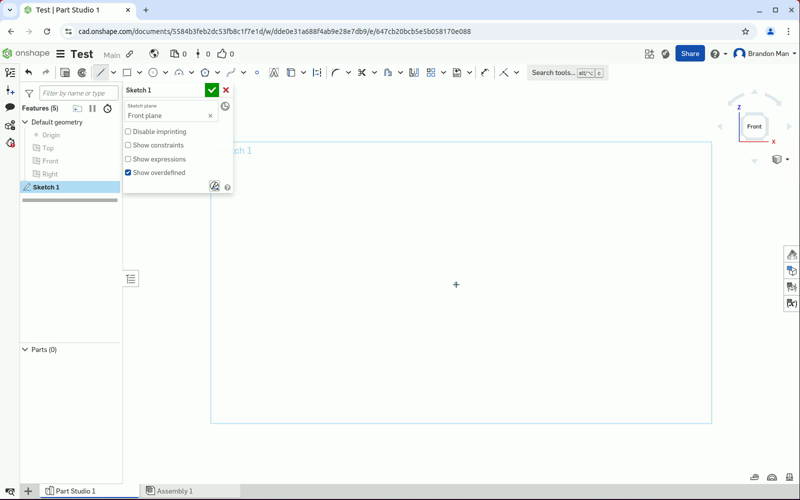
mouse_move(486, 284)
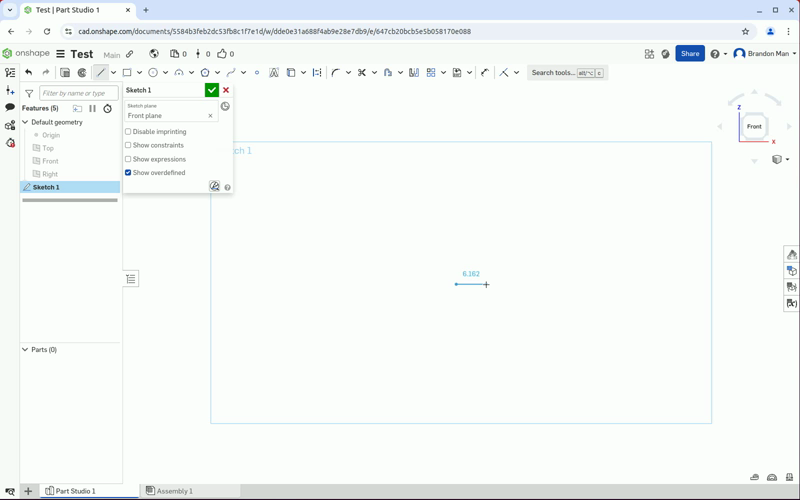
mouse_move(460, 284)
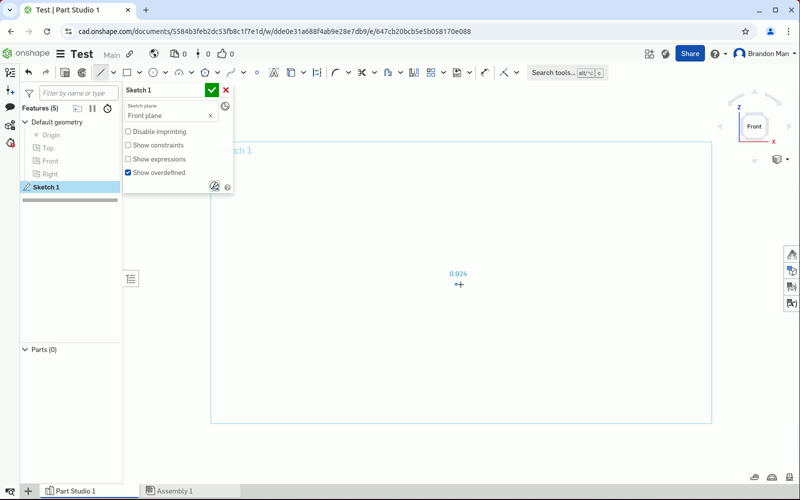
scroll(6)
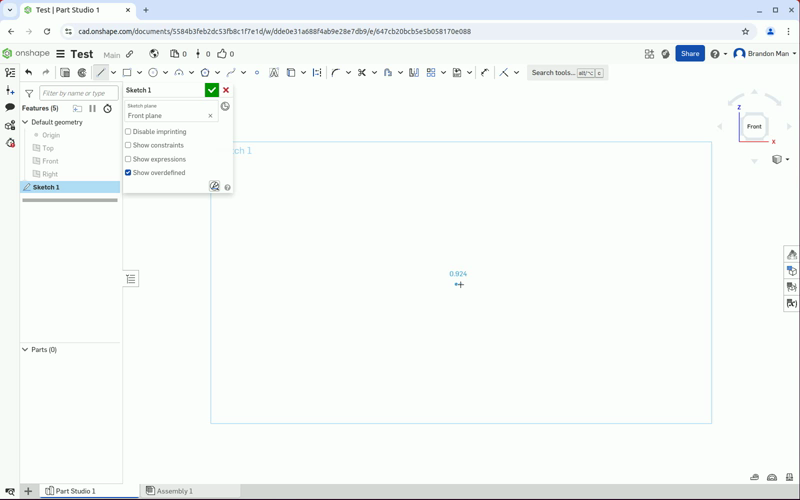
scroll(6)
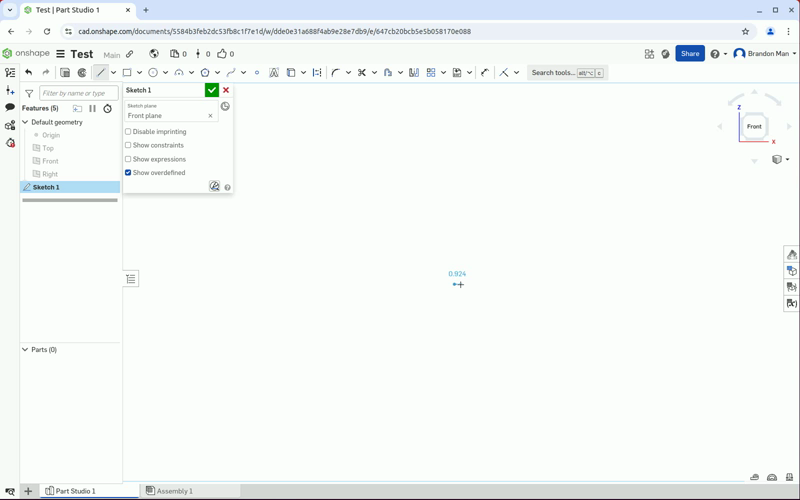
scroll(6)
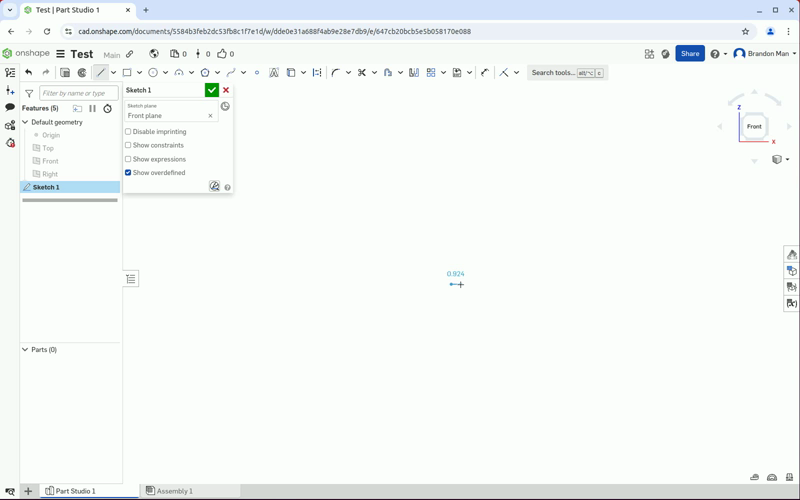
scroll(6)
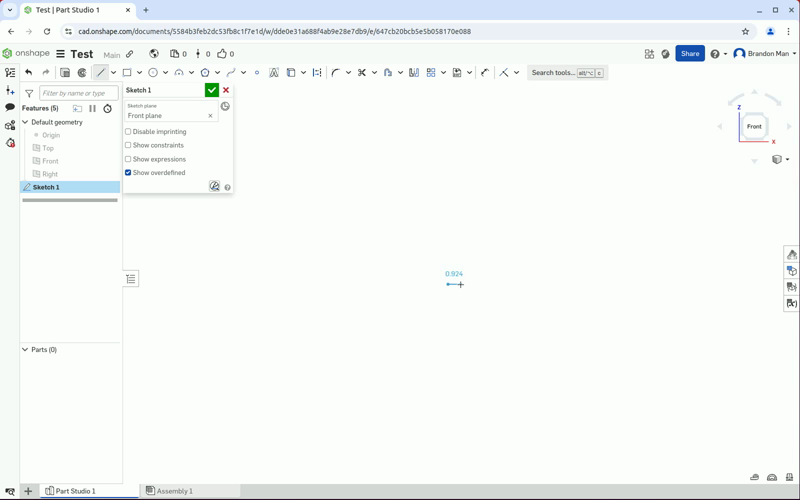
scroll(6)
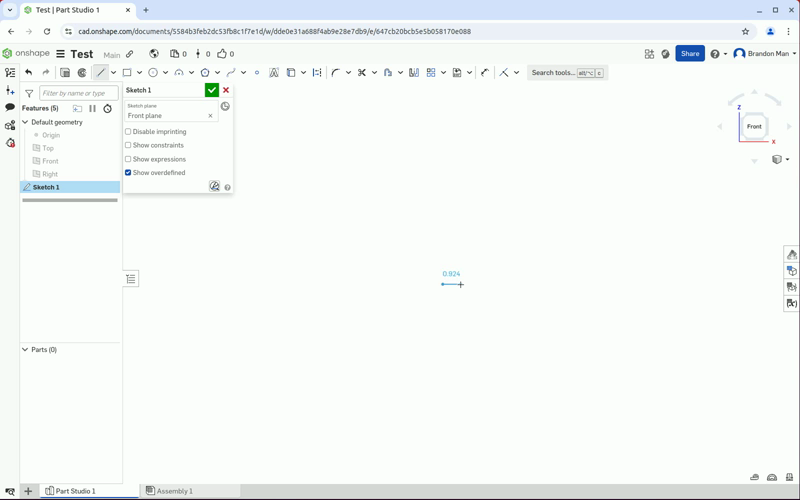
scroll(6)
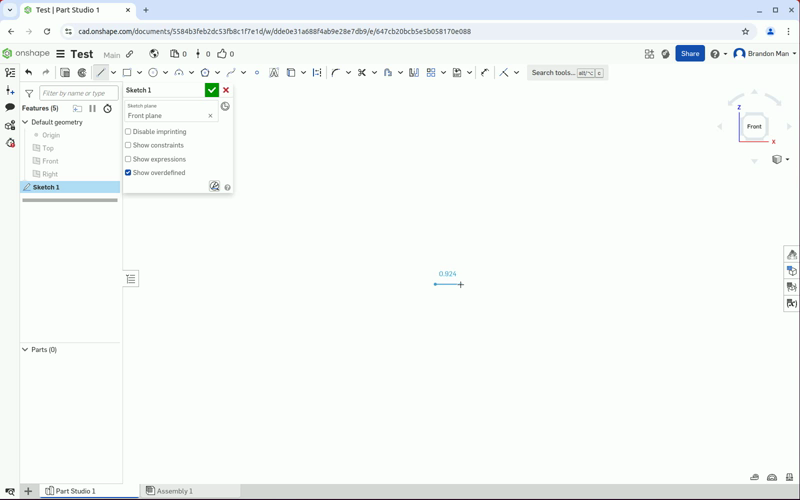
scroll(6)
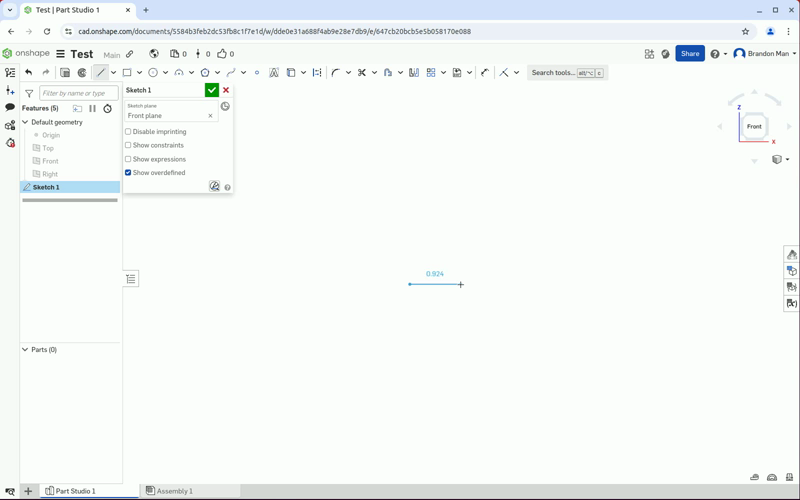
click(460, 284)
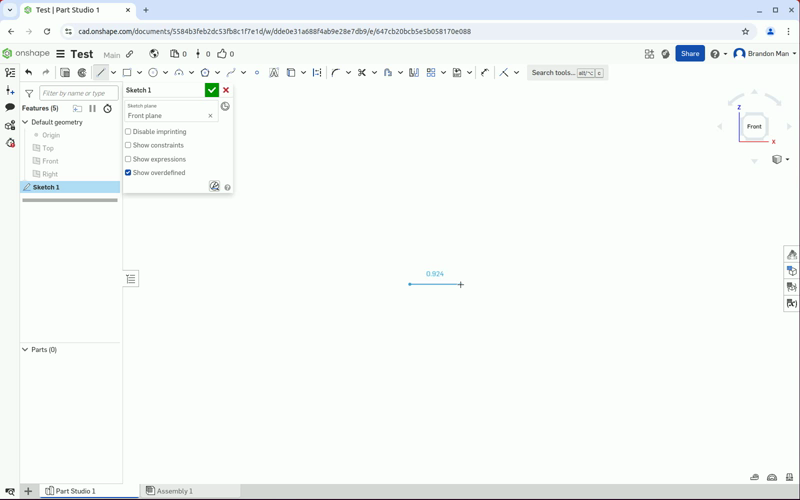
scroll(-6)
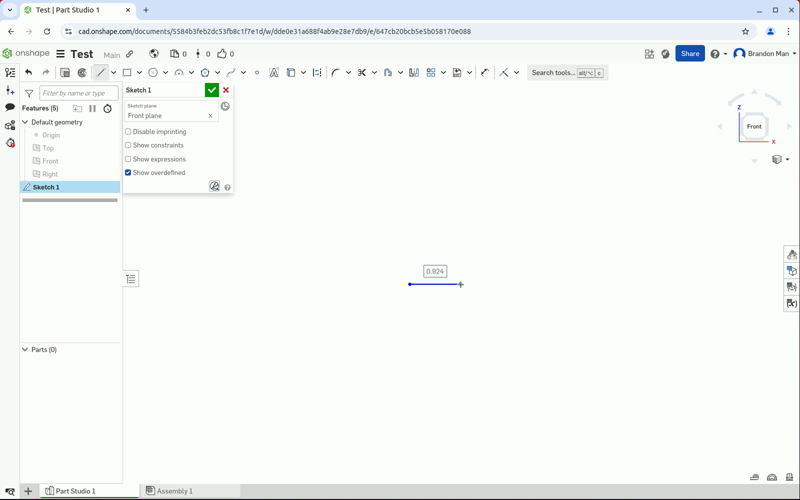
scroll(-6)
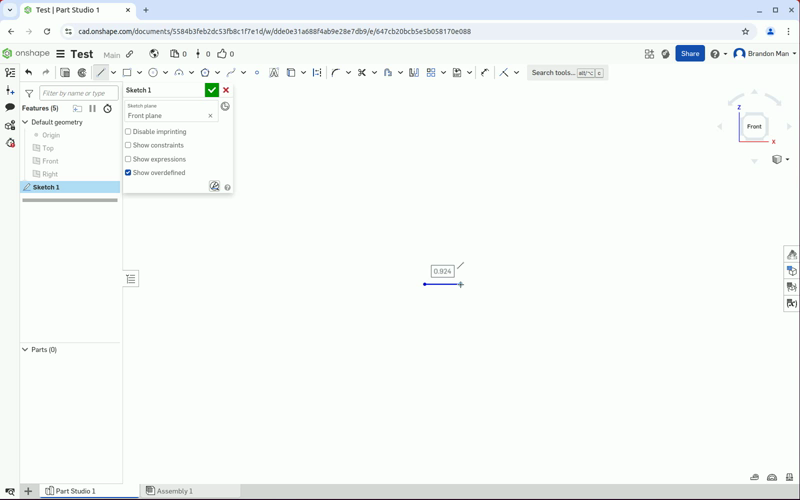
scroll(-6)
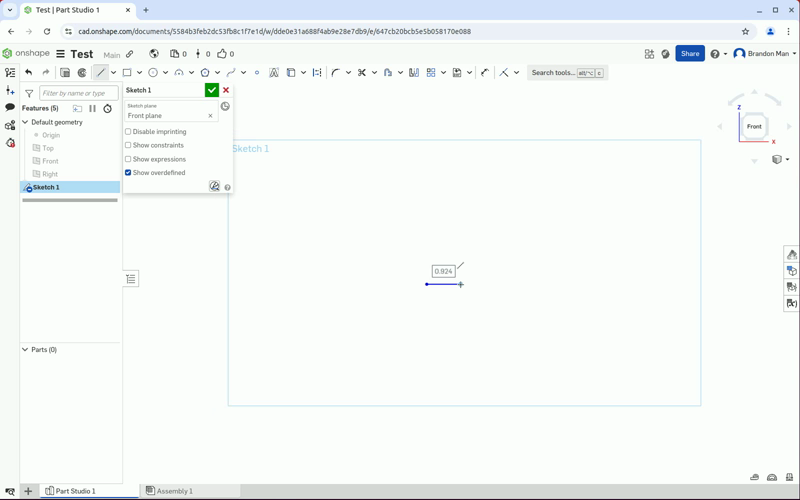
scroll(-6)
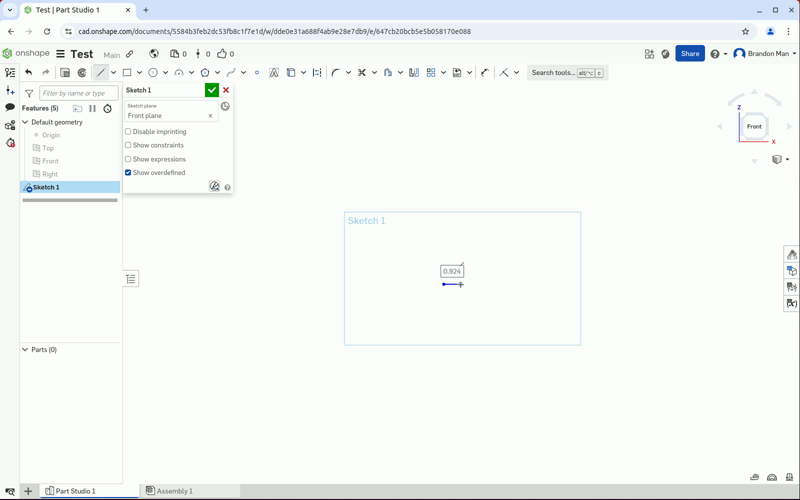
scroll(-6)
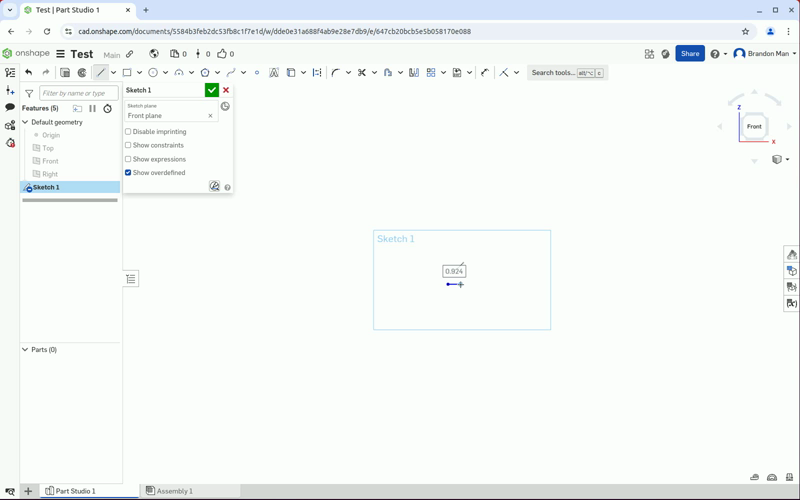
scroll(-6)
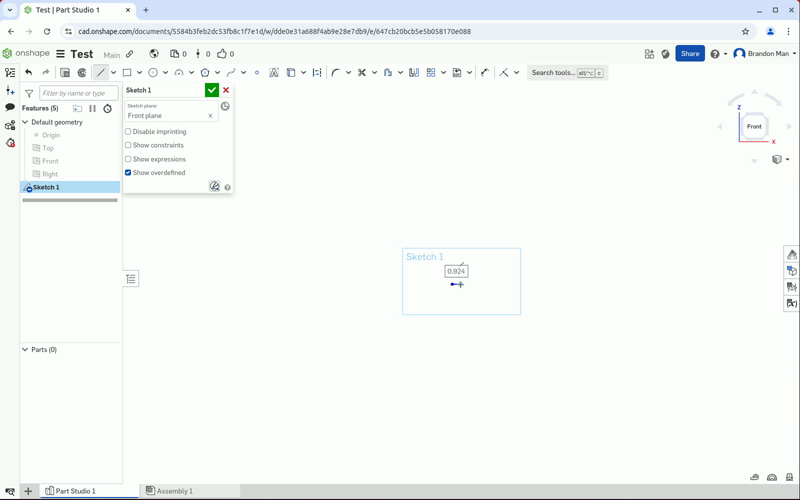
scroll(-6)
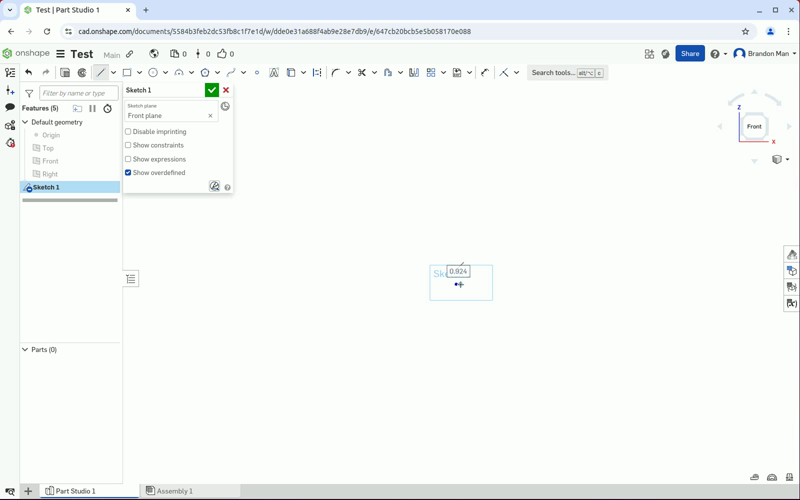
key_up(shift)
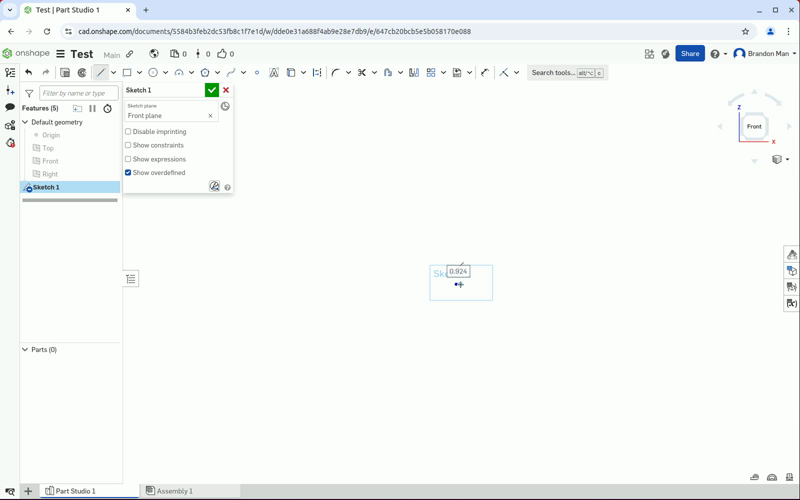
key_down(shift)
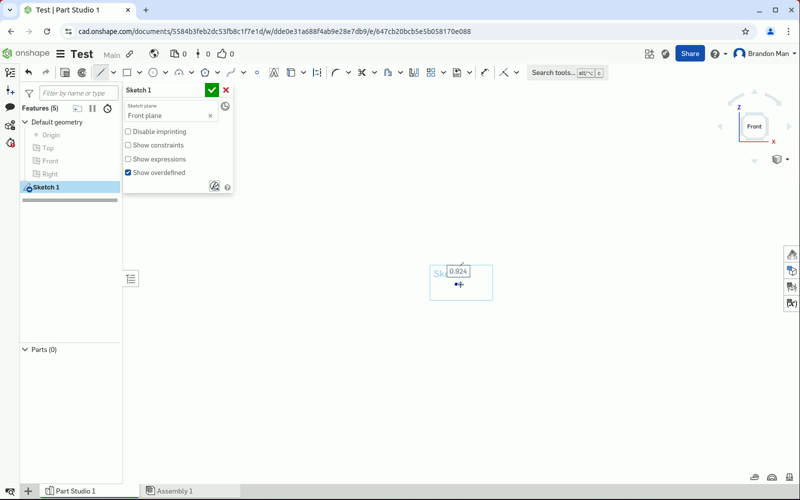
mouse_move(490, 284)
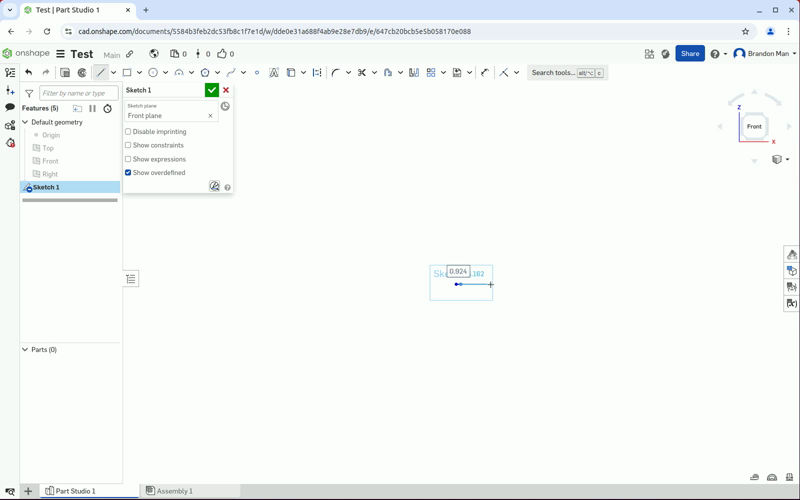
mouse_move(463, 284)
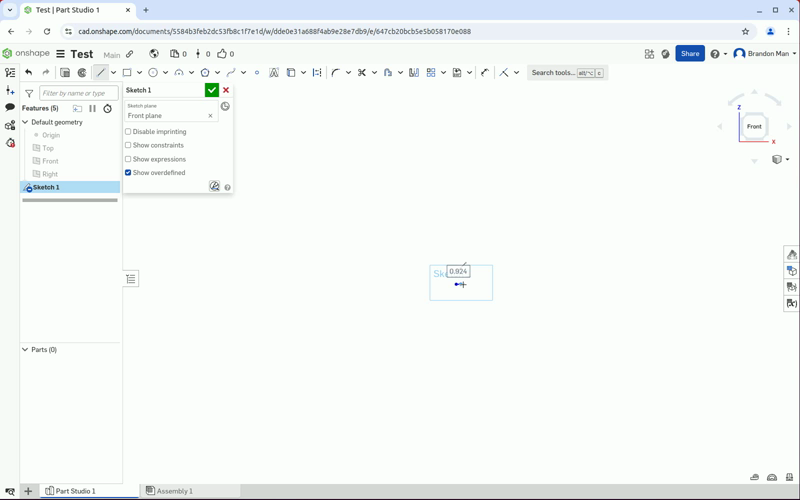
scroll(6)
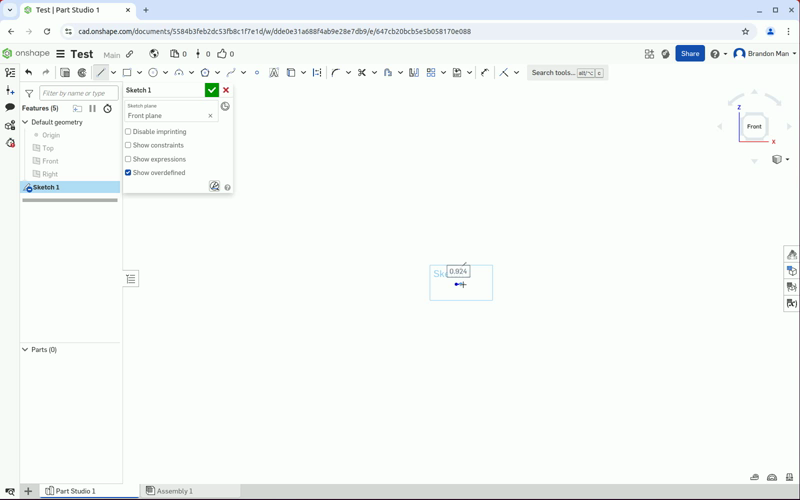
scroll(6)
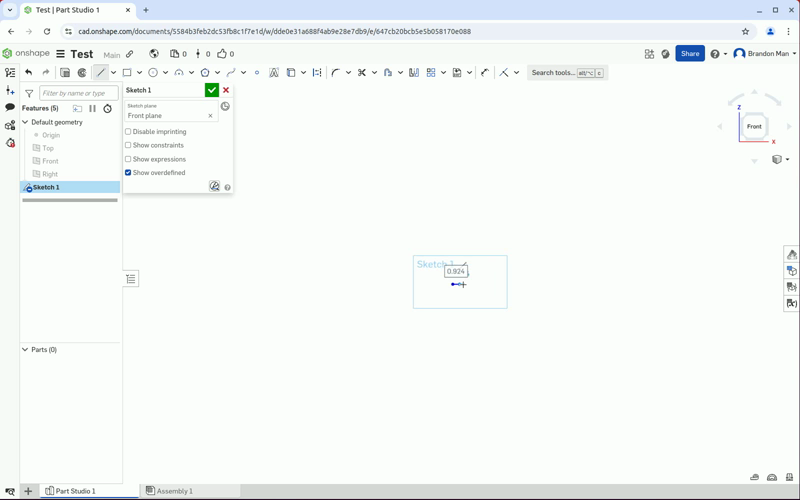
scroll(6)
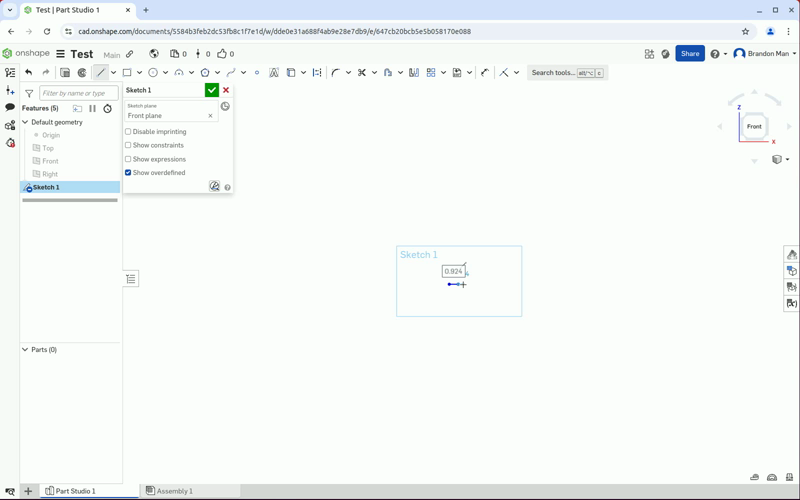
scroll(6)
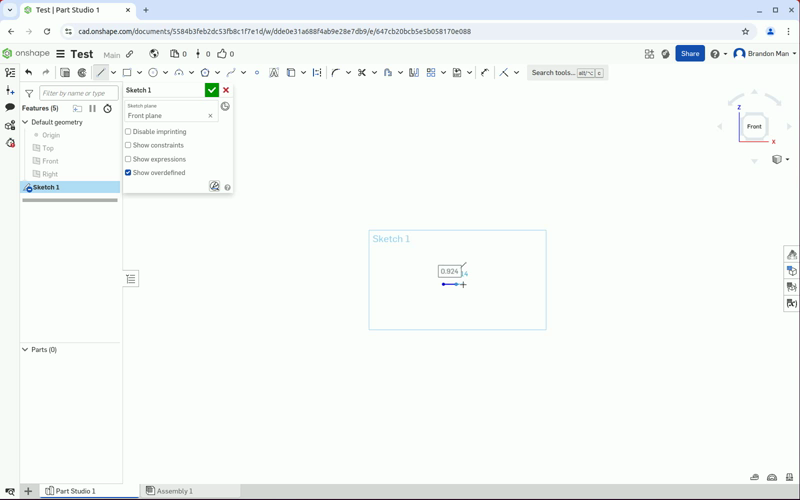
scroll(6)
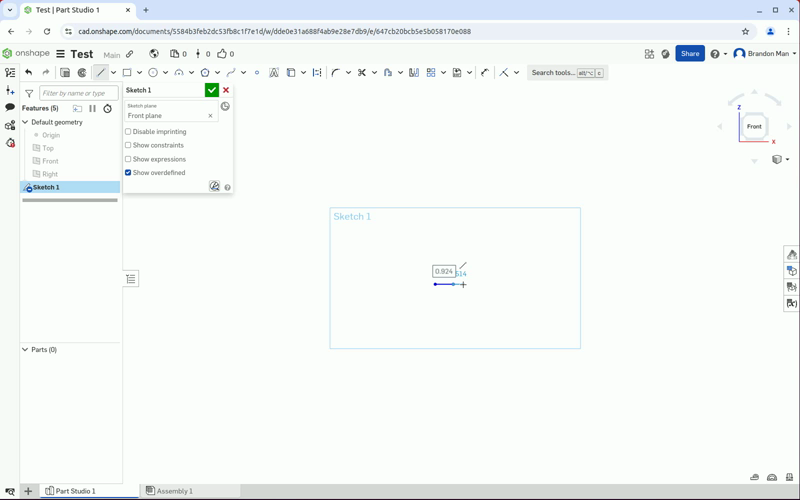
scroll(6)
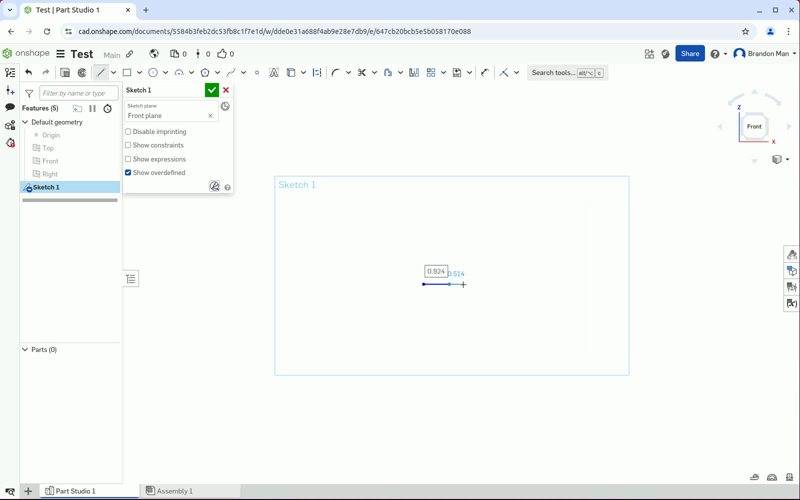
scroll(6)
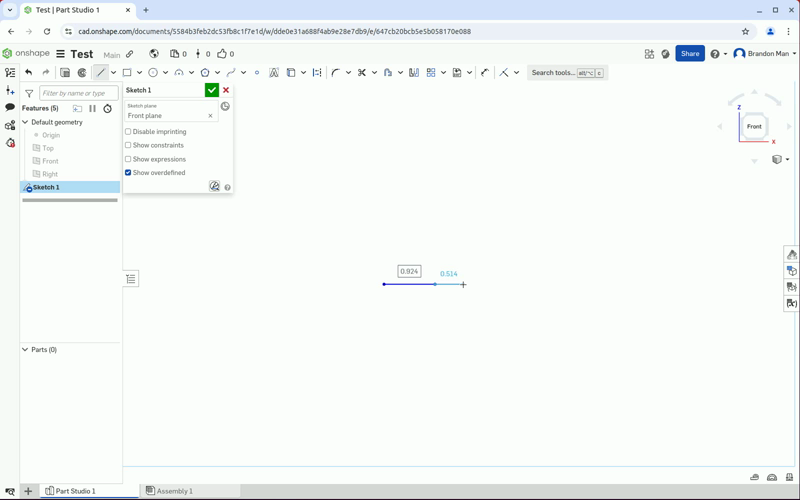
click(463, 284)
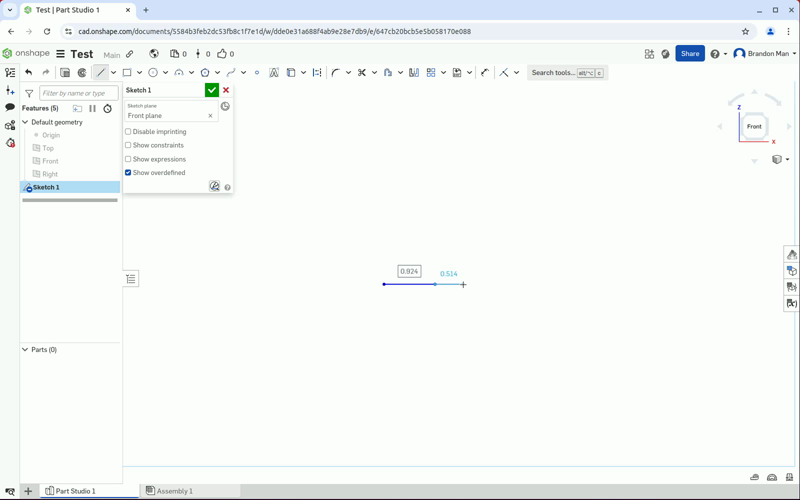
scroll(-6)
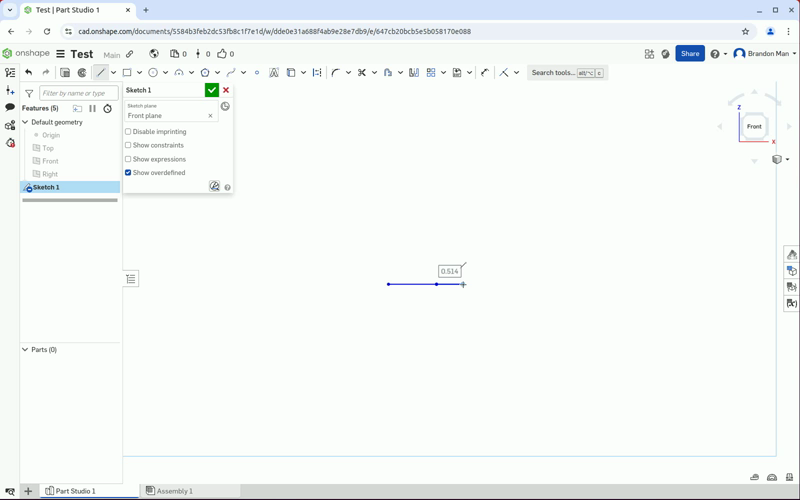
scroll(-6)
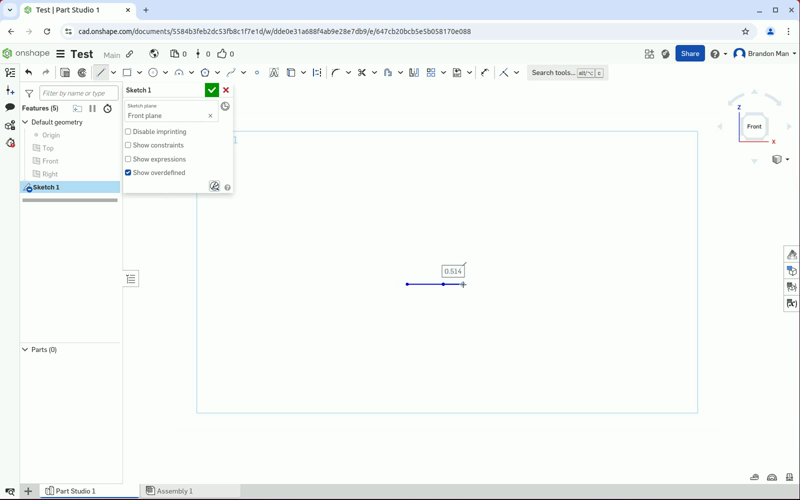
scroll(-6)
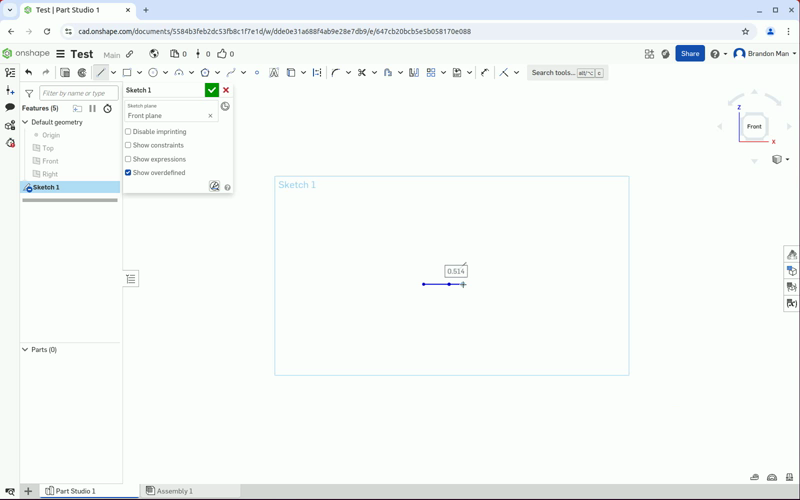
scroll(-6)
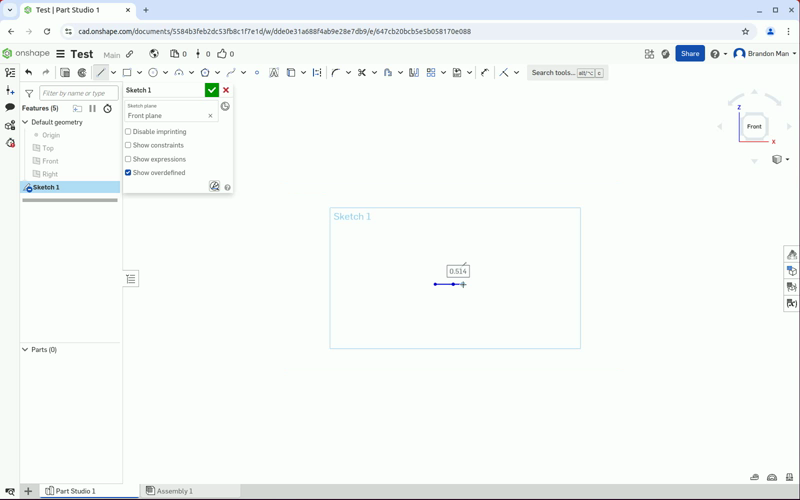
scroll(-6)
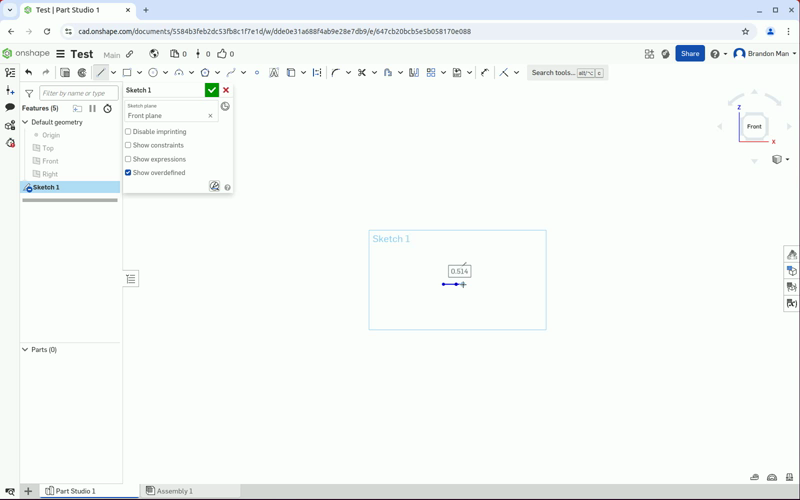
scroll(-6)
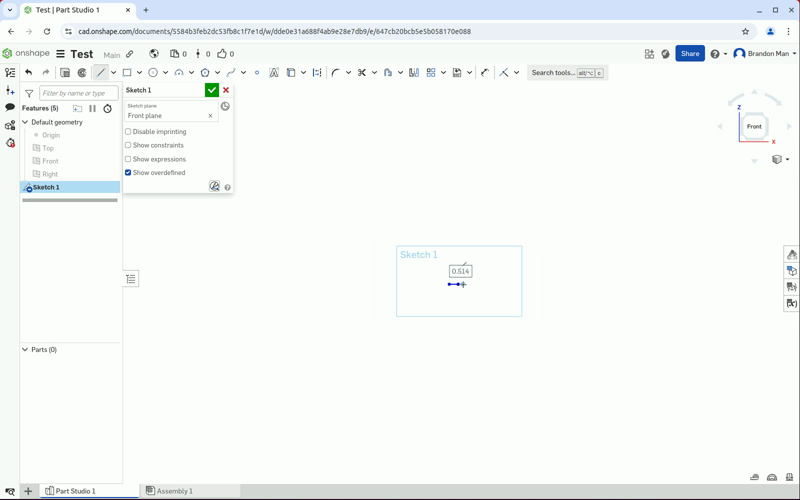
scroll(-6)
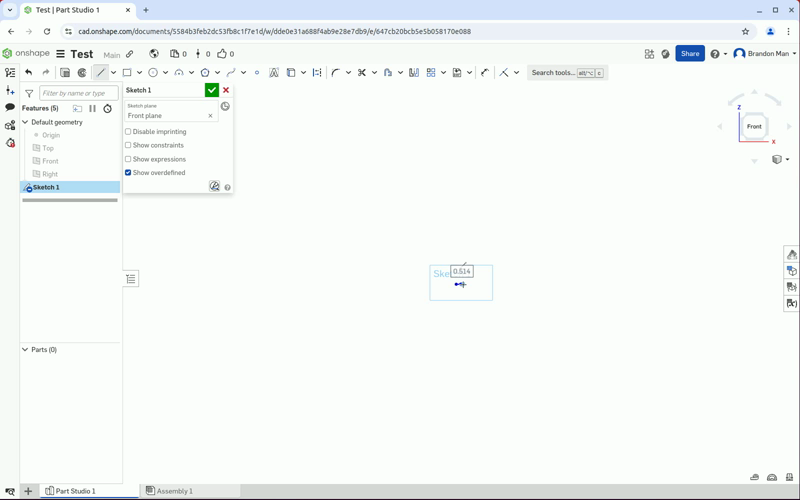
key_up(shift)
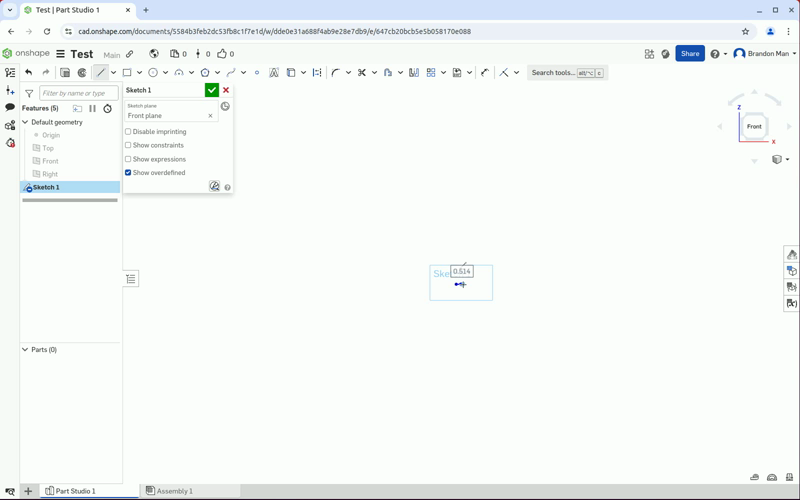
key(esc)
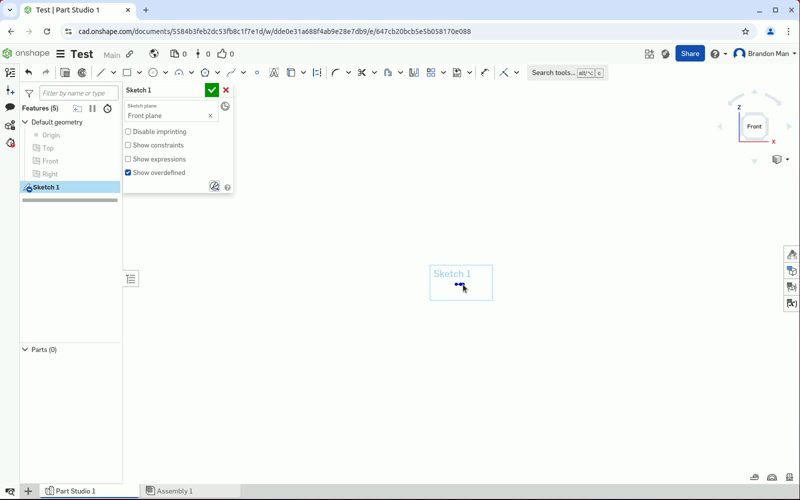
key(a)
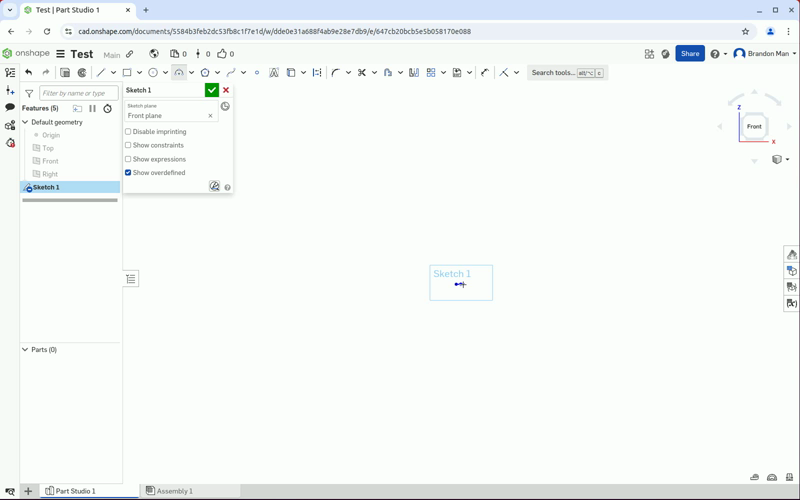
mouse_move(463, 284)
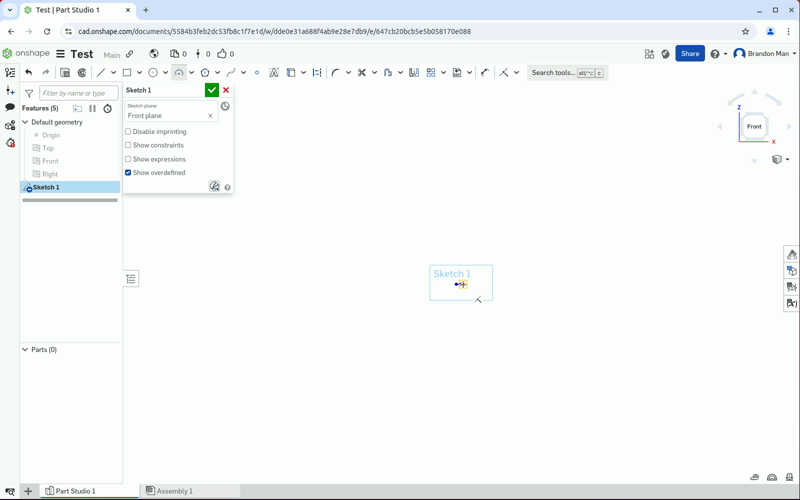
scroll(6)
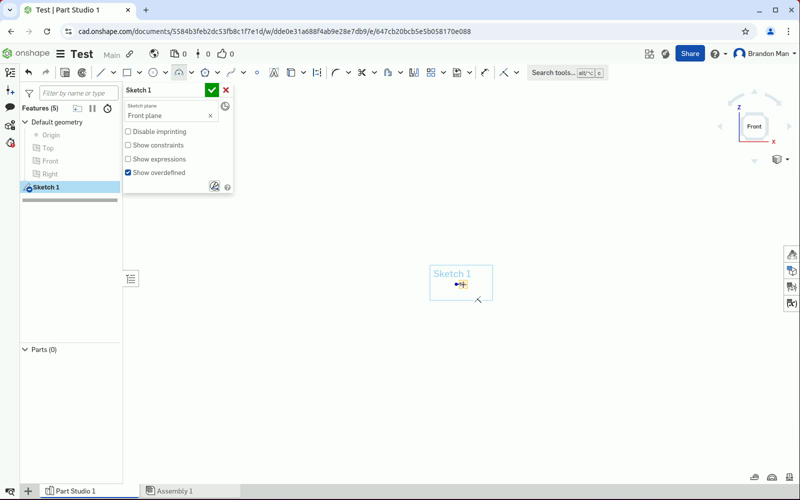
scroll(6)
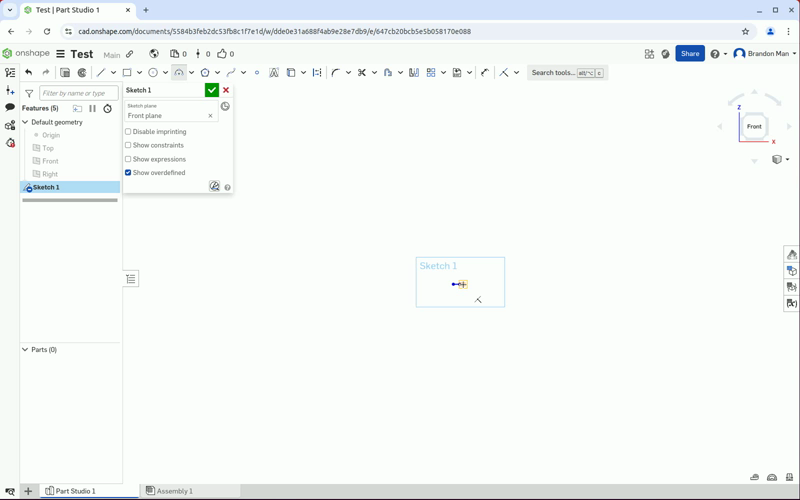
scroll(6)
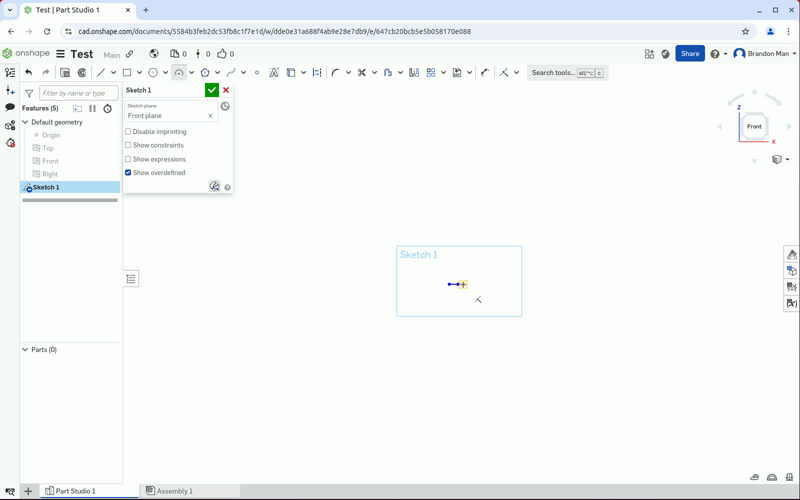
scroll(6)
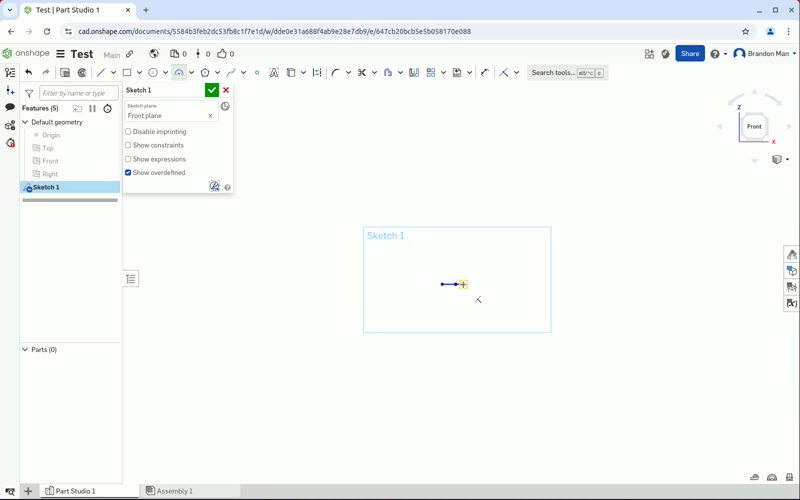
scroll(6)
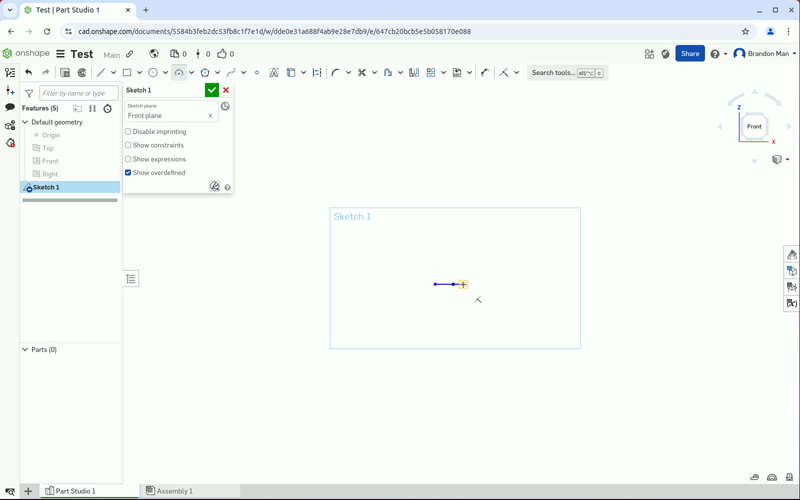
scroll(6)
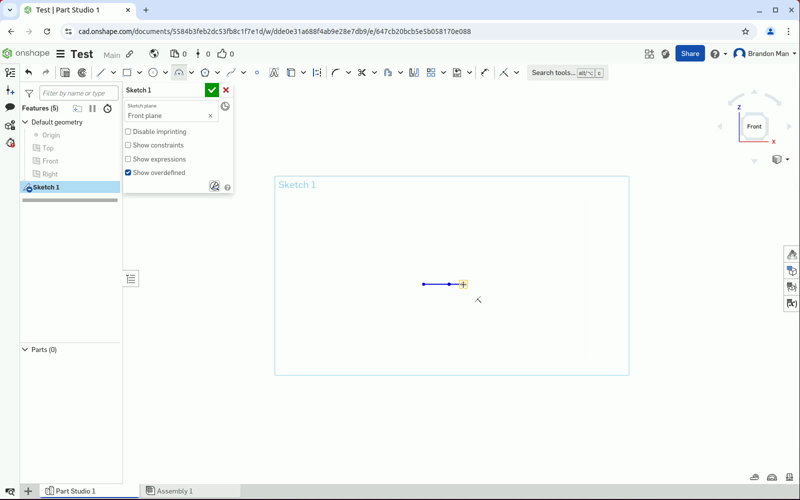
scroll(6)
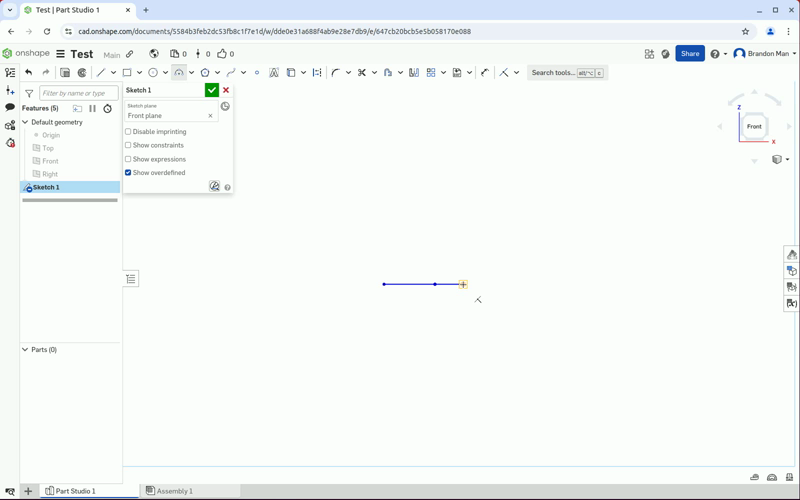
click(463, 284)
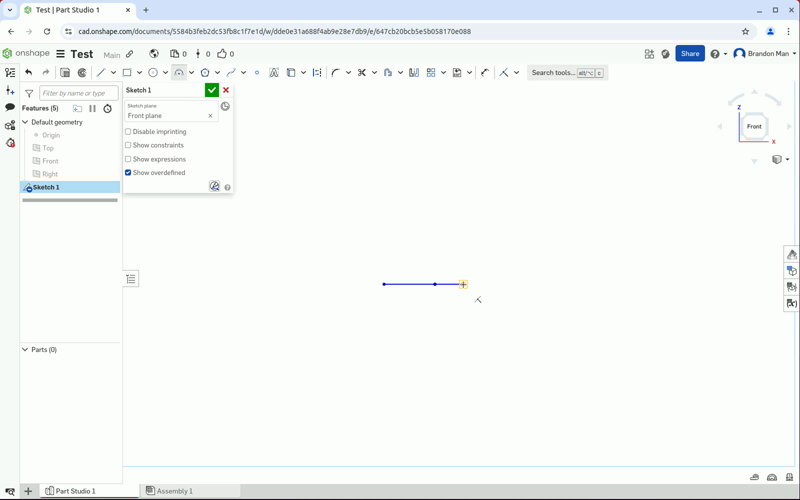
scroll(-6)
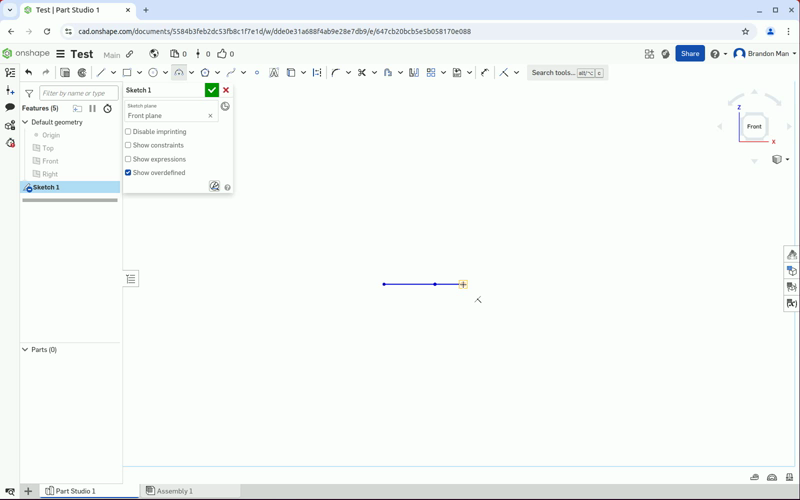
scroll(-6)
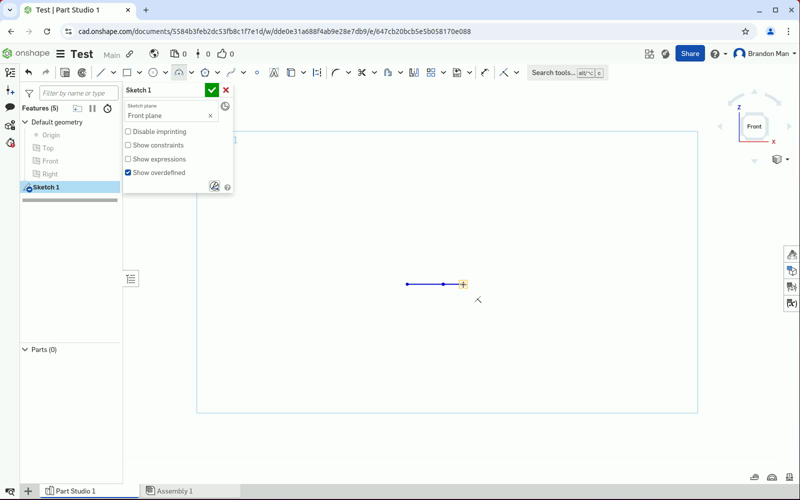
scroll(-6)
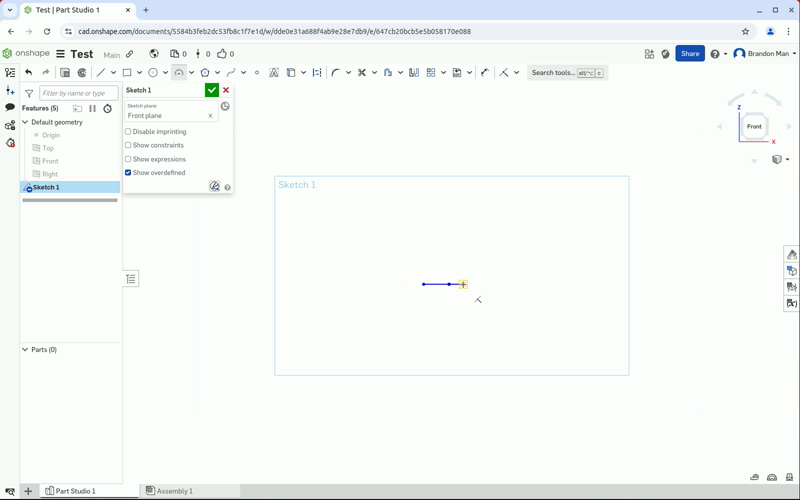
scroll(-6)
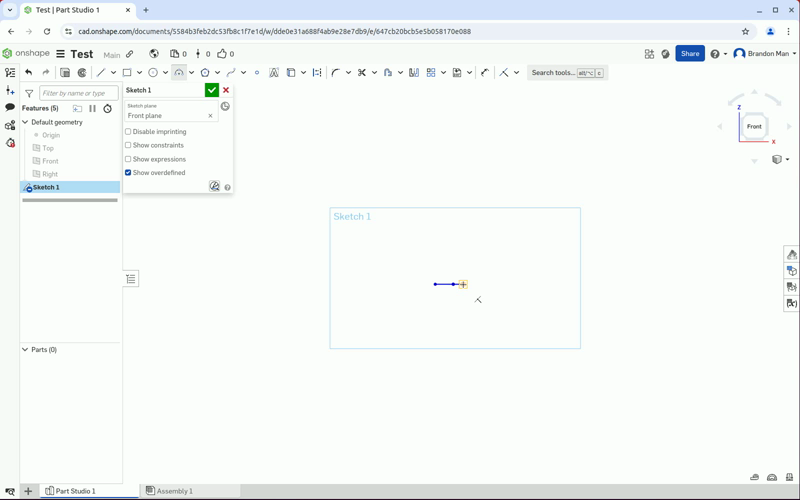
scroll(-6)
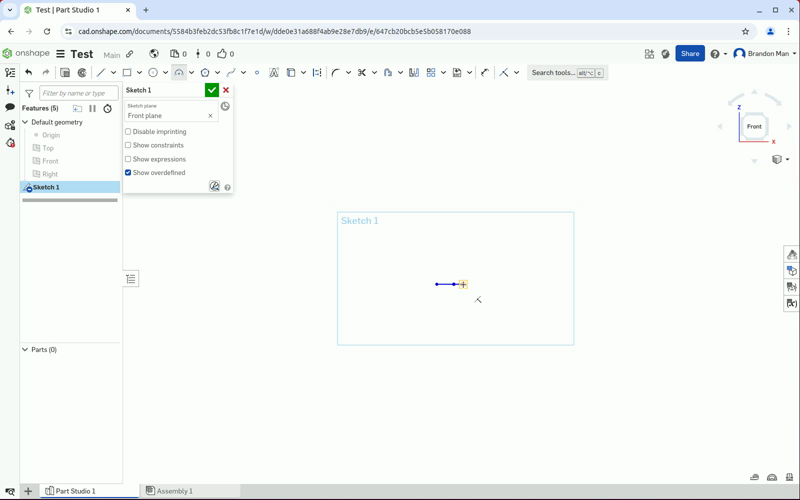
scroll(-6)
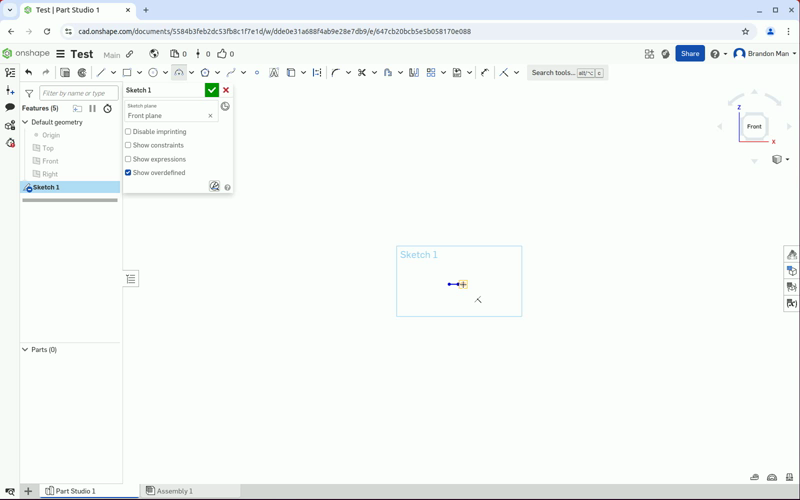
scroll(-6)
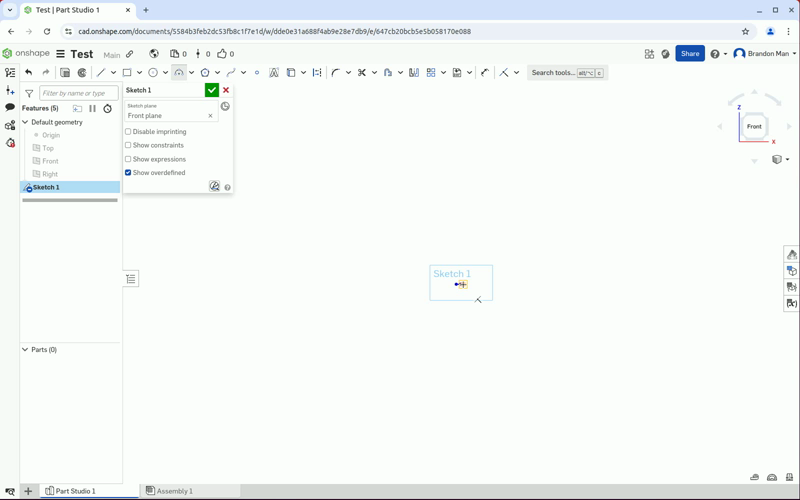
key_down(shift)
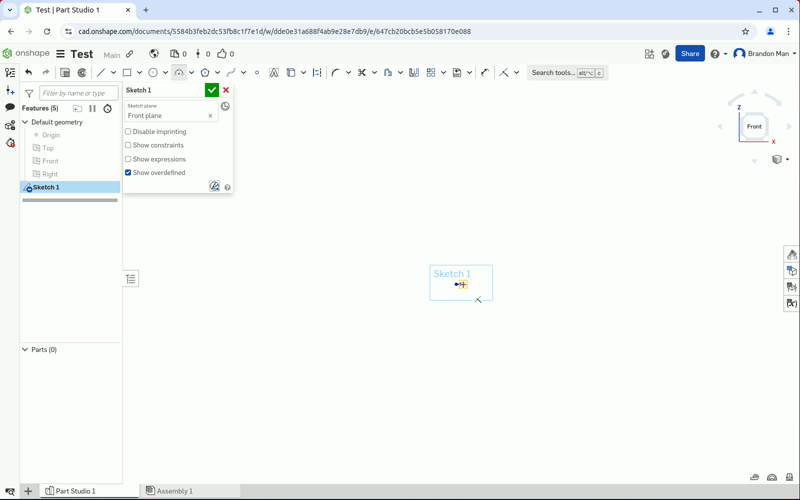
mouse_move(464, 285)
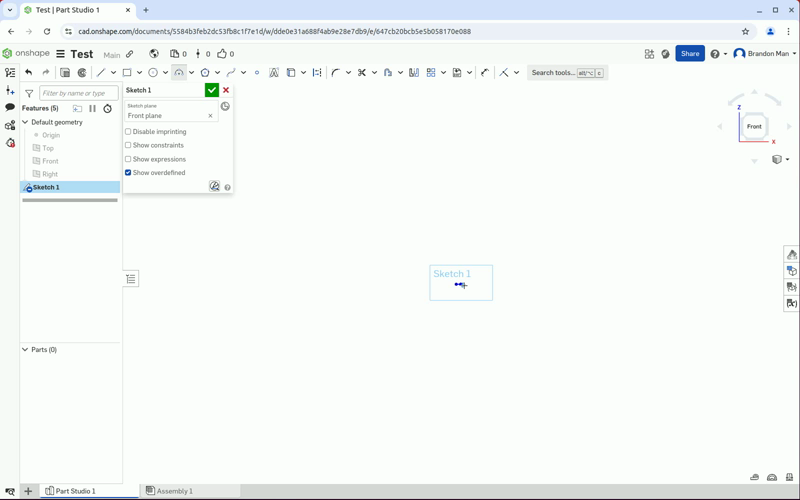
scroll(6)
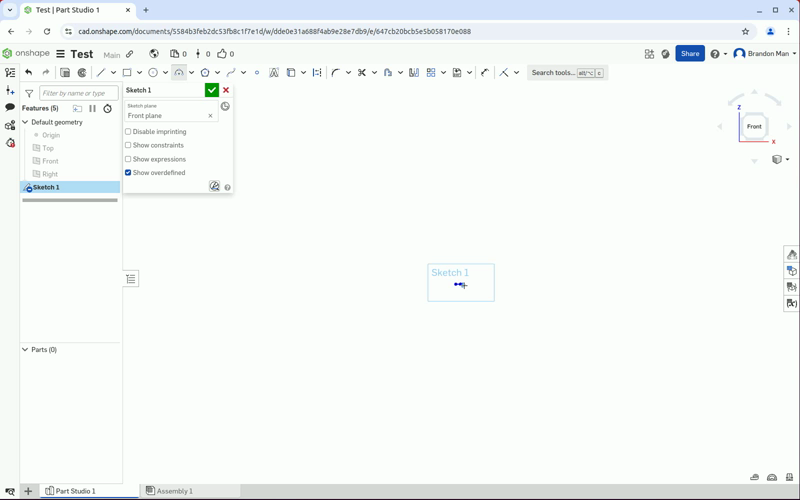
scroll(6)
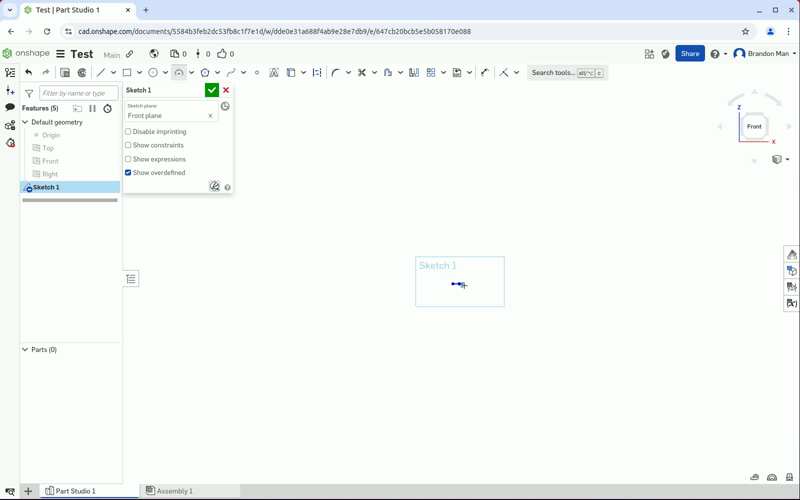
scroll(6)
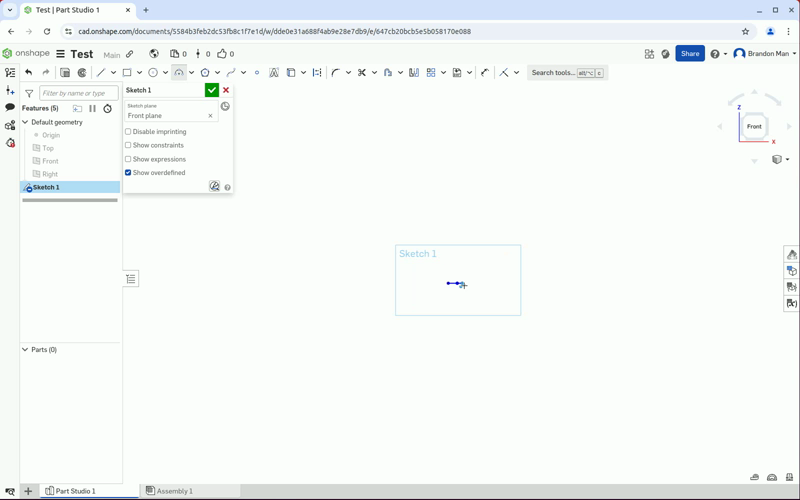
scroll(6)
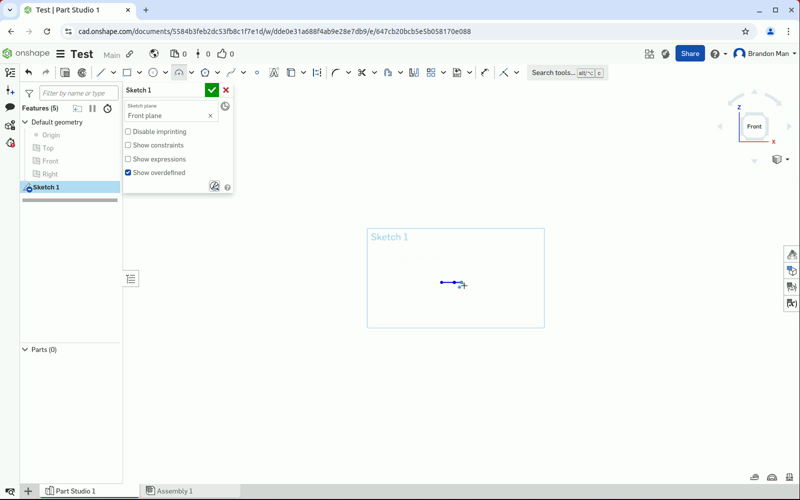
scroll(6)
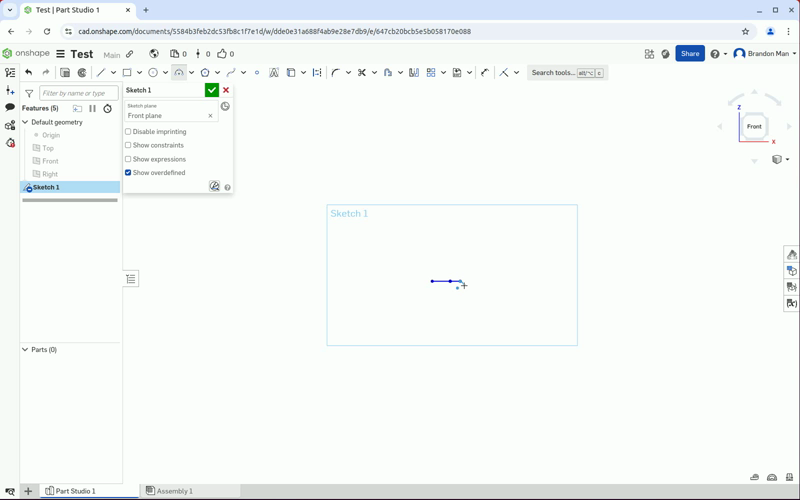
scroll(6)
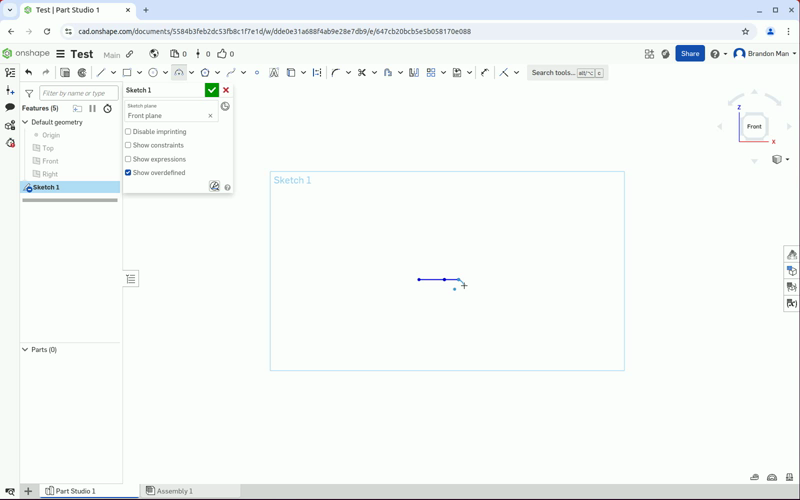
scroll(6)
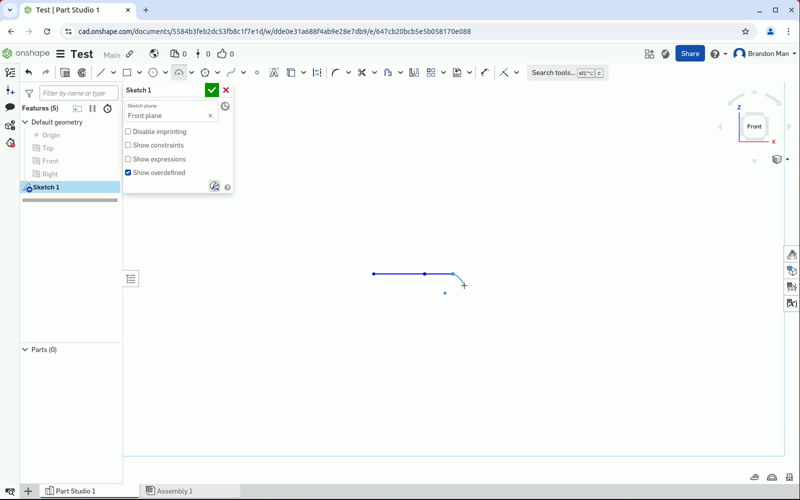
click(464, 285)
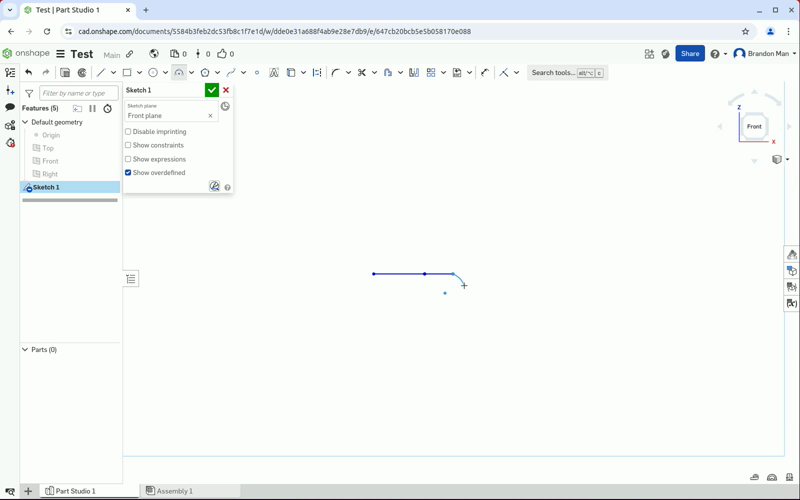
scroll(-6)
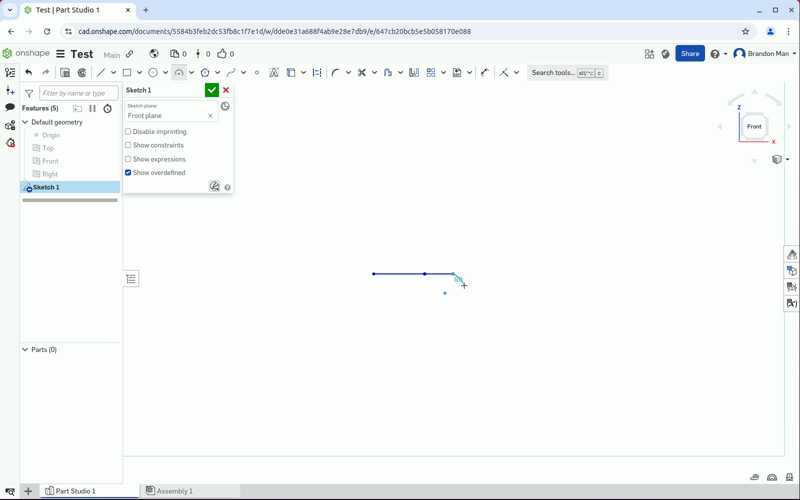
scroll(-6)
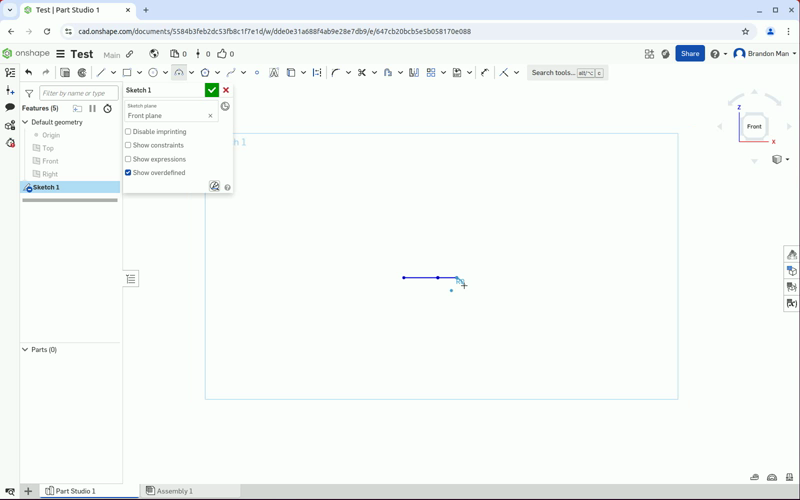
scroll(-6)
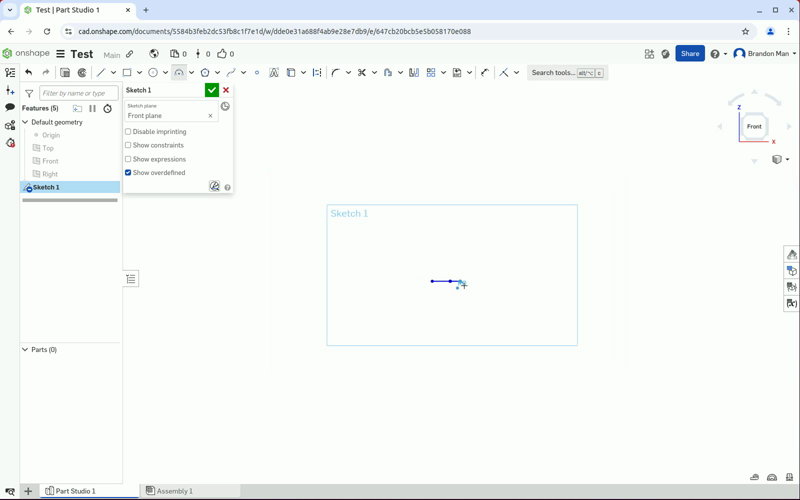
scroll(-6)
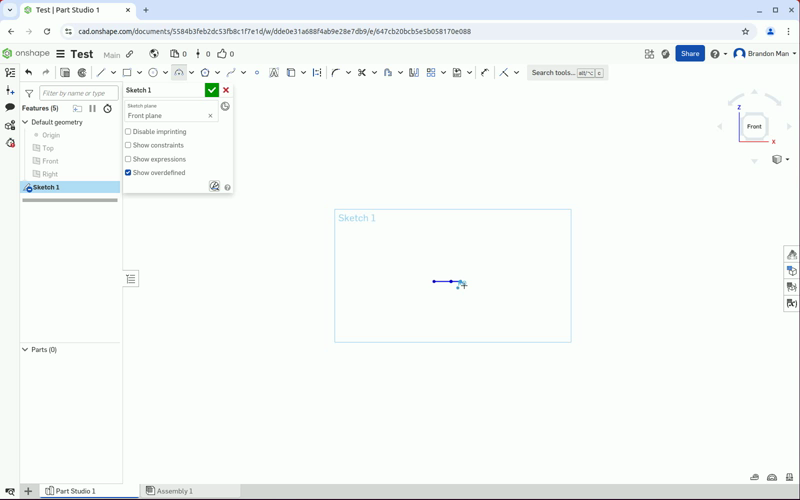
scroll(-6)
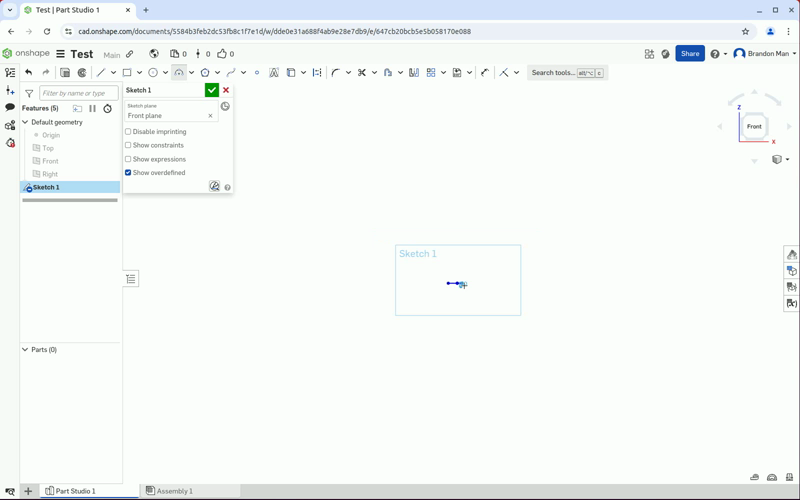
scroll(-6)
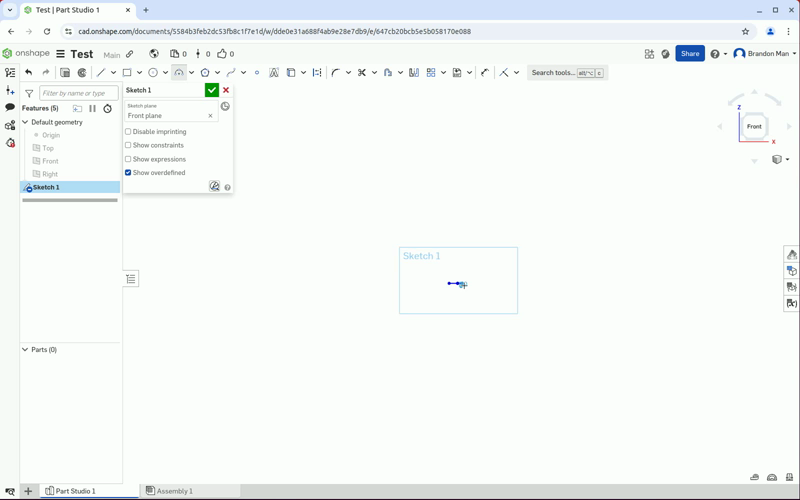
scroll(-6)
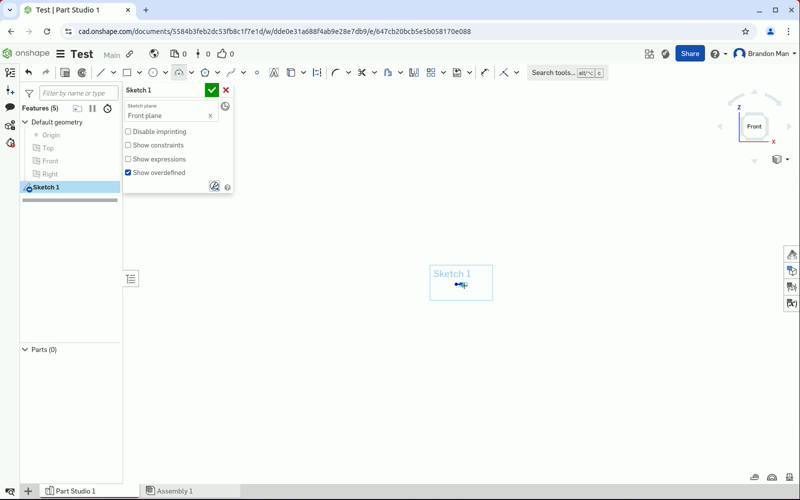
mouse_move(463, 284)
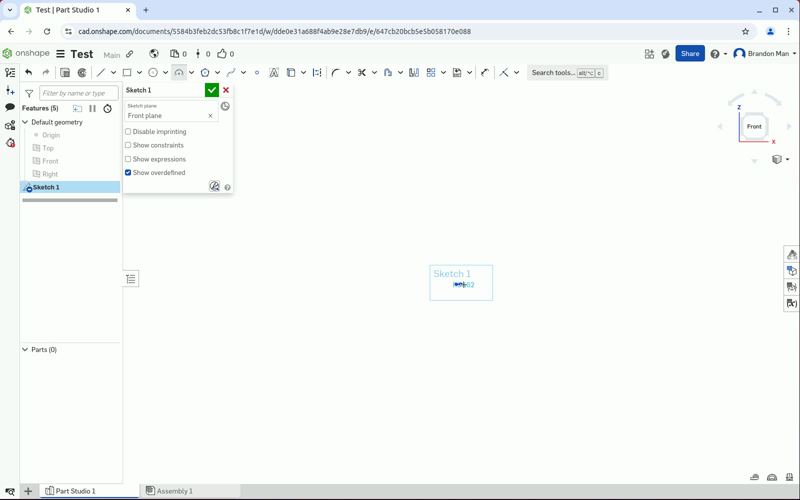
scroll(6)
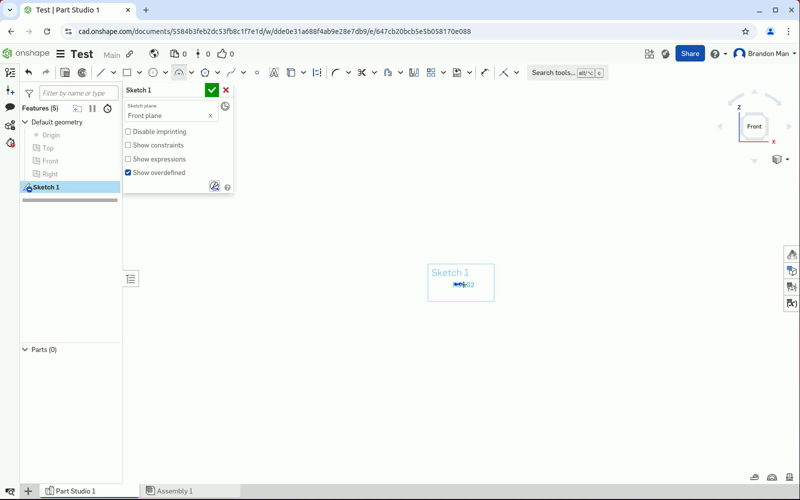
scroll(6)
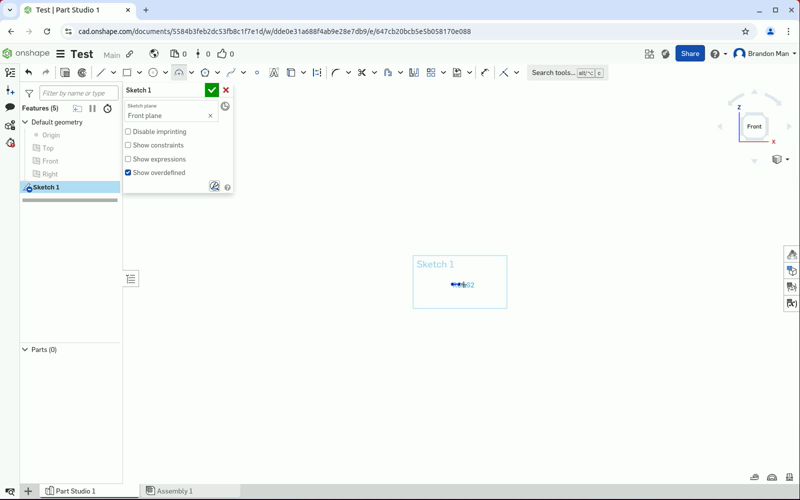
scroll(6)
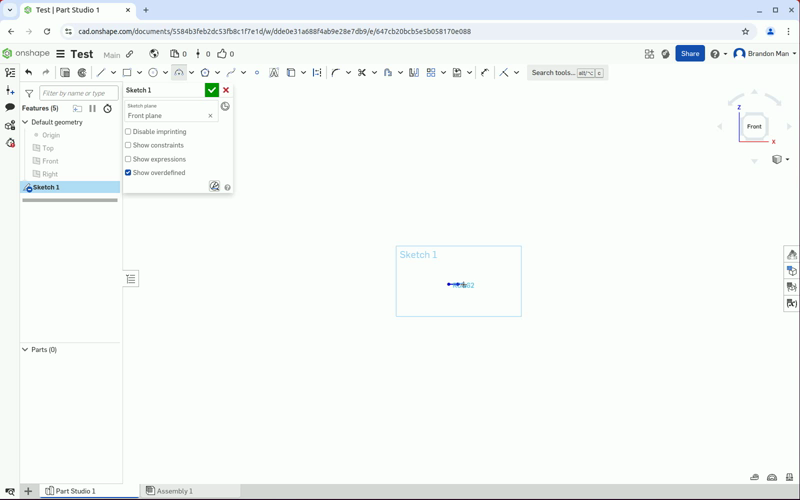
scroll(6)
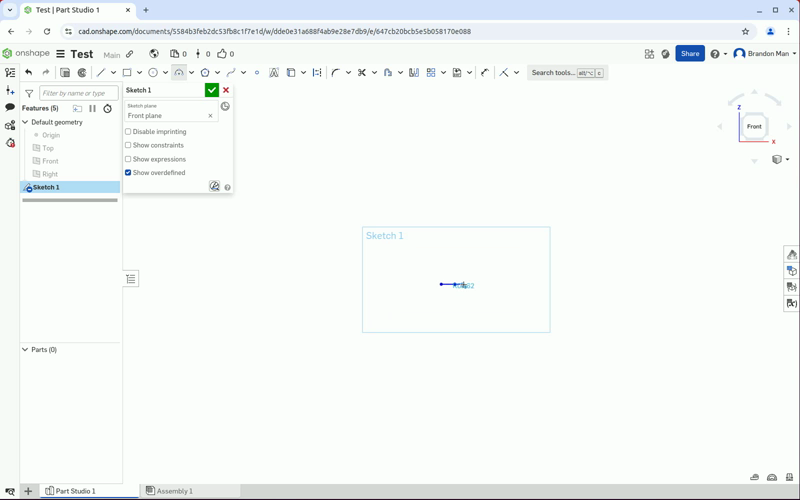
scroll(6)
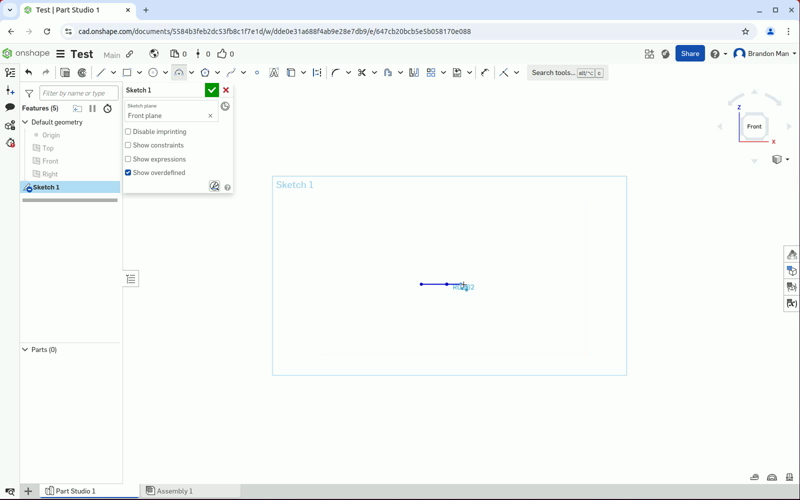
scroll(6)
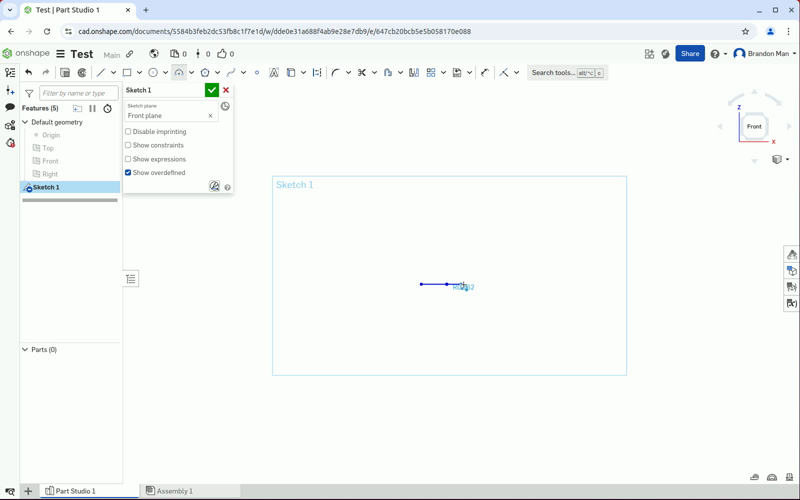
scroll(6)
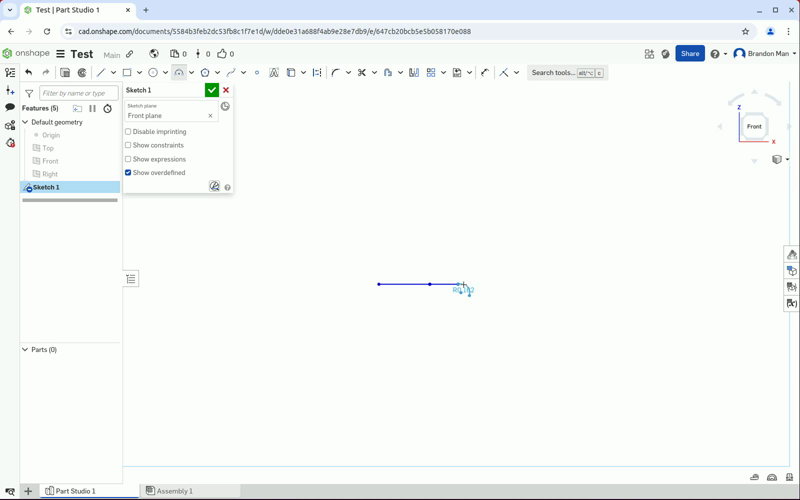
click(463, 284)
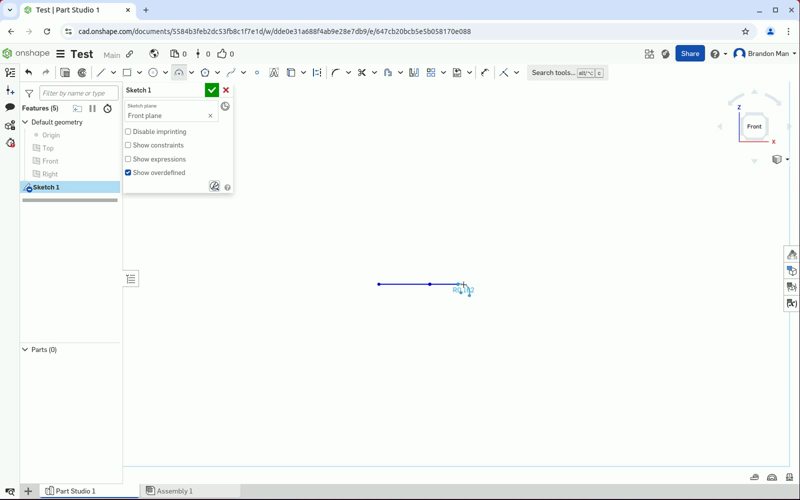
scroll(-6)
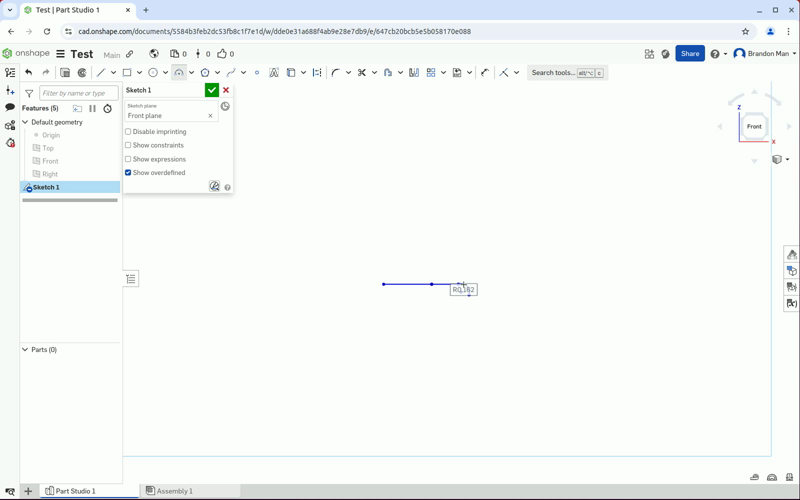
scroll(-6)
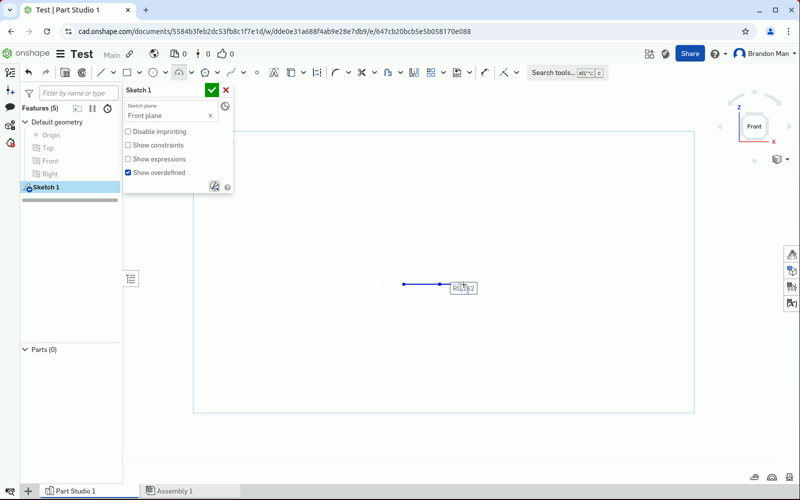
scroll(-6)
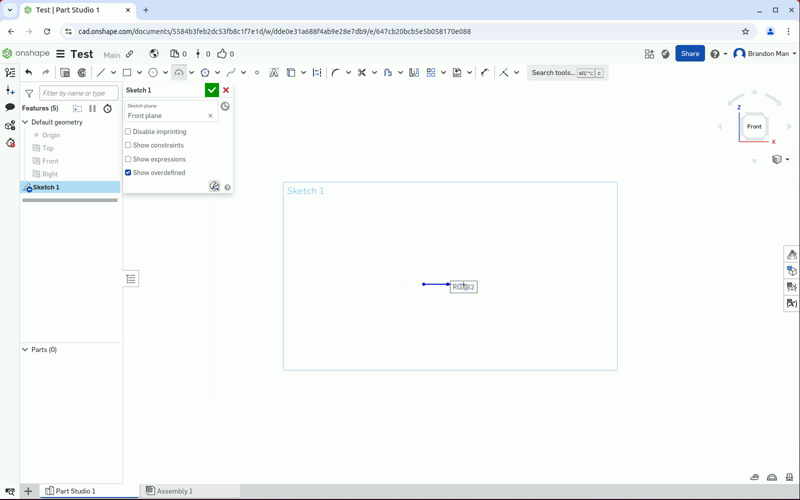
scroll(-6)
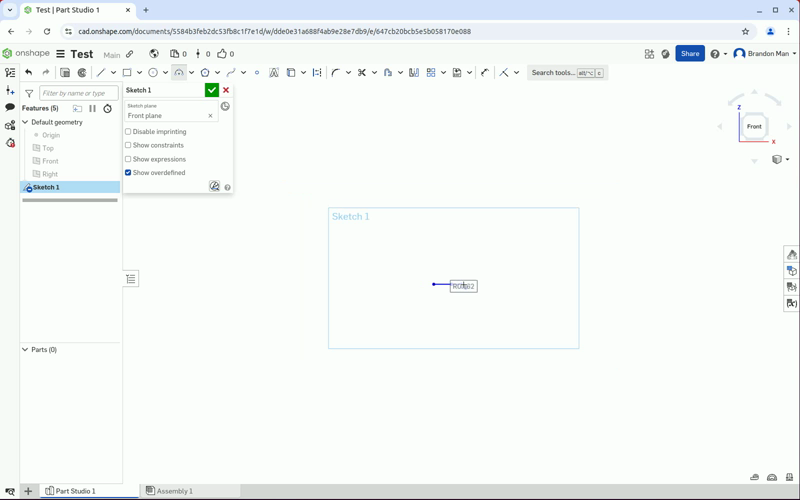
scroll(-6)
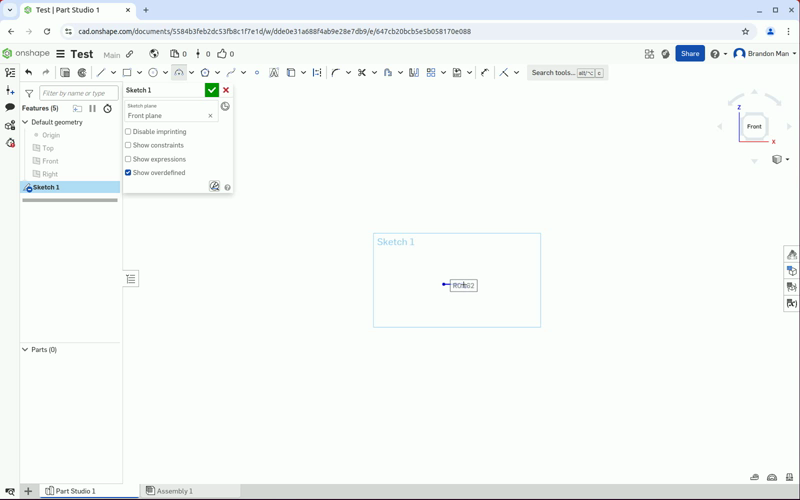
scroll(-6)
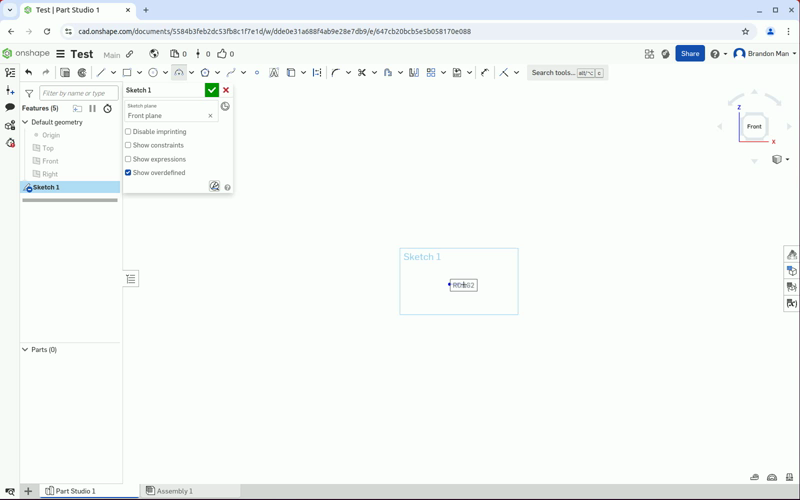
scroll(-6)
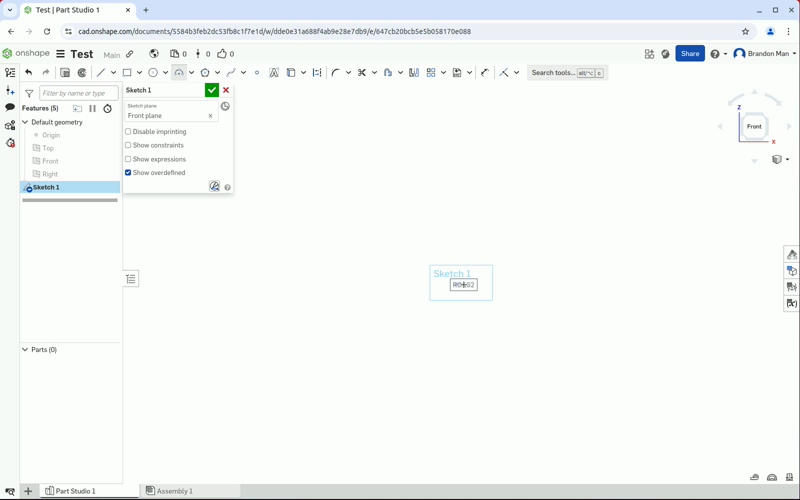
key_up(shift)
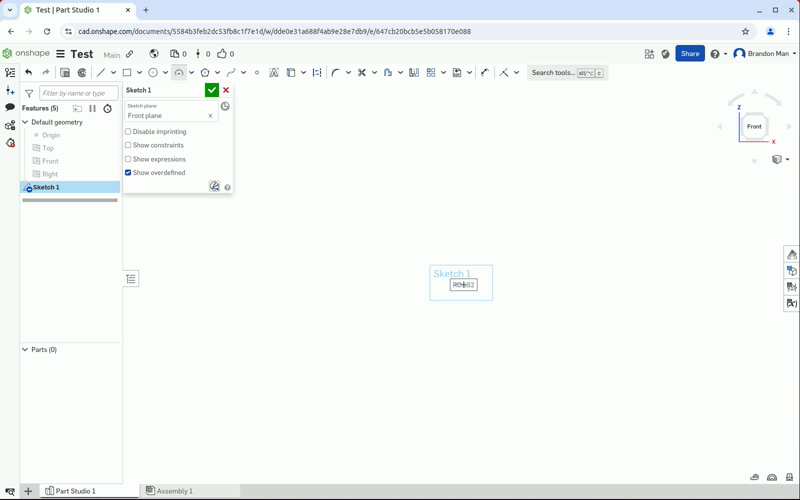
key(esc)
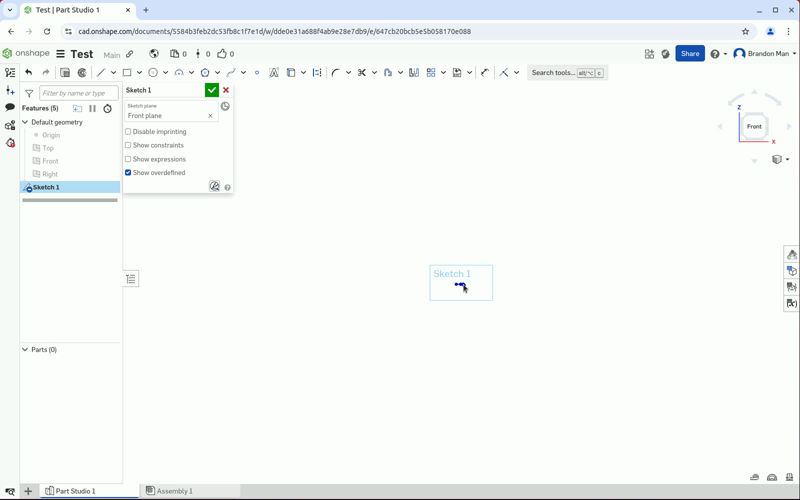
key(l)
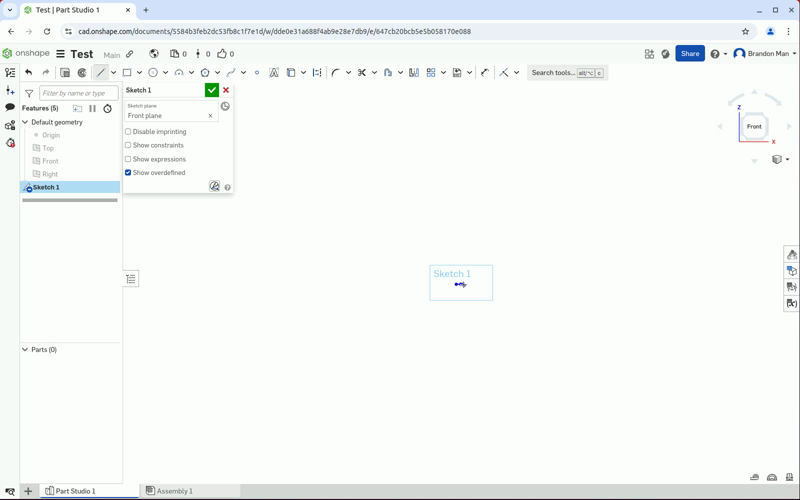
mouse_move(464, 285)
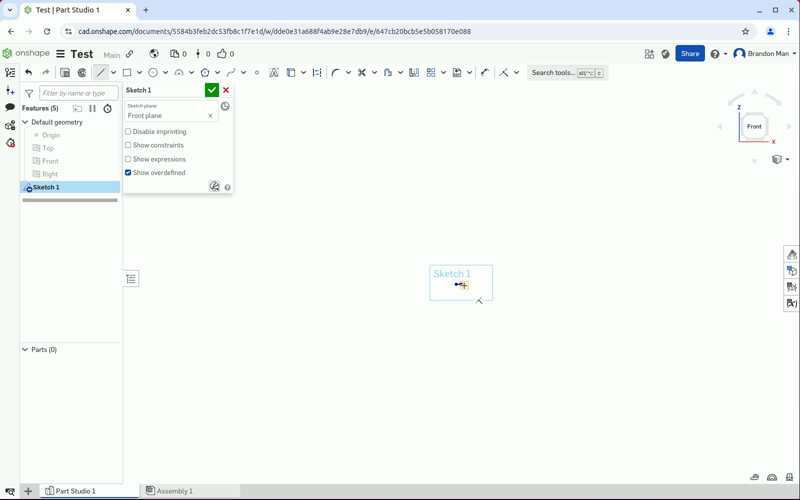
scroll(6)
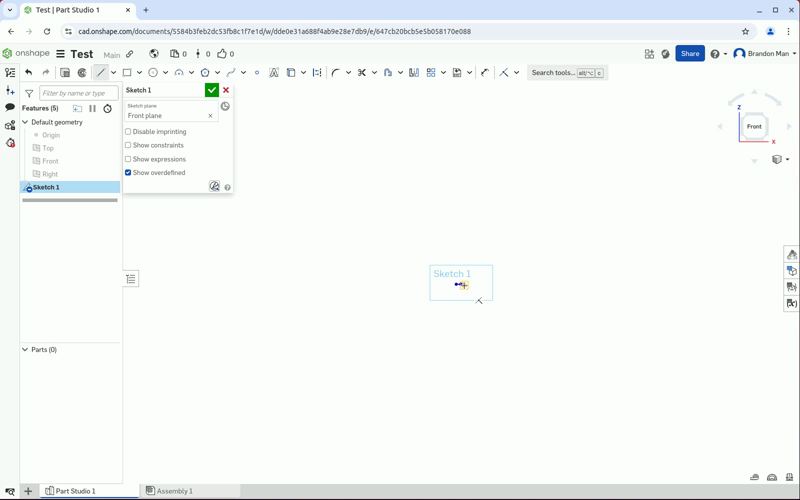
scroll(6)
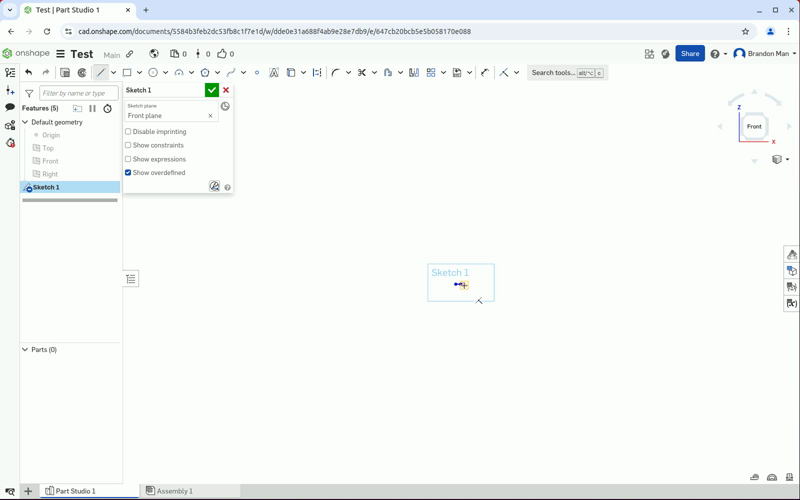
scroll(6)
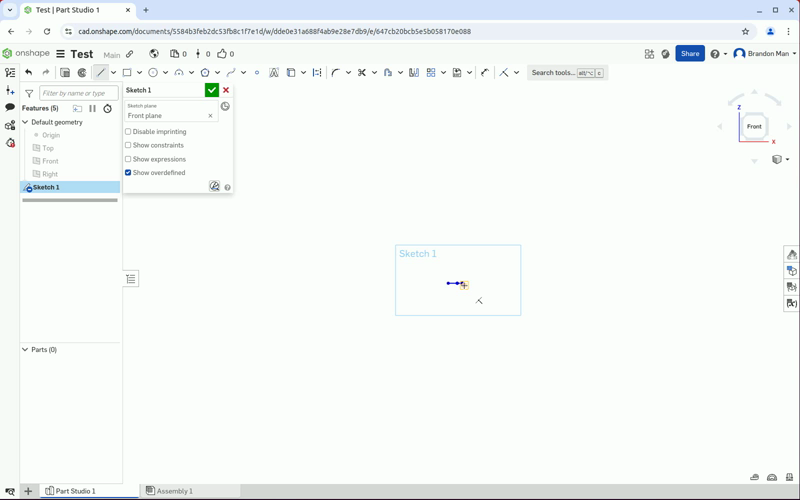
scroll(6)
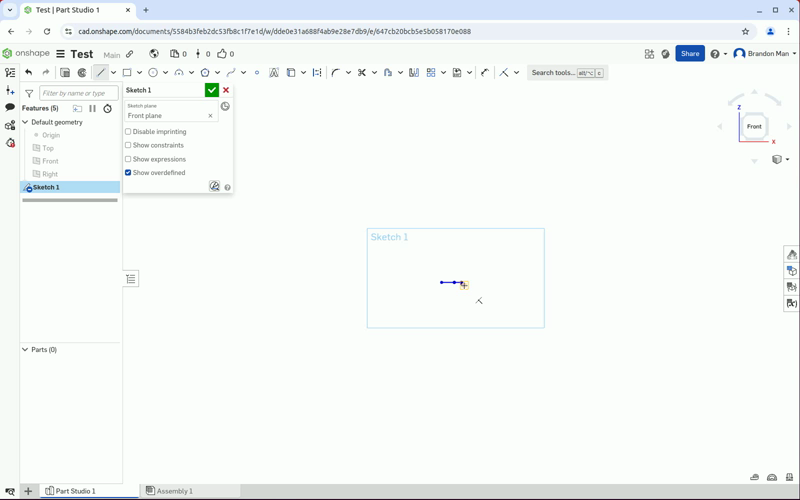
scroll(6)
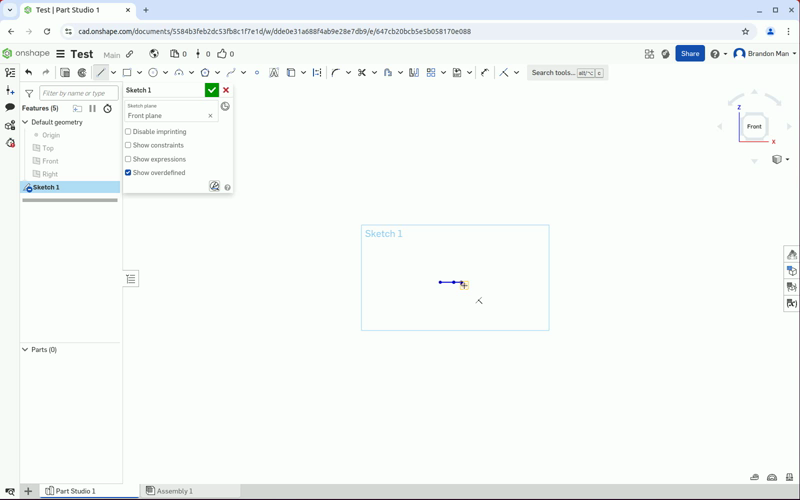
scroll(6)
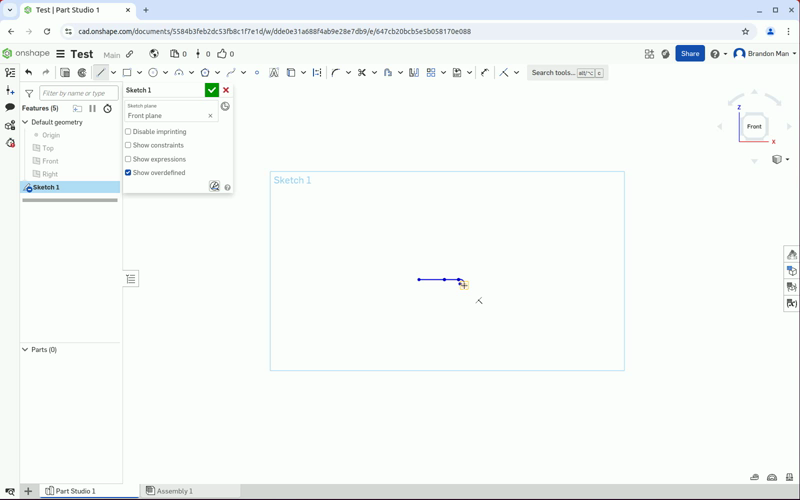
scroll(6)
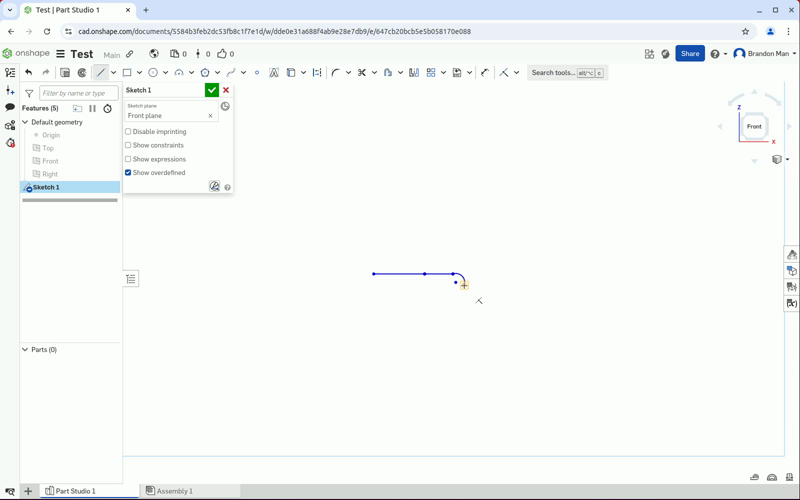
click(464, 285)
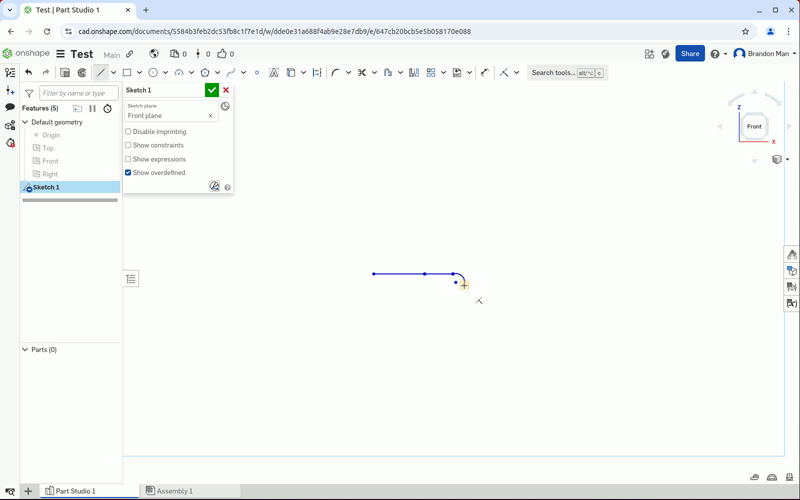
scroll(-6)
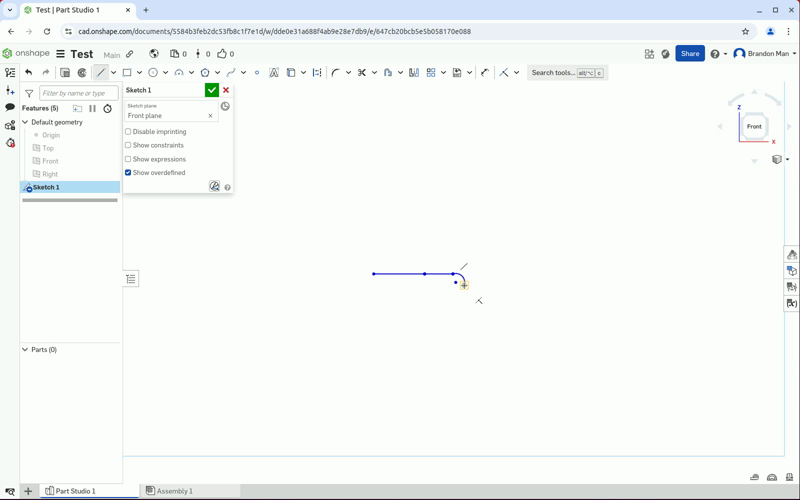
scroll(-6)
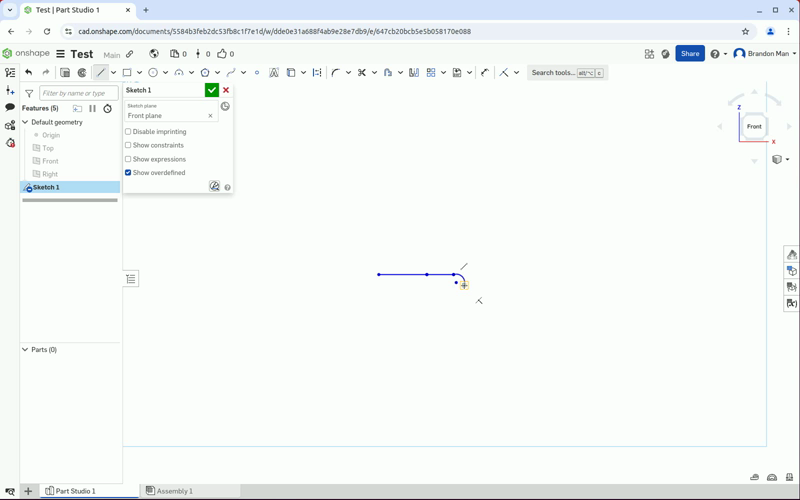
scroll(-6)
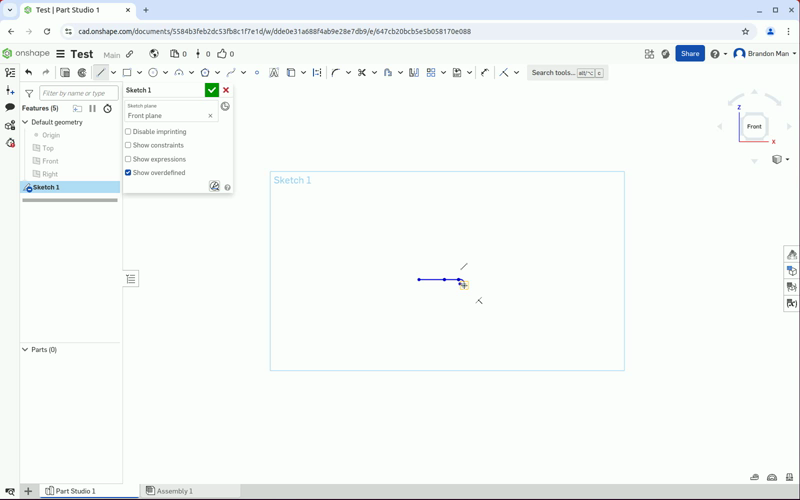
scroll(-6)
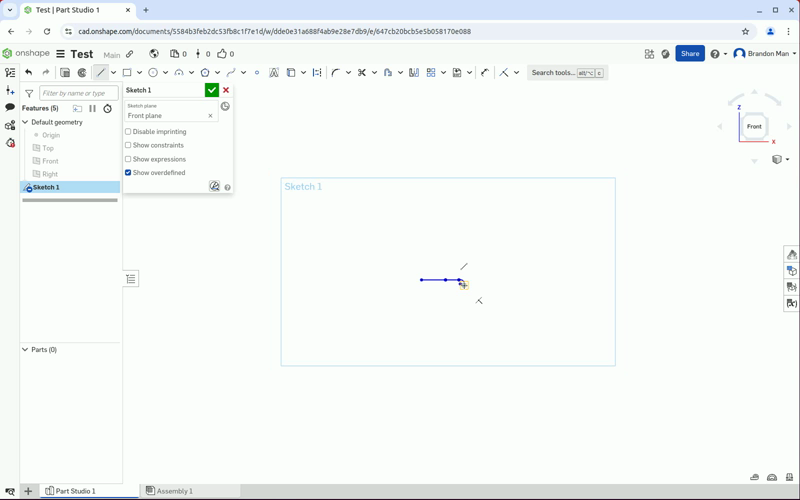
scroll(-6)
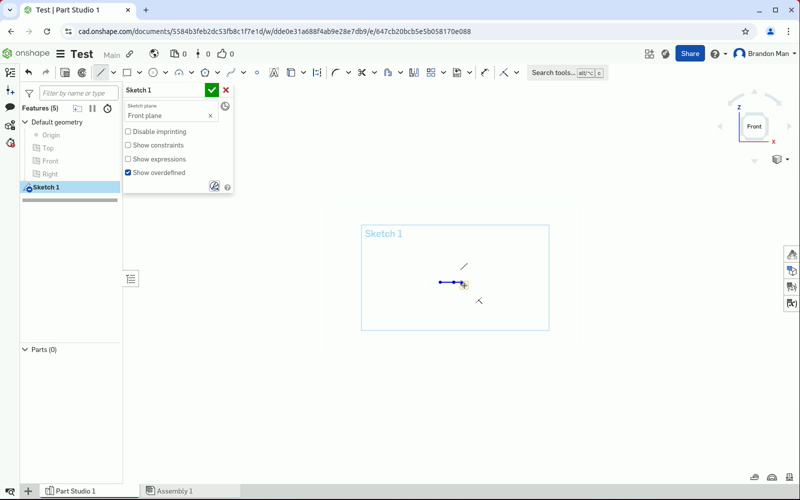
scroll(-6)
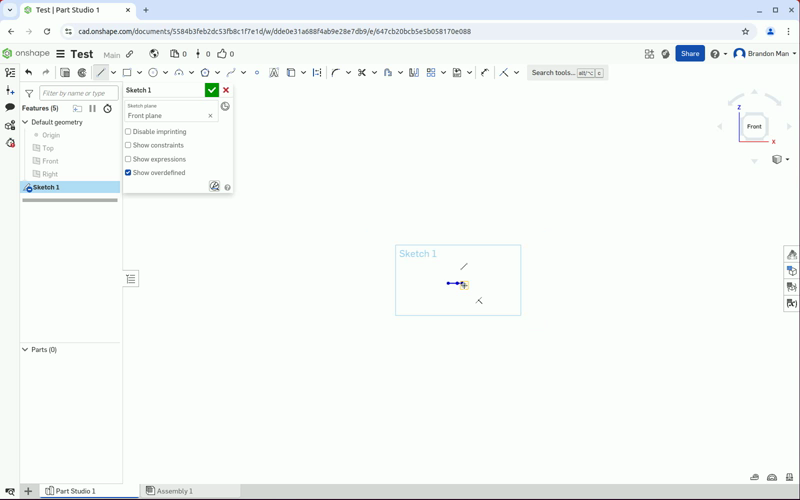
scroll(-6)
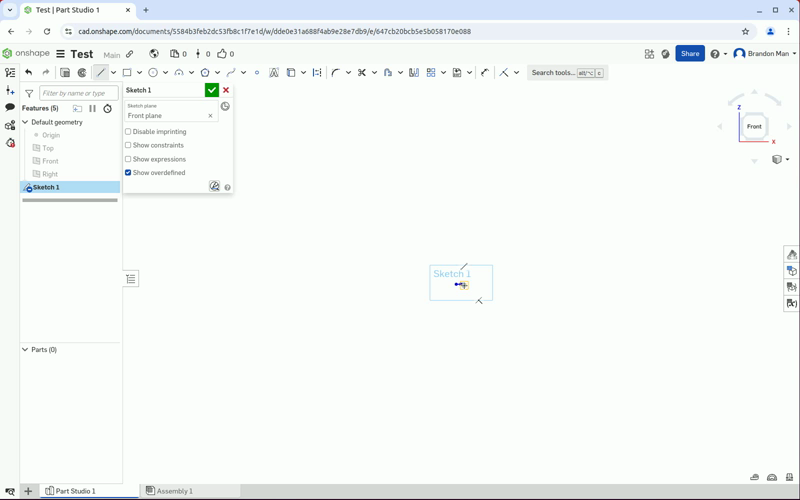
key_down(shift)
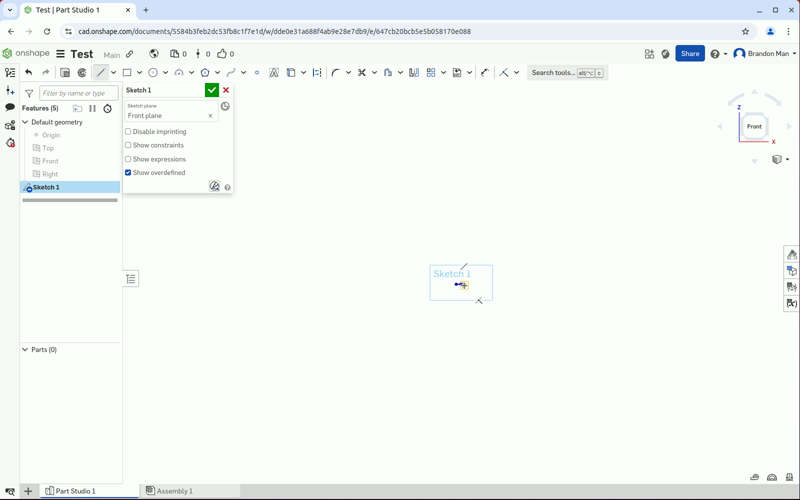
mouse_move(494, 285)
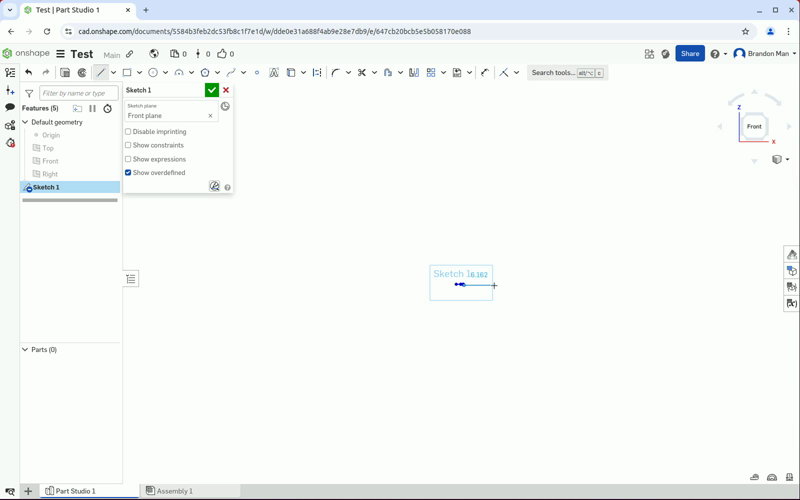
mouse_move(464, 297)
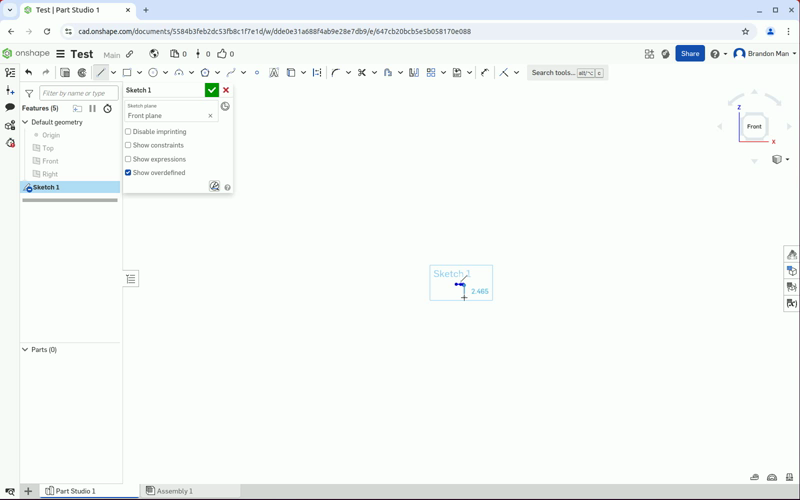
click(464, 297)
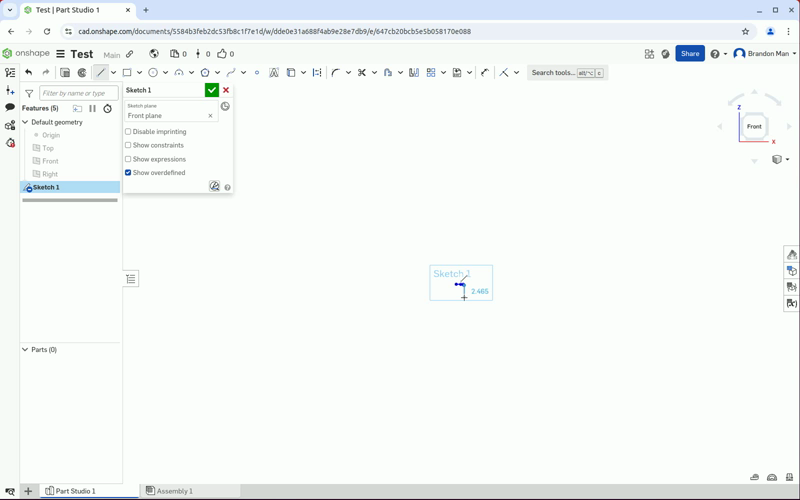
key_up(shift)
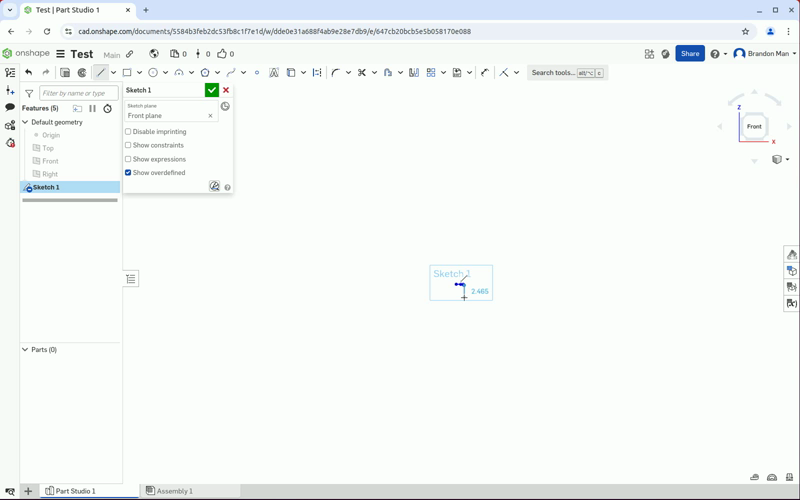
key_down(shift)
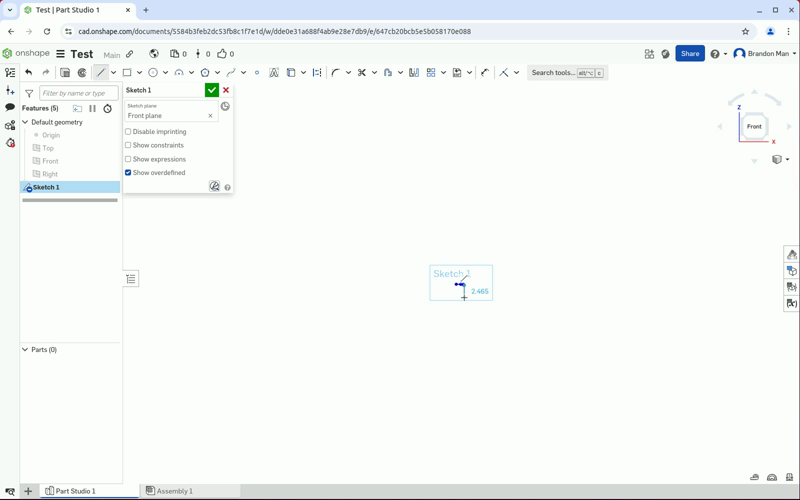
mouse_move(494, 297)
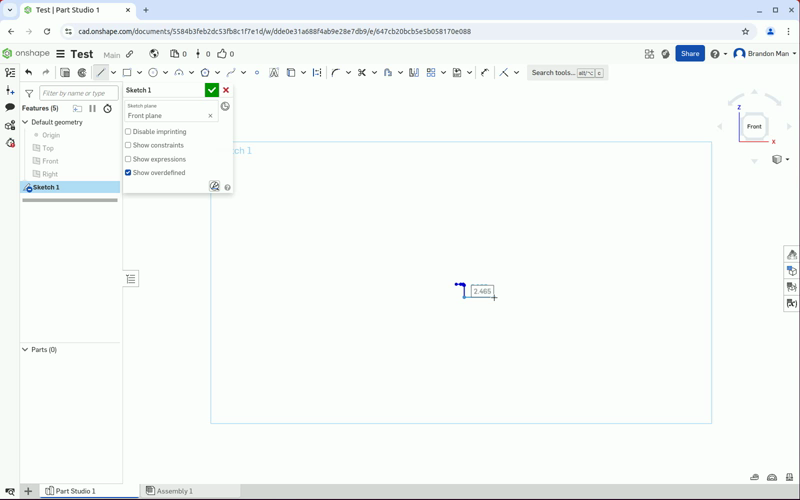
mouse_move(465, 297)
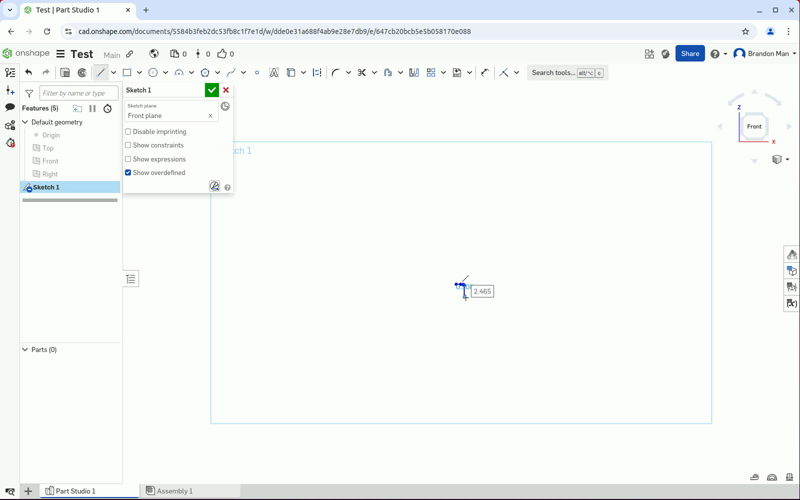
scroll(6)
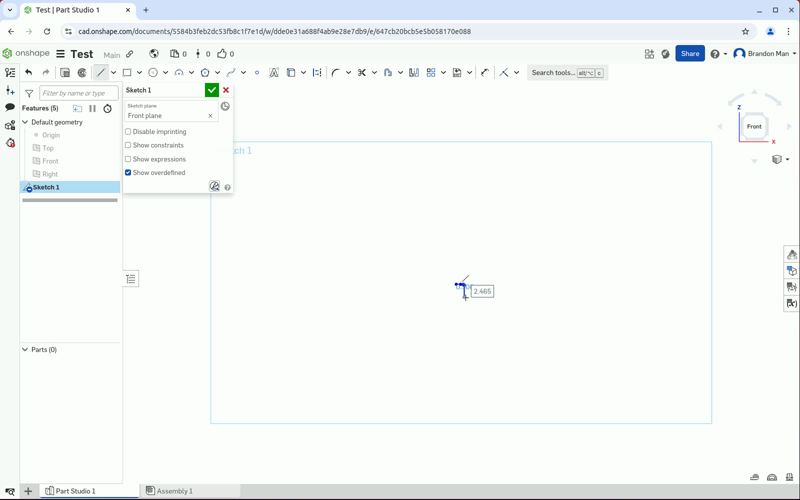
scroll(6)
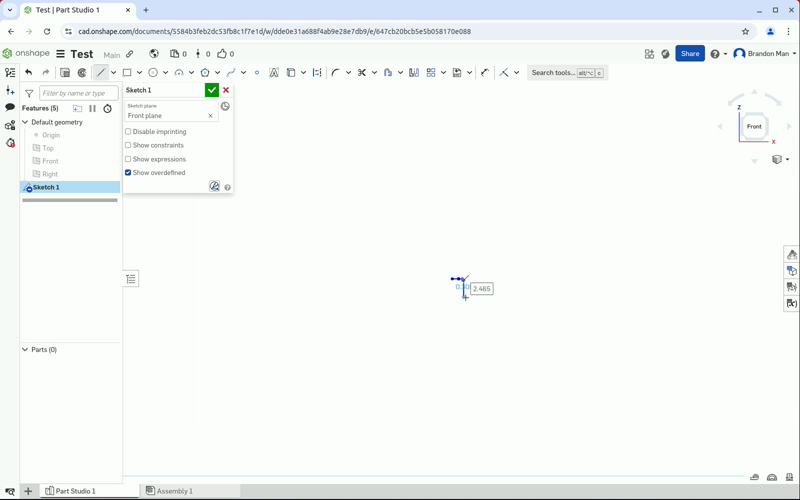
scroll(6)
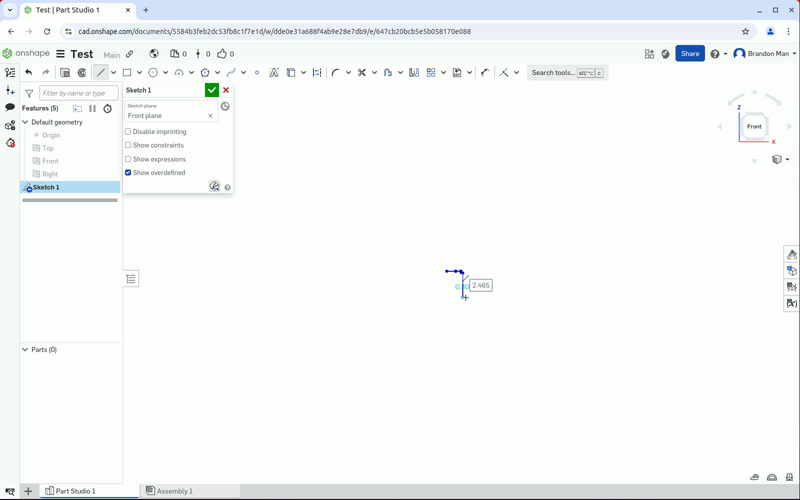
scroll(6)
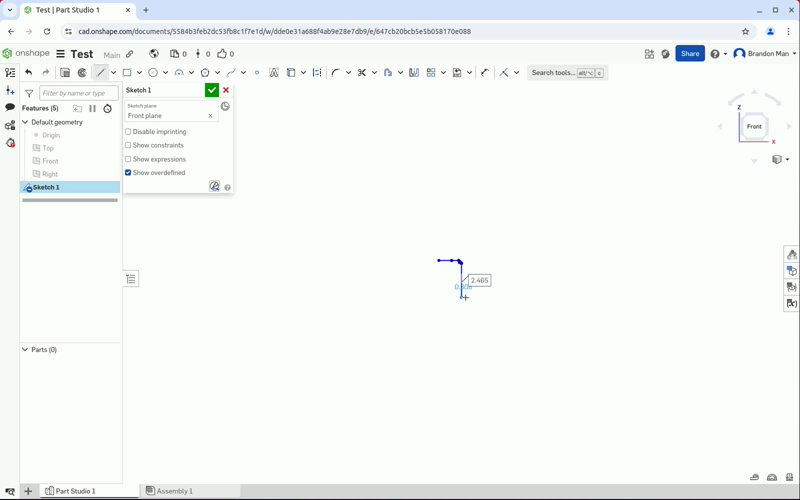
scroll(6)
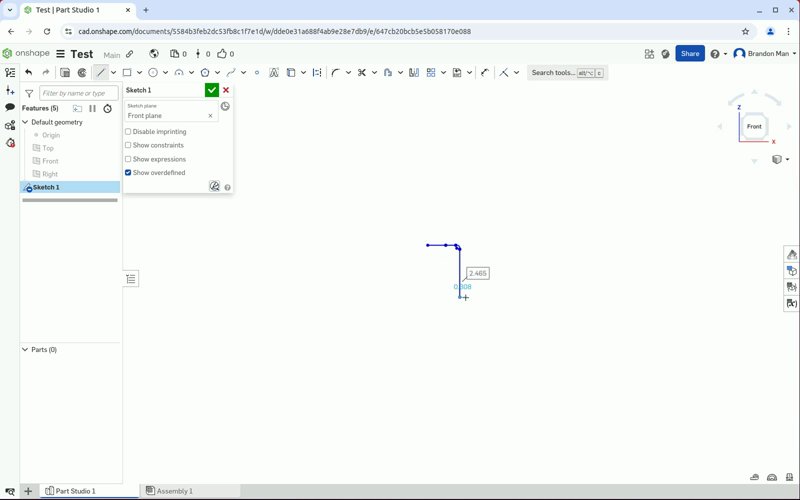
scroll(6)
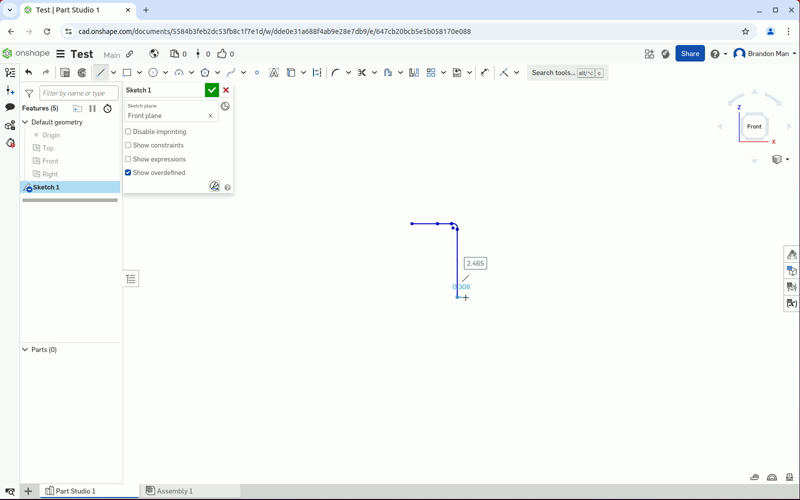
scroll(6)
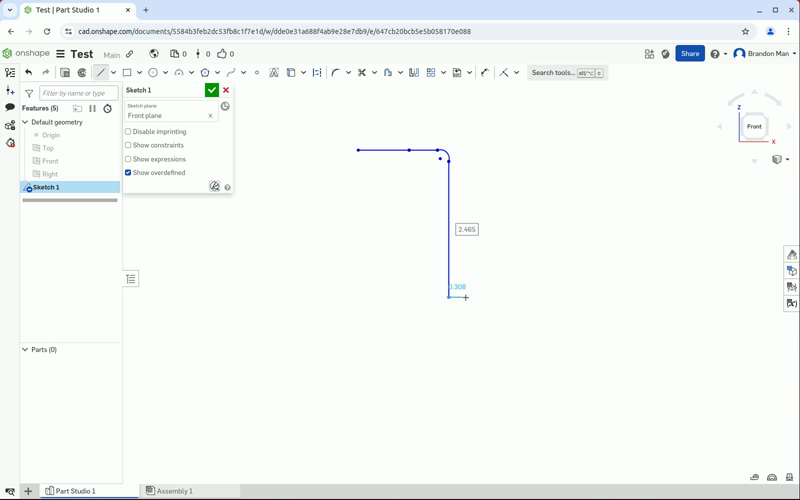
click(465, 297)
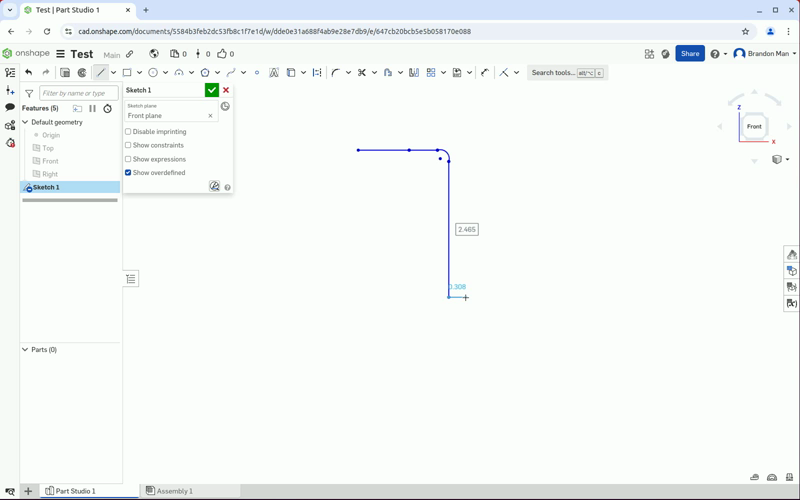
scroll(-6)
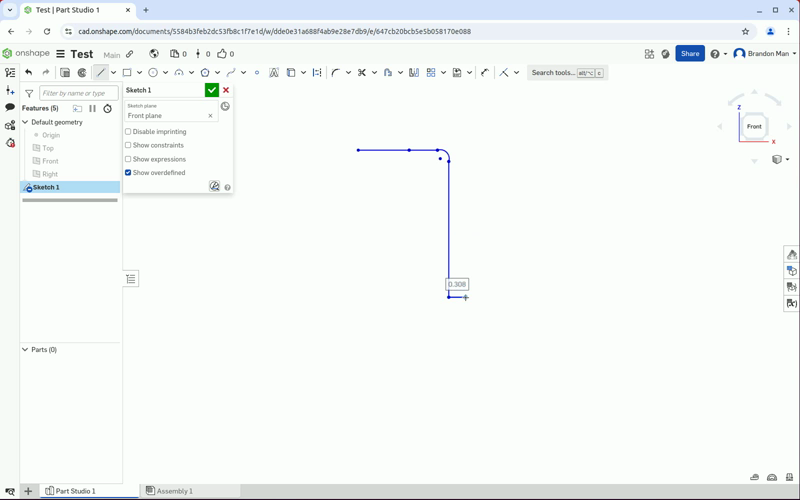
scroll(-6)
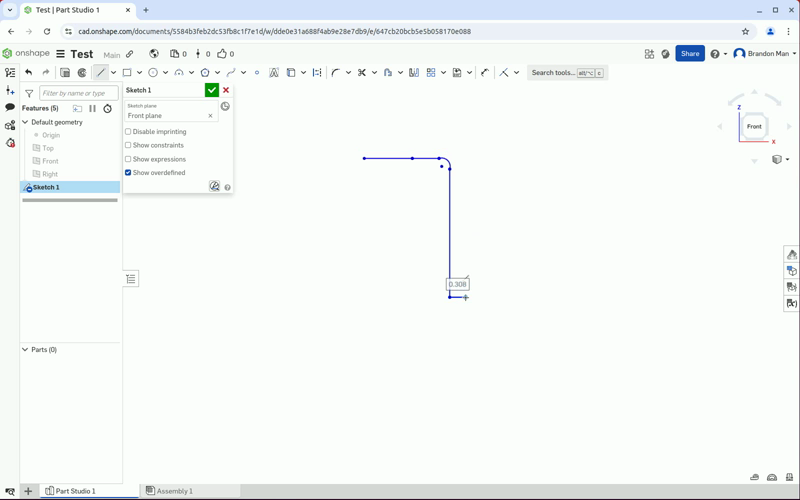
scroll(-6)
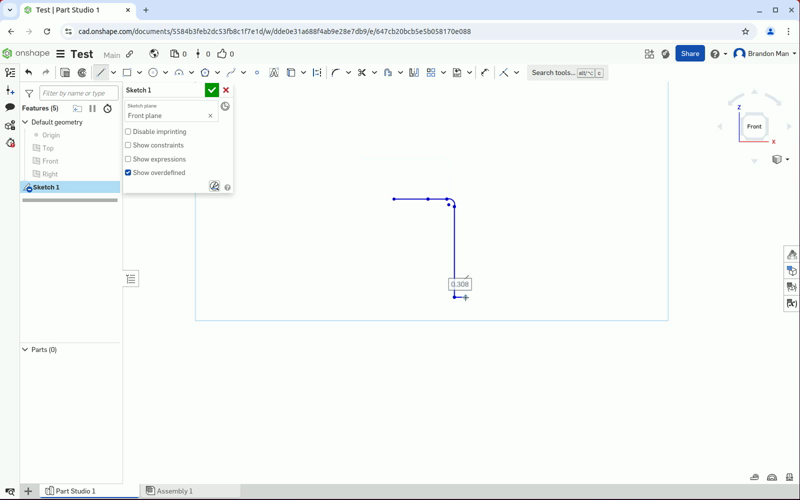
scroll(-6)
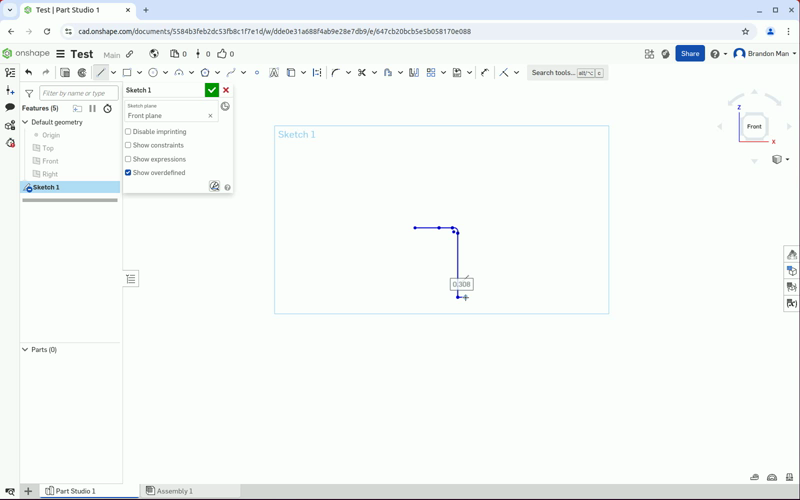
scroll(-6)
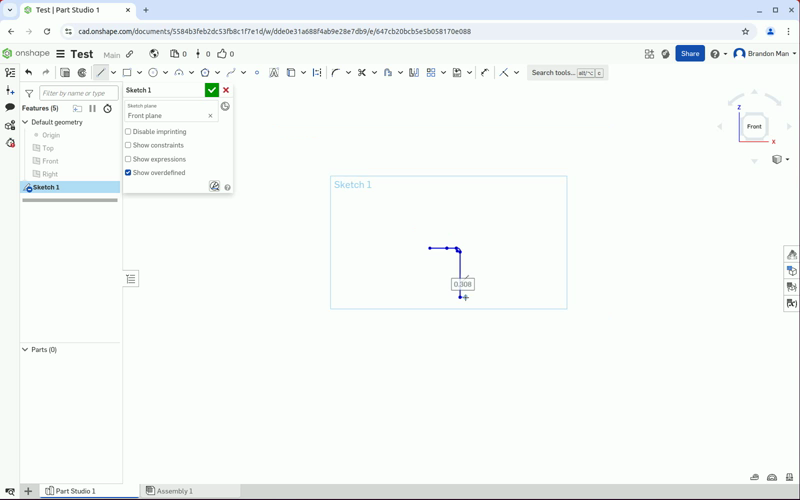
scroll(-6)
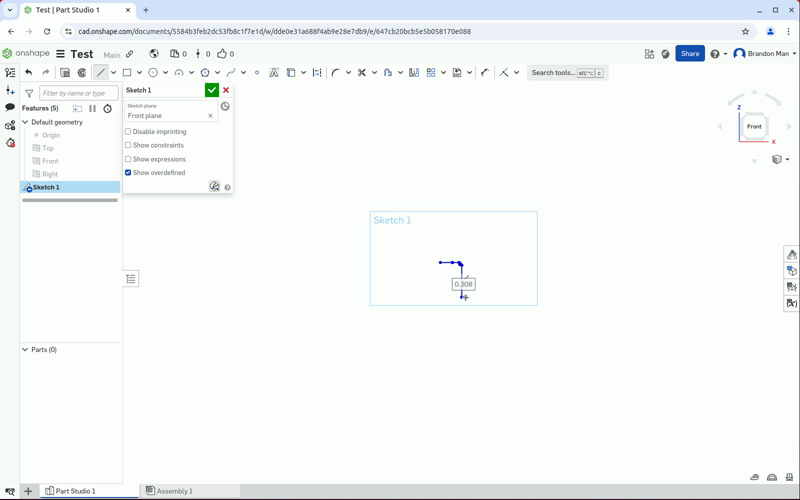
scroll(-6)
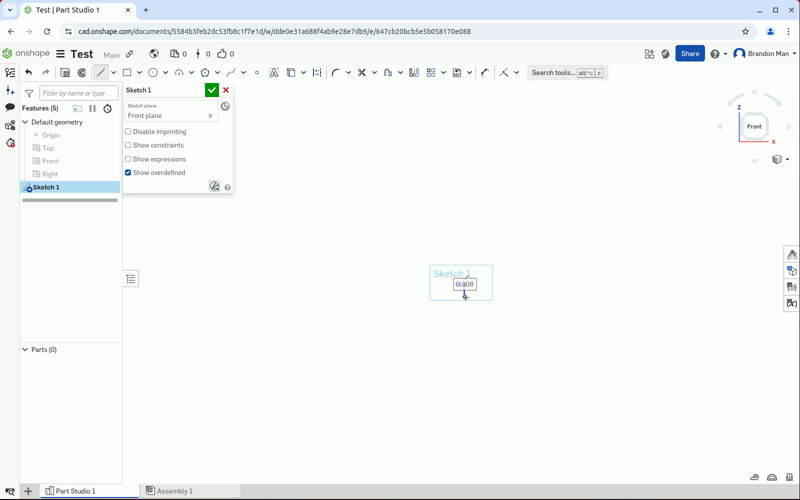
key_up(shift)
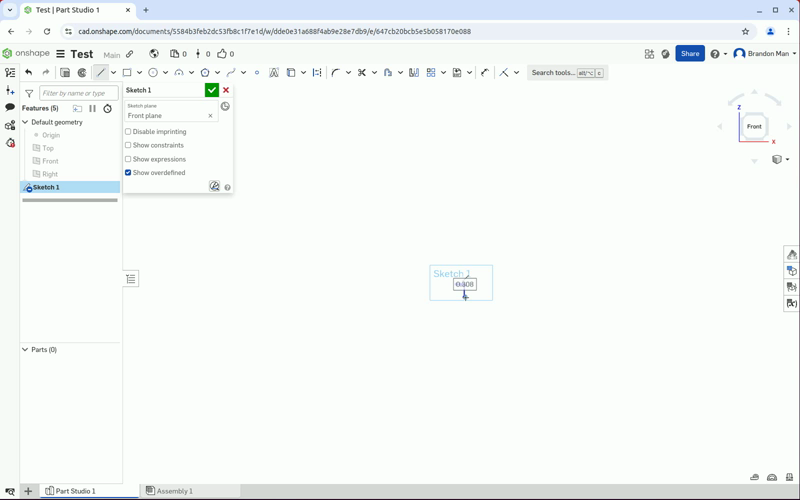
key_down(shift)
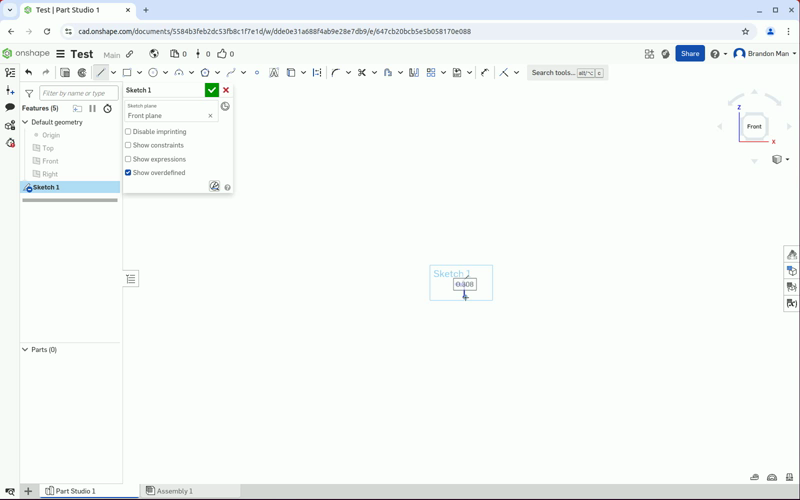
mouse_move(495, 297)
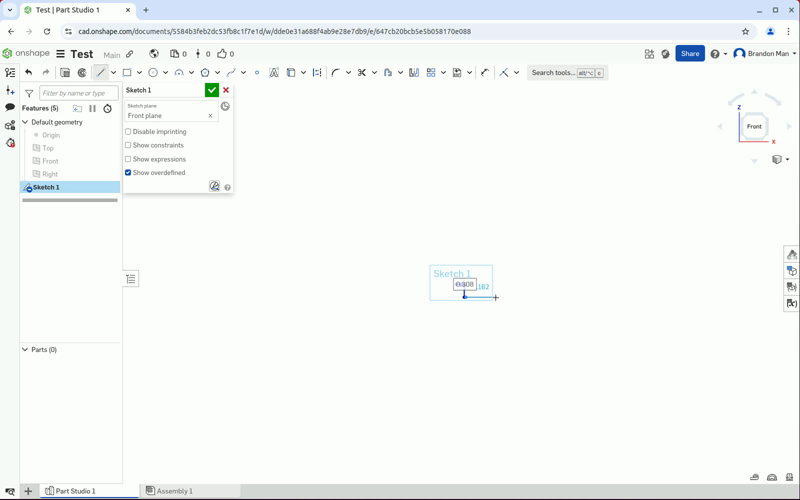
mouse_move(465, 283)
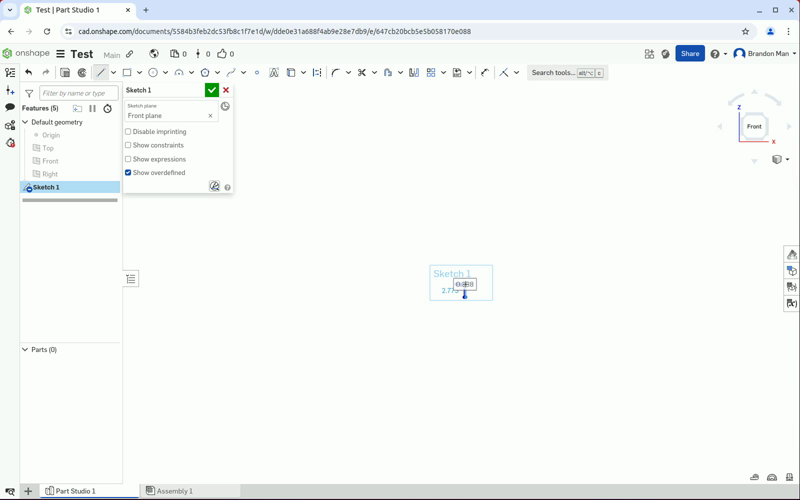
scroll(6)
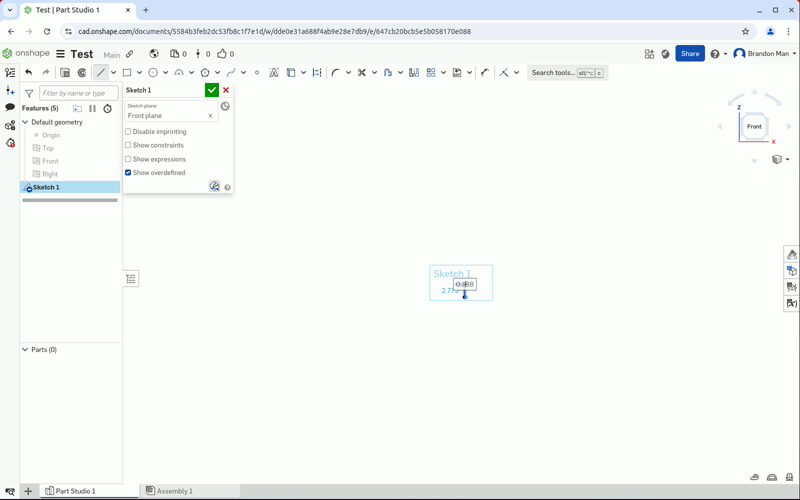
scroll(6)
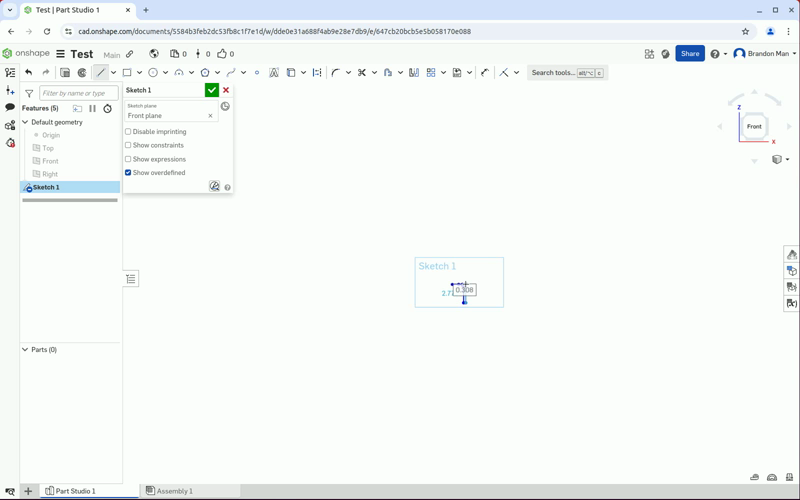
scroll(6)
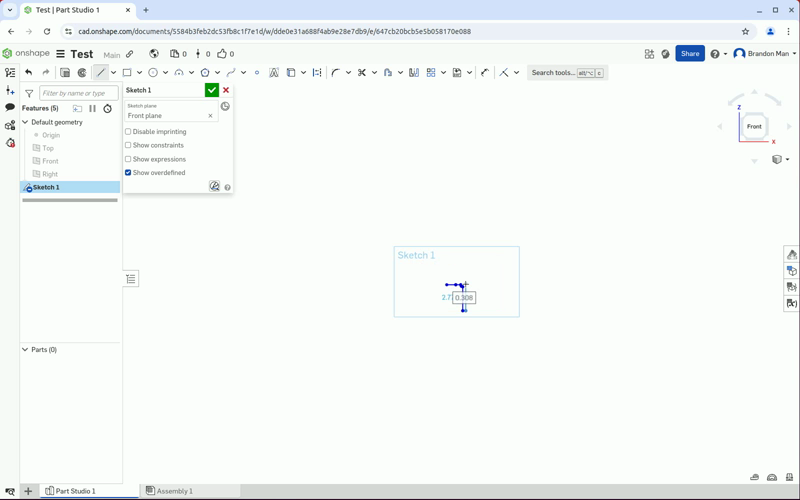
scroll(6)
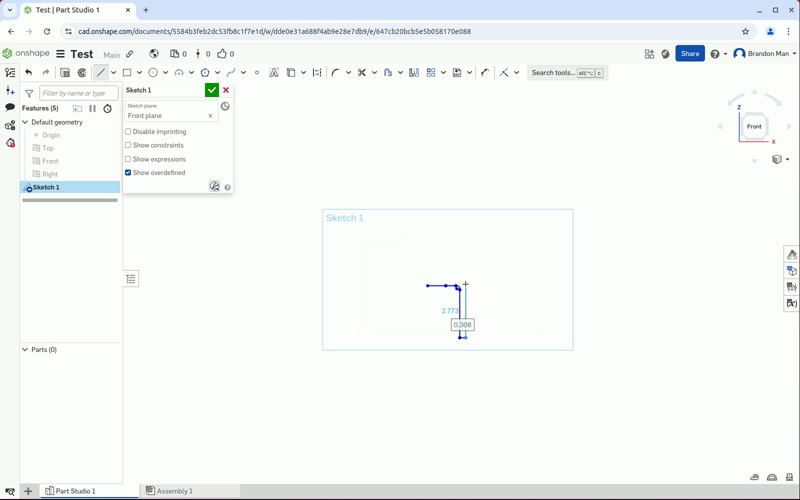
scroll(6)
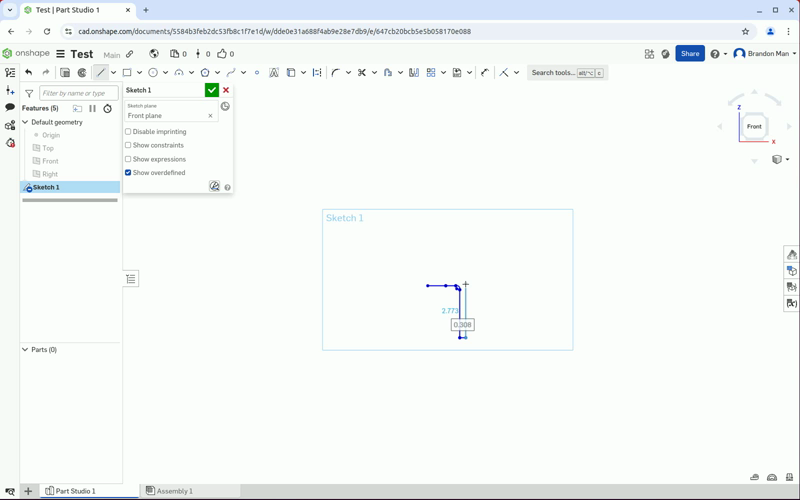
scroll(6)
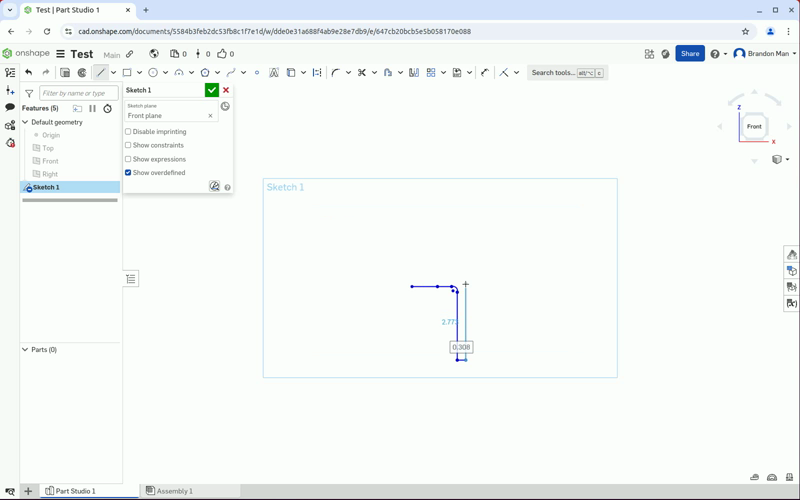
scroll(6)
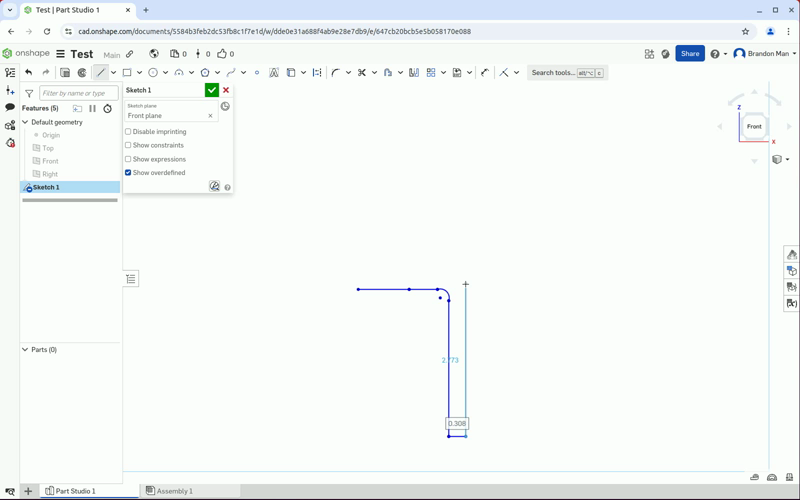
click(465, 283)
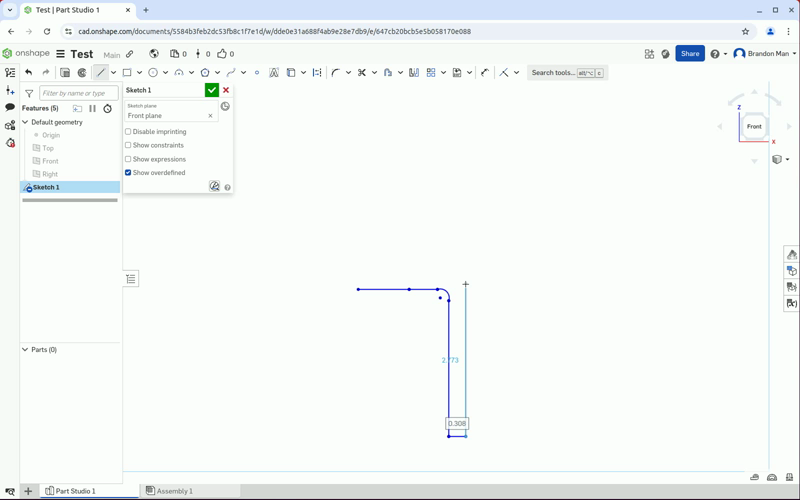
scroll(-6)
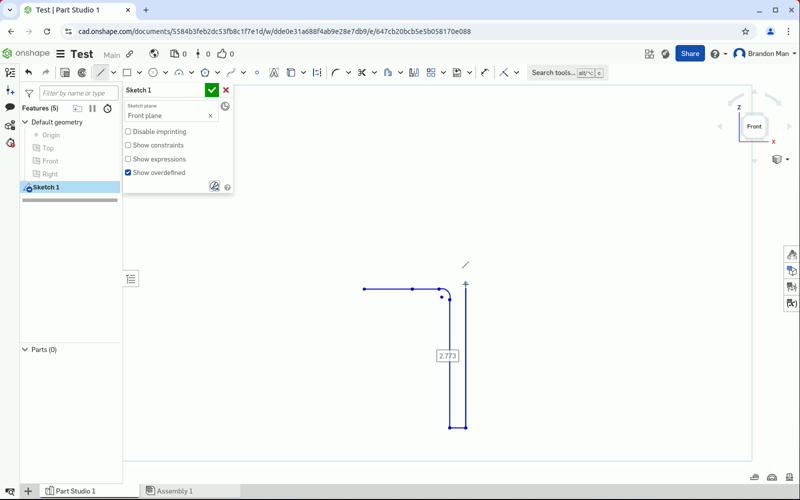
scroll(-6)
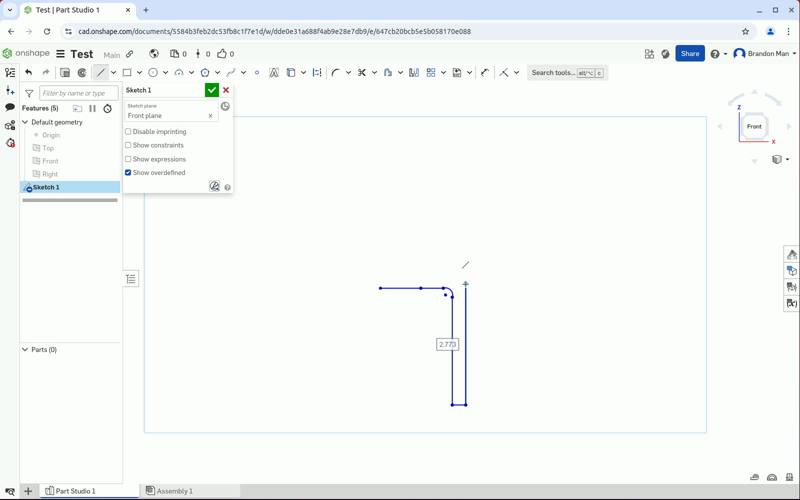
scroll(-6)
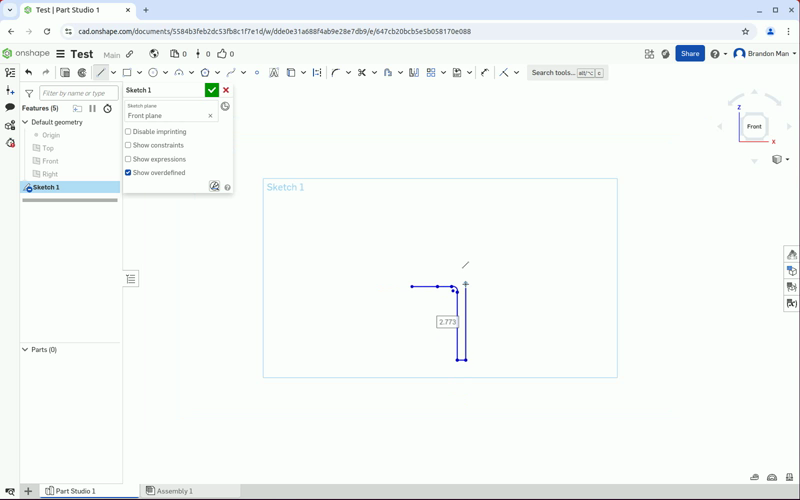
scroll(-6)
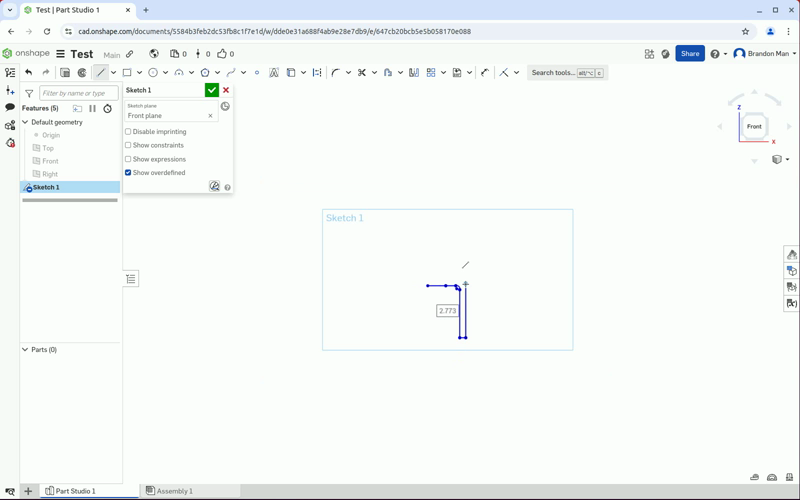
scroll(-6)
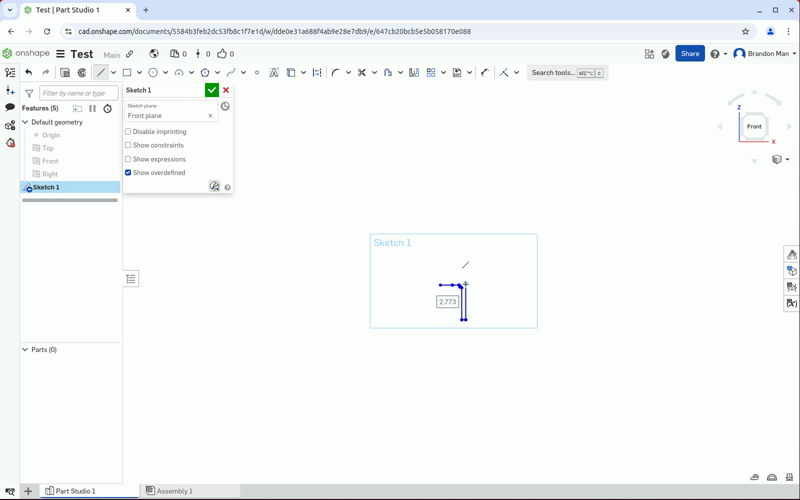
scroll(-6)
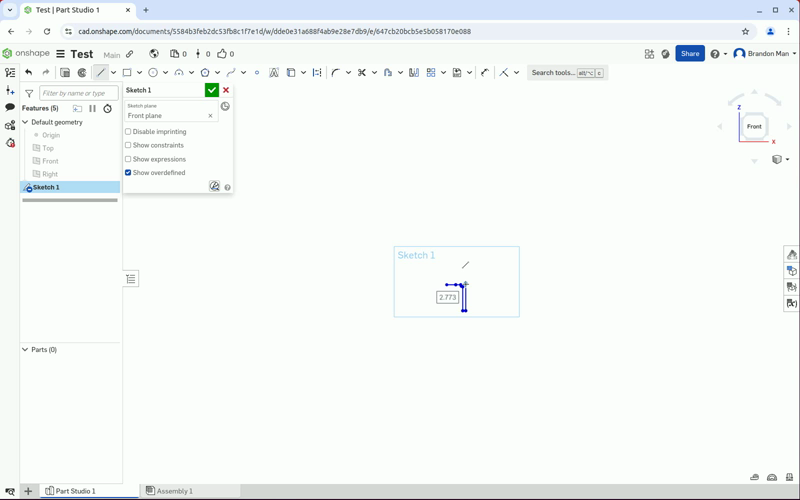
scroll(-6)
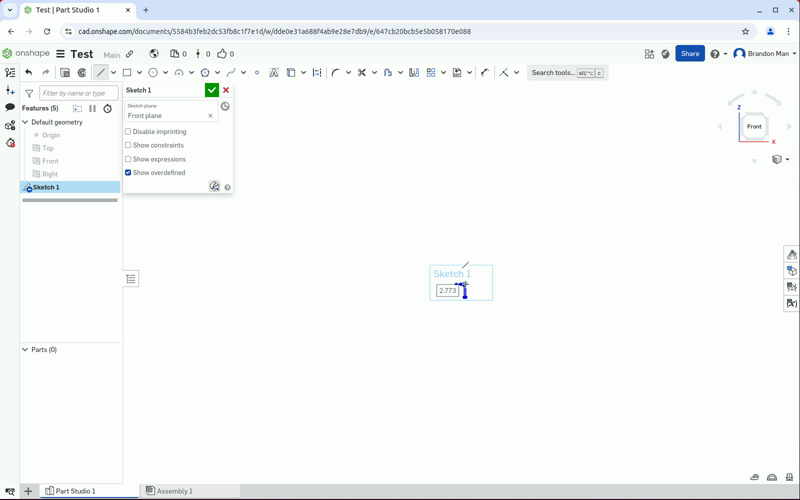
key_up(shift)
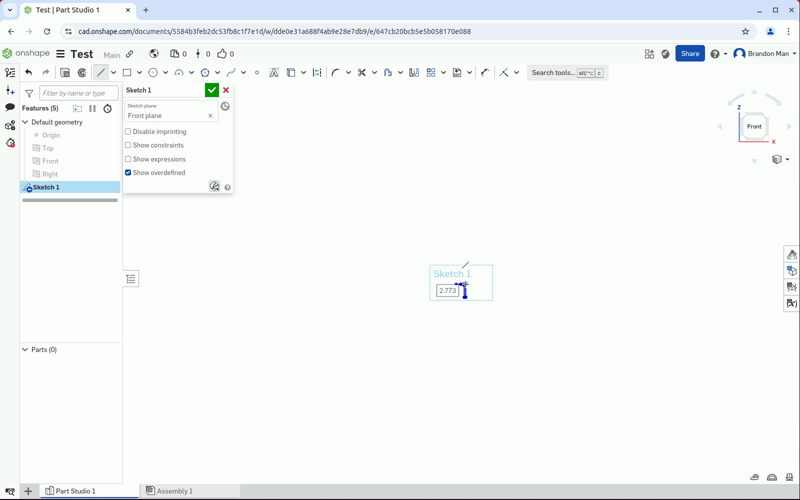
key(esc)
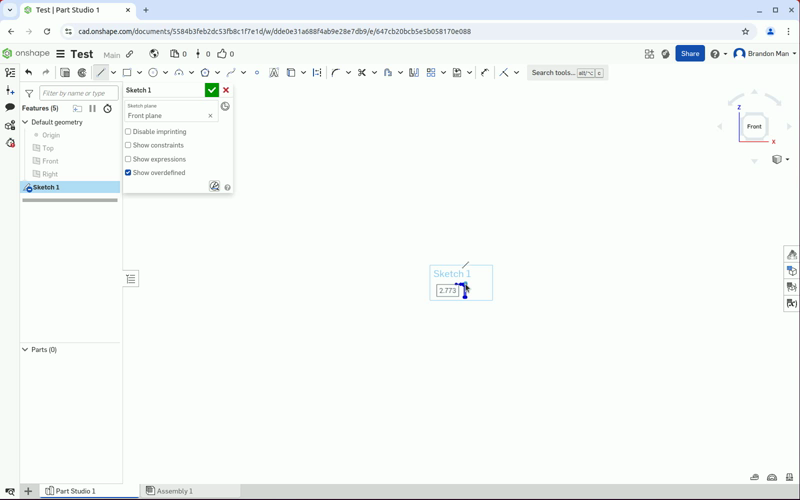
key(a)
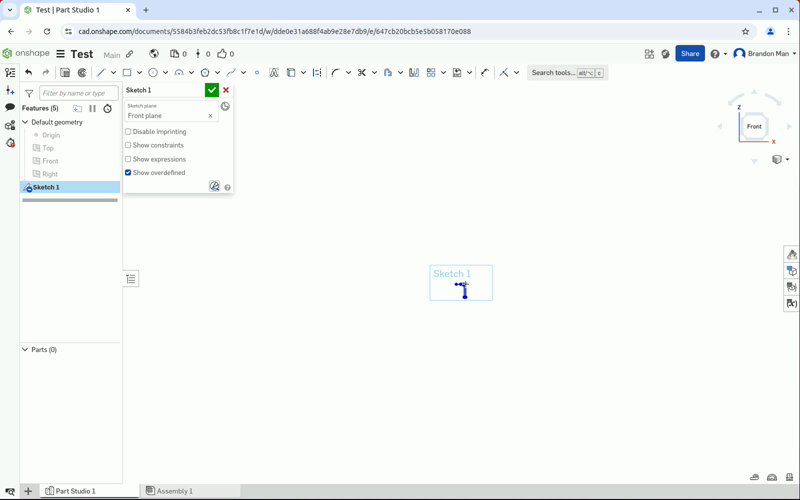
mouse_move(465, 283)
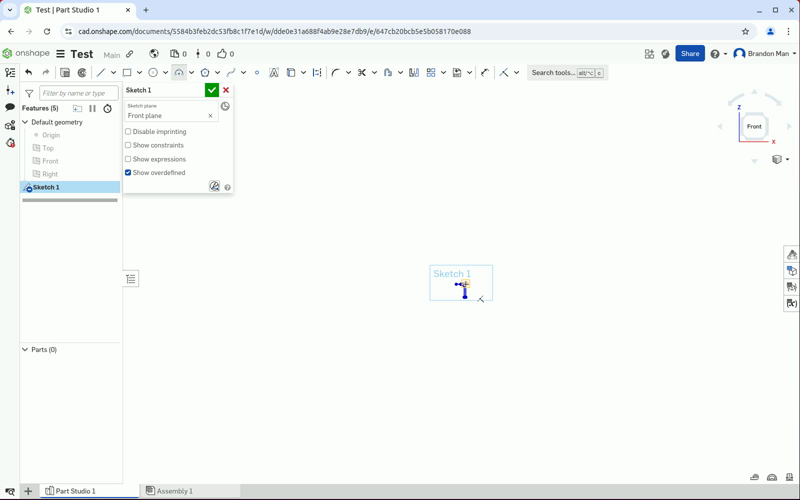
scroll(6)
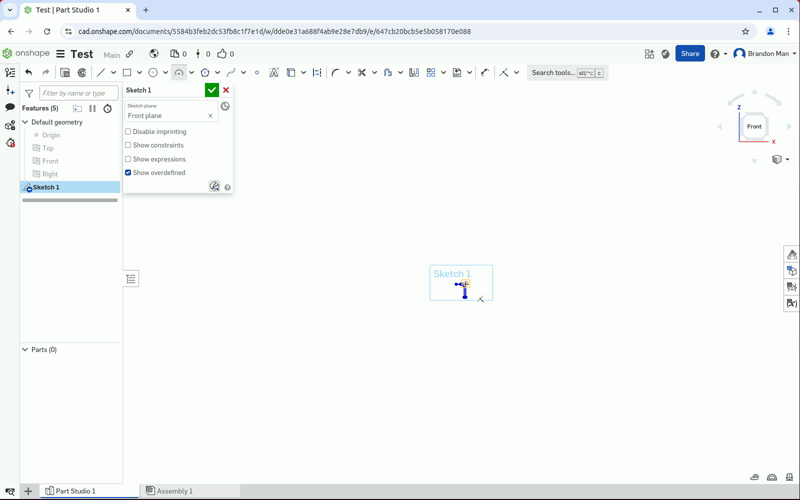
scroll(6)
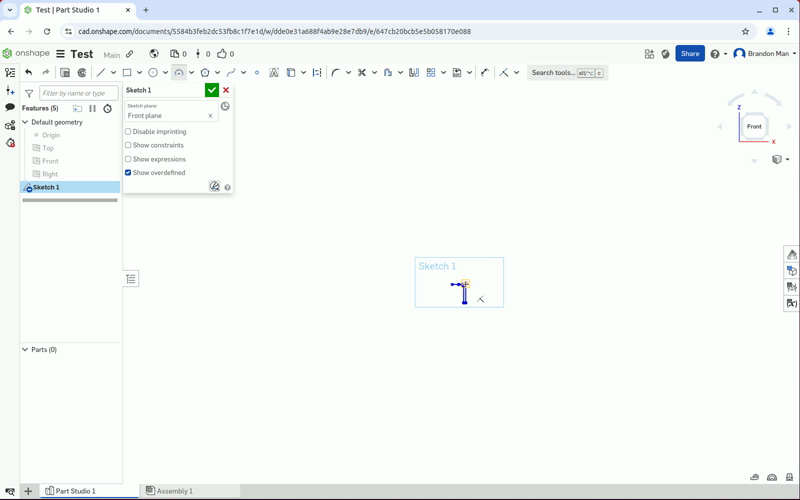
scroll(6)
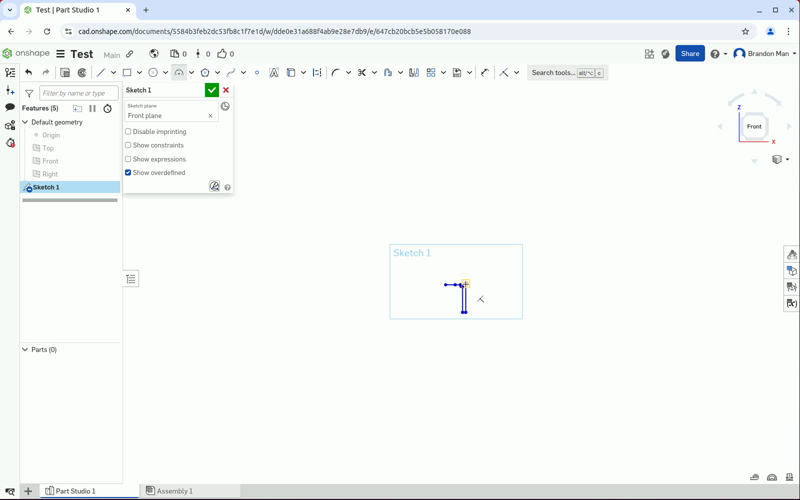
scroll(6)
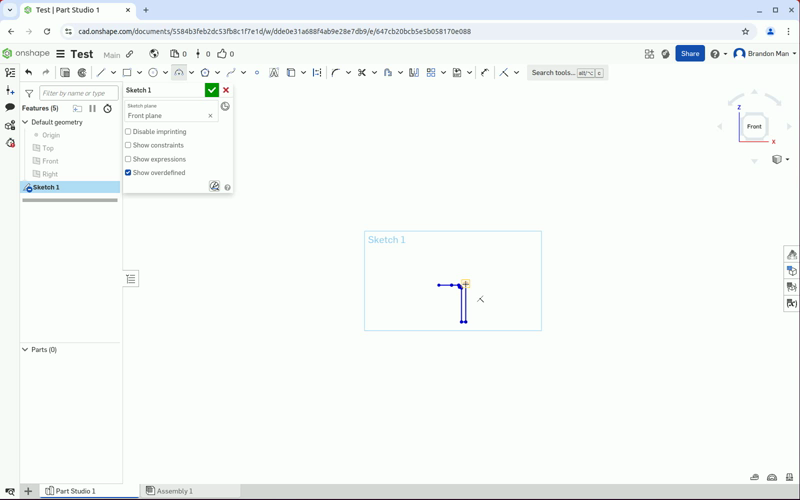
scroll(6)
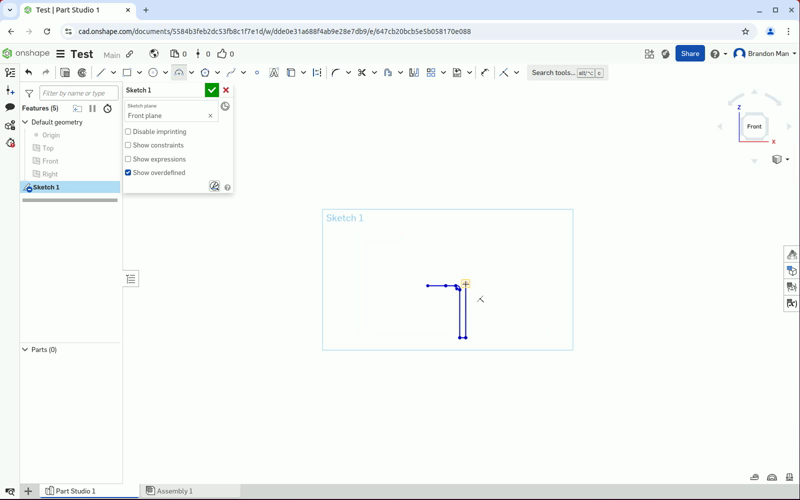
scroll(6)
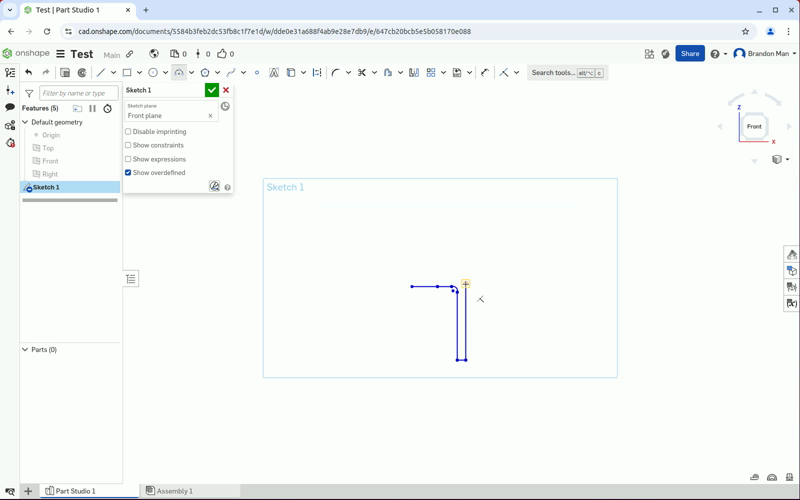
scroll(6)
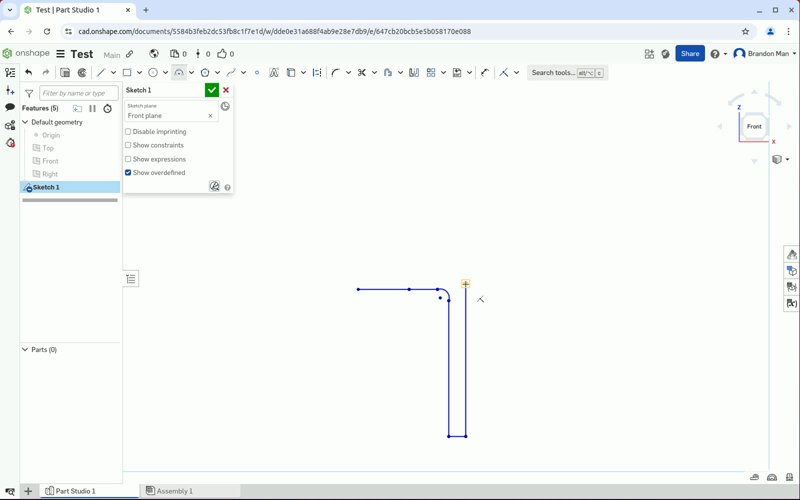
click(465, 283)
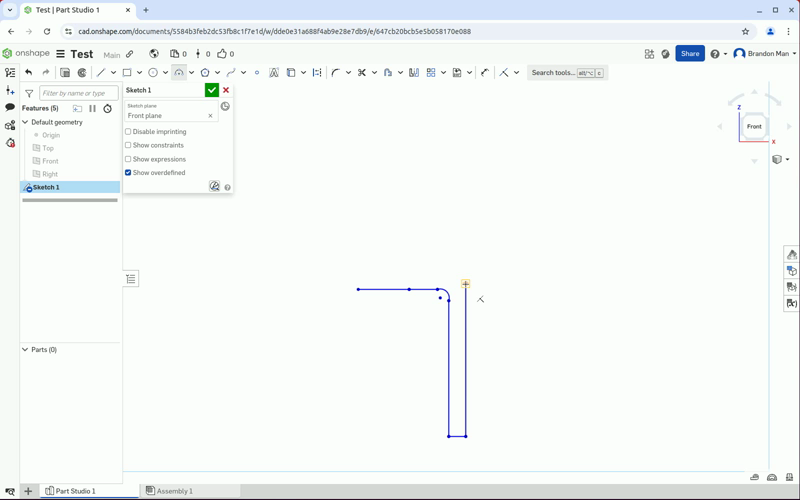
scroll(-6)
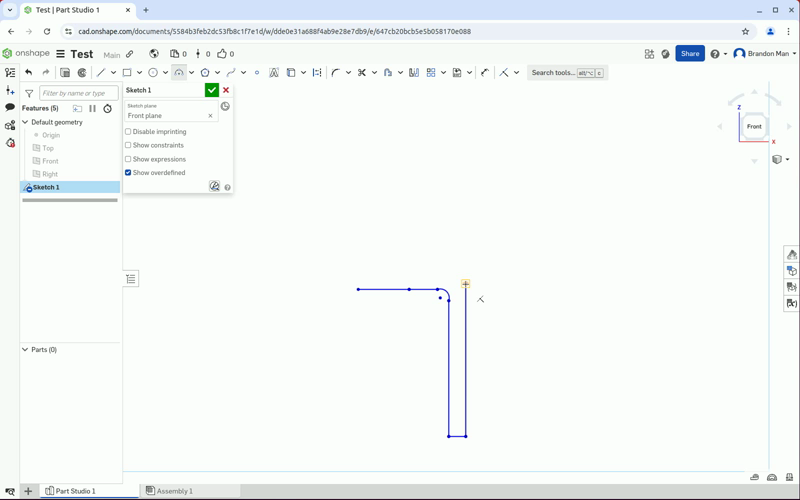
scroll(-6)
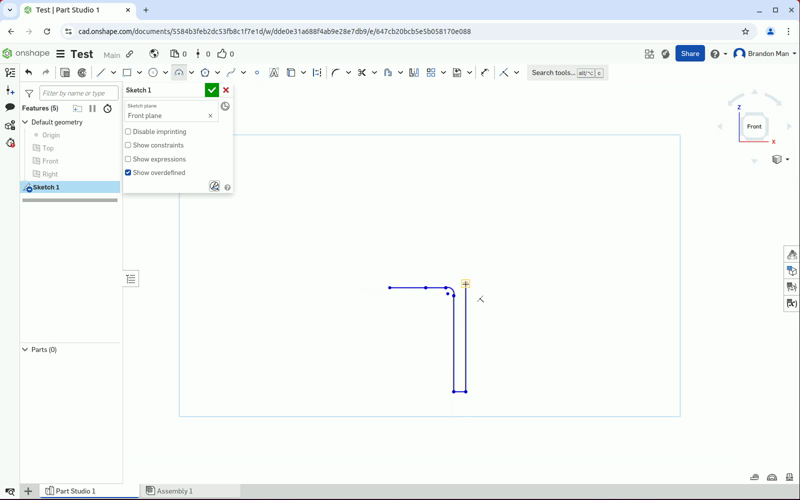
scroll(-6)
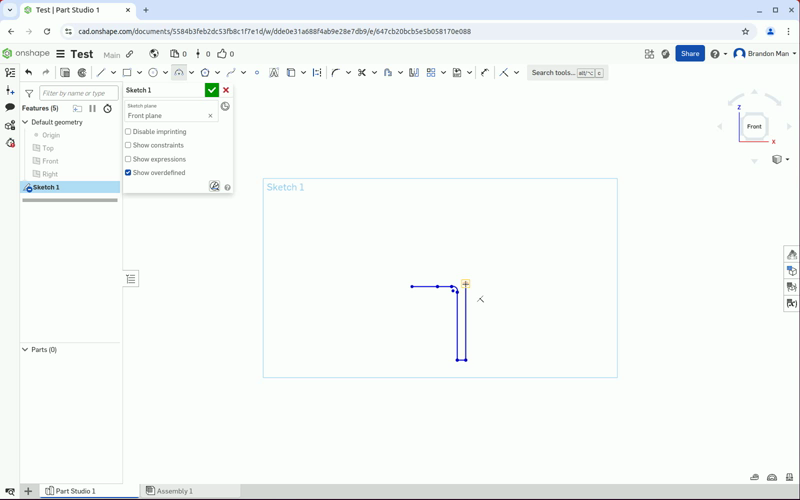
scroll(-6)
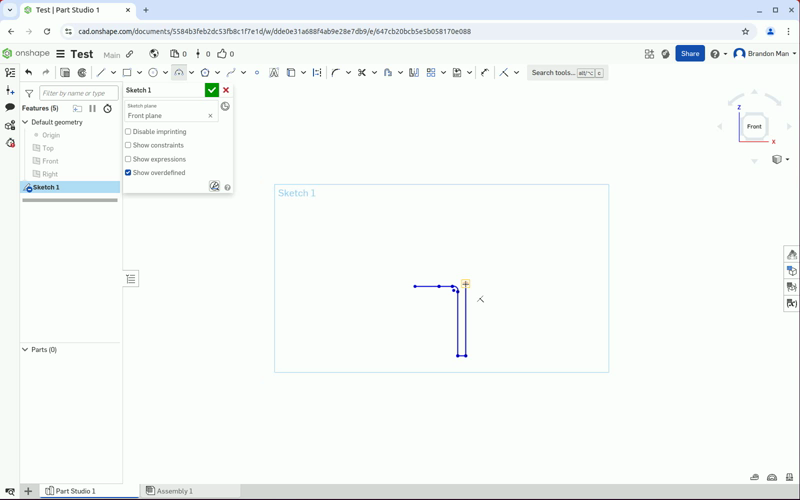
scroll(-6)
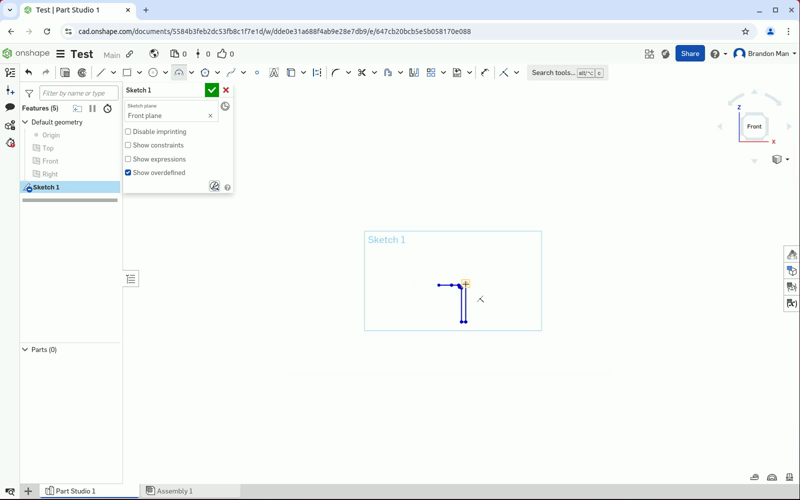
scroll(-6)
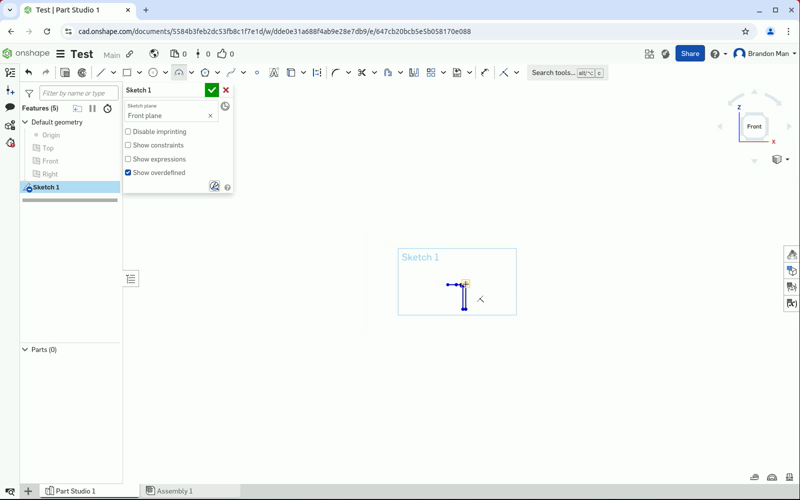
scroll(-6)
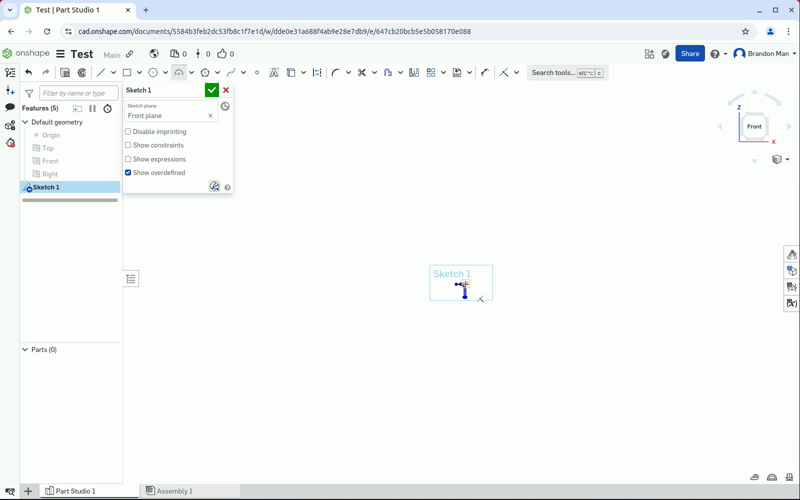
key_down(shift)
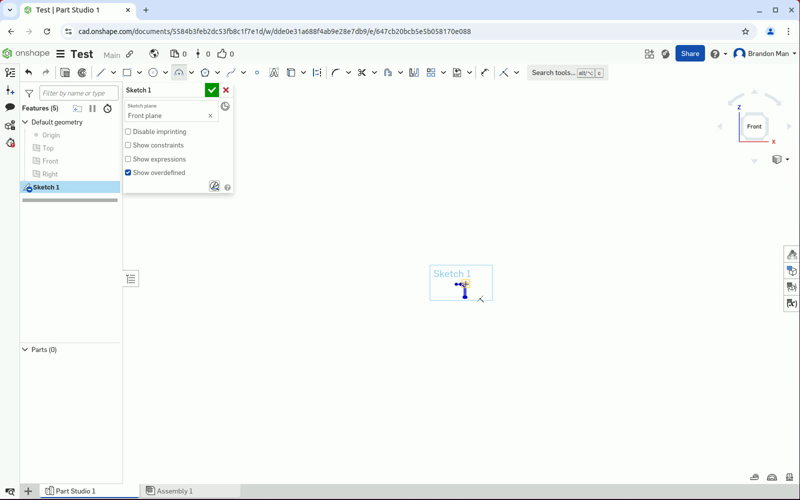
mouse_move(464, 282)
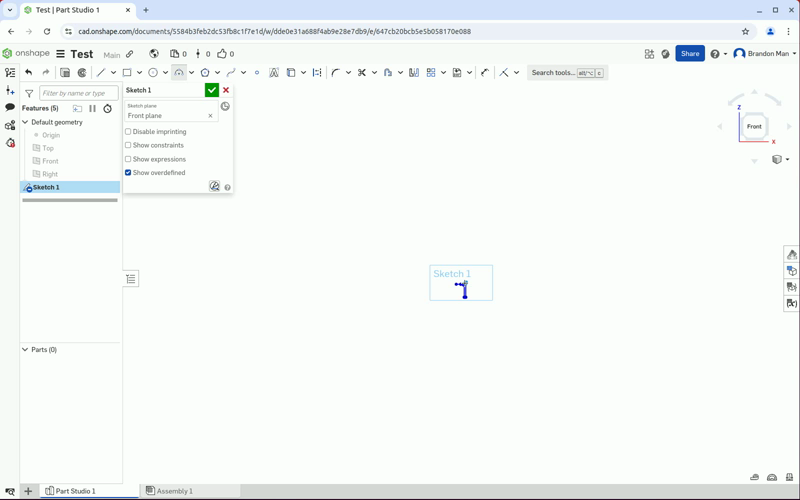
scroll(6)
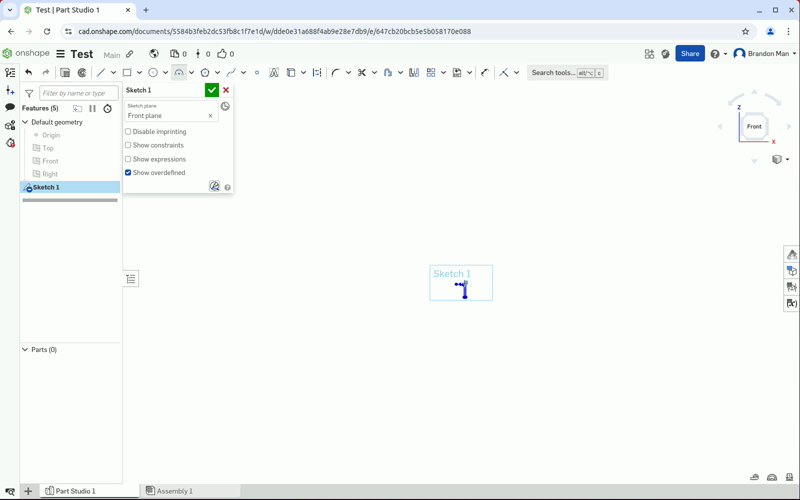
scroll(6)
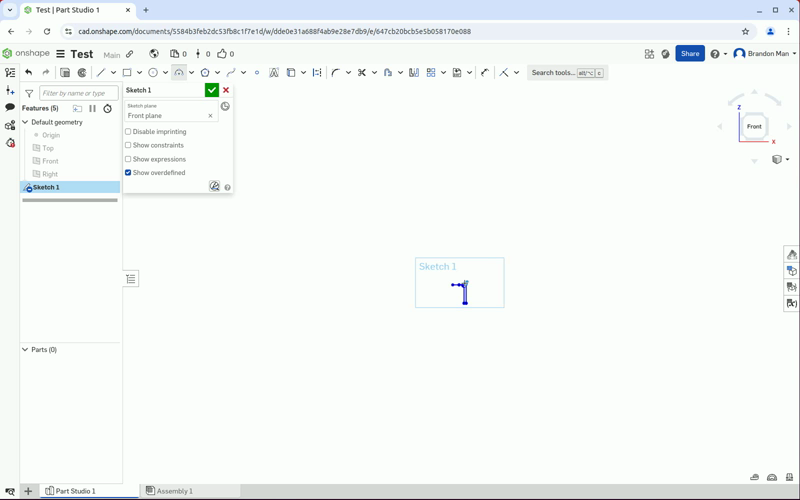
scroll(6)
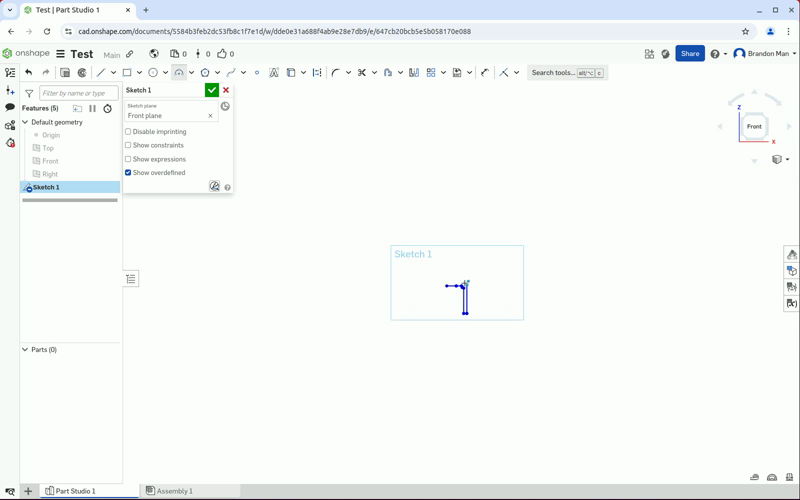
scroll(6)
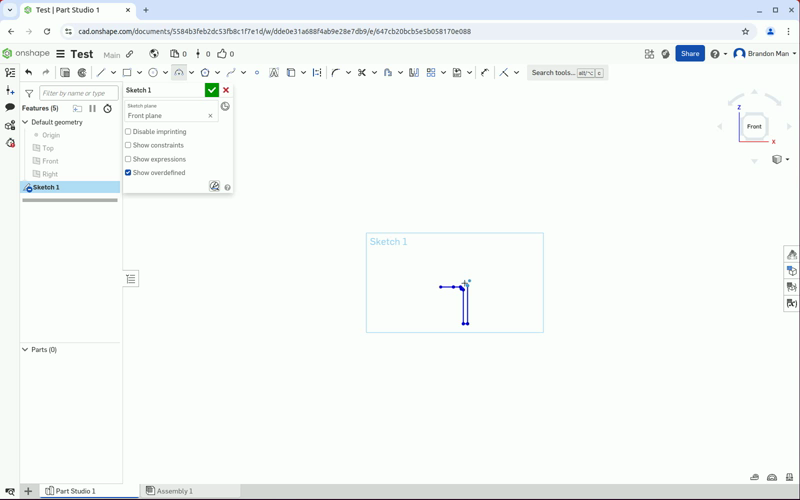
scroll(6)
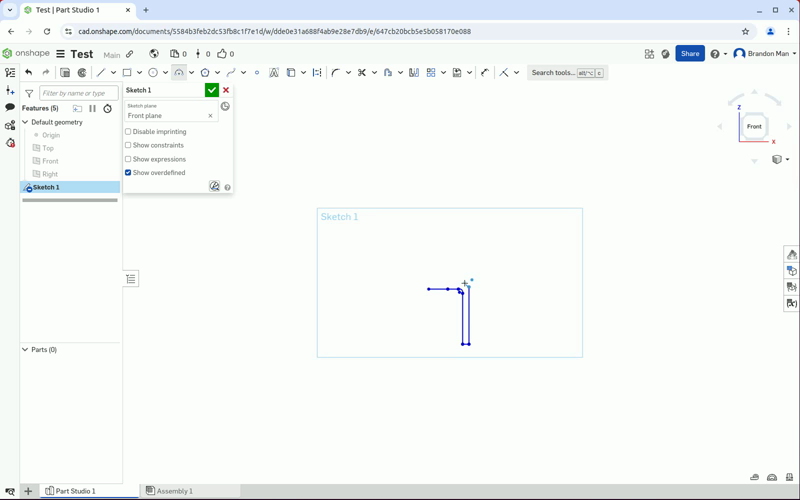
scroll(6)
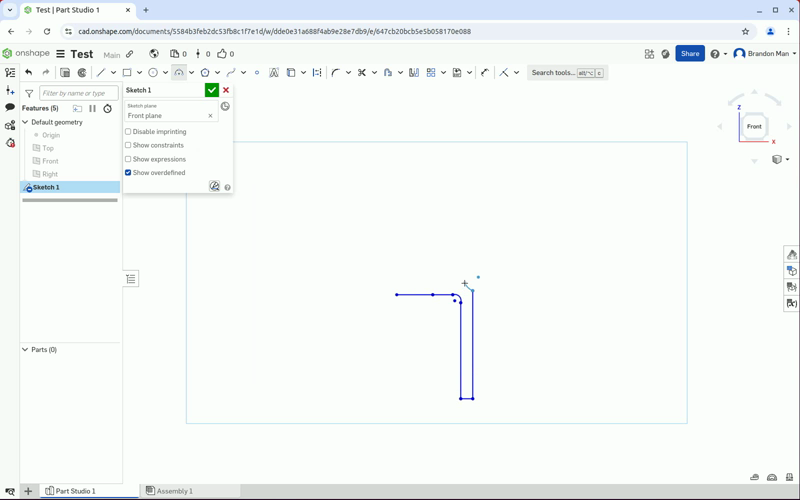
scroll(6)
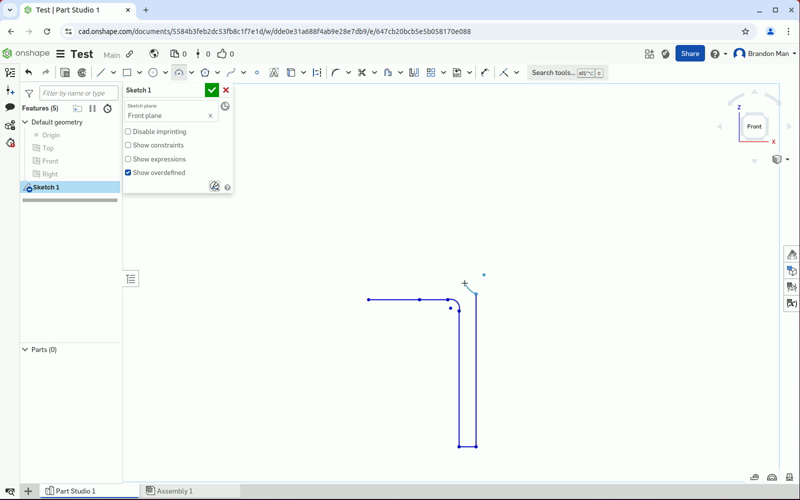
click(464, 282)
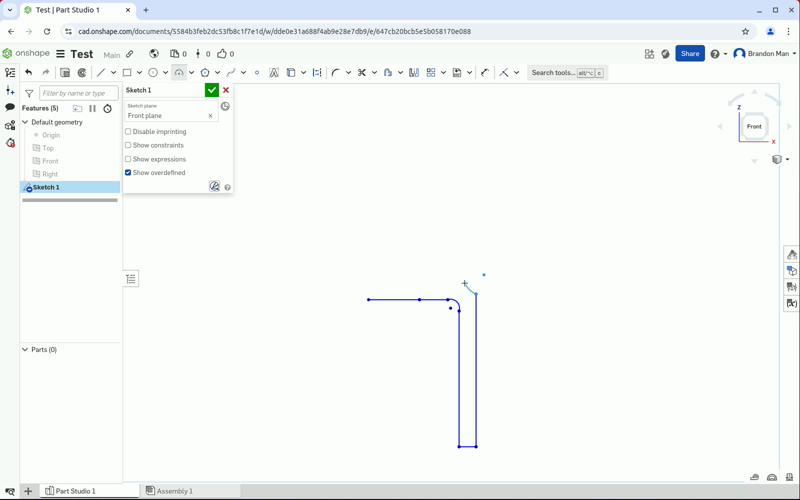
scroll(-6)
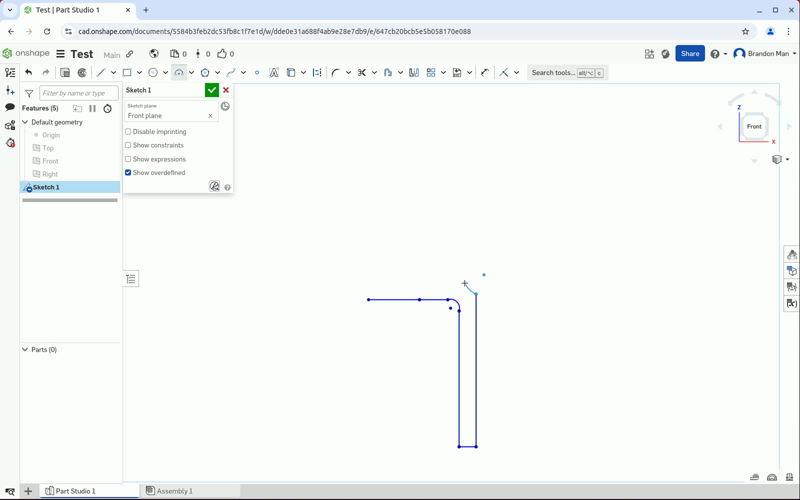
scroll(-6)
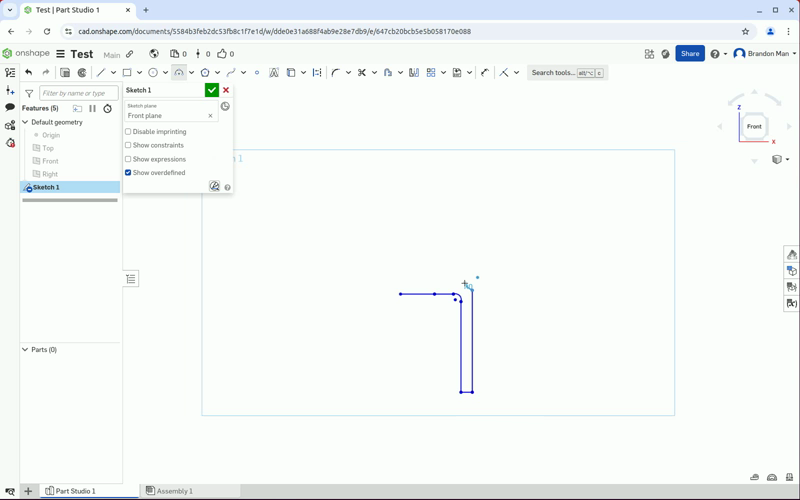
scroll(-6)
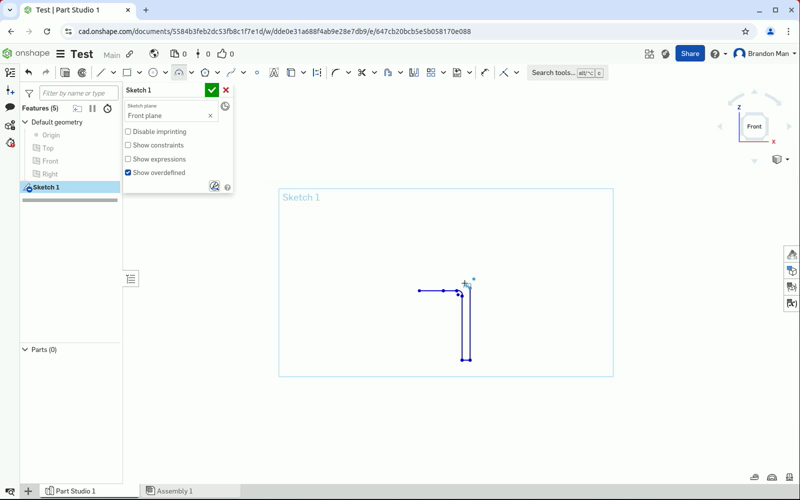
scroll(-6)
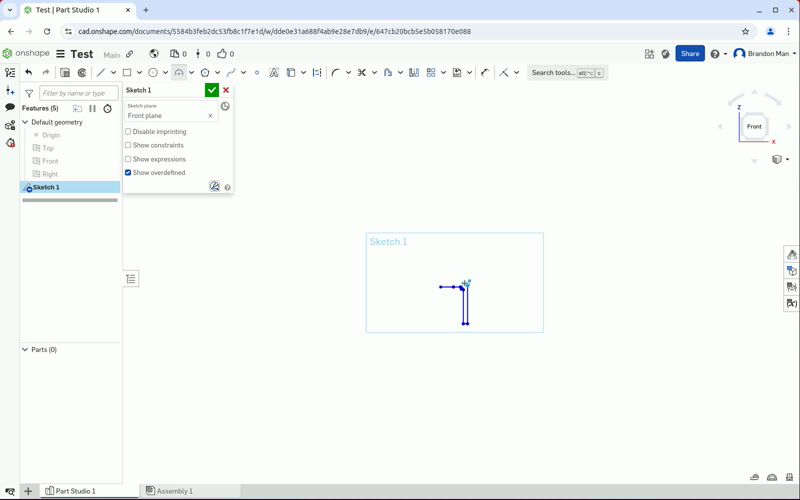
scroll(-6)
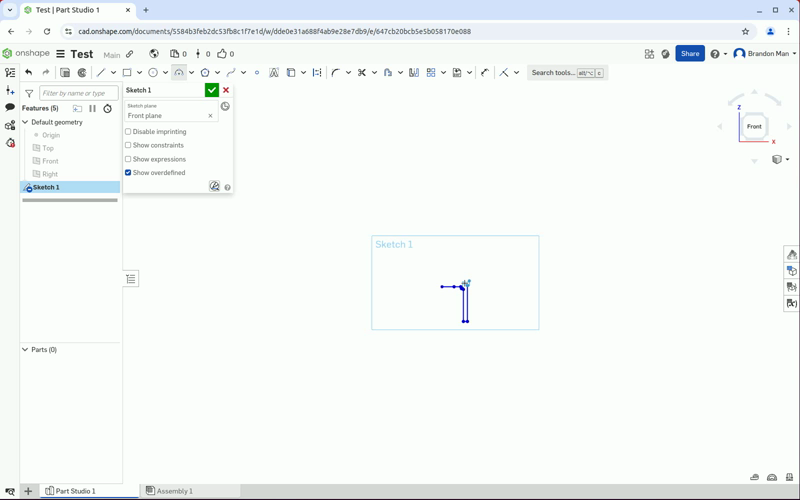
scroll(-6)
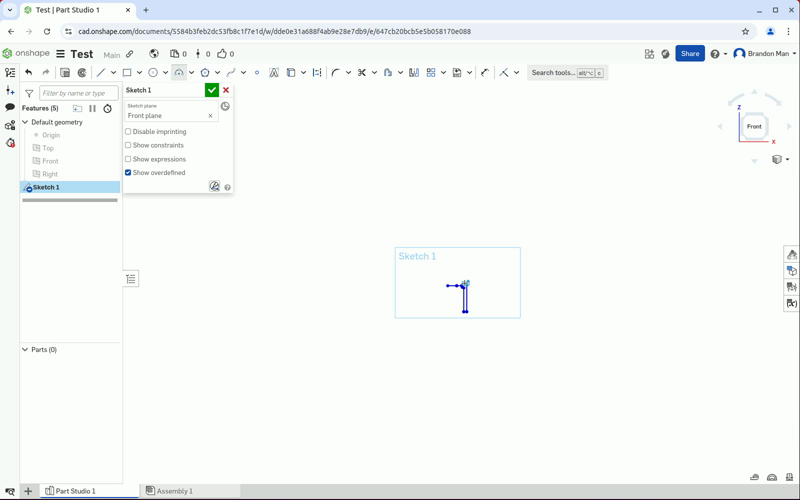
scroll(-6)
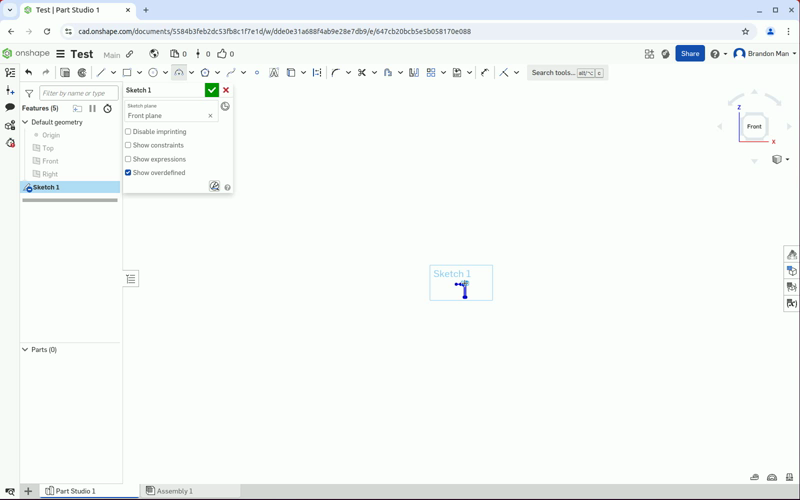
mouse_move(465, 282)
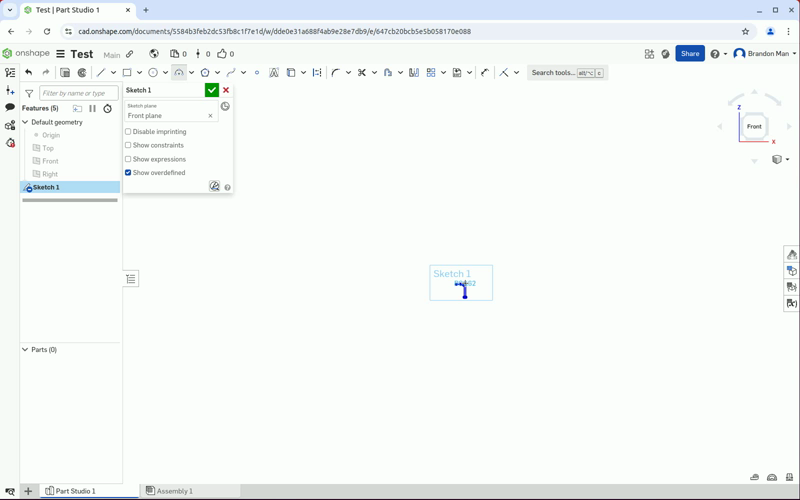
scroll(6)
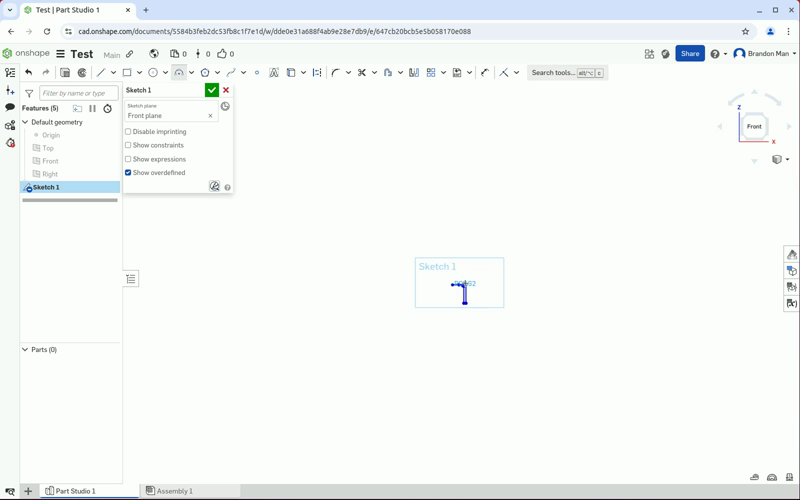
scroll(6)
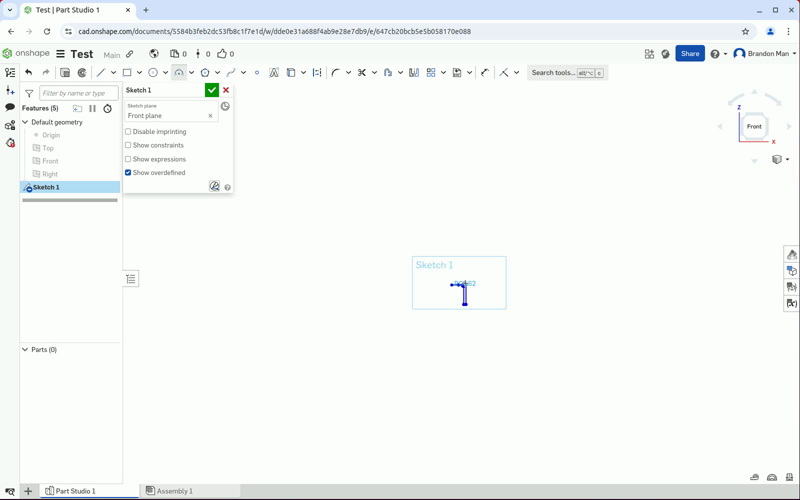
scroll(6)
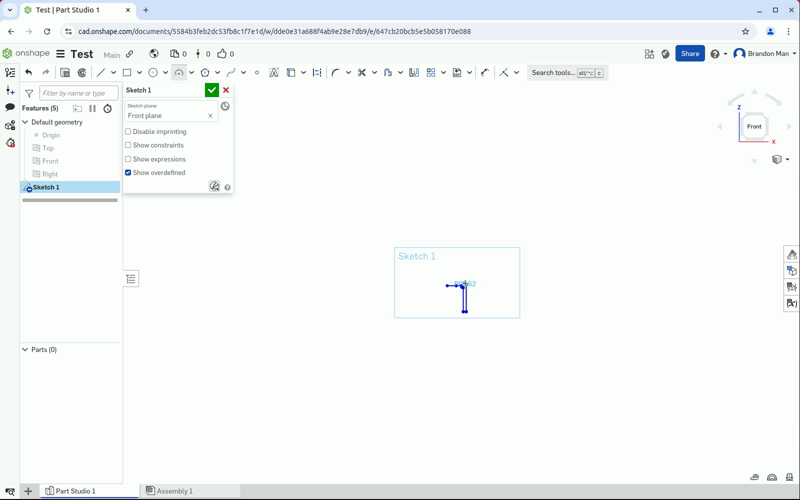
scroll(6)
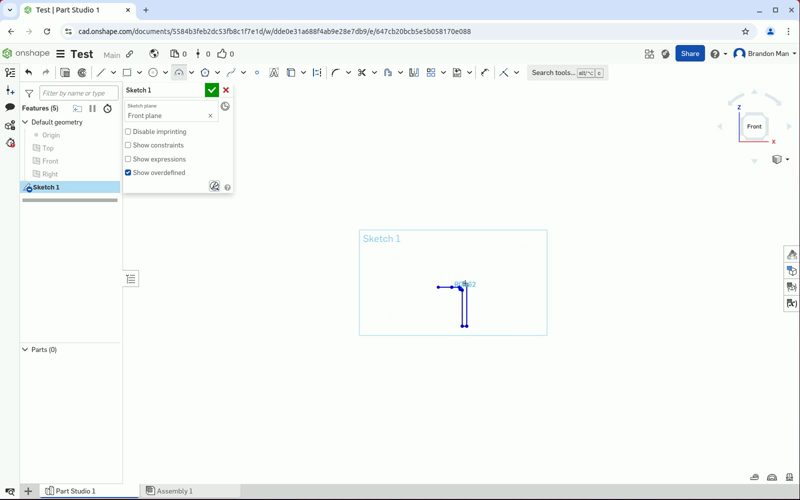
scroll(6)
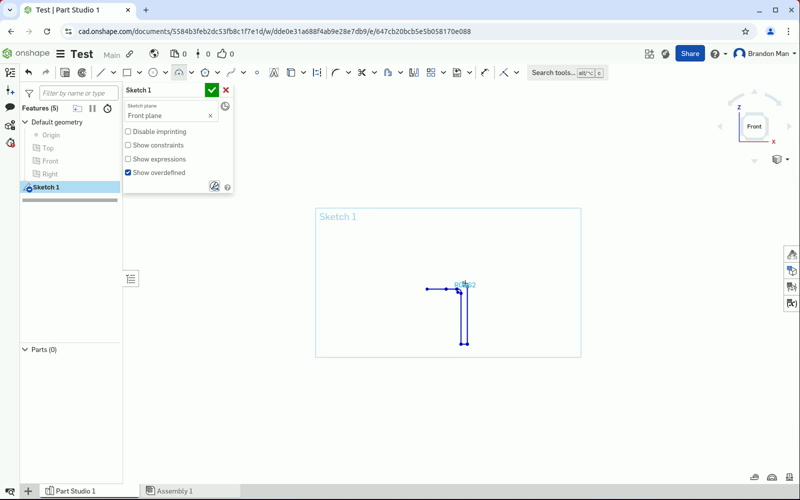
scroll(6)
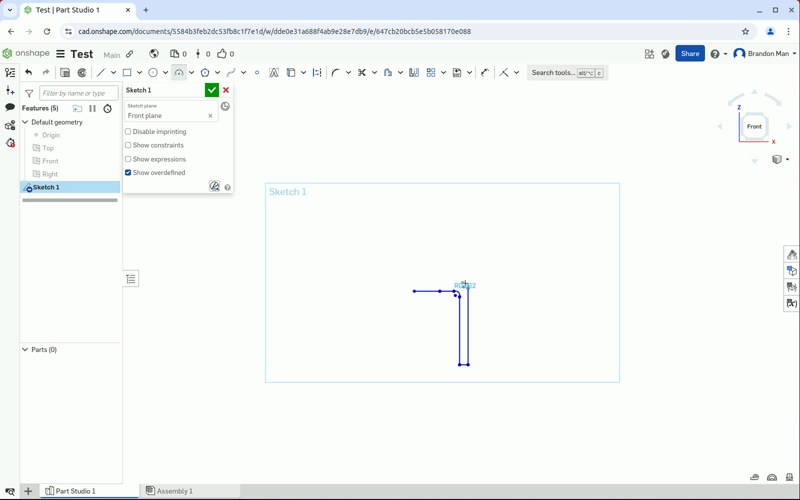
scroll(6)
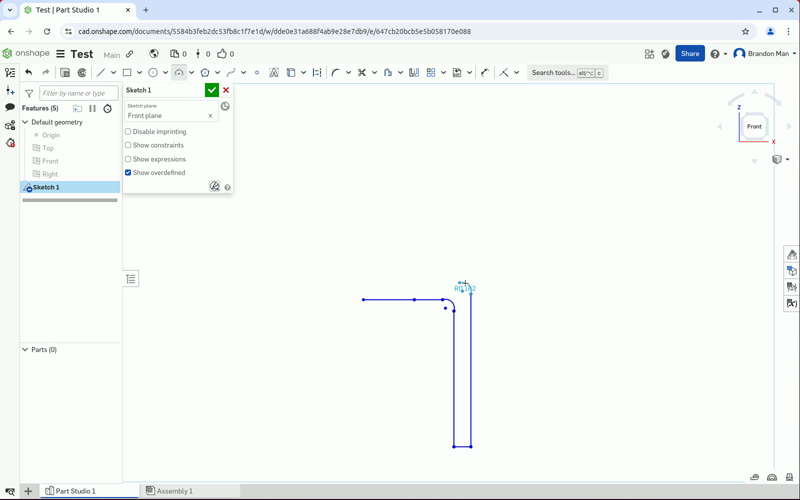
click(465, 282)
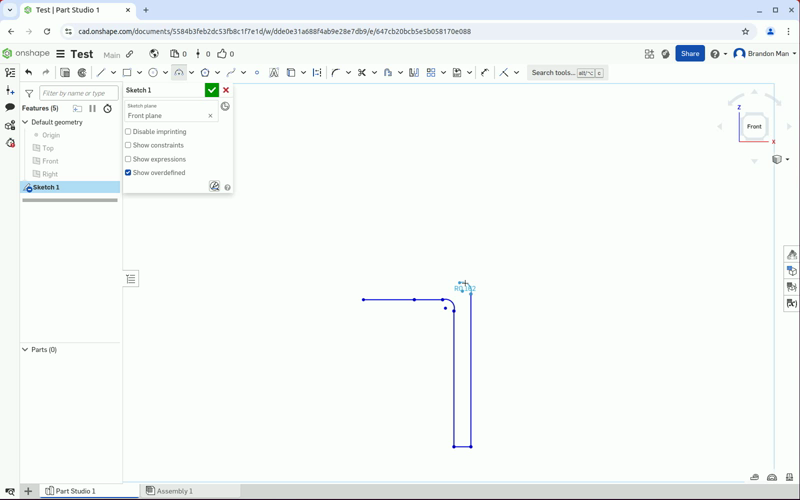
scroll(-6)
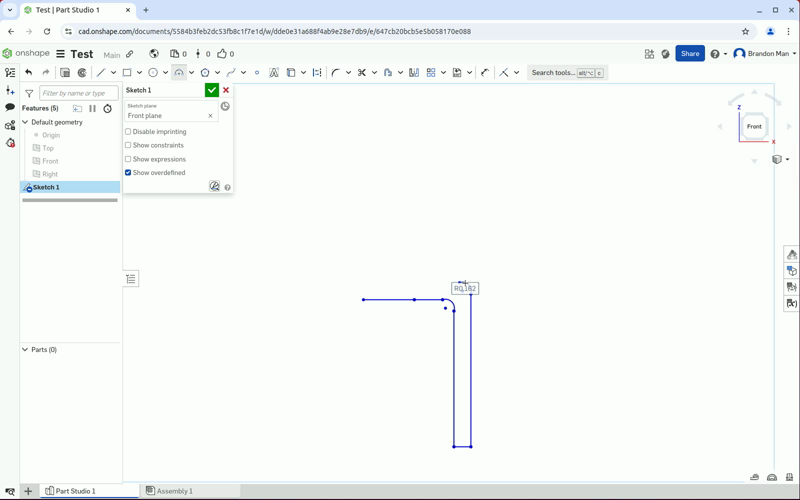
scroll(-6)
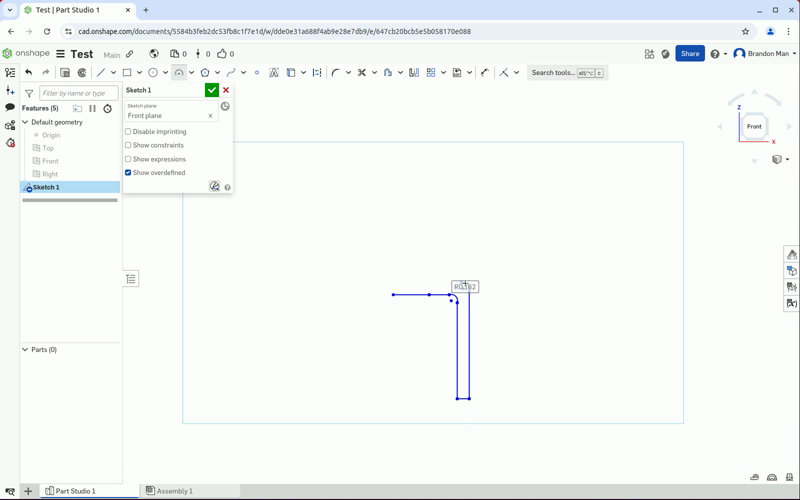
scroll(-6)
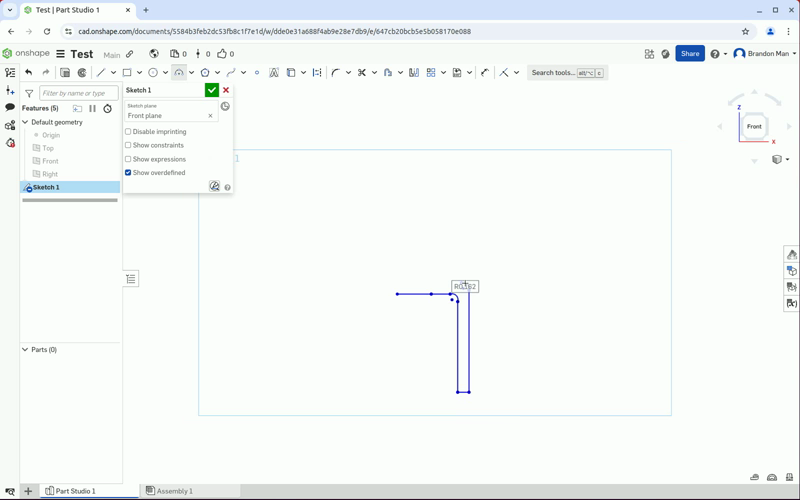
scroll(-6)
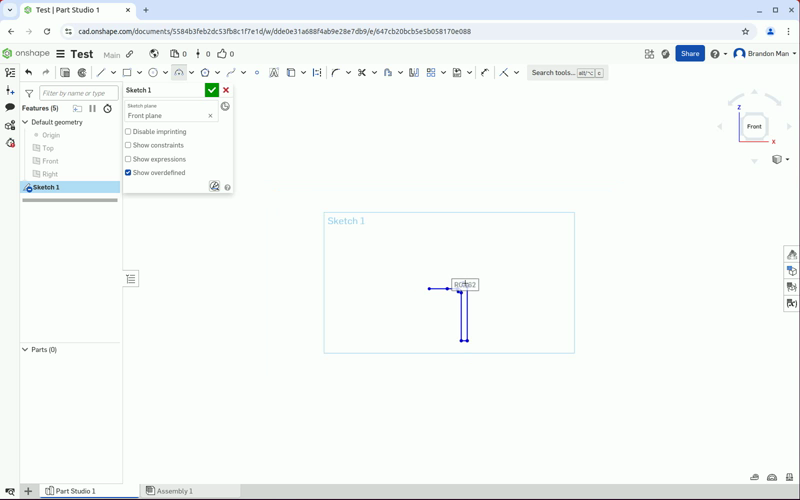
scroll(-6)
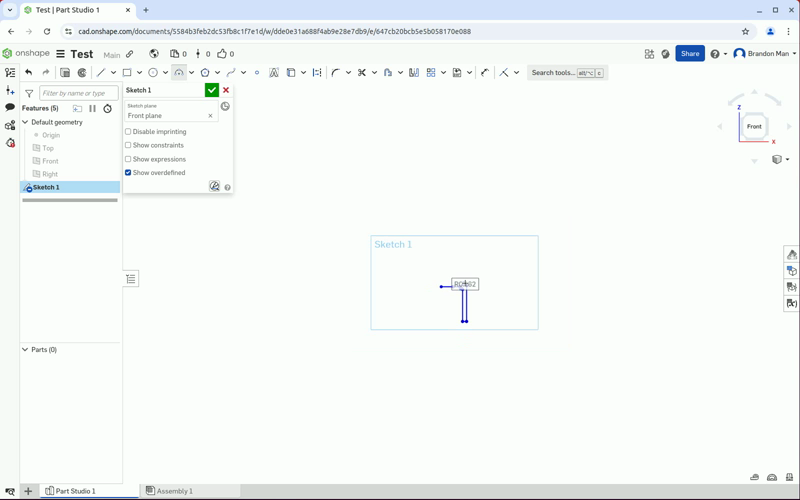
scroll(-6)
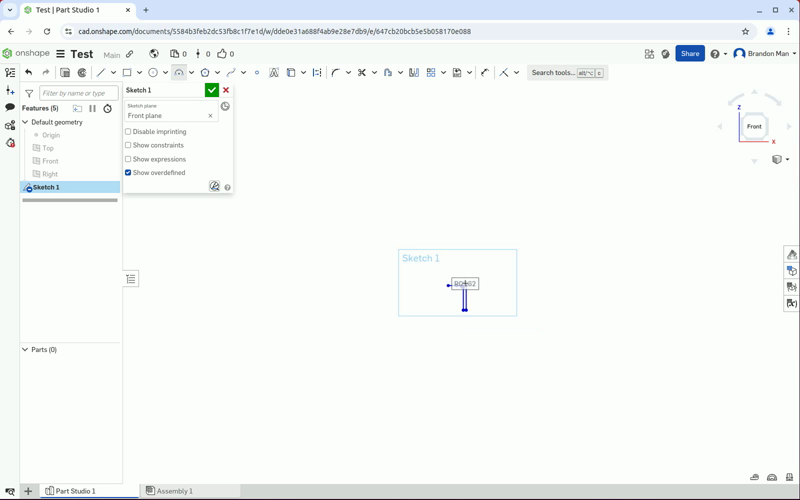
scroll(-6)
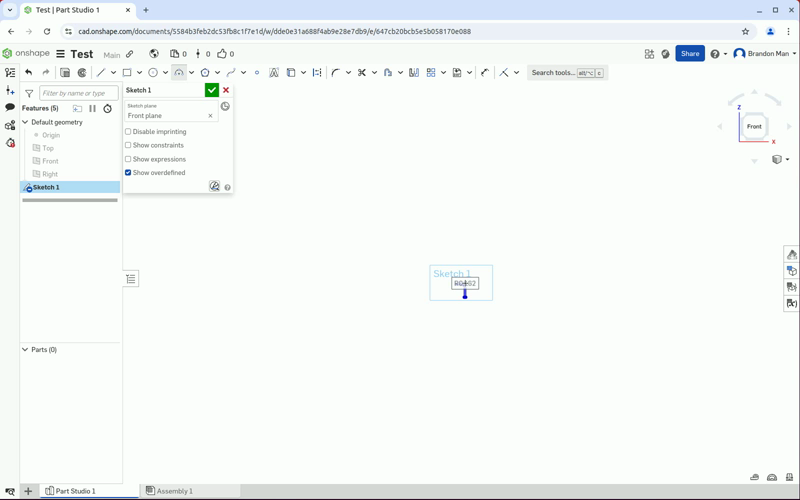
key_up(shift)
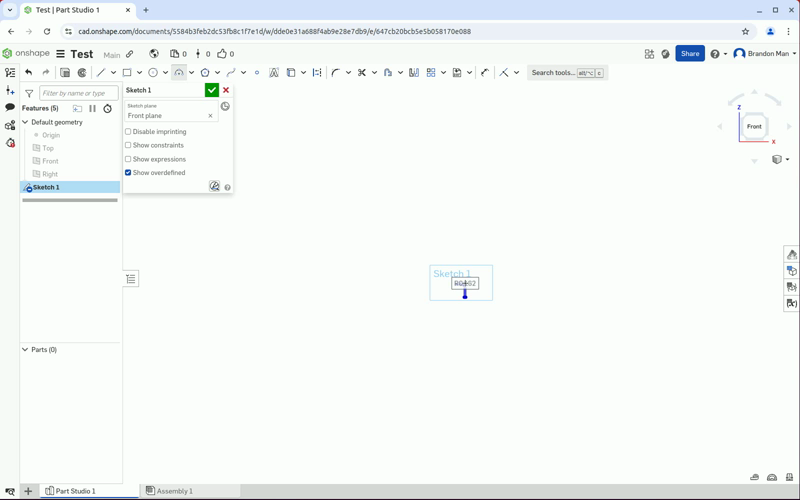
key(esc)
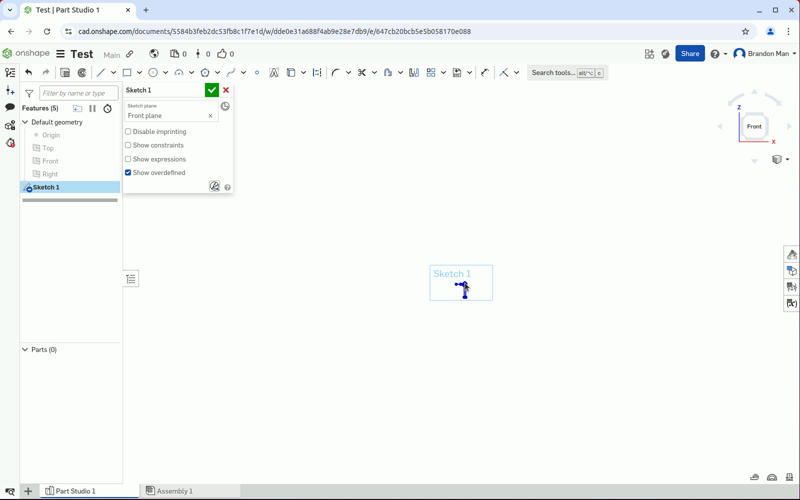
key(l)
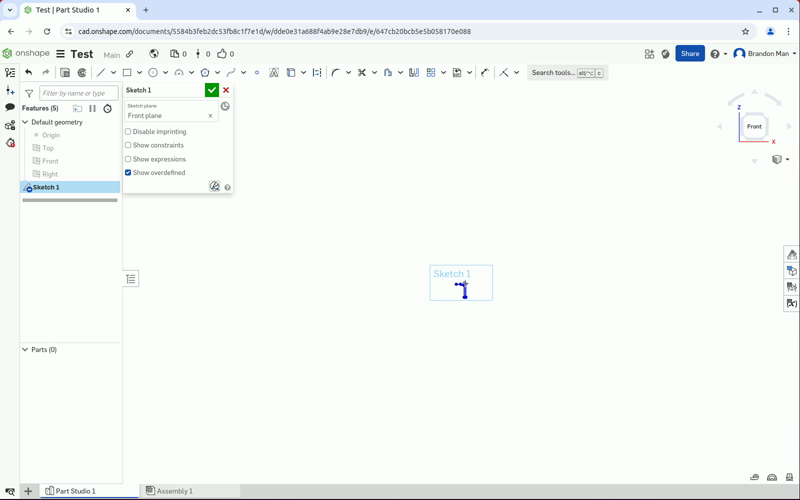
mouse_move(464, 282)
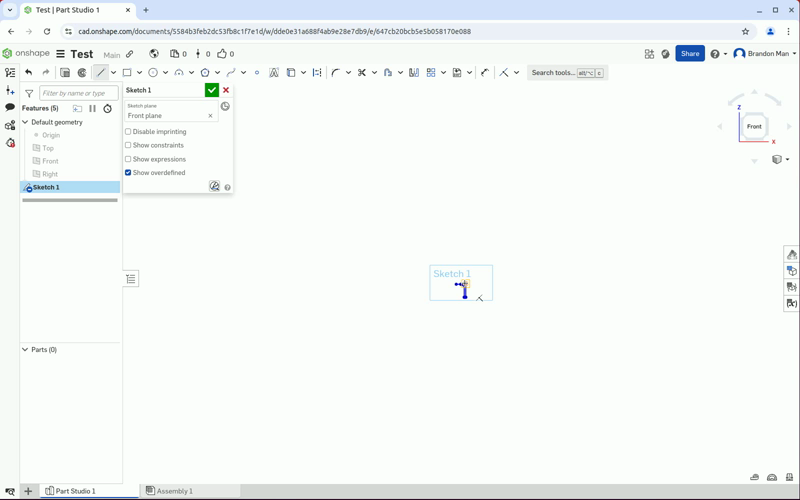
scroll(6)
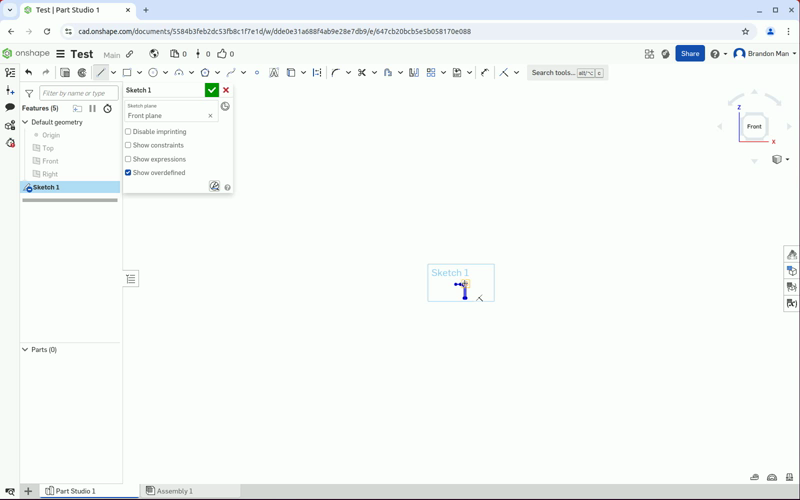
scroll(6)
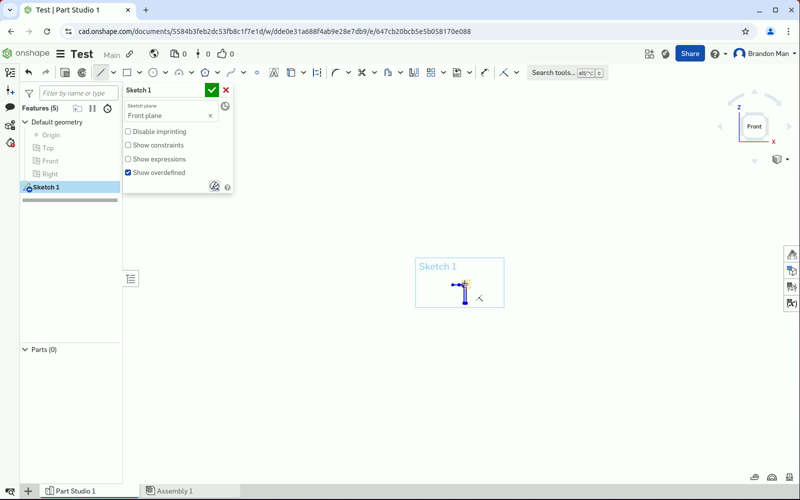
scroll(6)
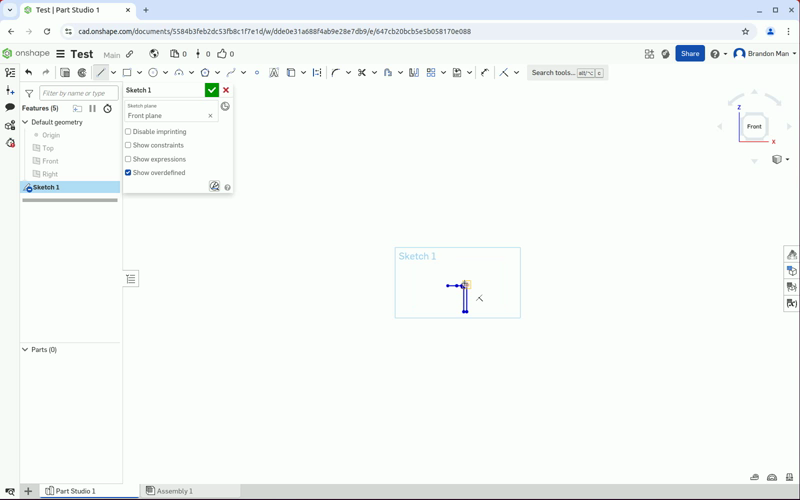
scroll(6)
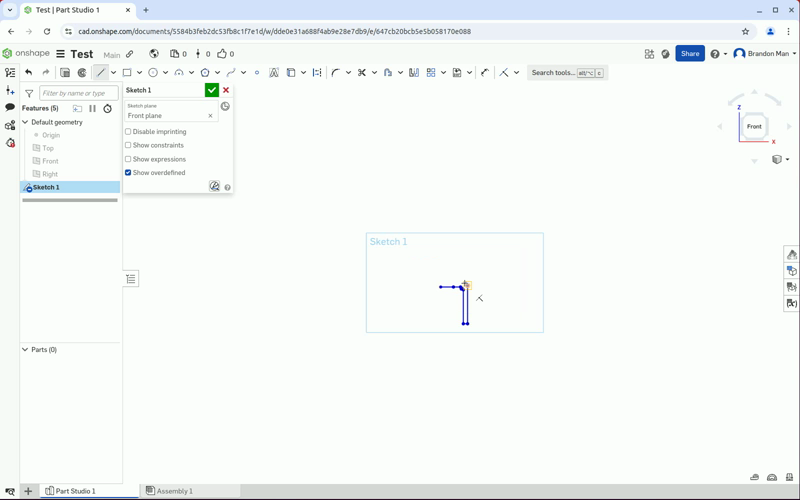
scroll(6)
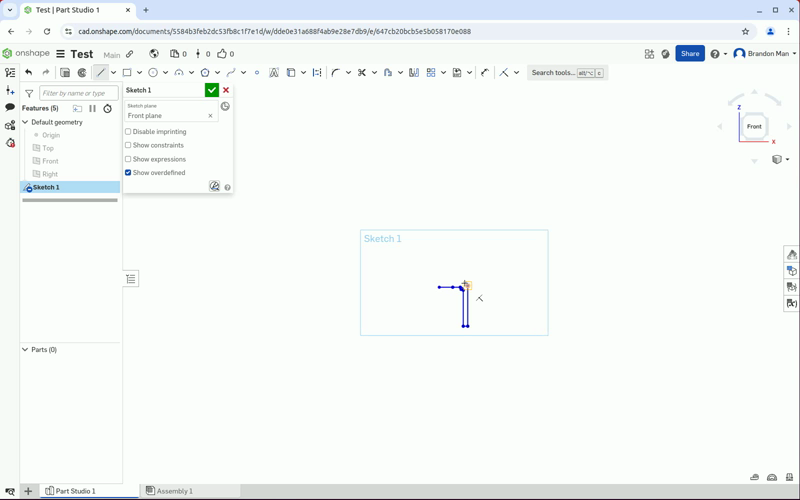
scroll(6)
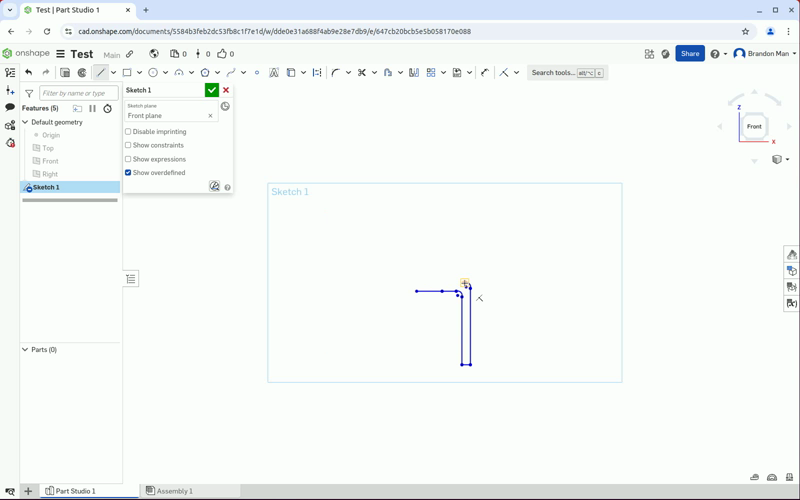
scroll(6)
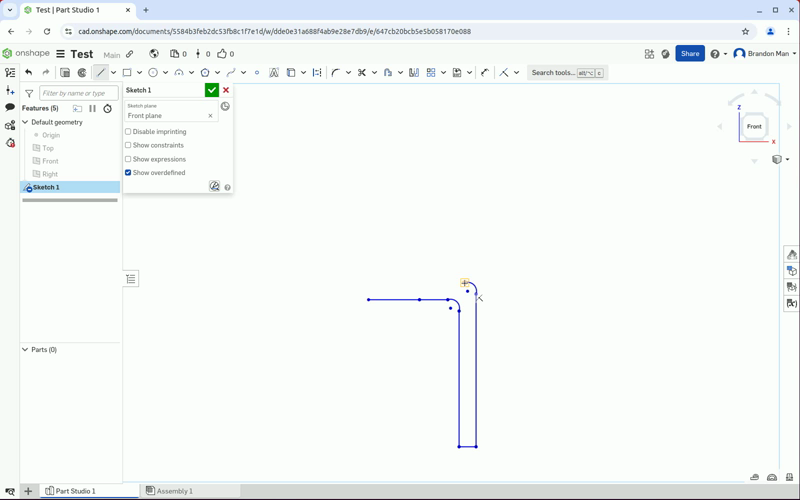
click(464, 282)
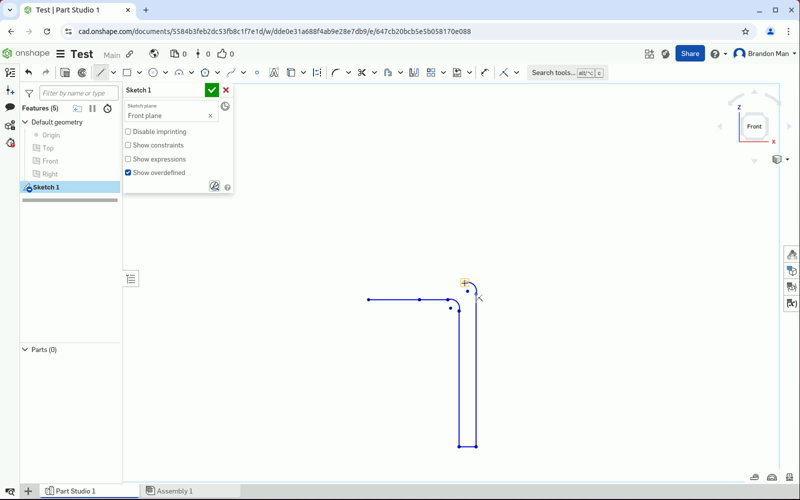
scroll(-6)
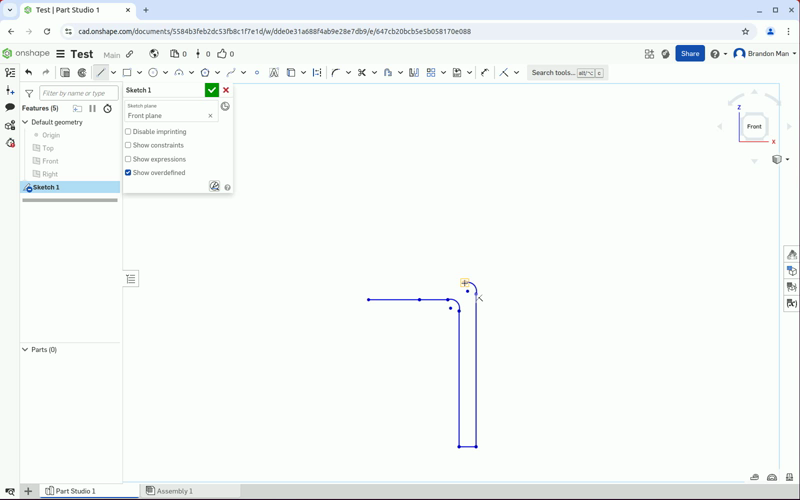
scroll(-6)
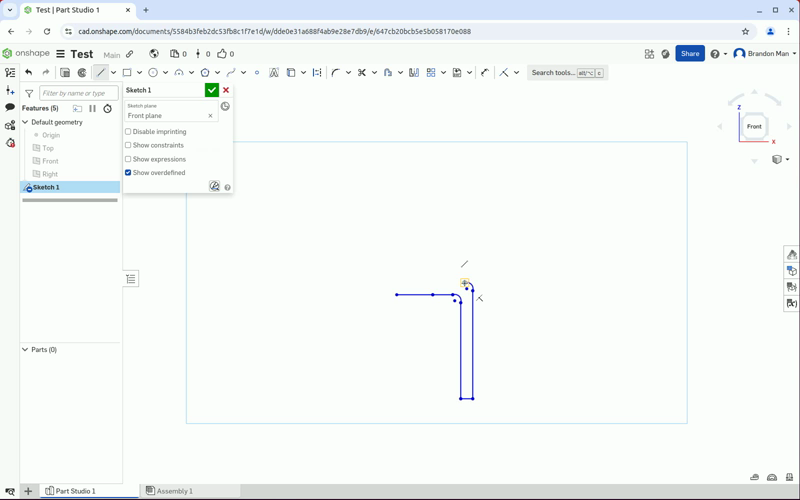
scroll(-6)
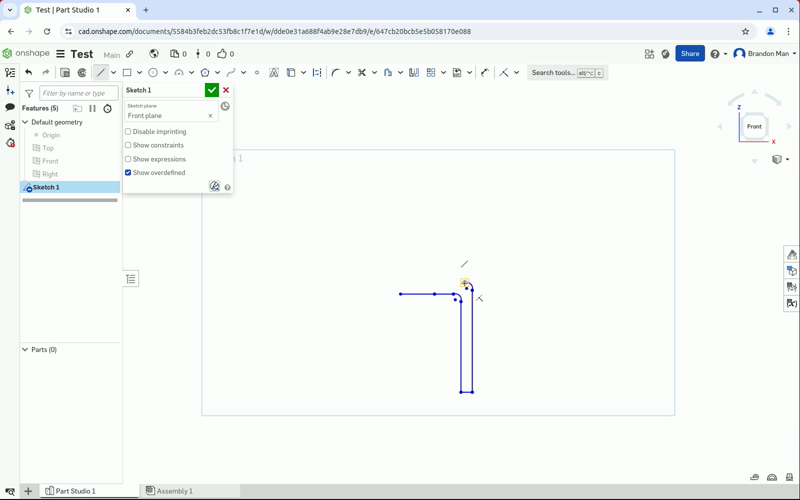
scroll(-6)
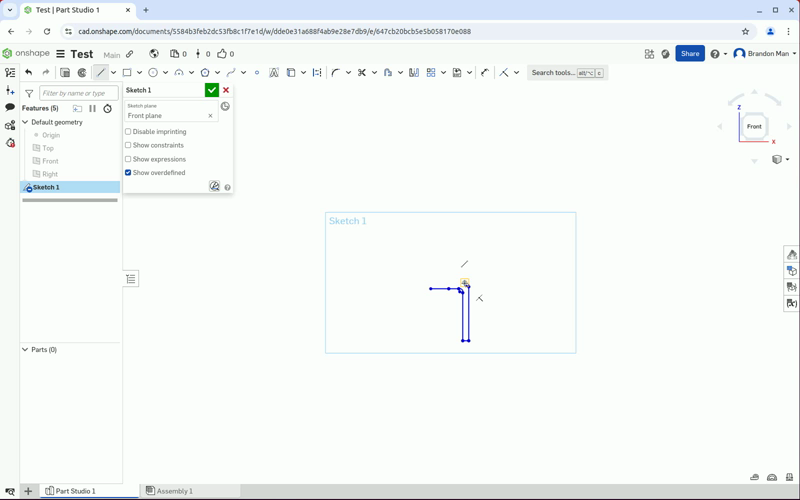
scroll(-6)
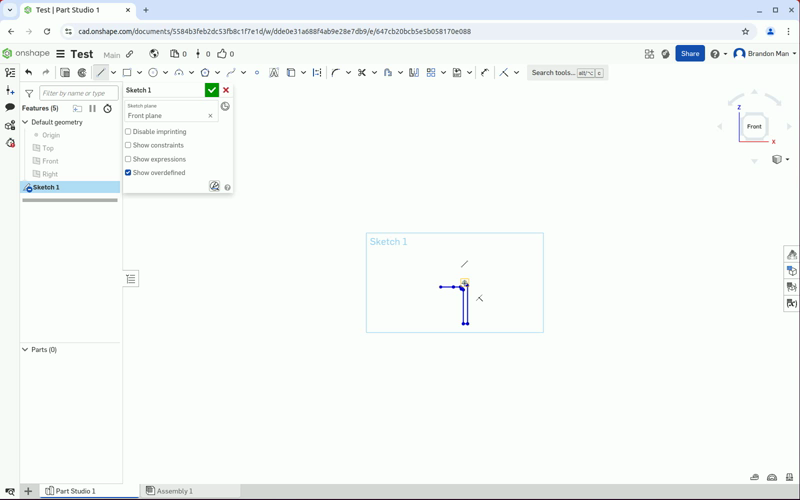
scroll(-6)
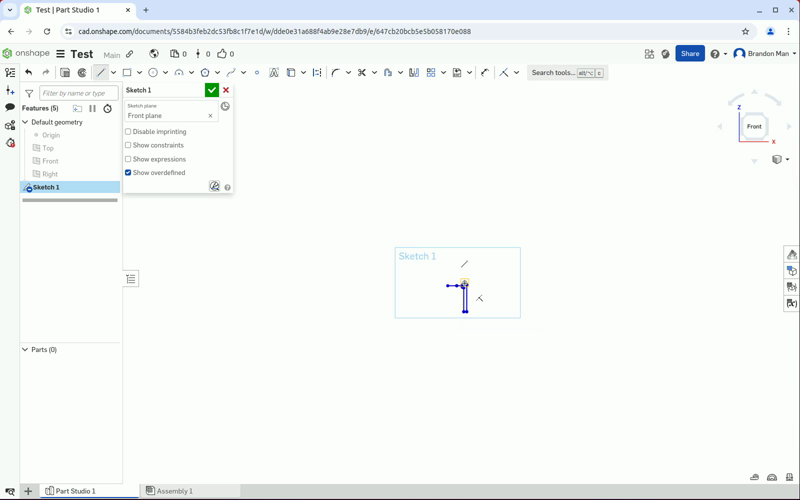
scroll(-6)
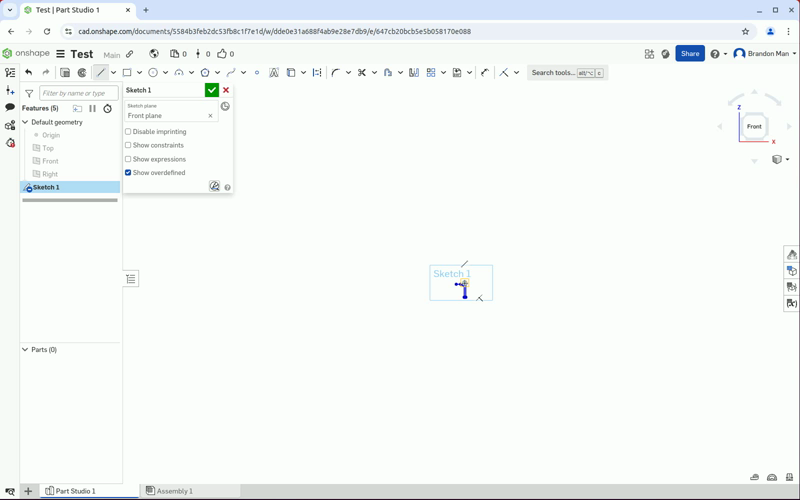
key_down(shift)
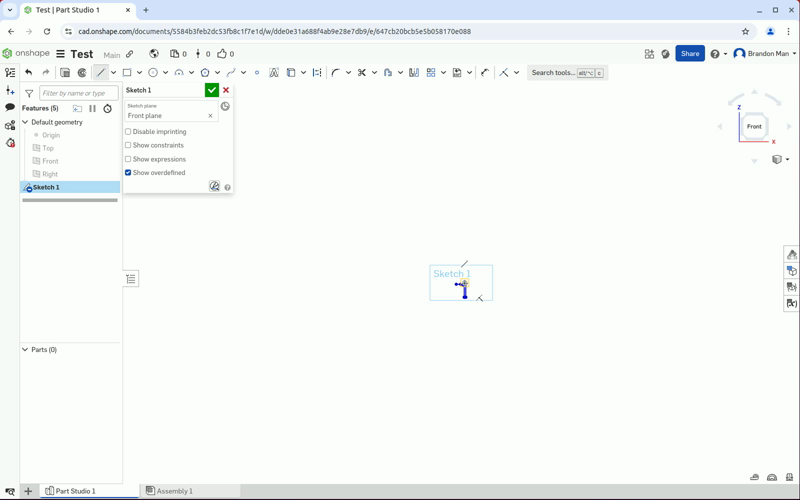
mouse_move(494, 282)
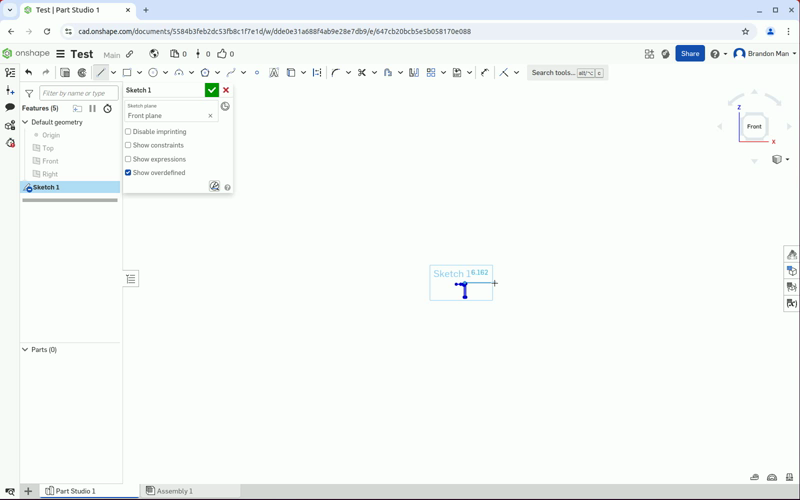
mouse_move(460, 282)
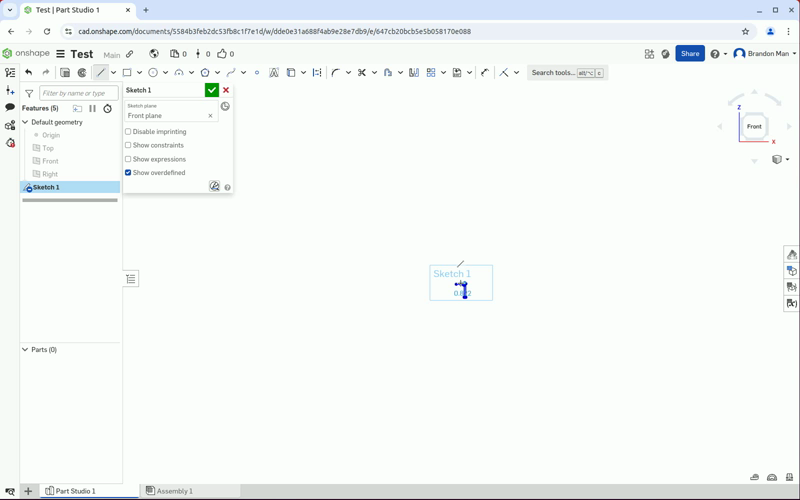
scroll(6)
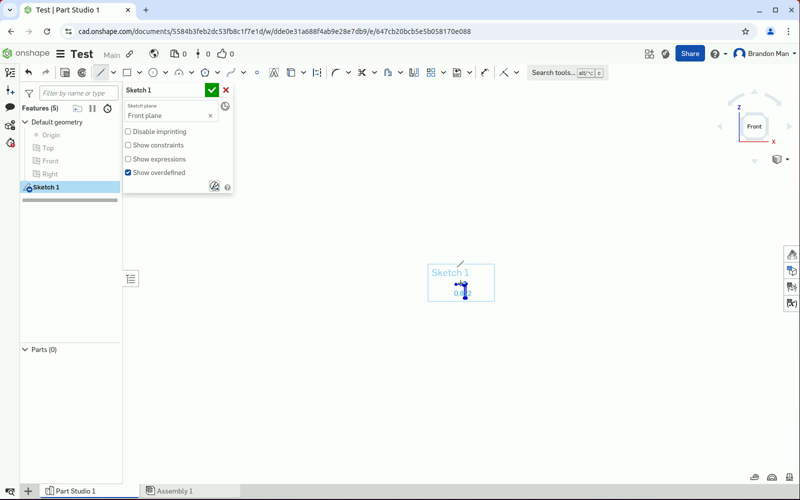
scroll(6)
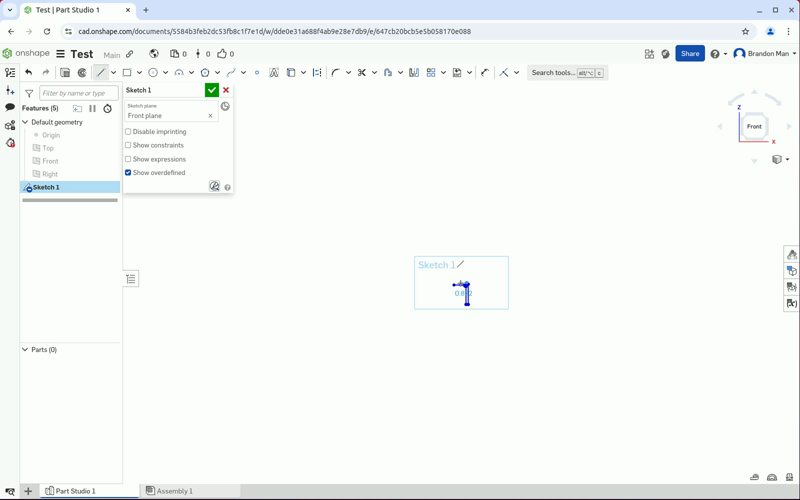
scroll(6)
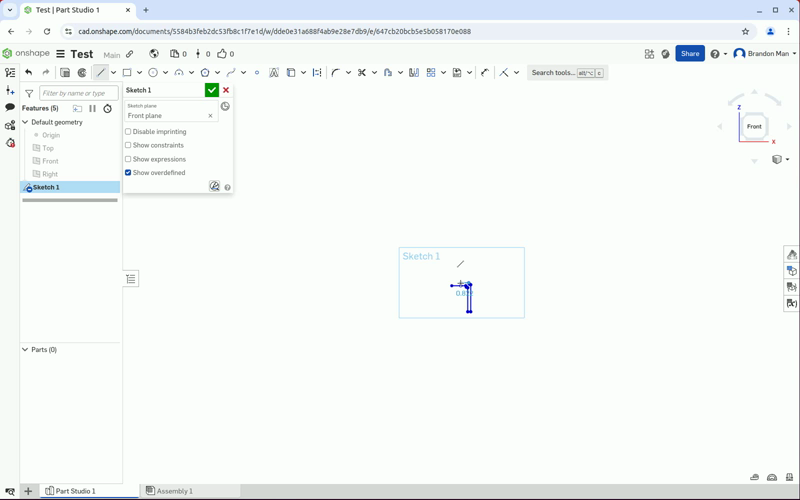
scroll(6)
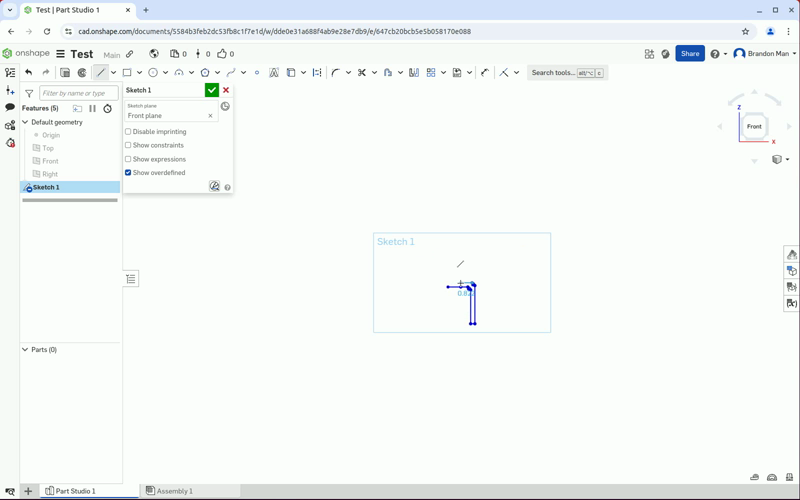
scroll(6)
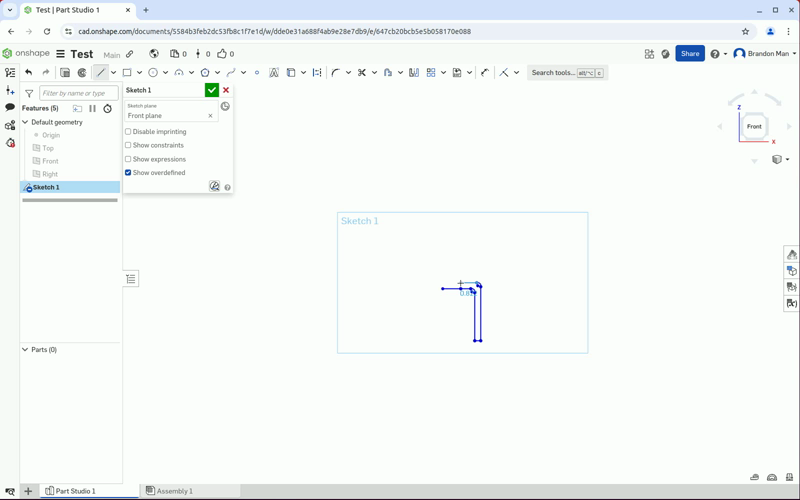
scroll(6)
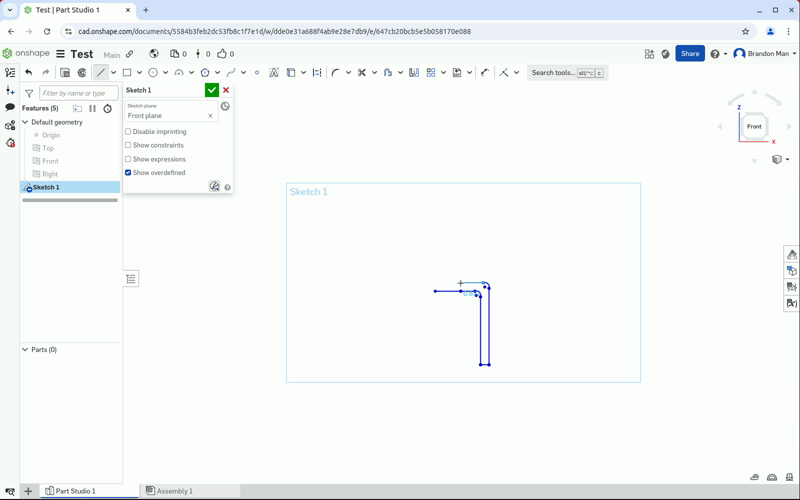
scroll(6)
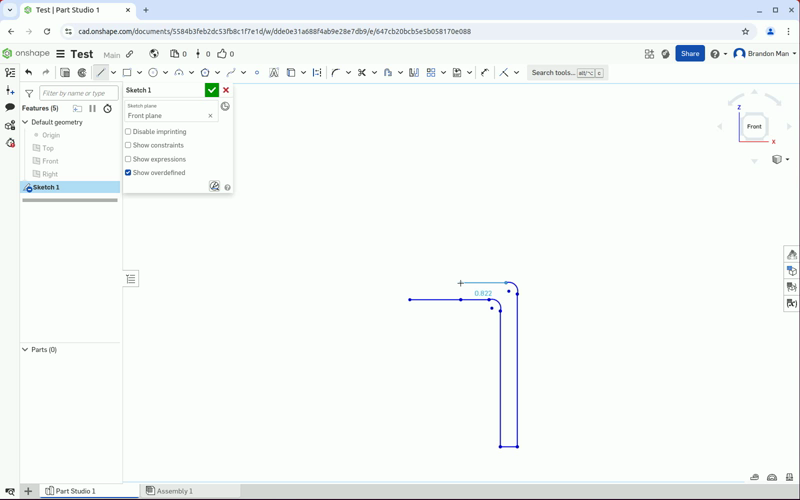
click(460, 282)
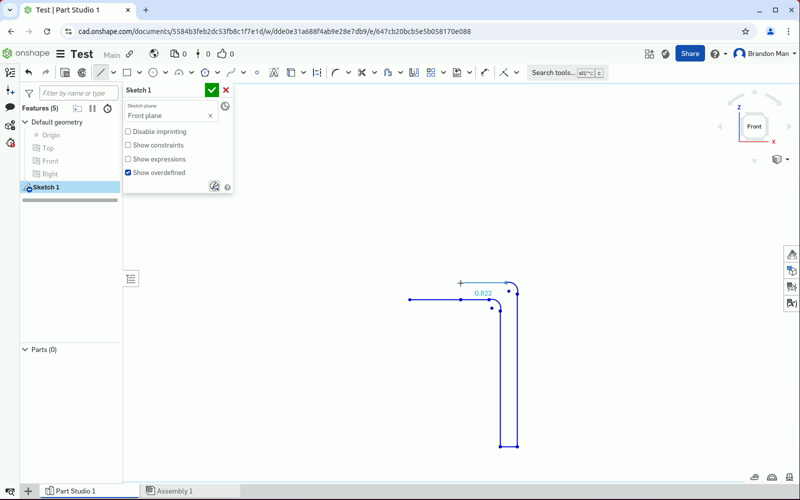
scroll(-6)
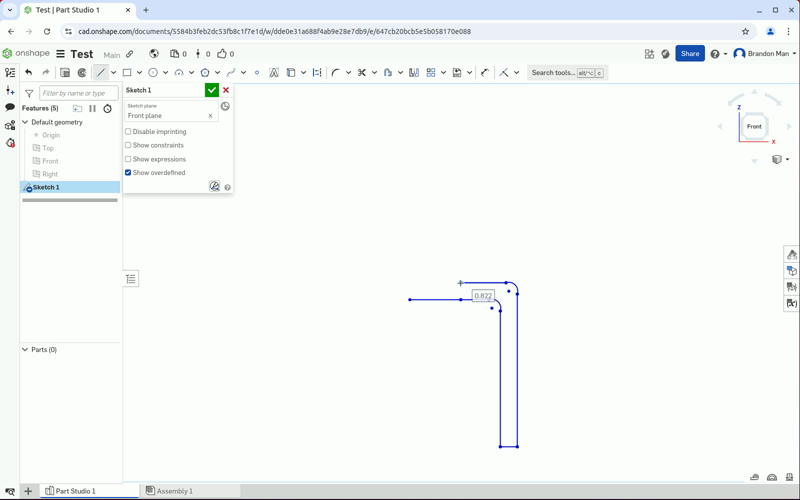
scroll(-6)
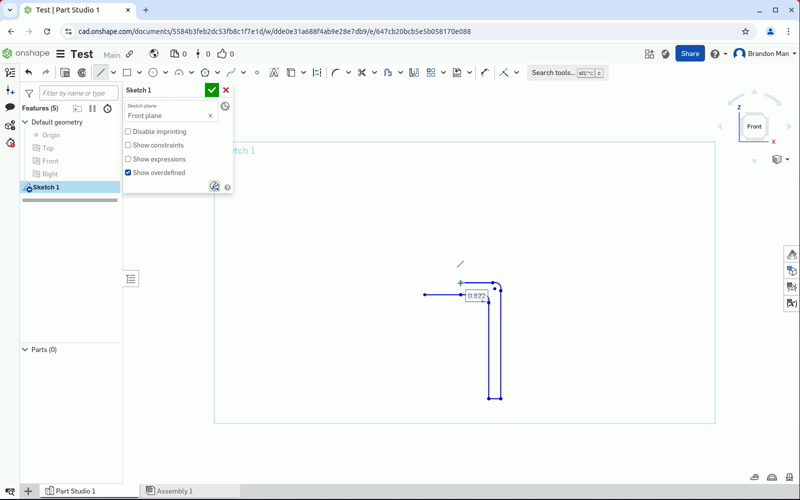
scroll(-6)
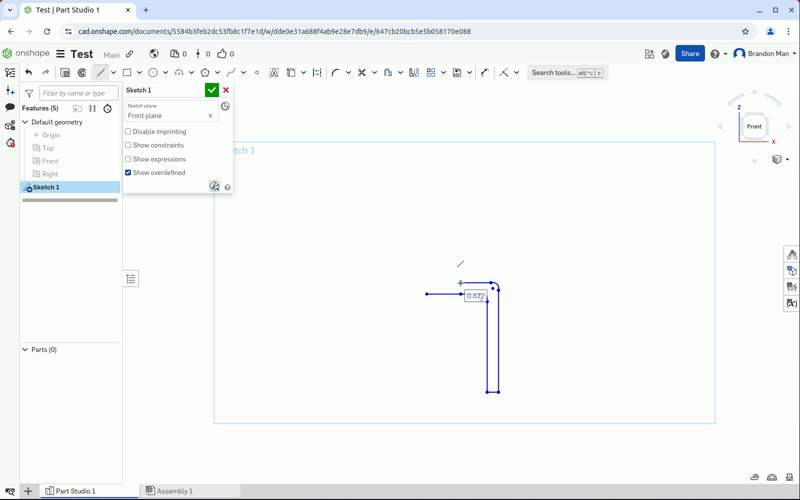
scroll(-6)
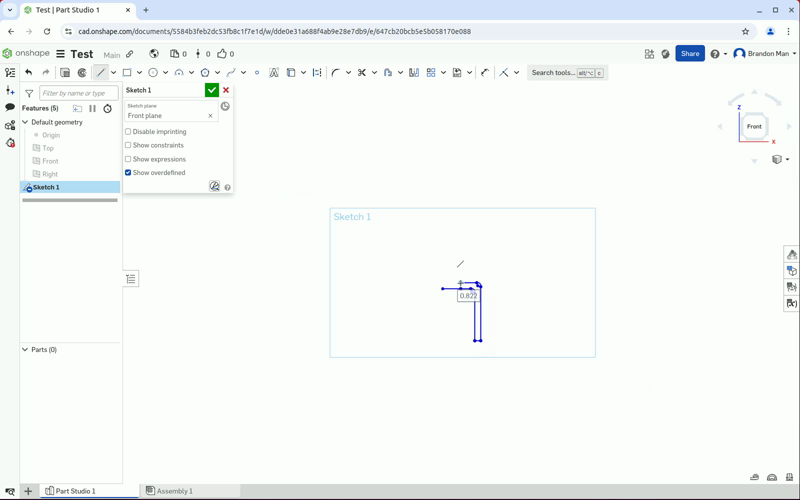
scroll(-6)
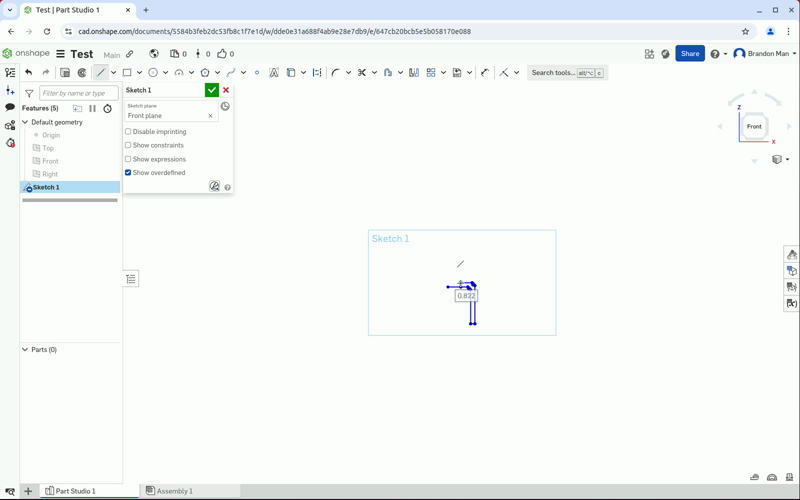
scroll(-6)
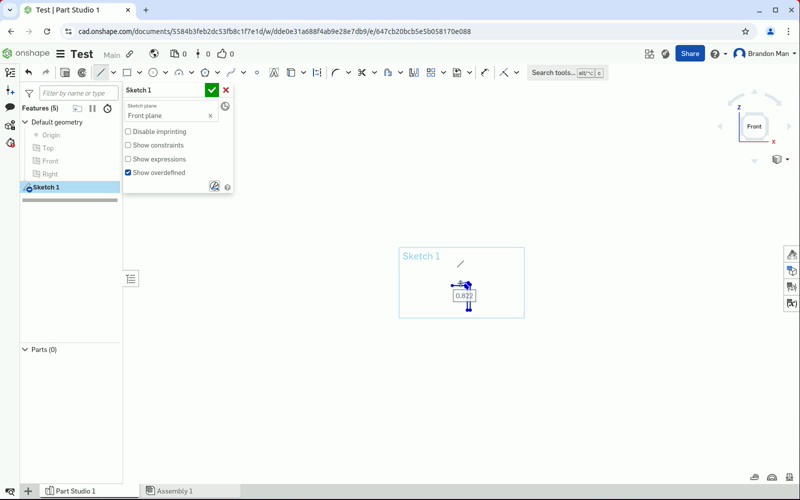
scroll(-6)
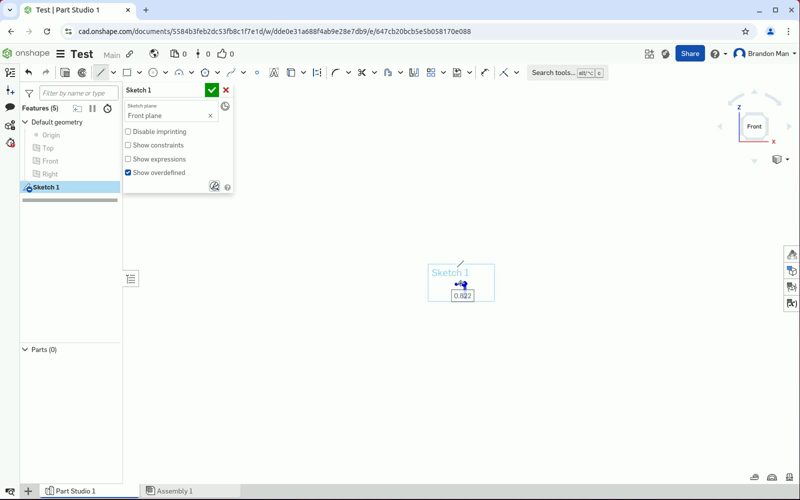
key_up(shift)
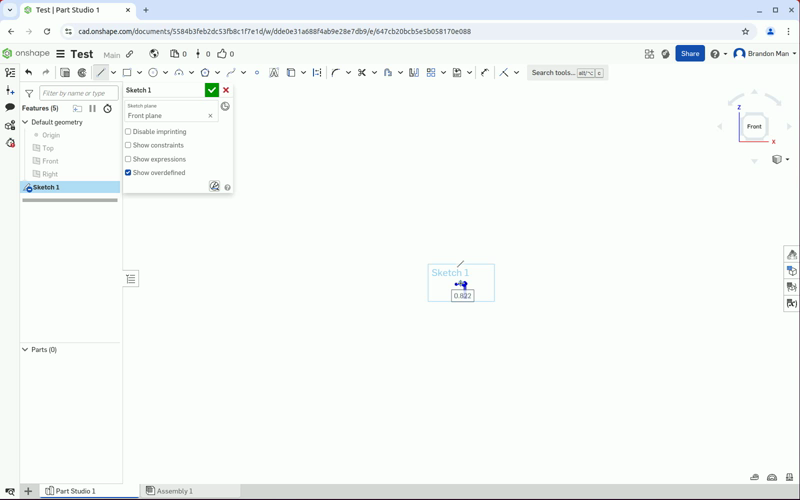
key_down(shift)
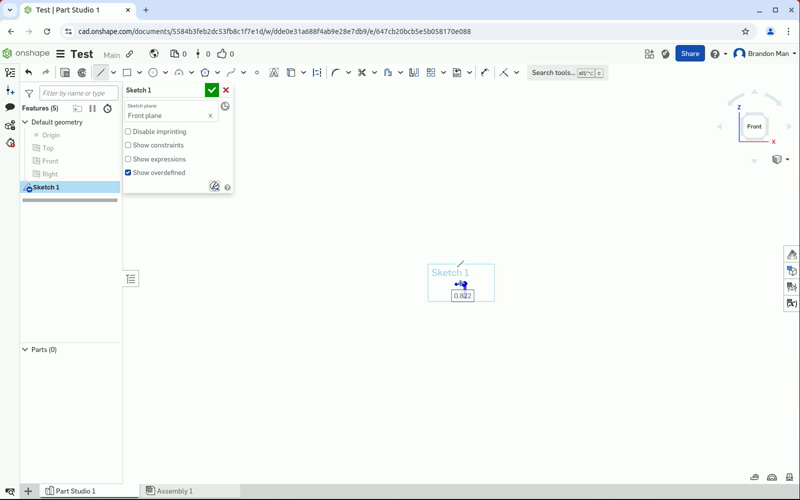
mouse_move(490, 282)
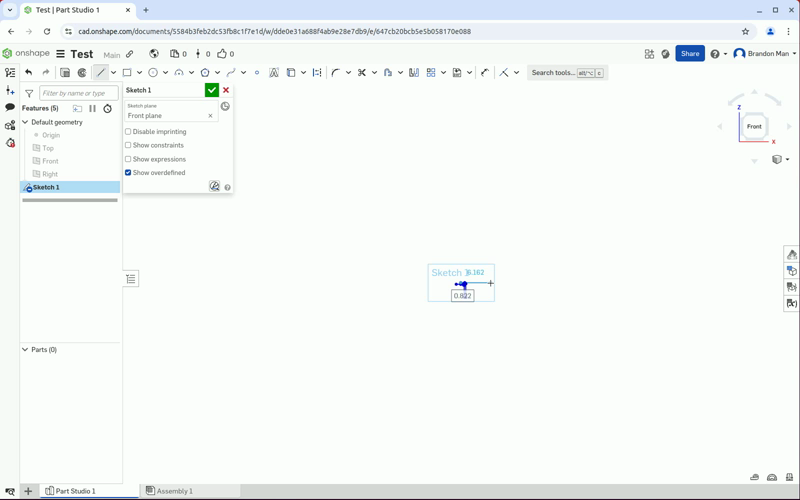
mouse_move(460, 278)
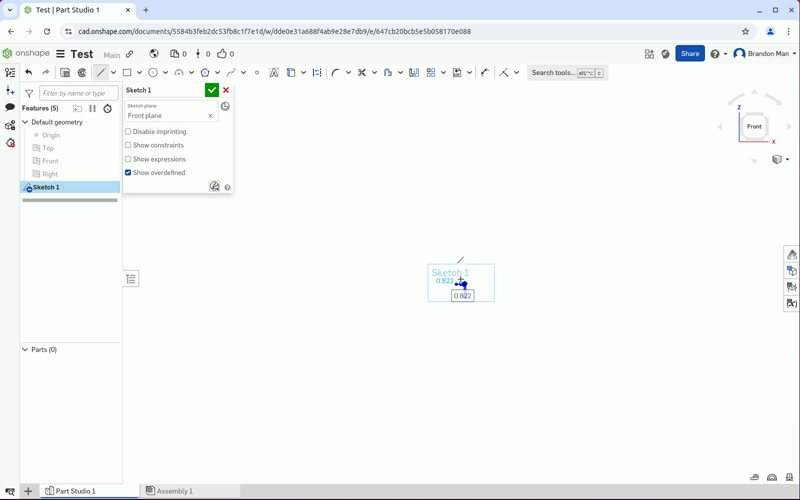
scroll(6)
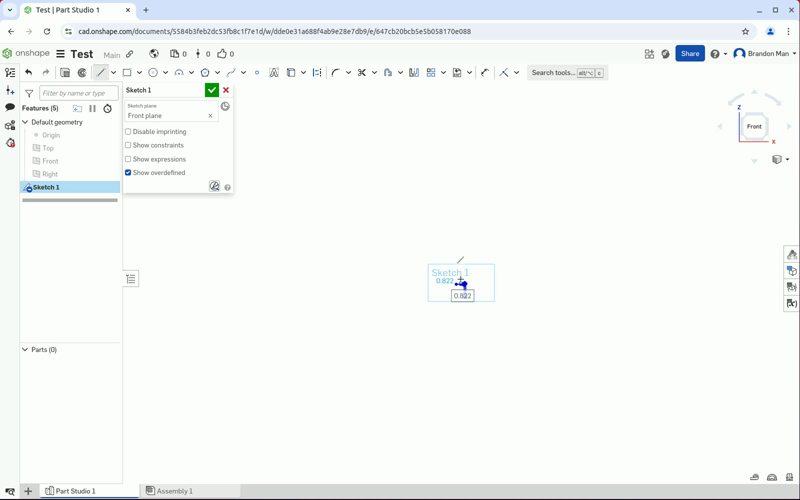
scroll(6)
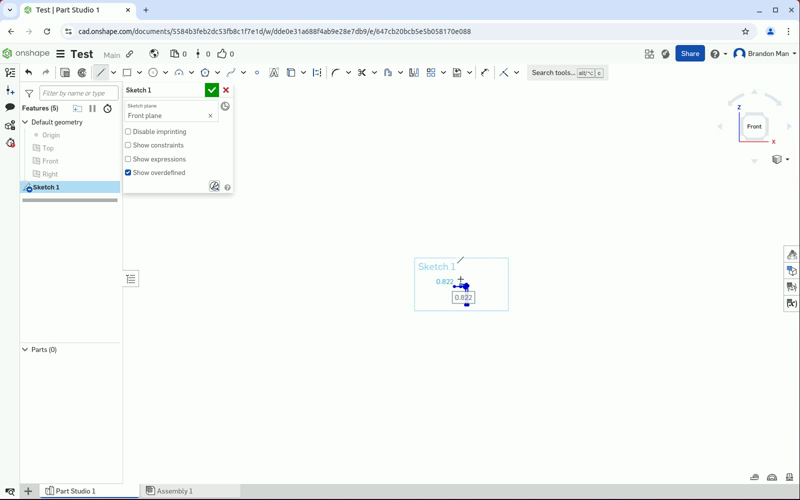
scroll(6)
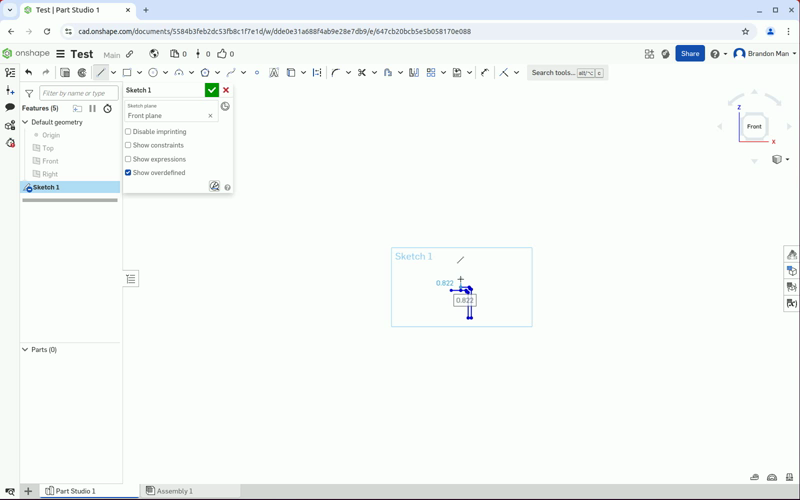
scroll(6)
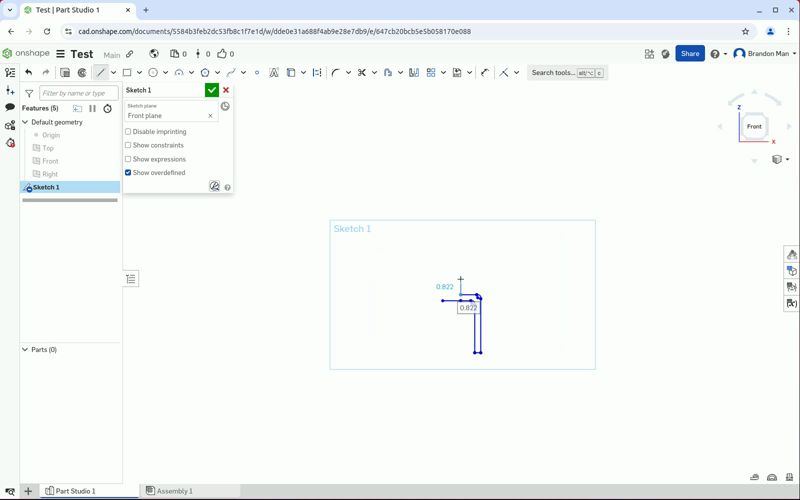
scroll(6)
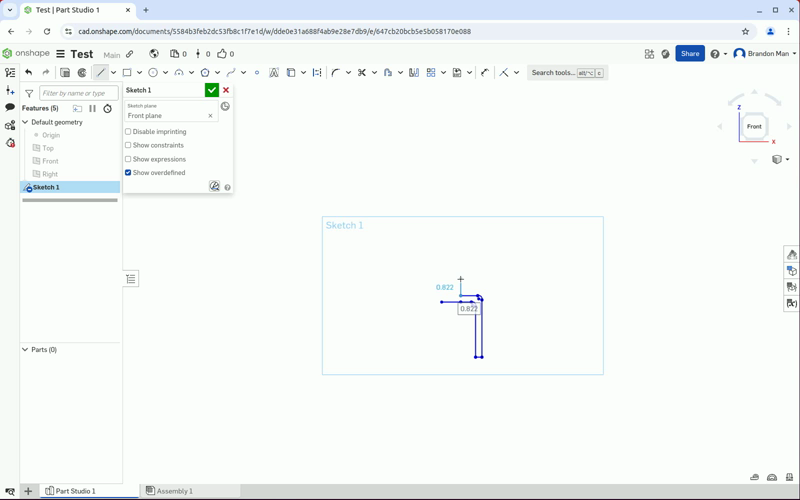
scroll(6)
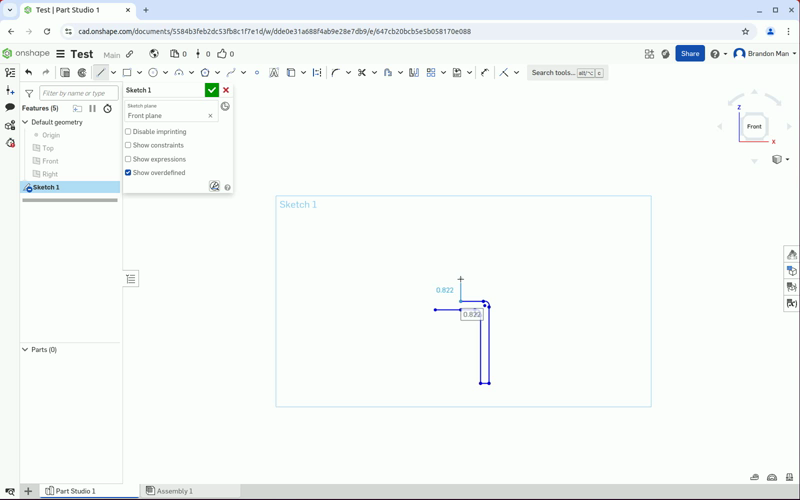
scroll(6)
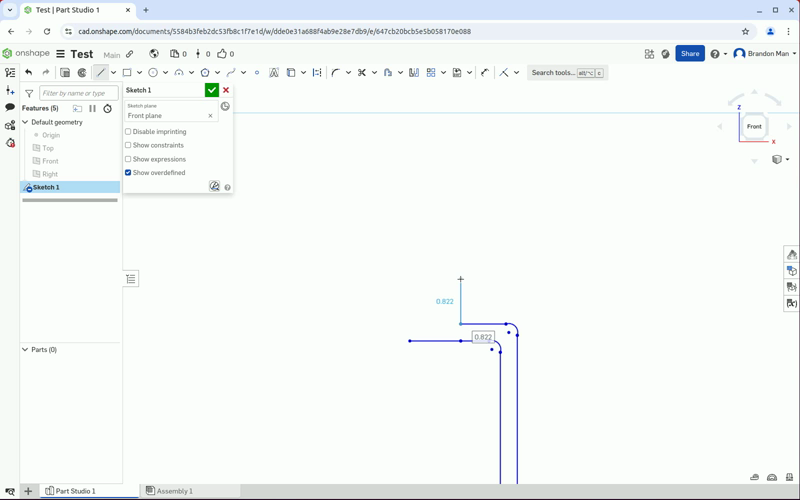
click(460, 278)
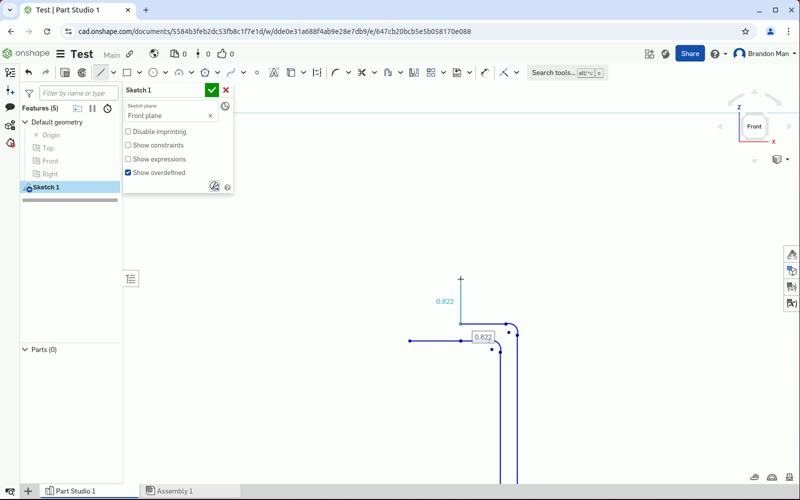
scroll(-6)
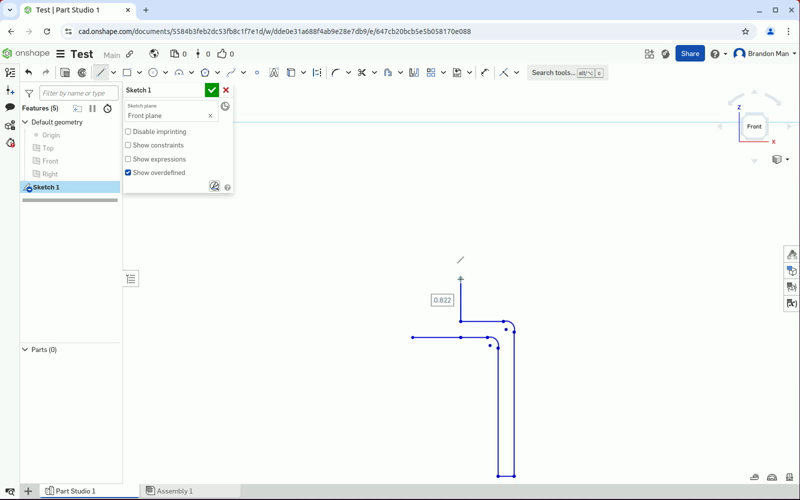
scroll(-6)
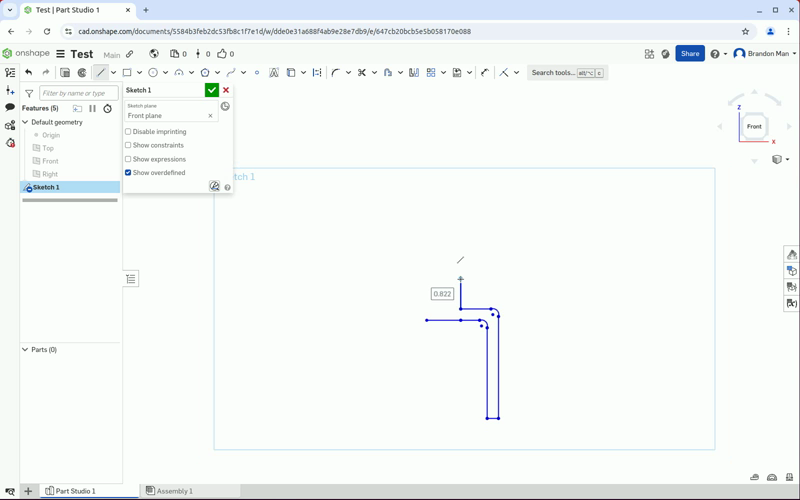
scroll(-6)
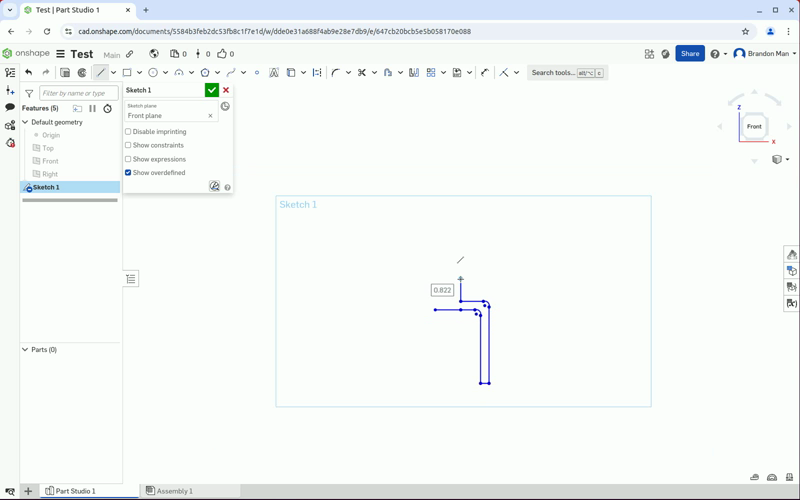
scroll(-6)
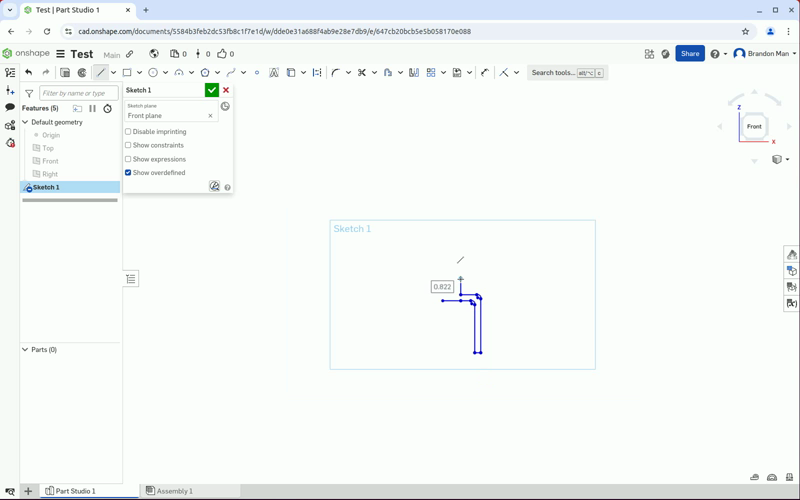
scroll(-6)
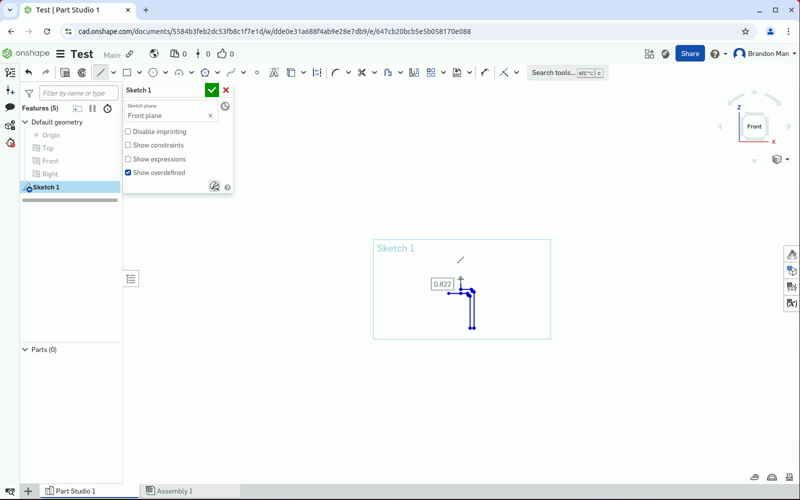
scroll(-6)
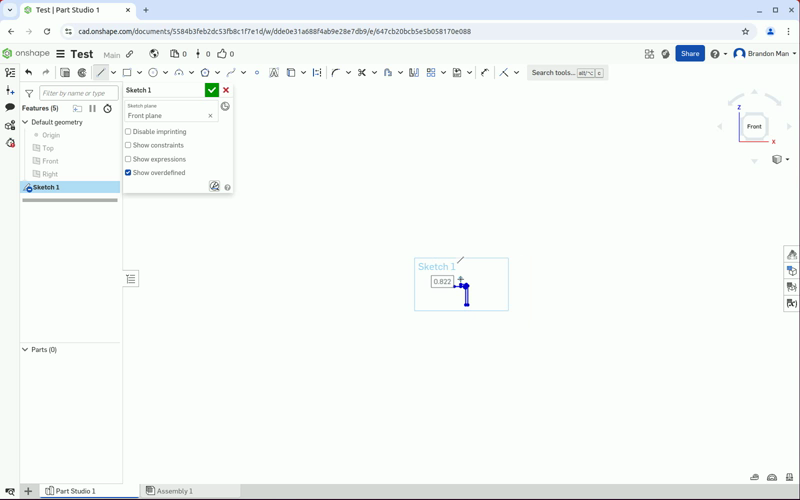
scroll(-6)
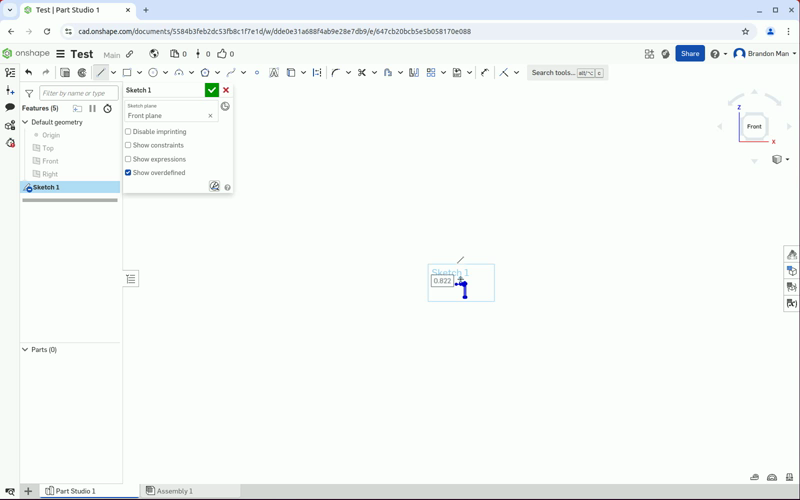
key_up(shift)
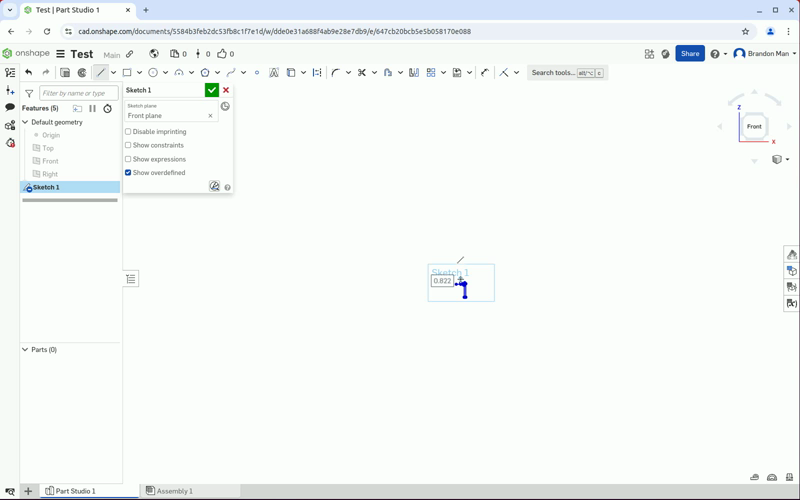
key(esc)
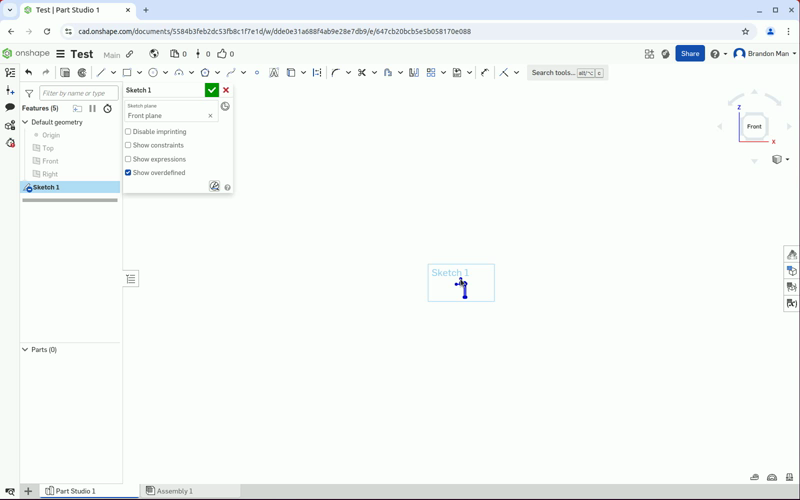
key(a)
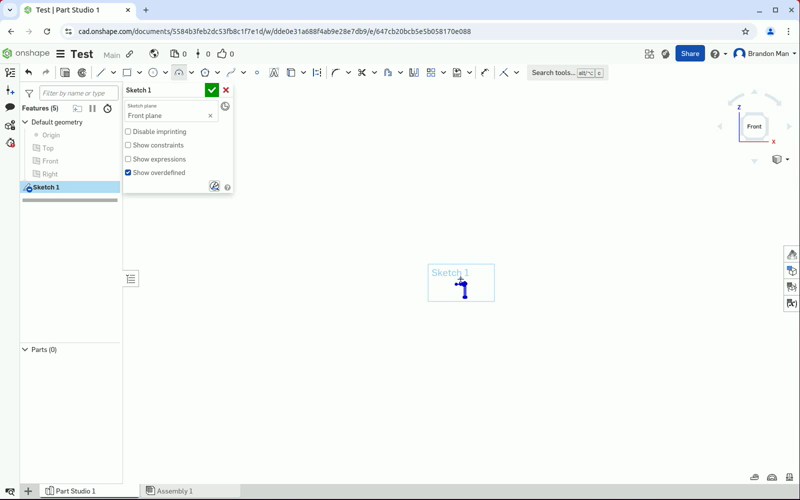
mouse_move(460, 278)
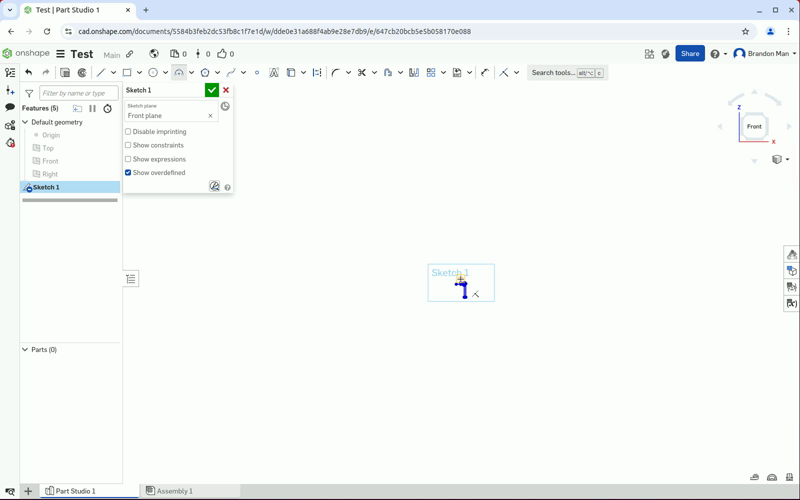
scroll(6)
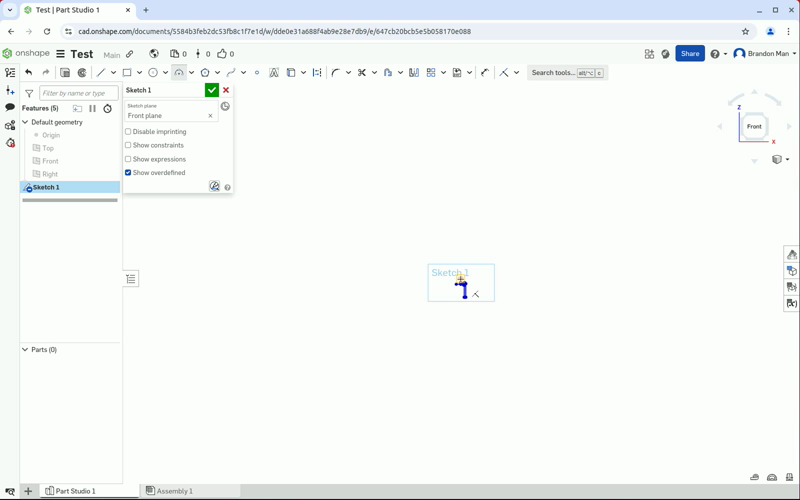
scroll(6)
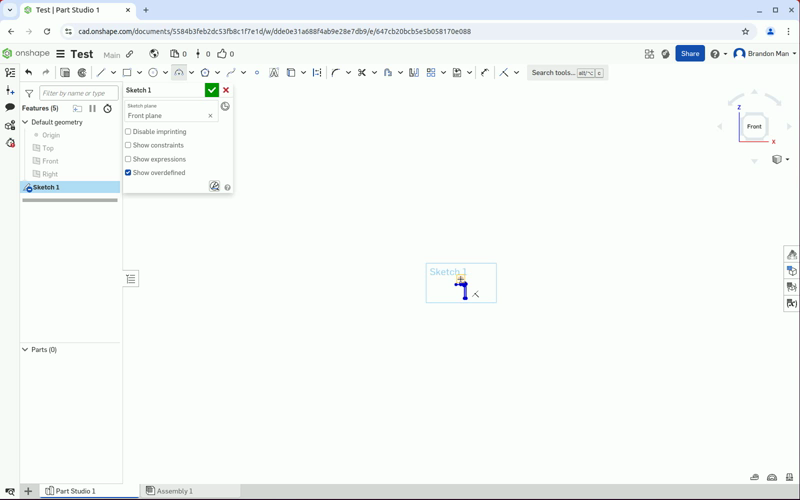
scroll(6)
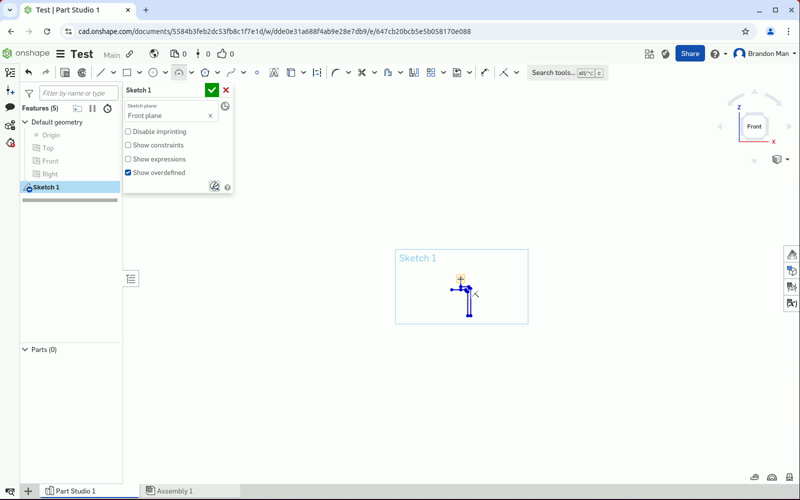
scroll(6)
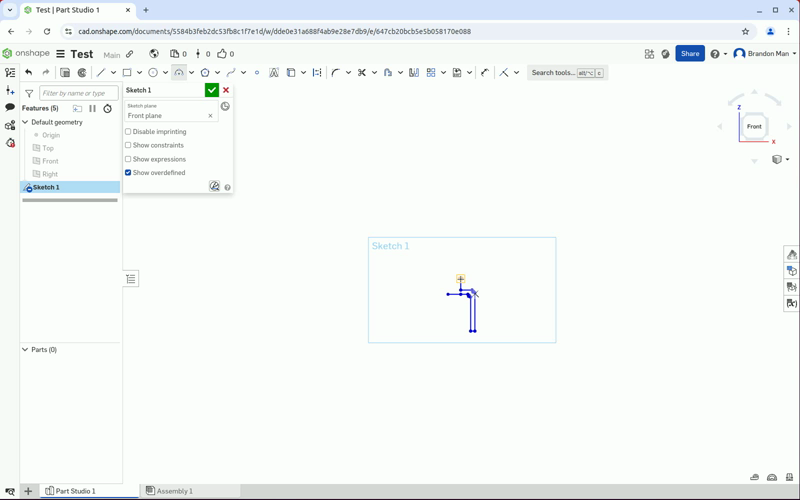
scroll(6)
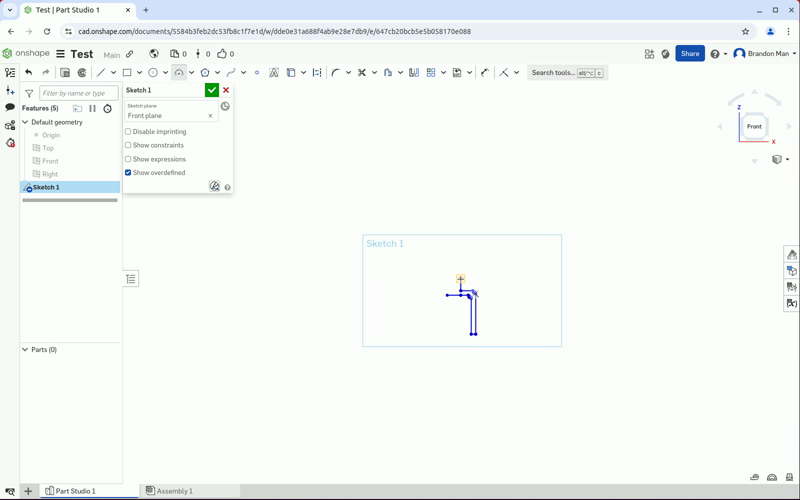
scroll(6)
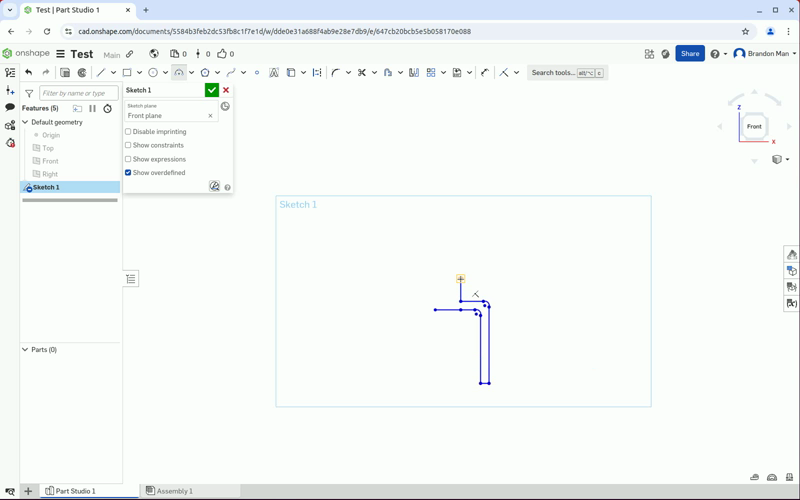
scroll(6)
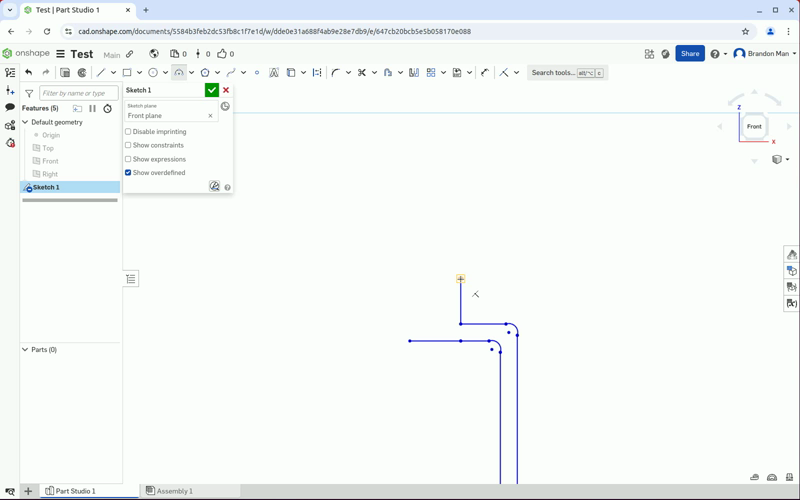
click(460, 278)
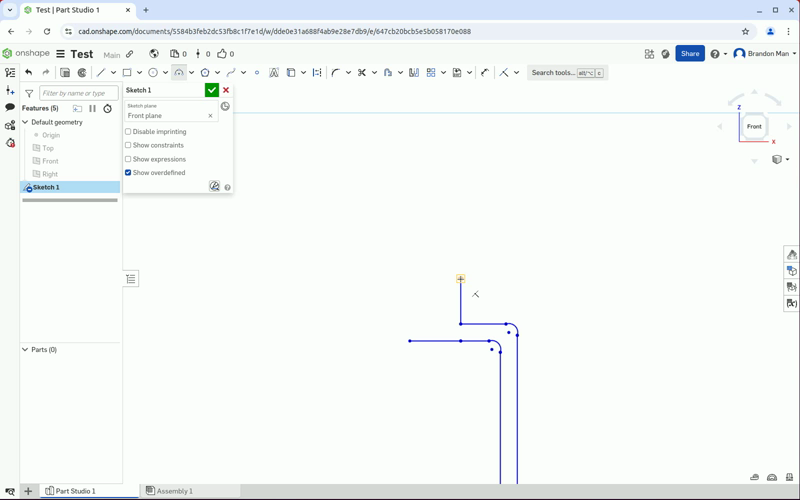
scroll(-6)
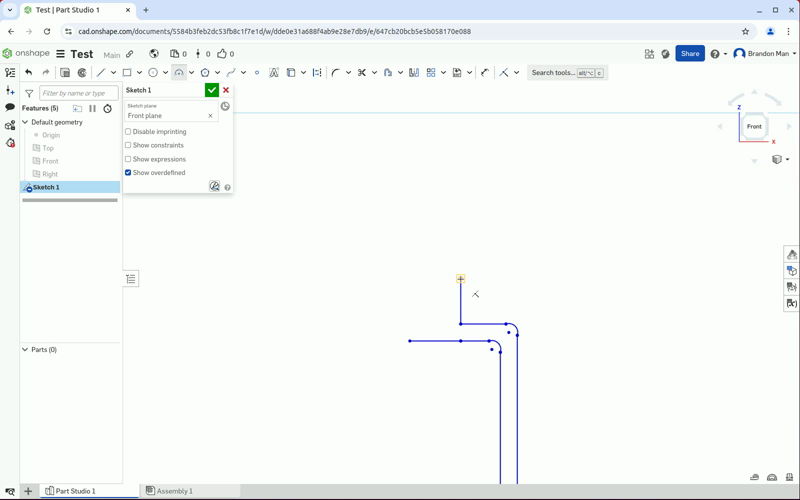
scroll(-6)
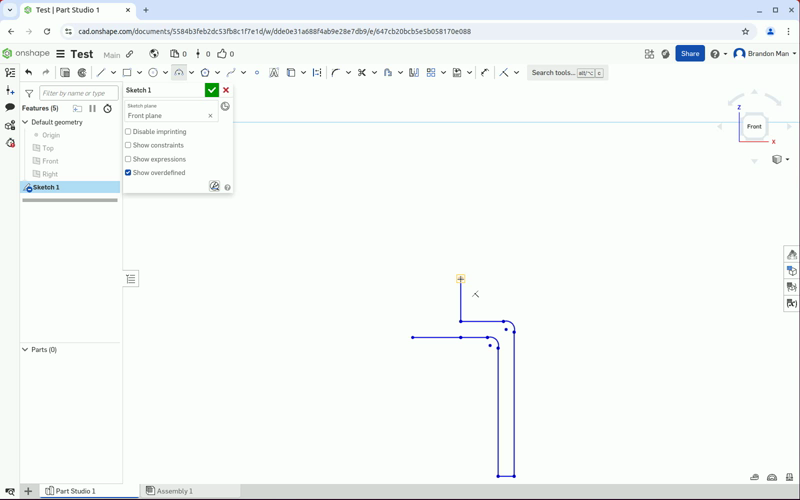
scroll(-6)
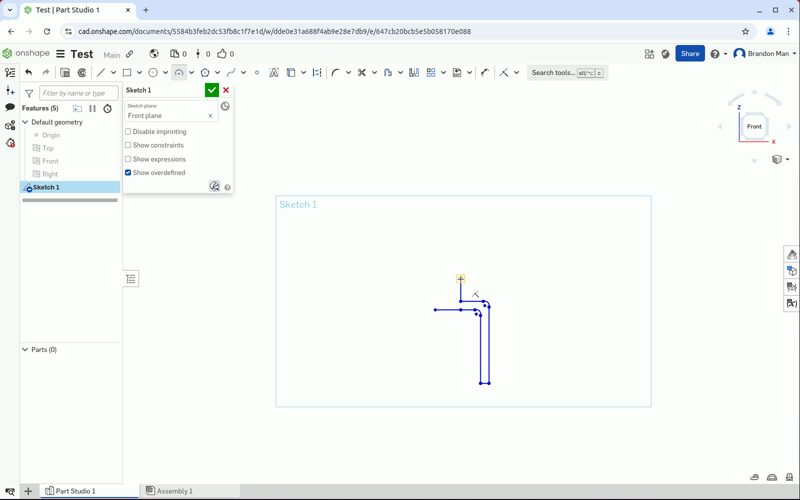
scroll(-6)
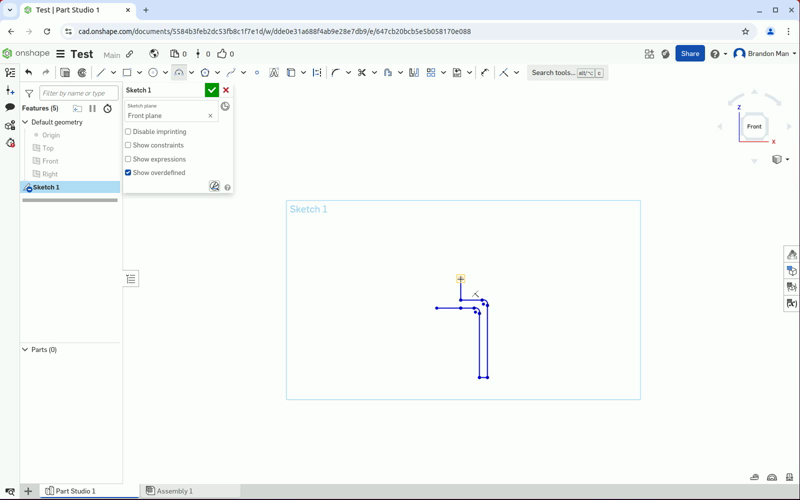
scroll(-6)
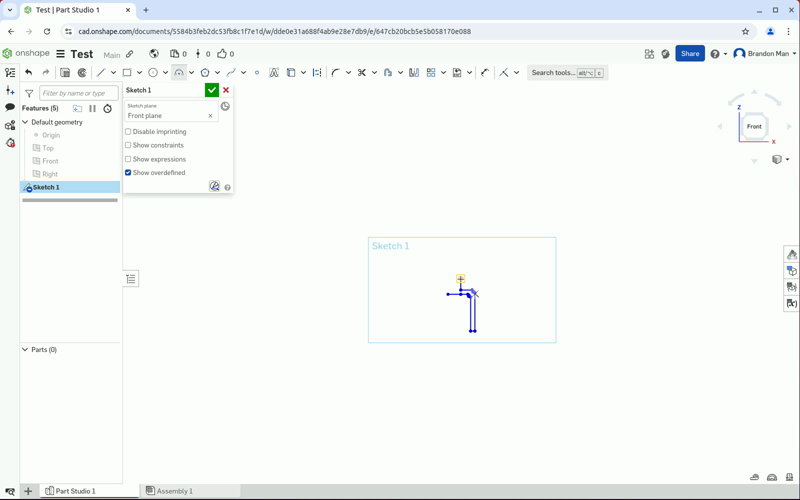
scroll(-6)
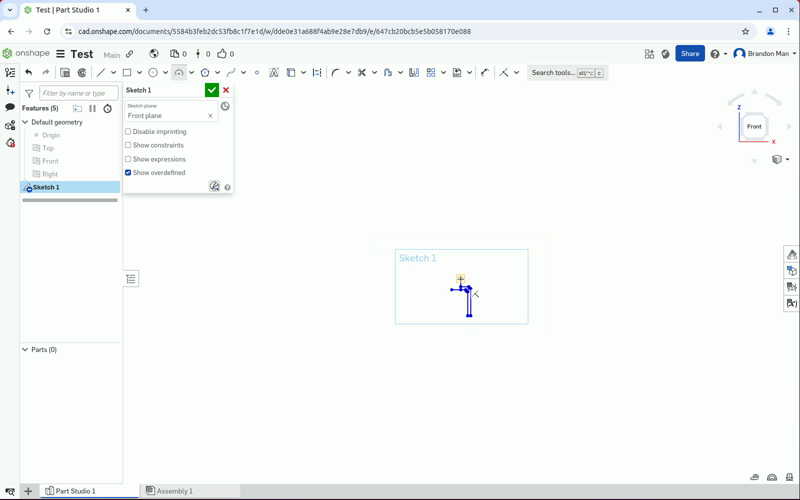
scroll(-6)
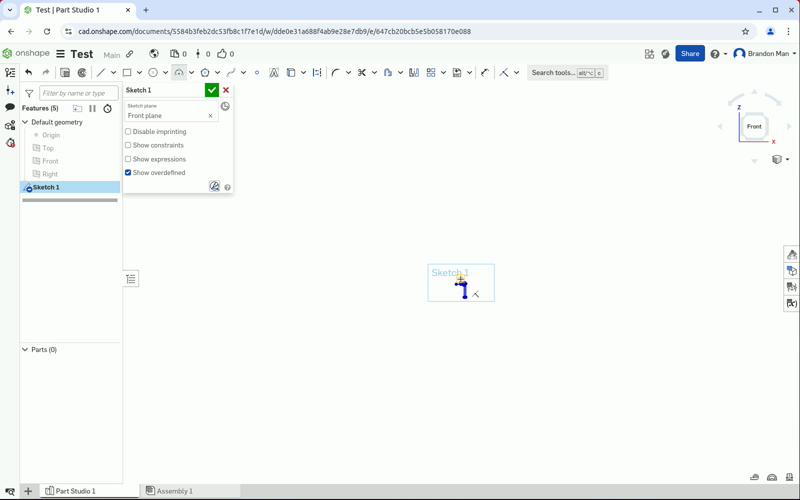
mouse_move(456, 284)
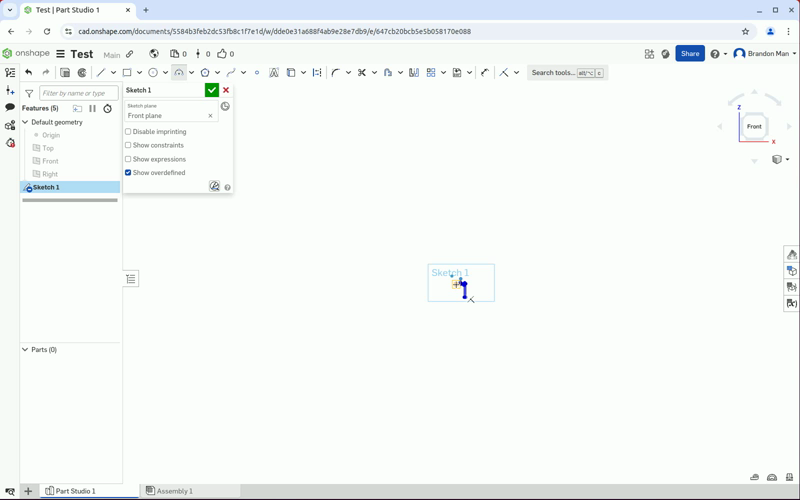
scroll(6)
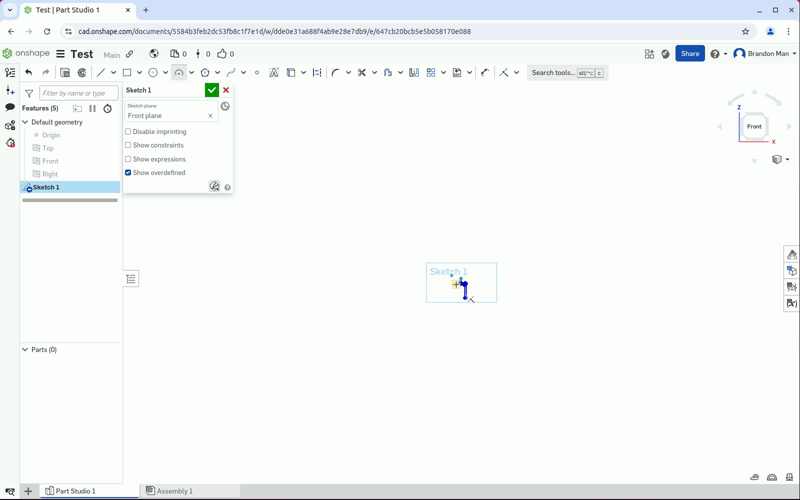
scroll(6)
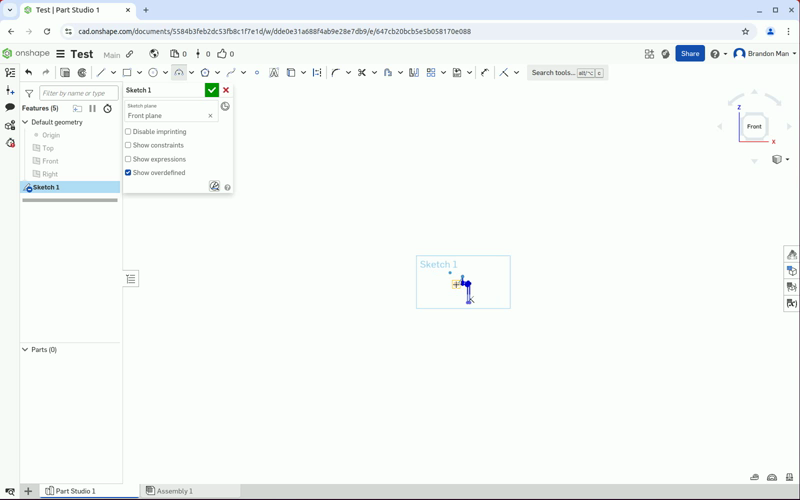
scroll(6)
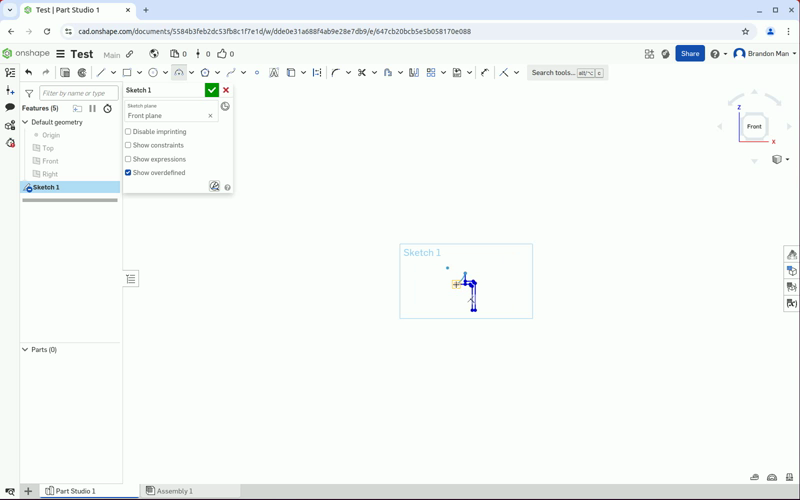
scroll(6)
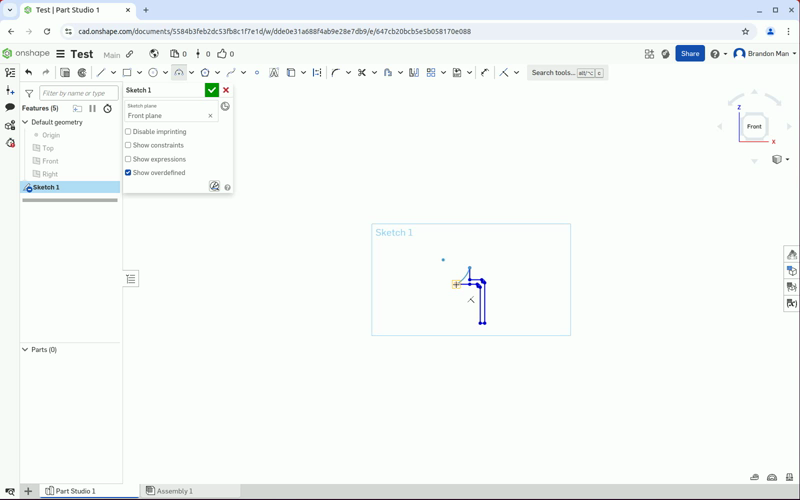
scroll(6)
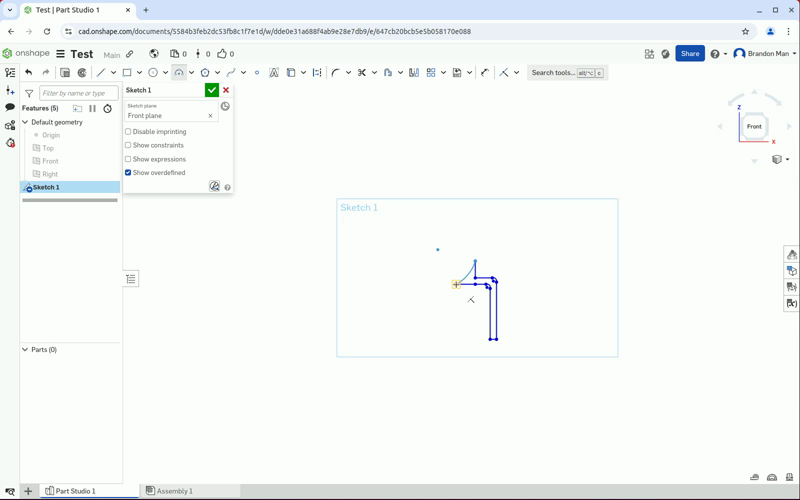
scroll(6)
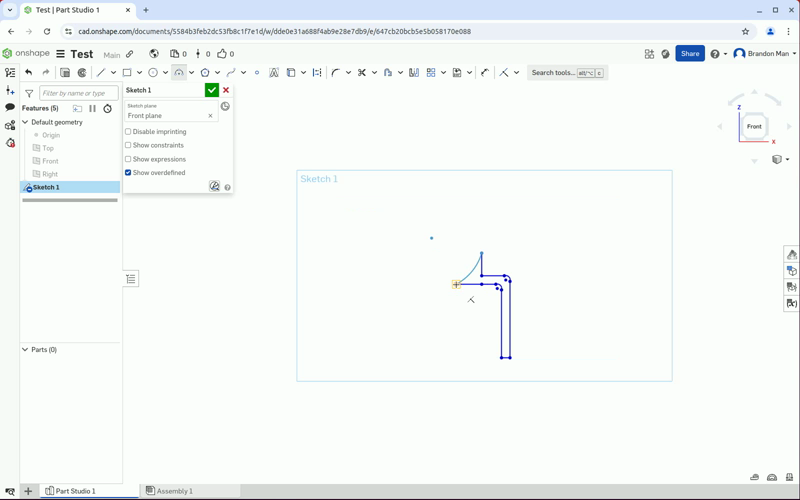
scroll(6)
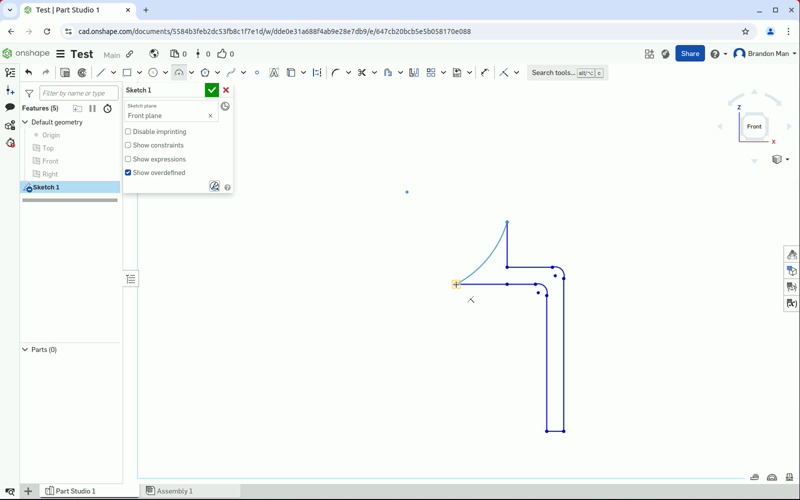
click(456, 284)
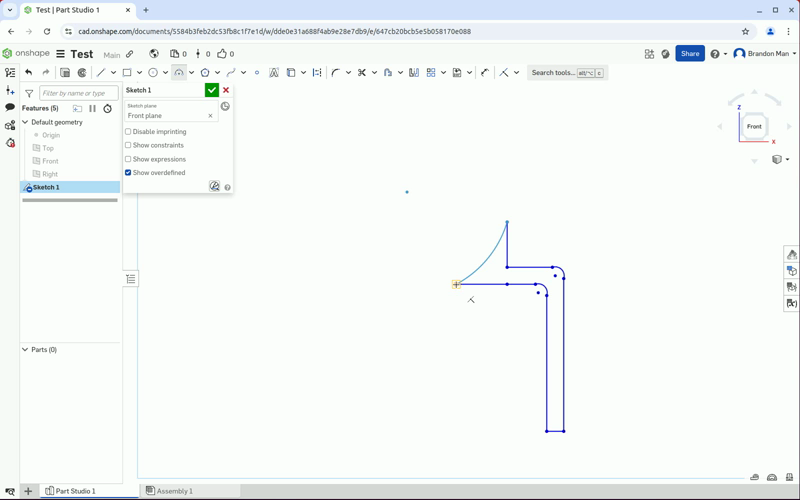
scroll(-6)
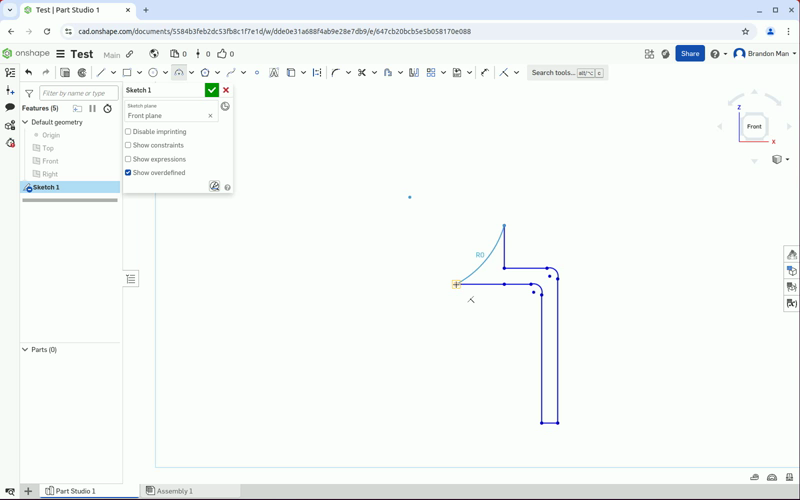
scroll(-6)
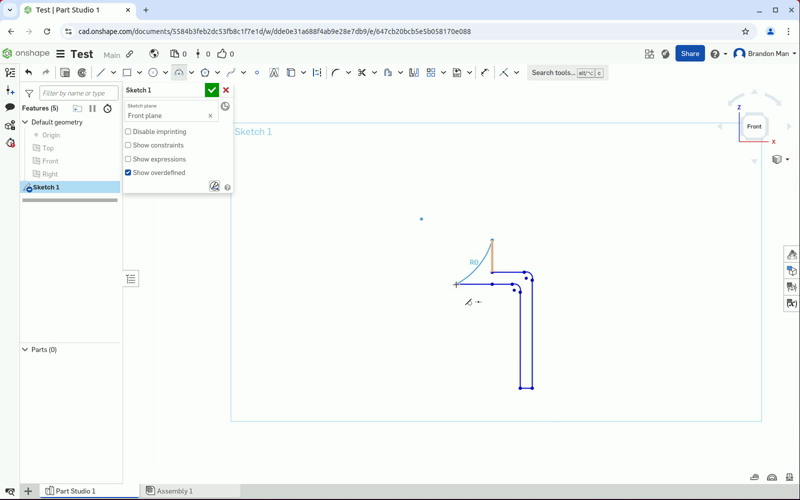
scroll(-6)
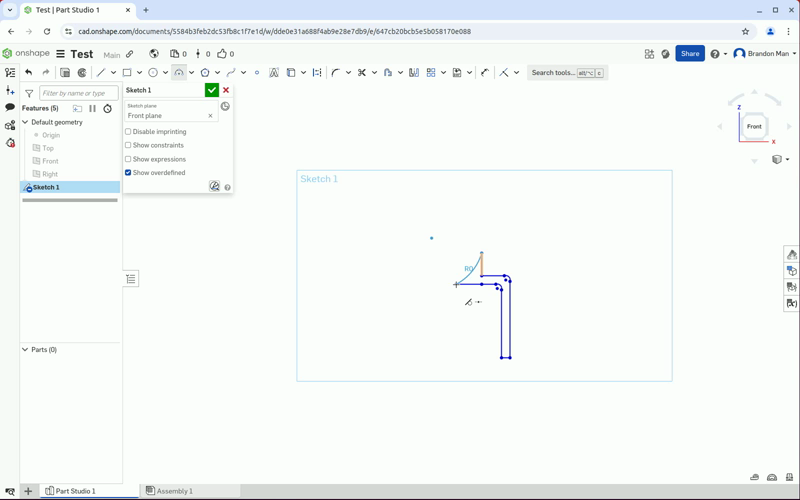
scroll(-6)
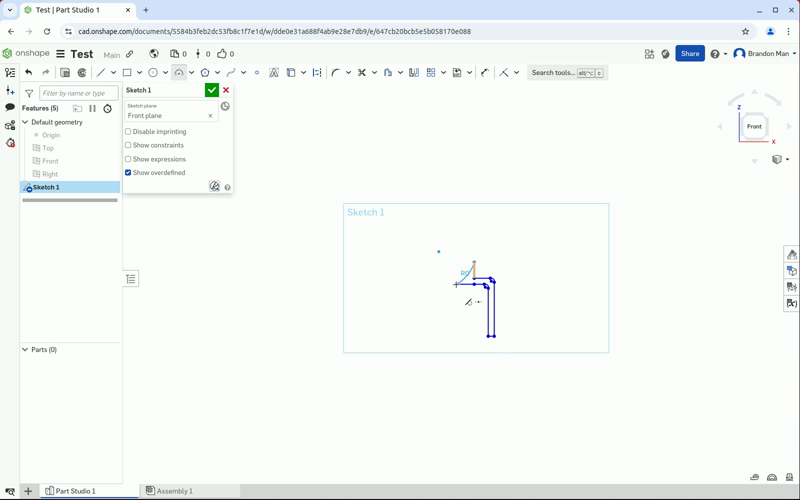
scroll(-6)
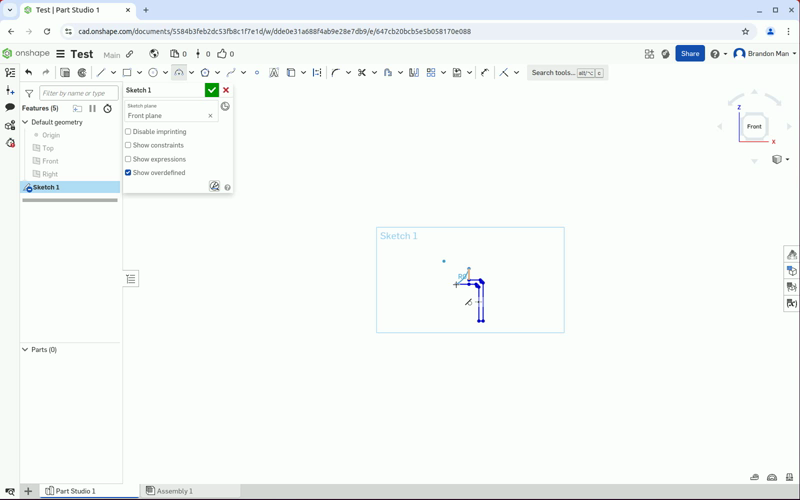
scroll(-6)
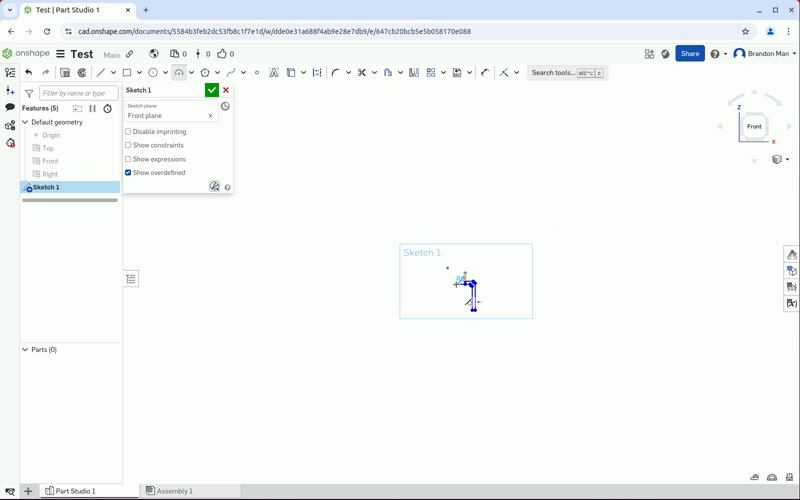
scroll(-6)
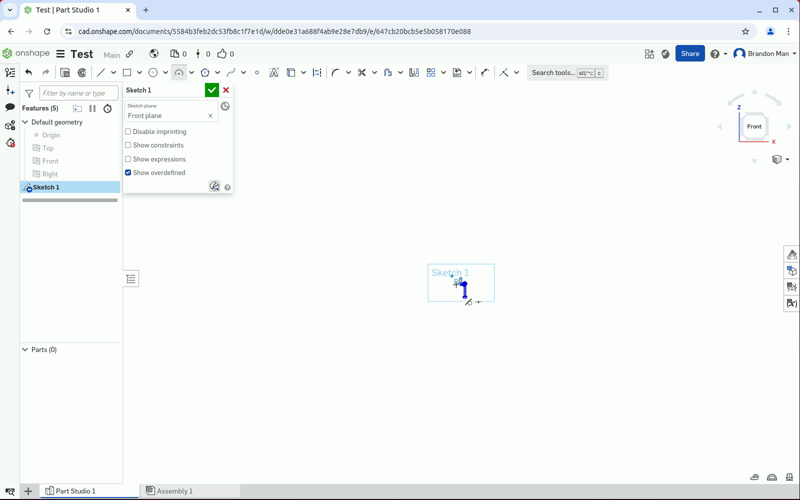
key_down(shift)
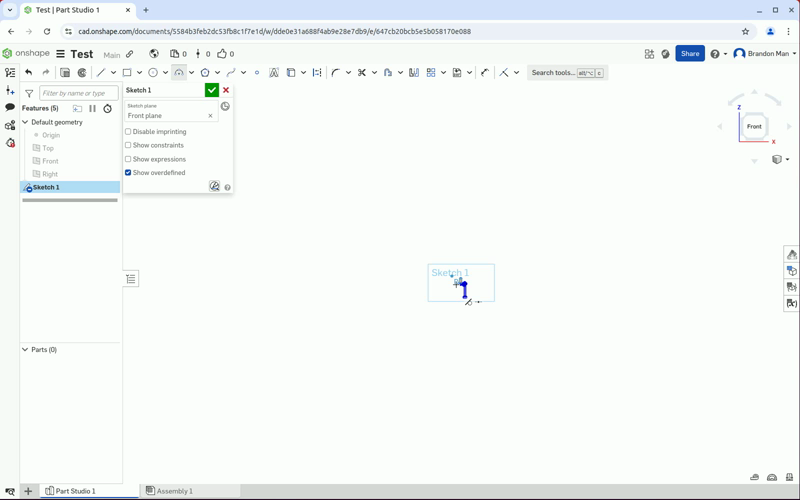
mouse_move(457, 280)
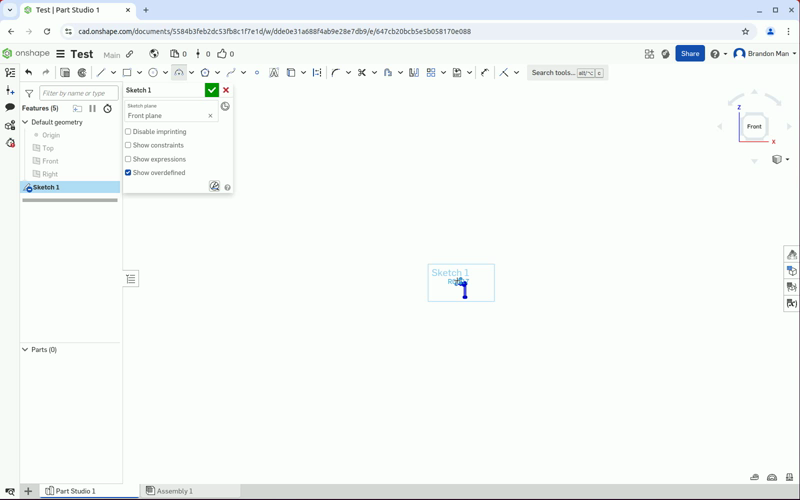
scroll(6)
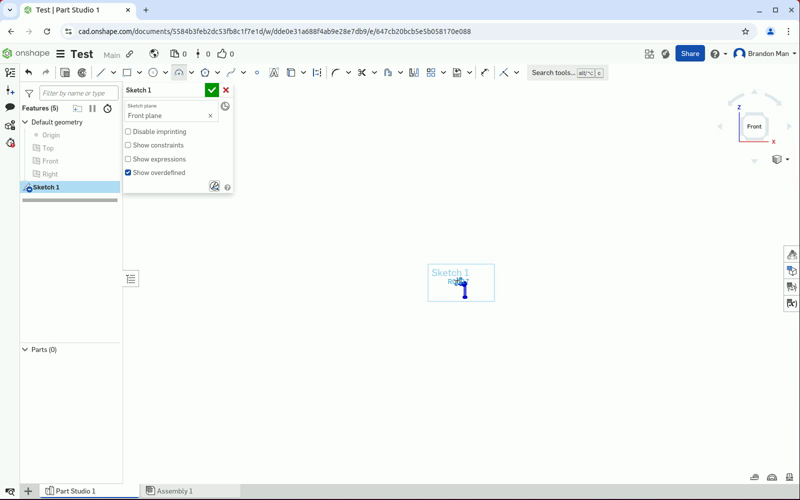
scroll(6)
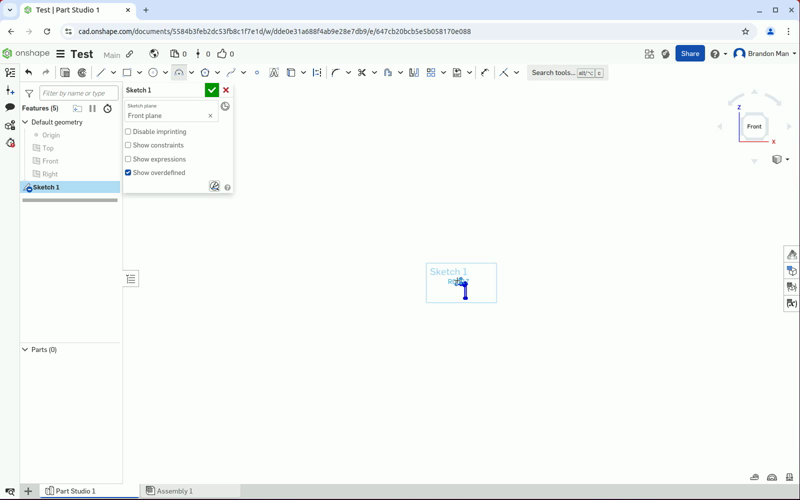
scroll(6)
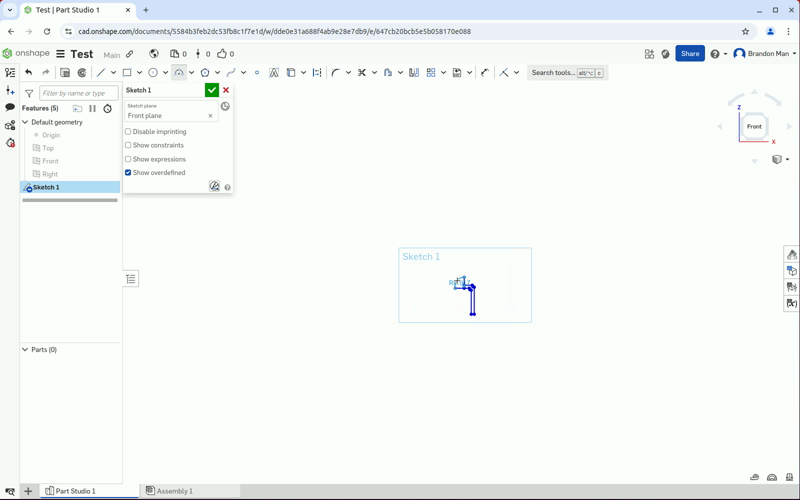
scroll(6)
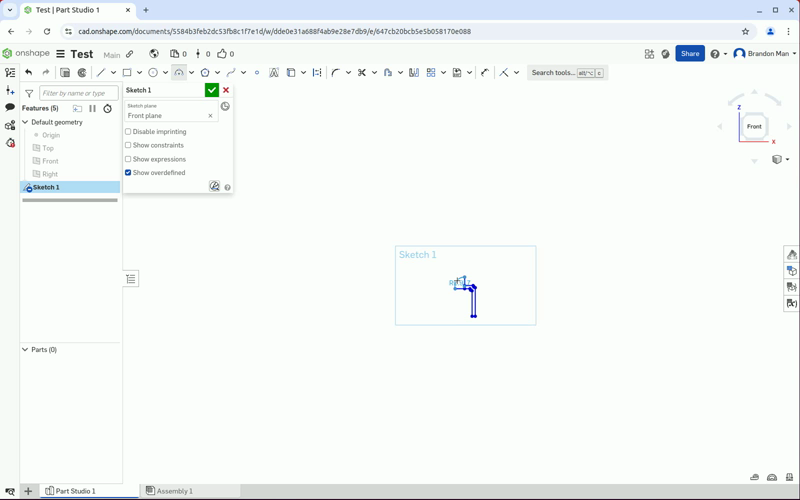
scroll(6)
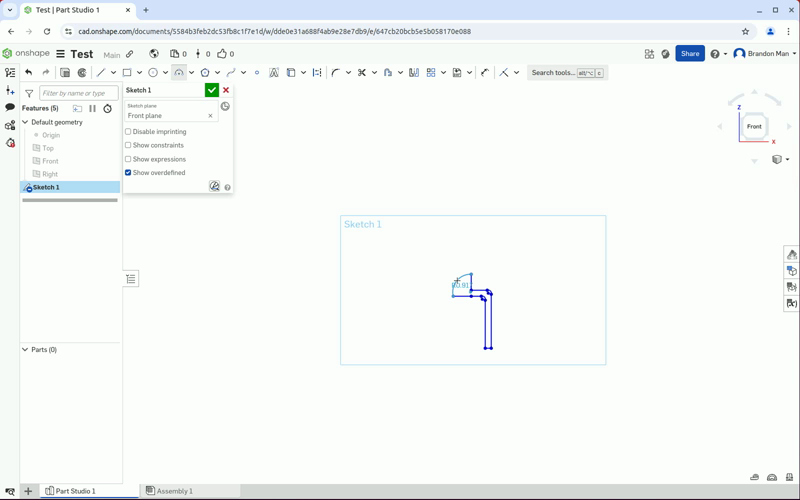
scroll(6)
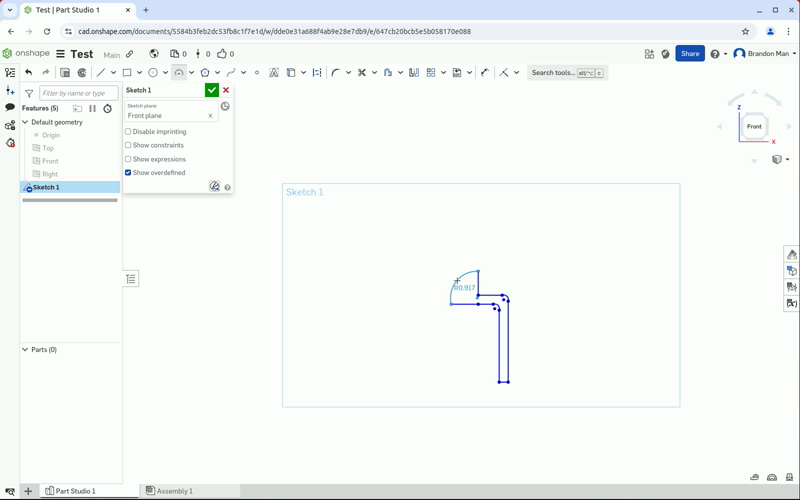
scroll(6)
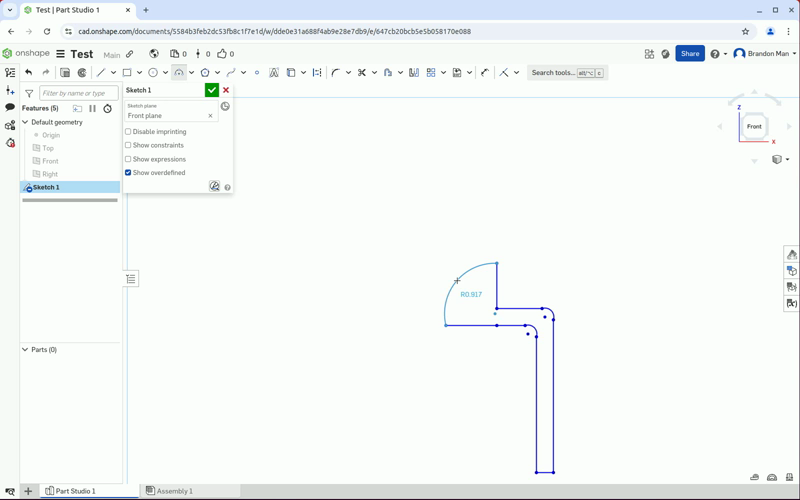
click(457, 280)
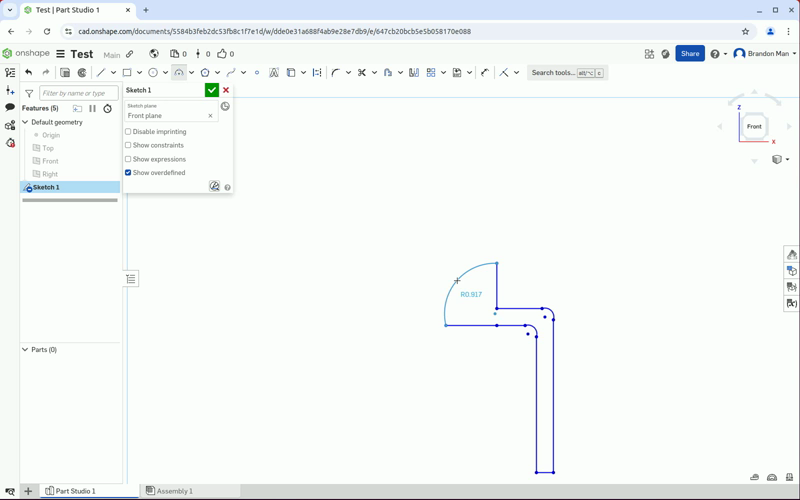
scroll(-6)
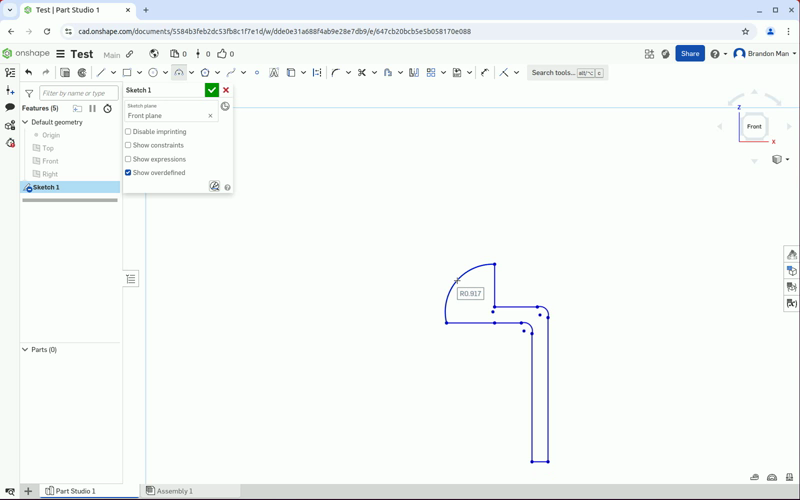
scroll(-6)
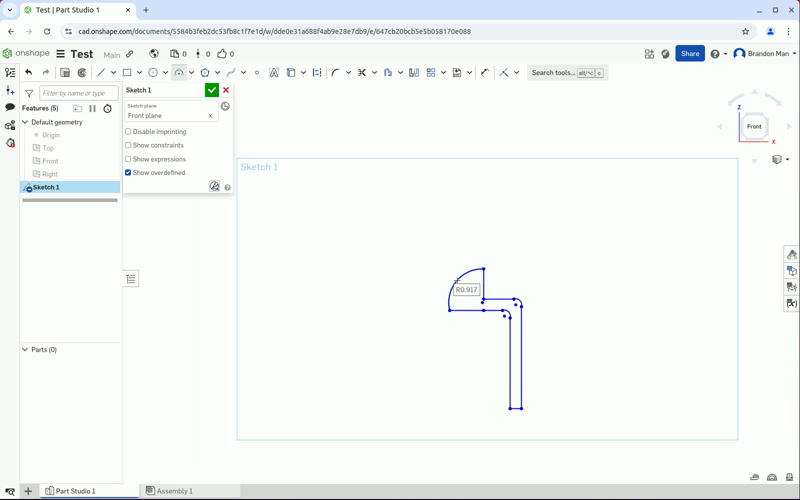
scroll(-6)
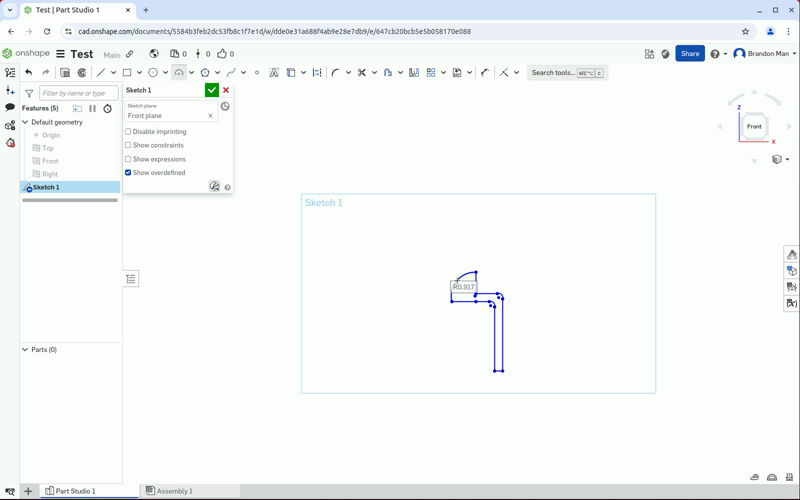
scroll(-6)
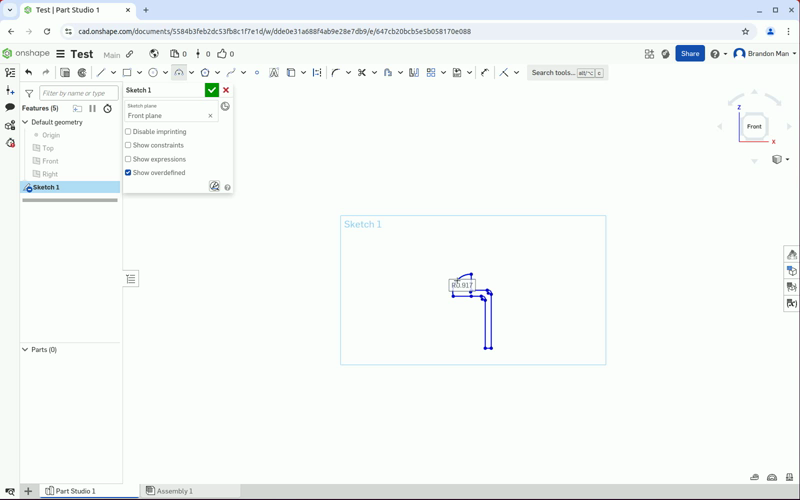
scroll(-6)
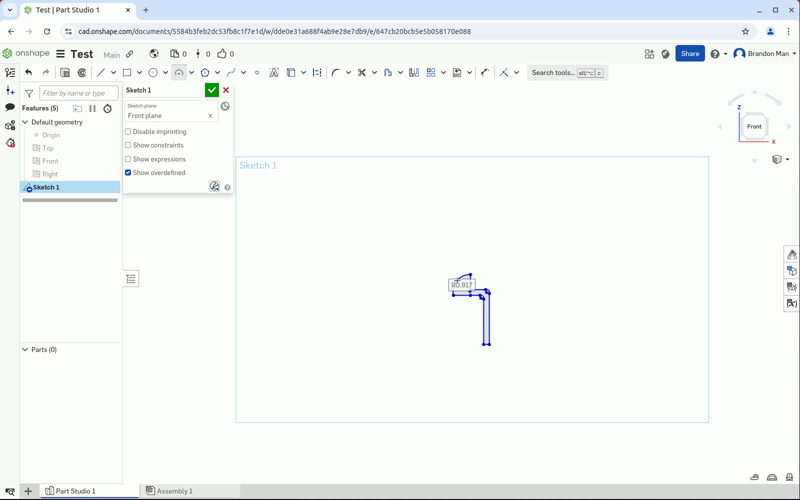
scroll(-6)
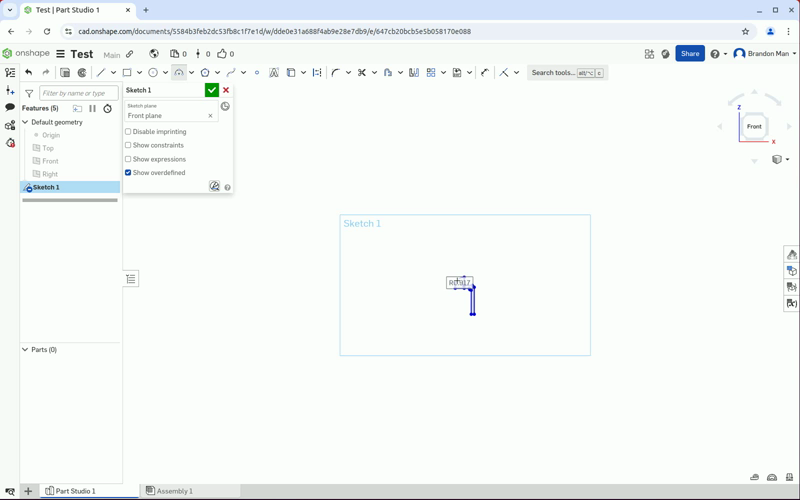
scroll(-6)
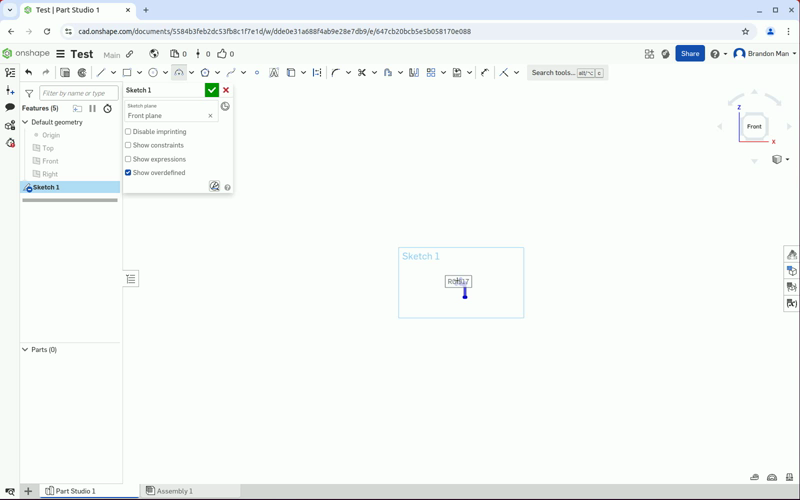
key_up(shift)
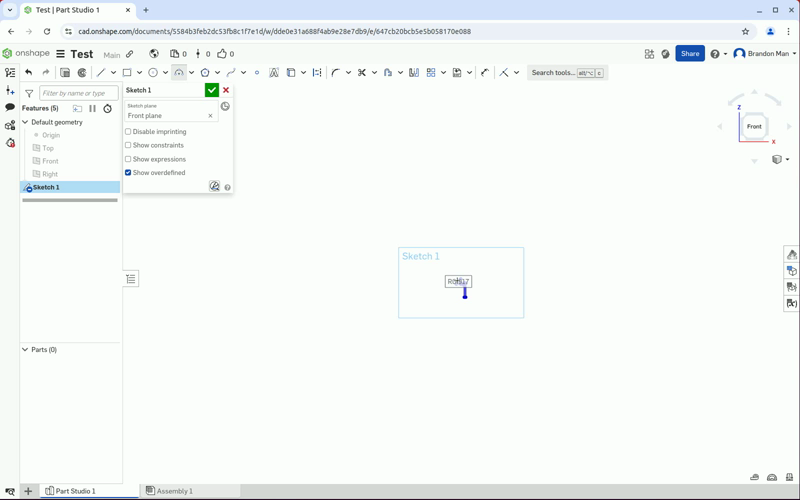
key(esc)
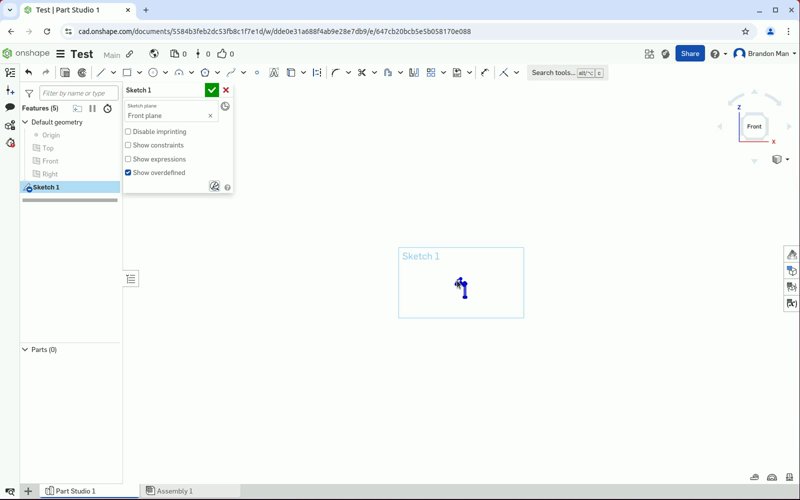
mouse_move(464, 285)
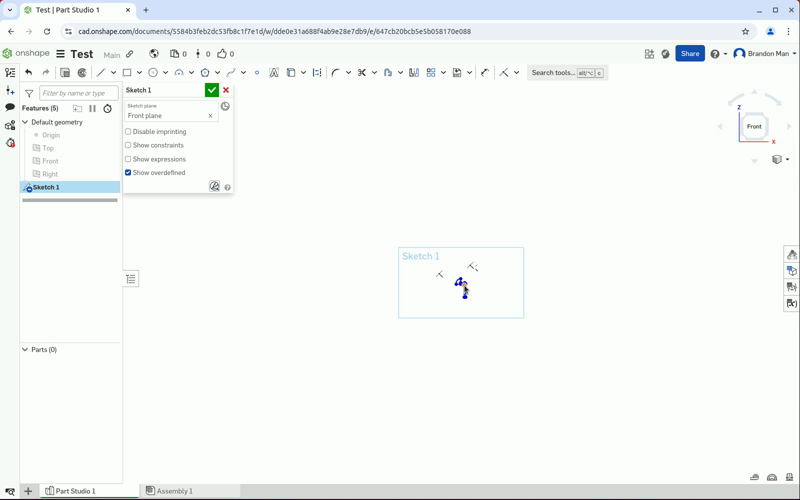
scroll(6)
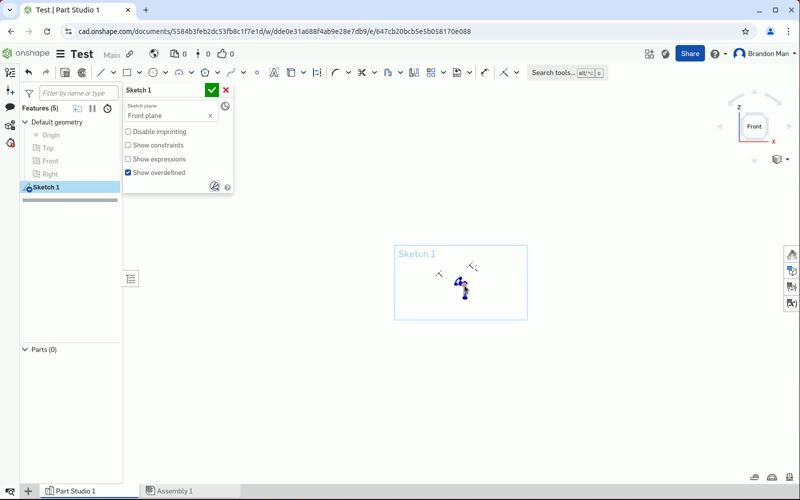
scroll(6)
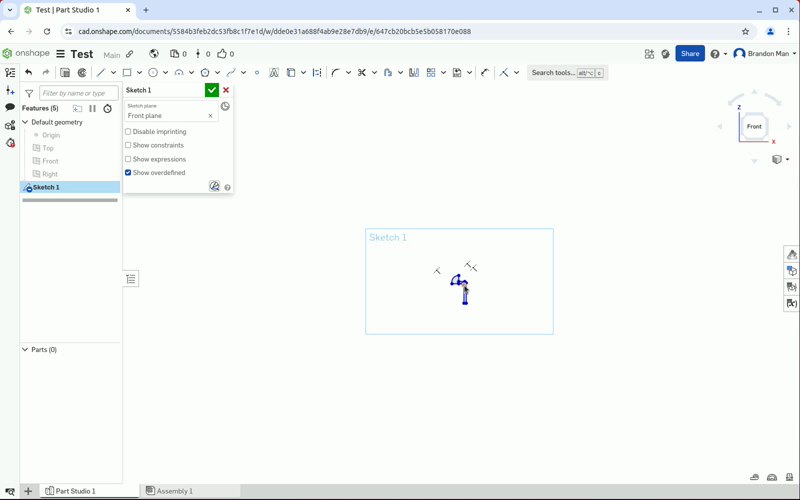
scroll(6)
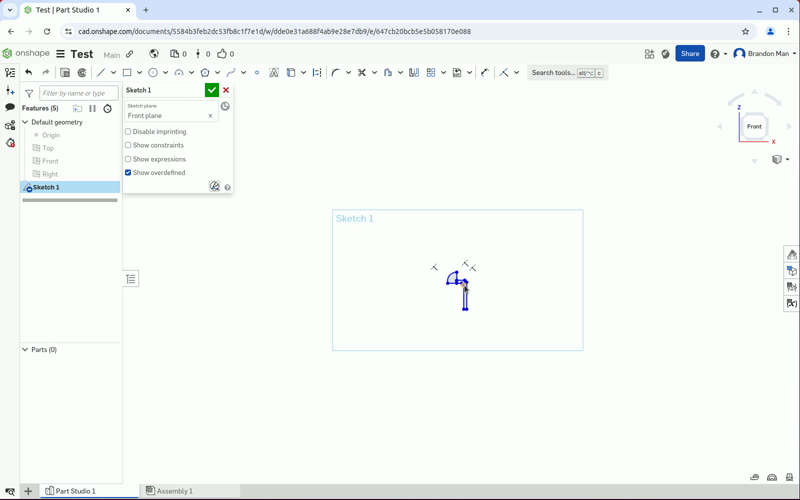
scroll(6)
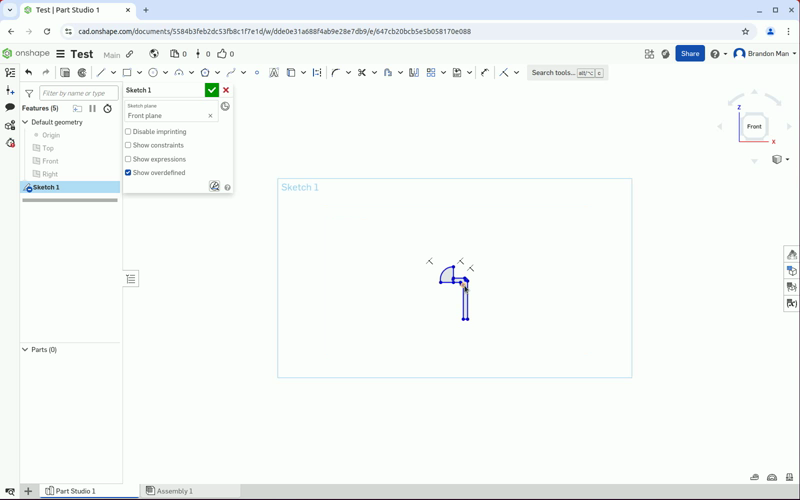
scroll(6)
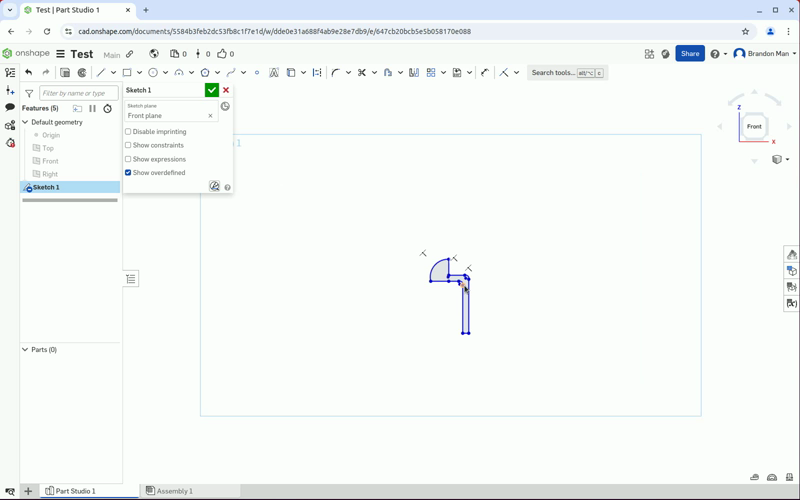
scroll(6)
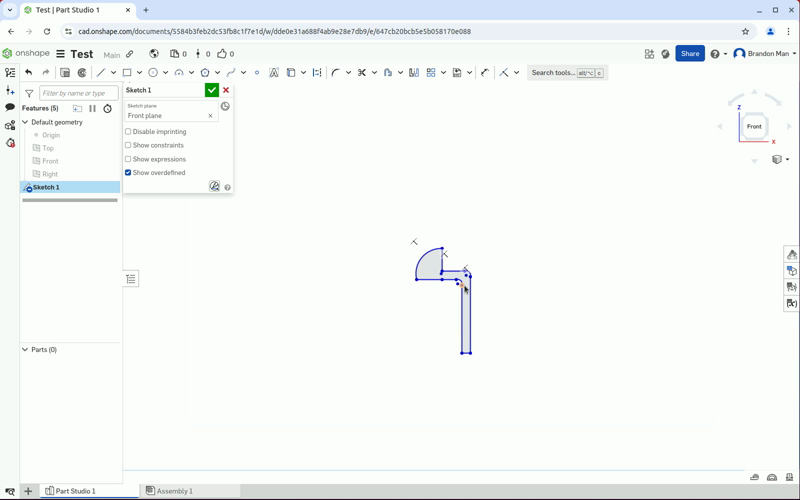
scroll(6)
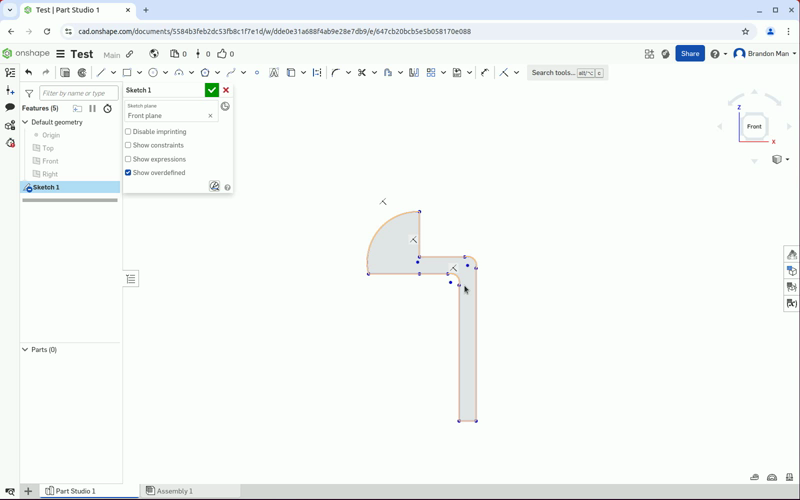
click(464, 285)
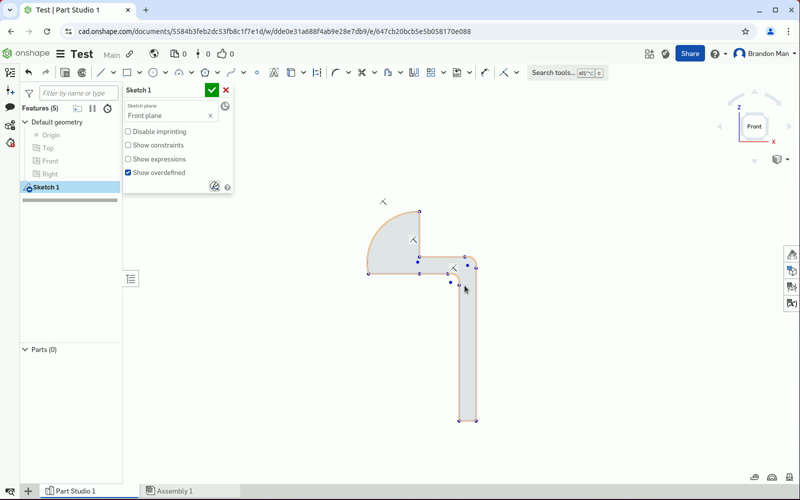
scroll(-6)
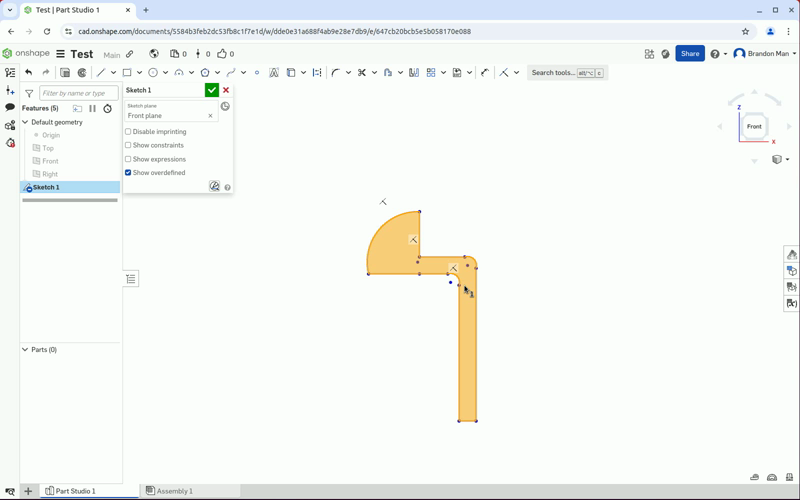
scroll(-6)
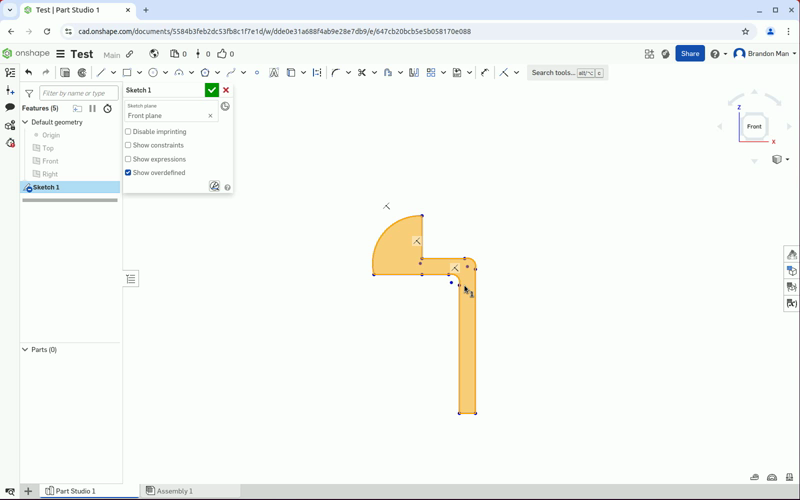
scroll(-6)
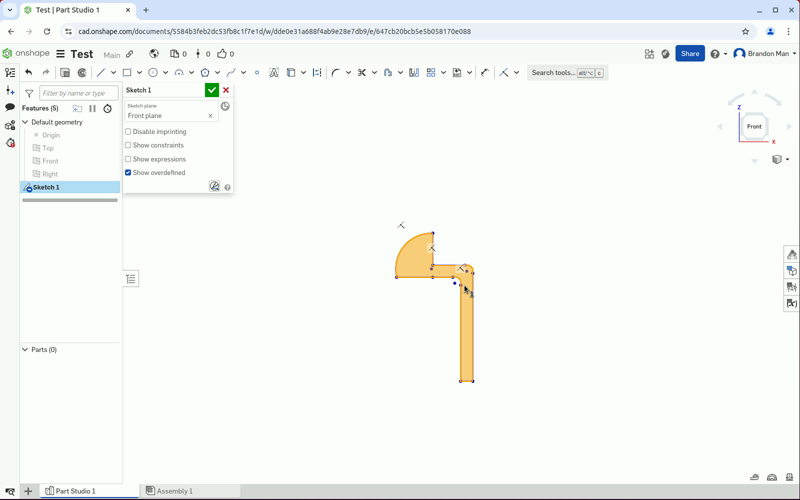
scroll(-6)
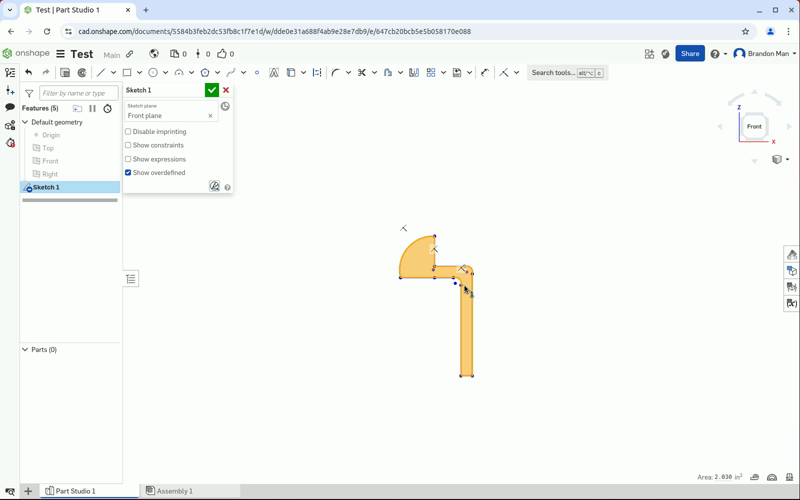
scroll(-6)
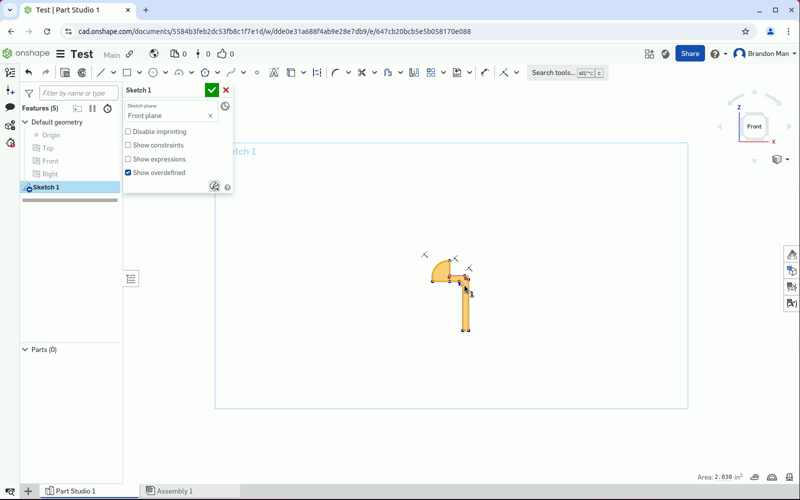
scroll(-6)
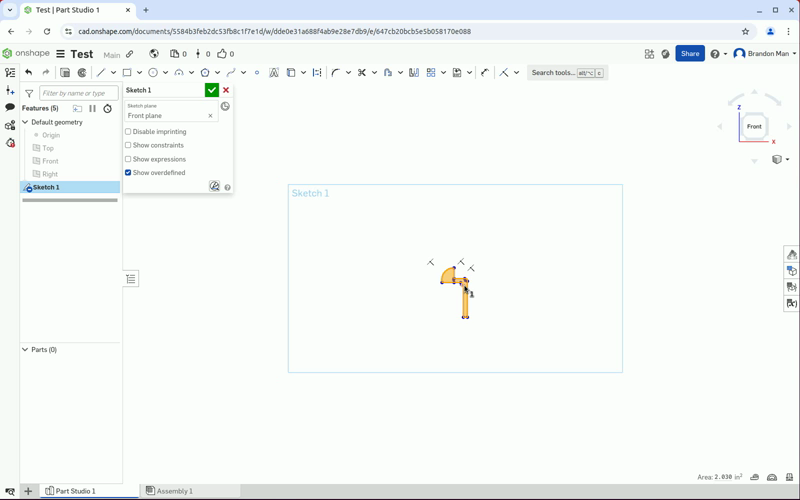
scroll(-6)
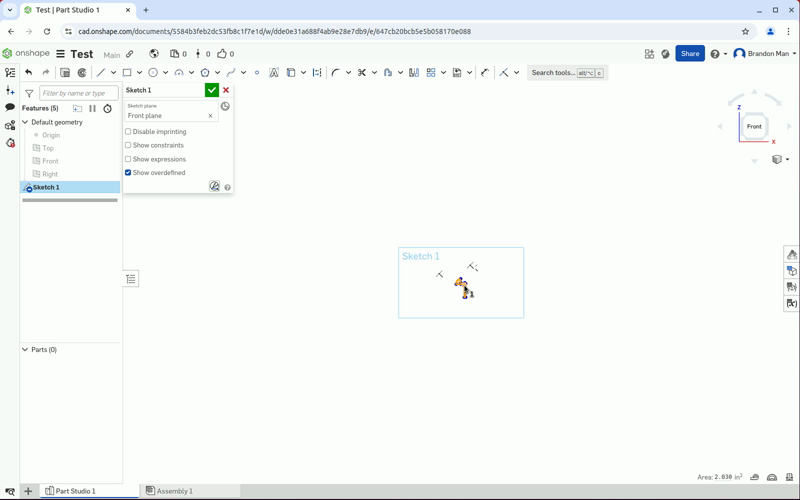
mouse_move(73, 352)
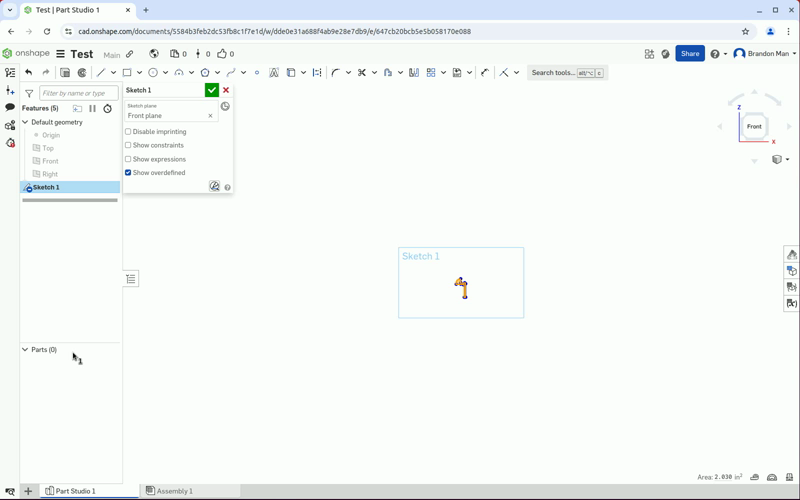
key(shift+y)
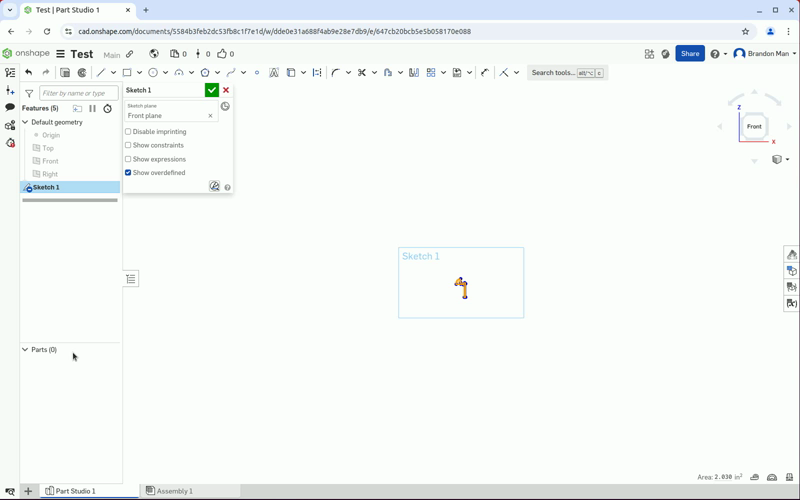
key(shift+e)
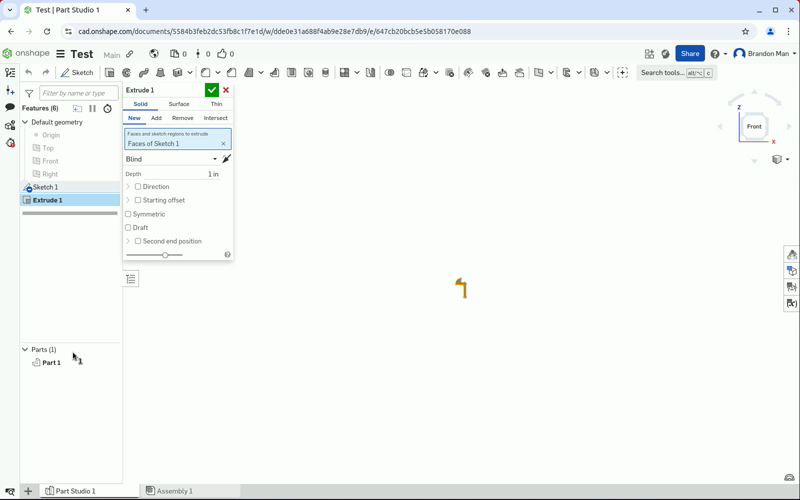
mouse_move(143, 106)
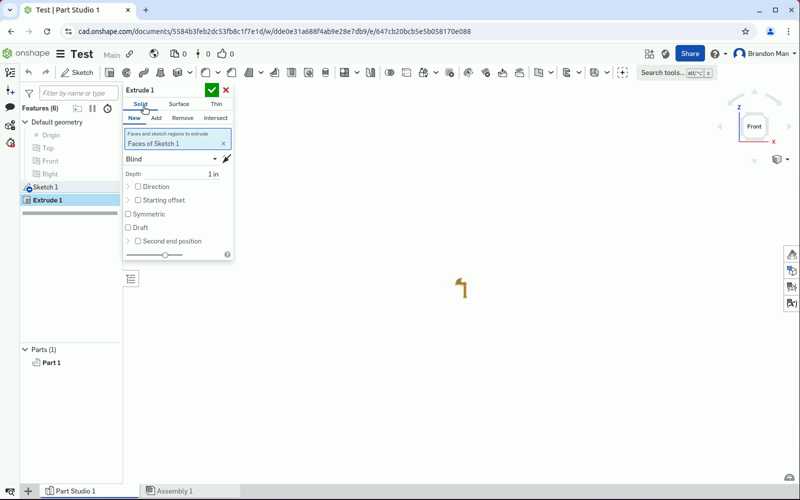
click(143, 106)
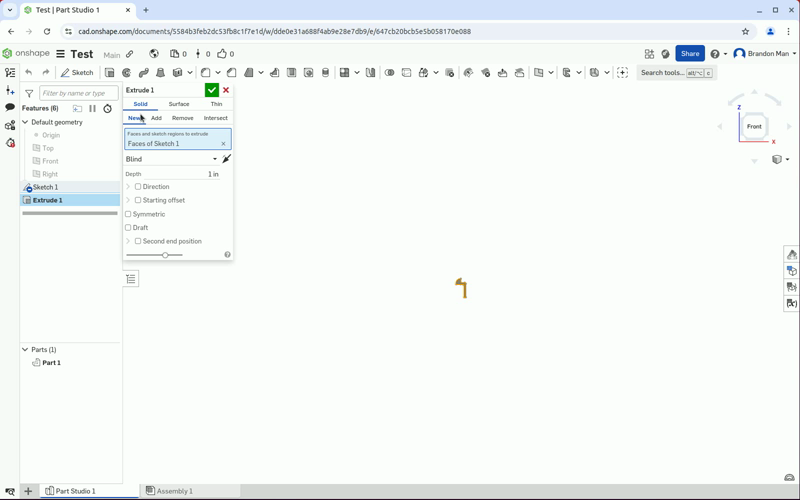
mouse_move(137, 120)
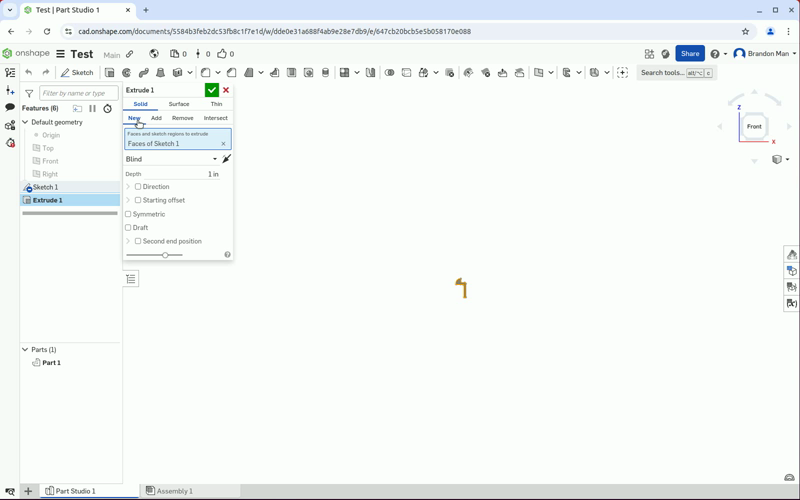
click(137, 120)
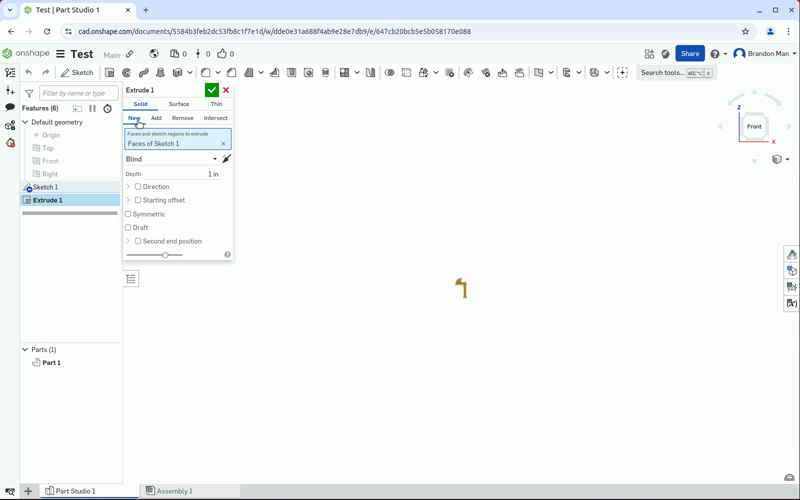
key(tab, 4)
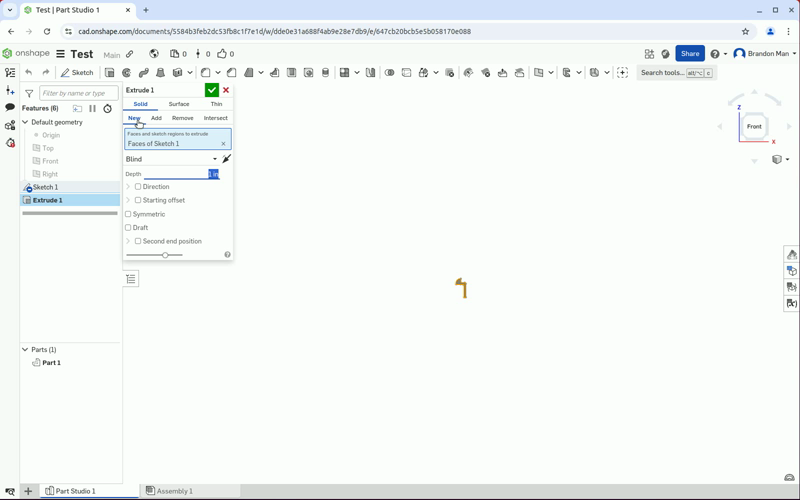
text(7.943)
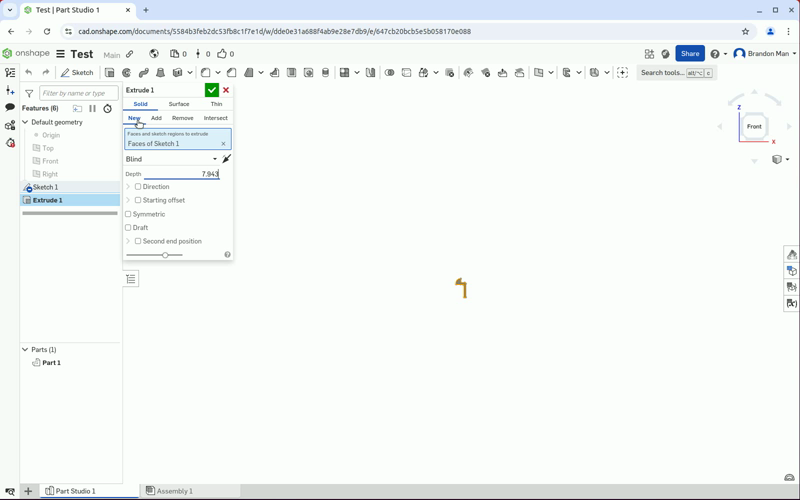
key(enter)
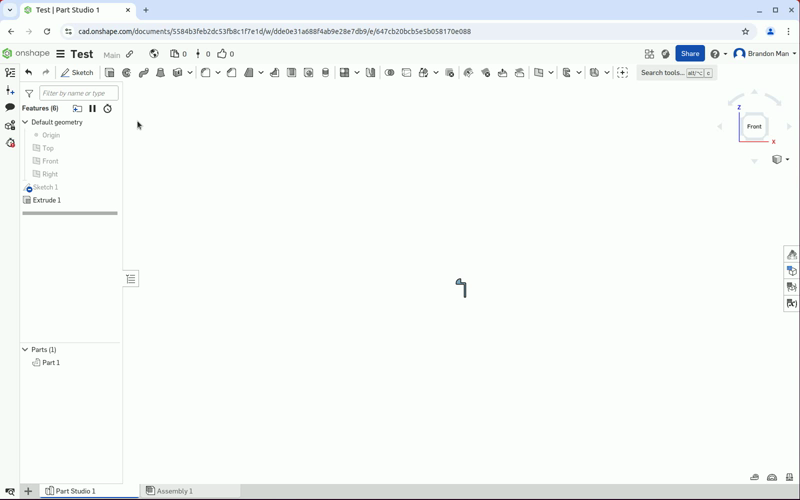
key(shift+h)
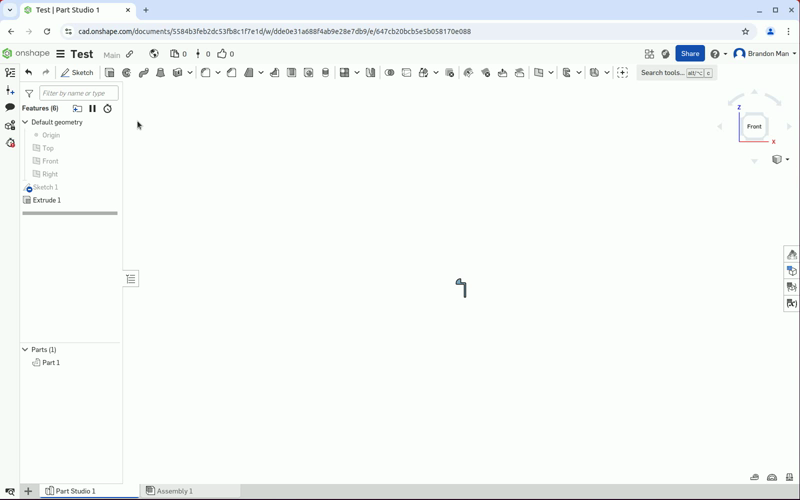
key(shift+h)
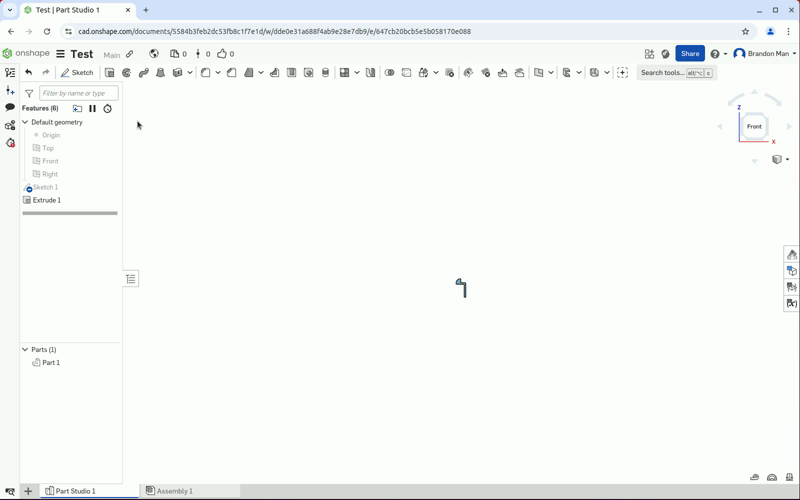
mouse_move(73, 189)
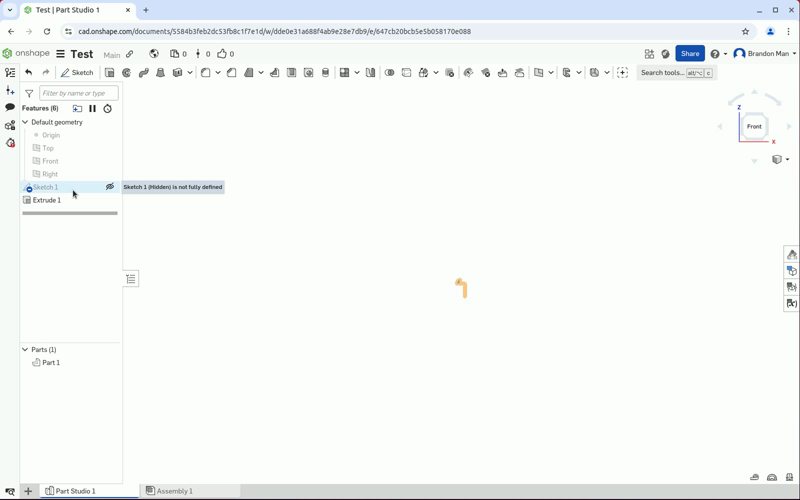
click(73, 189)
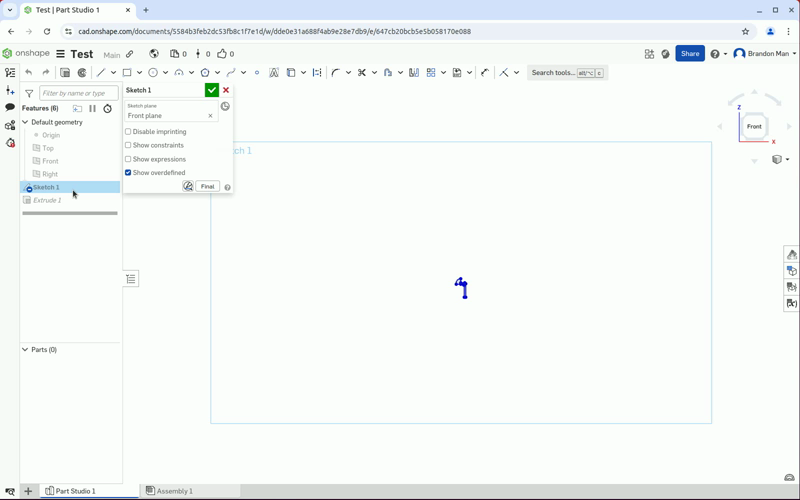
mouse_move(229, 92)
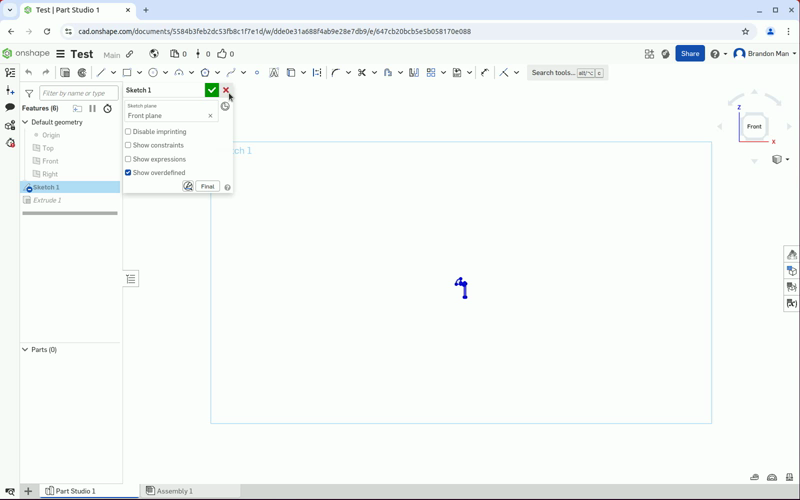
click(229, 92)
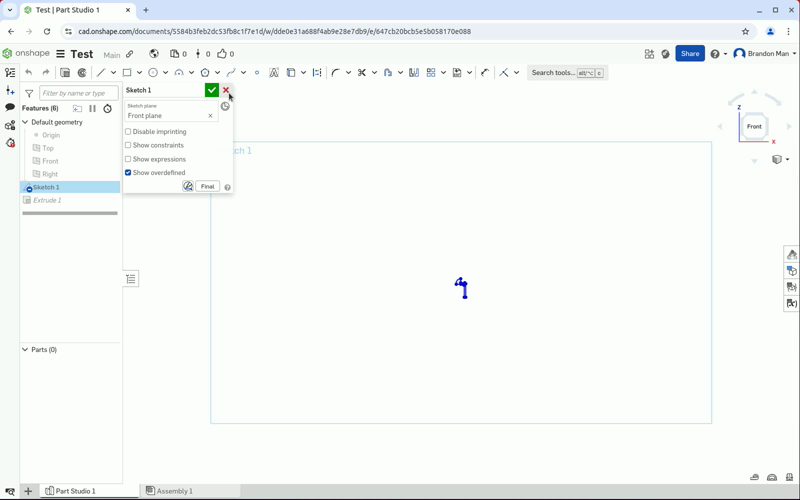
key(shift+s)
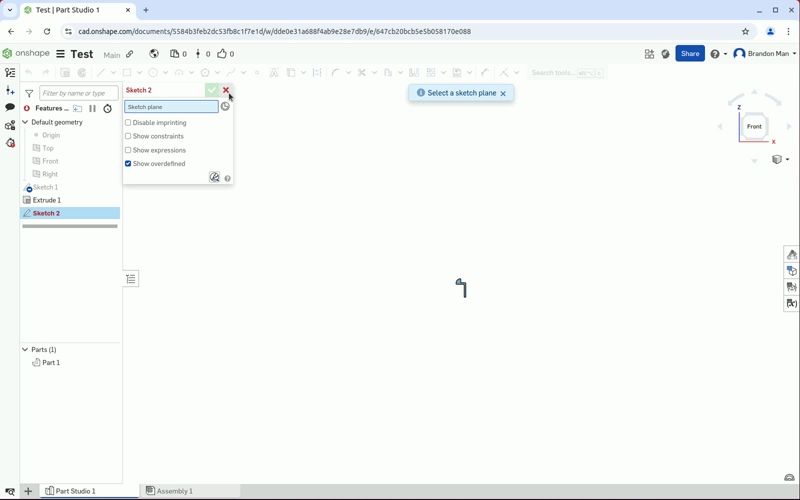
mouse_move(73, 163)
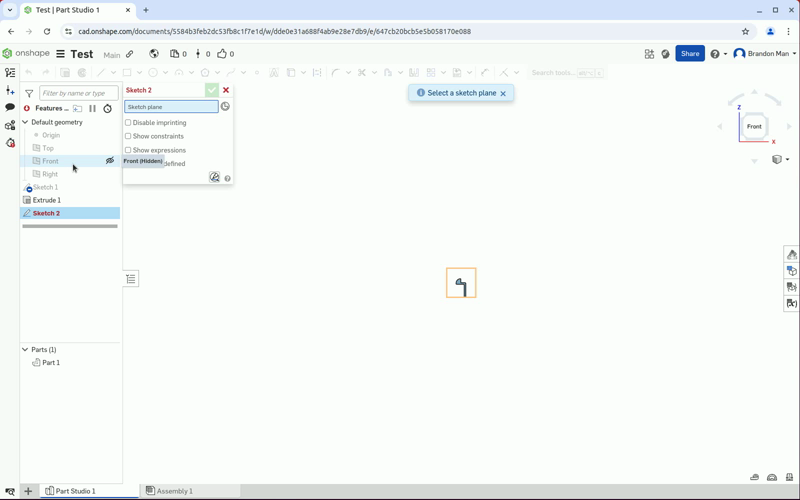
click(73, 163)
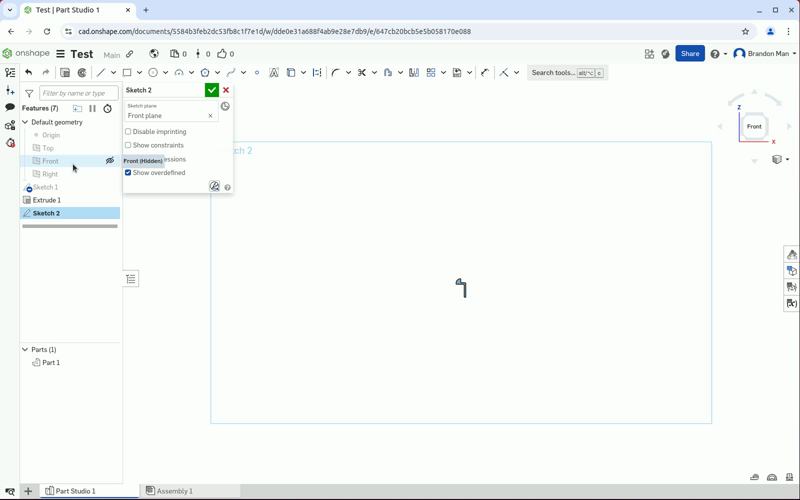
mouse_move(73, 352)
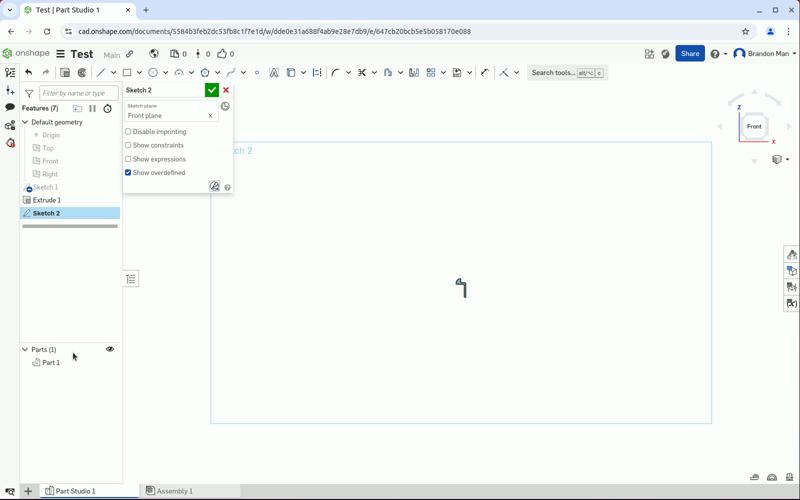
key(y)
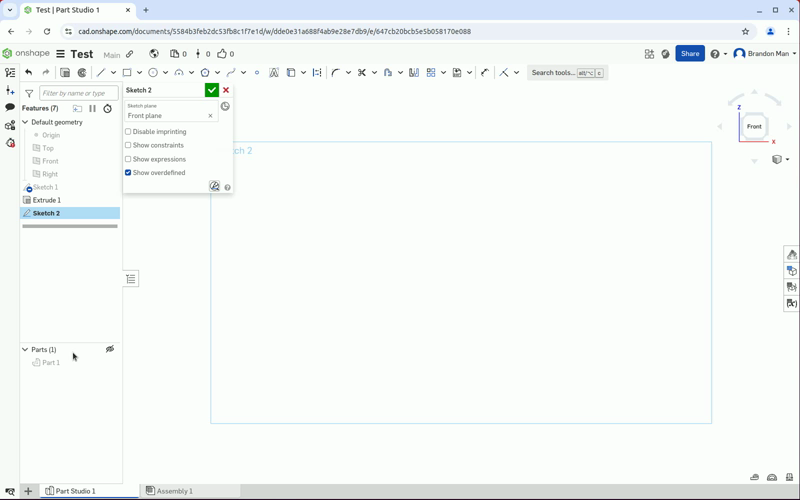
key(l)
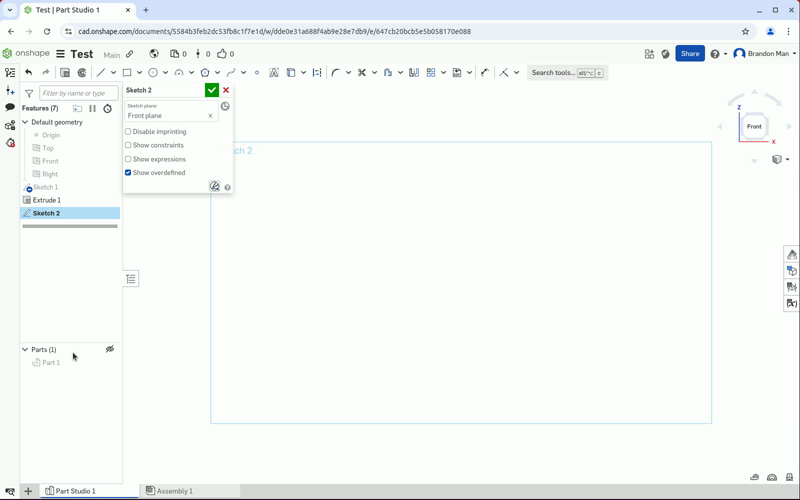
key_down(shift)
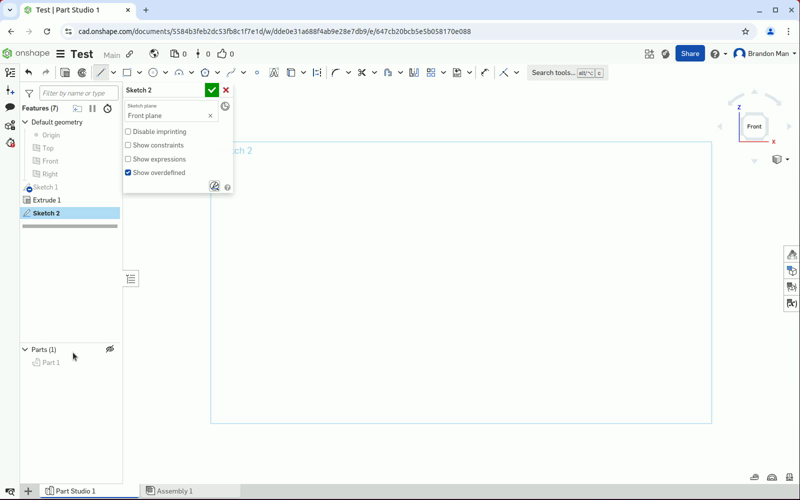
mouse_move(357, 228)
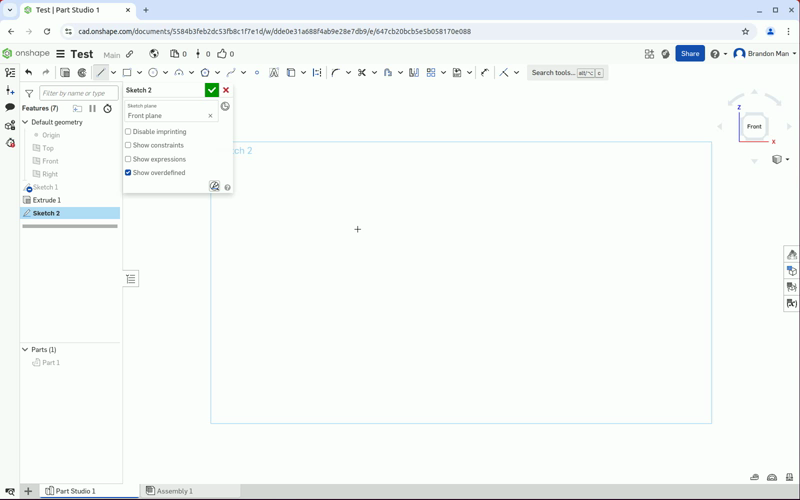
click(357, 228)
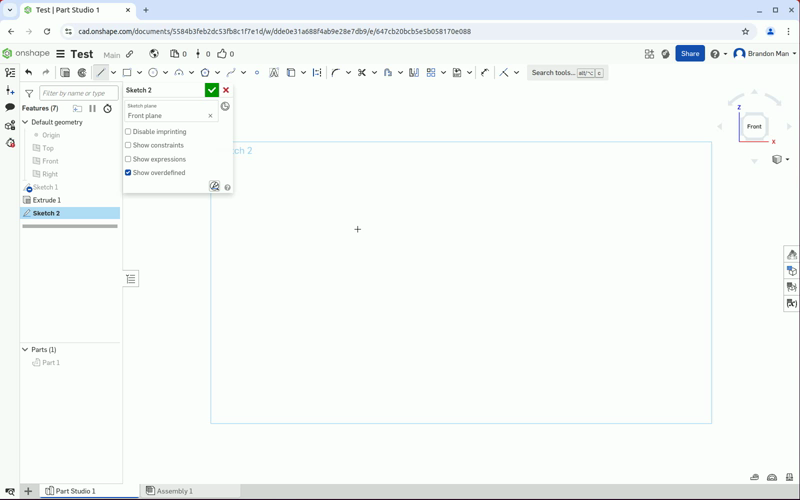
key_up(shift)
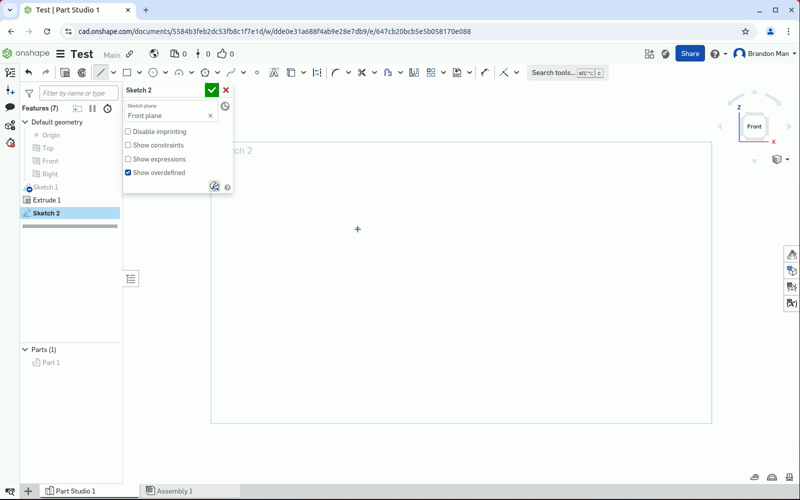
key_down(shift)
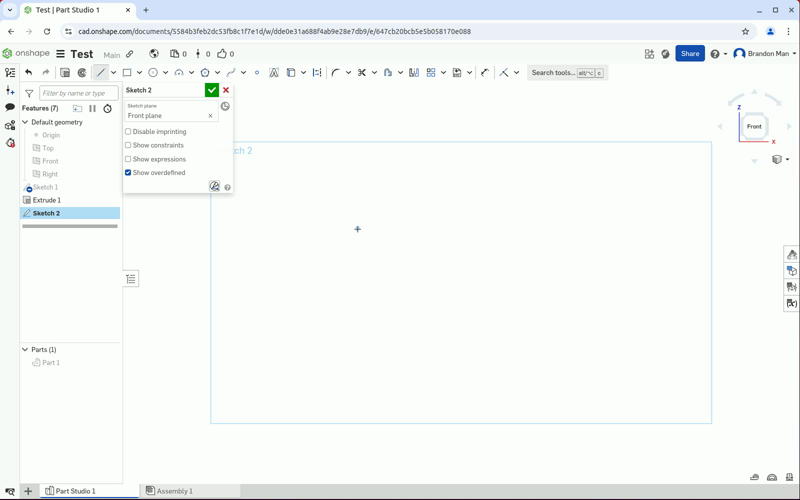
mouse_move(387, 228)
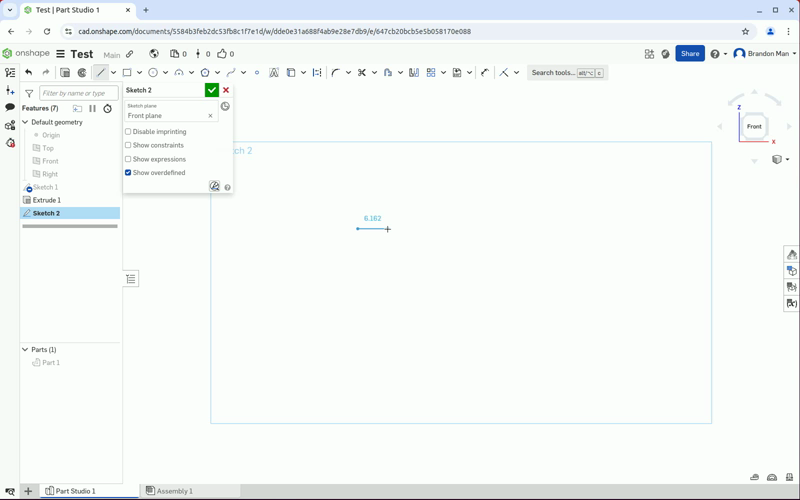
mouse_move(363, 228)
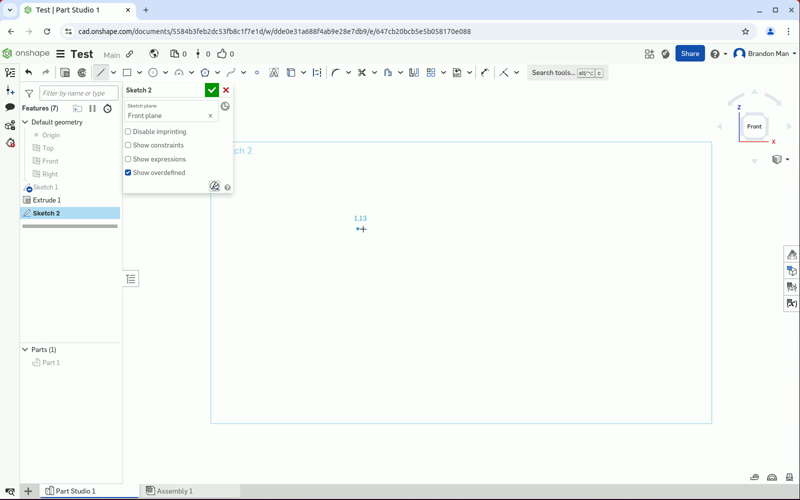
scroll(6)
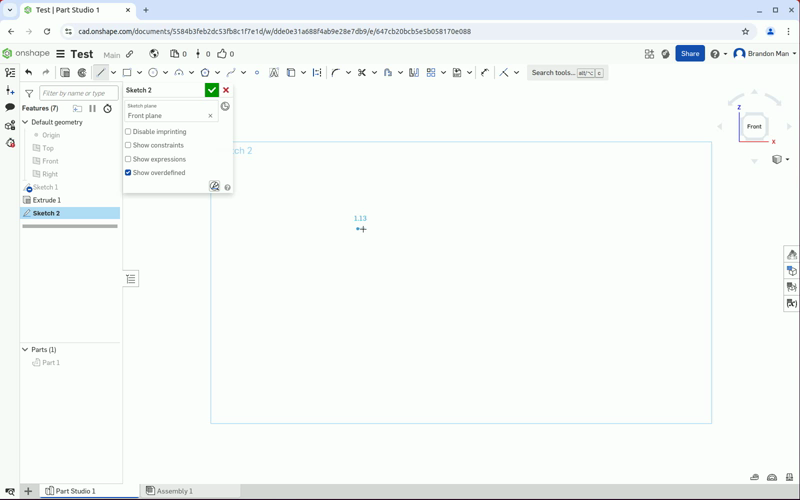
scroll(6)
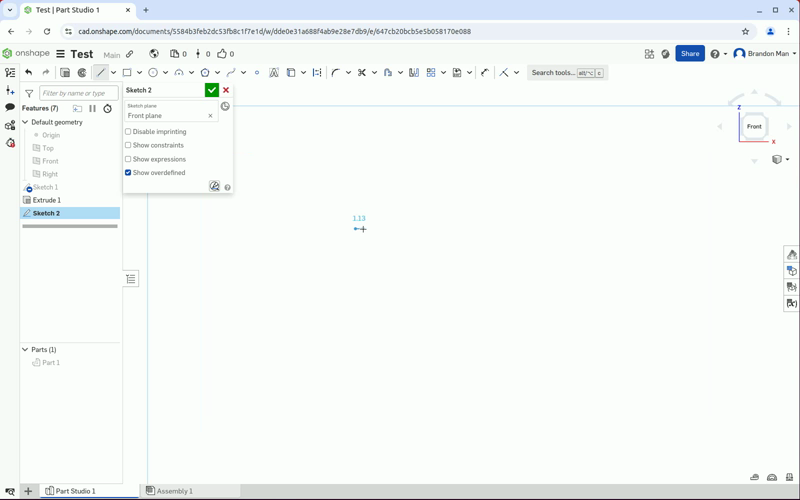
scroll(6)
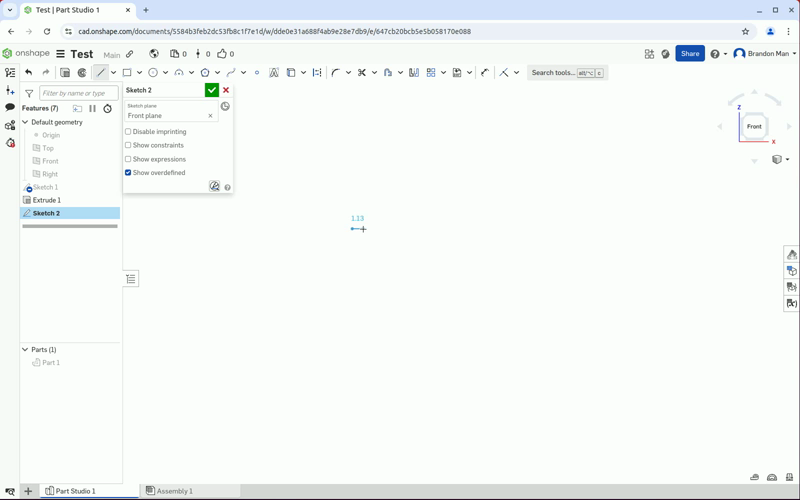
scroll(6)
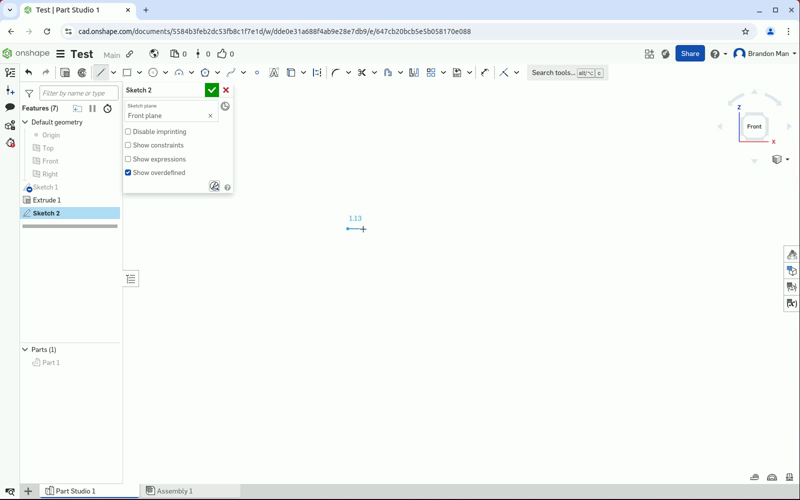
scroll(6)
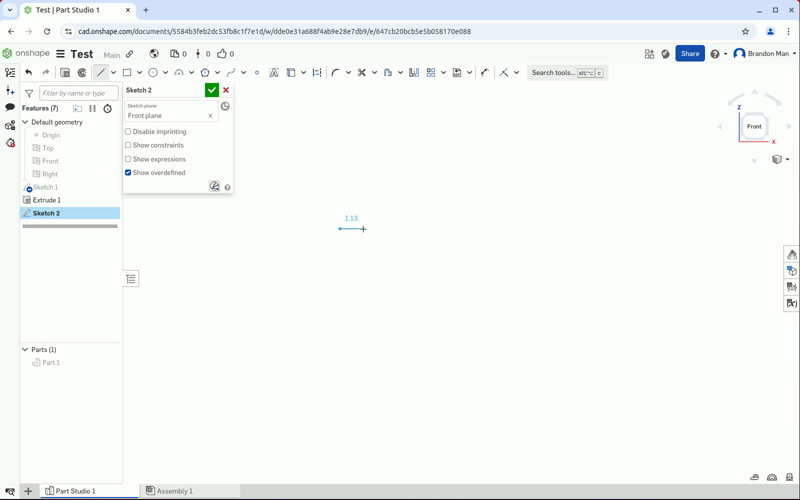
scroll(6)
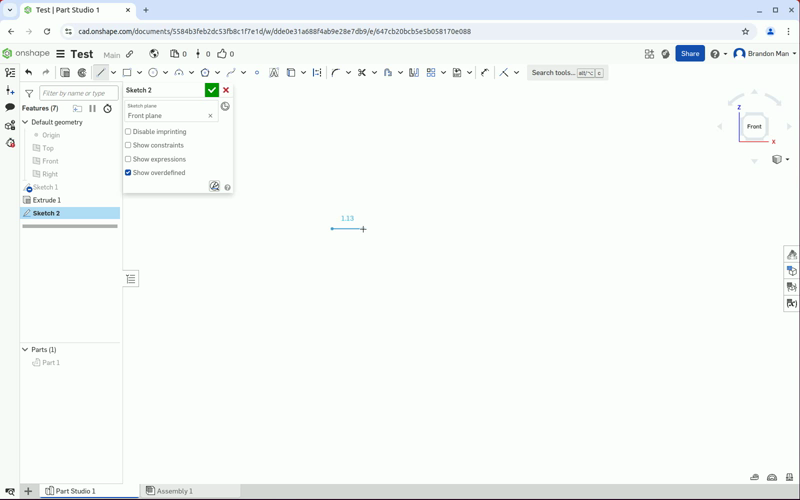
scroll(6)
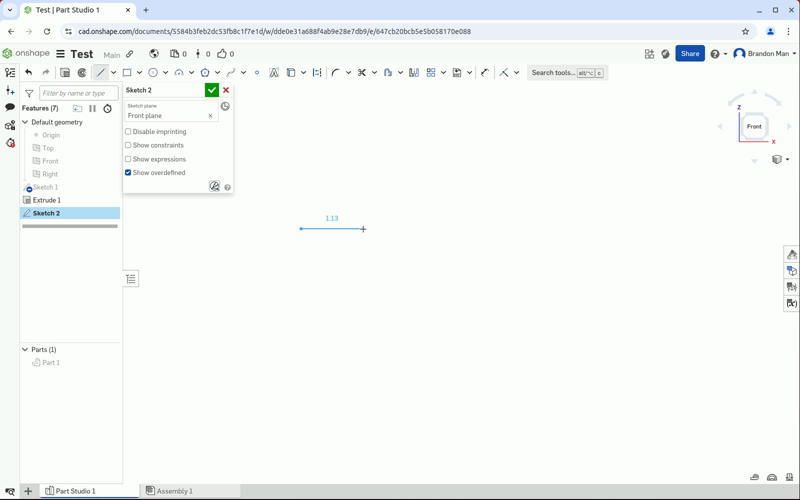
click(363, 228)
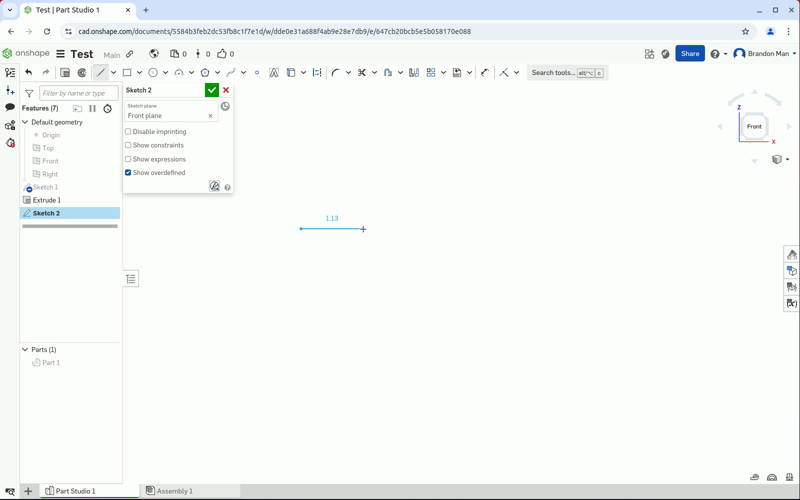
scroll(-6)
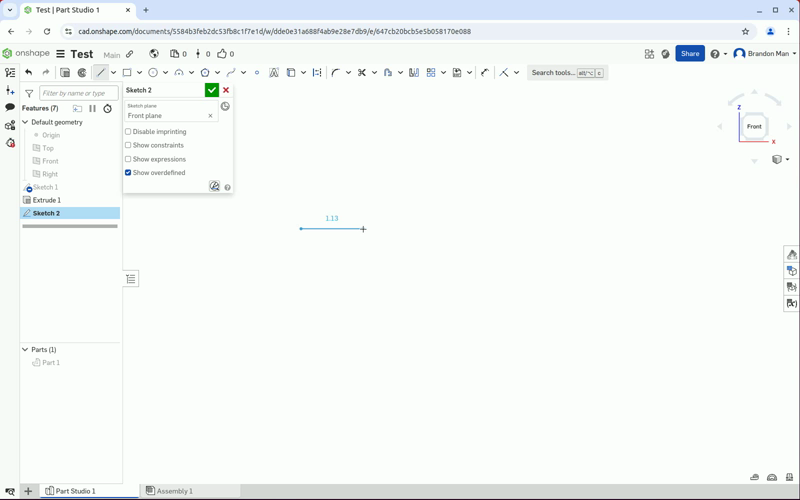
scroll(-6)
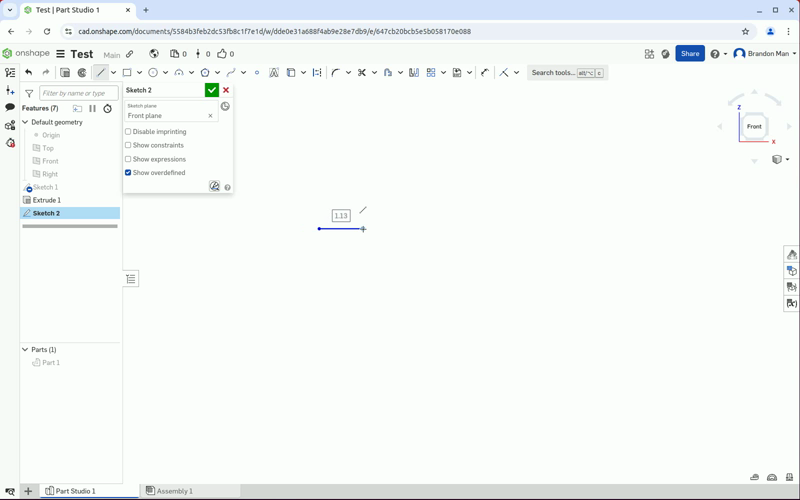
scroll(-6)
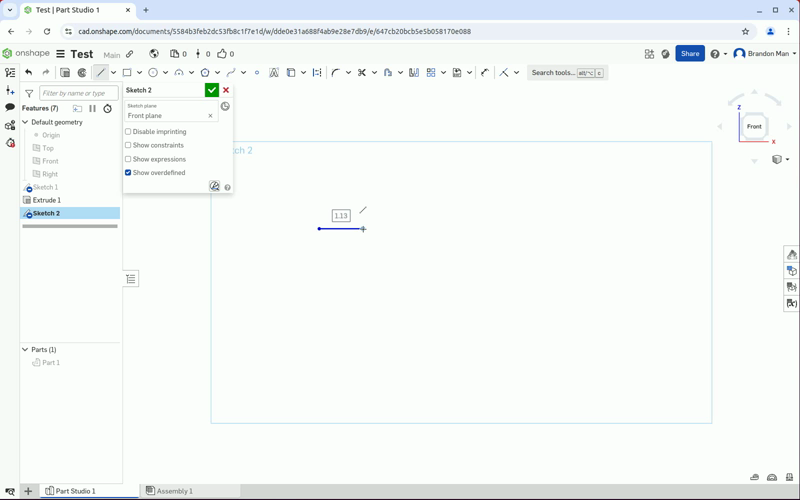
scroll(-6)
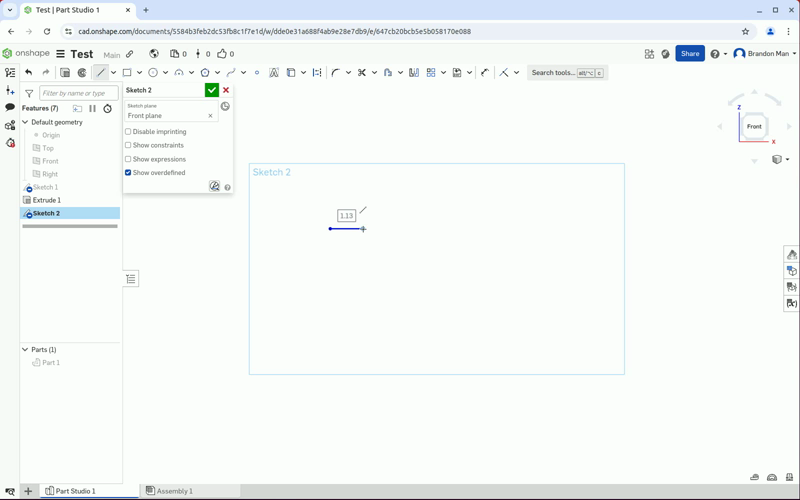
scroll(-6)
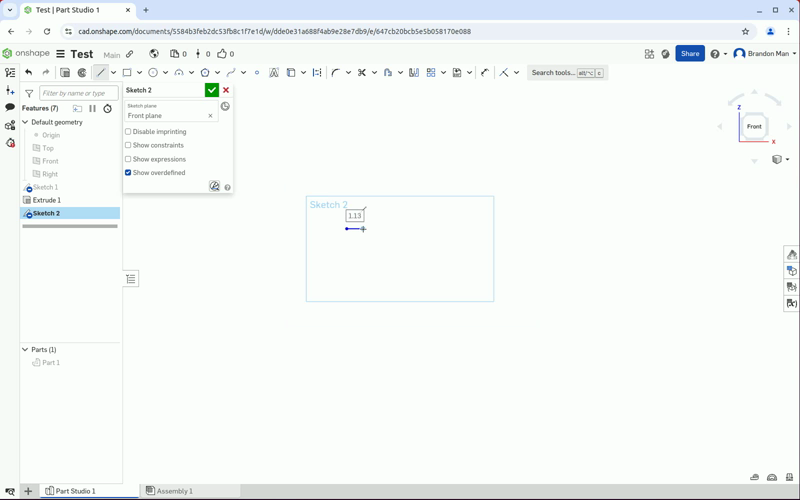
scroll(-6)
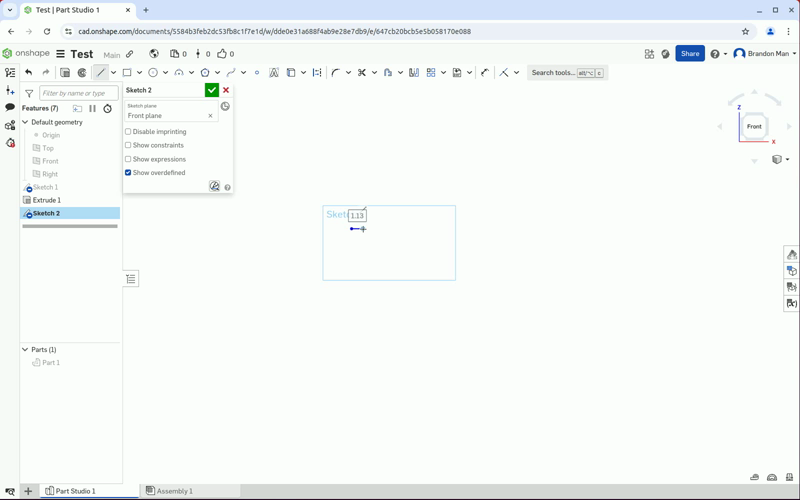
scroll(-6)
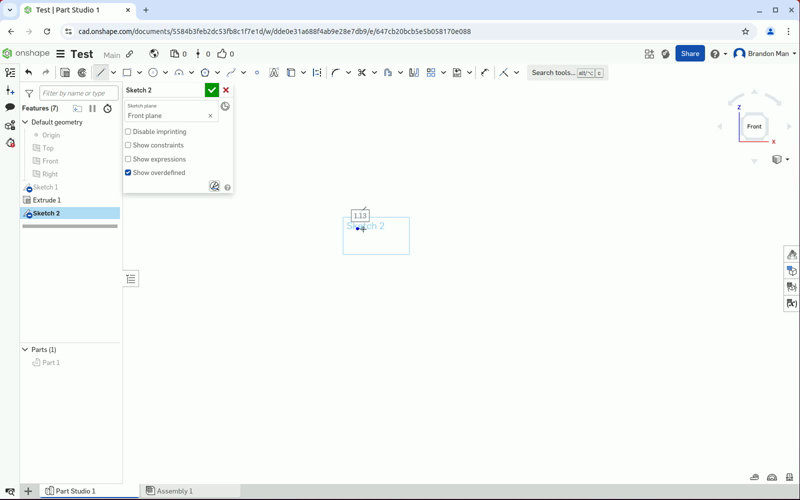
key_up(shift)
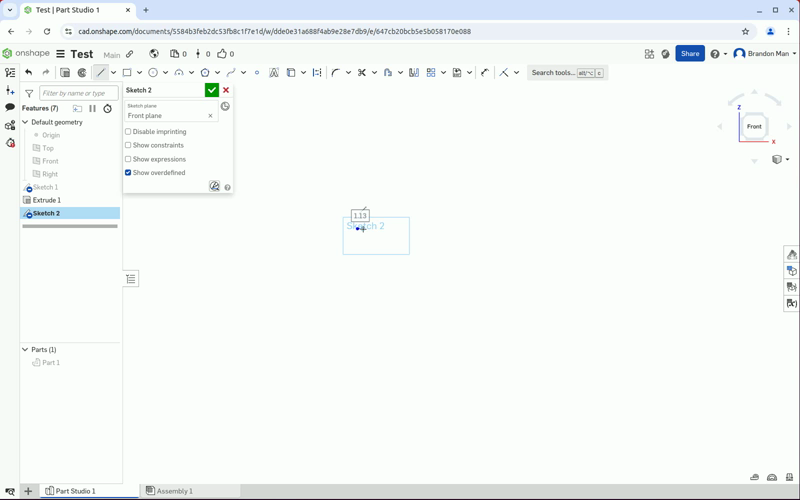
key_down(shift)
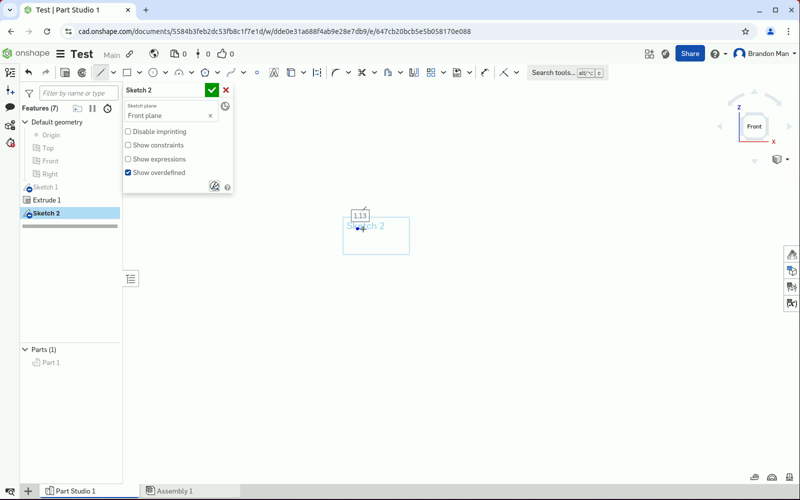
mouse_move(393, 228)
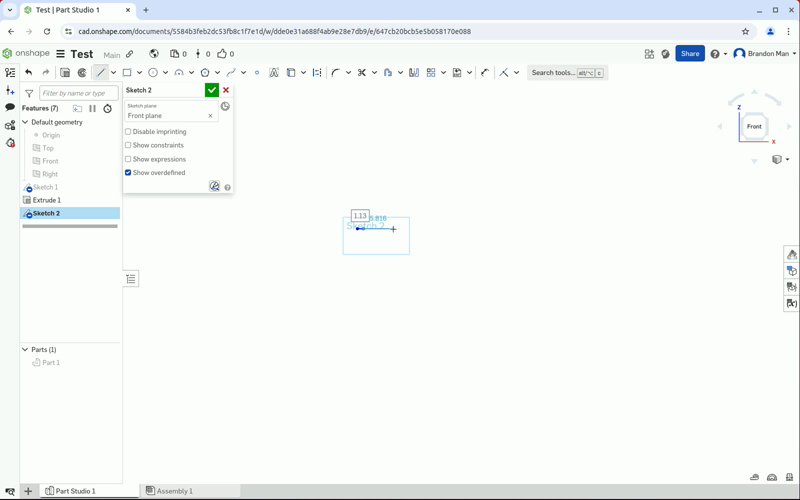
mouse_move(363, 223)
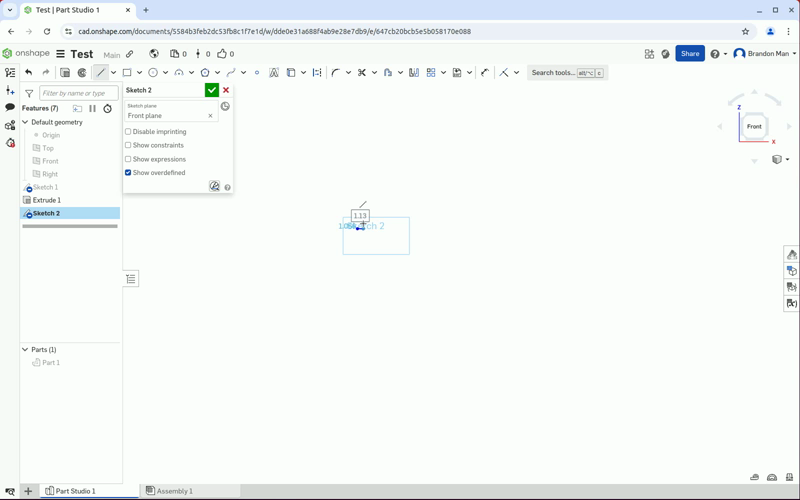
scroll(6)
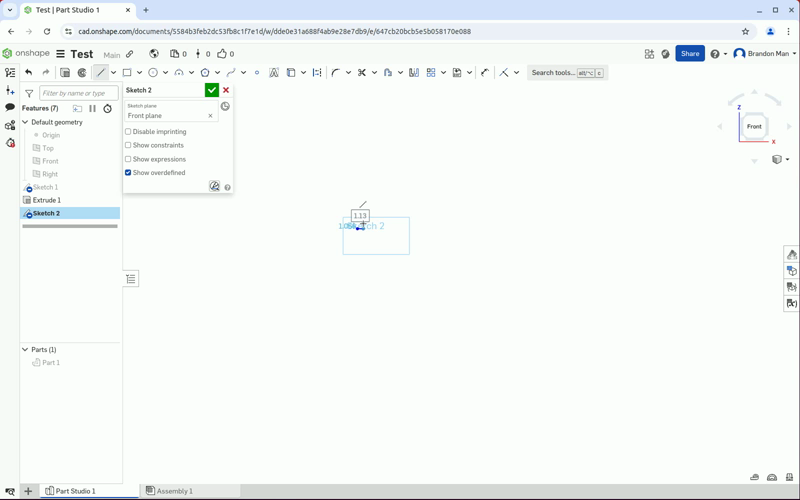
scroll(6)
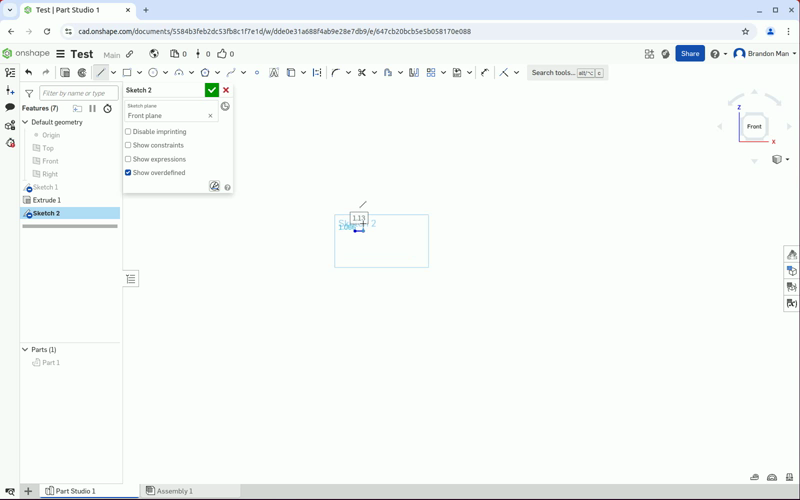
scroll(6)
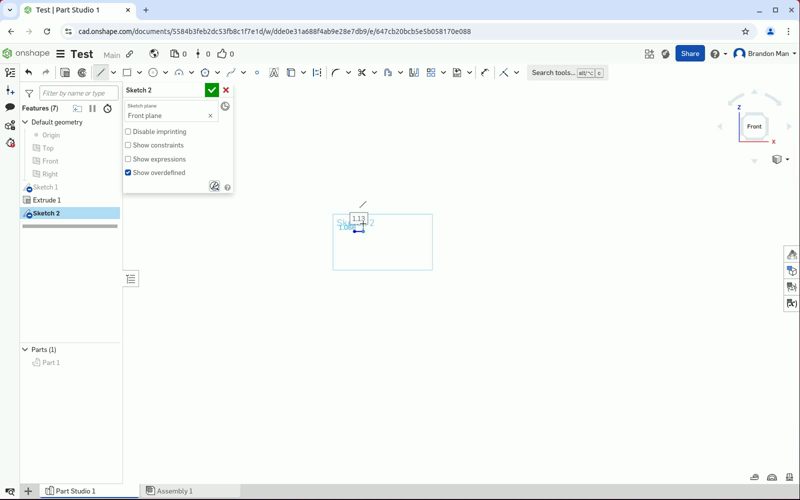
scroll(6)
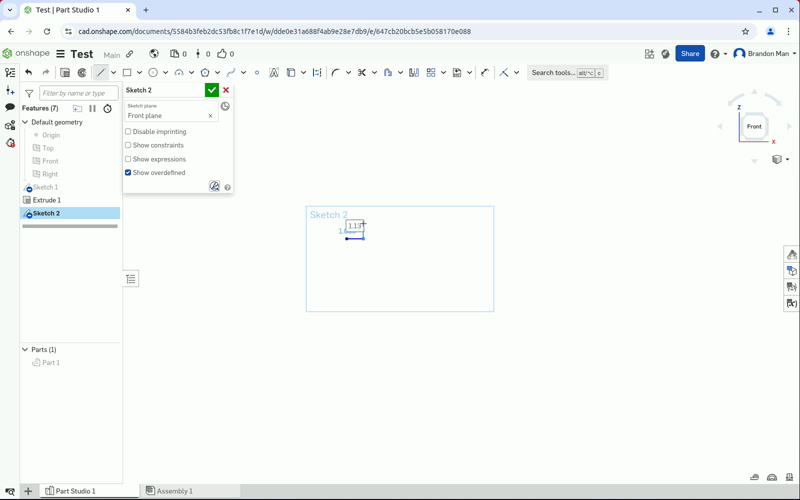
scroll(6)
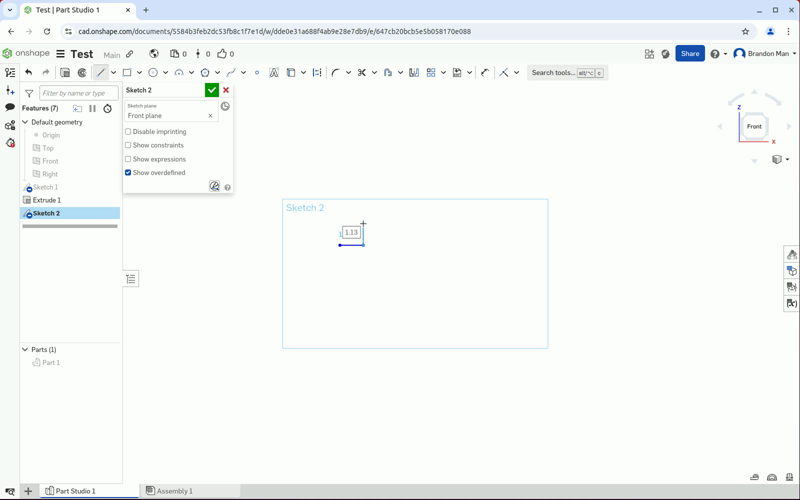
scroll(6)
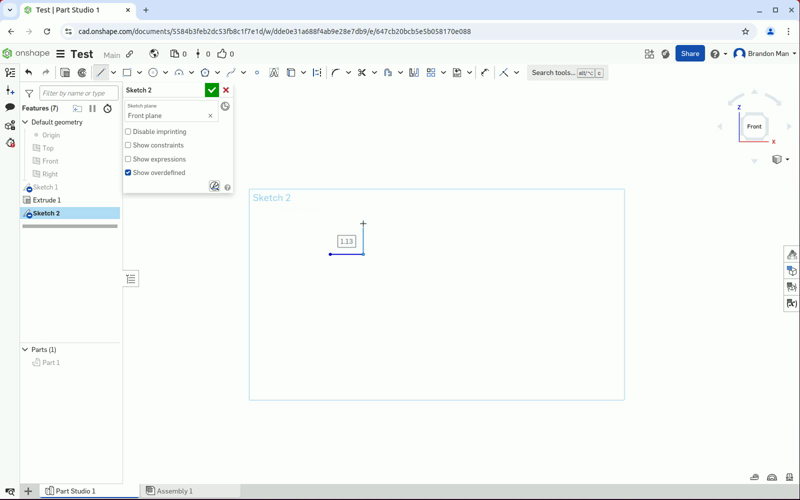
scroll(6)
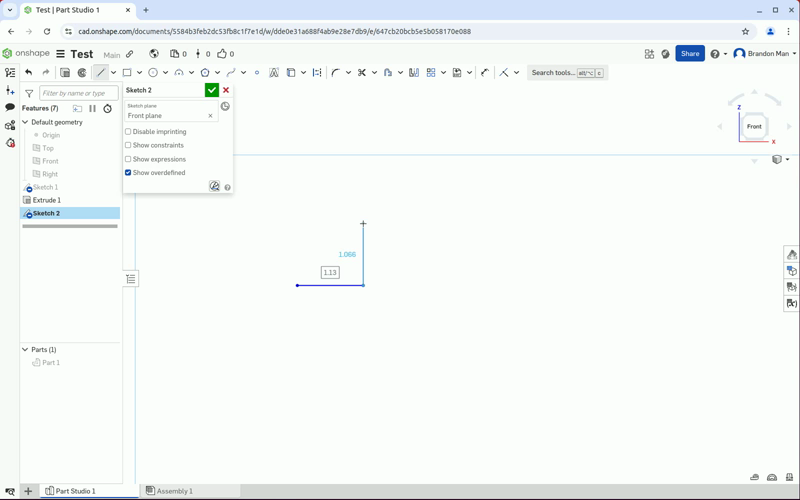
click(363, 223)
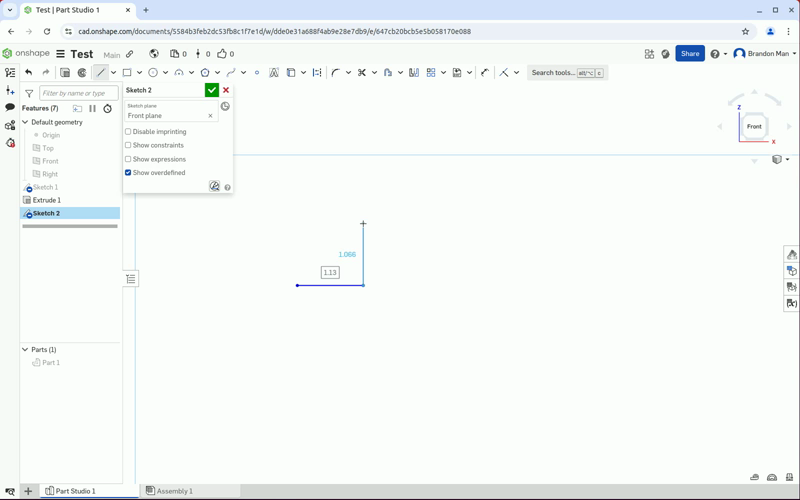
scroll(-6)
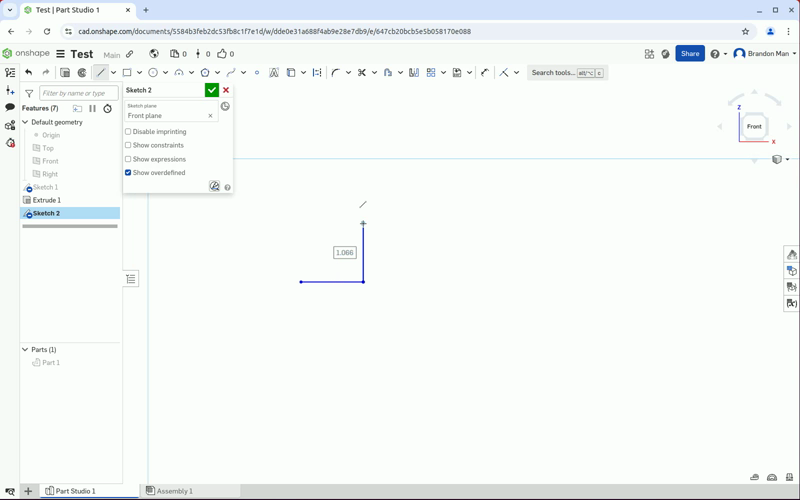
scroll(-6)
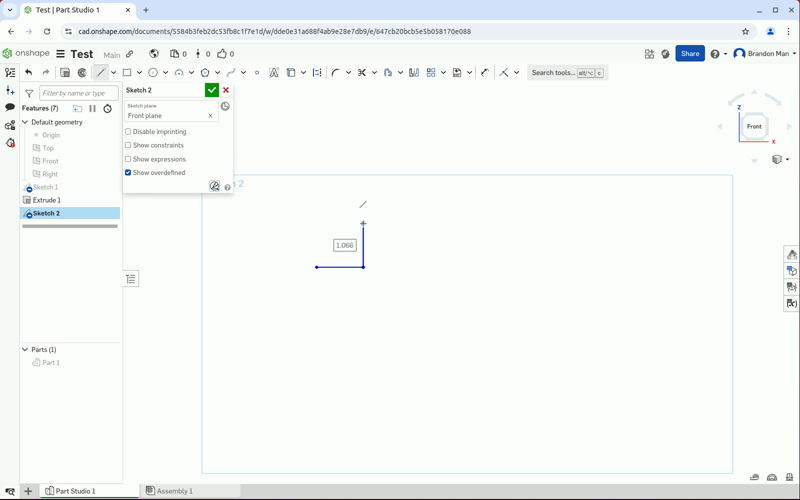
scroll(-6)
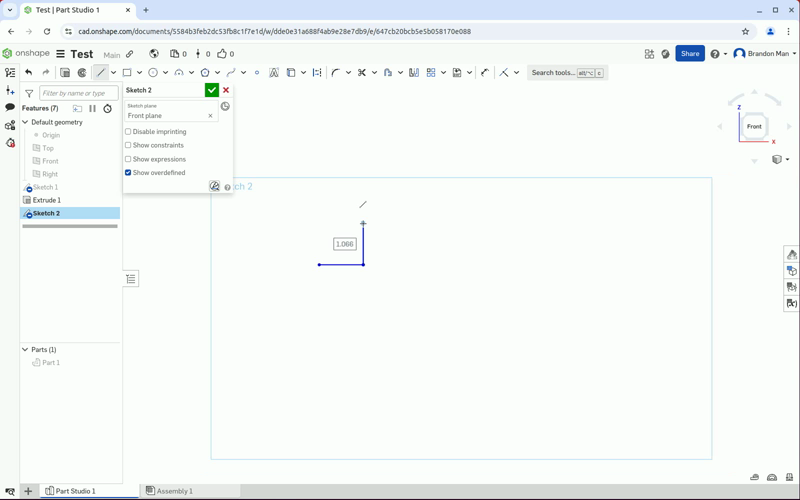
scroll(-6)
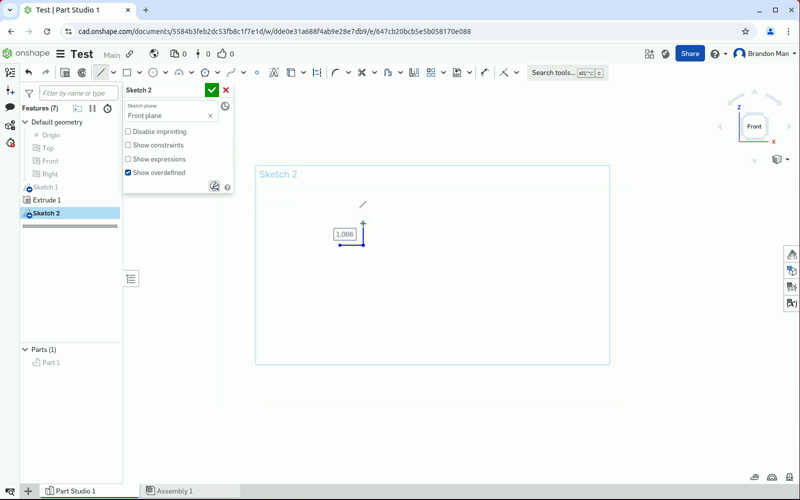
scroll(-6)
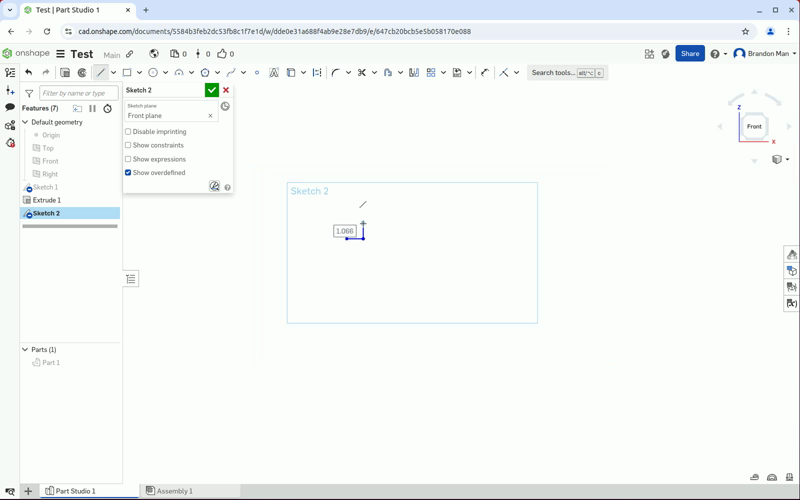
scroll(-6)
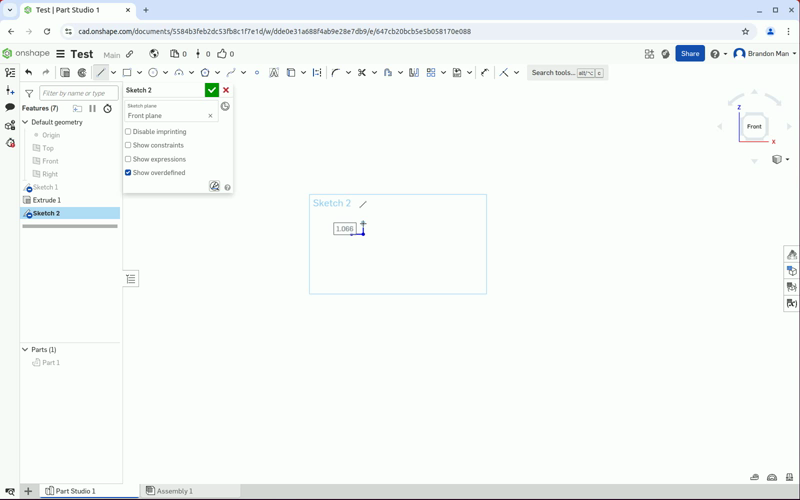
scroll(-6)
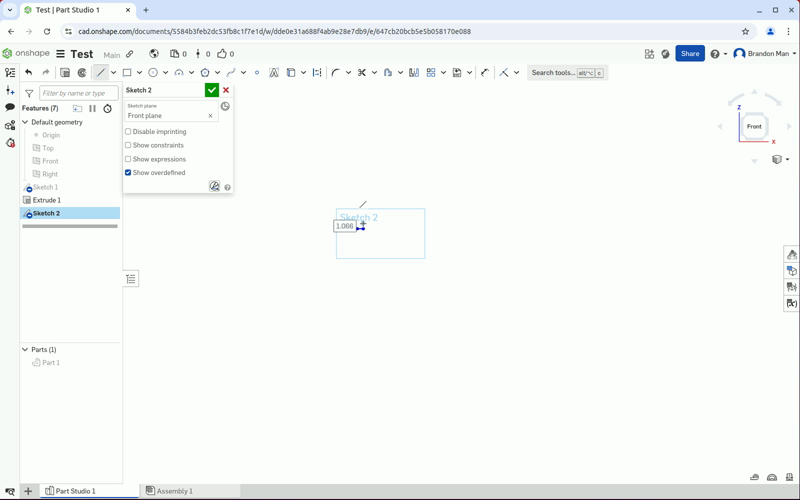
key_up(shift)
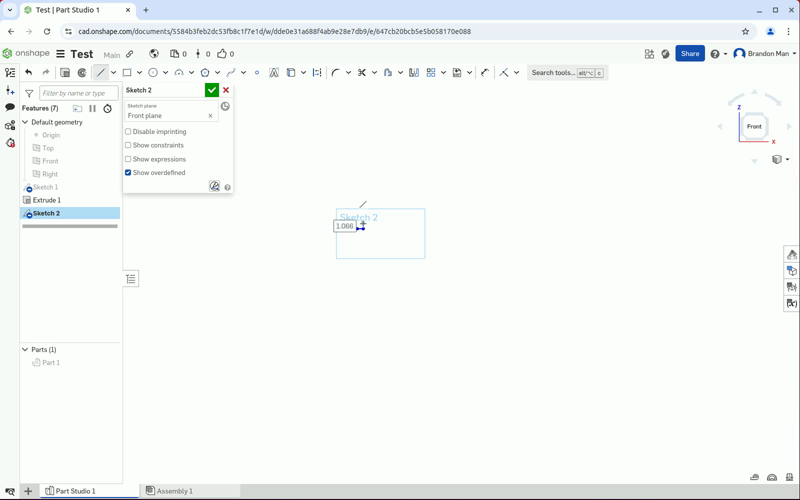
key_down(shift)
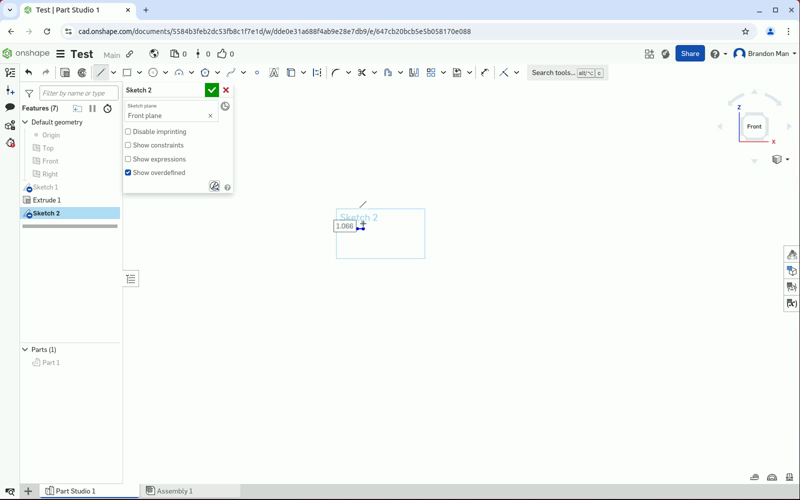
mouse_move(393, 223)
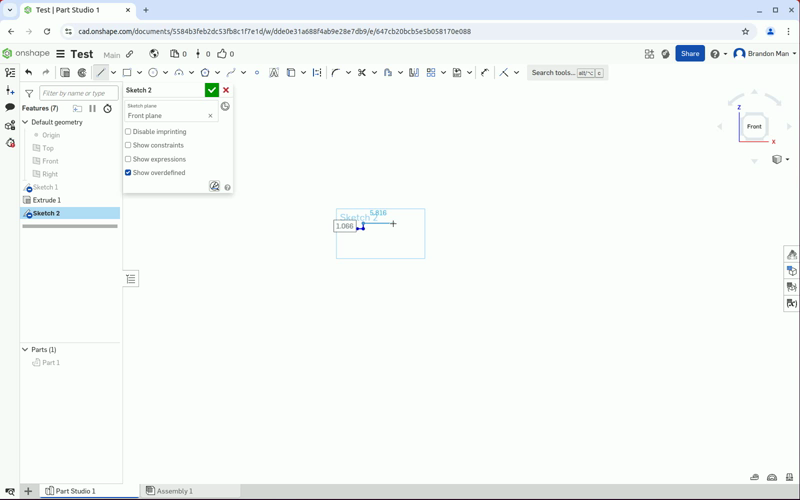
mouse_move(357, 223)
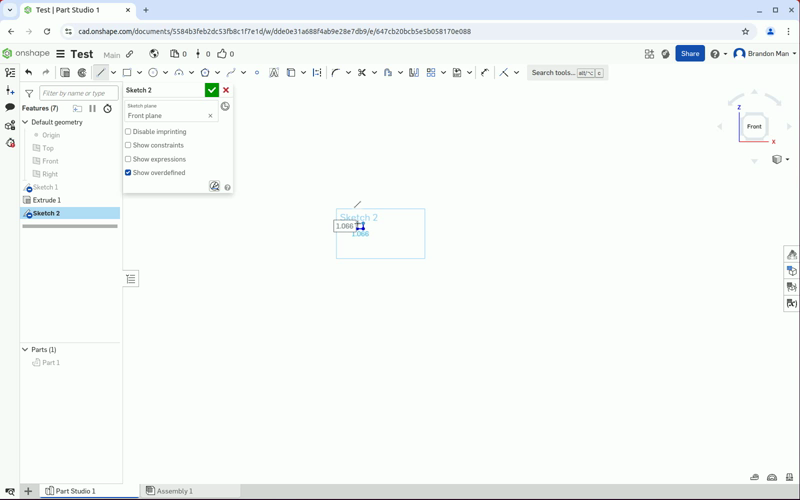
scroll(6)
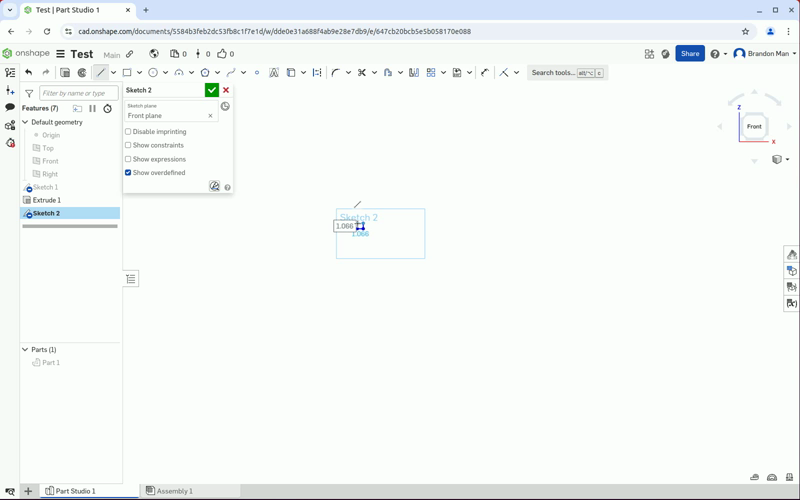
scroll(6)
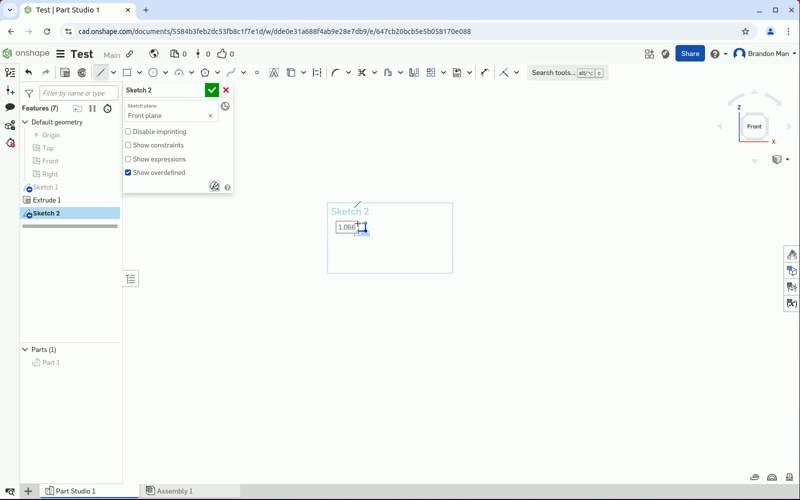
scroll(6)
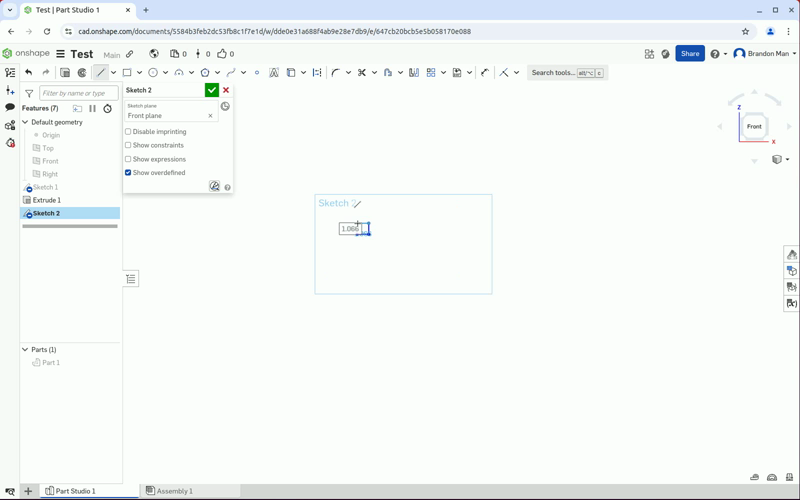
scroll(6)
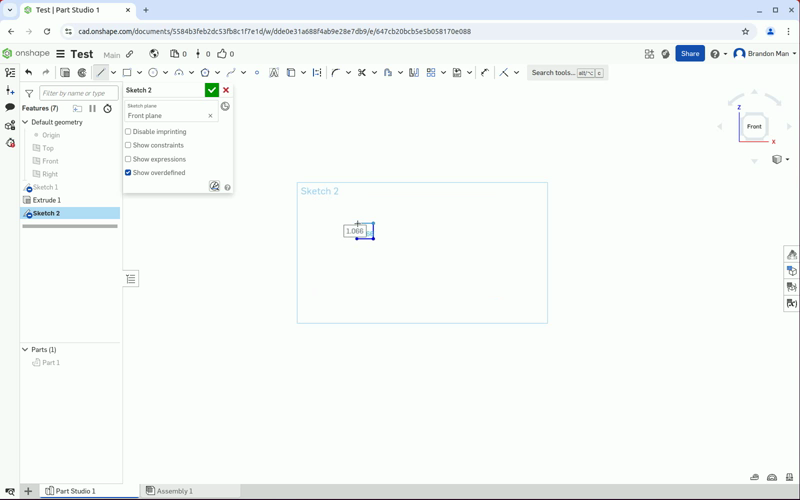
scroll(6)
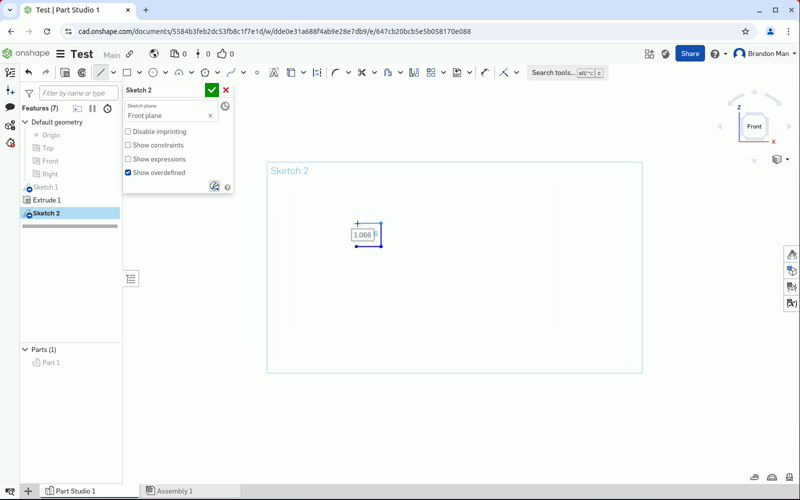
scroll(6)
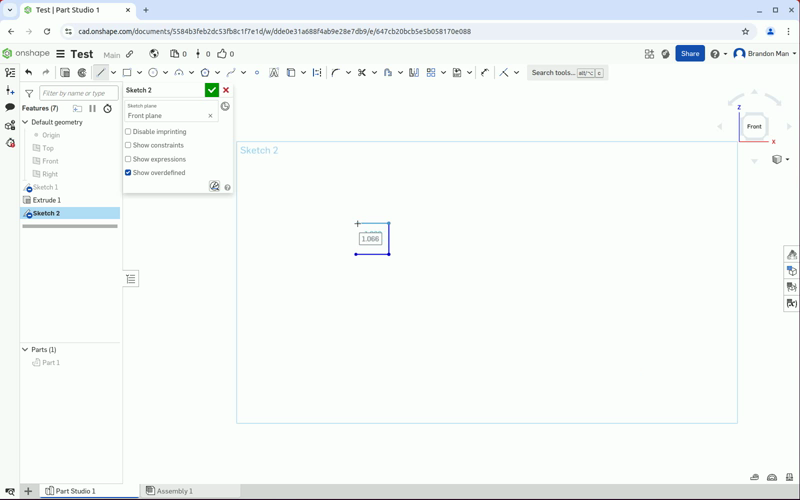
scroll(6)
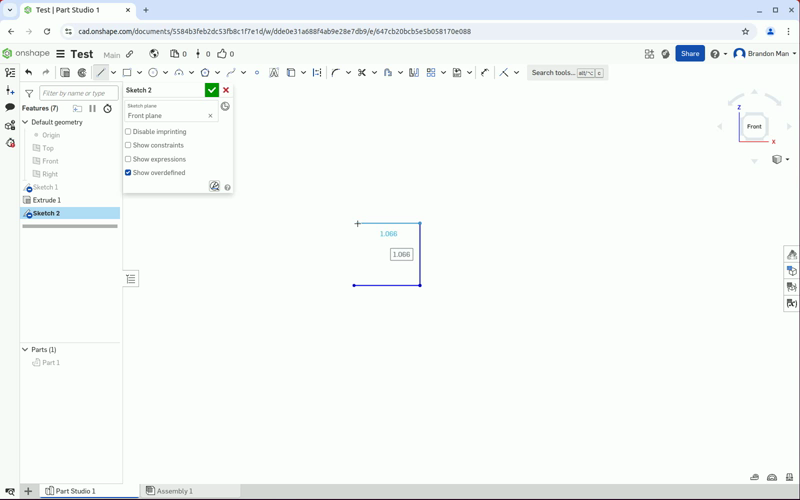
click(357, 223)
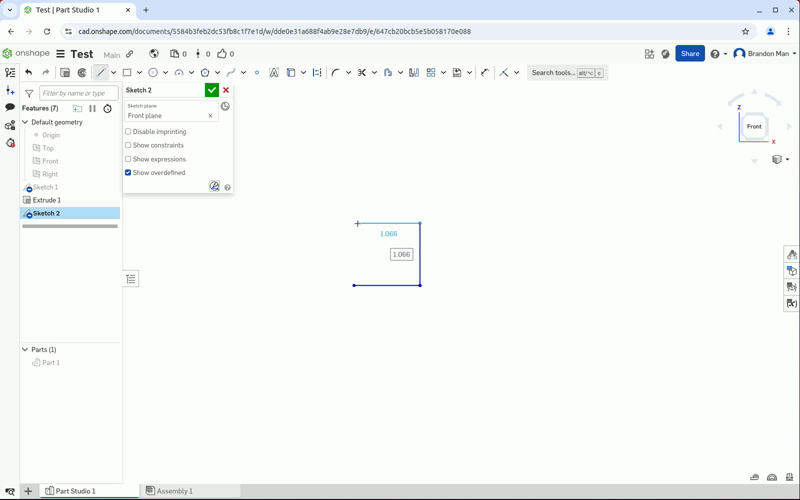
scroll(-6)
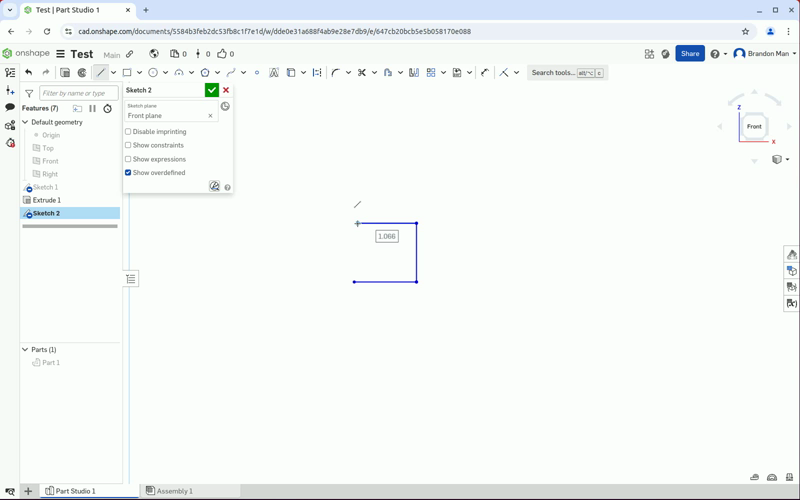
scroll(-6)
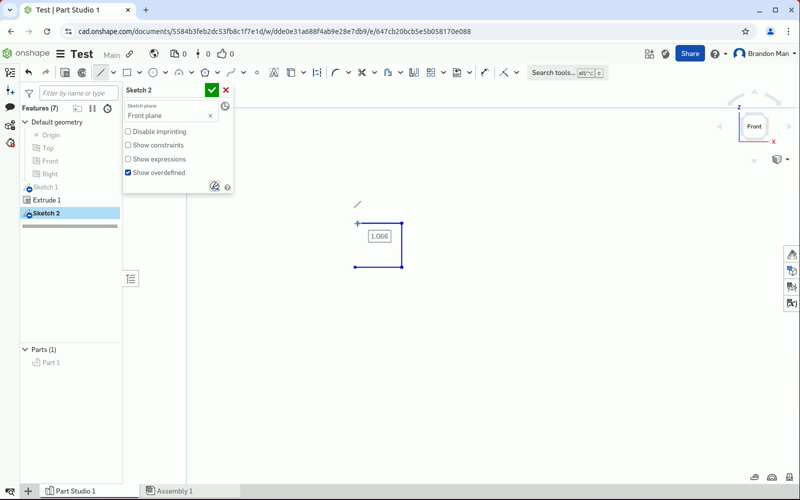
scroll(-6)
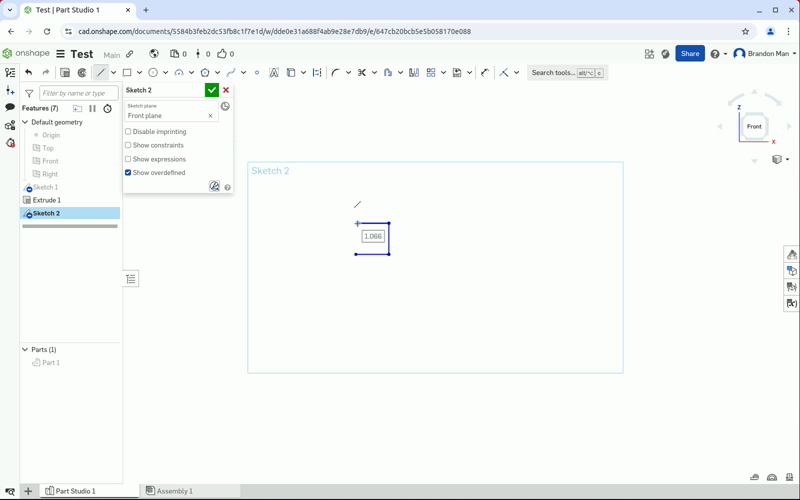
scroll(-6)
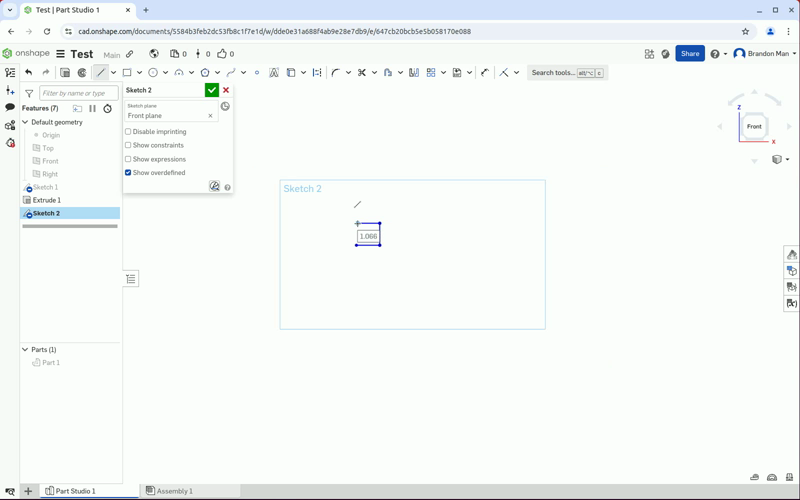
scroll(-6)
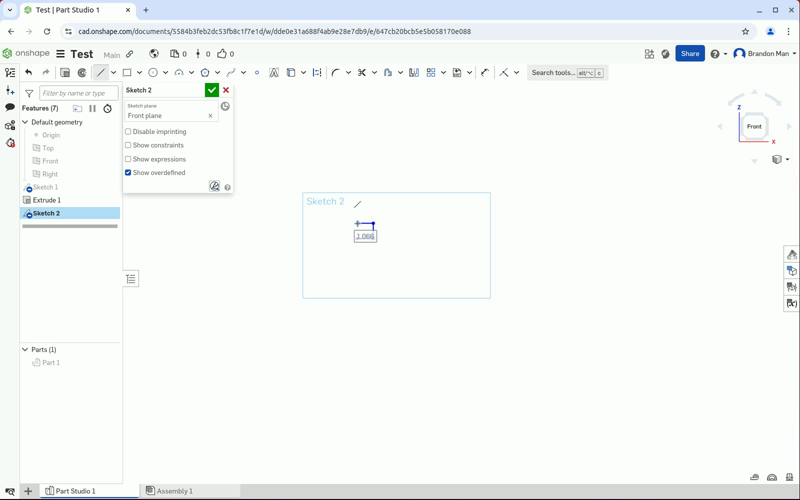
scroll(-6)
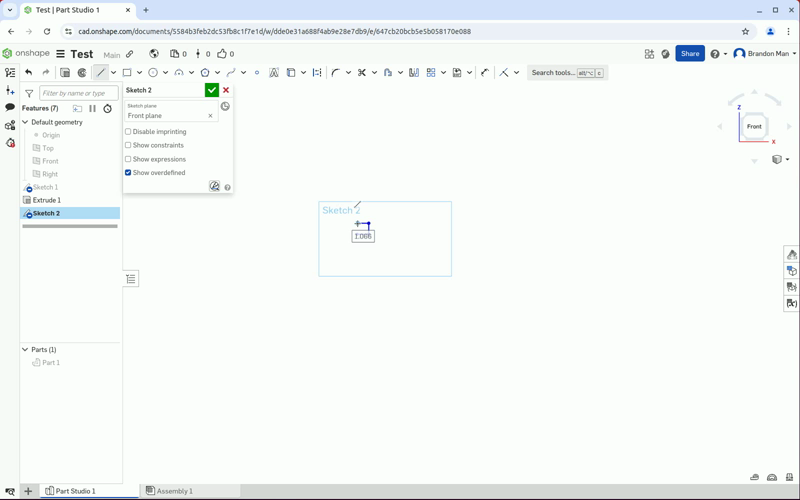
scroll(-6)
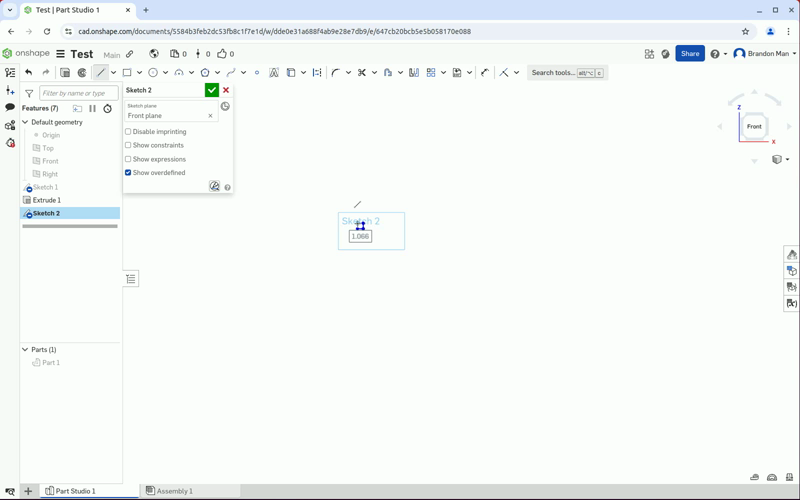
key_up(shift)
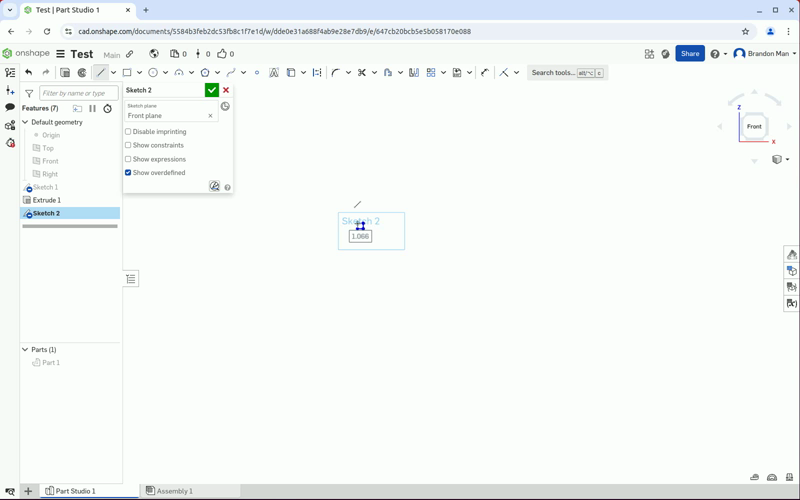
mouse_move(387, 223)
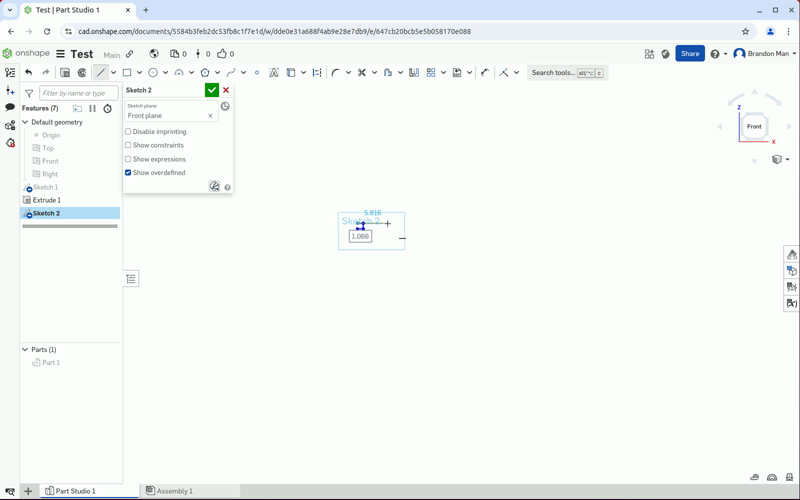
key_down(shift)
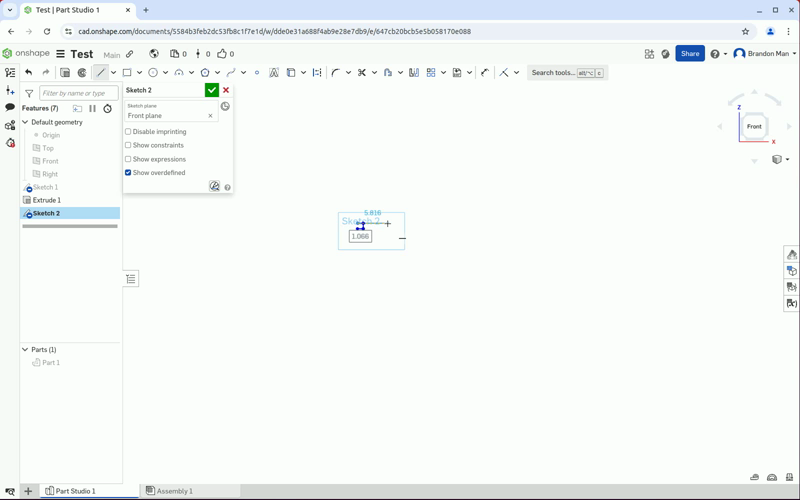
mouse_move(357, 228)
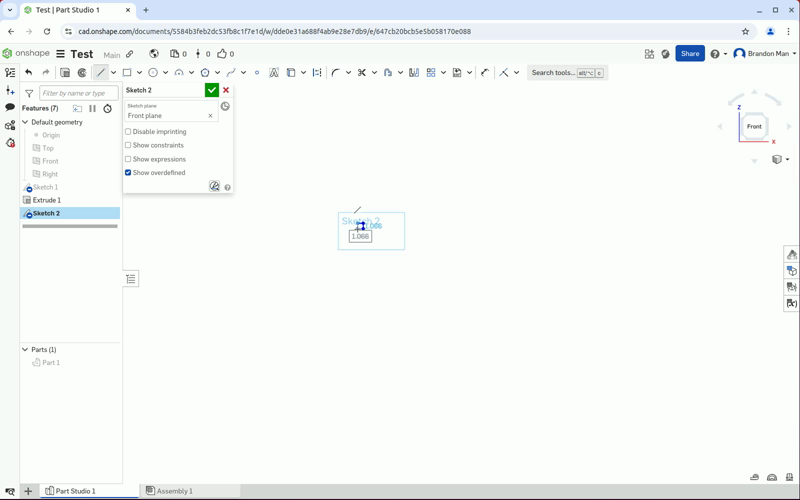
scroll(6)
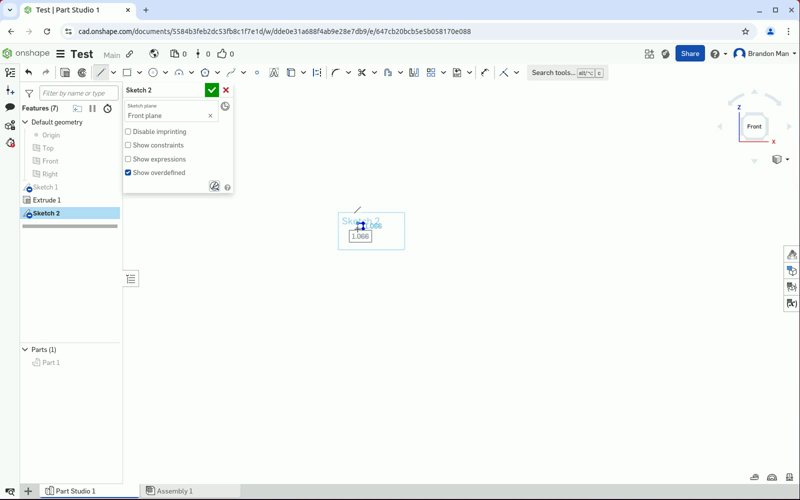
scroll(6)
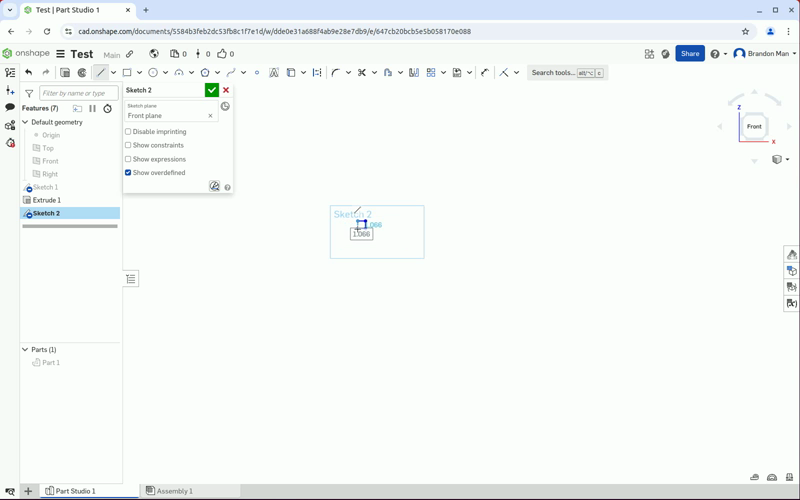
scroll(6)
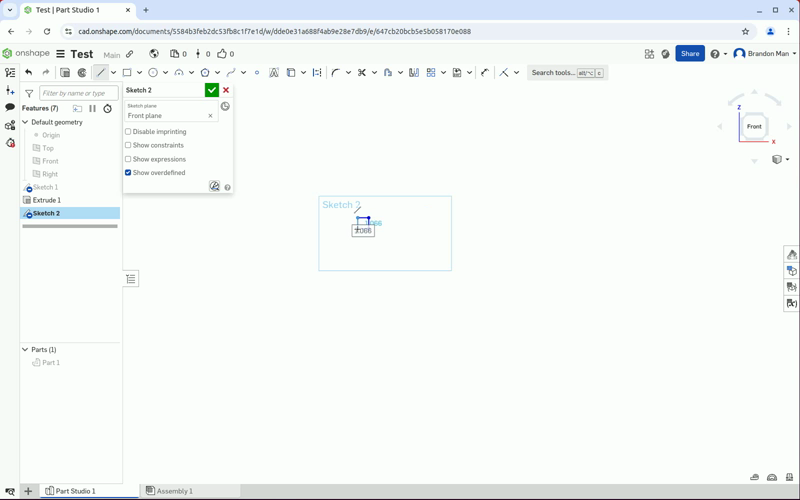
scroll(6)
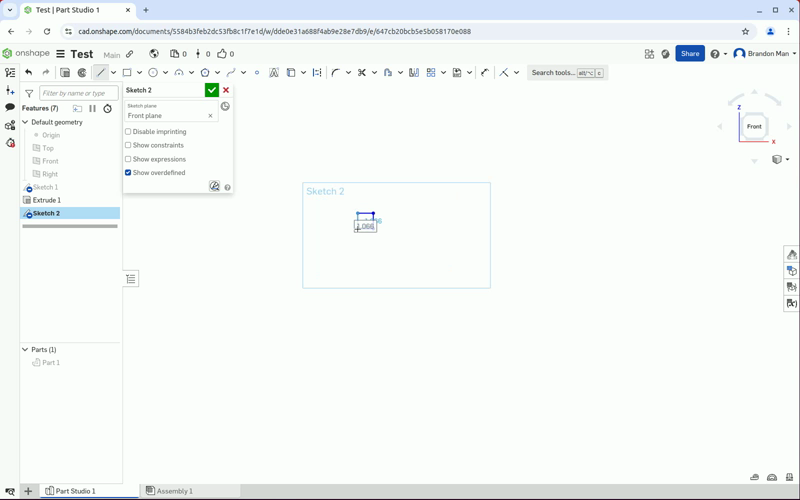
scroll(6)
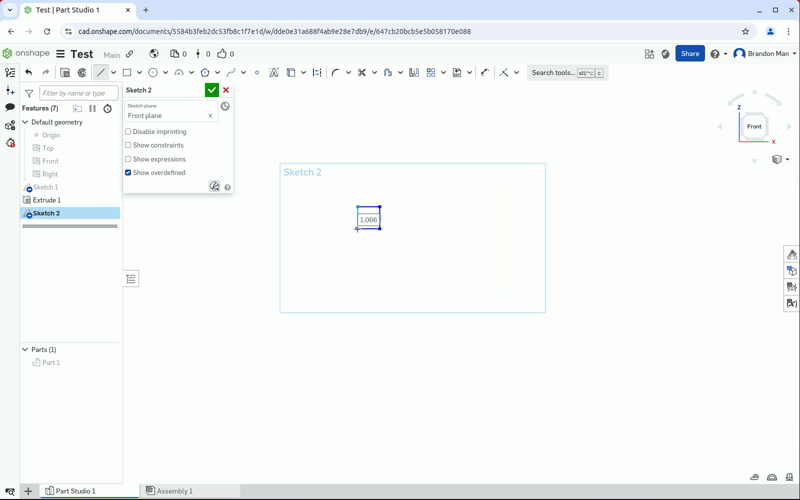
scroll(6)
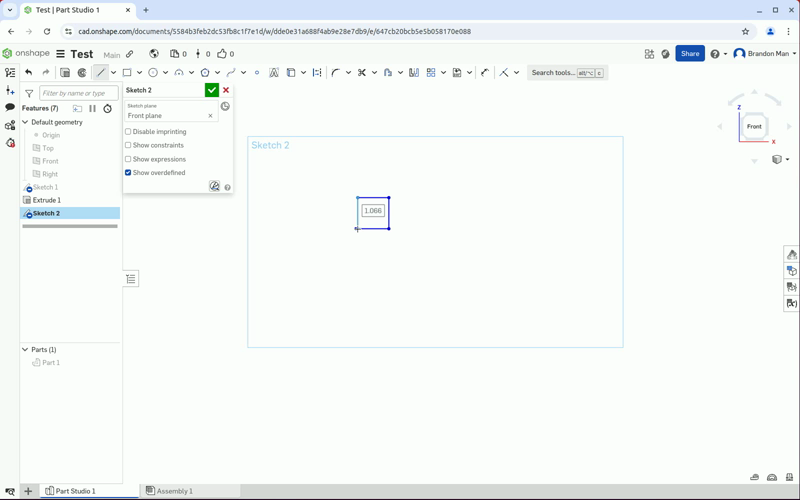
scroll(6)
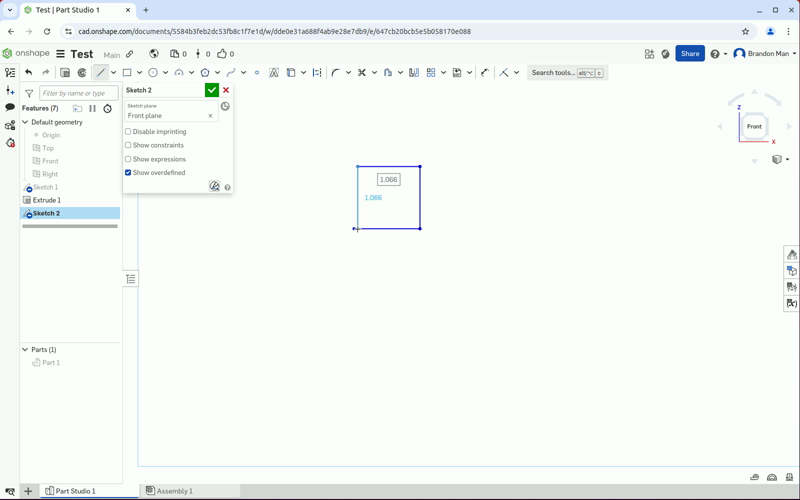
key_up(shift)
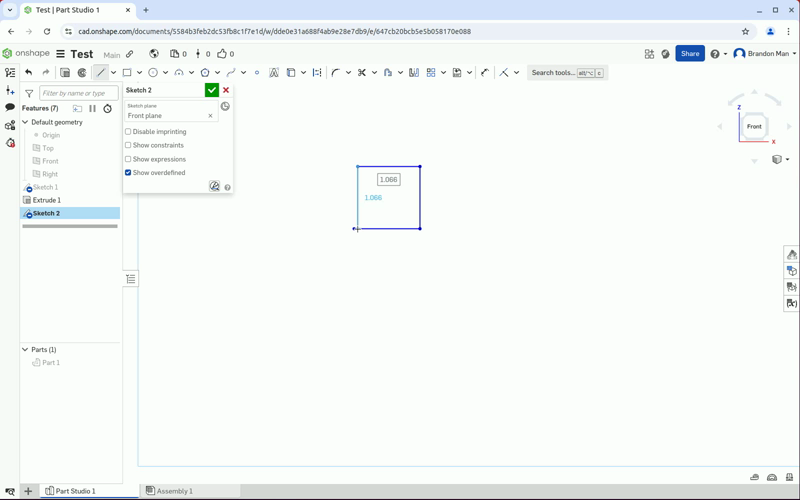
click(357, 228)
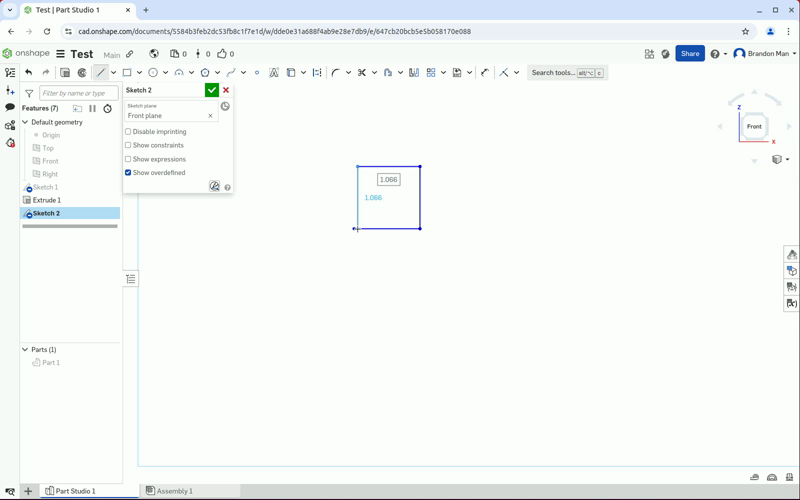
scroll(-6)
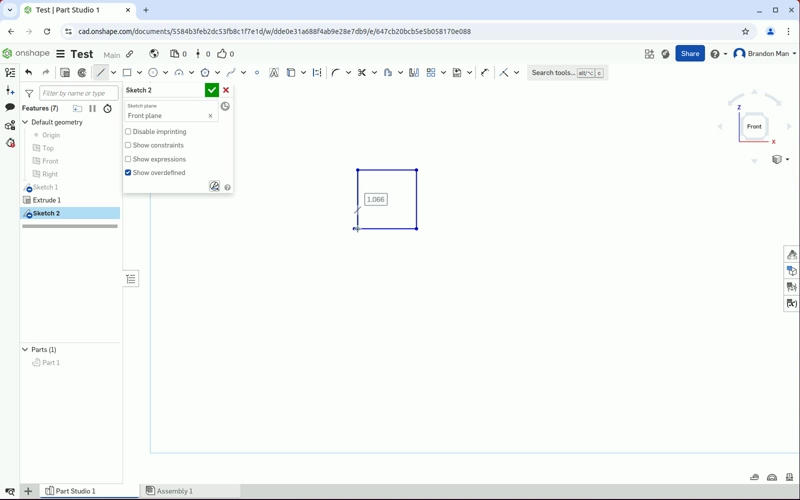
scroll(-6)
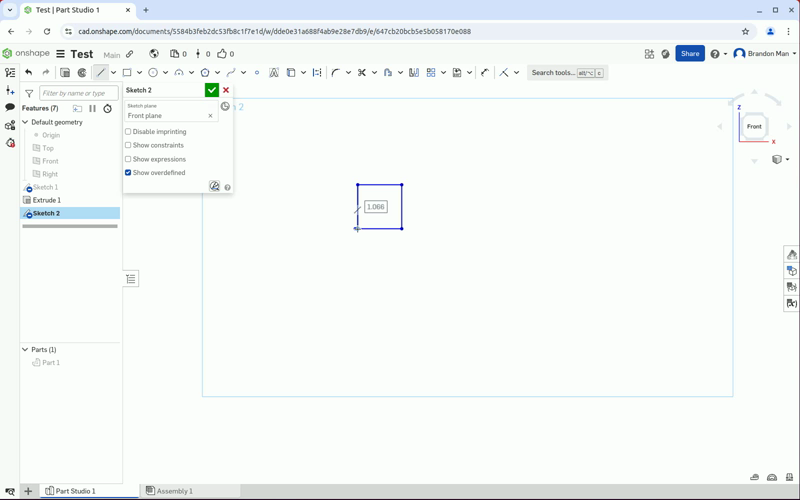
scroll(-6)
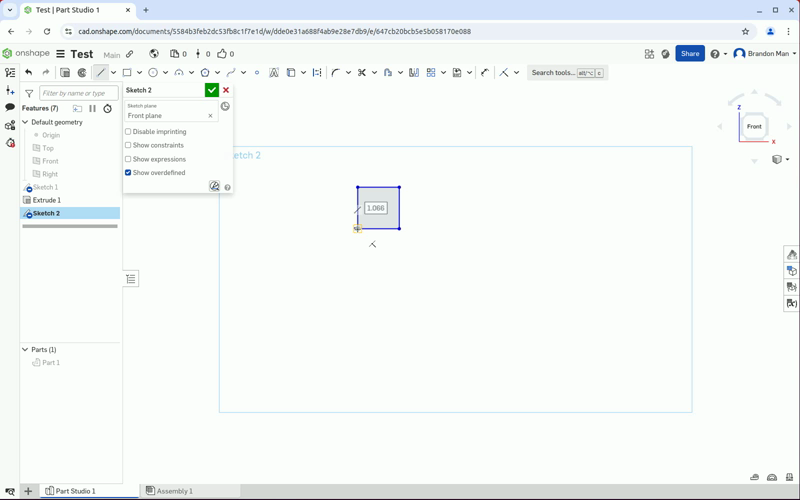
scroll(-6)
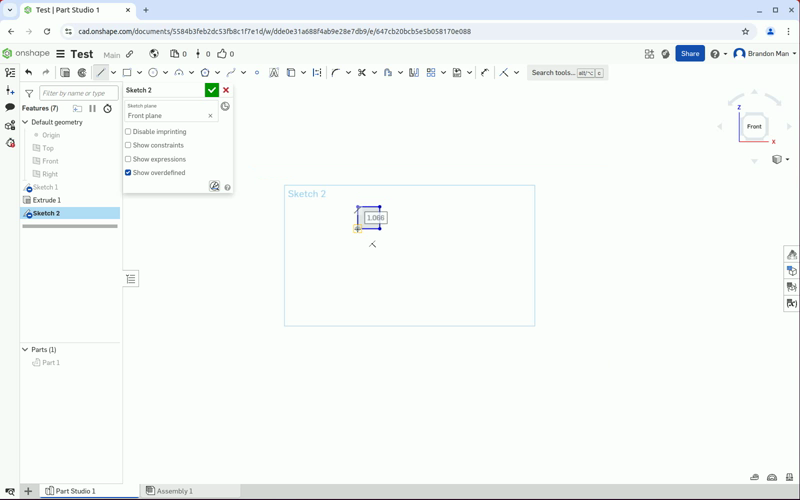
scroll(-6)
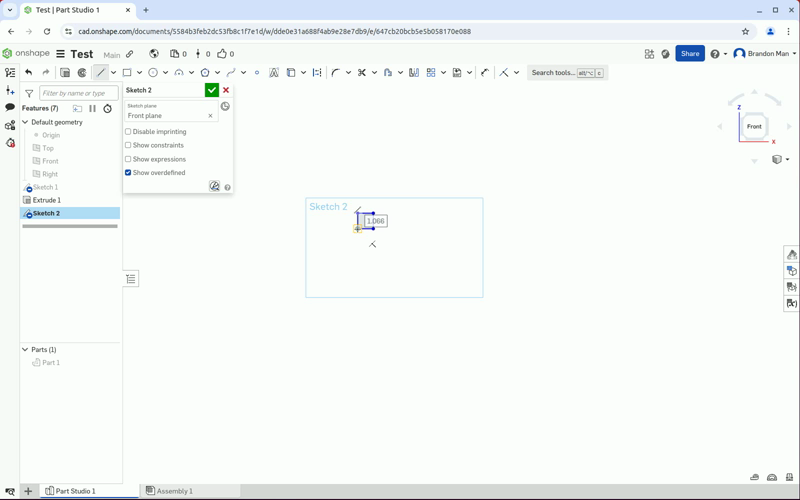
scroll(-6)
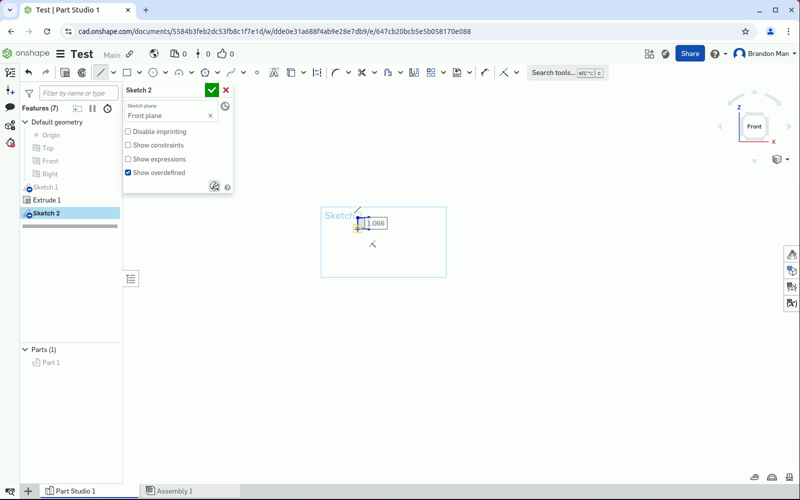
scroll(-6)
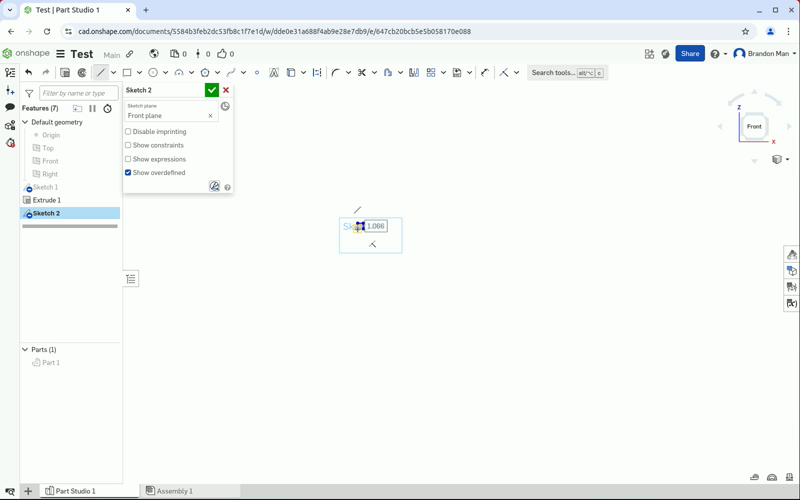
key(esc)
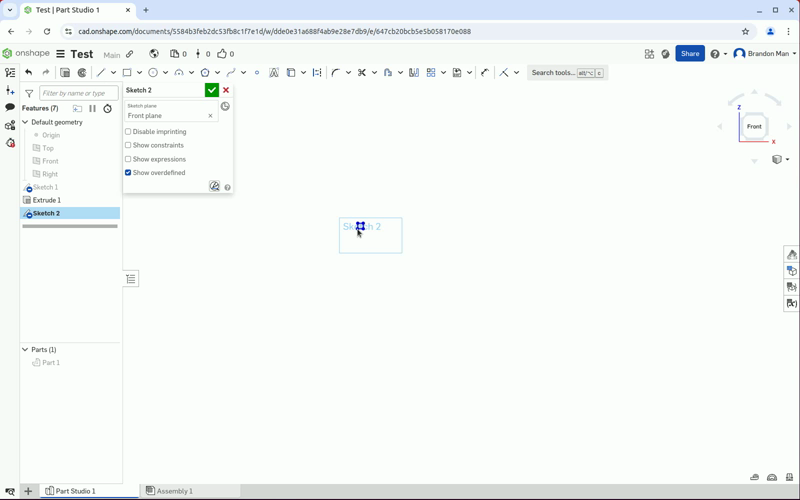
mouse_move(360, 225)
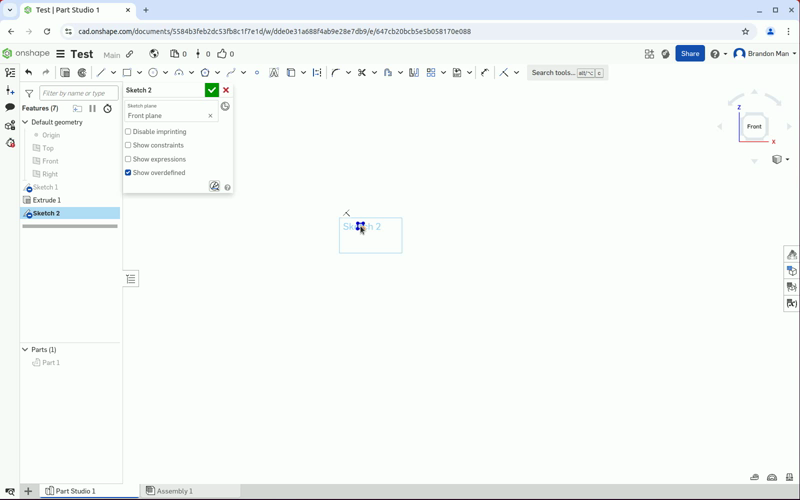
scroll(6)
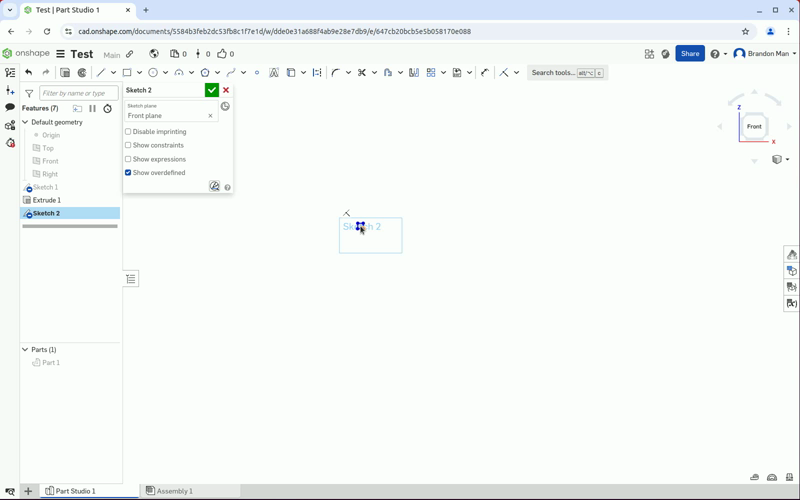
scroll(6)
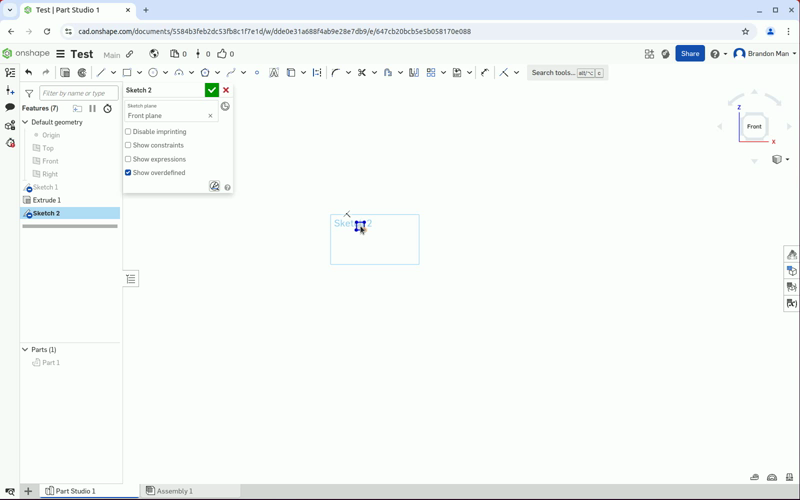
scroll(6)
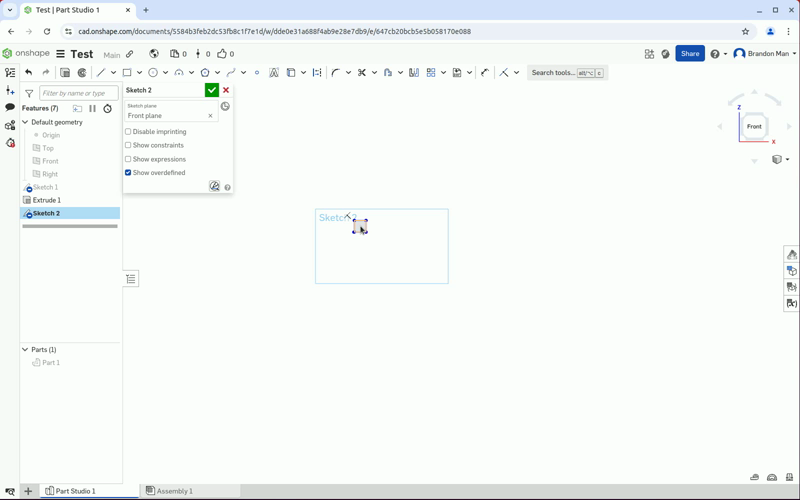
scroll(6)
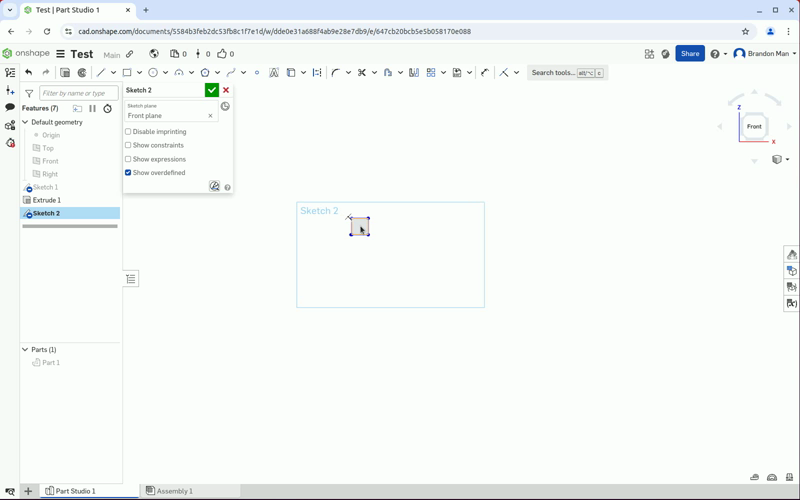
scroll(6)
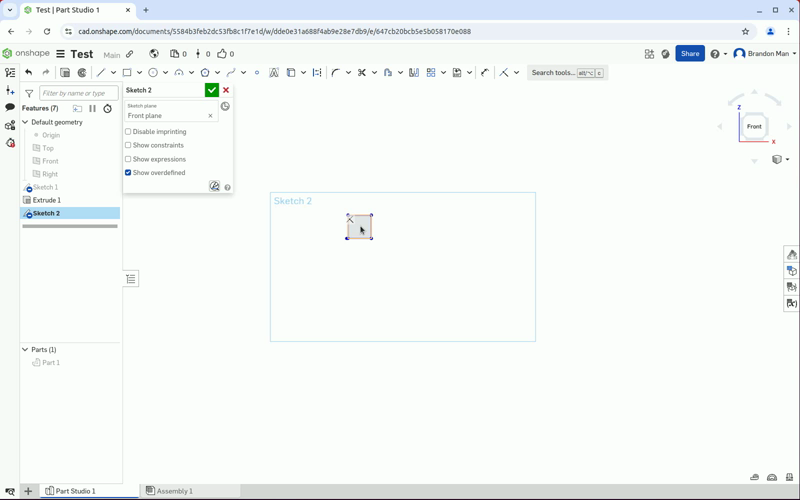
scroll(6)
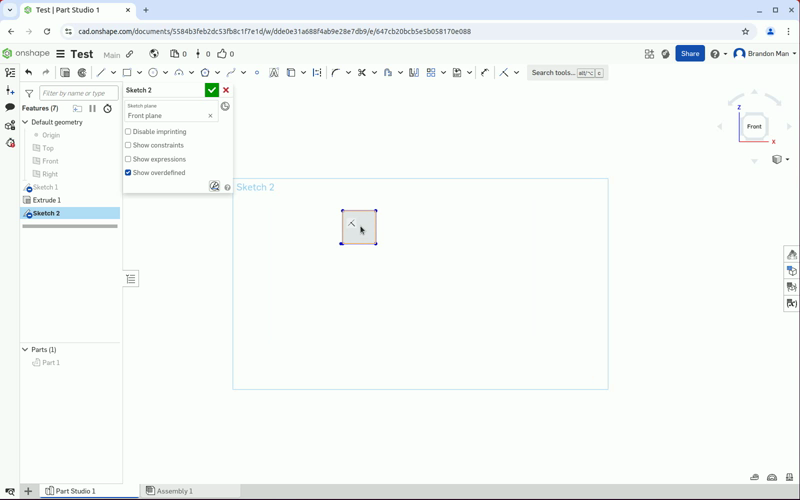
scroll(6)
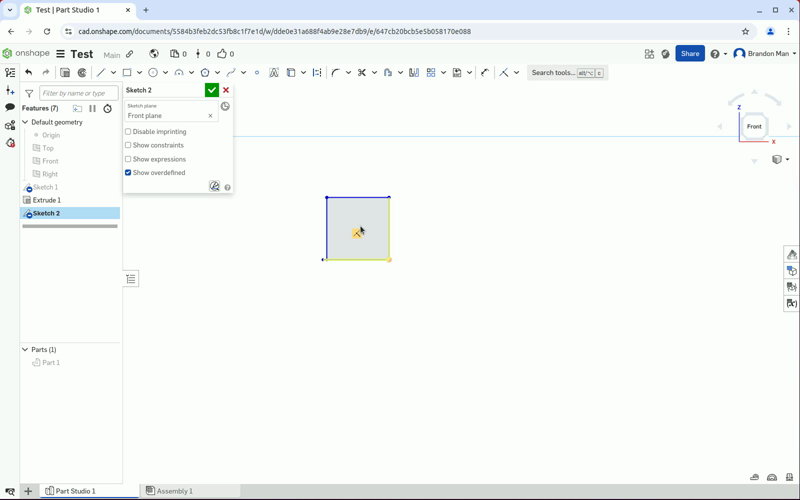
click(360, 225)
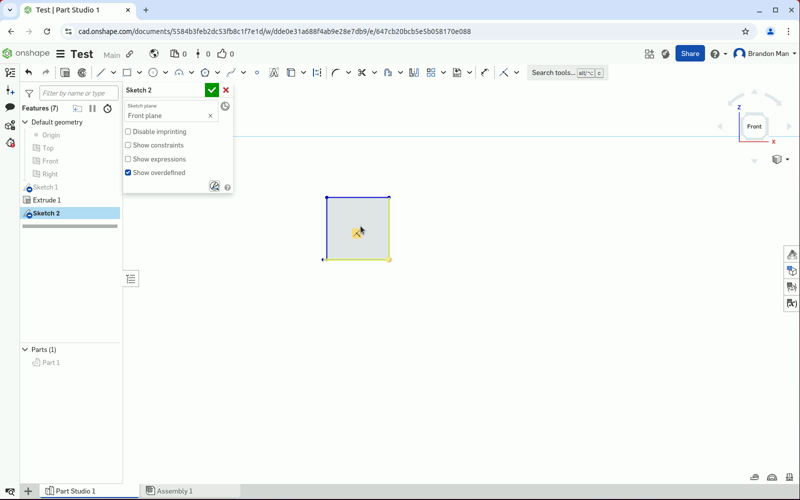
scroll(-6)
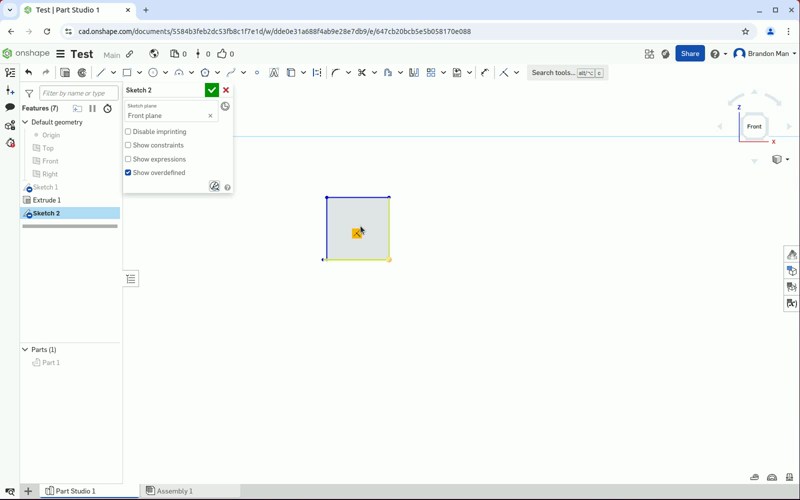
scroll(-6)
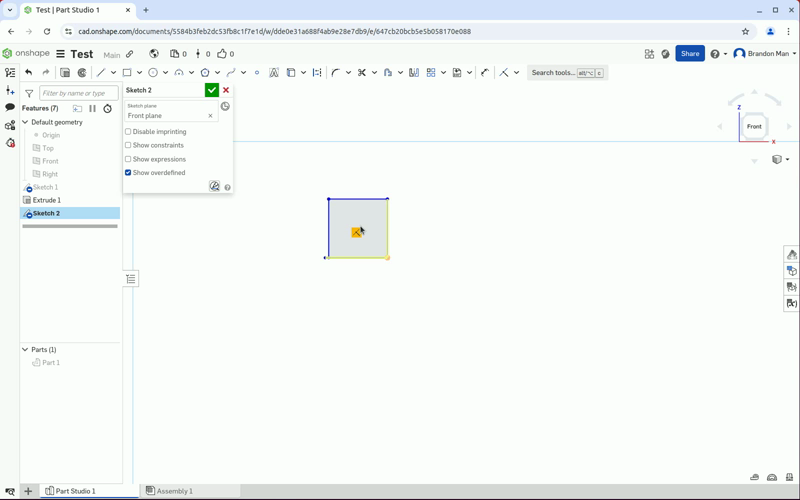
scroll(-6)
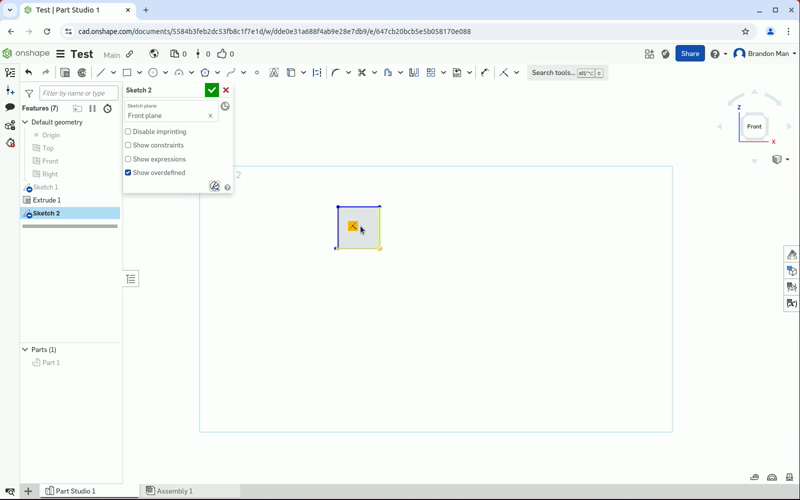
scroll(-6)
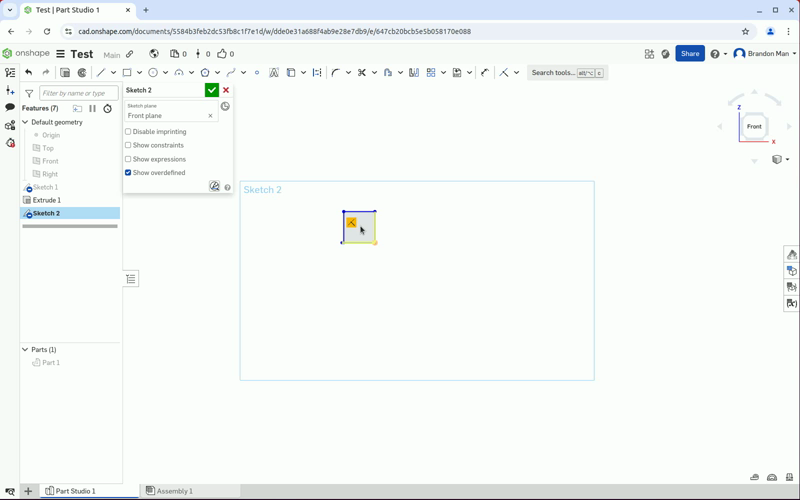
scroll(-6)
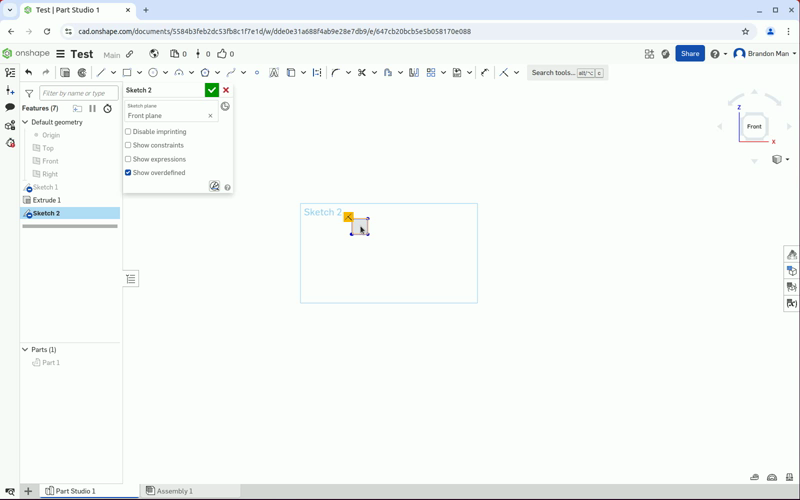
scroll(-6)
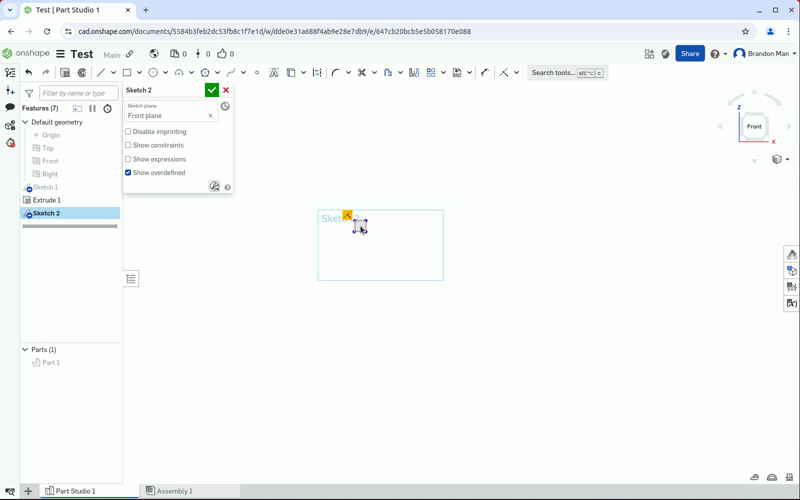
scroll(-6)
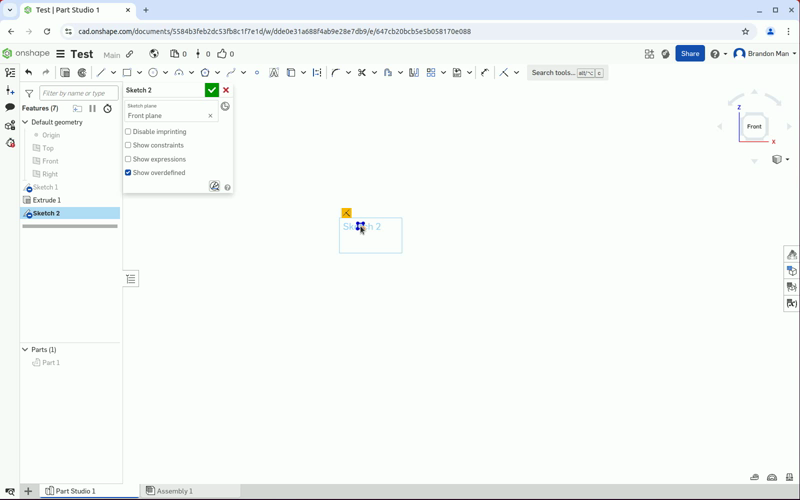
mouse_move(73, 352)
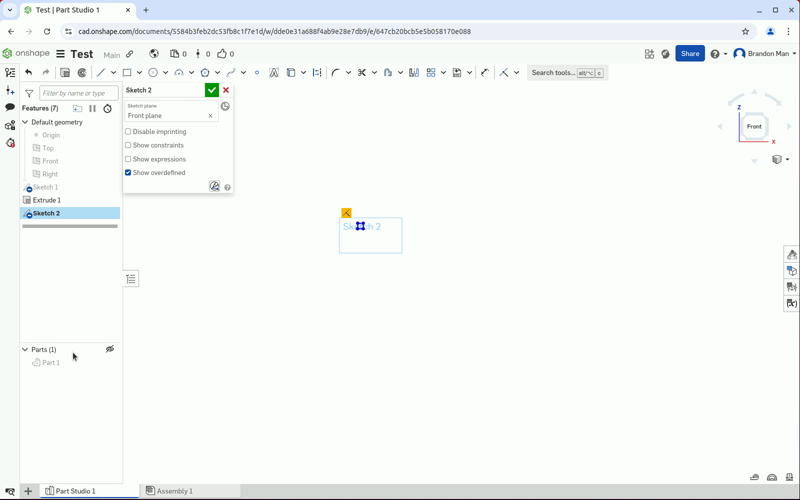
key(shift+y)
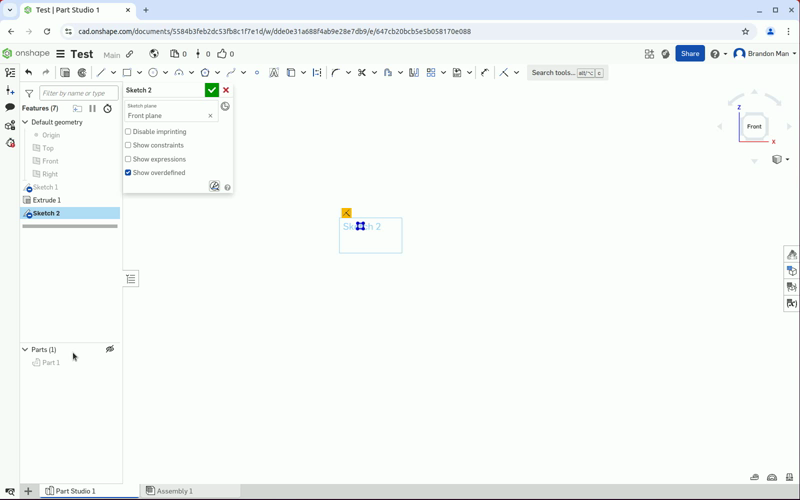
key(shift+e)
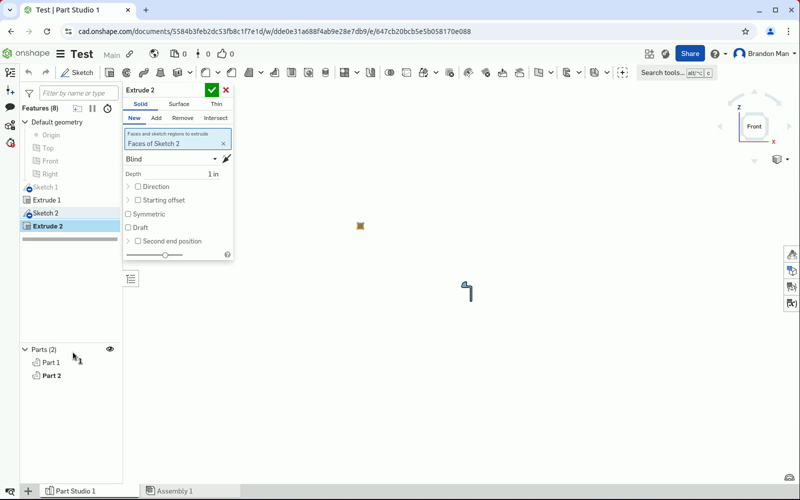
mouse_move(143, 106)
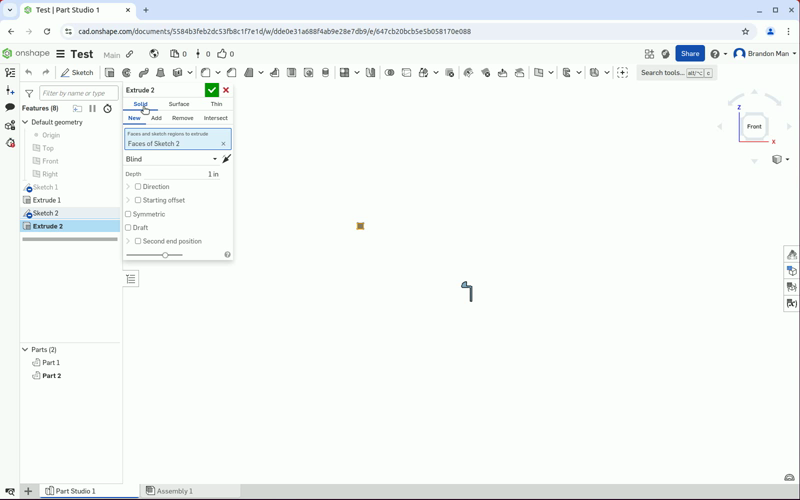
click(143, 106)
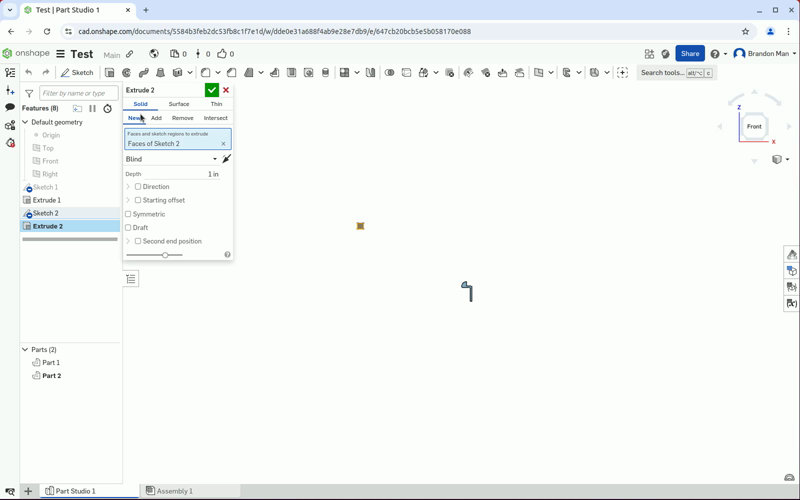
mouse_move(137, 120)
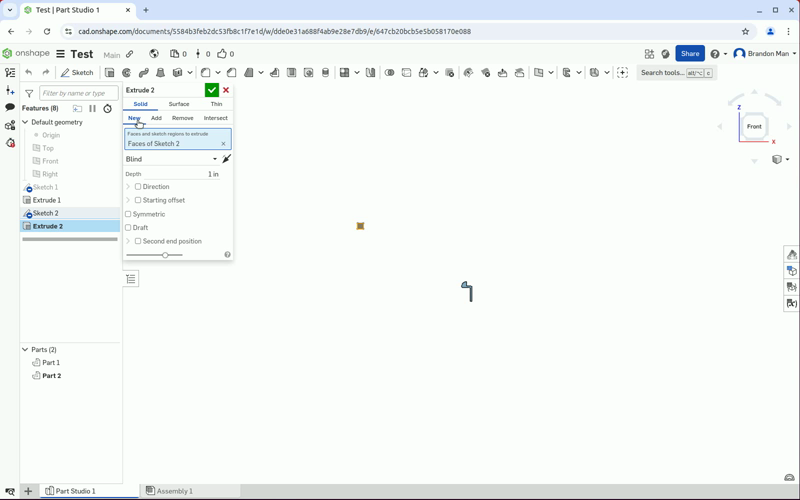
click(137, 120)
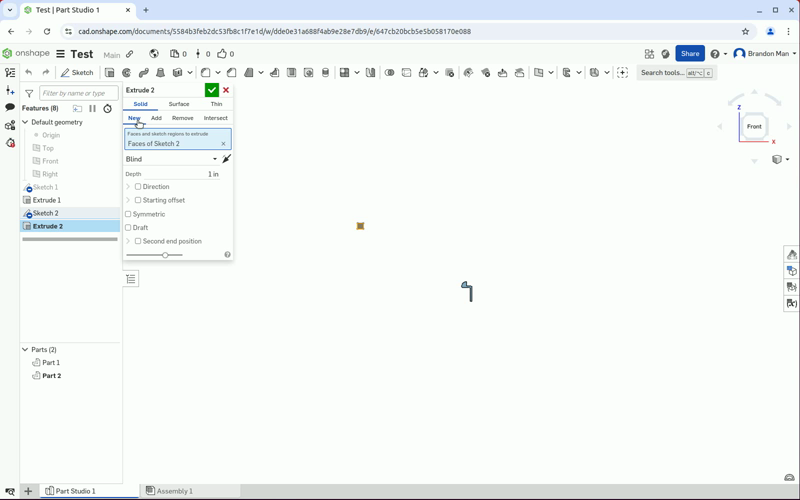
key(tab, 4)
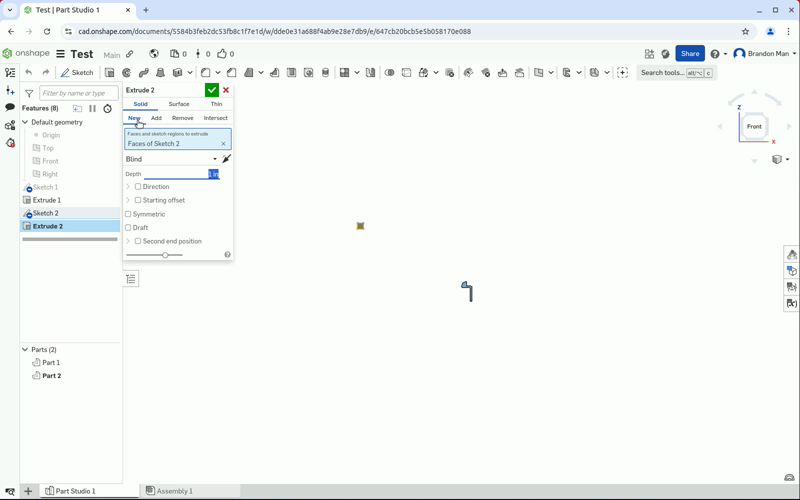
text(7.943)
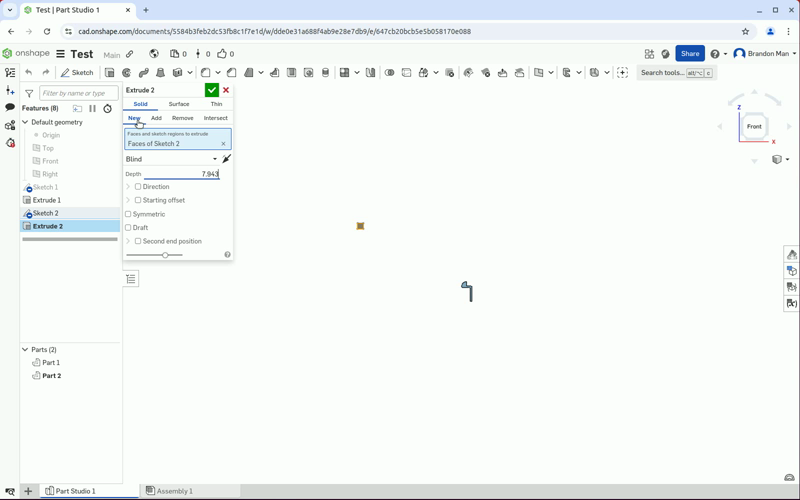
key(enter)
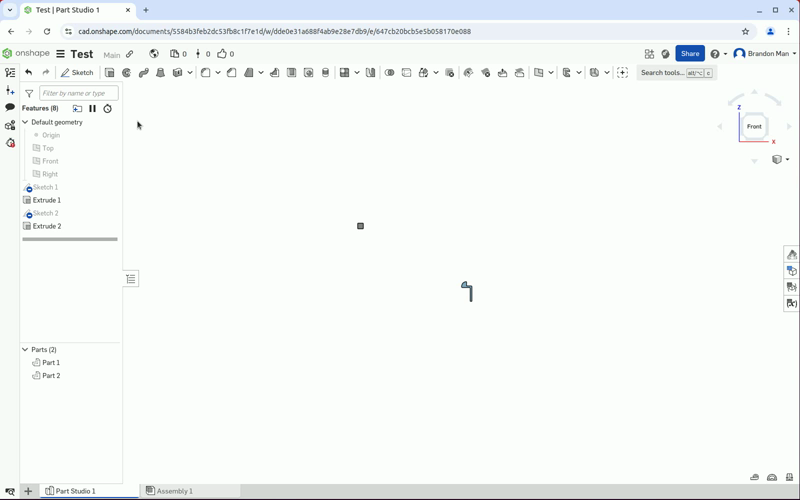
key(shift+h)
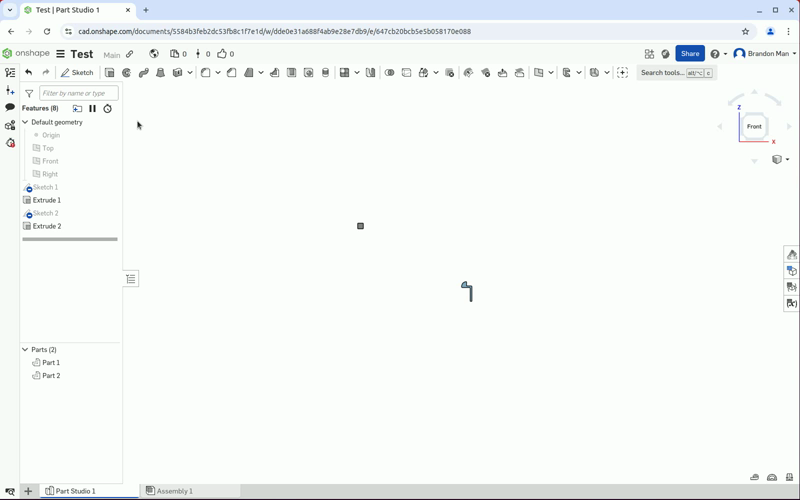
key(shift+h)
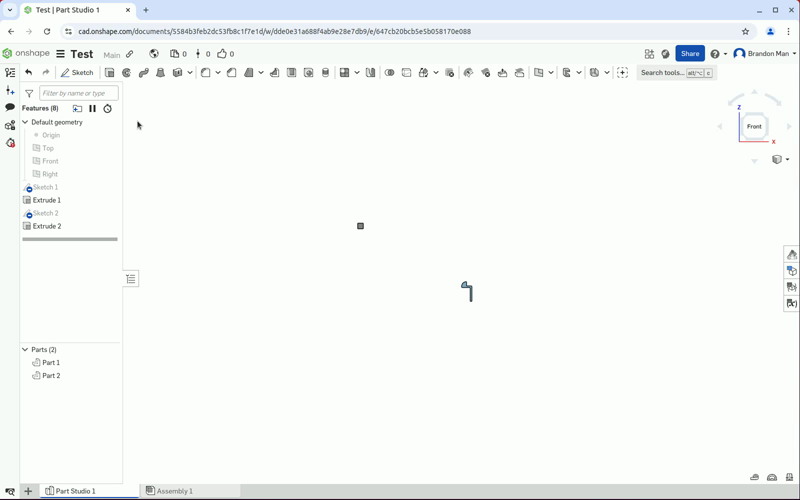
mouse_move(73, 189)
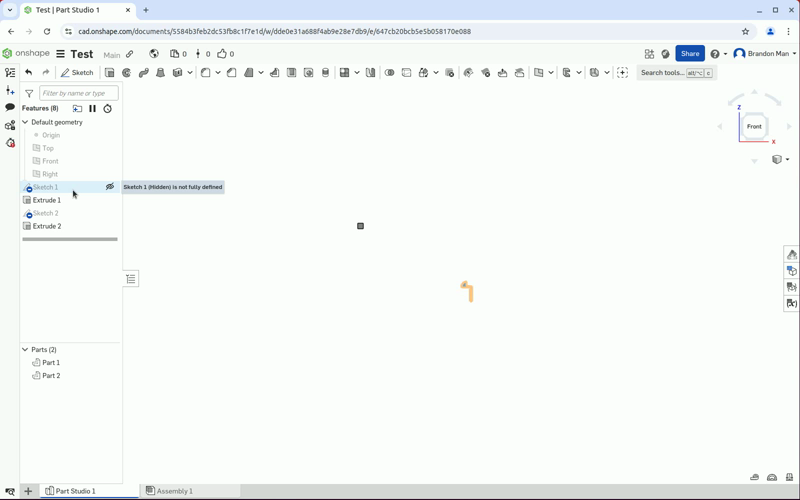
click(73, 189)
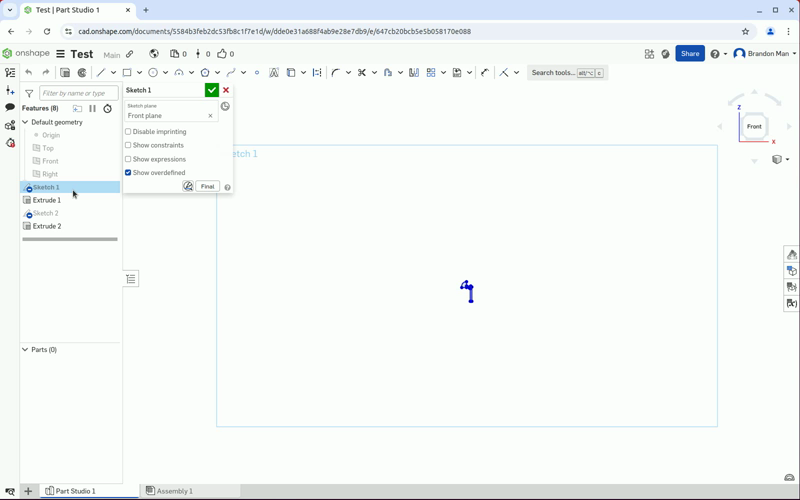
mouse_move(229, 92)
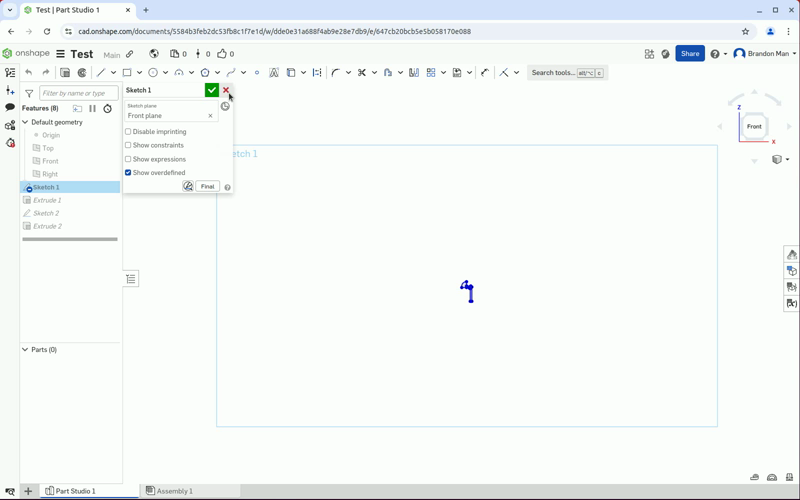
click(229, 92)
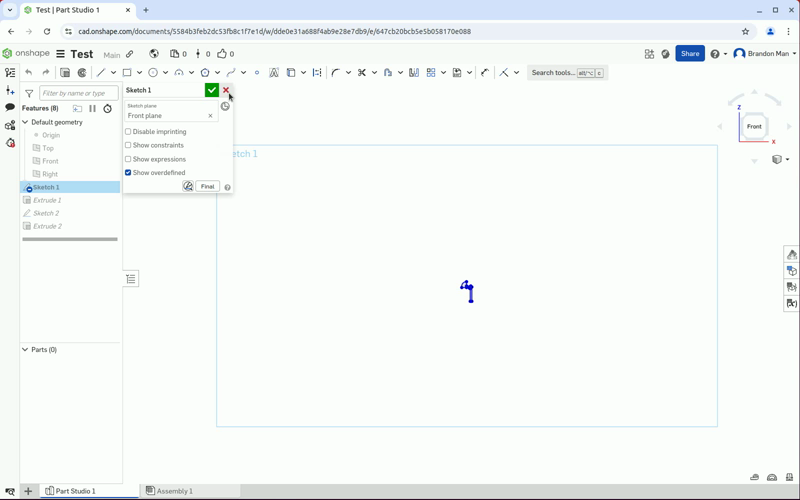
key(shift+s)
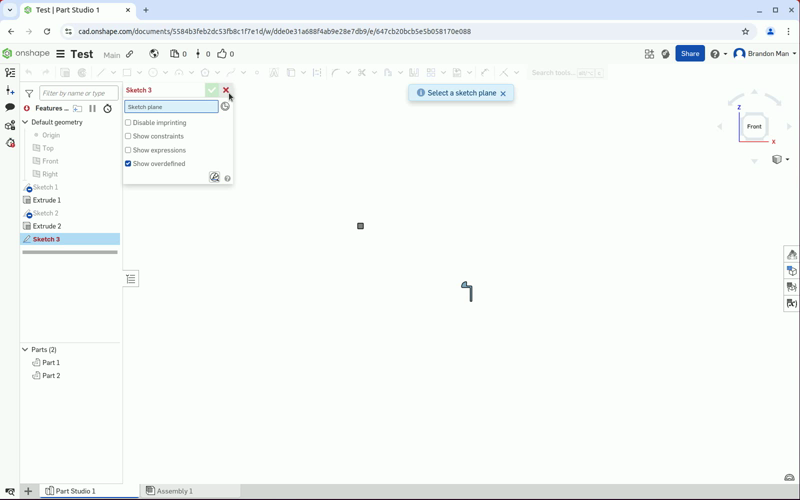
mouse_move(73, 163)
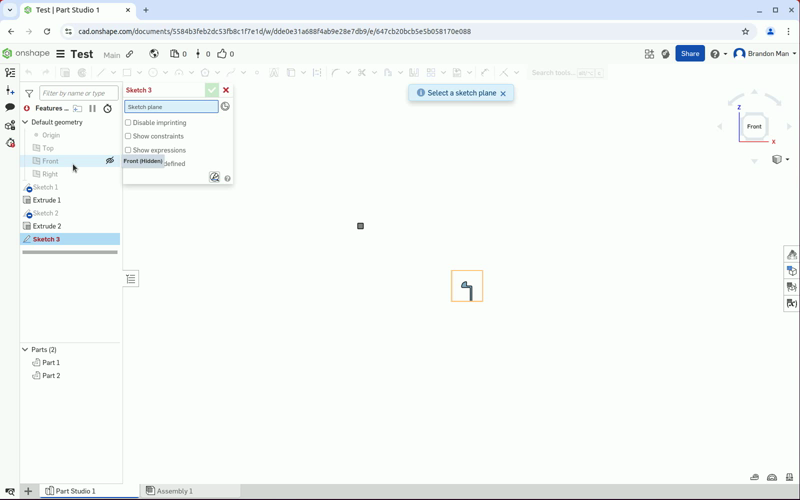
click(73, 163)
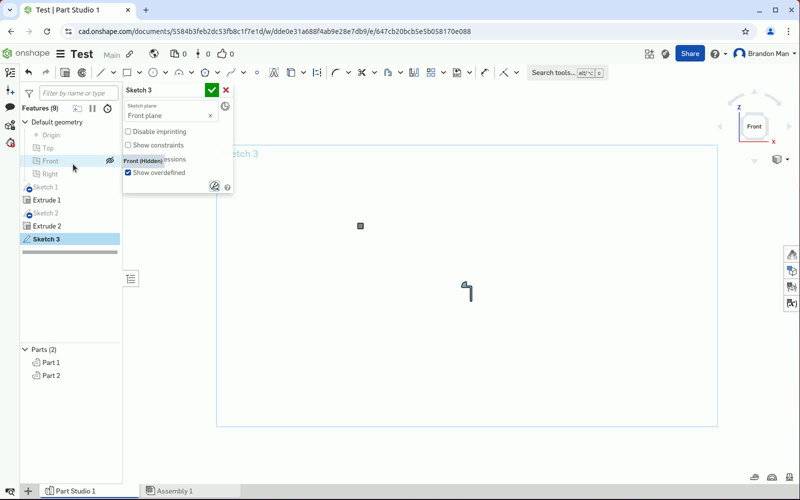
mouse_move(73, 352)
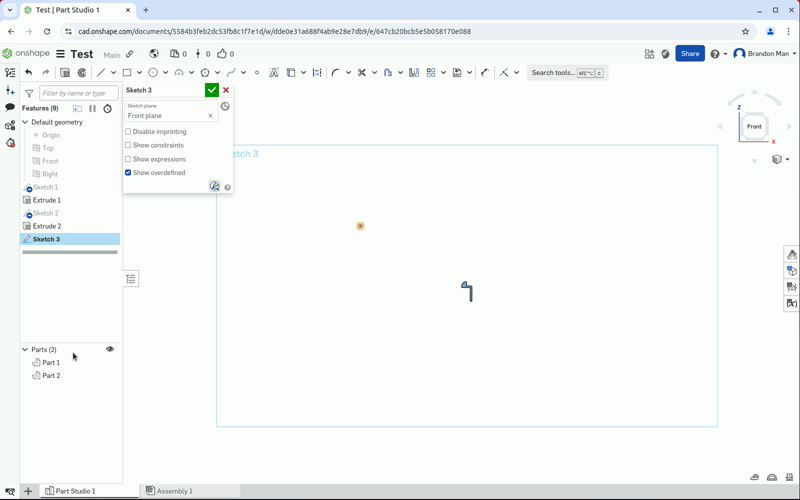
key(y)
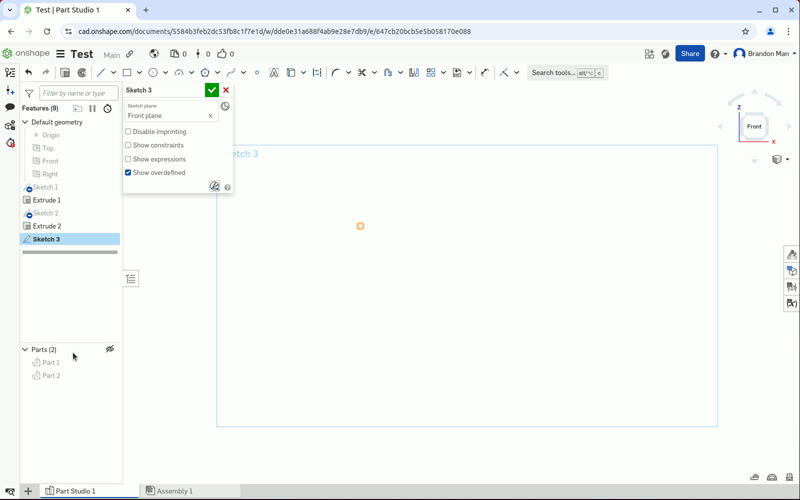
key(l)
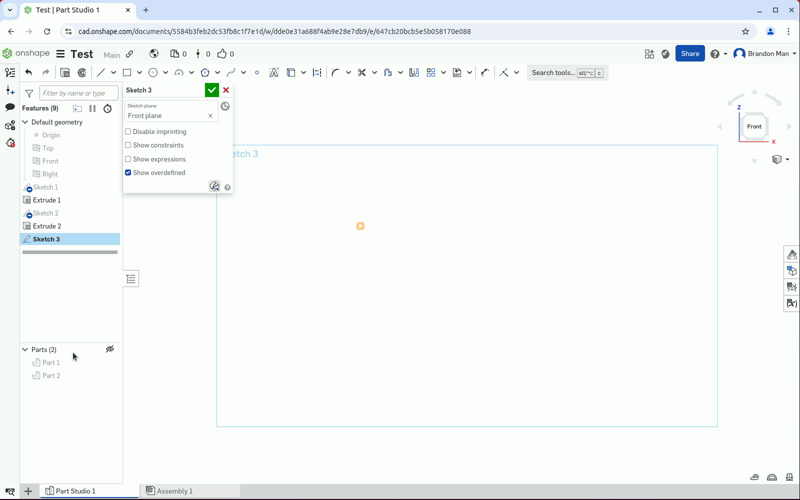
key_down(shift)
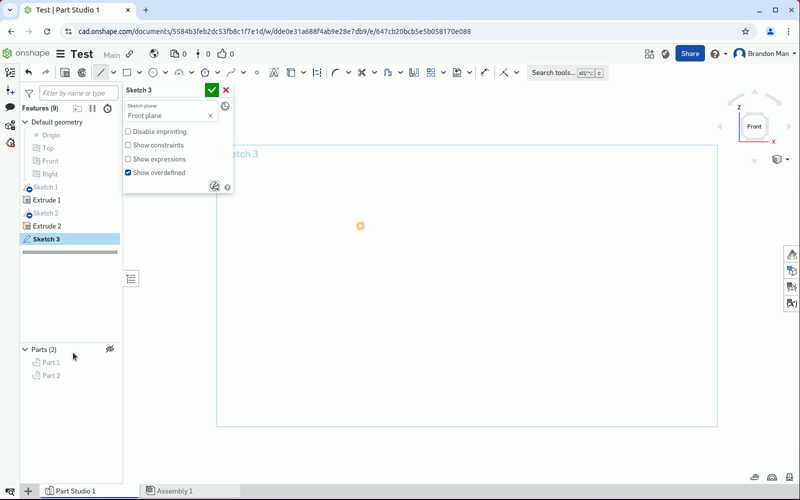
mouse_move(362, 361)
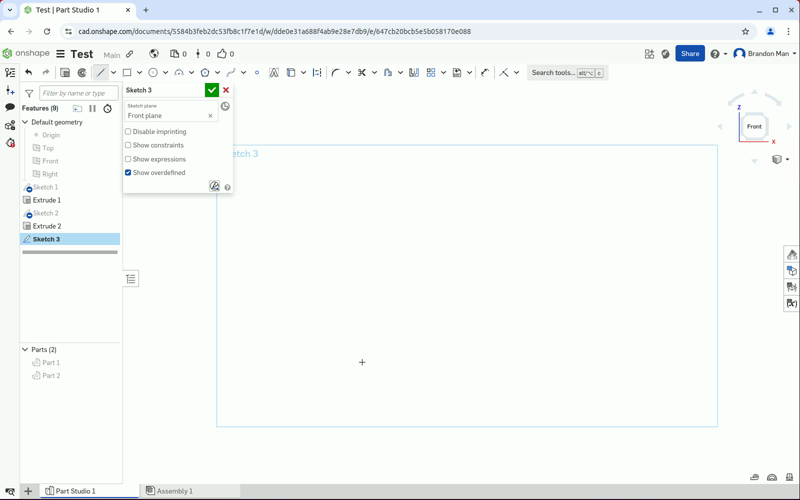
click(362, 361)
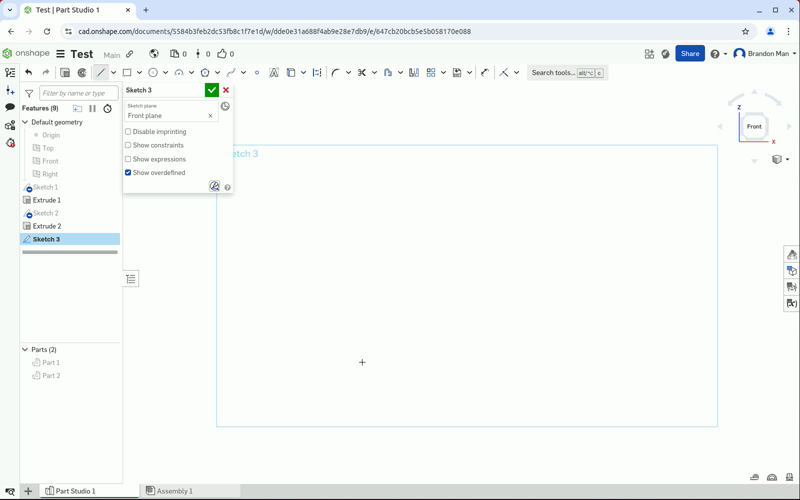
key_up(shift)
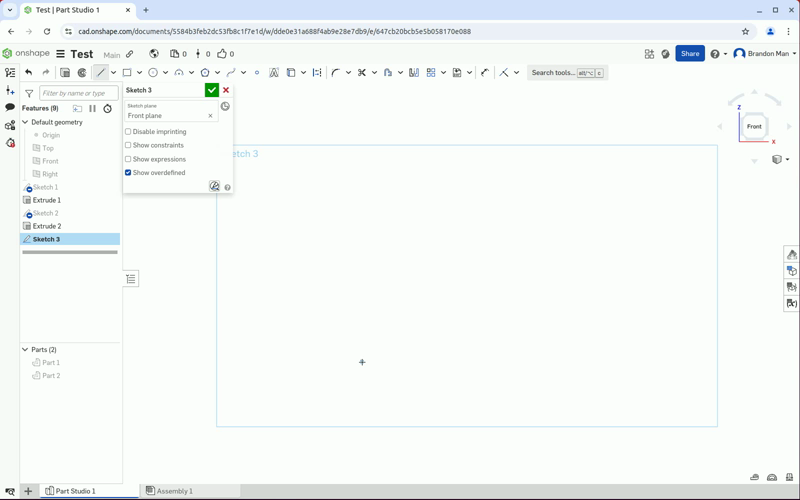
key_down(shift)
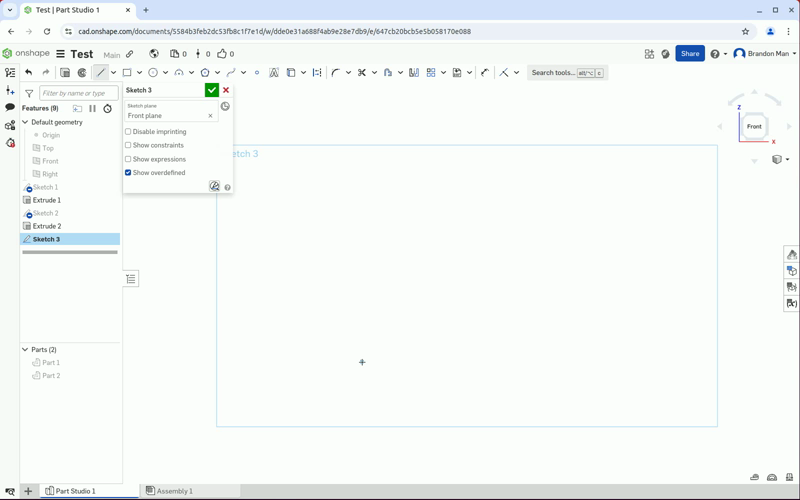
mouse_move(392, 361)
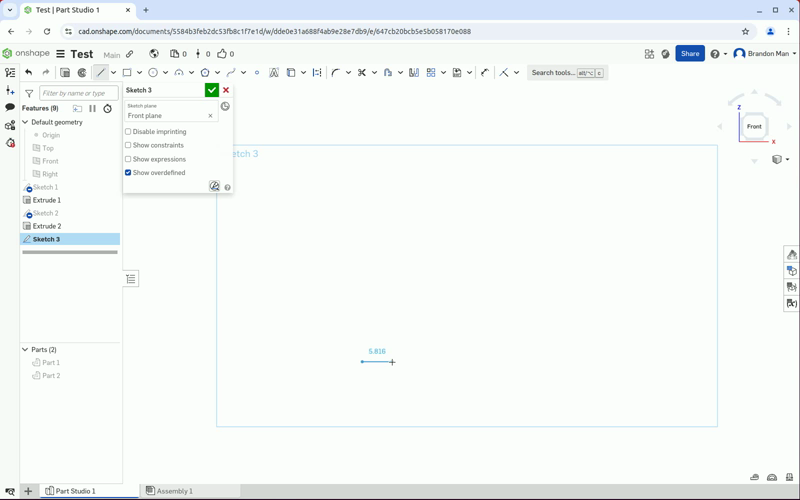
mouse_move(368, 361)
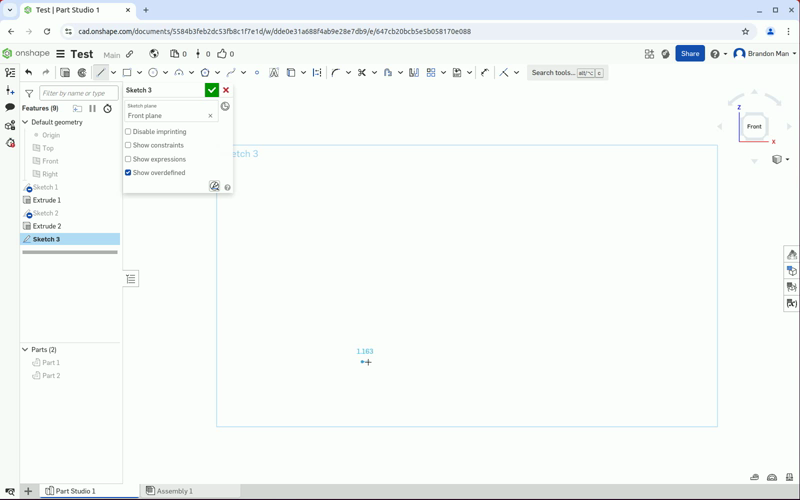
scroll(6)
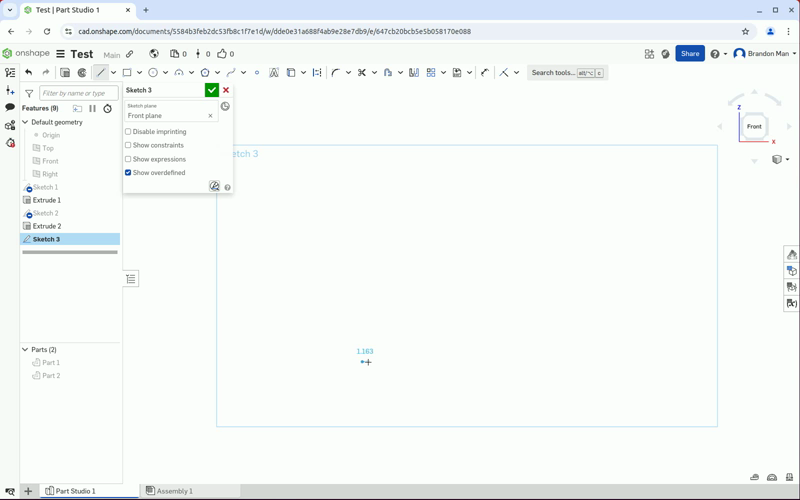
scroll(6)
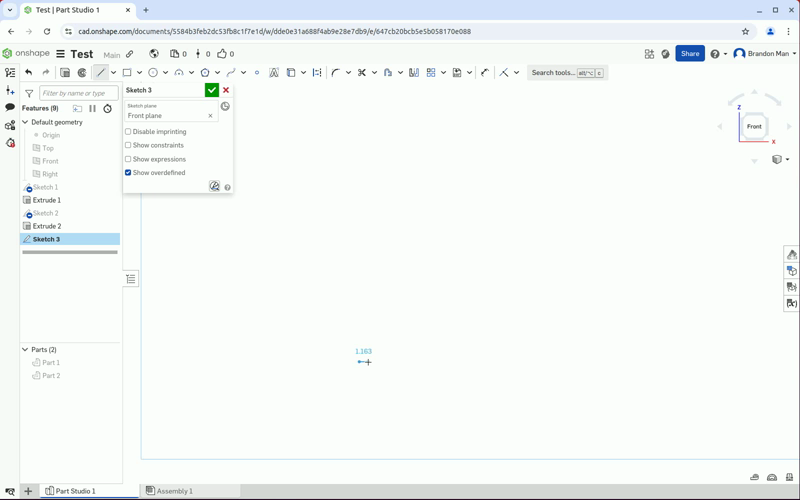
scroll(6)
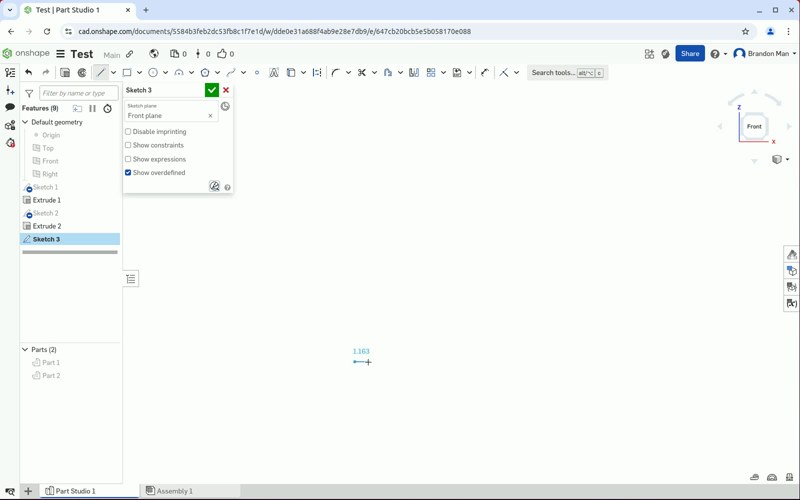
scroll(6)
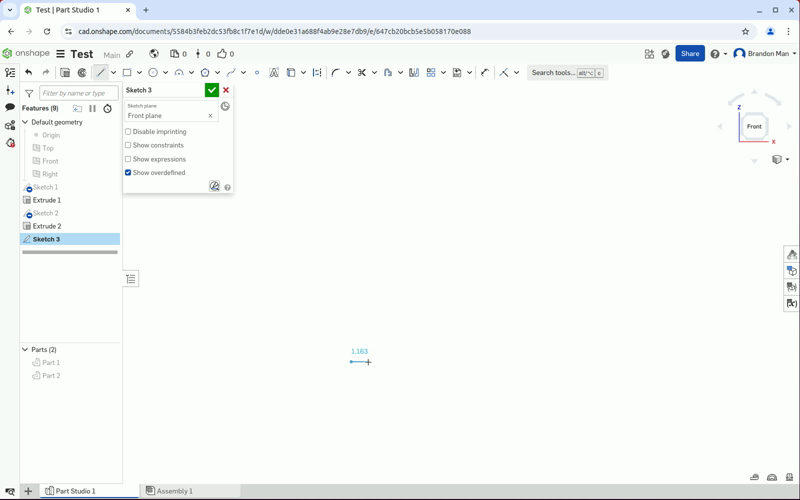
scroll(6)
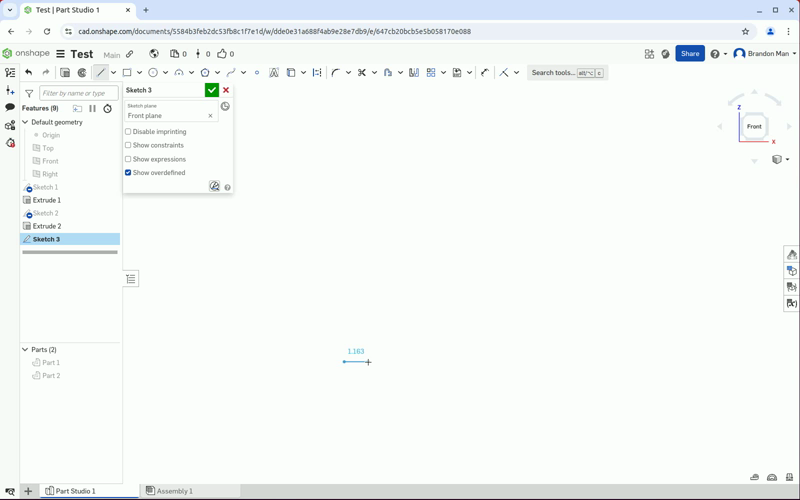
scroll(6)
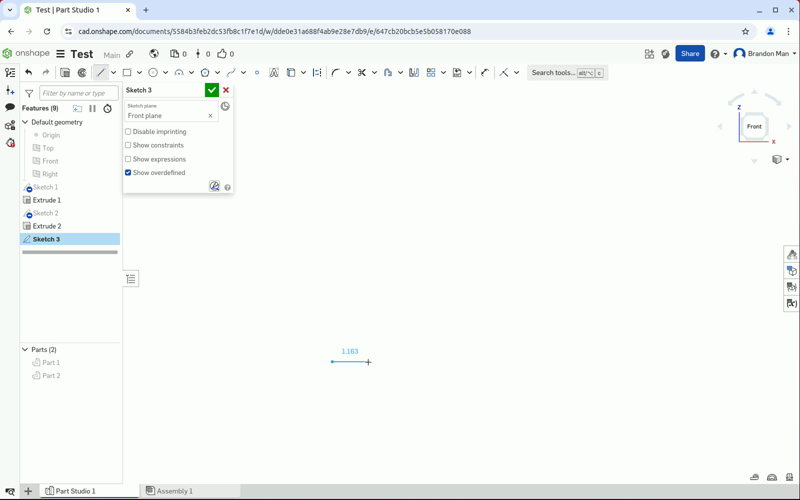
scroll(6)
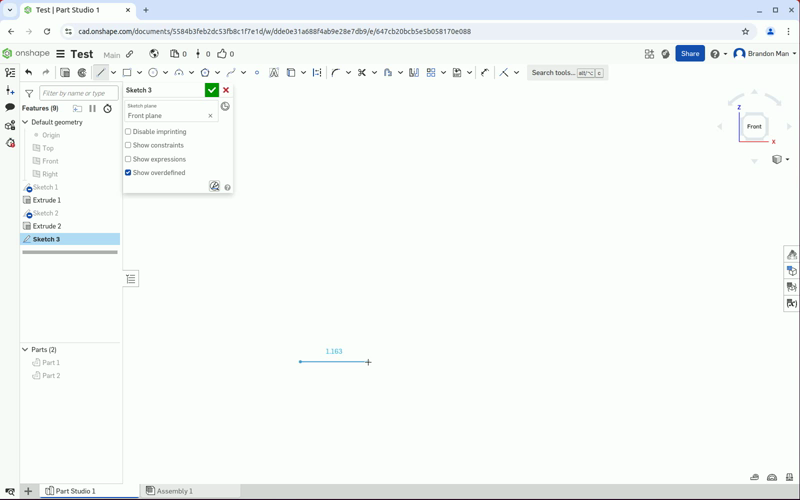
click(368, 361)
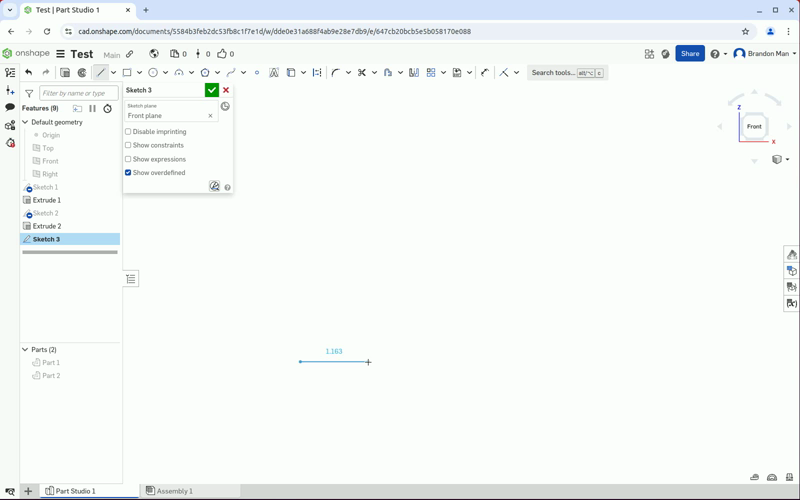
scroll(-6)
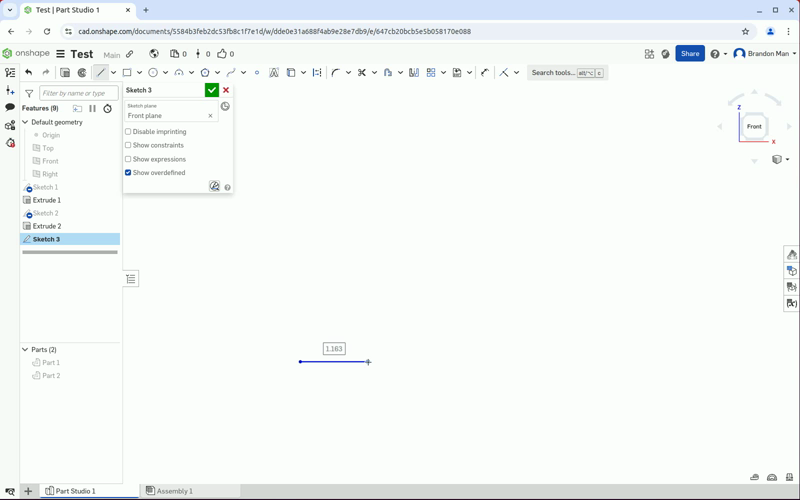
scroll(-6)
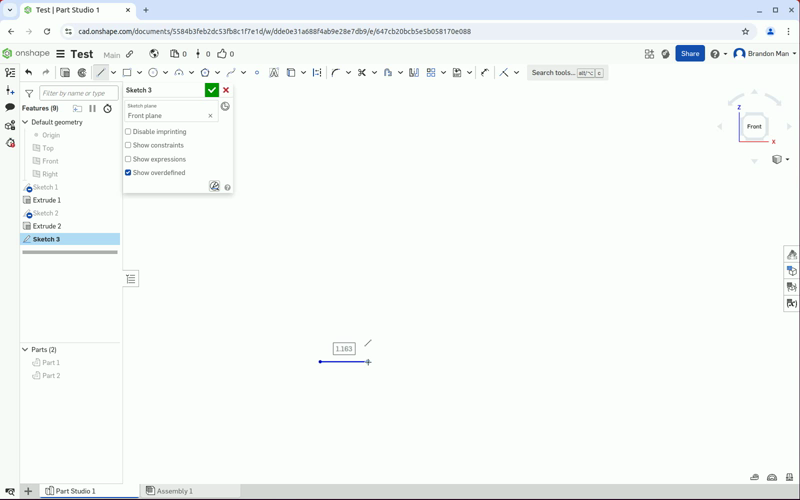
scroll(-6)
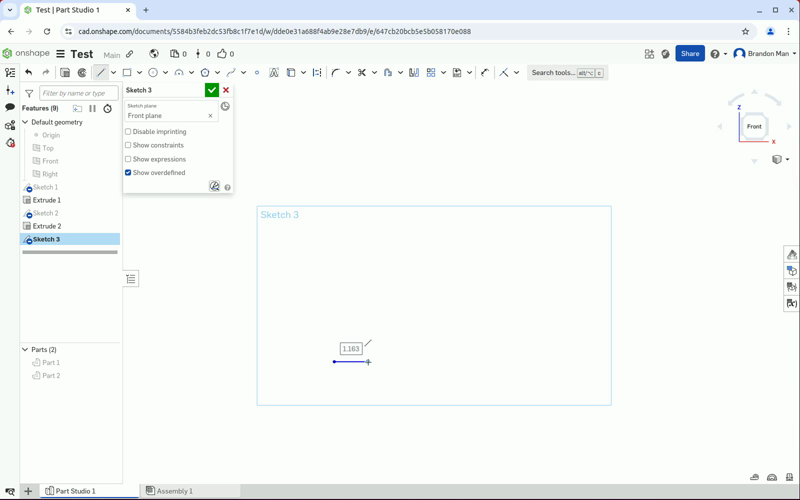
scroll(-6)
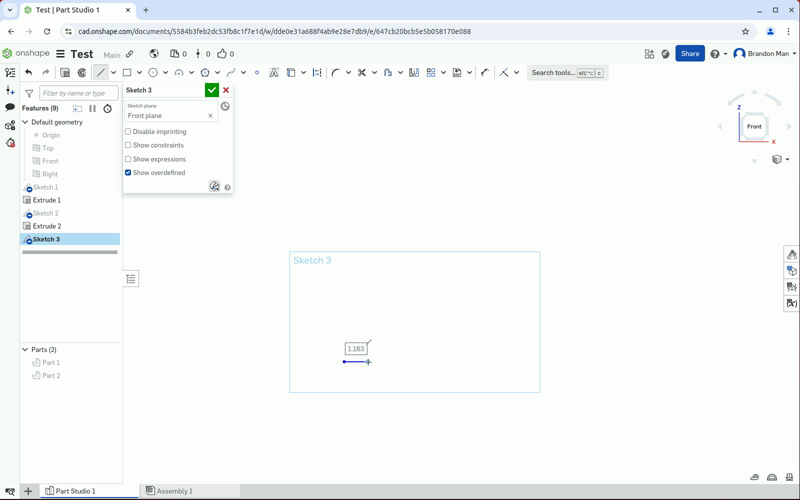
scroll(-6)
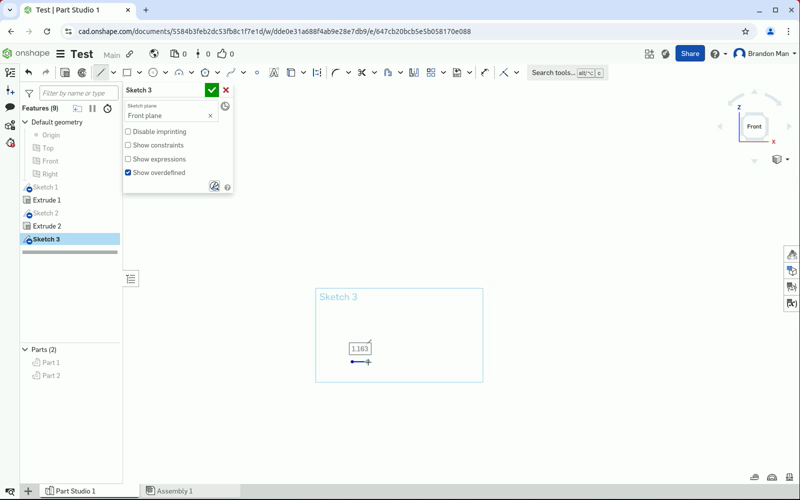
scroll(-6)
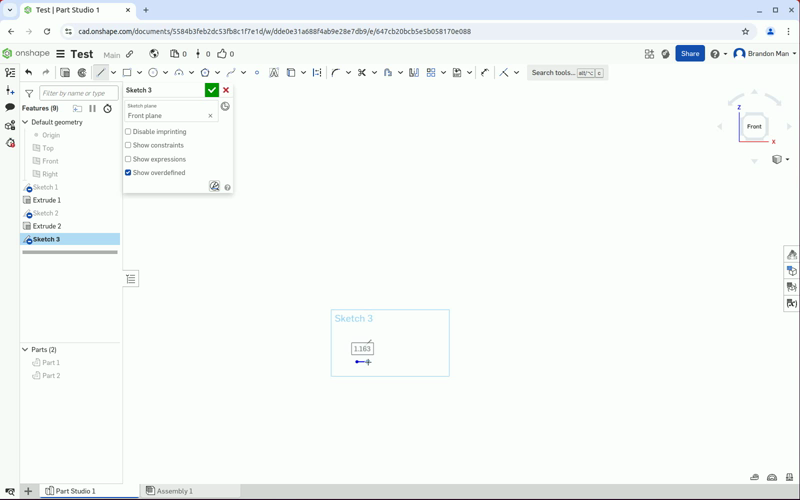
scroll(-6)
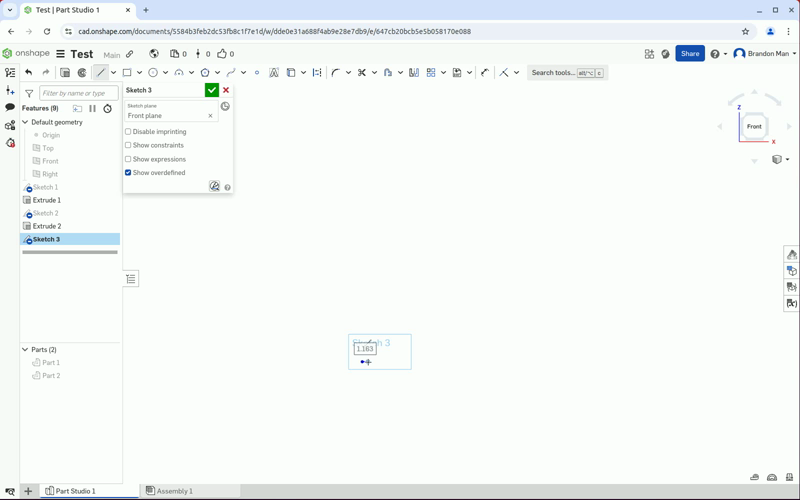
key_up(shift)
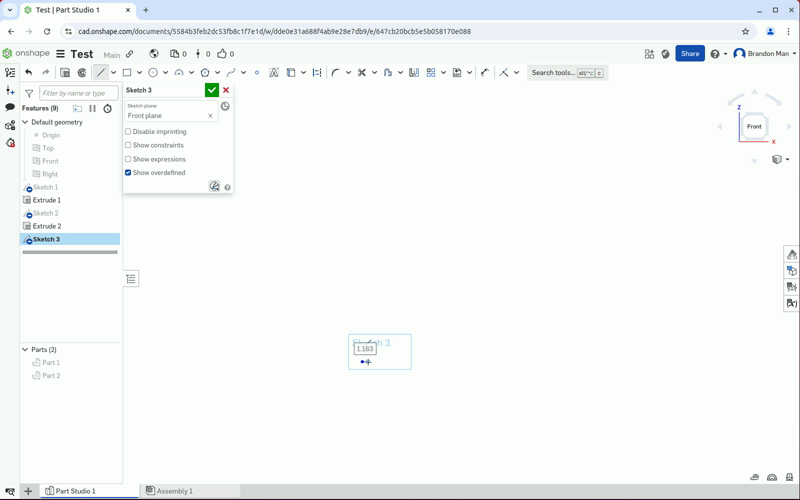
key_down(shift)
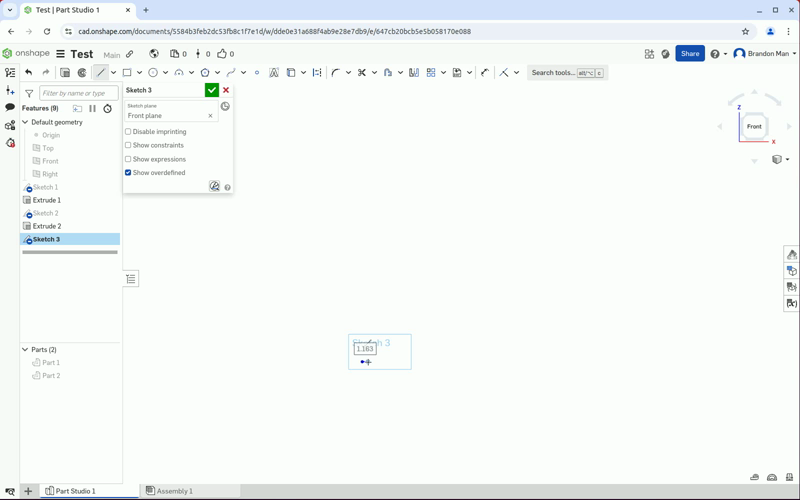
mouse_move(398, 361)
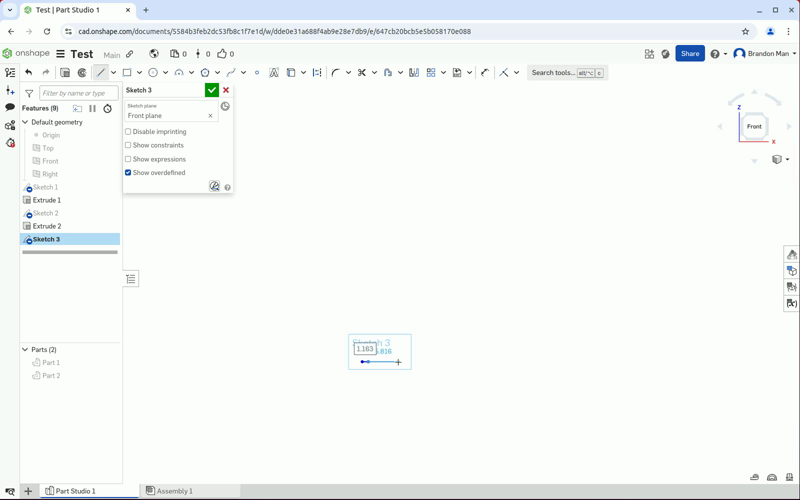
mouse_move(368, 355)
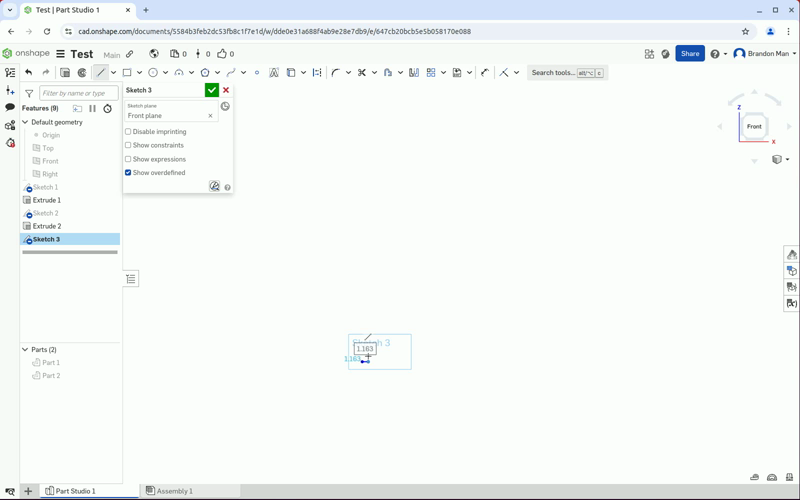
scroll(6)
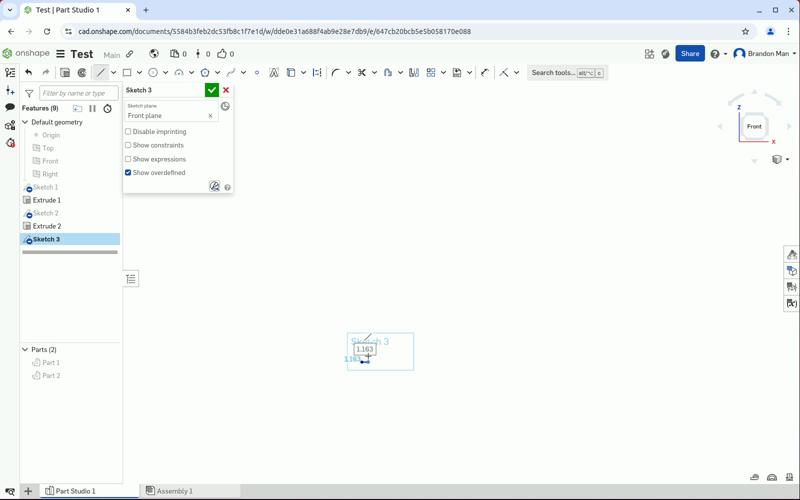
scroll(6)
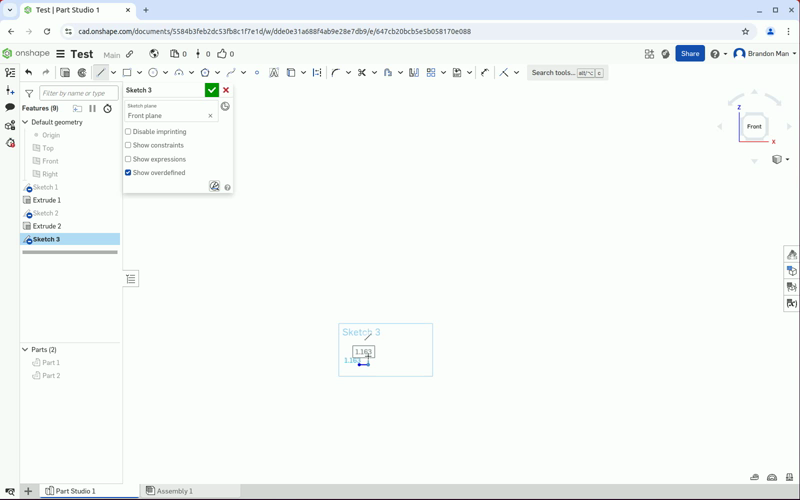
scroll(6)
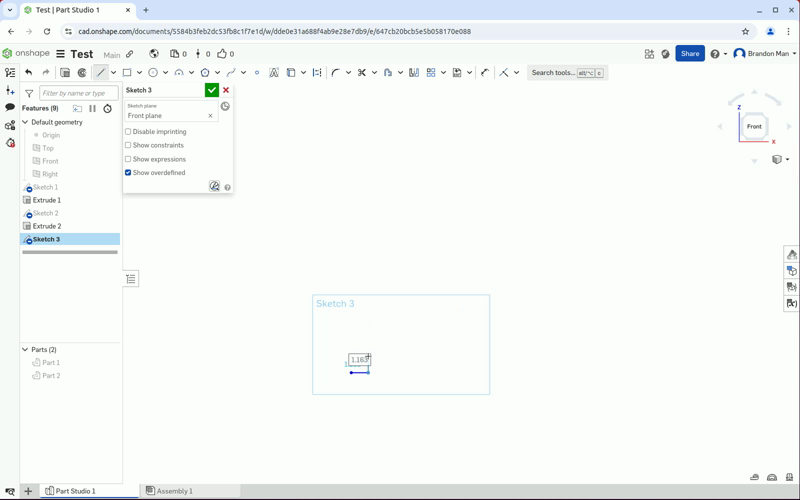
scroll(6)
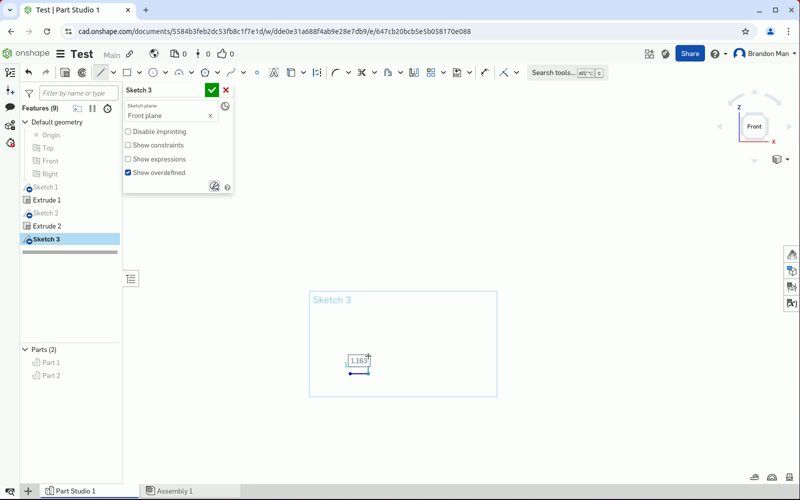
scroll(6)
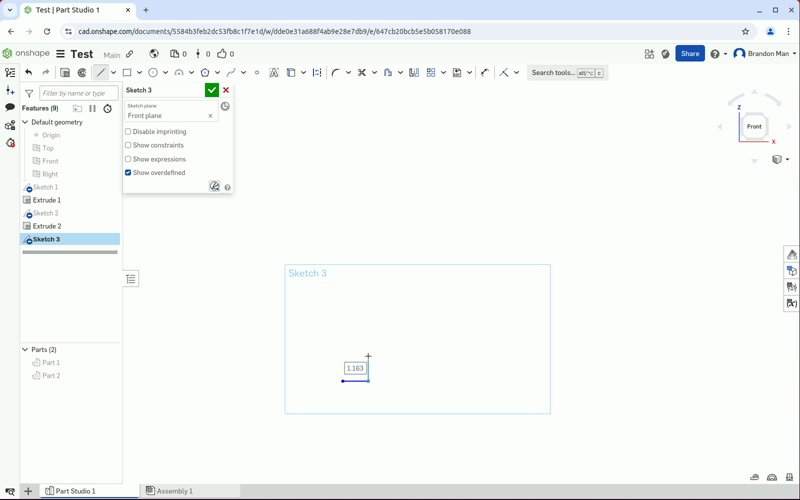
scroll(6)
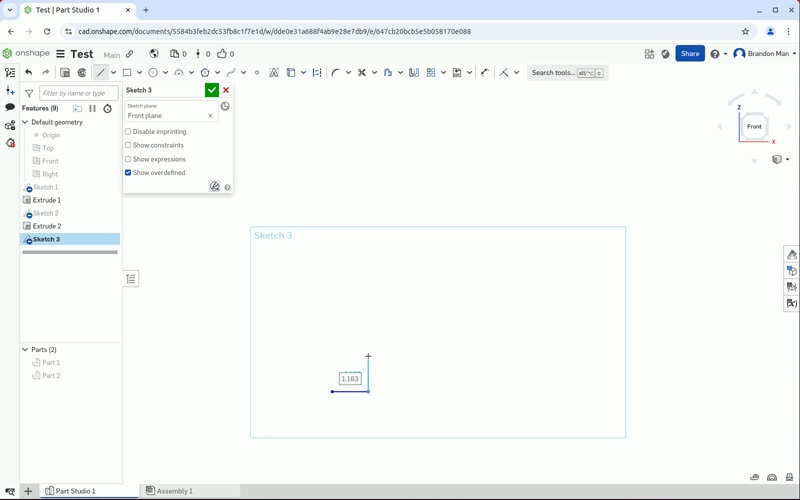
scroll(6)
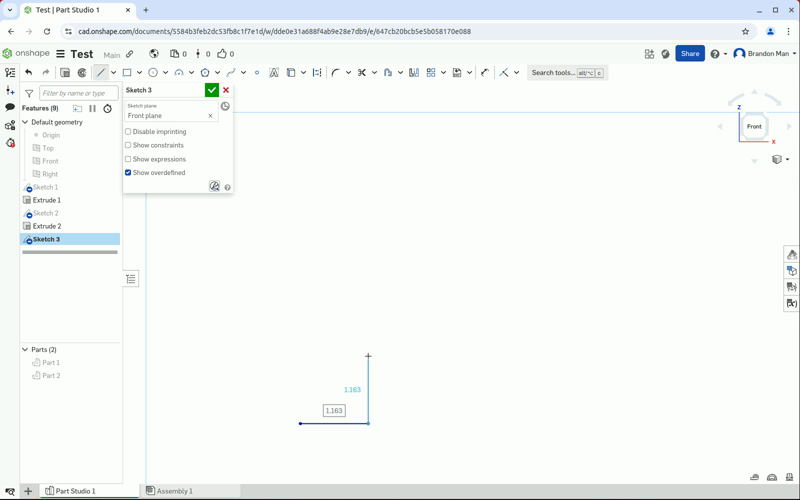
click(368, 355)
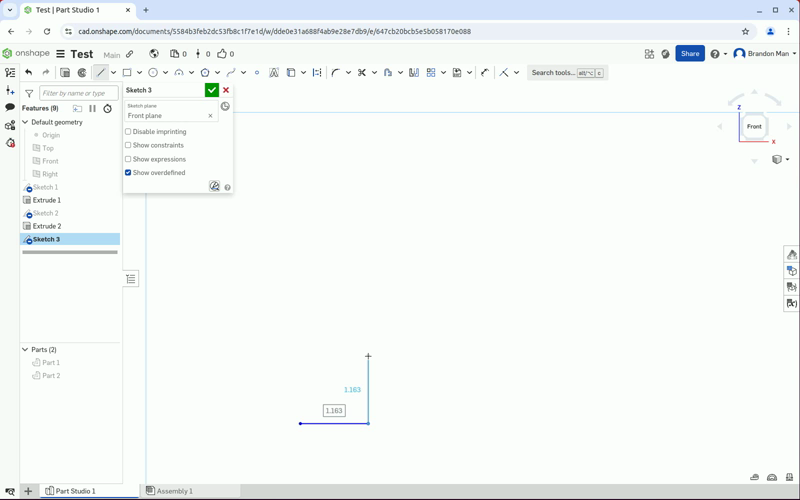
scroll(-6)
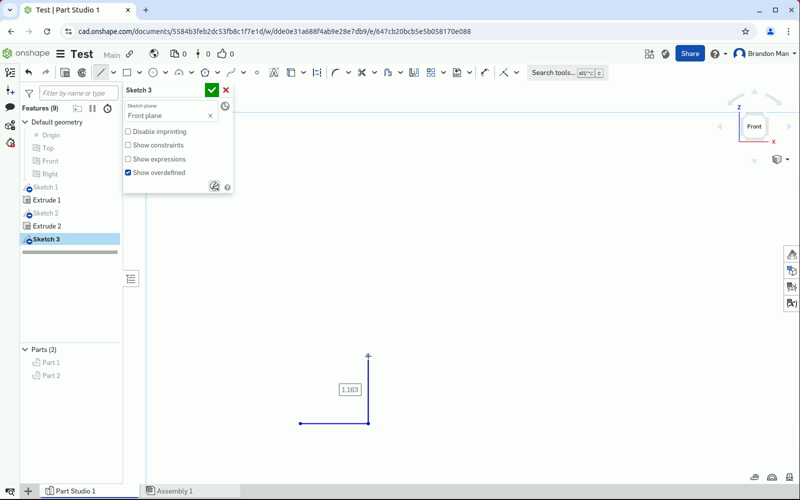
scroll(-6)
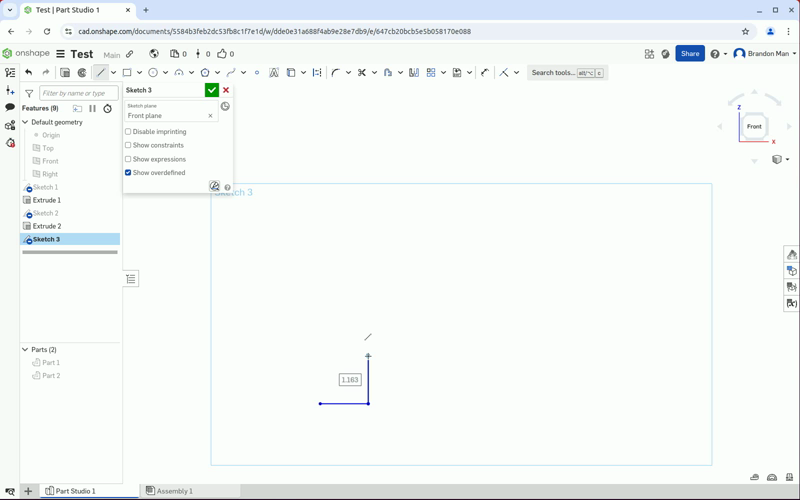
scroll(-6)
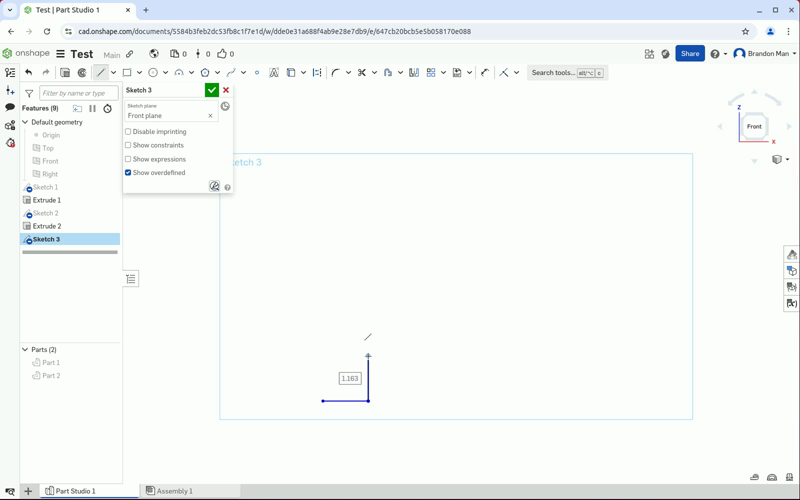
scroll(-6)
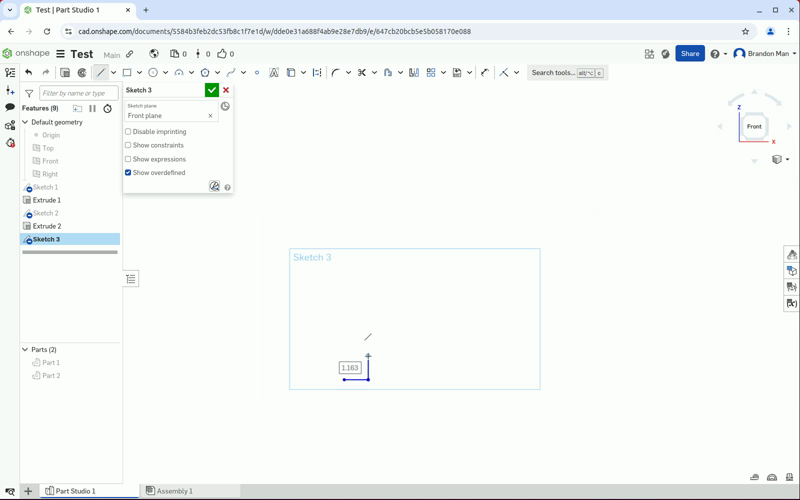
scroll(-6)
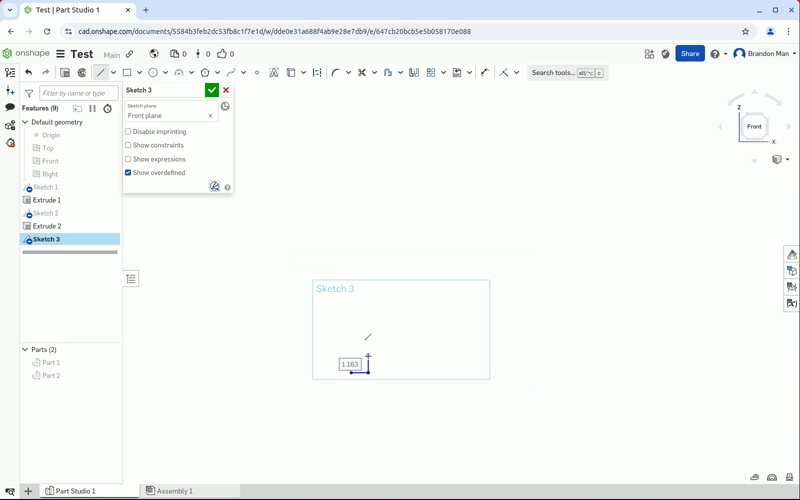
scroll(-6)
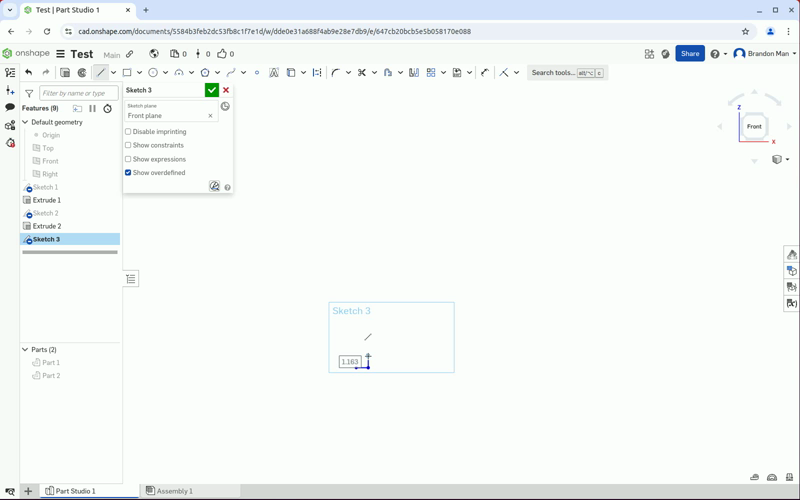
scroll(-6)
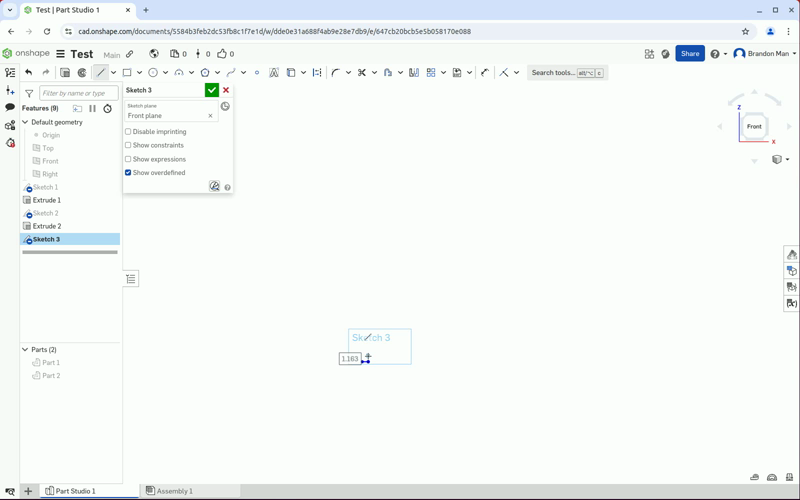
key_up(shift)
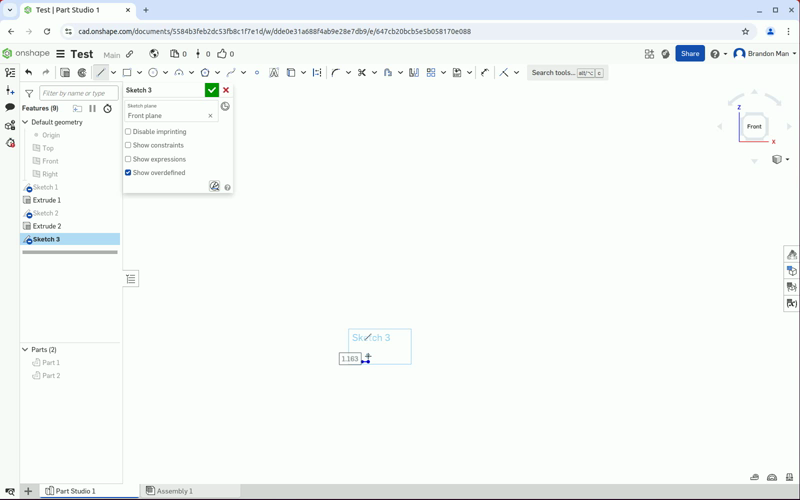
key_down(shift)
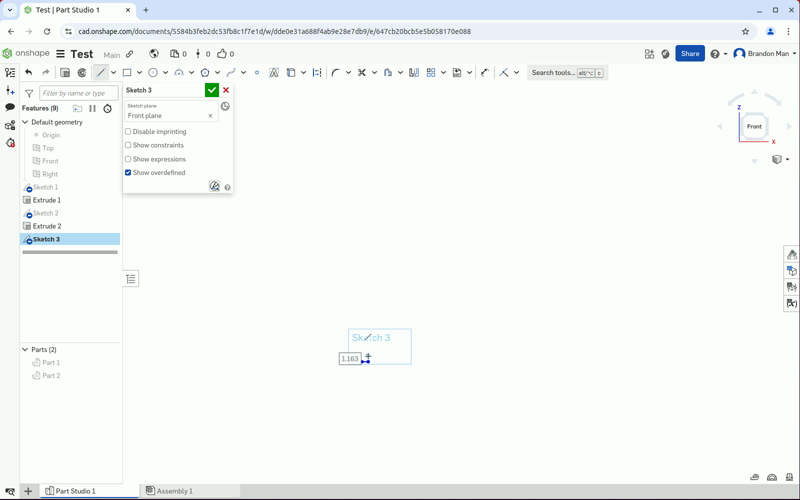
mouse_move(398, 355)
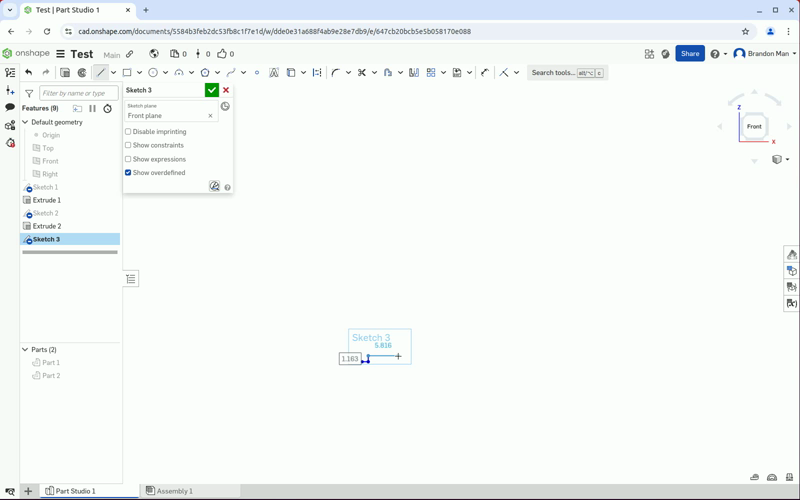
mouse_move(362, 355)
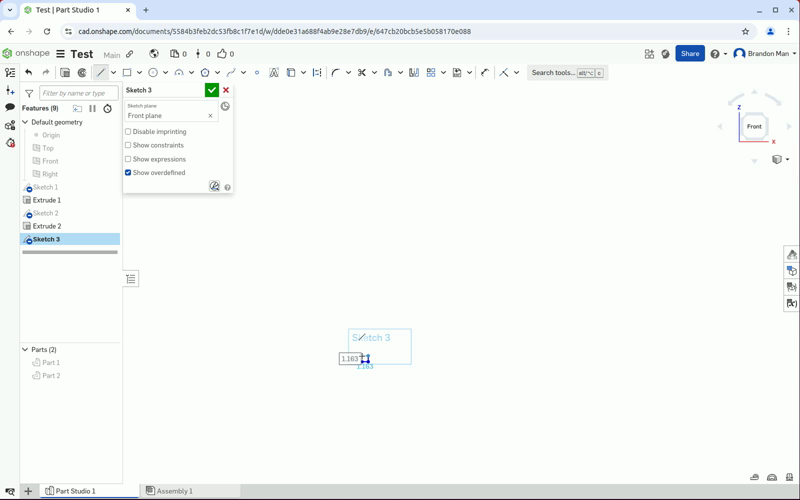
scroll(6)
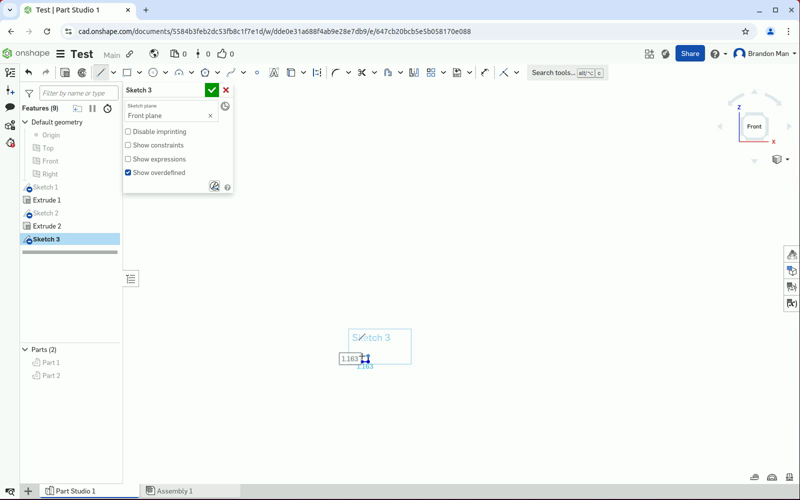
scroll(6)
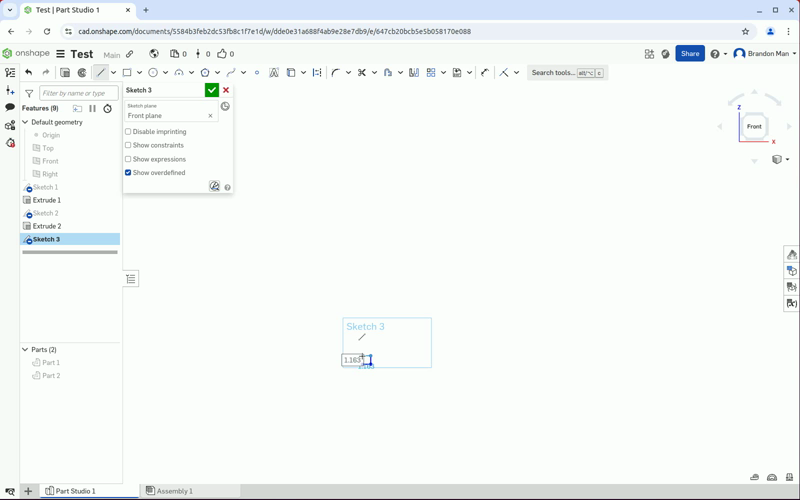
scroll(6)
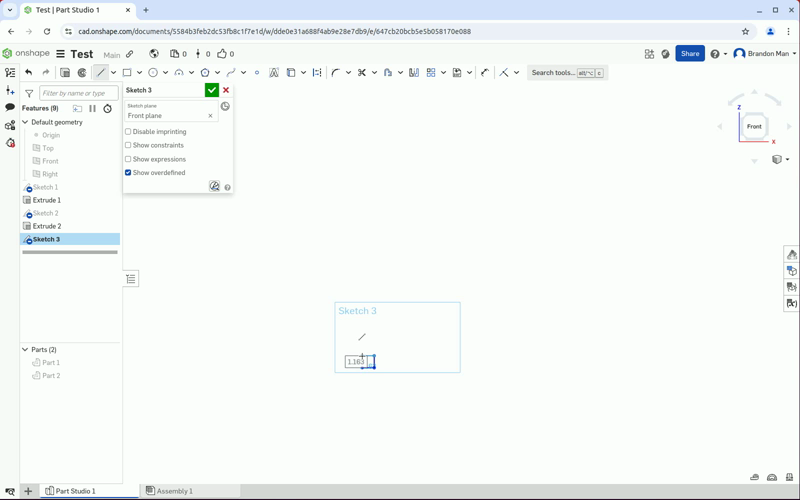
scroll(6)
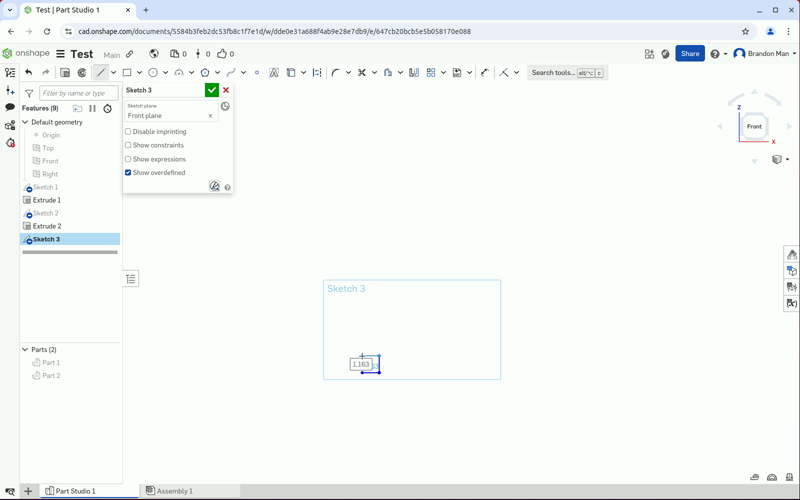
scroll(6)
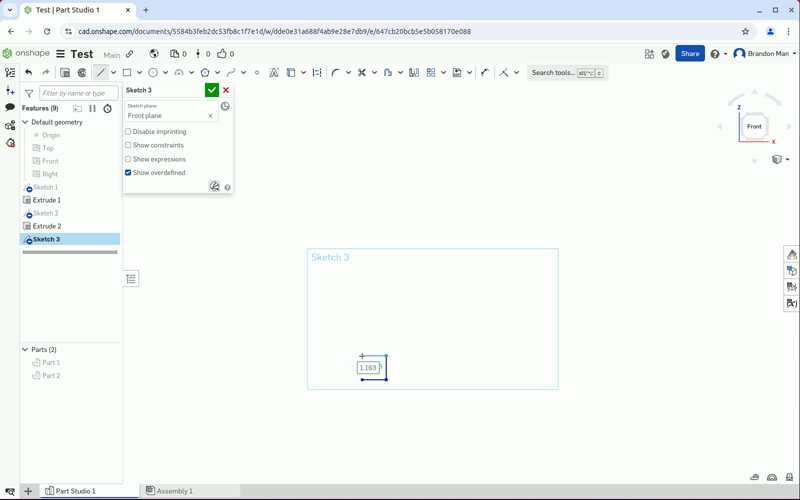
scroll(6)
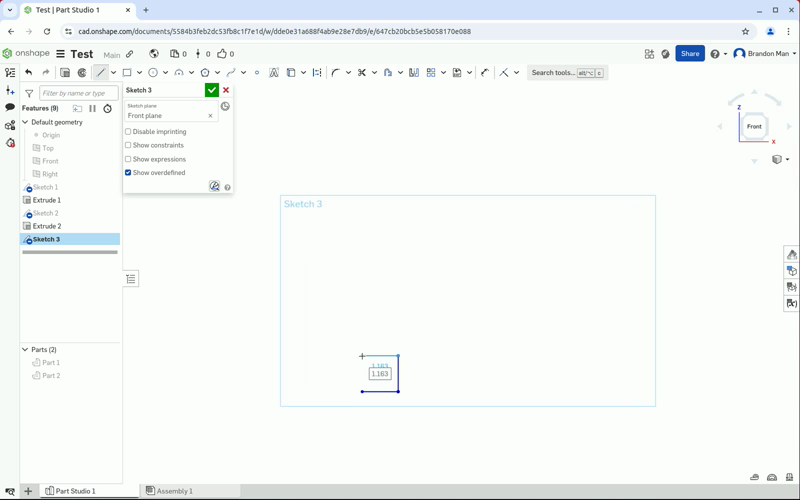
scroll(6)
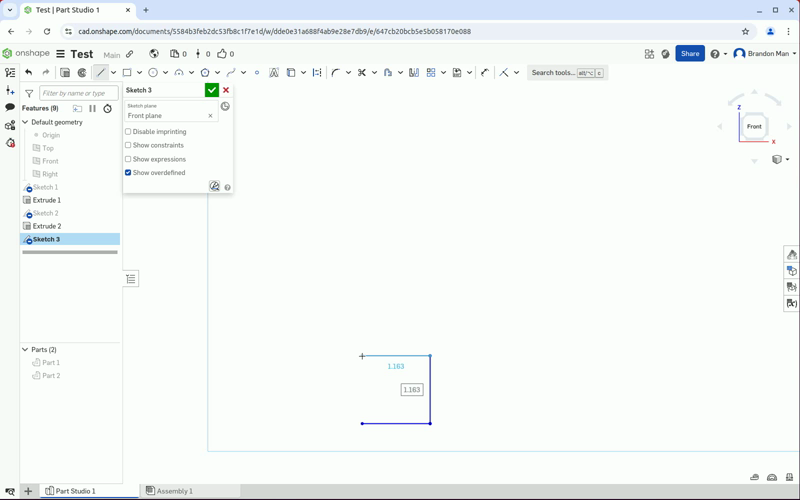
click(362, 355)
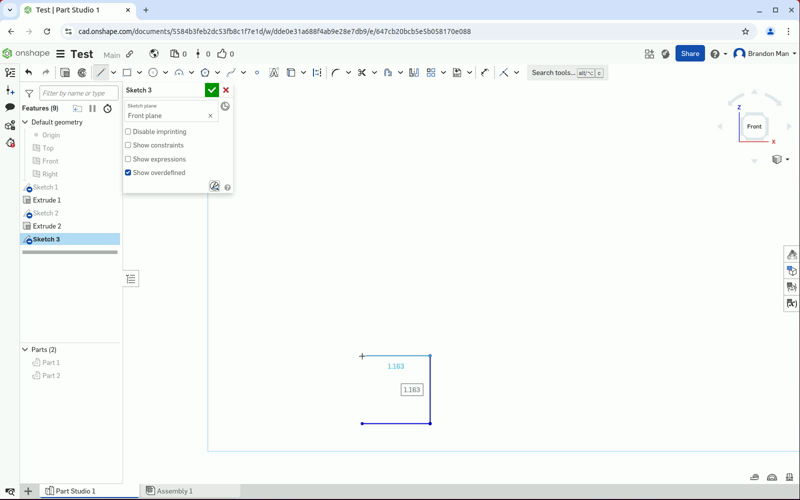
scroll(-6)
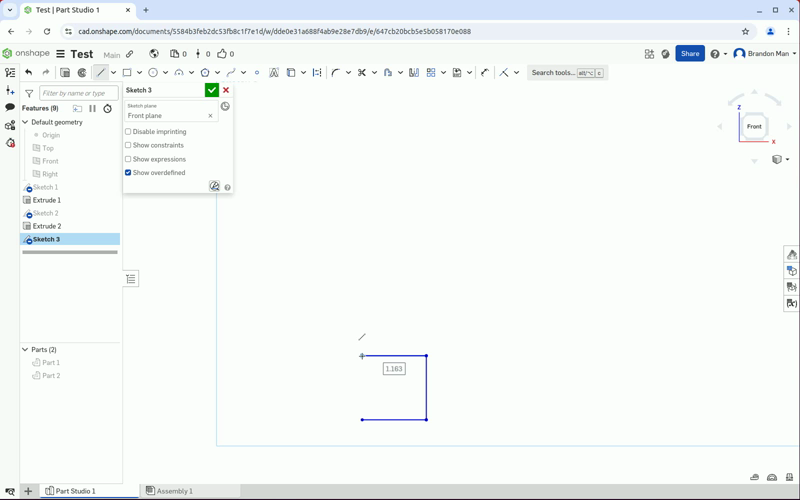
scroll(-6)
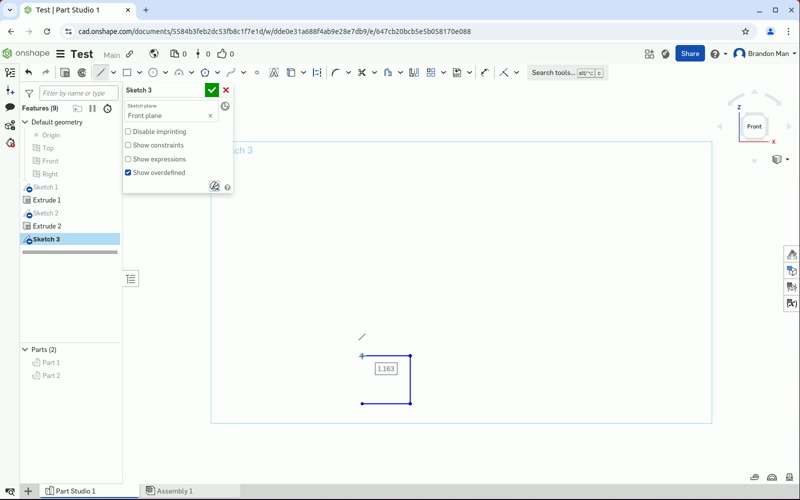
scroll(-6)
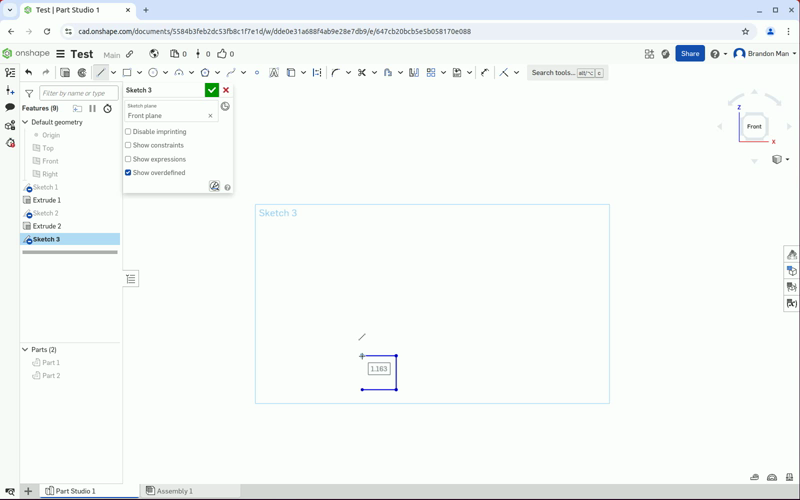
scroll(-6)
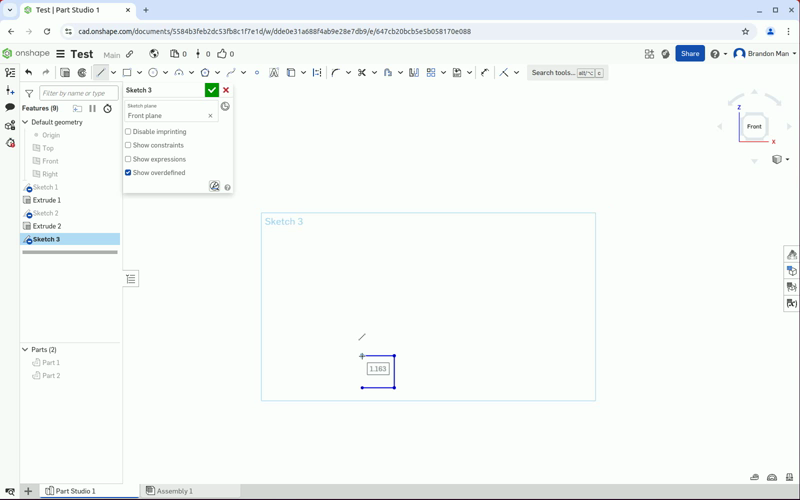
scroll(-6)
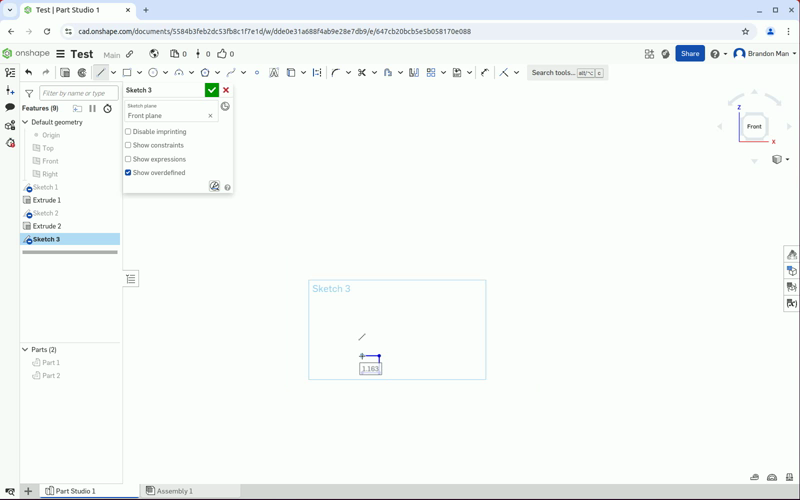
scroll(-6)
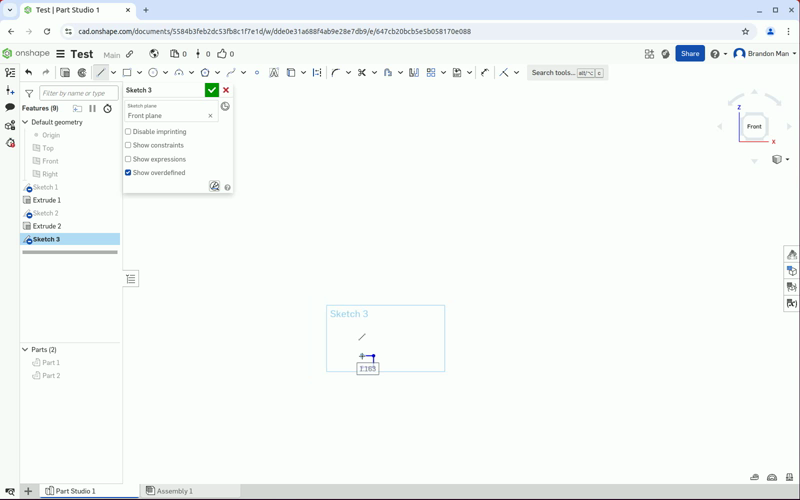
scroll(-6)
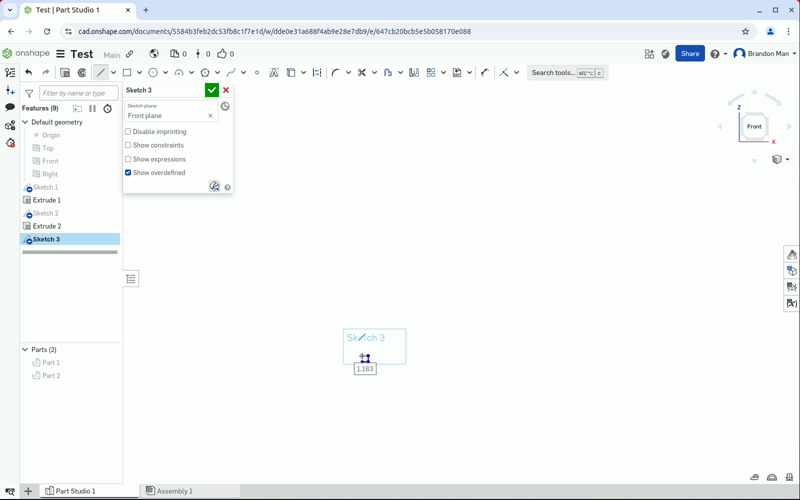
key_up(shift)
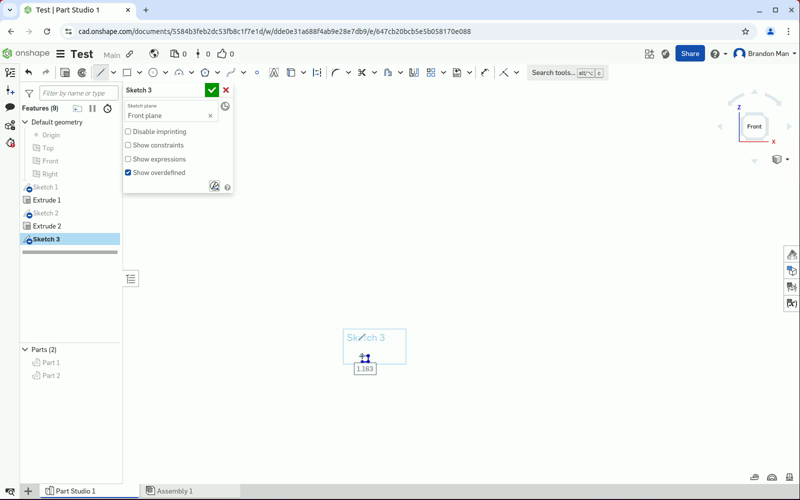
mouse_move(392, 355)
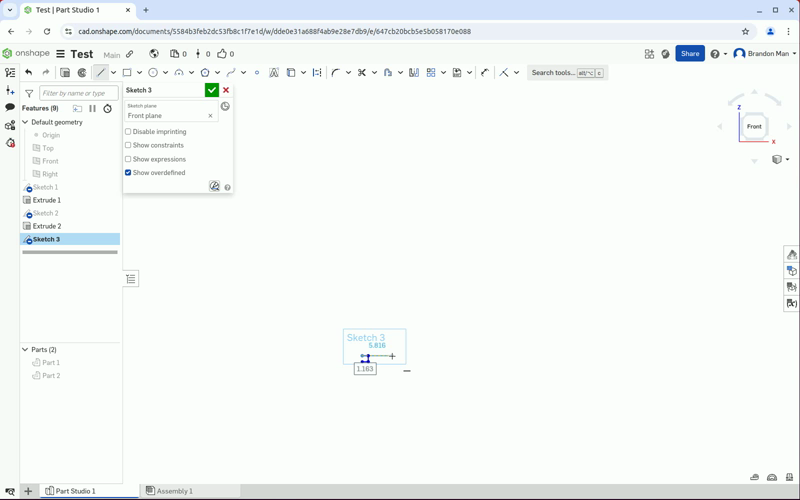
key_down(shift)
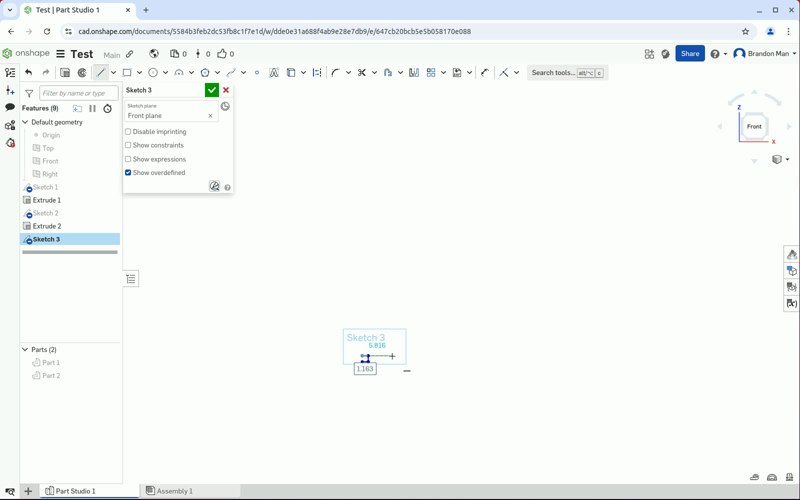
mouse_move(362, 361)
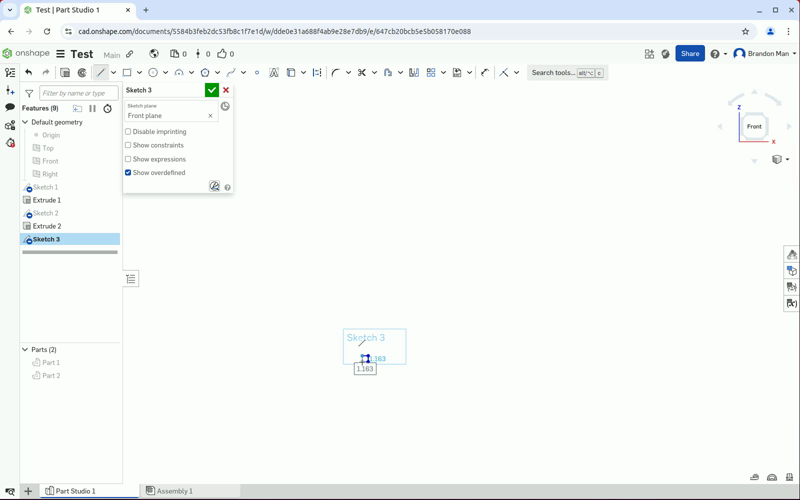
scroll(6)
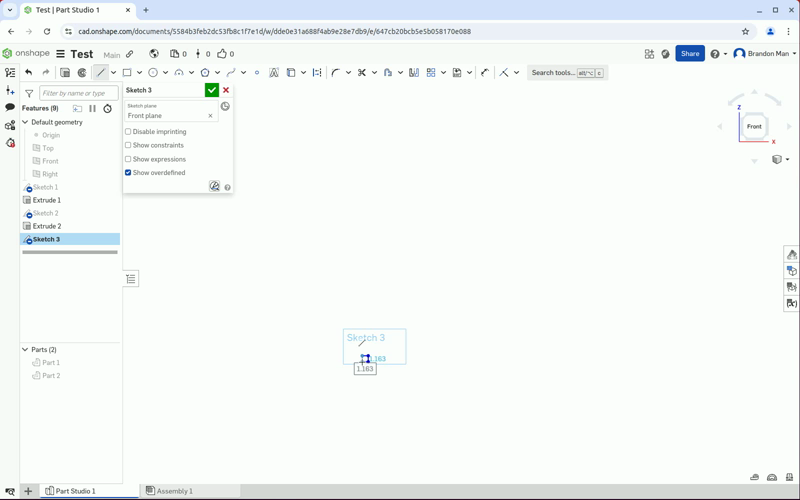
scroll(6)
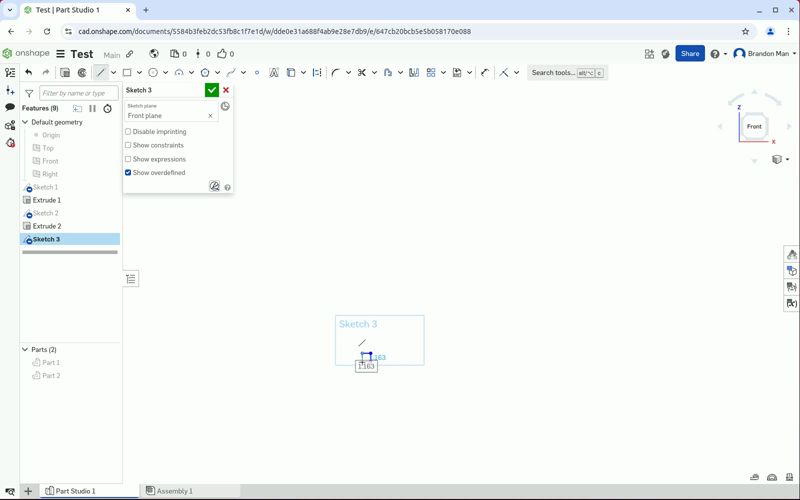
scroll(6)
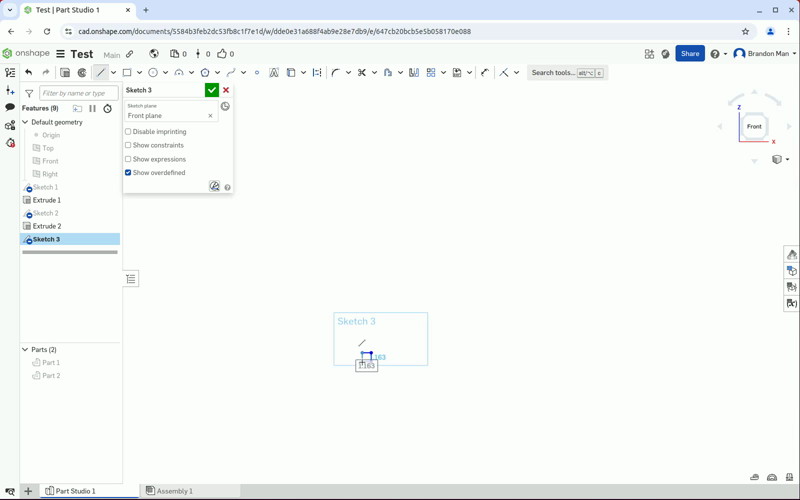
scroll(6)
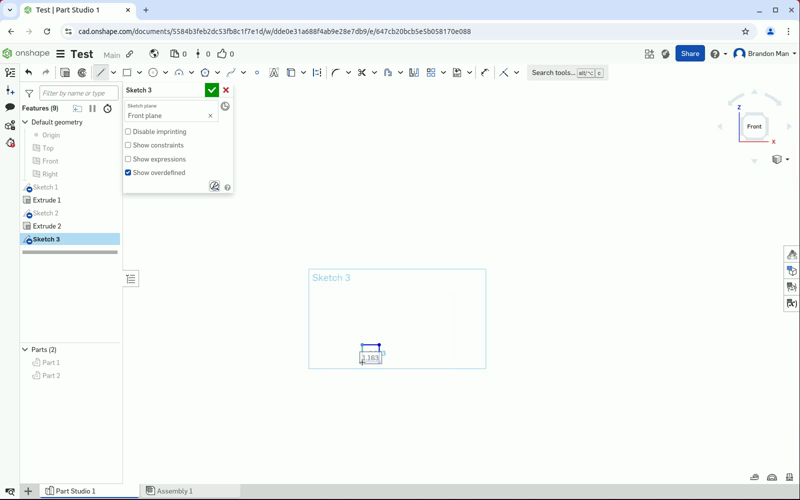
scroll(6)
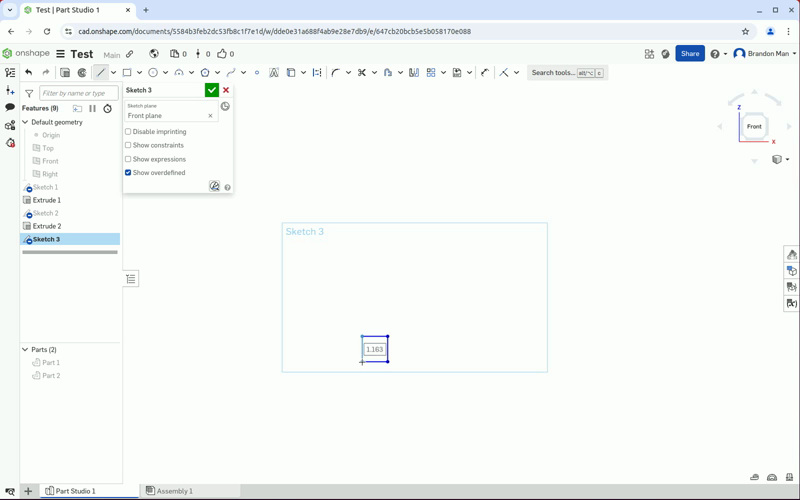
scroll(6)
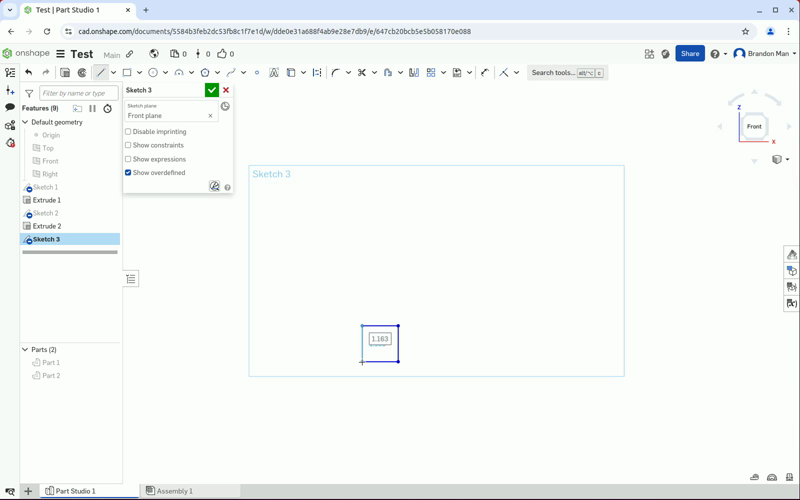
scroll(6)
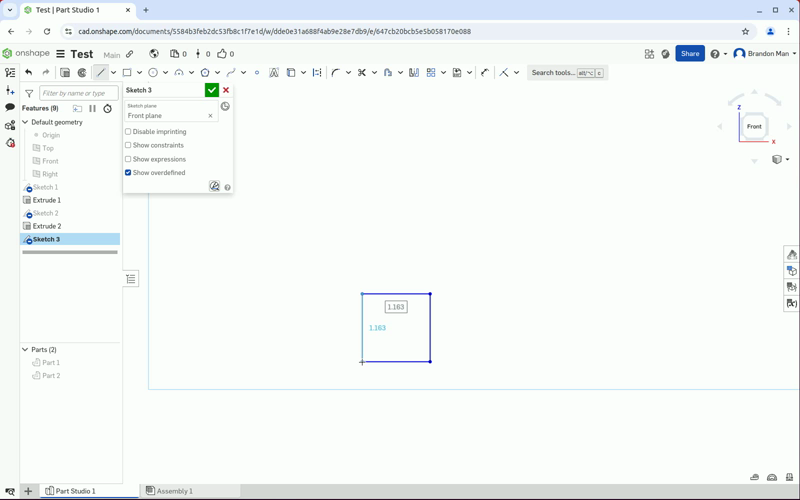
key_up(shift)
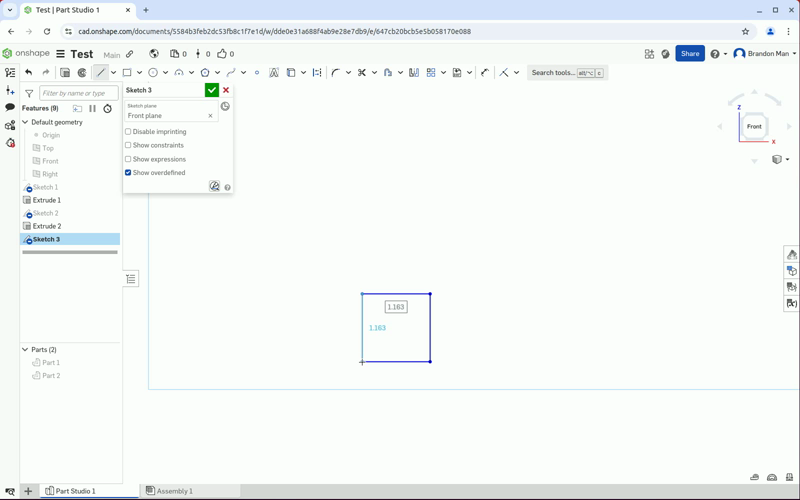
click(362, 361)
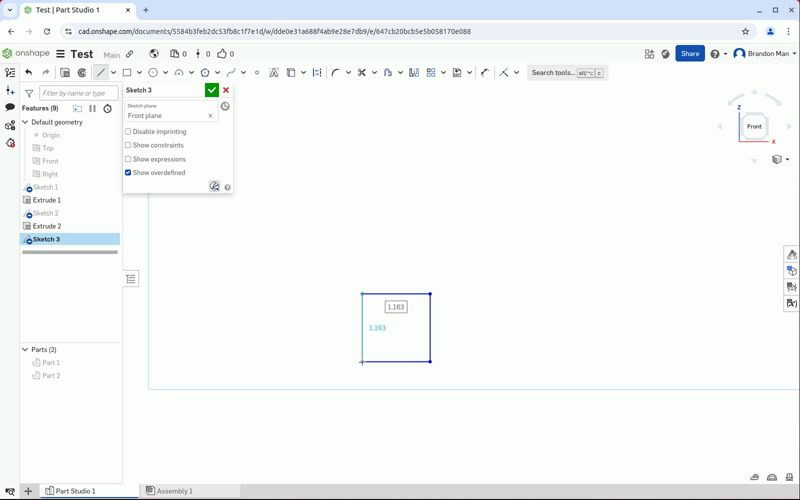
scroll(-6)
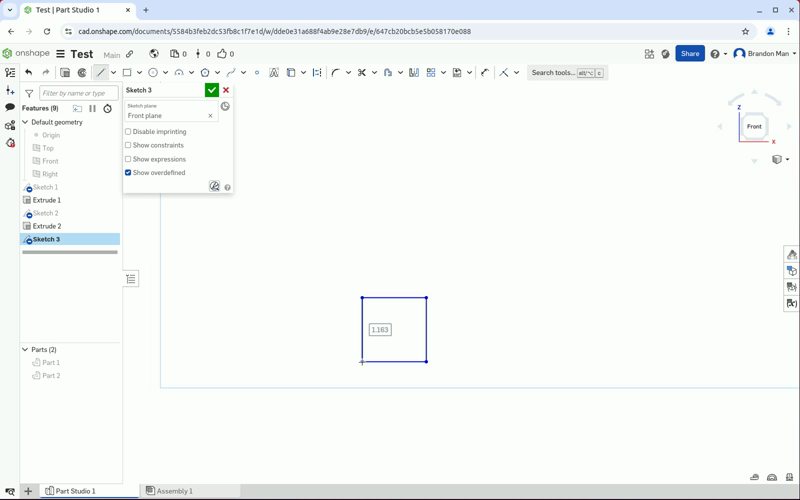
scroll(-6)
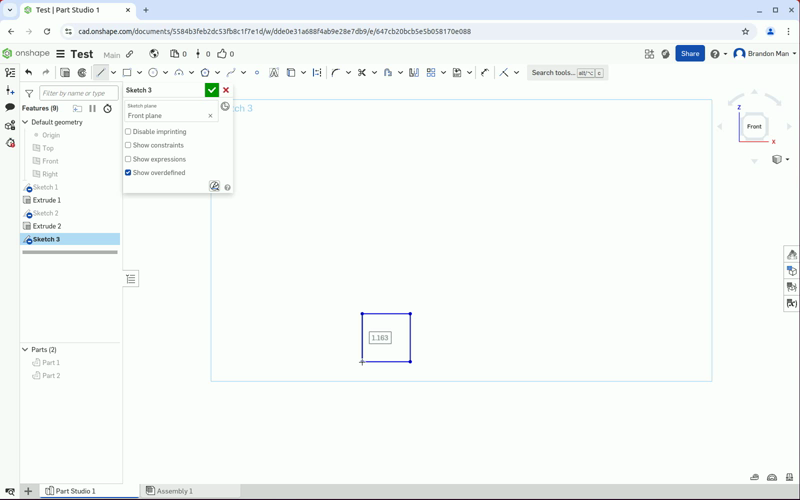
scroll(-6)
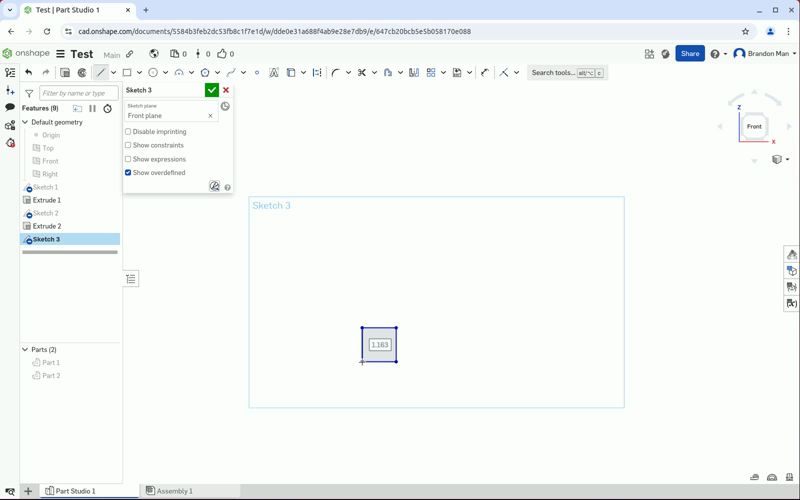
scroll(-6)
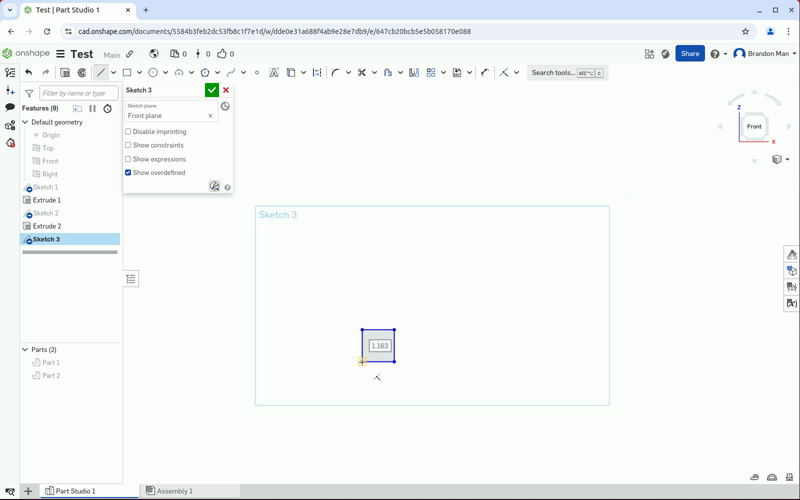
scroll(-6)
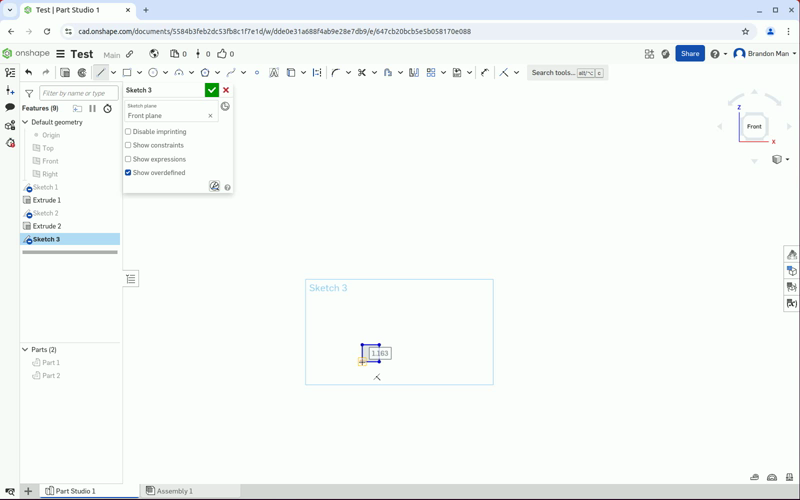
scroll(-6)
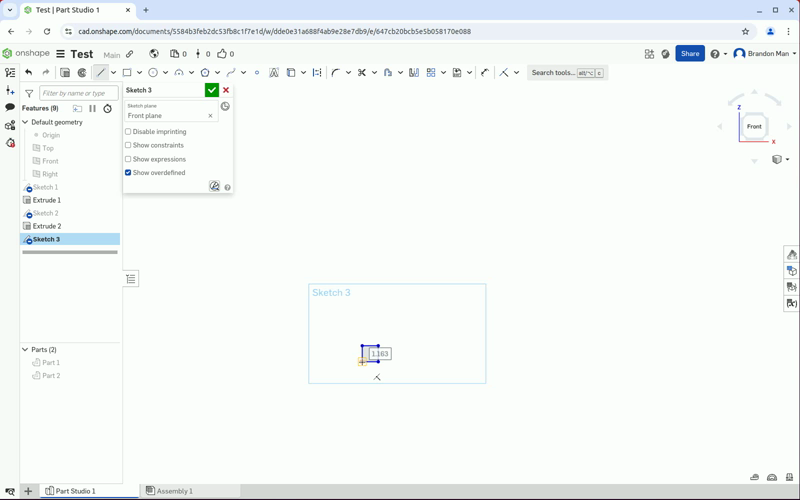
scroll(-6)
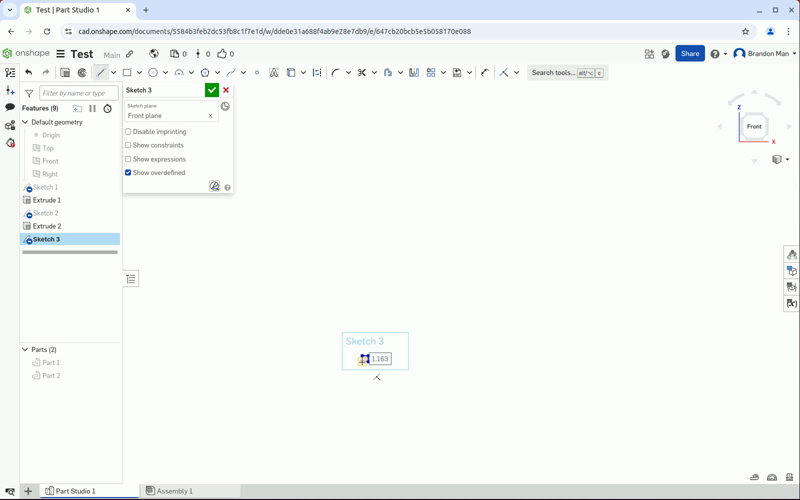
key(esc)
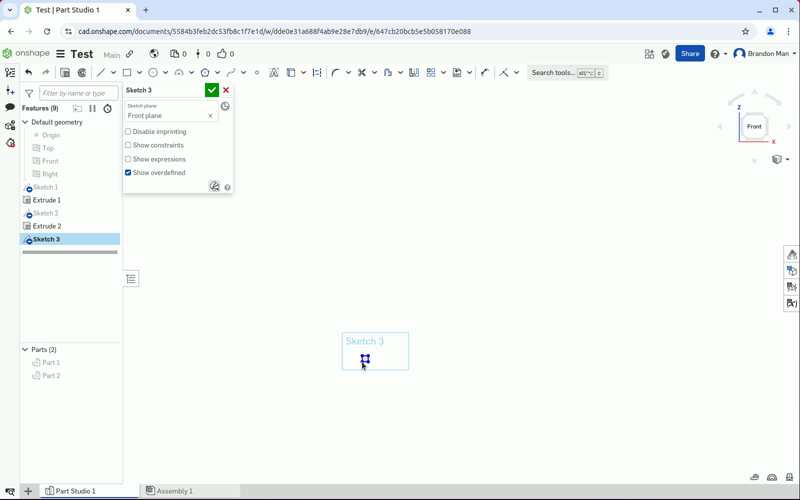
mouse_move(366, 356)
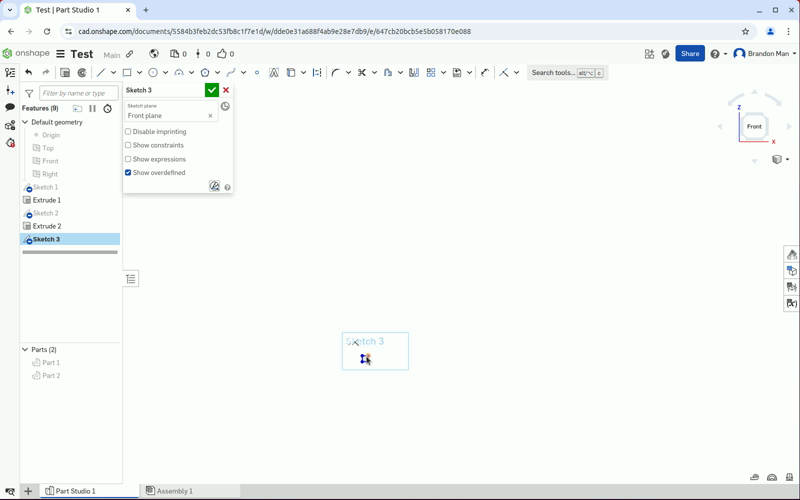
scroll(6)
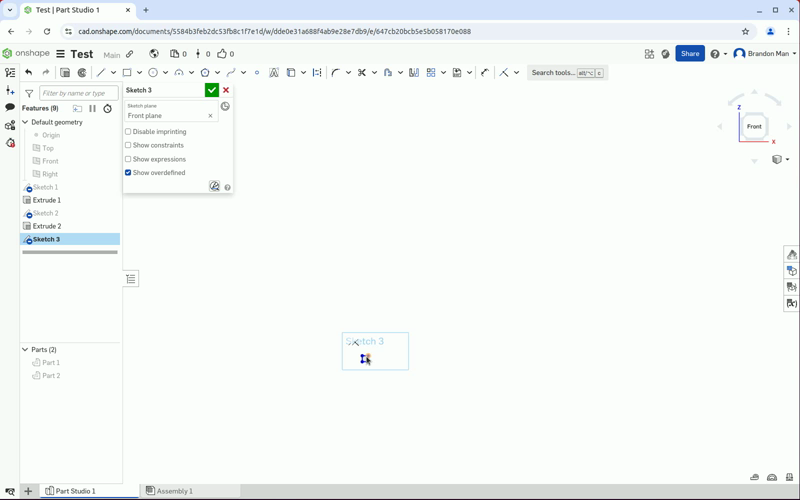
scroll(6)
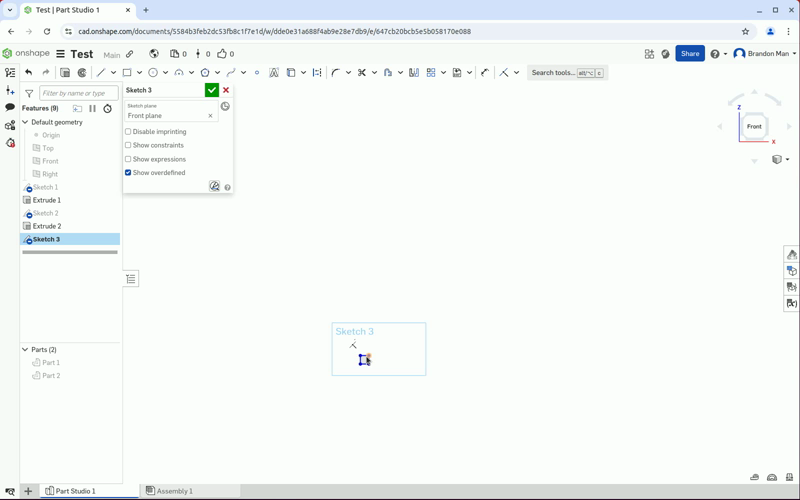
scroll(6)
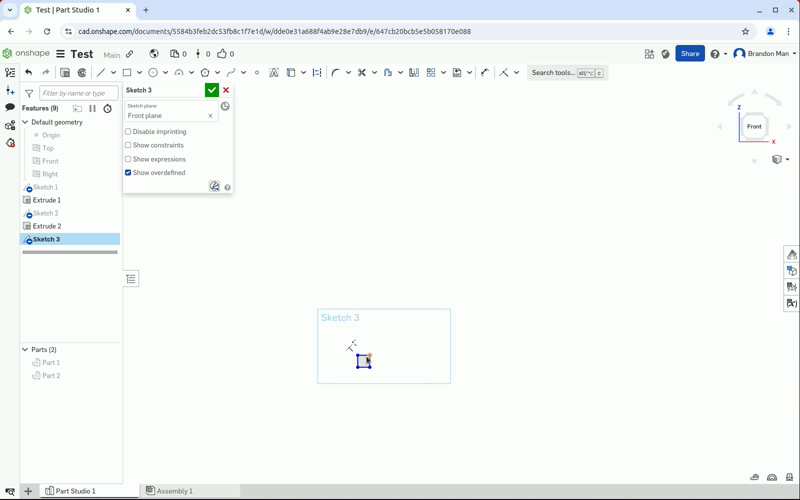
scroll(6)
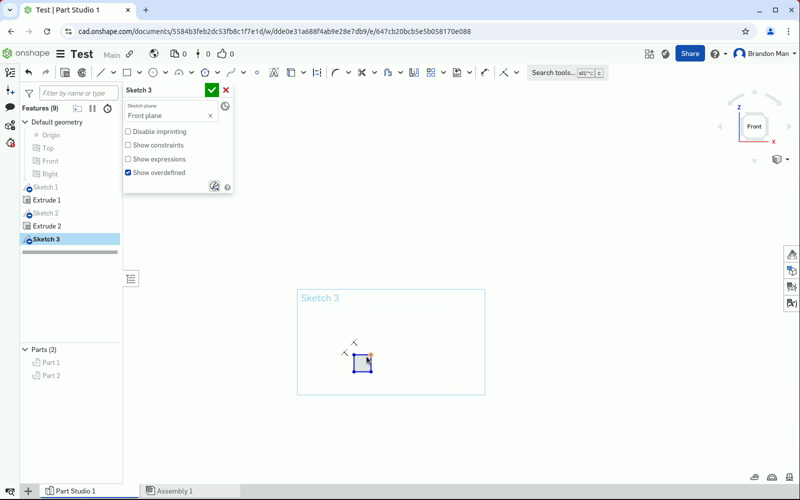
scroll(6)
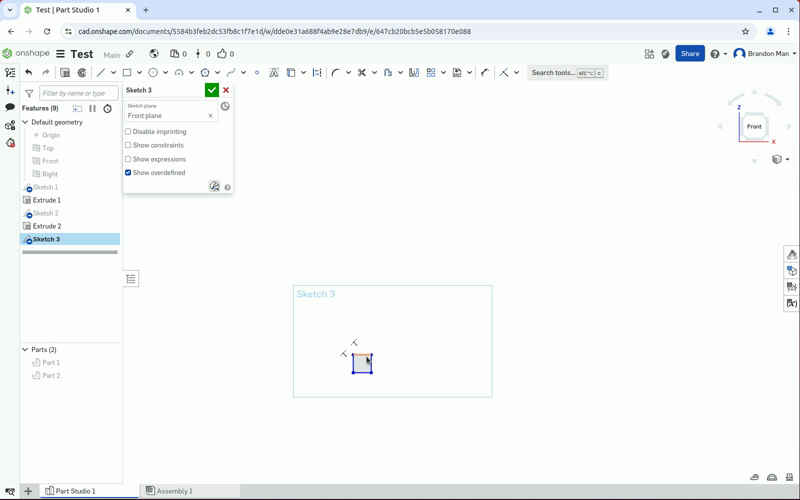
scroll(6)
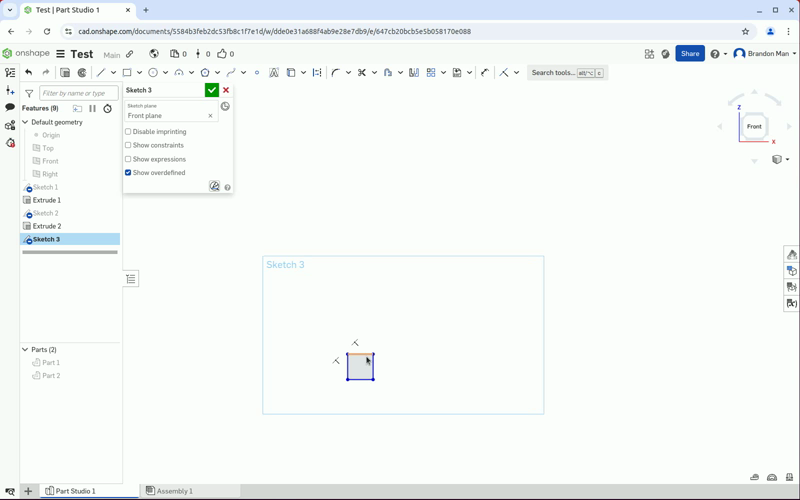
scroll(6)
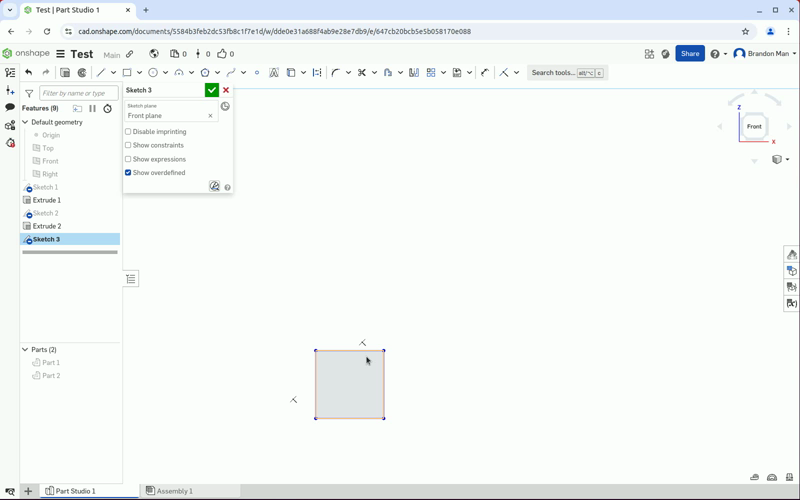
click(366, 356)
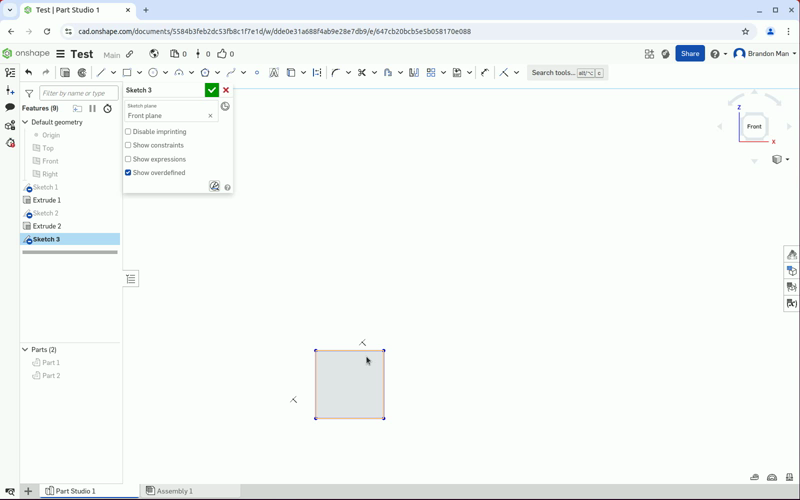
scroll(-6)
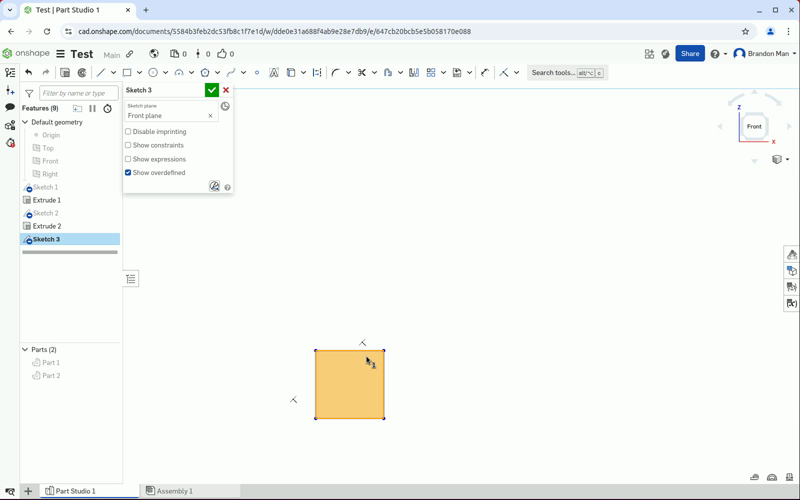
scroll(-6)
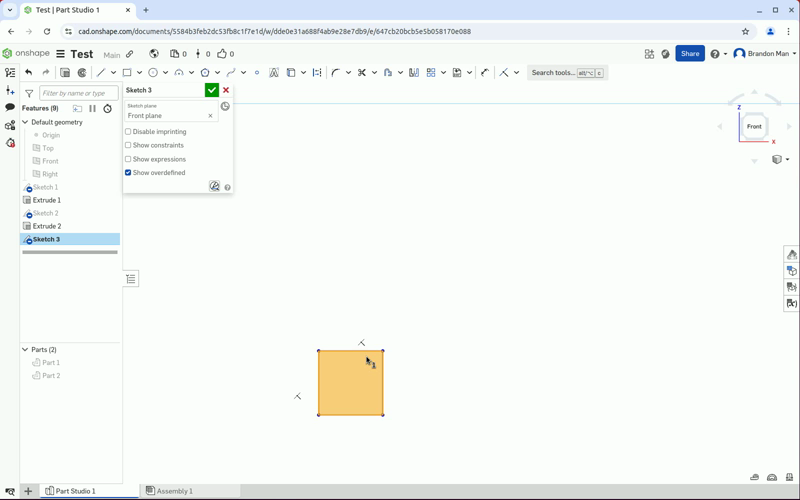
scroll(-6)
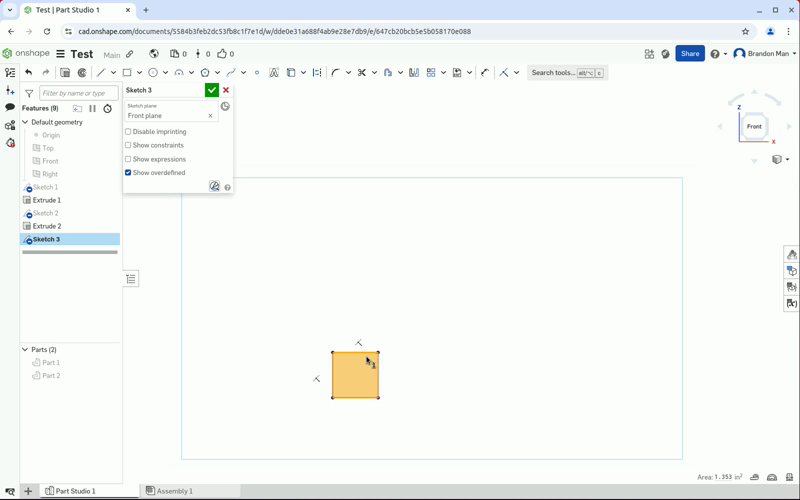
scroll(-6)
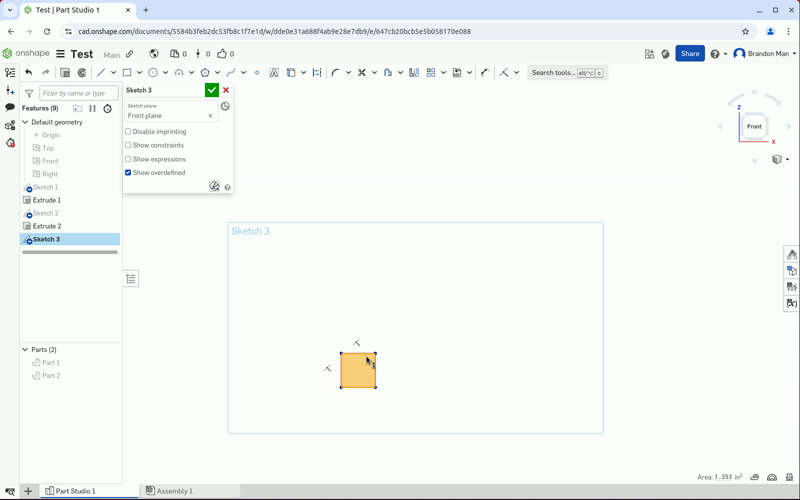
scroll(-6)
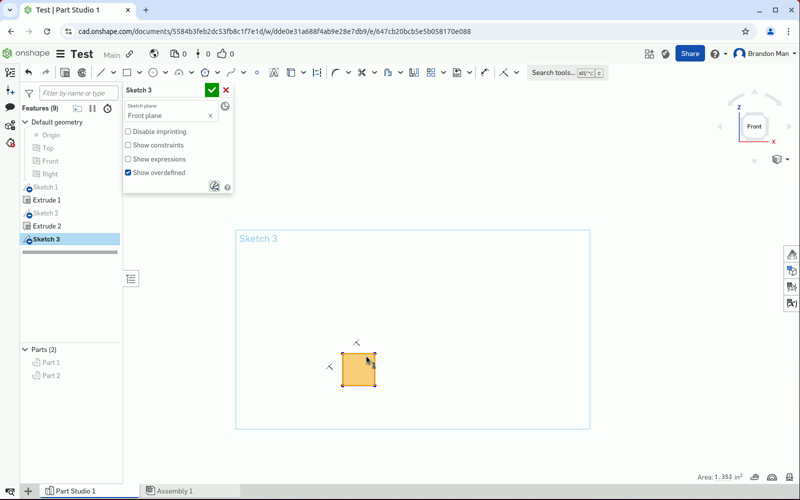
scroll(-6)
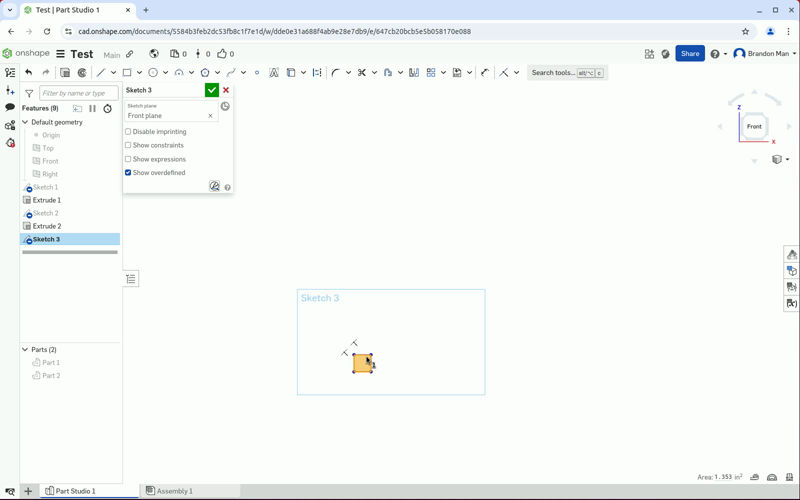
scroll(-6)
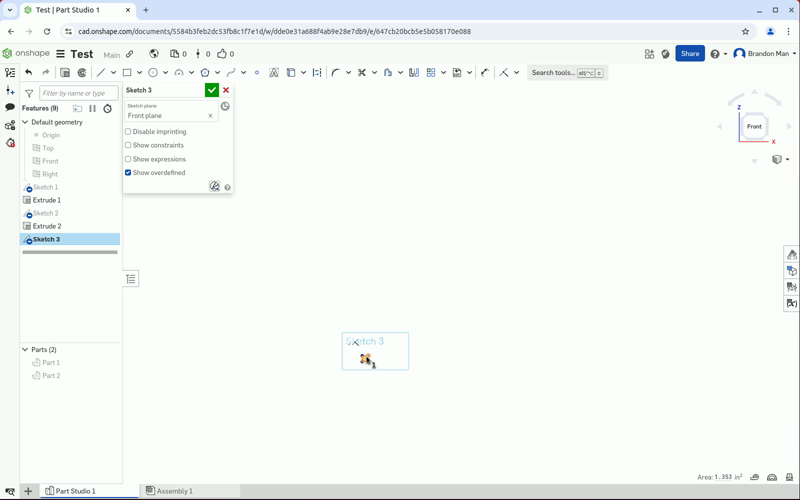
mouse_move(73, 352)
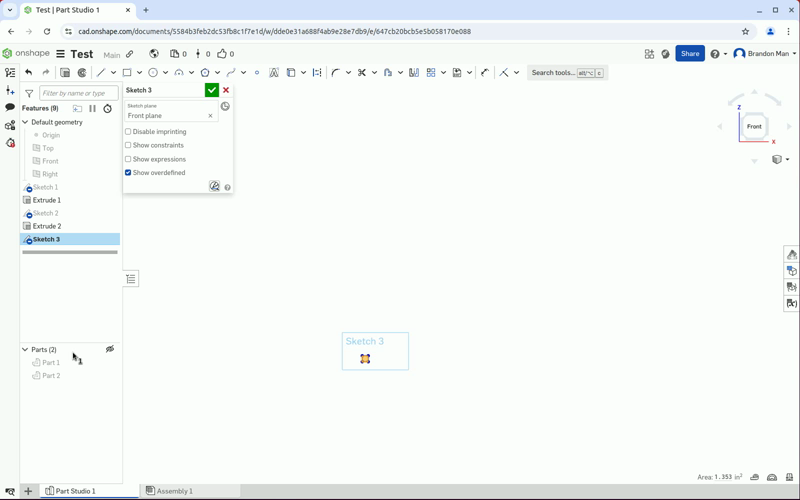
key(shift+y)
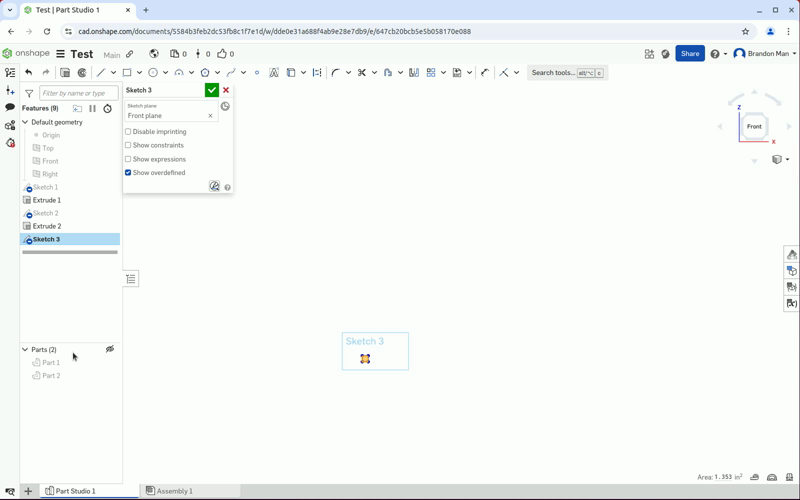
key(shift+e)
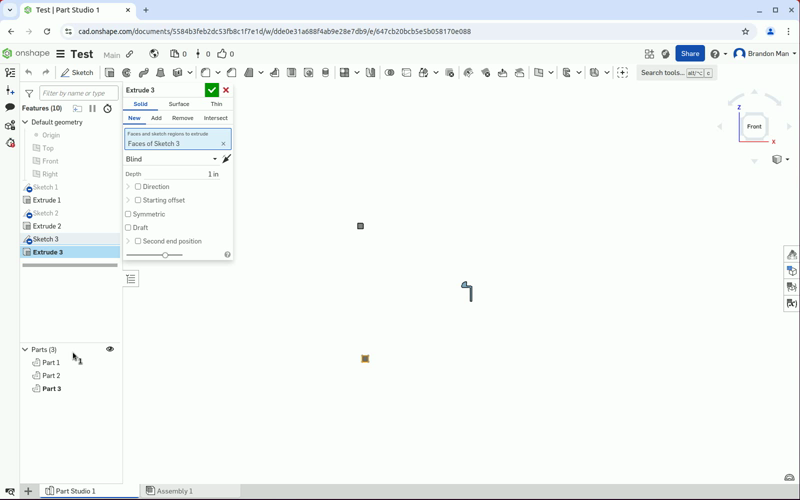
mouse_move(143, 106)
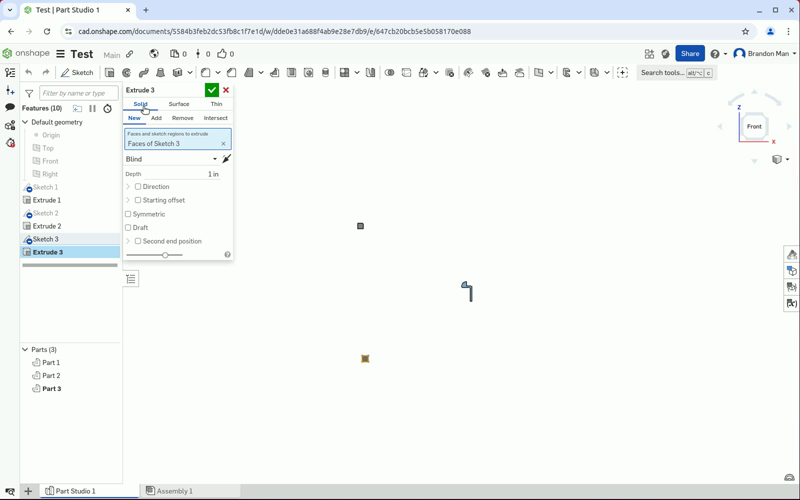
click(143, 106)
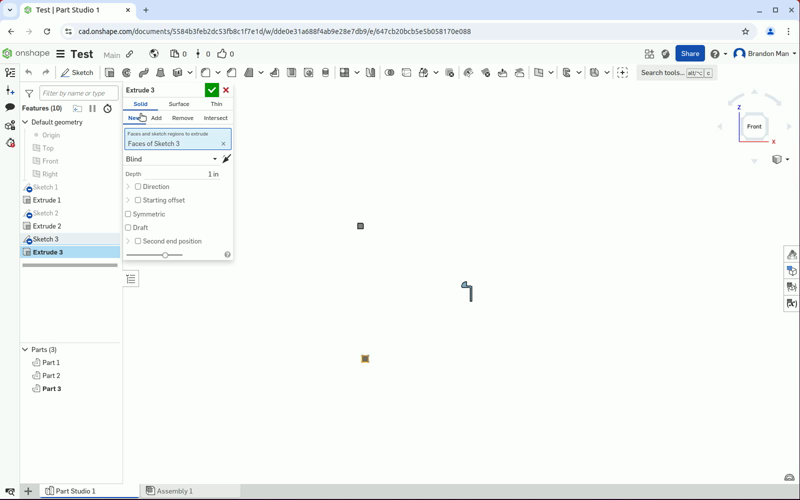
mouse_move(137, 120)
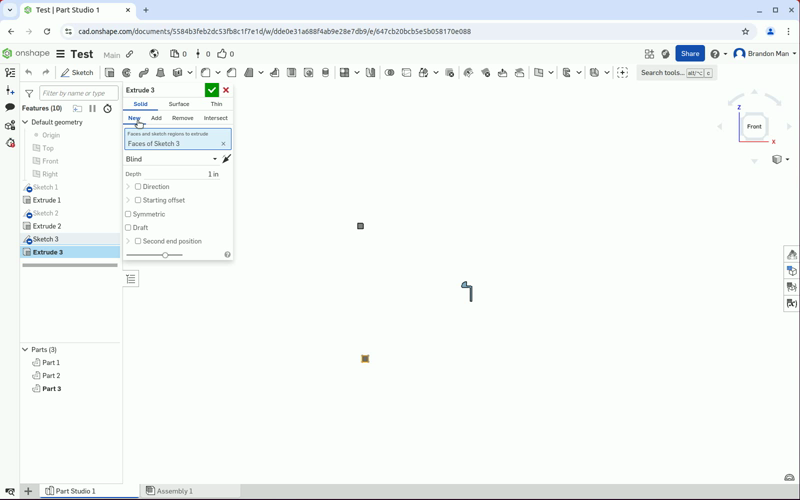
click(137, 120)
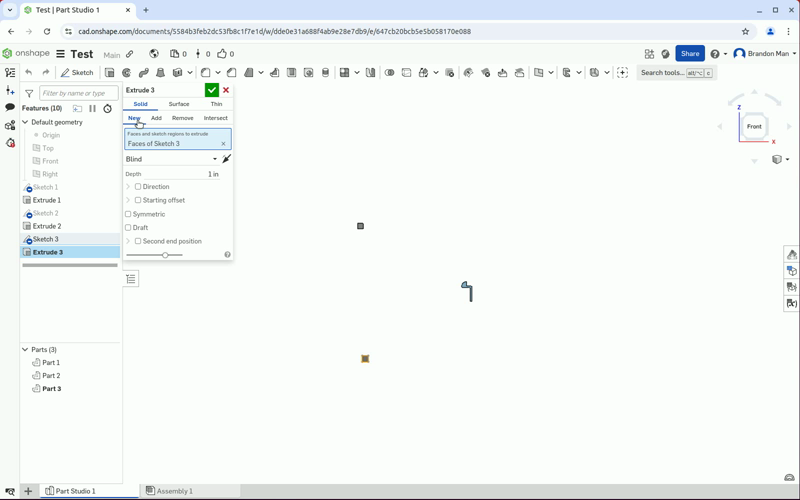
key(tab, 4)
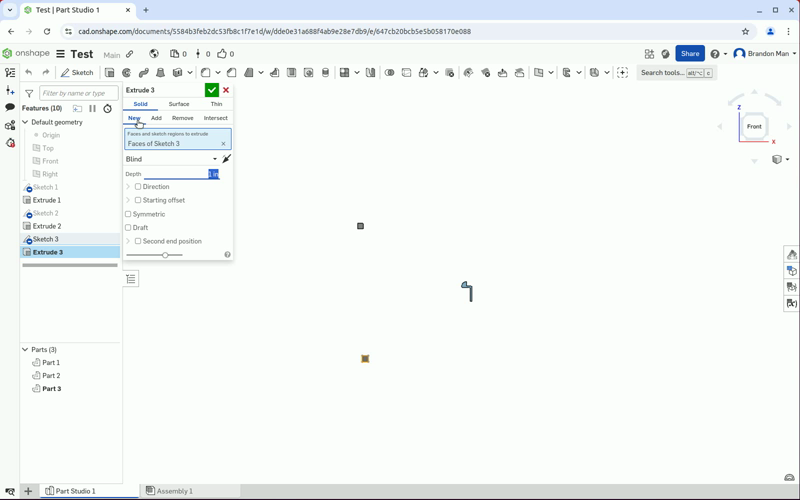
text(7.943)
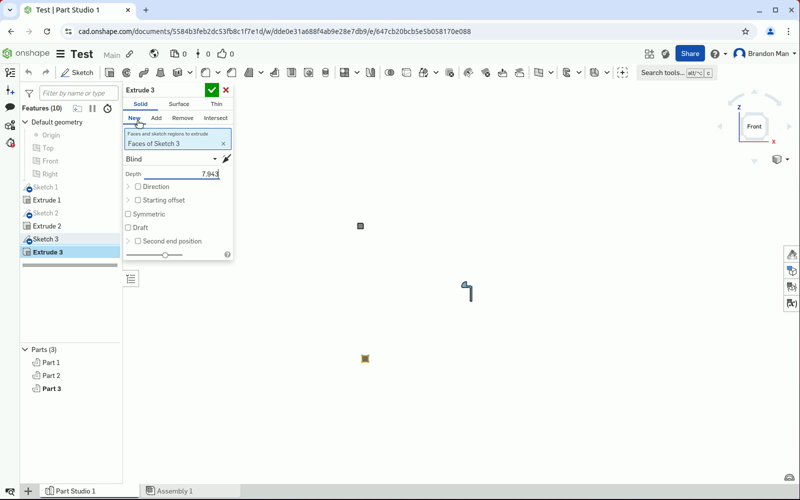
key(enter)
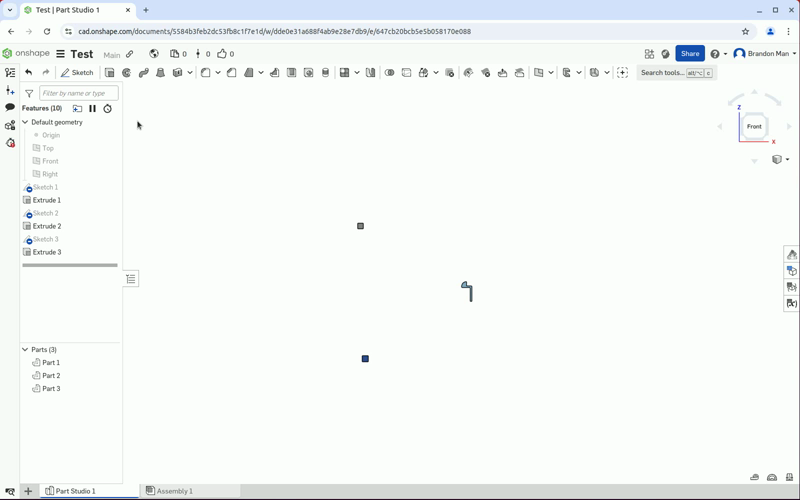
key(shift+h)
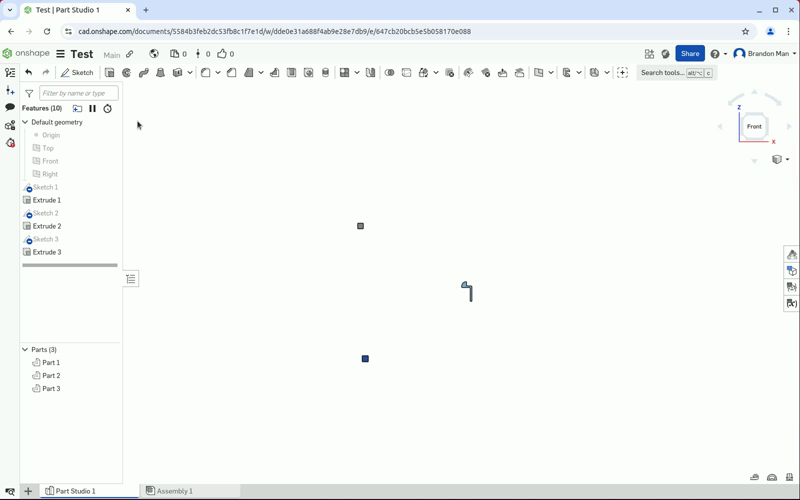
key(shift+h)
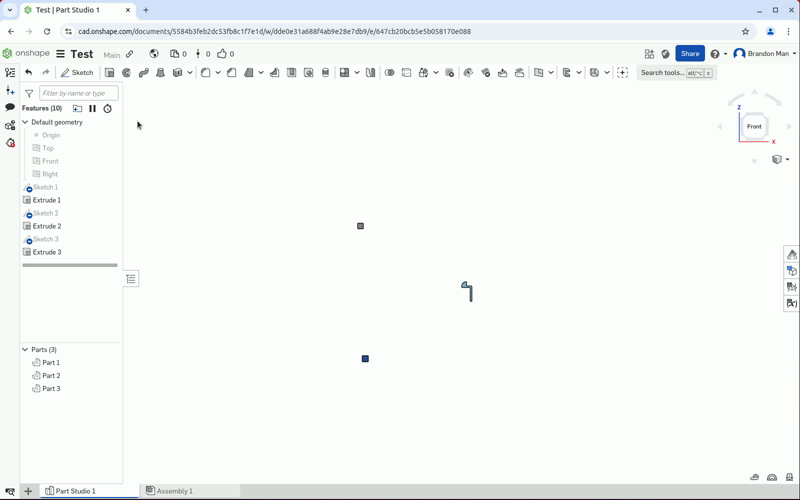
mouse_move(73, 189)
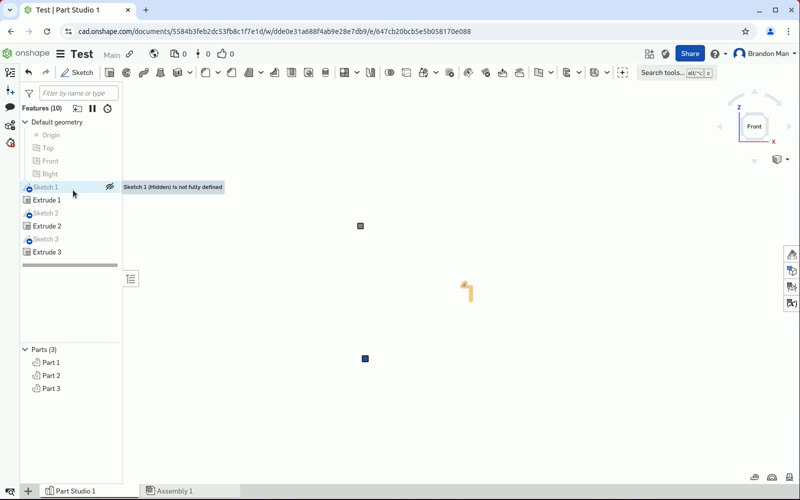
click(73, 189)
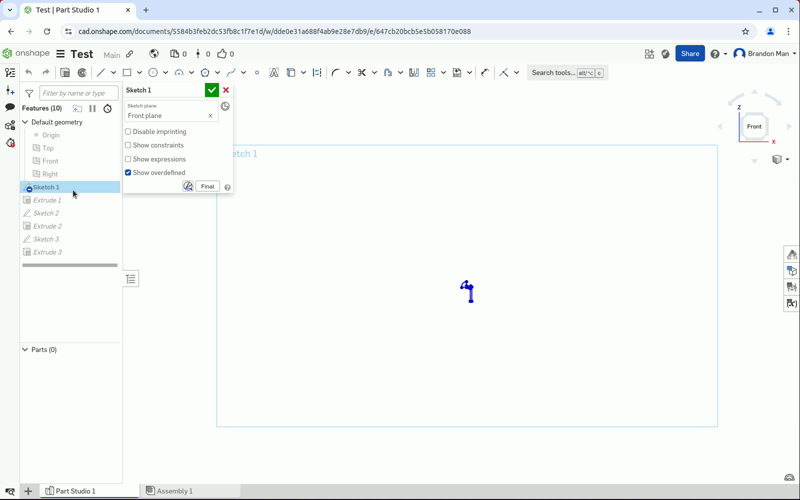
mouse_move(229, 92)
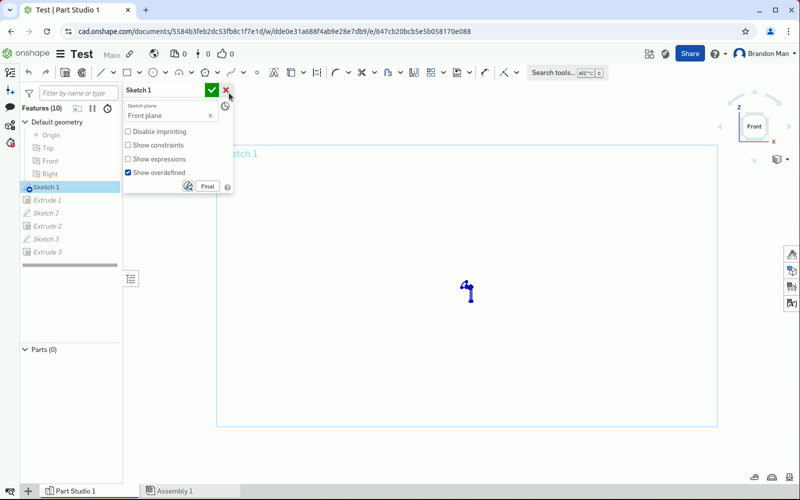
click(229, 92)
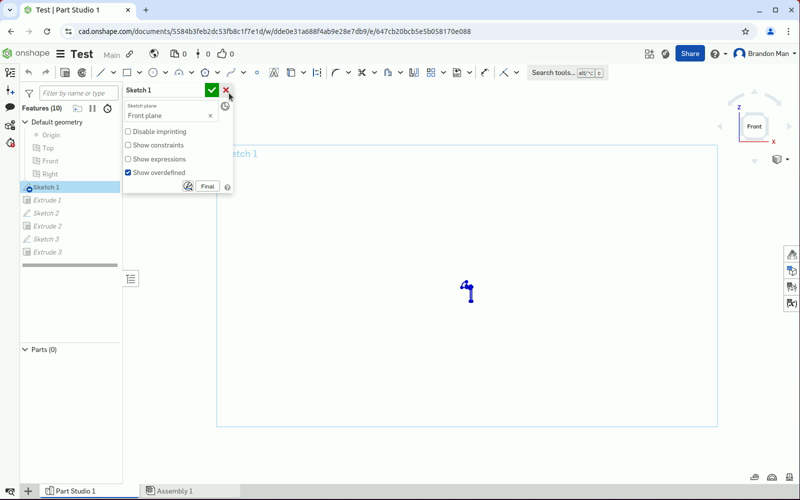
key(shift+s)
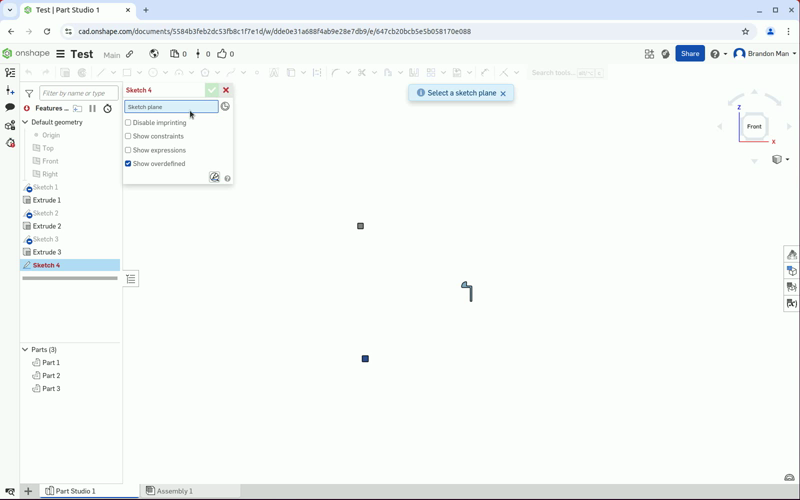
mouse_move(73, 163)
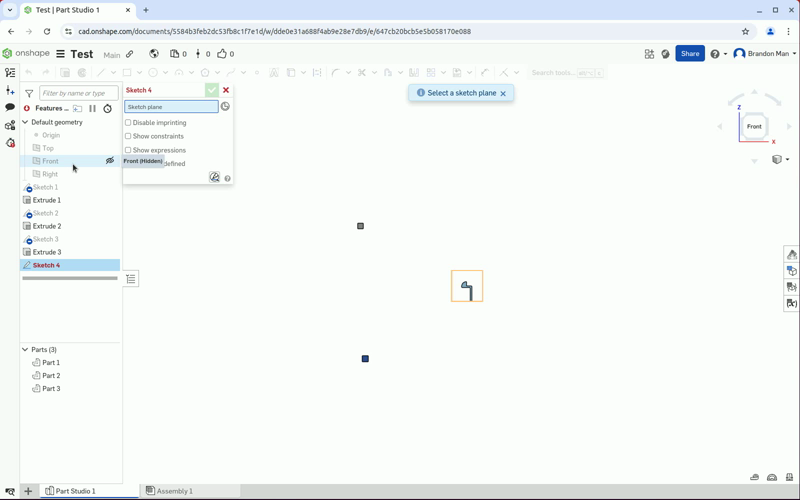
click(73, 163)
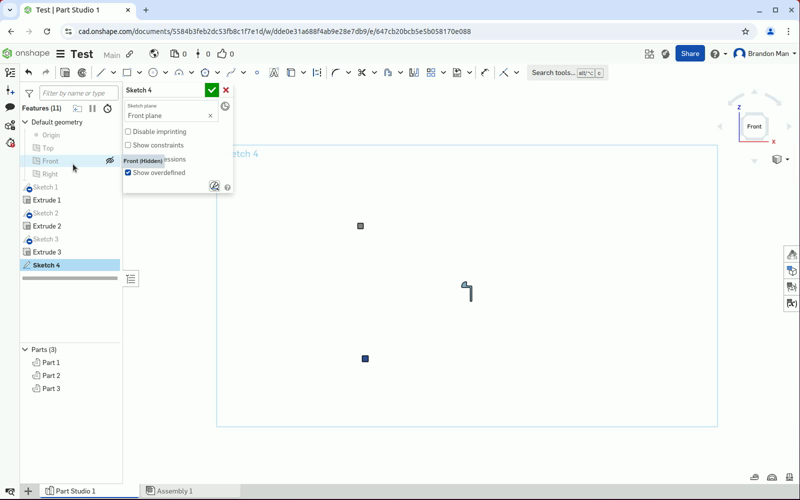
mouse_move(73, 352)
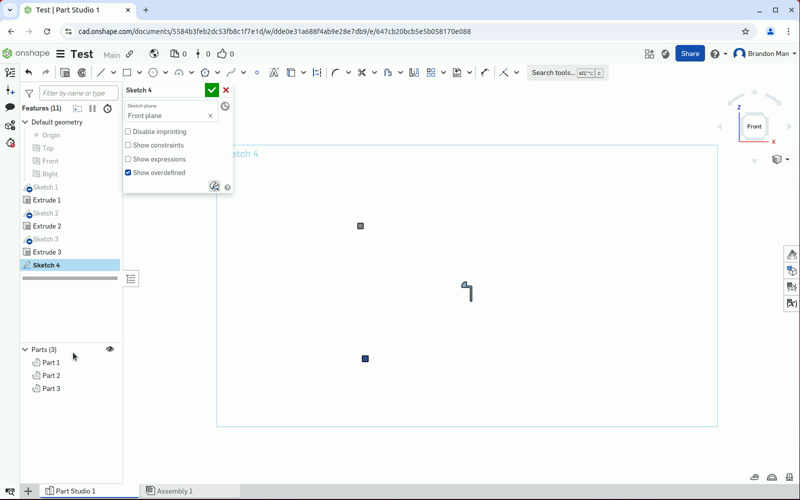
key(y)
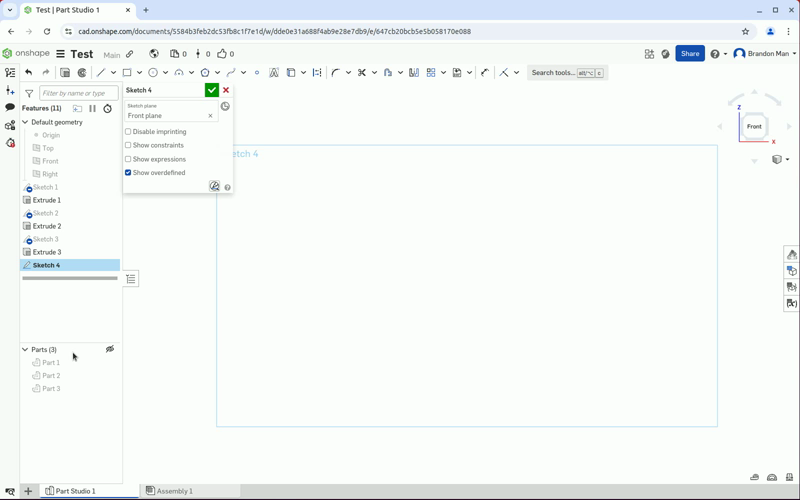
key(l)
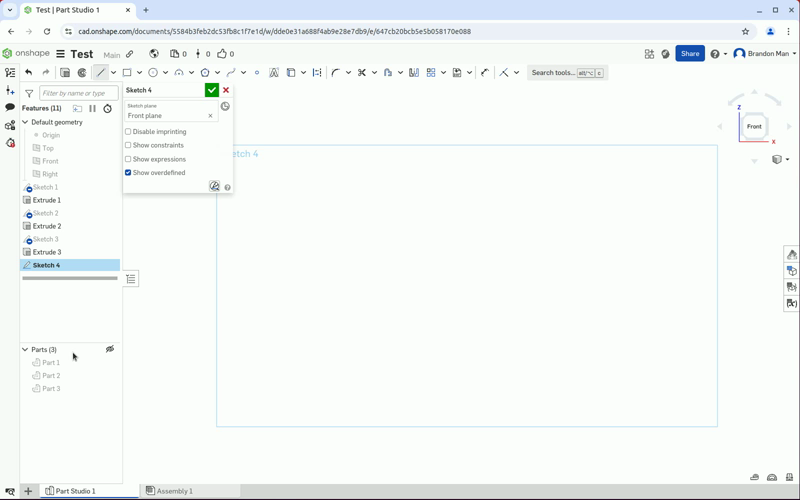
key_down(shift)
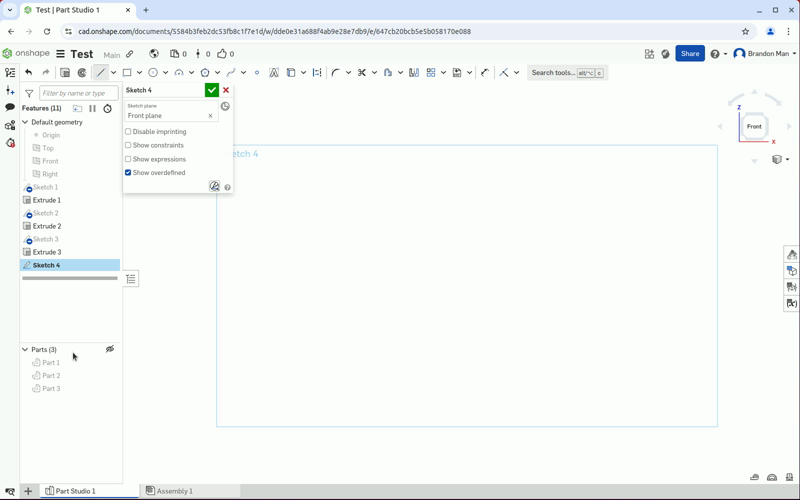
mouse_move(564, 232)
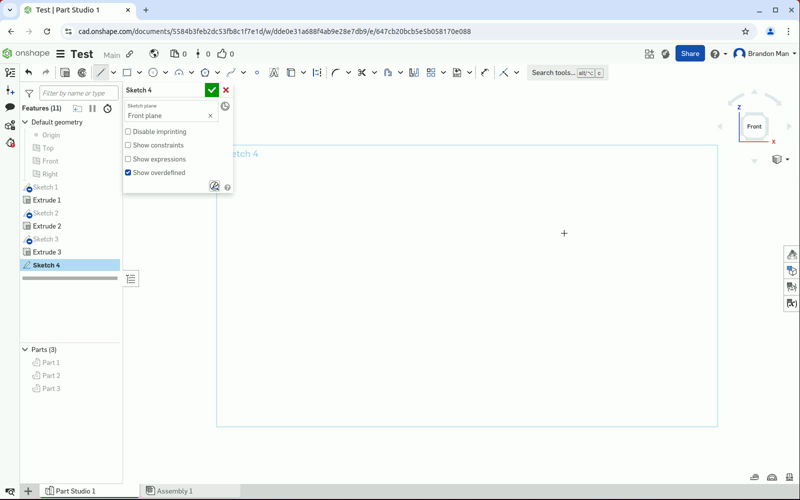
click(564, 232)
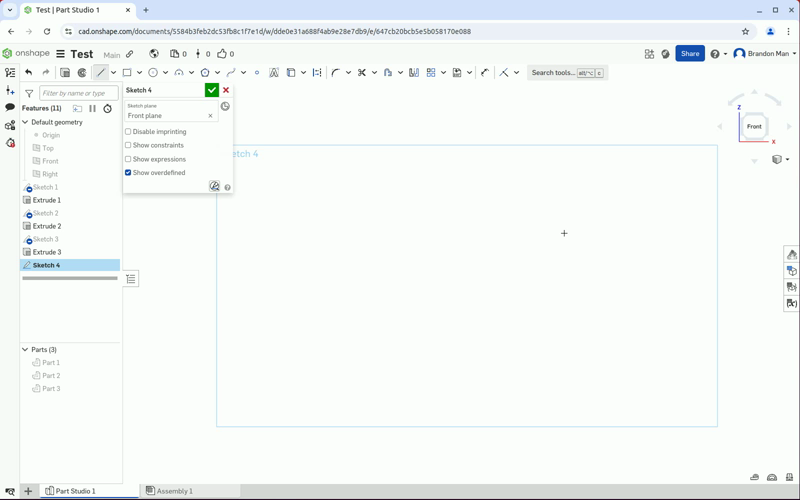
key_up(shift)
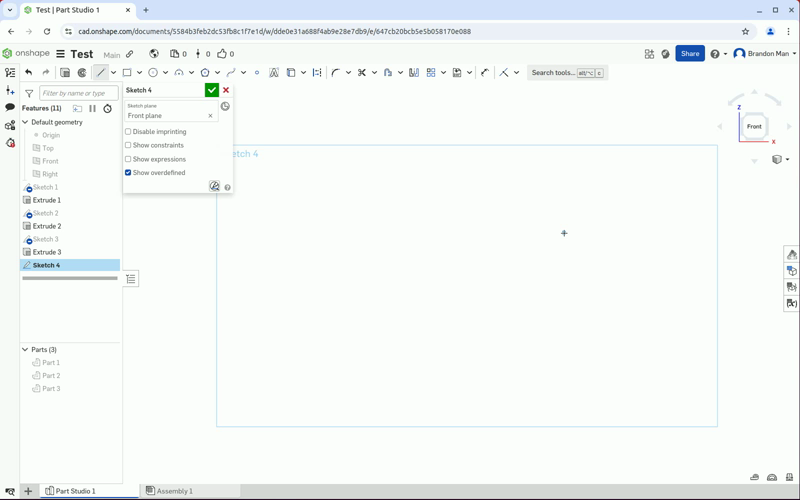
key_down(shift)
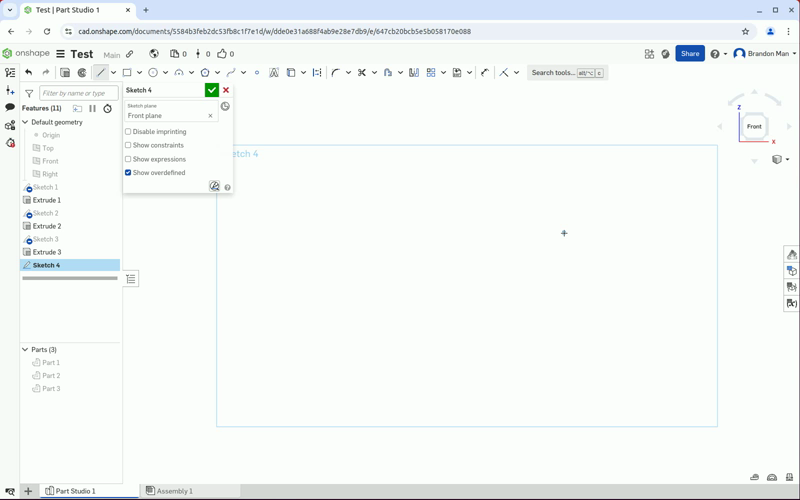
mouse_move(589, 232)
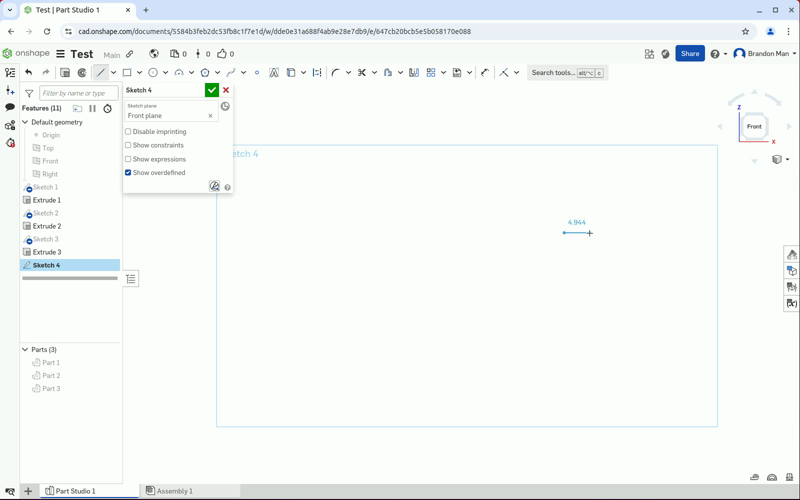
mouse_move(569, 232)
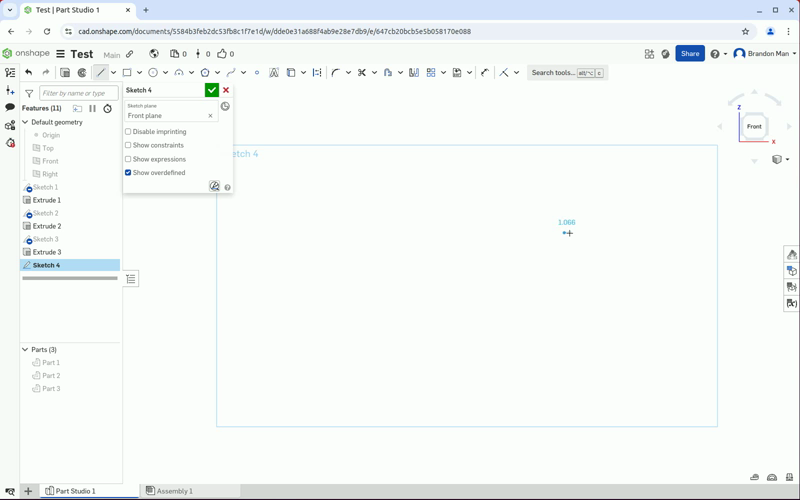
scroll(6)
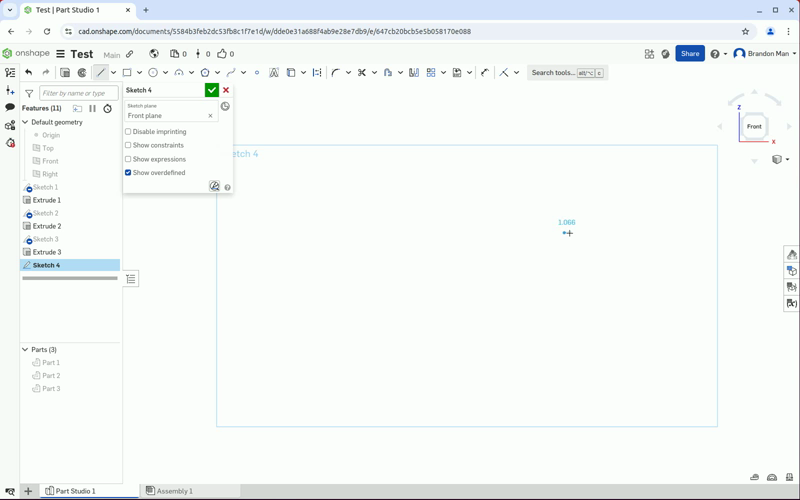
scroll(6)
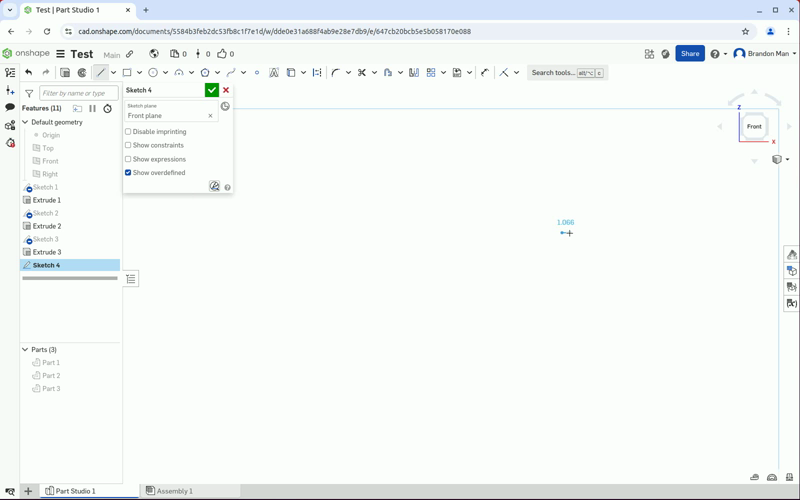
scroll(6)
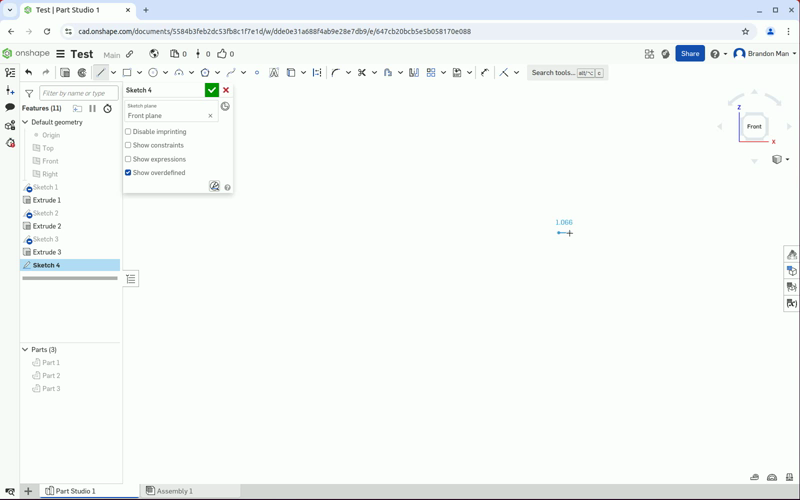
scroll(6)
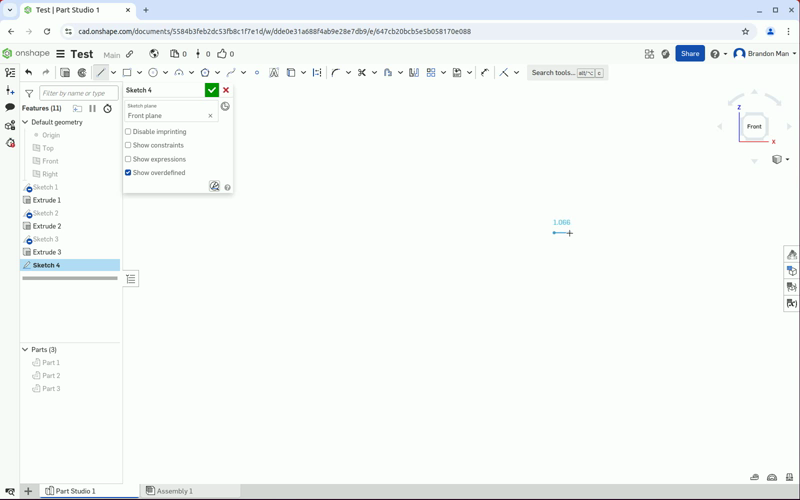
scroll(6)
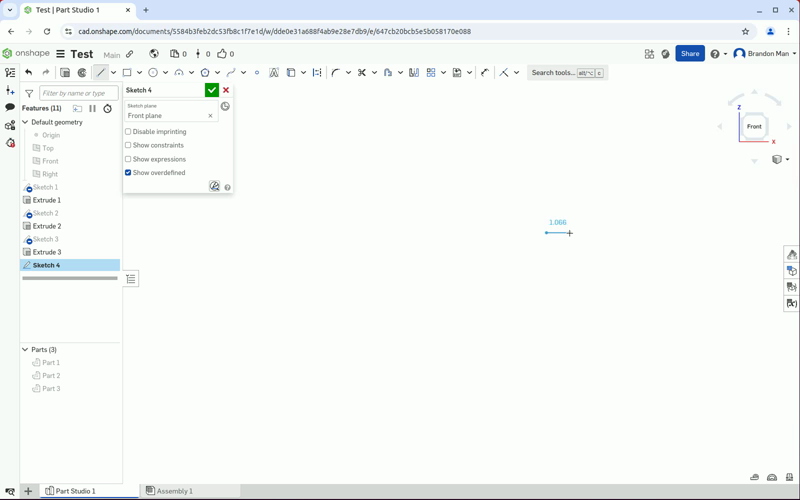
scroll(6)
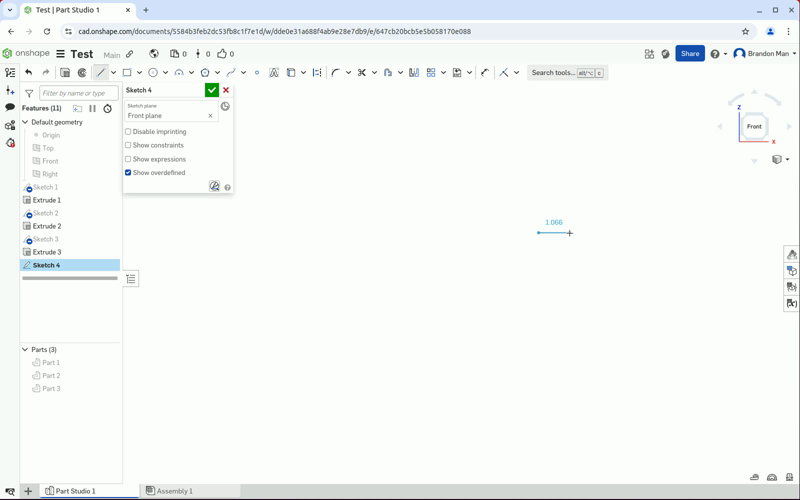
scroll(6)
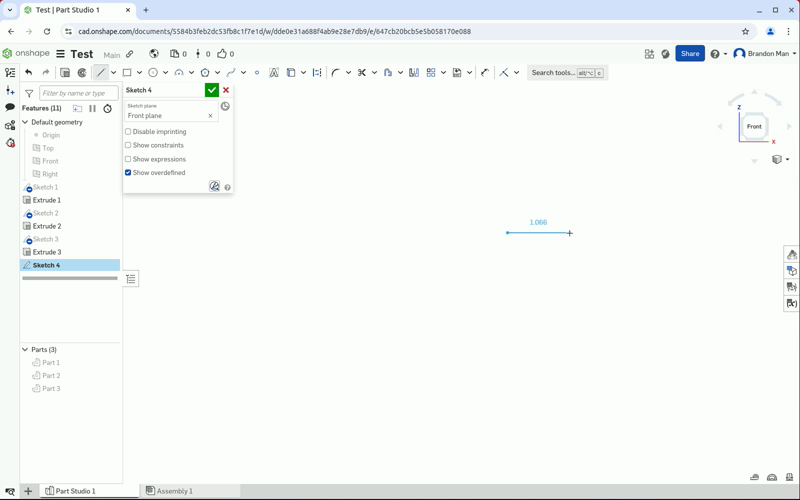
click(569, 232)
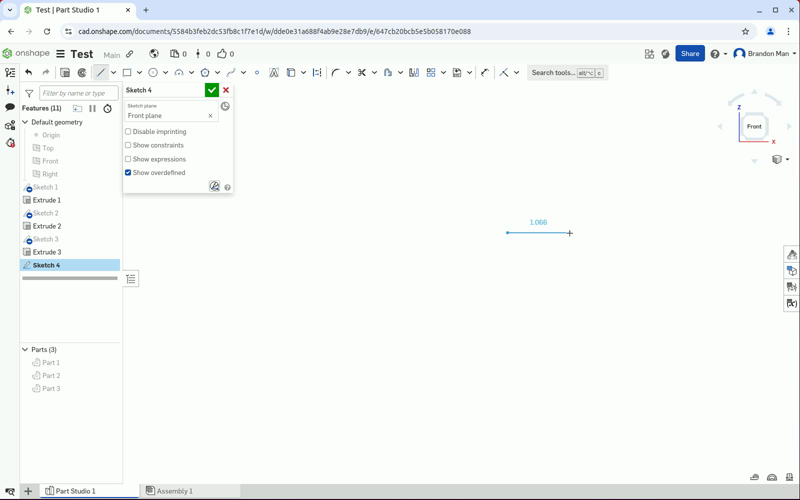
scroll(-6)
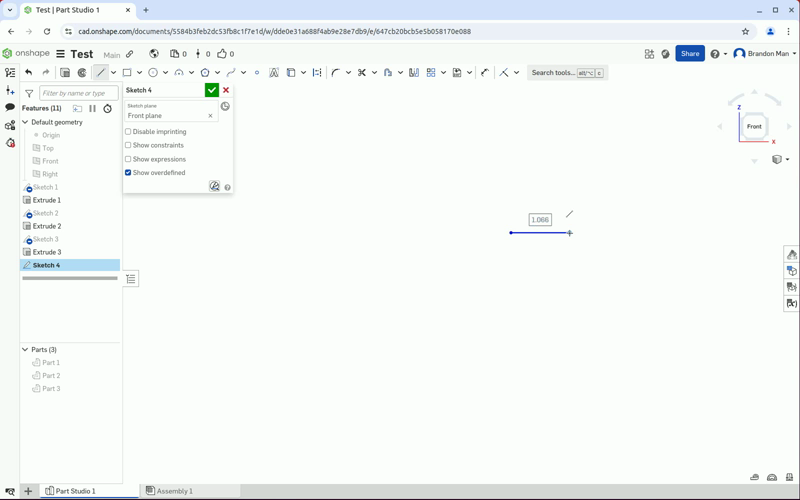
scroll(-6)
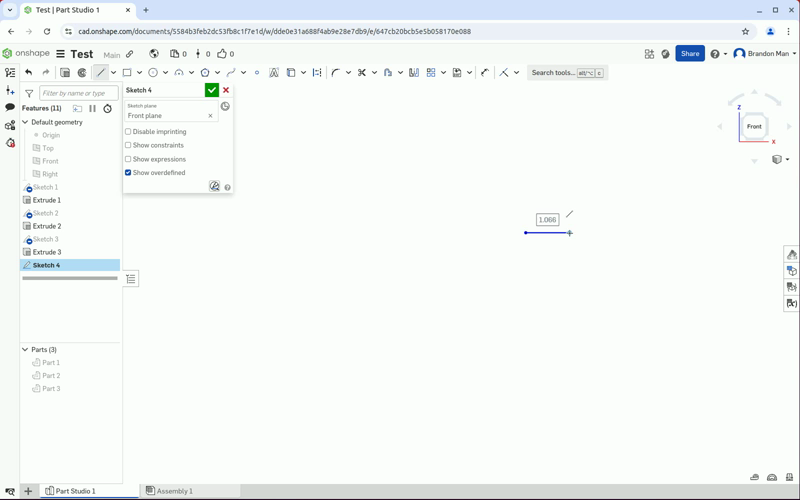
scroll(-6)
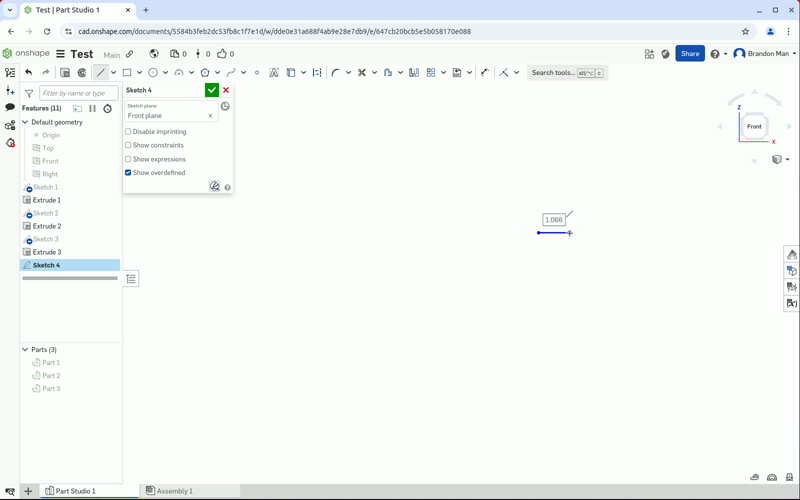
scroll(-6)
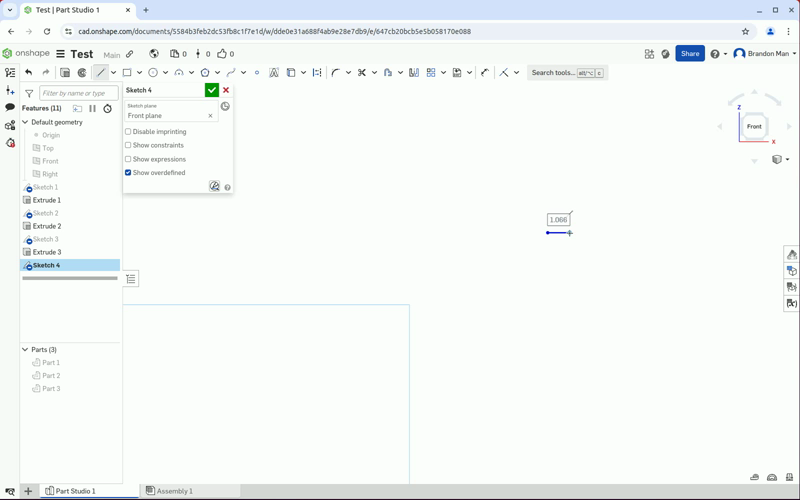
scroll(-6)
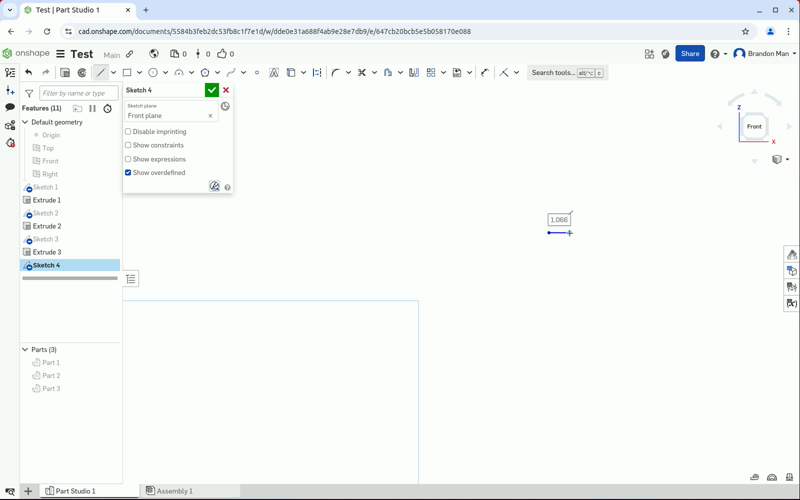
scroll(-6)
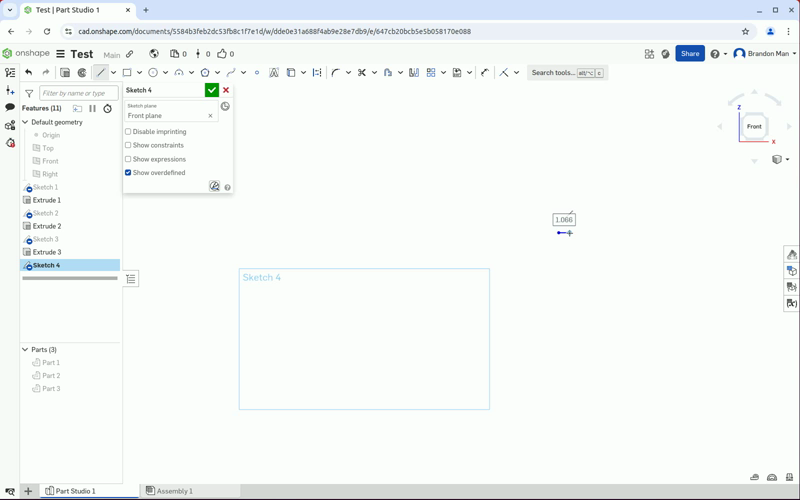
scroll(-6)
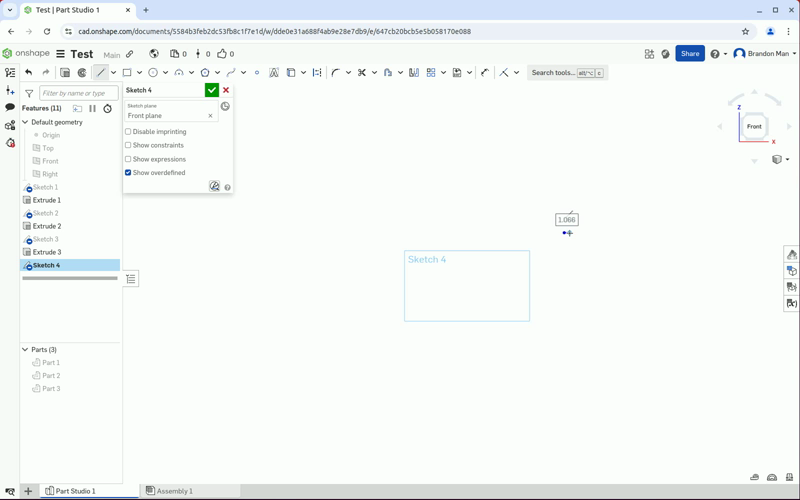
key_up(shift)
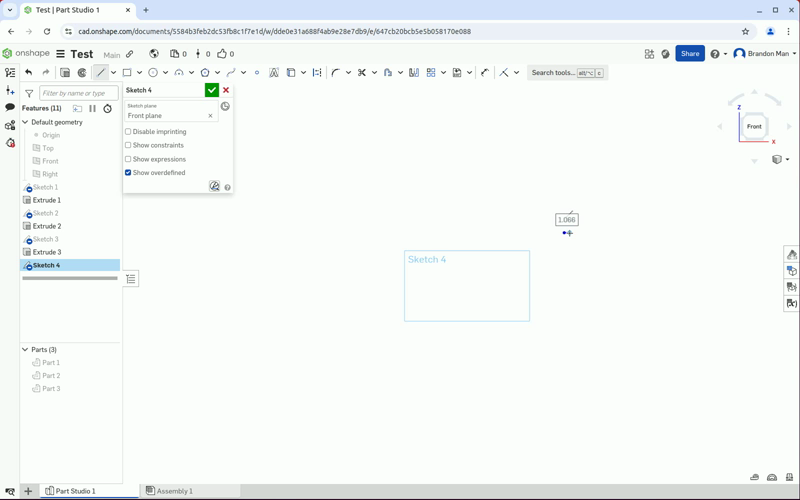
key_down(shift)
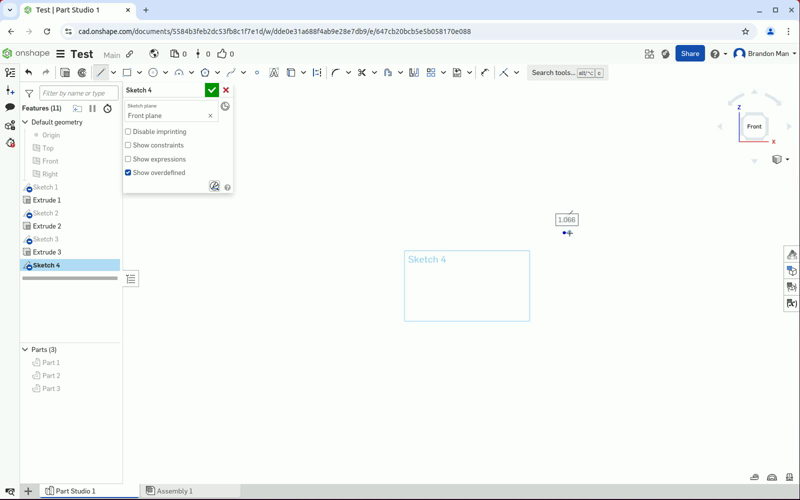
mouse_move(589, 232)
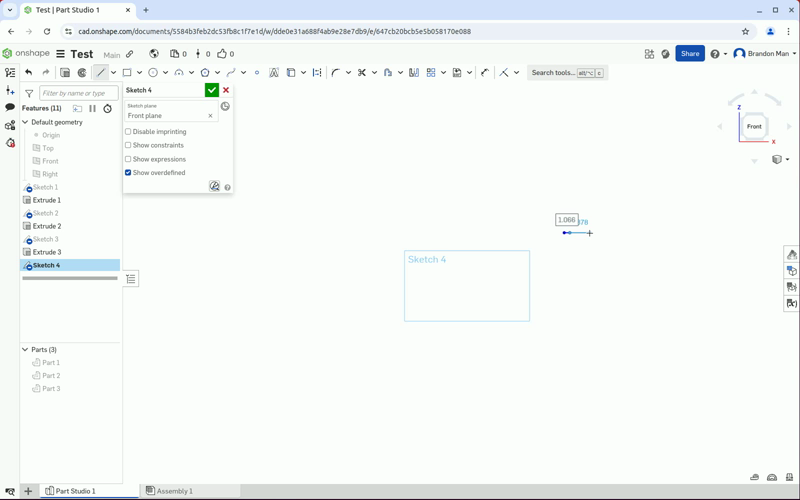
mouse_move(569, 226)
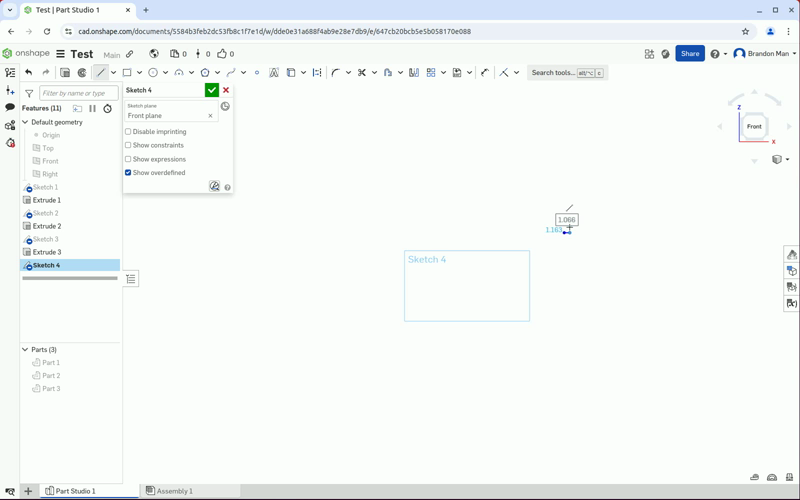
scroll(6)
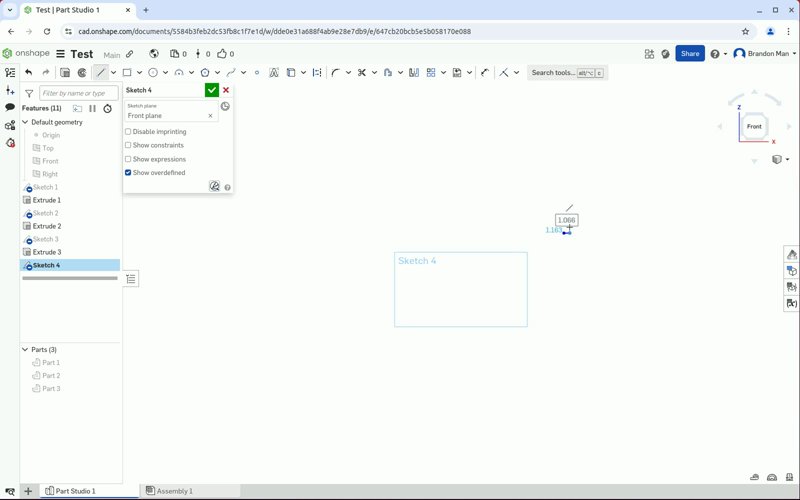
scroll(6)
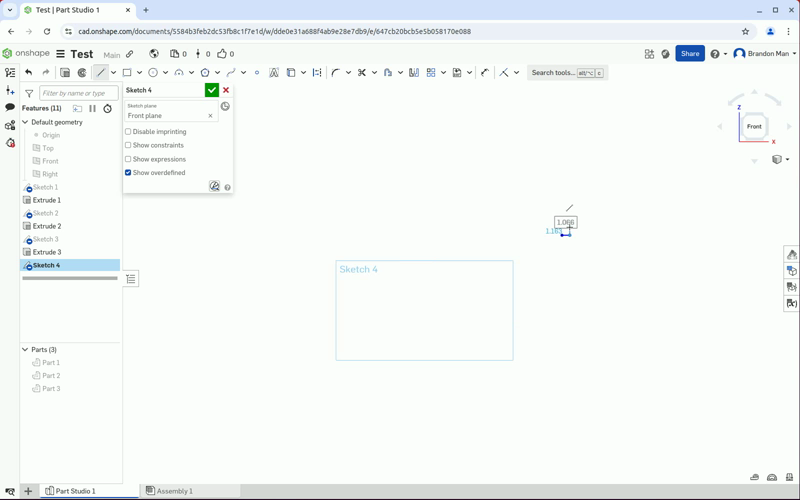
scroll(6)
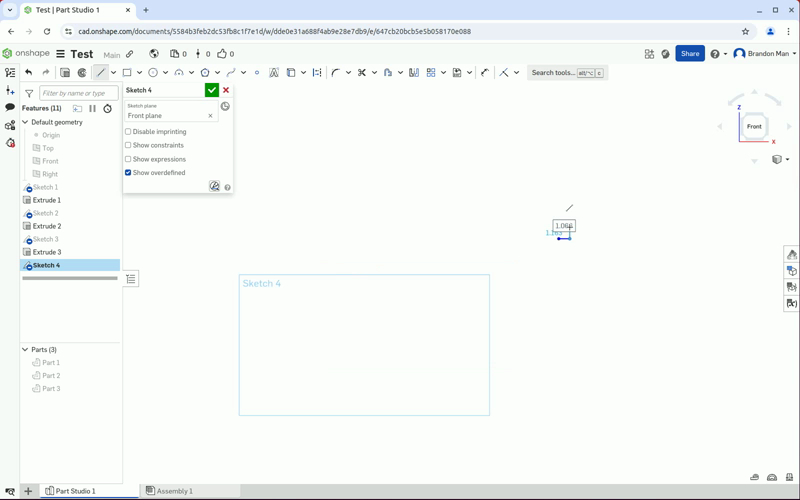
scroll(6)
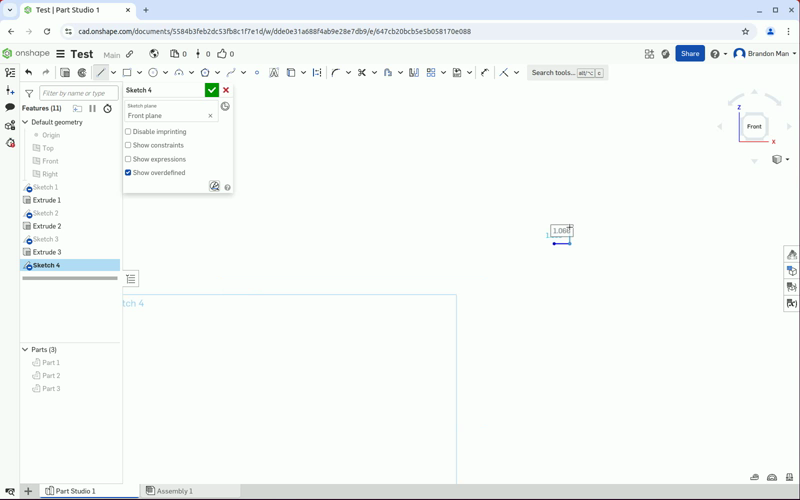
scroll(6)
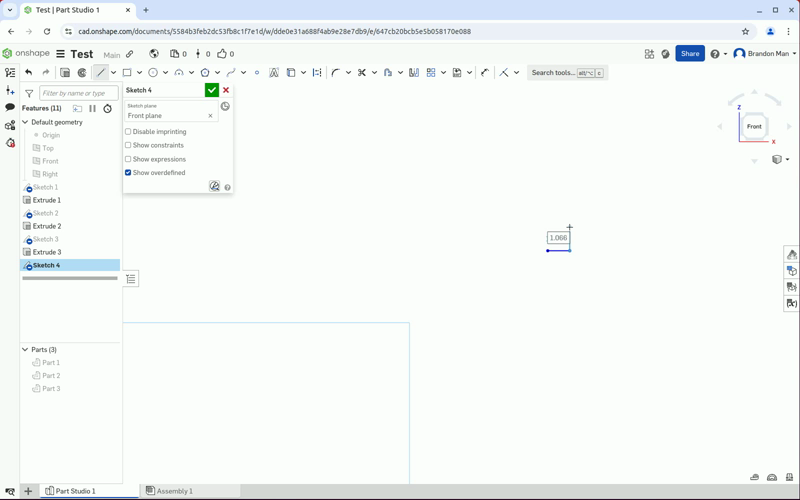
scroll(6)
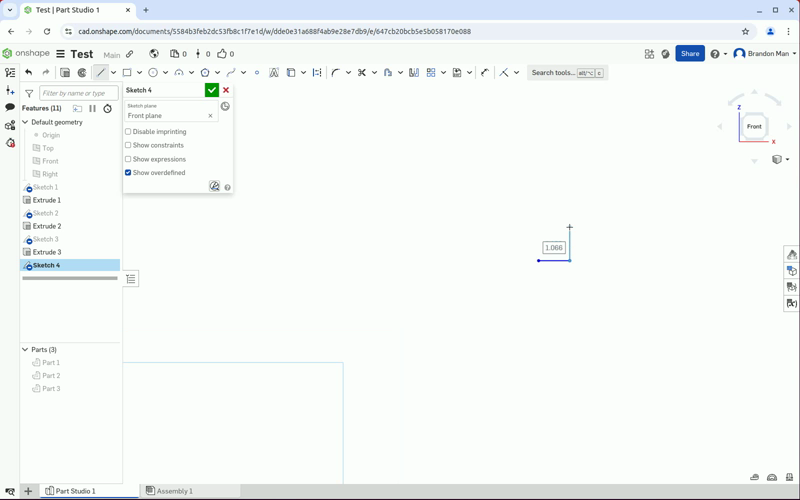
scroll(6)
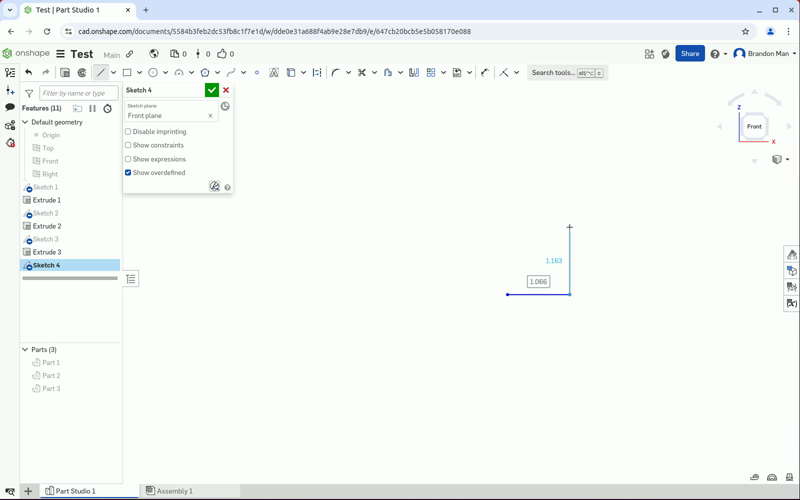
click(569, 226)
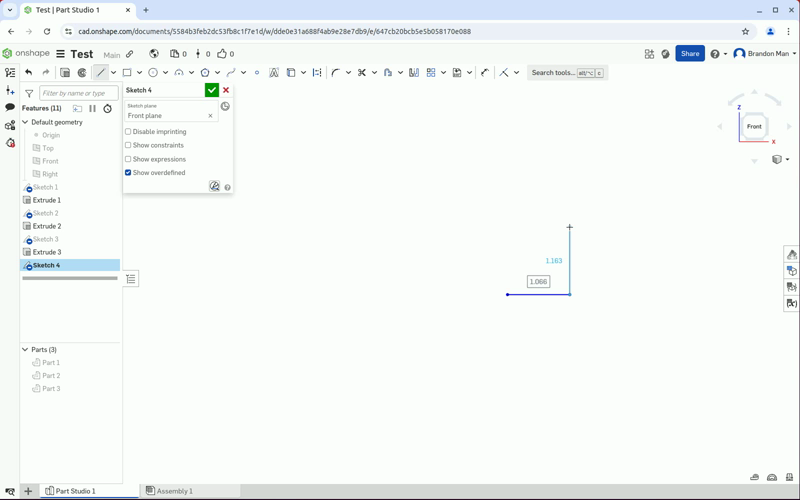
scroll(-6)
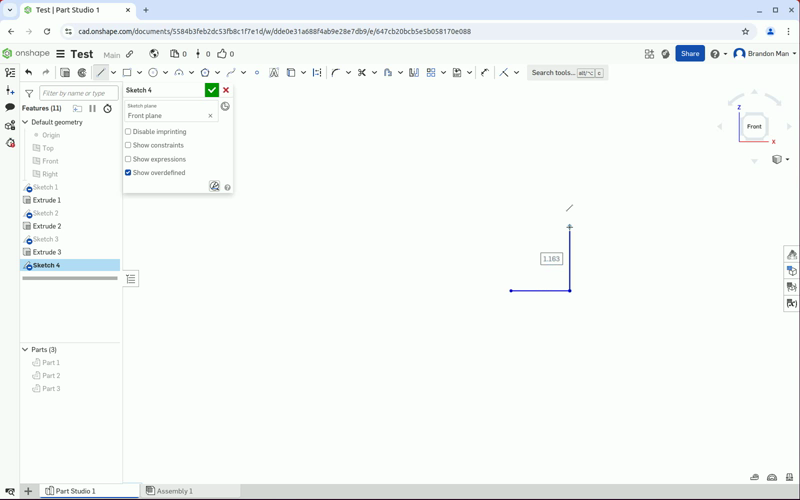
scroll(-6)
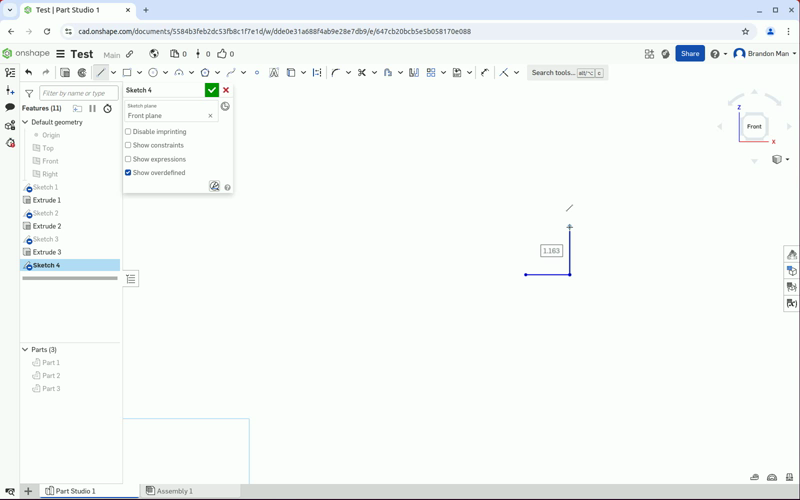
scroll(-6)
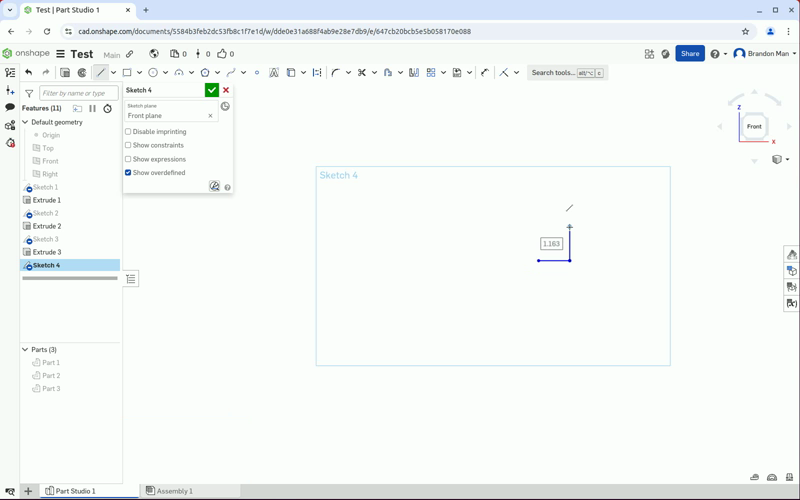
scroll(-6)
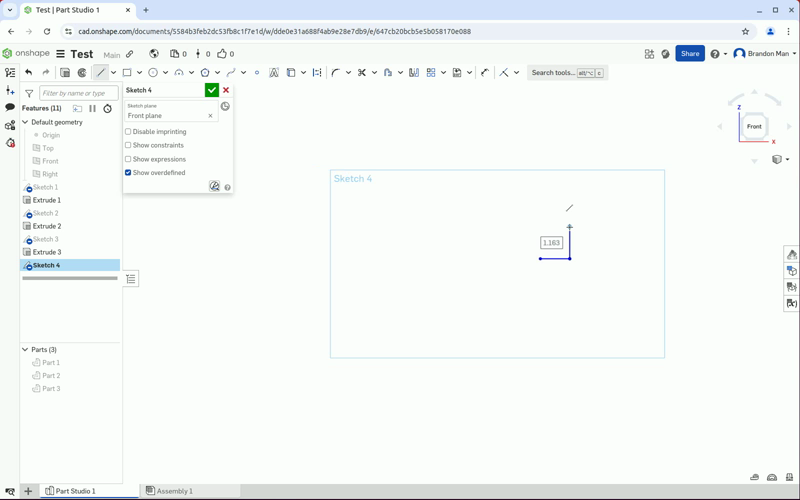
scroll(-6)
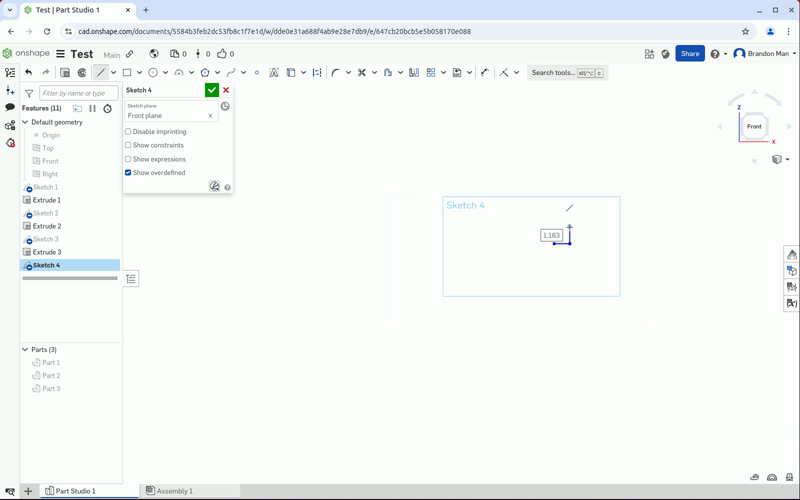
scroll(-6)
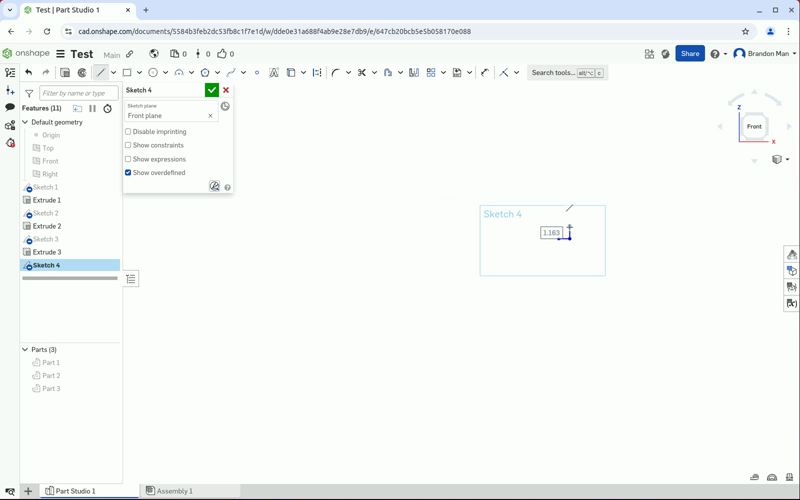
scroll(-6)
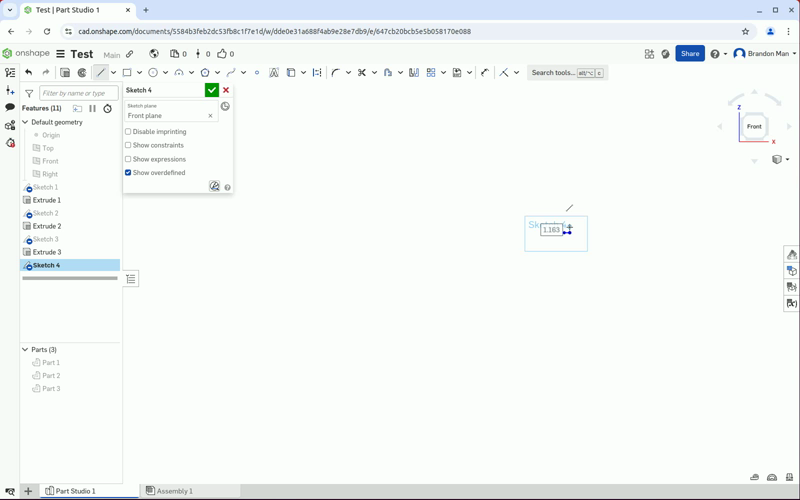
key_up(shift)
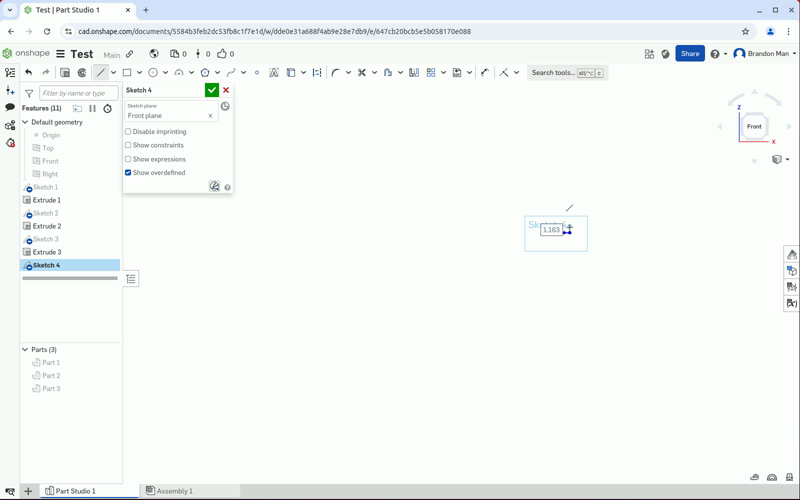
key_down(shift)
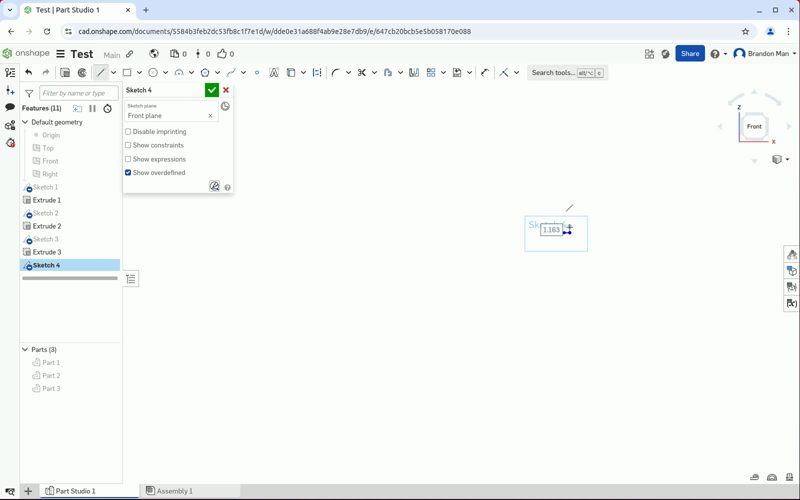
mouse_move(589, 226)
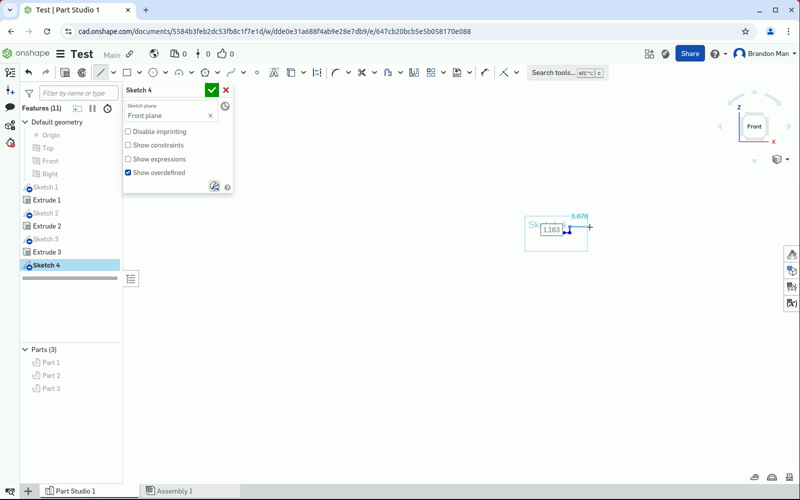
mouse_move(564, 226)
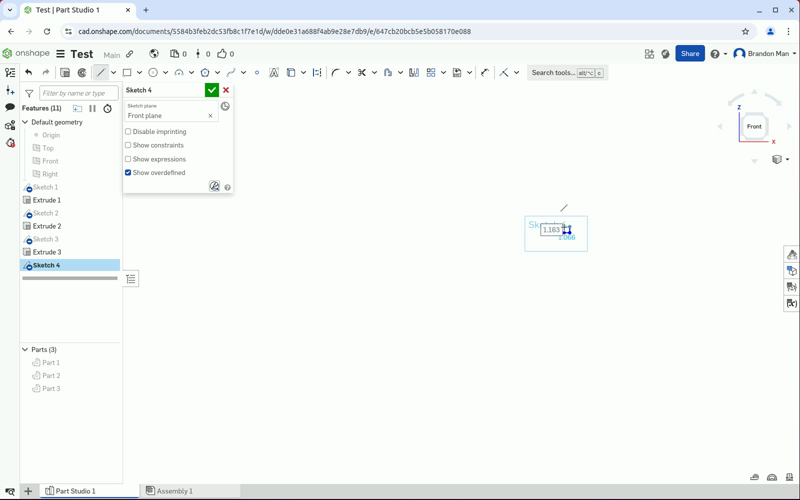
scroll(6)
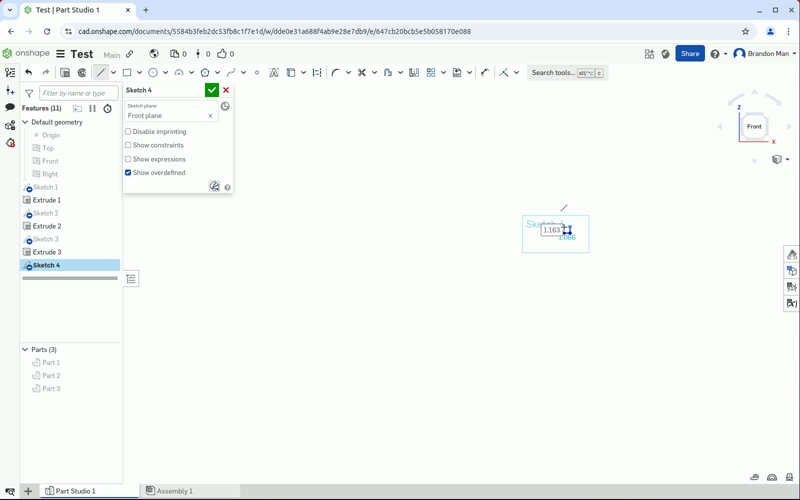
scroll(6)
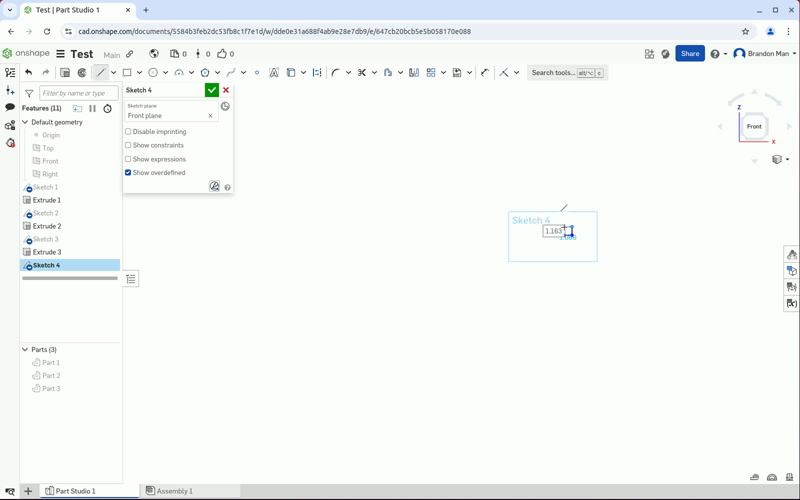
scroll(6)
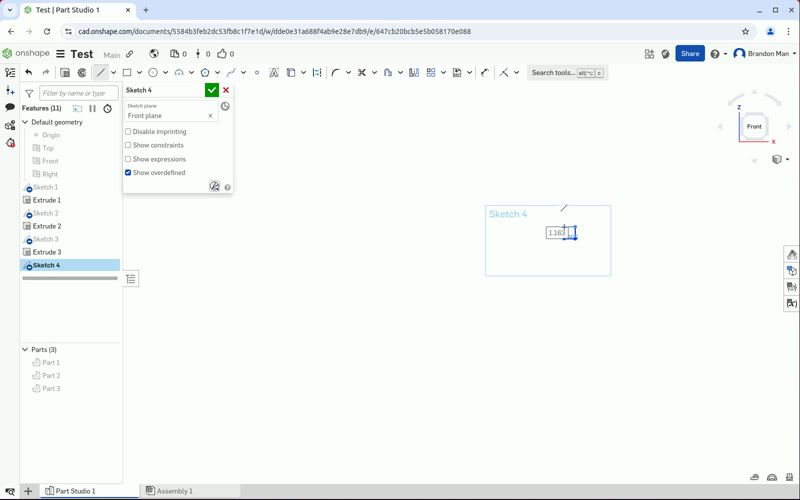
scroll(6)
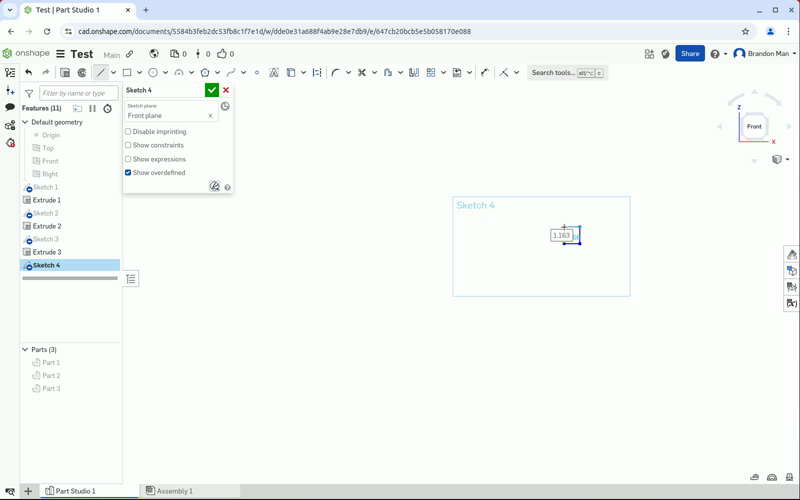
scroll(6)
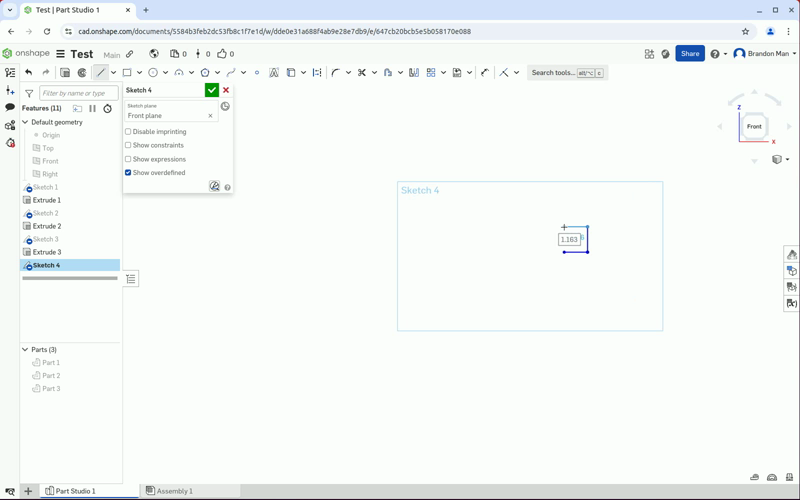
scroll(6)
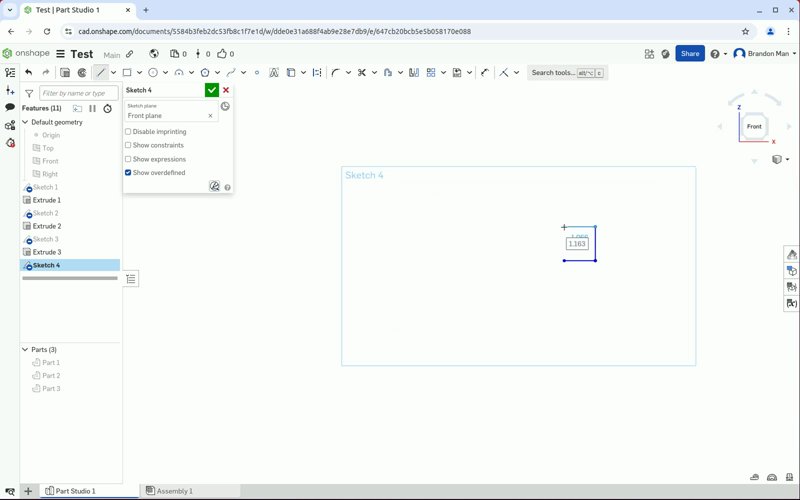
scroll(6)
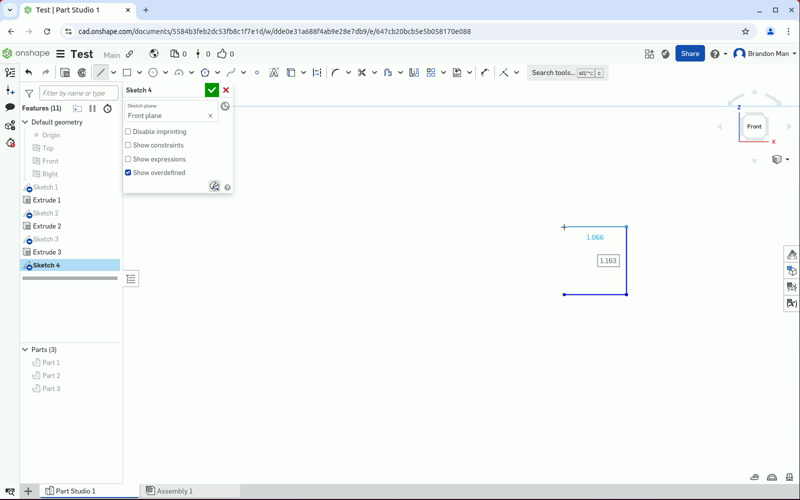
click(564, 226)
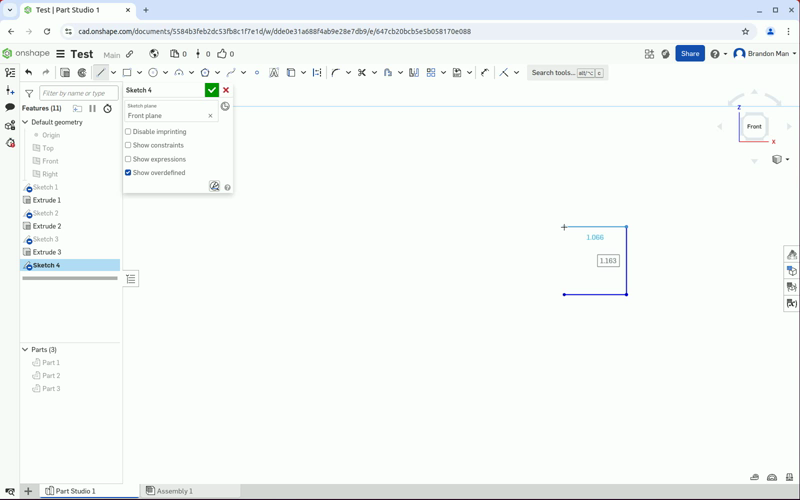
scroll(-6)
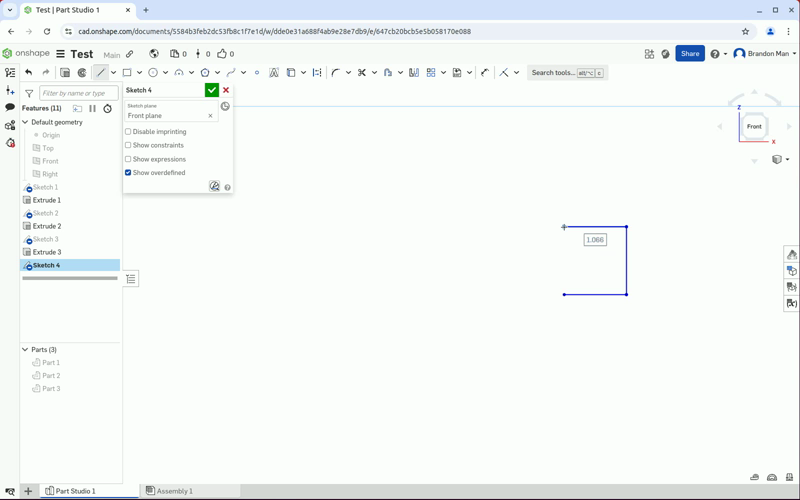
scroll(-6)
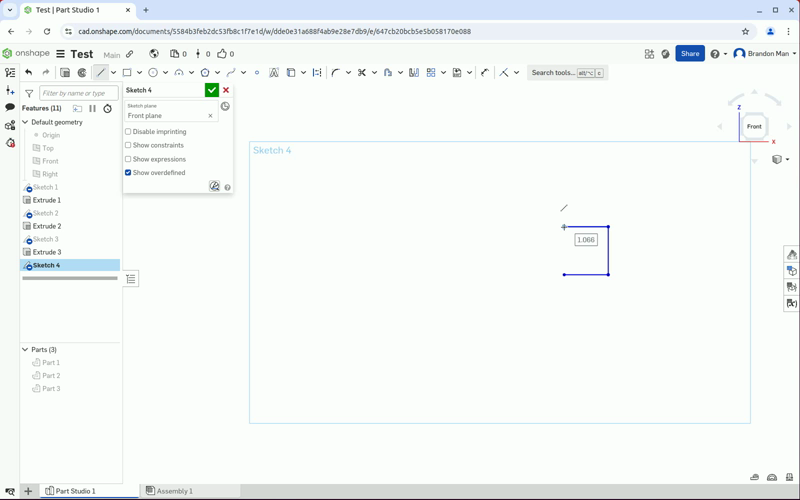
scroll(-6)
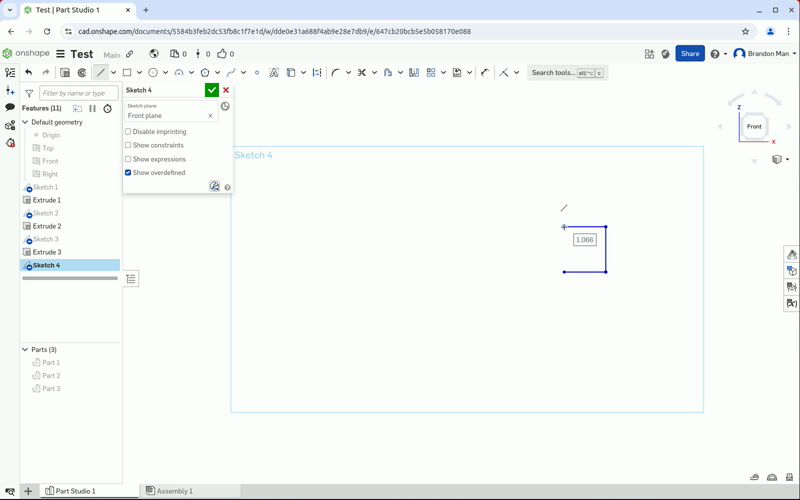
scroll(-6)
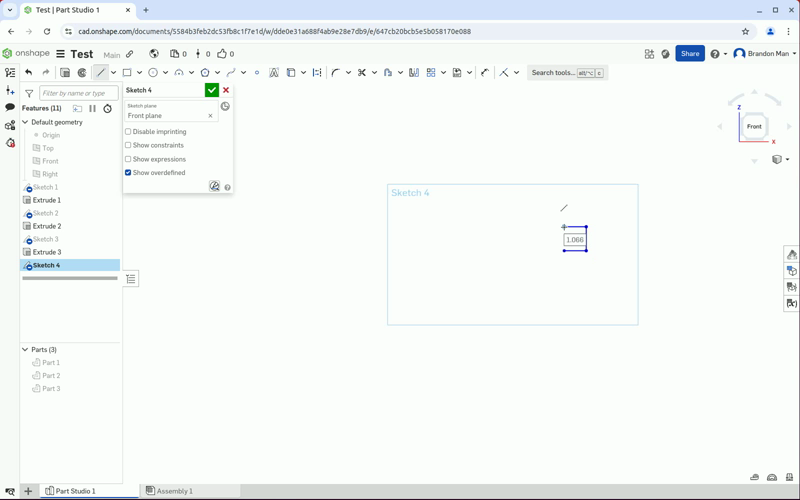
scroll(-6)
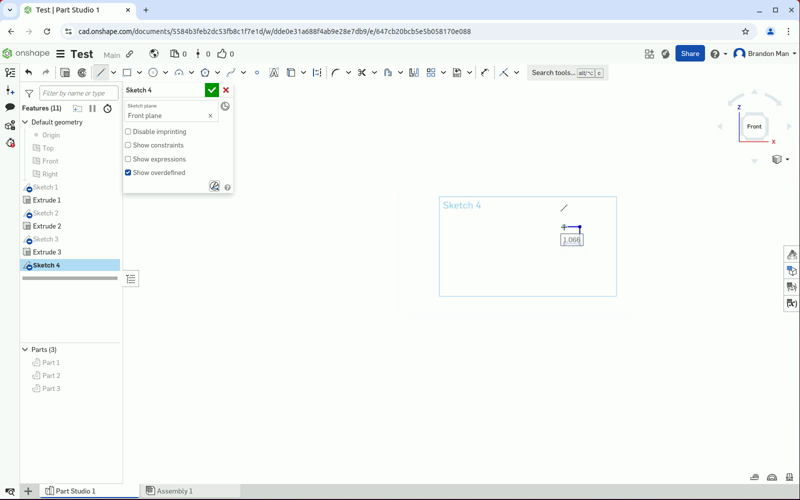
scroll(-6)
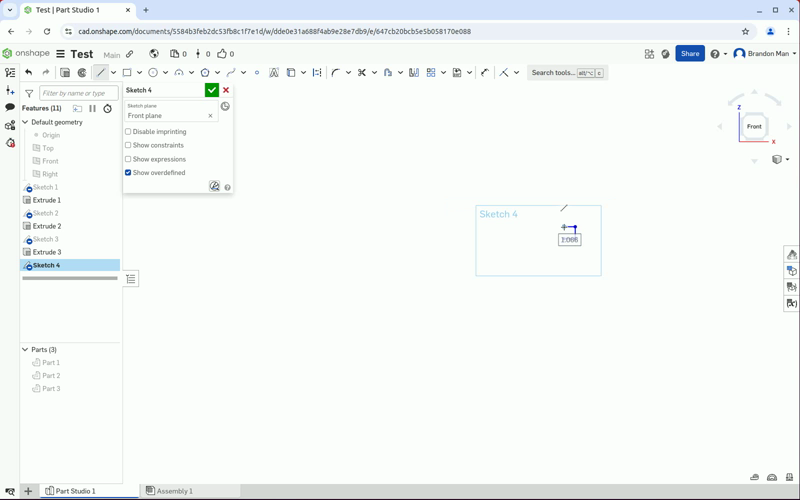
scroll(-6)
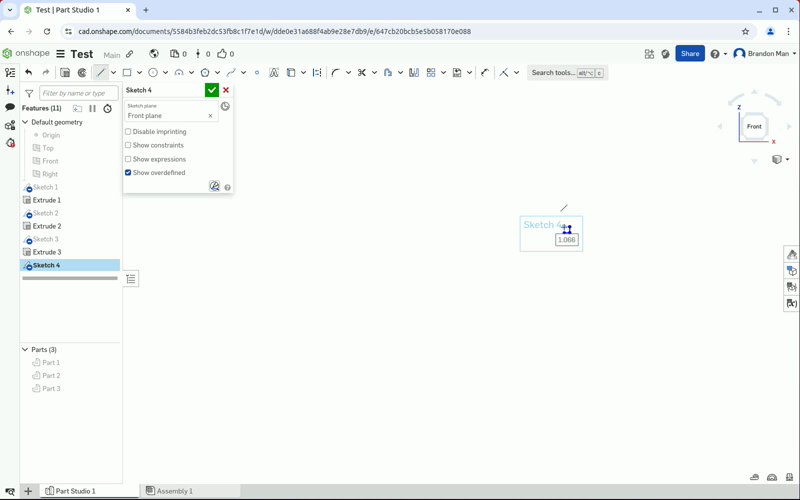
key_up(shift)
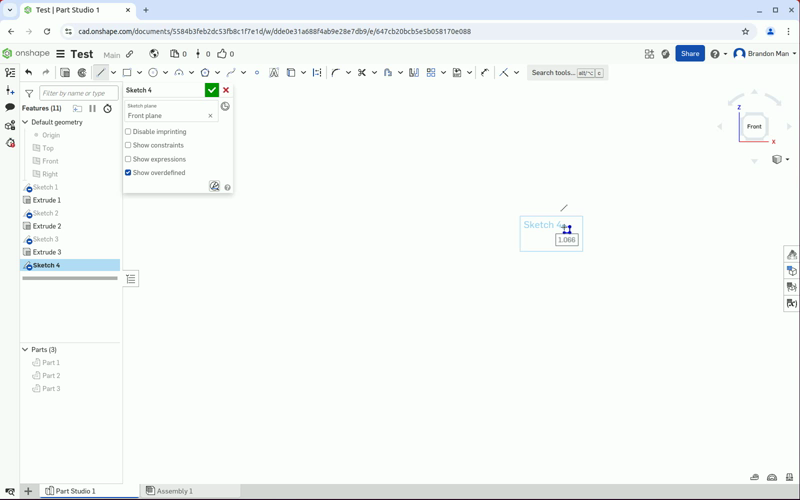
mouse_move(589, 226)
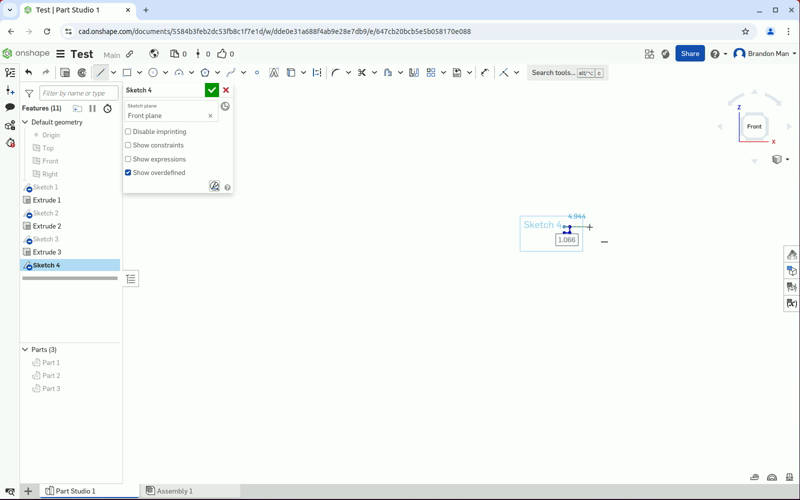
key_down(shift)
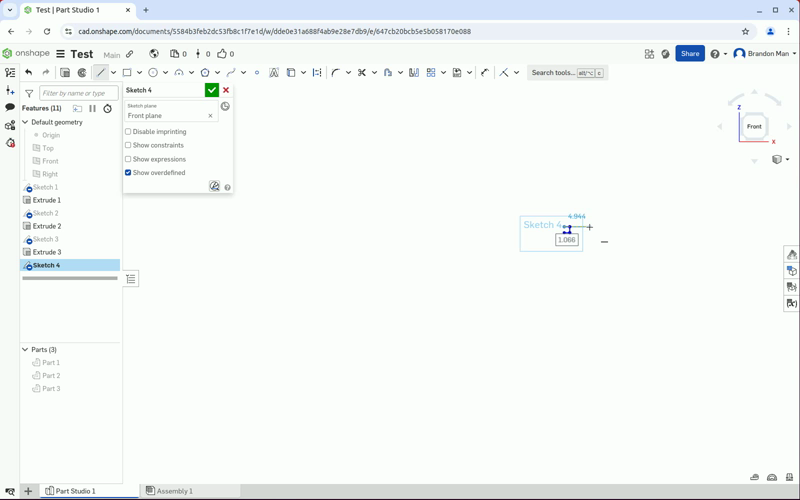
mouse_move(564, 232)
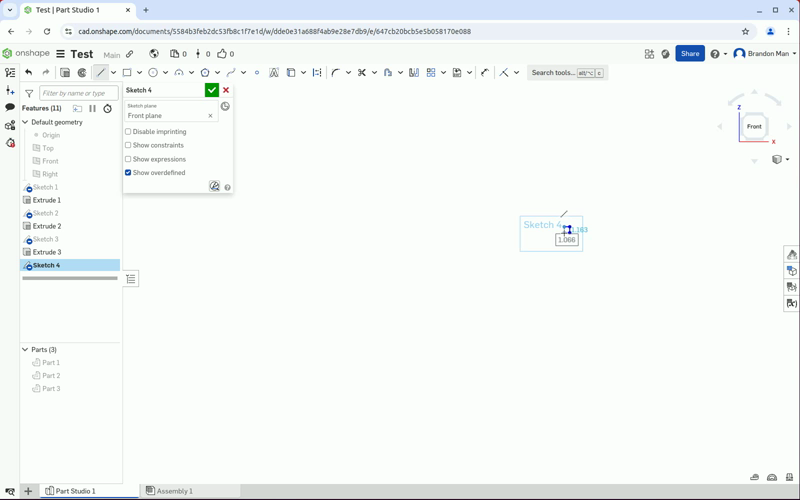
scroll(6)
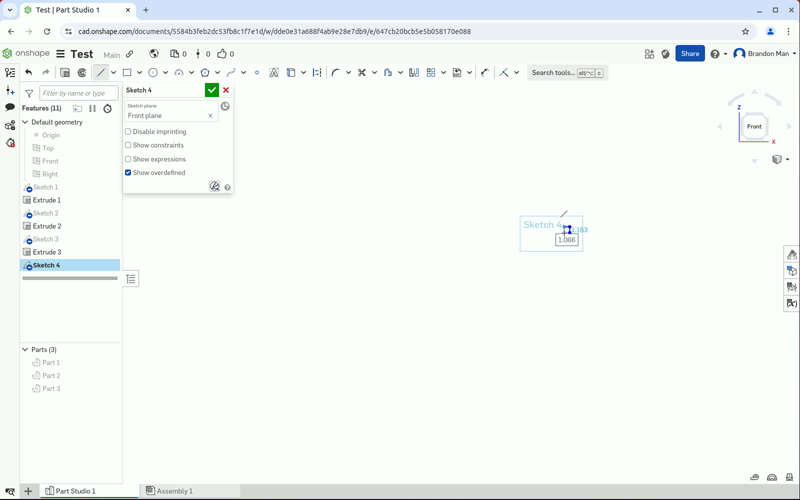
scroll(6)
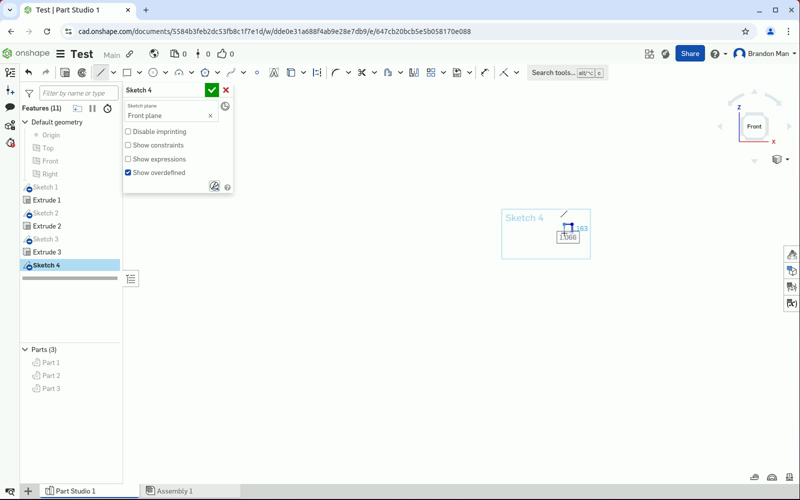
scroll(6)
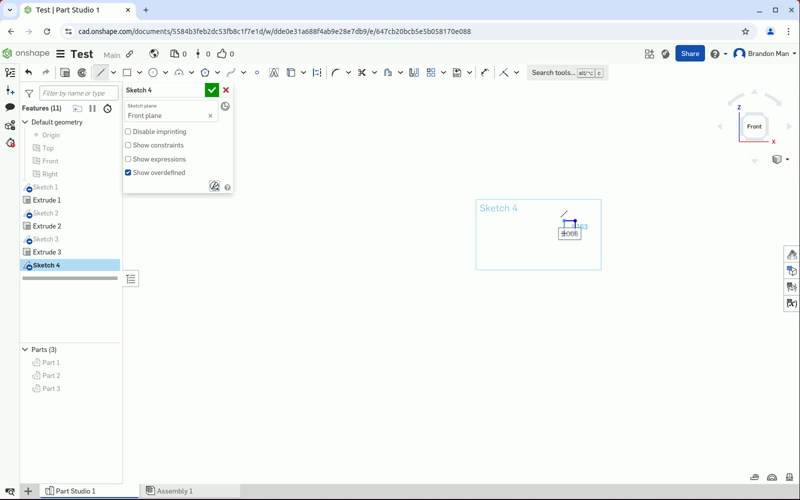
scroll(6)
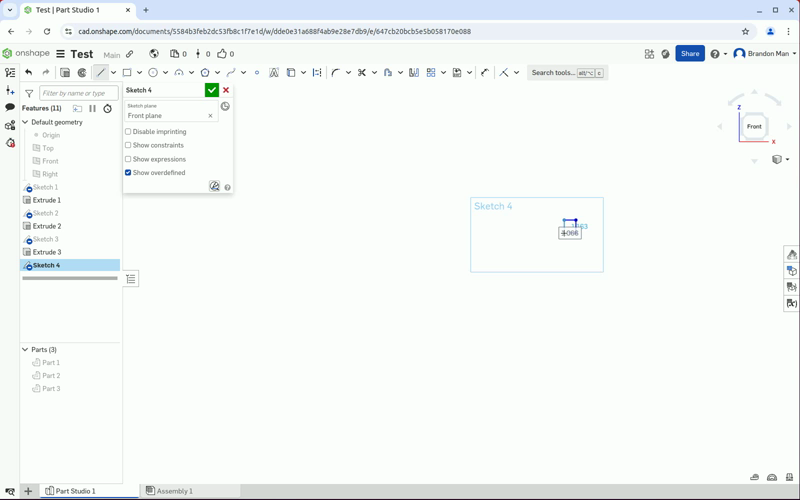
scroll(6)
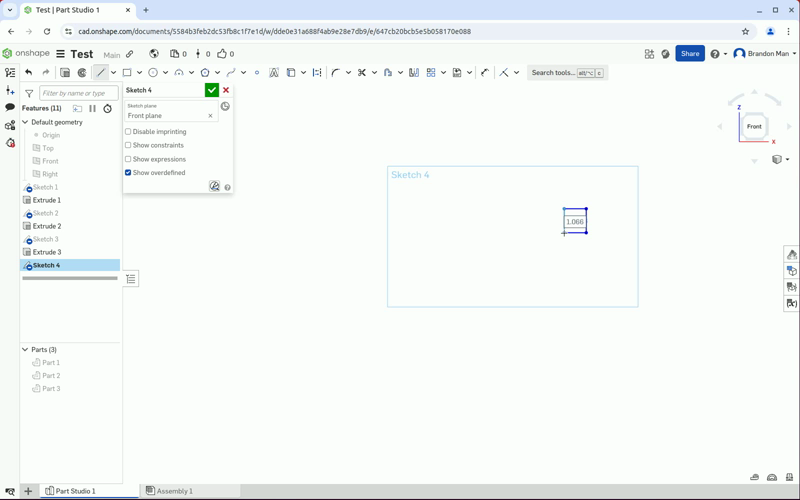
scroll(6)
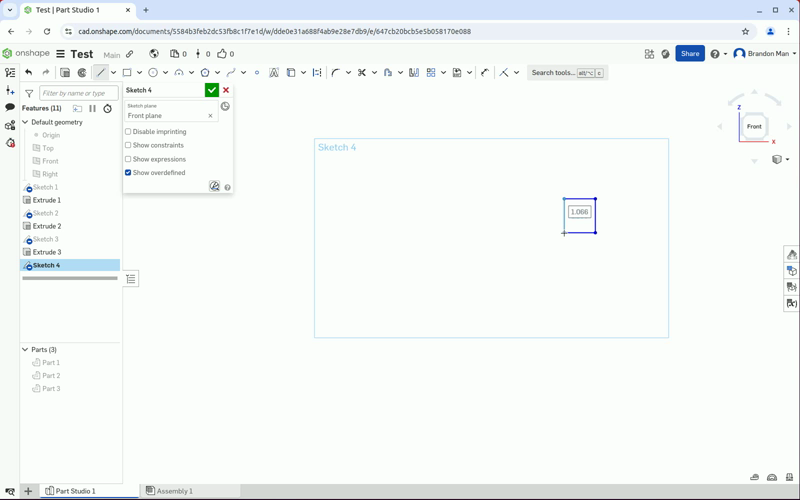
scroll(6)
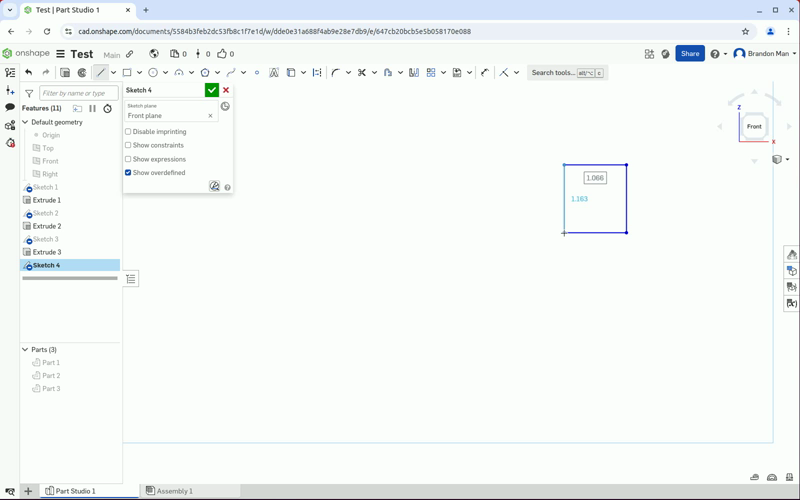
key_up(shift)
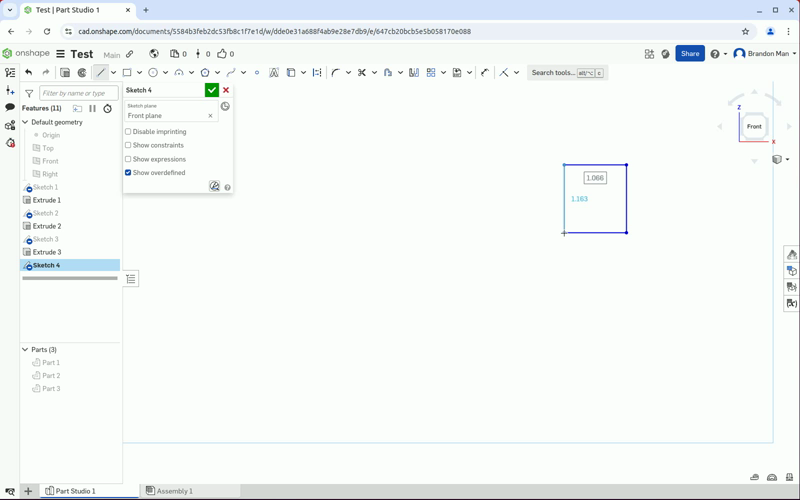
click(564, 232)
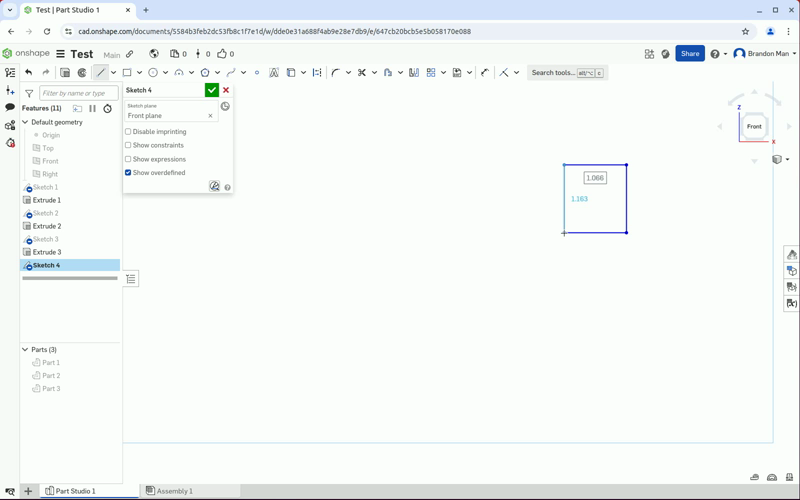
scroll(-6)
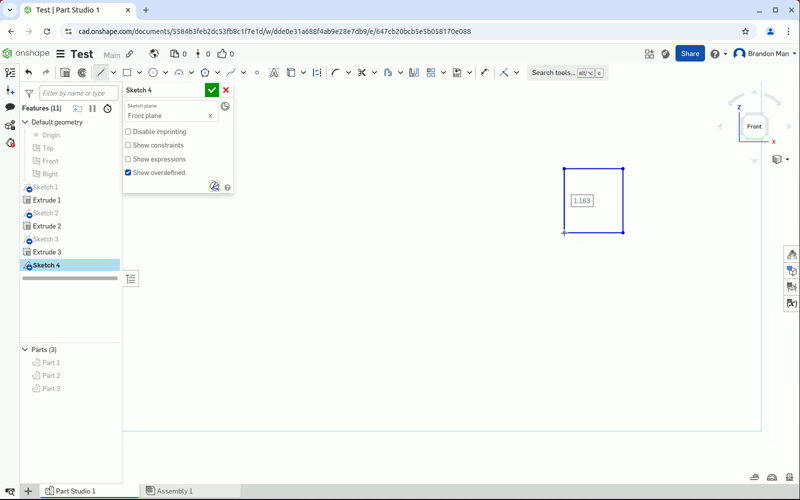
scroll(-6)
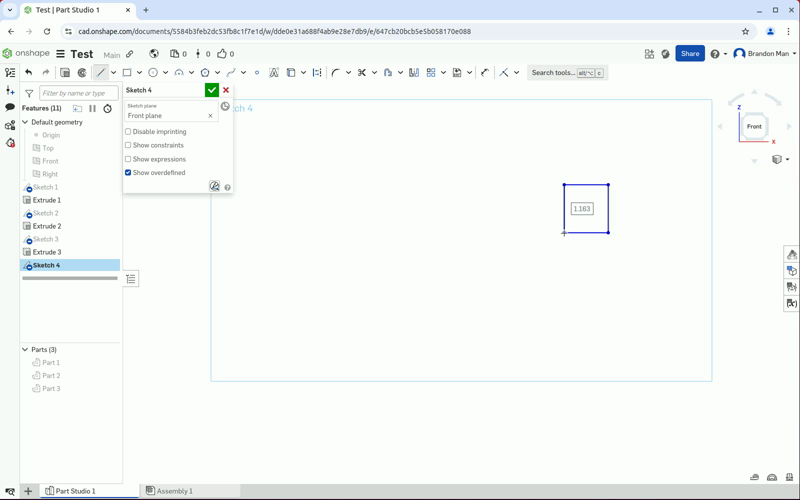
scroll(-6)
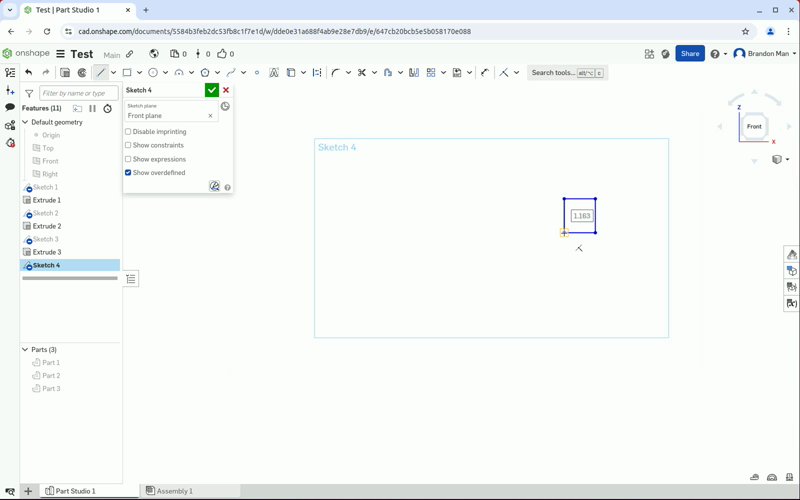
scroll(-6)
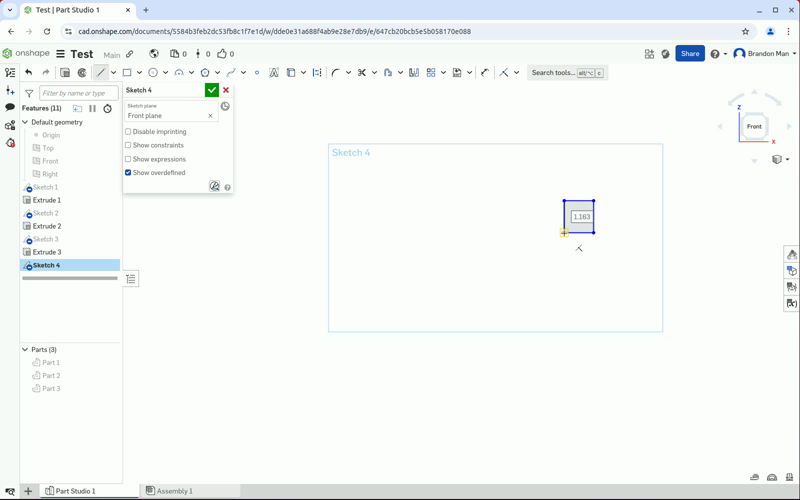
scroll(-6)
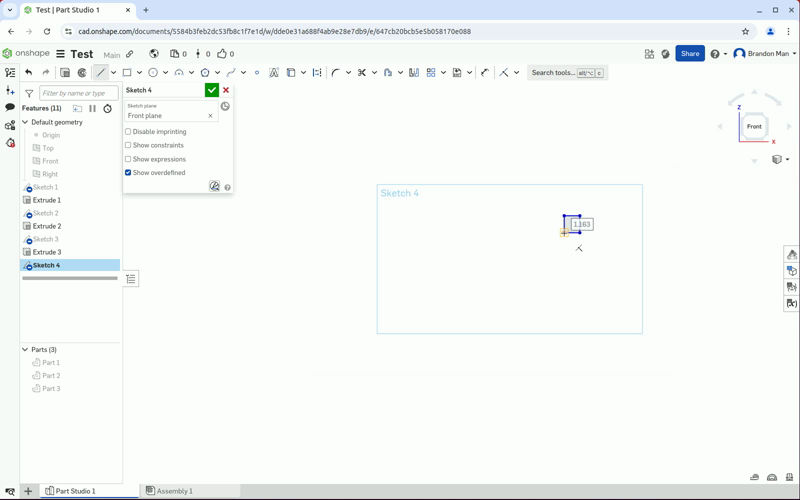
scroll(-6)
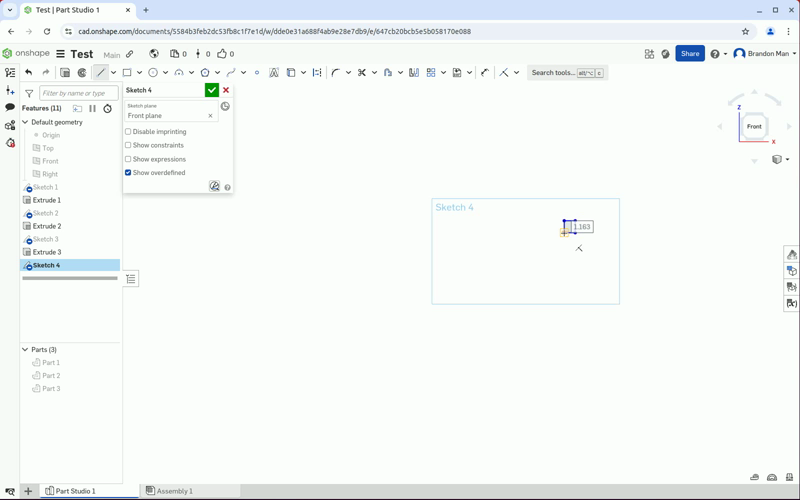
scroll(-6)
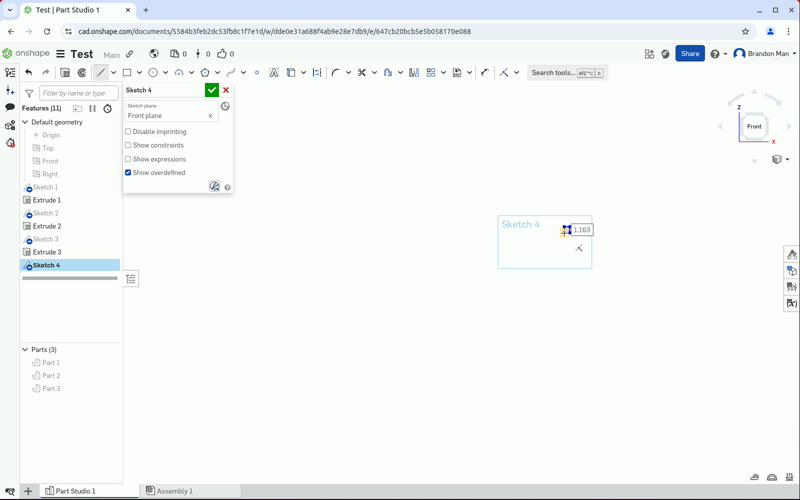
key(esc)
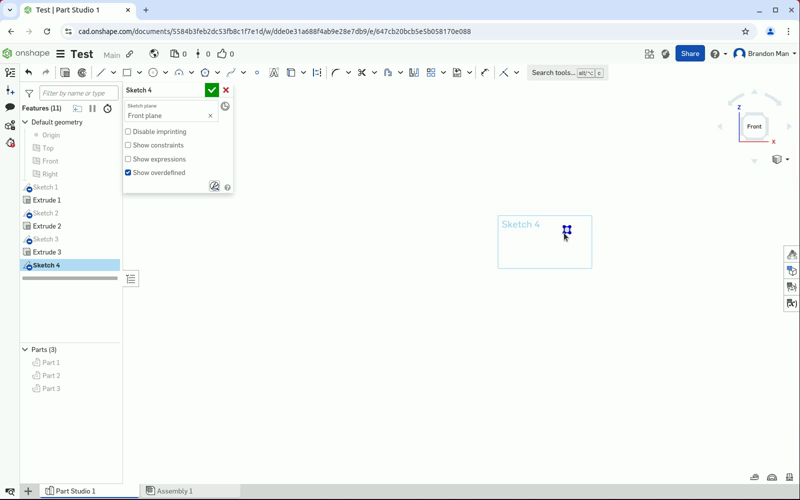
mouse_move(567, 231)
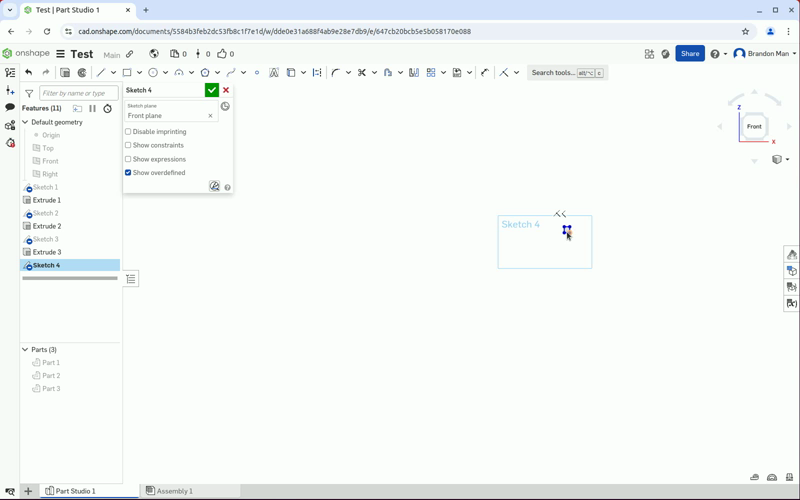
scroll(6)
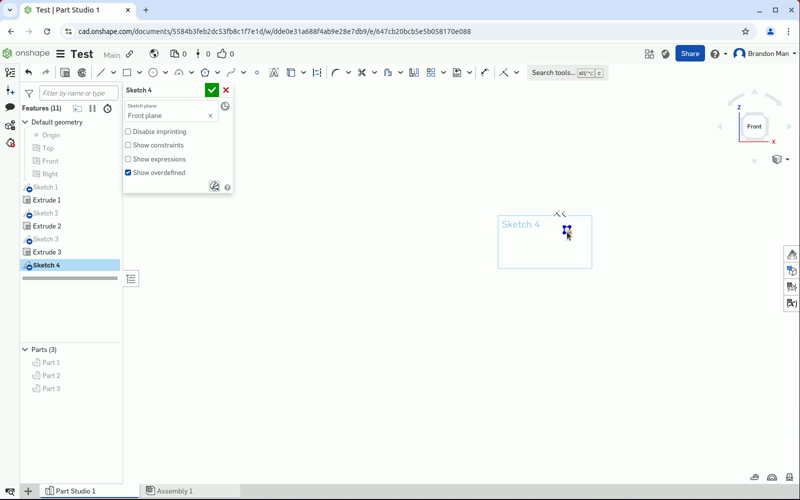
scroll(6)
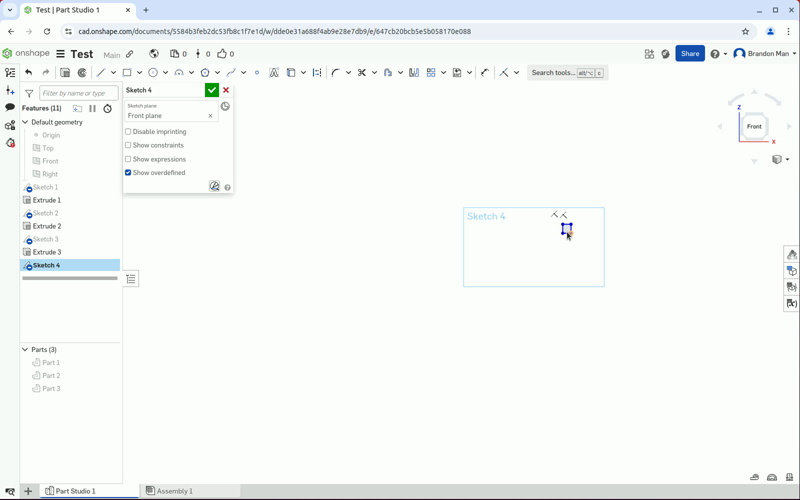
scroll(6)
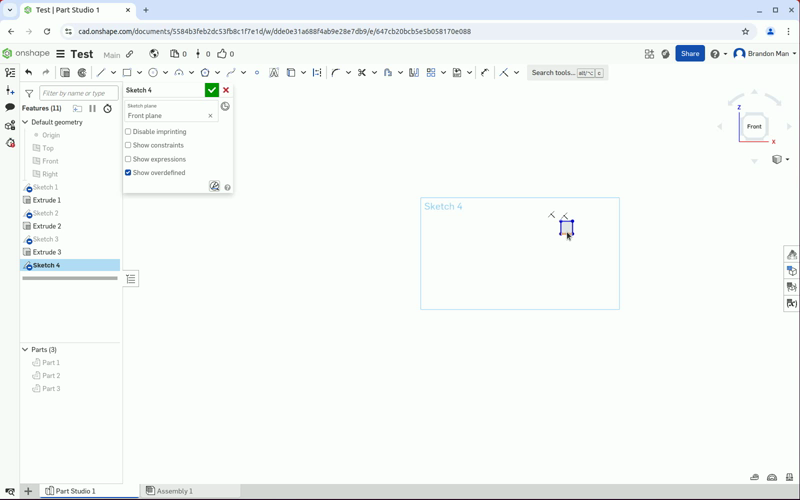
scroll(6)
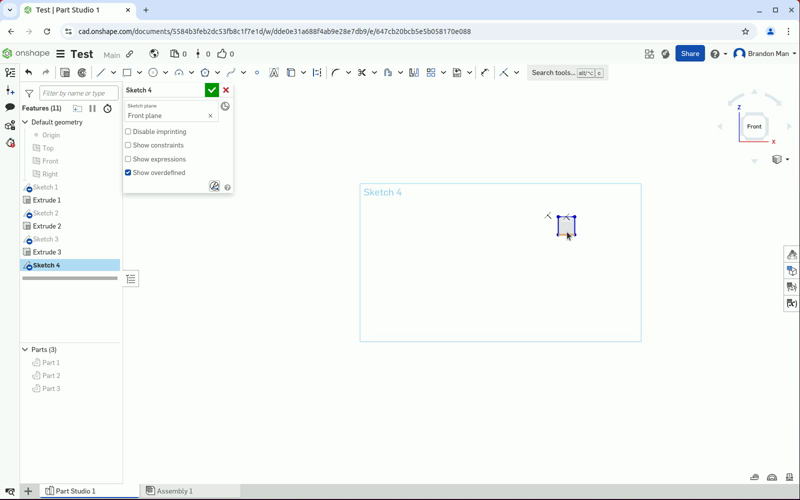
scroll(6)
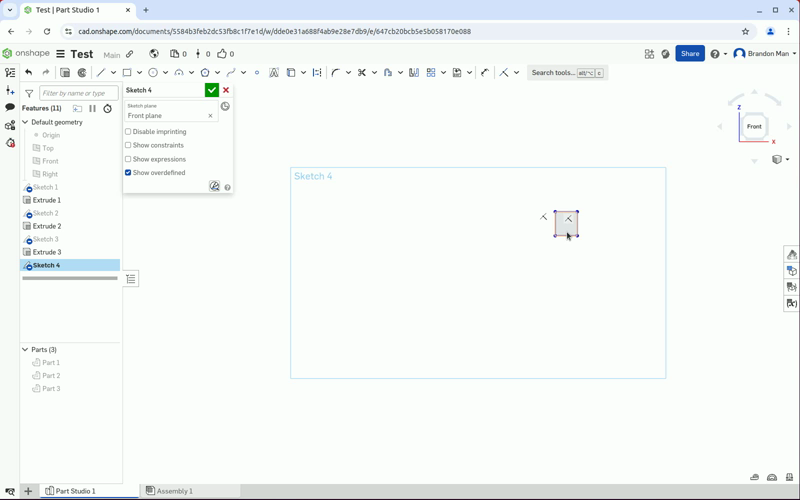
scroll(6)
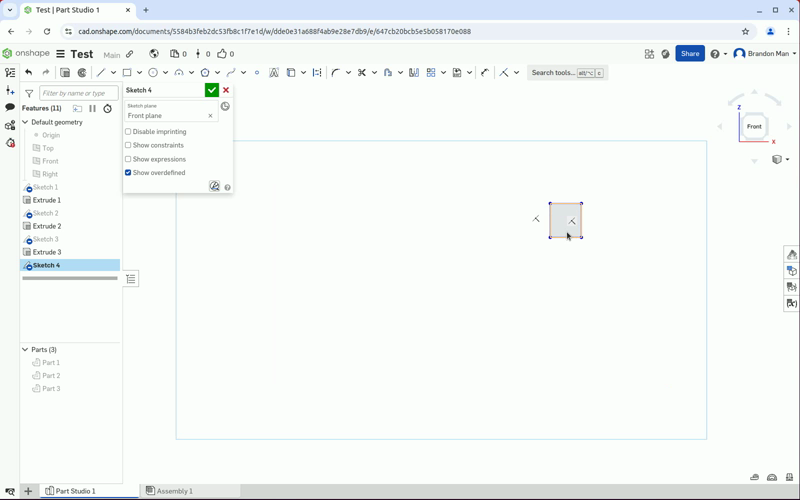
scroll(6)
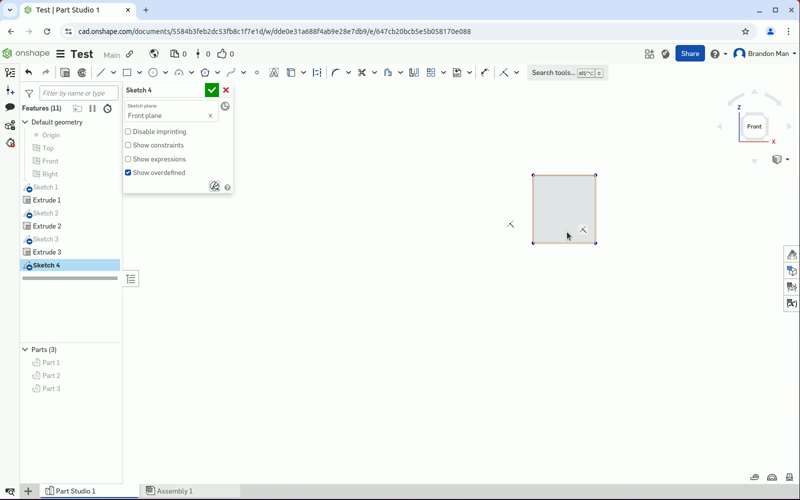
click(567, 231)
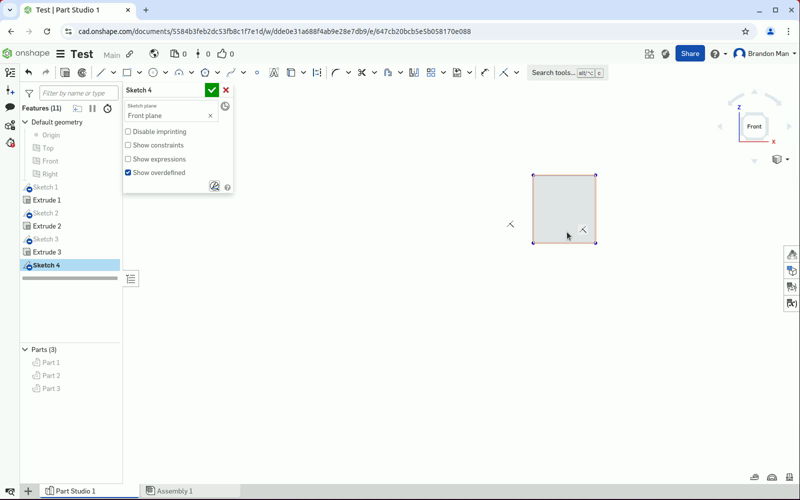
scroll(-6)
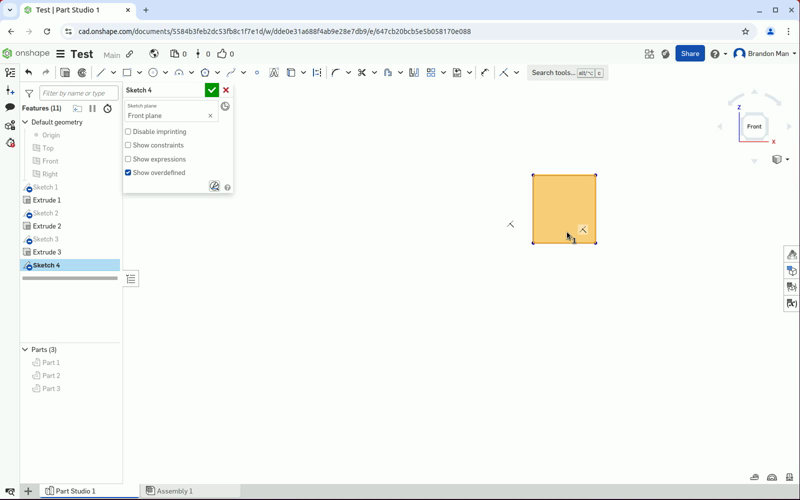
scroll(-6)
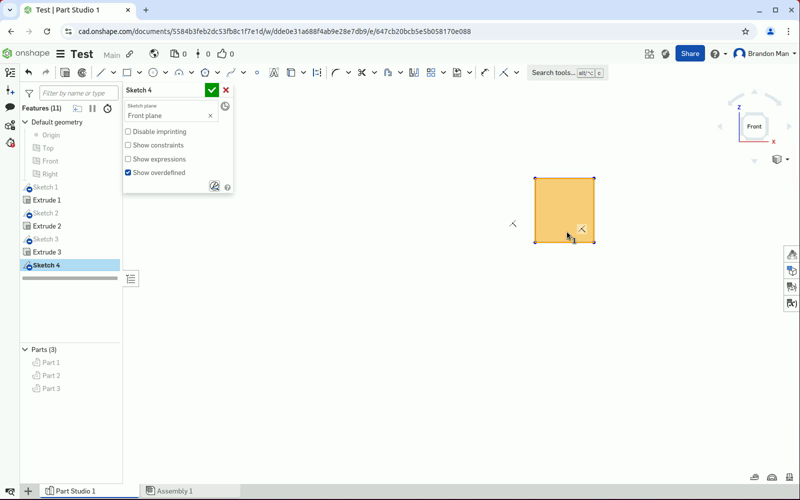
scroll(-6)
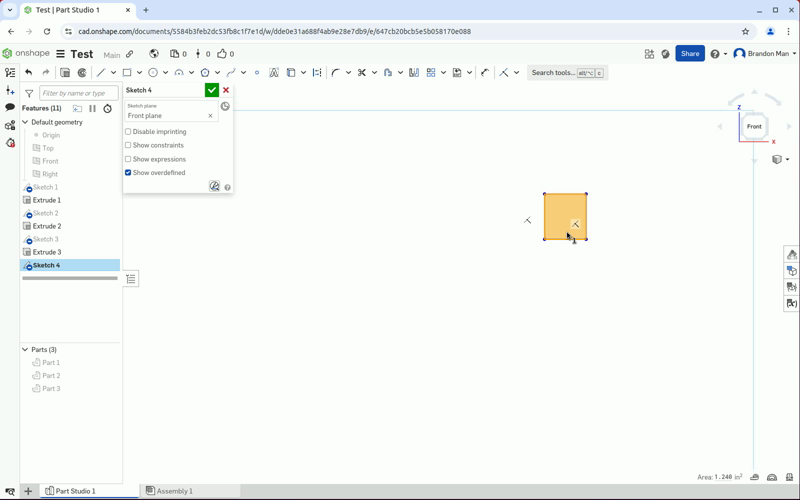
scroll(-6)
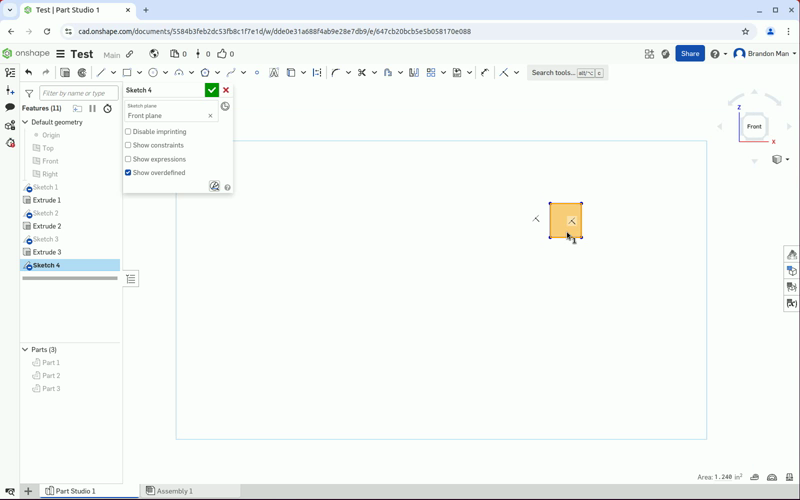
scroll(-6)
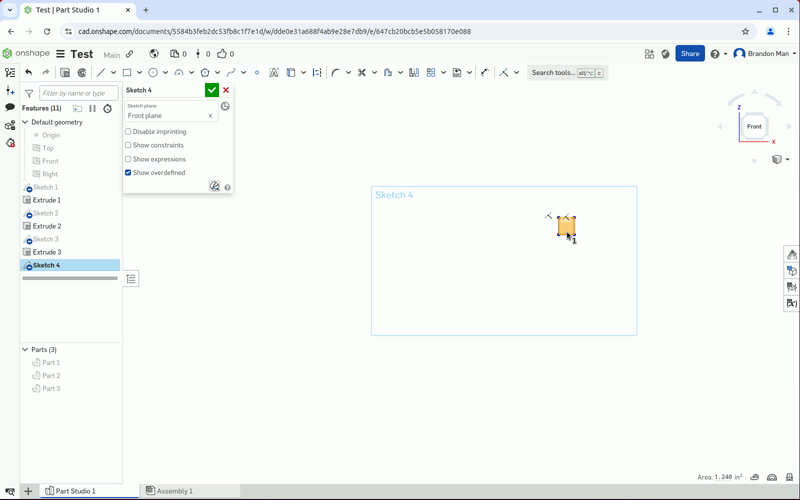
scroll(-6)
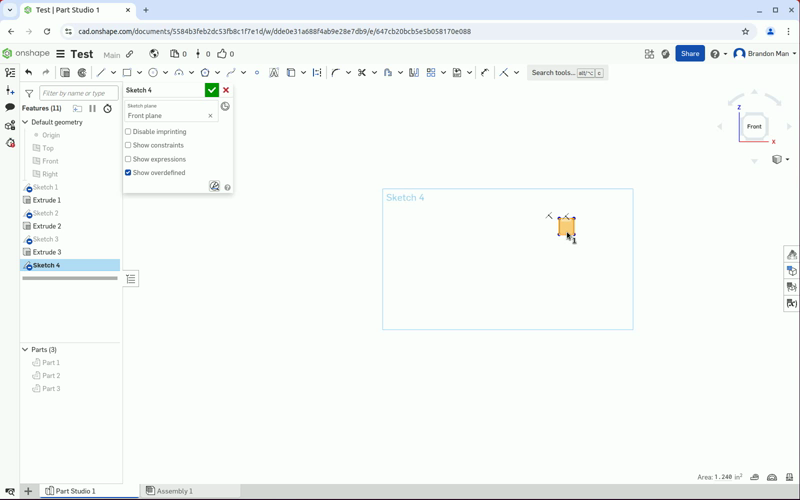
scroll(-6)
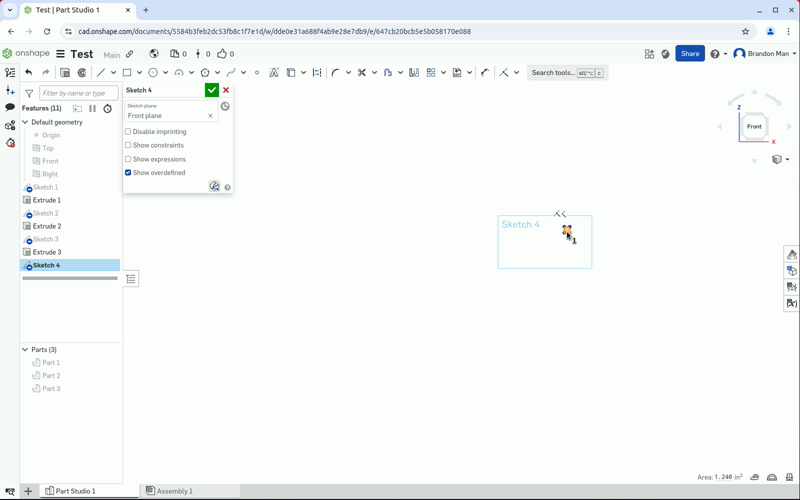
mouse_move(73, 352)
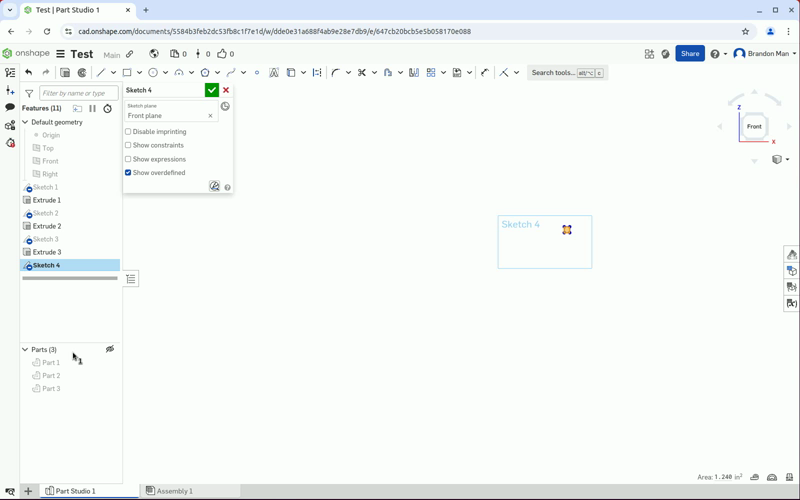
key(shift+y)
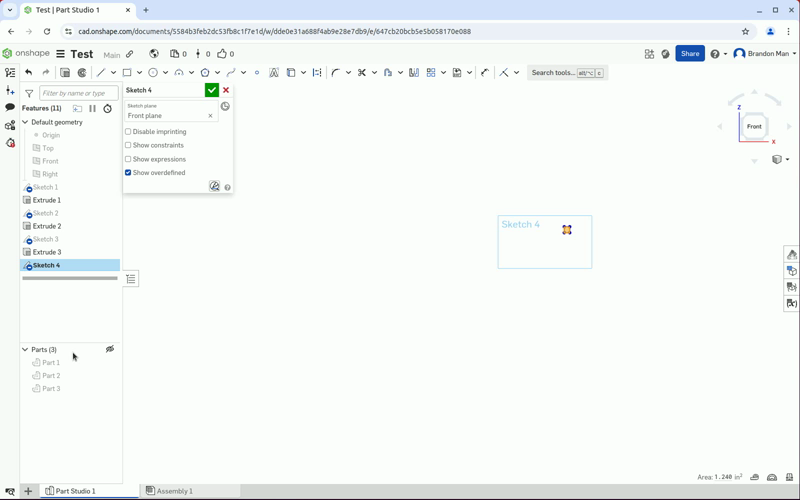
key(shift+e)
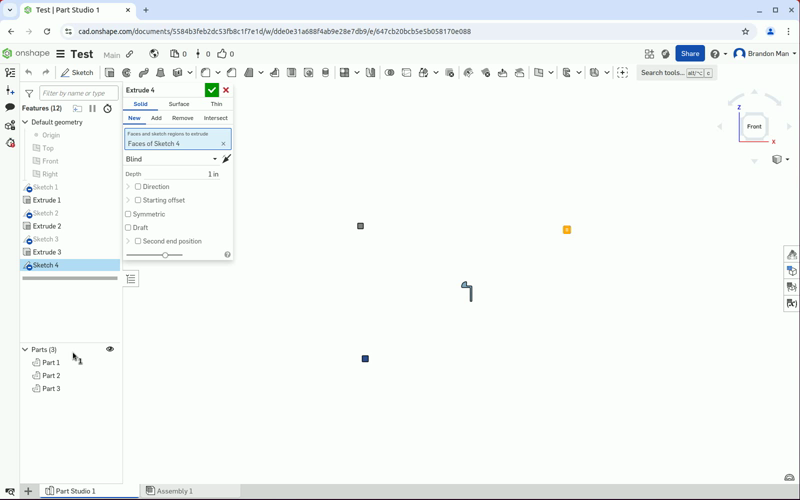
mouse_move(143, 106)
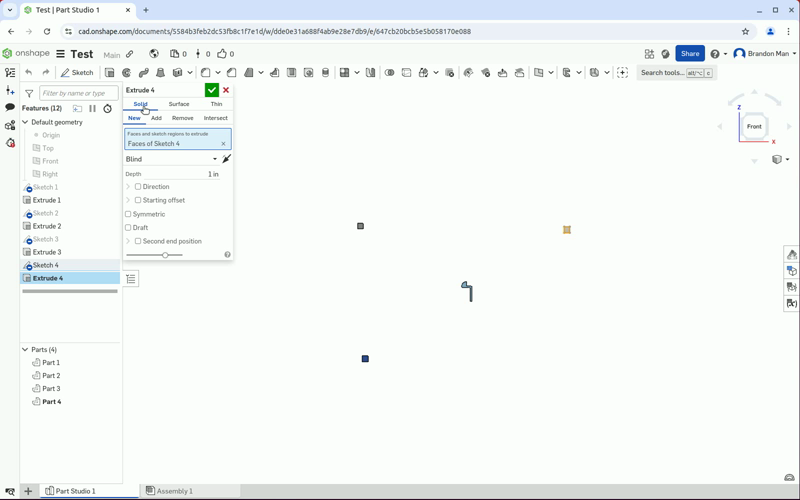
click(143, 106)
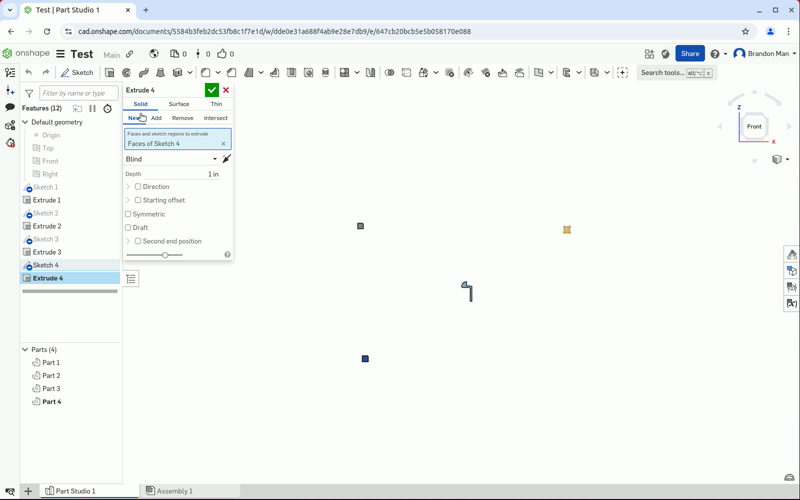
mouse_move(137, 120)
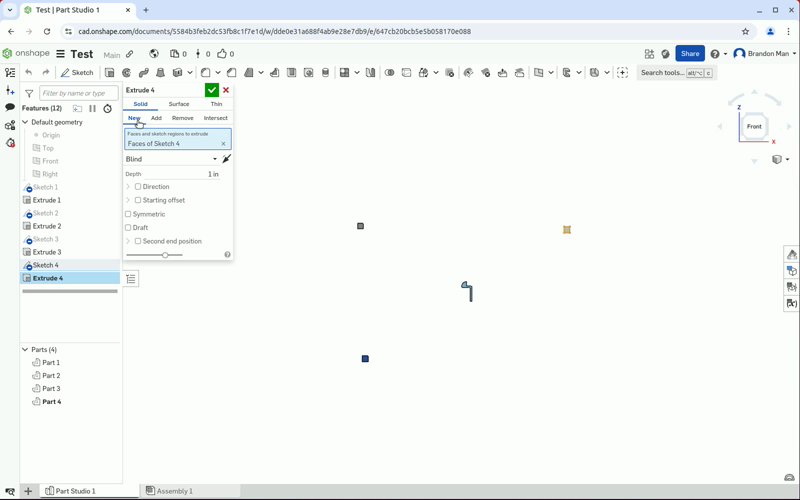
click(137, 120)
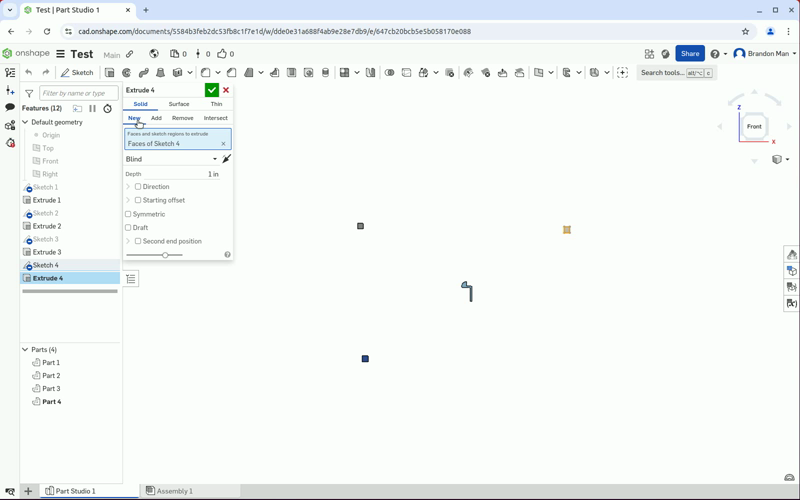
key(tab, 4)
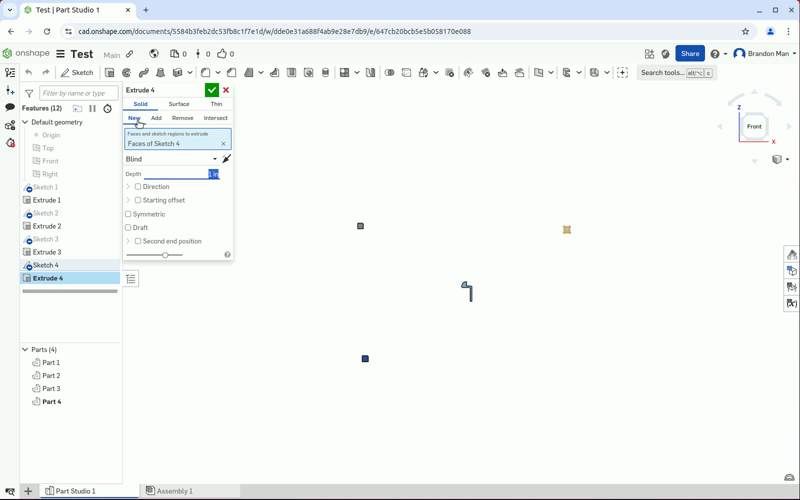
text(7.943)
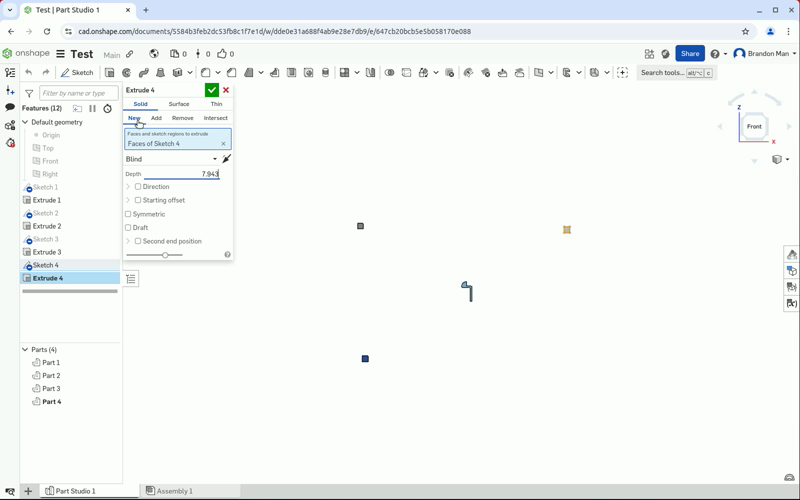
key(enter)
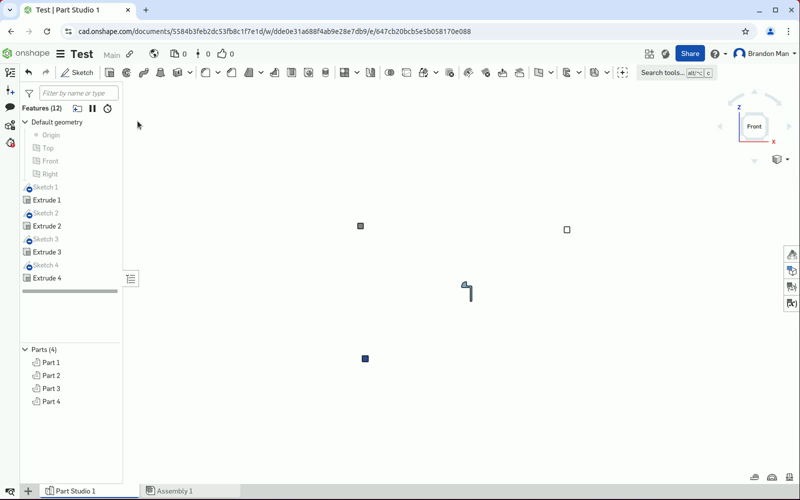
key(shift+h)
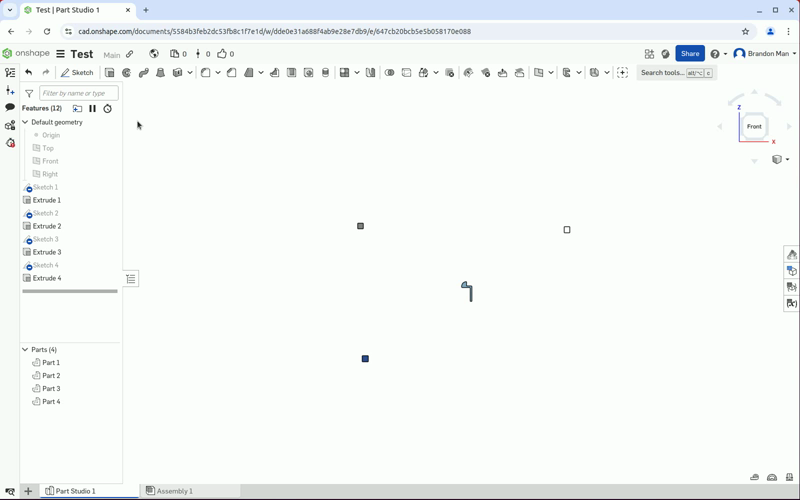
key(shift+h)
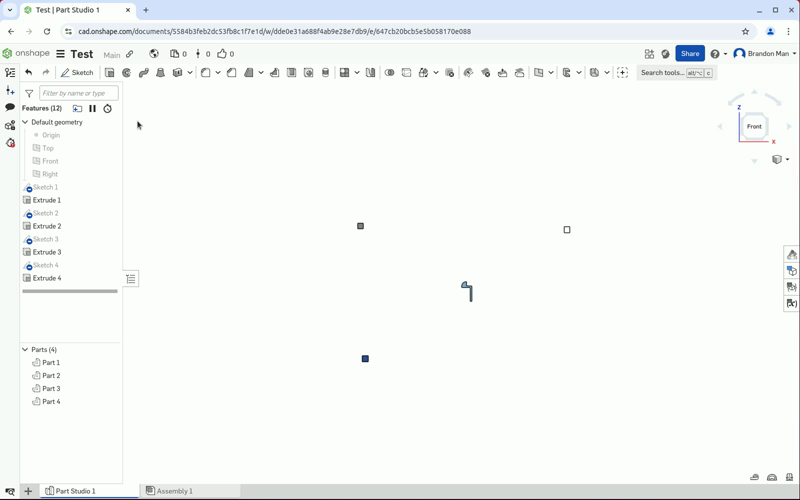
mouse_move(73, 189)
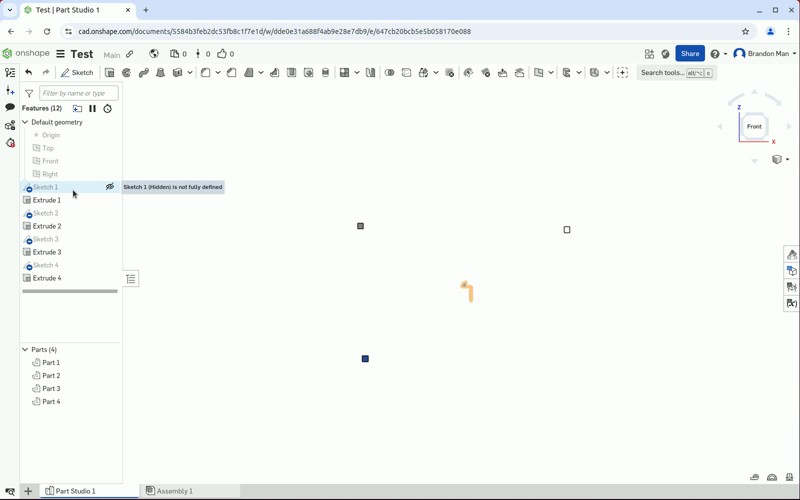
click(73, 189)
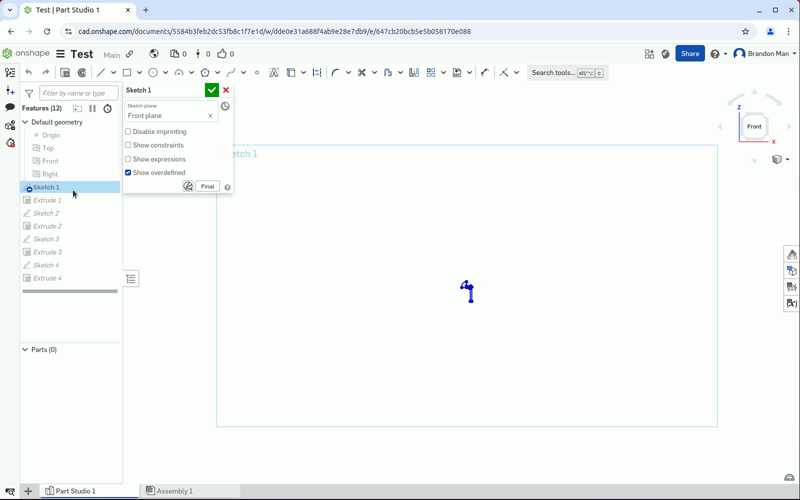
mouse_move(229, 92)
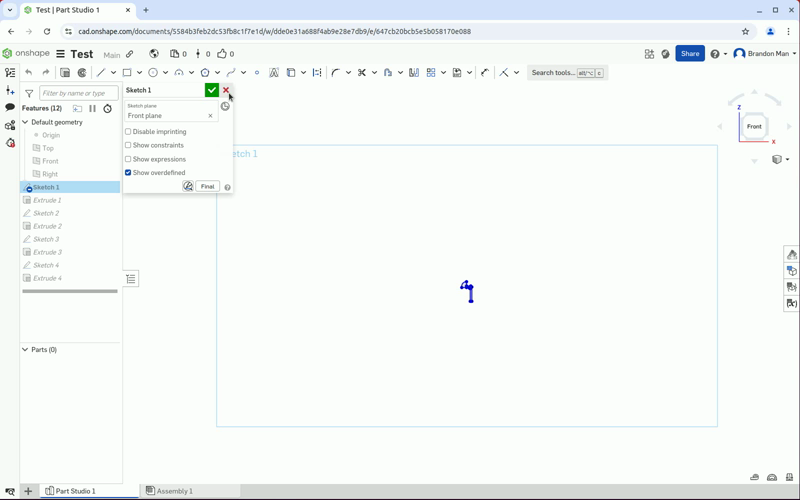
click(229, 92)
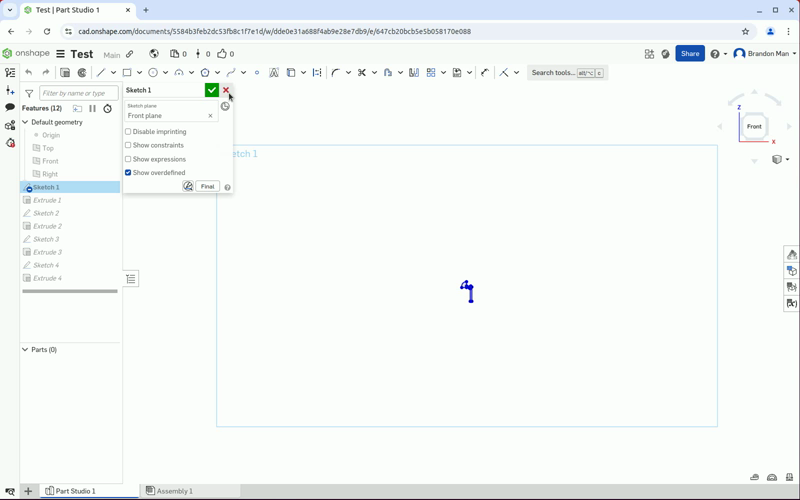
key(shift+s)
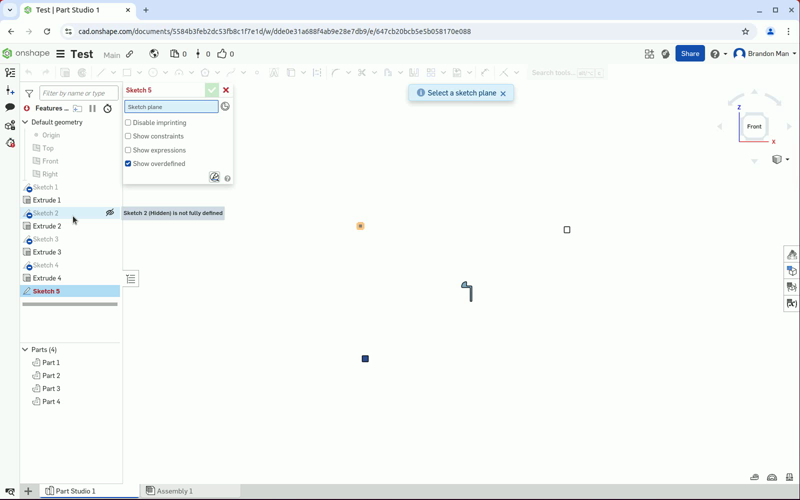
scroll(3)
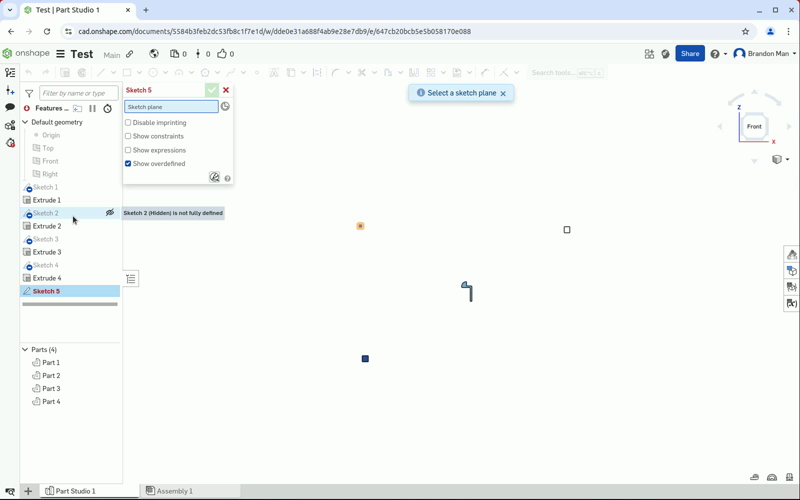
mouse_move(73, 163)
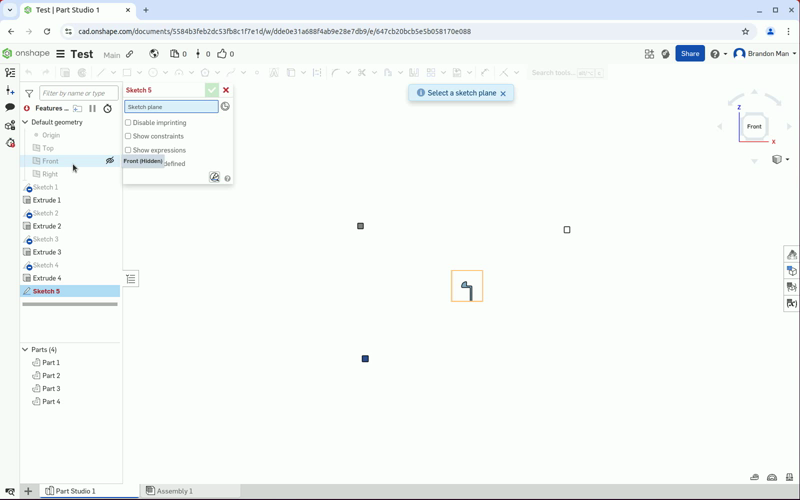
click(73, 163)
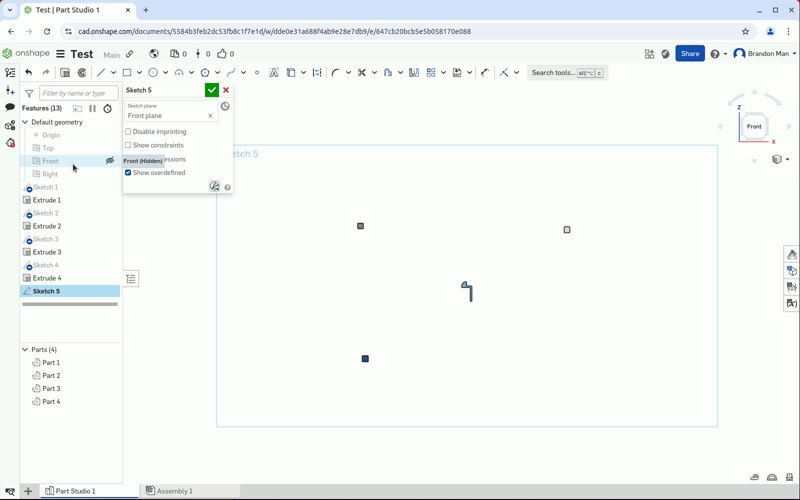
mouse_move(73, 352)
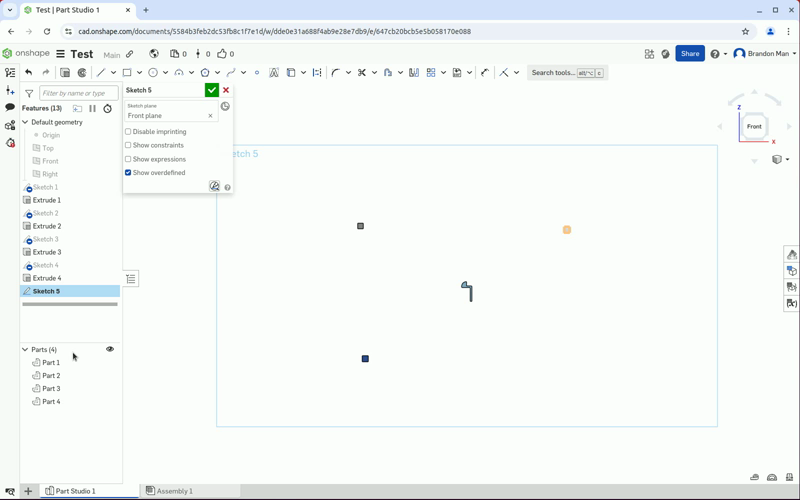
key(y)
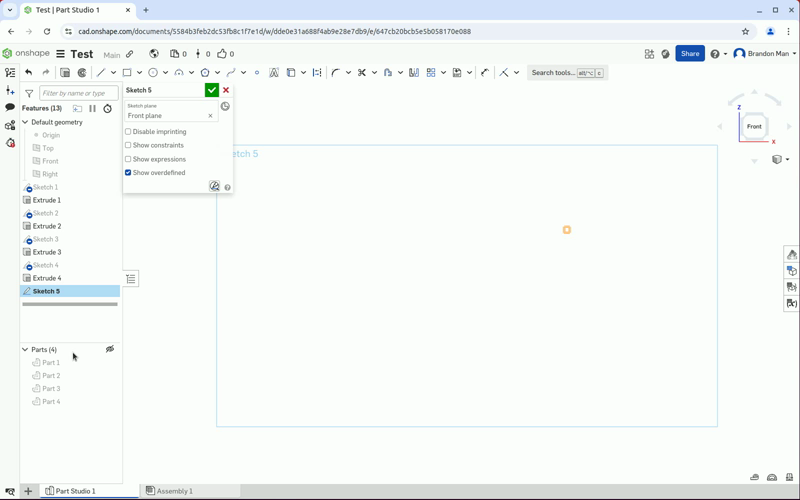
key(l)
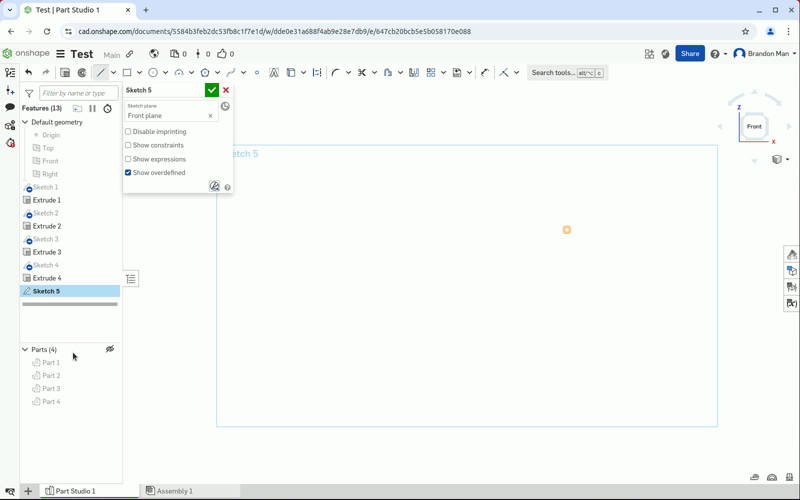
key_down(shift)
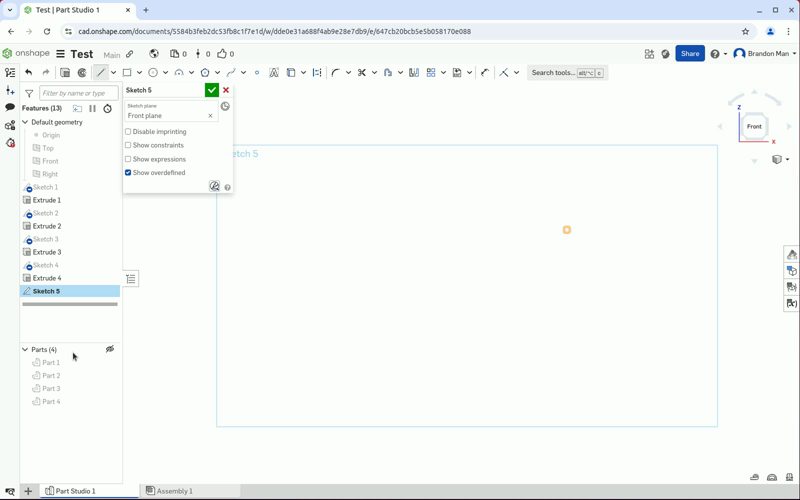
mouse_move(568, 372)
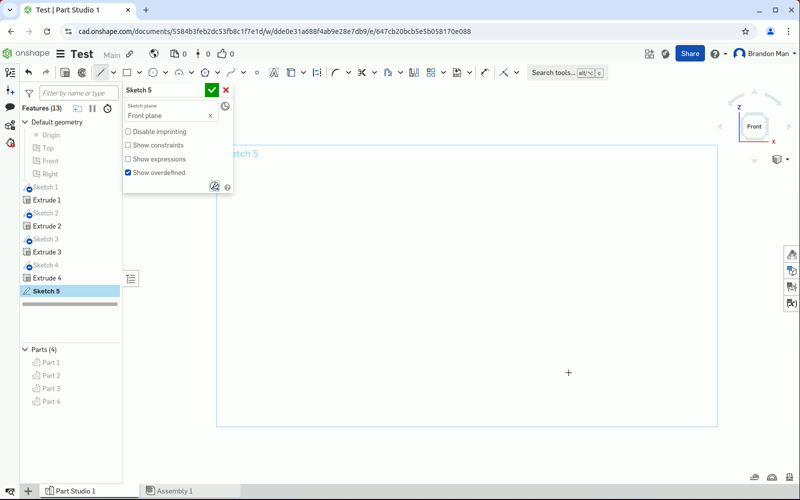
click(568, 372)
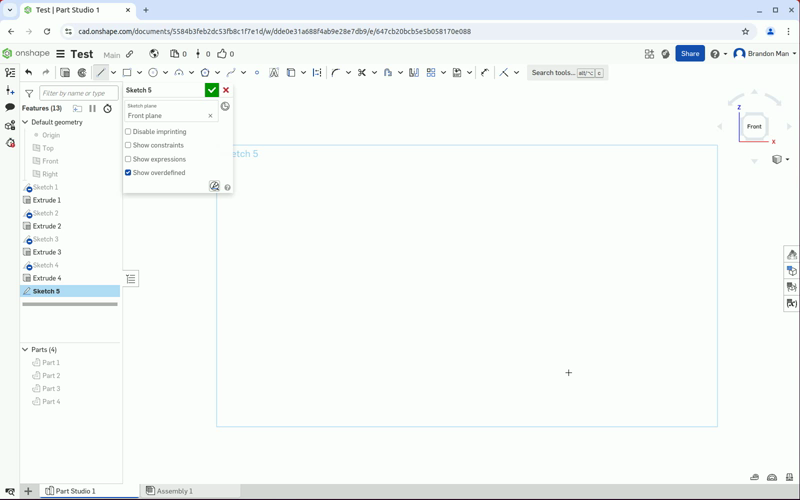
key_up(shift)
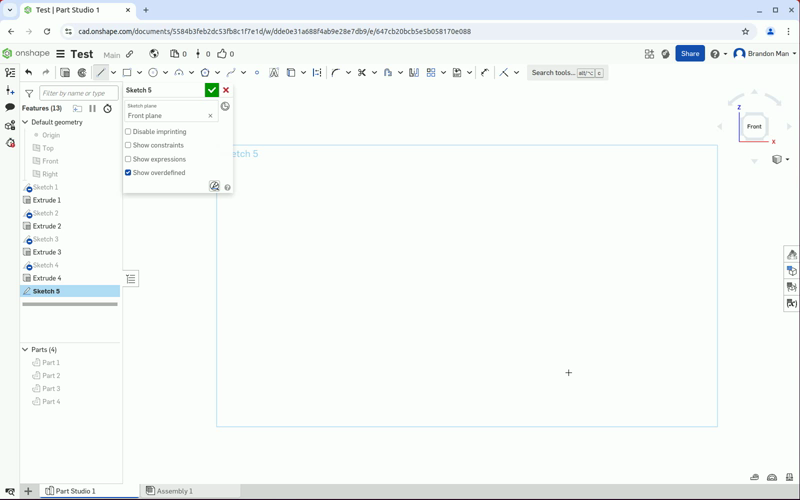
key_down(shift)
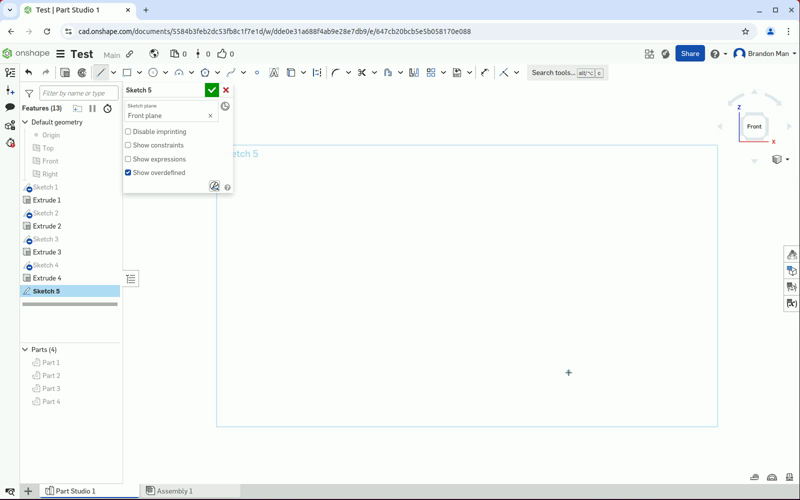
mouse_move(589, 372)
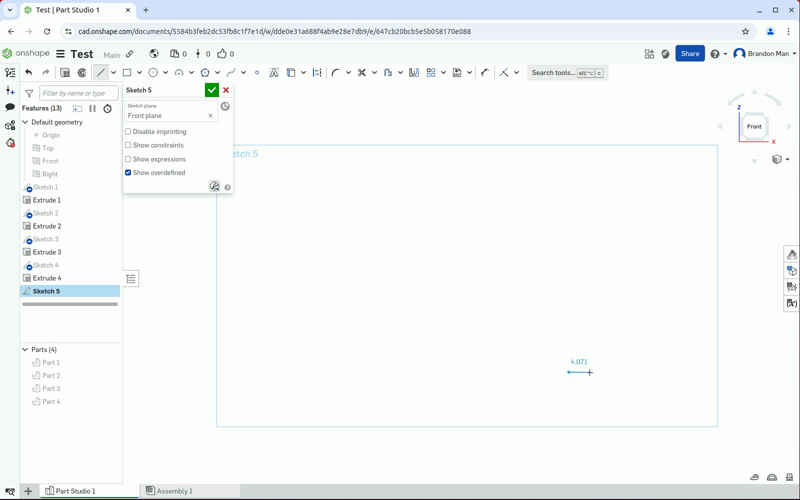
mouse_move(574, 372)
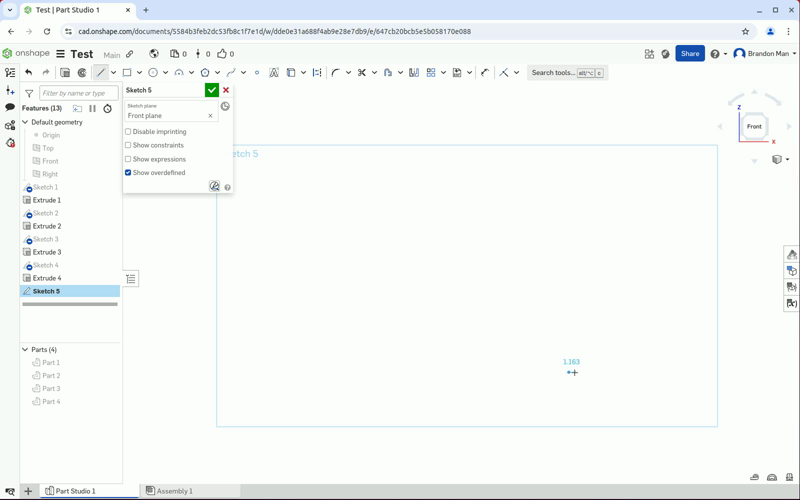
scroll(6)
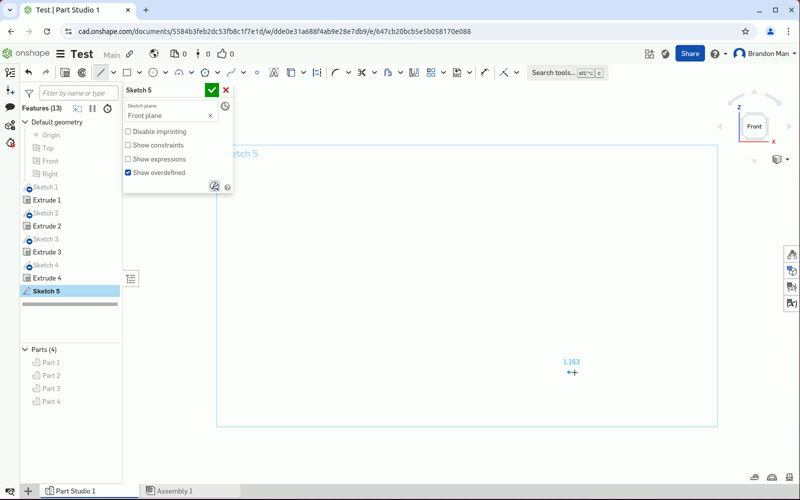
scroll(6)
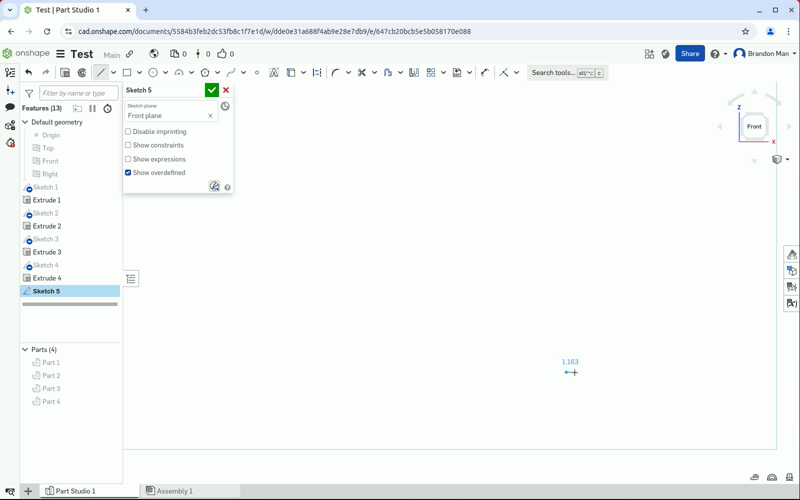
scroll(6)
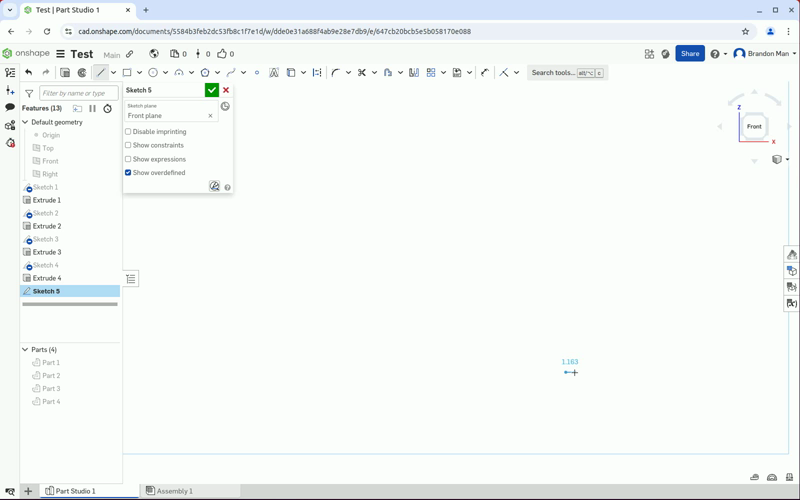
scroll(6)
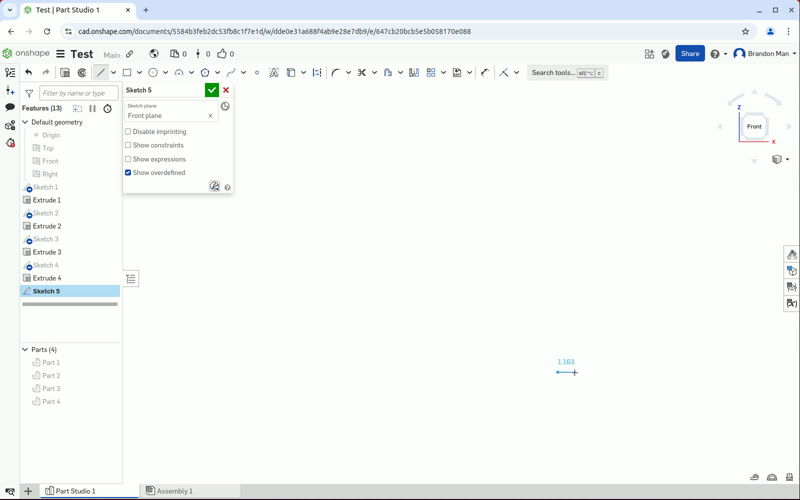
scroll(6)
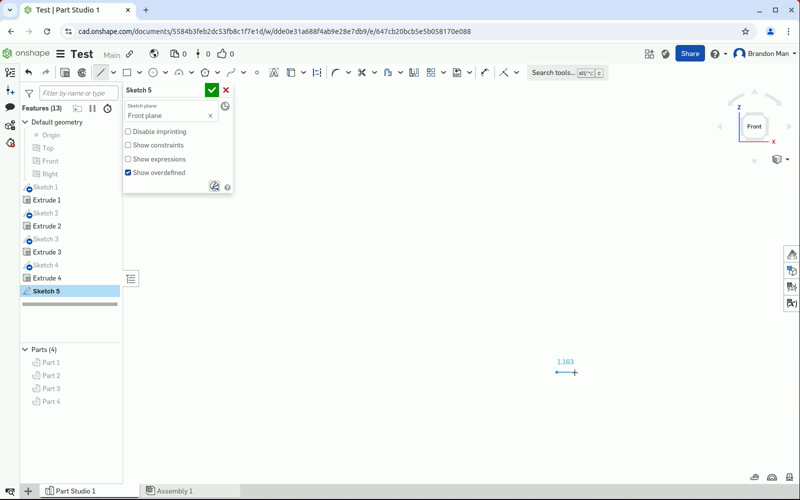
scroll(6)
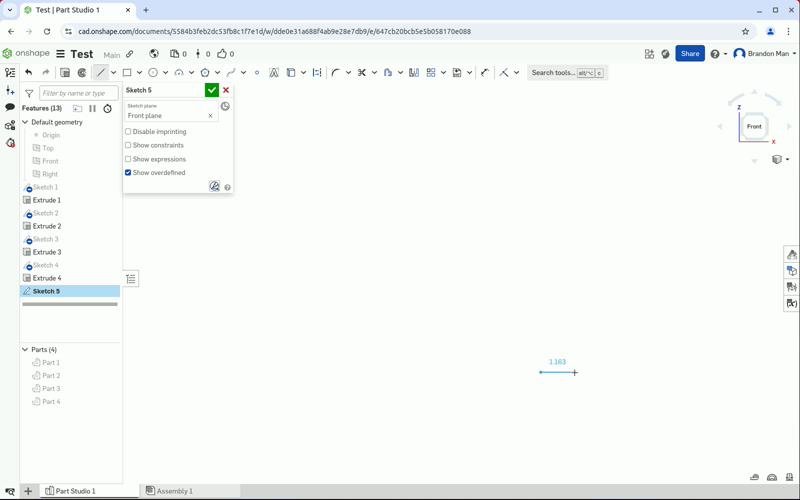
scroll(6)
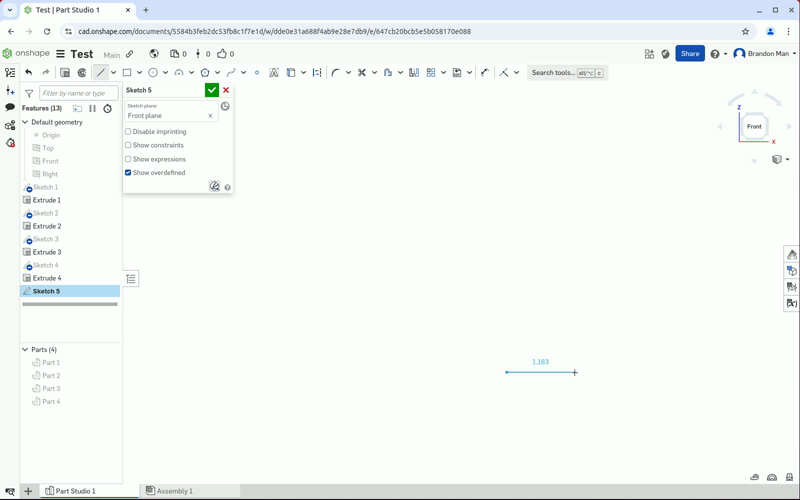
click(574, 372)
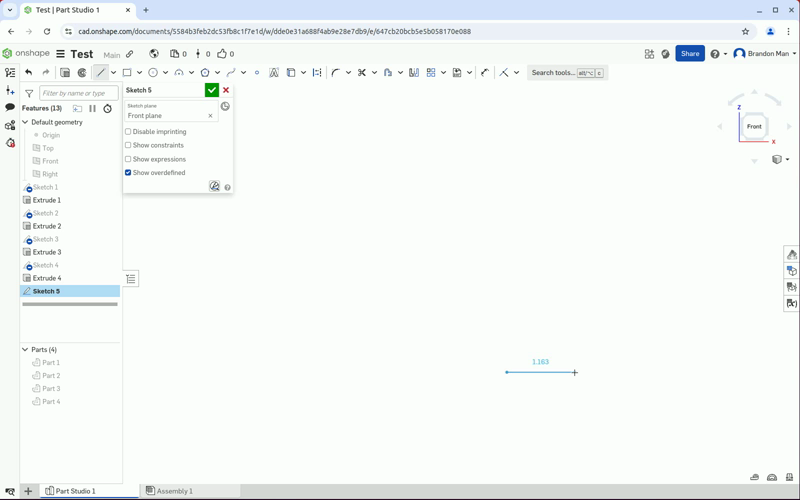
scroll(-6)
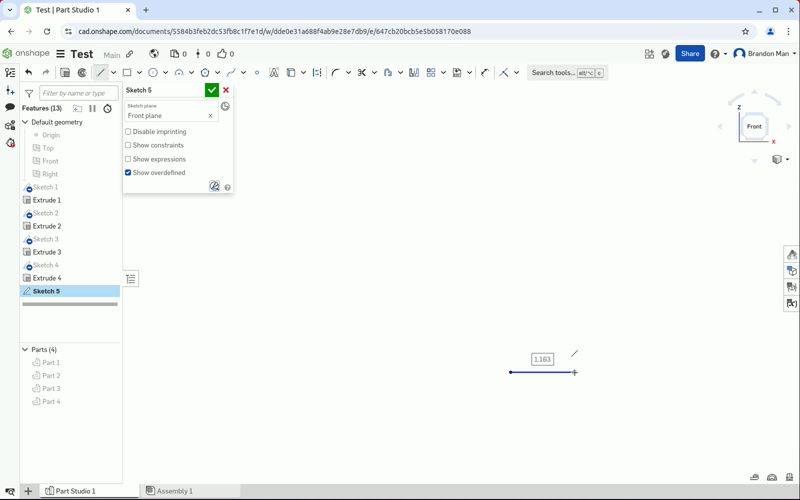
scroll(-6)
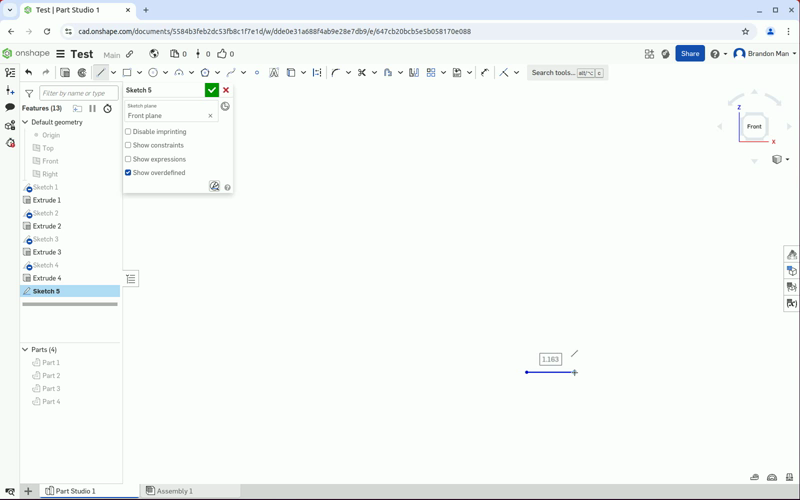
scroll(-6)
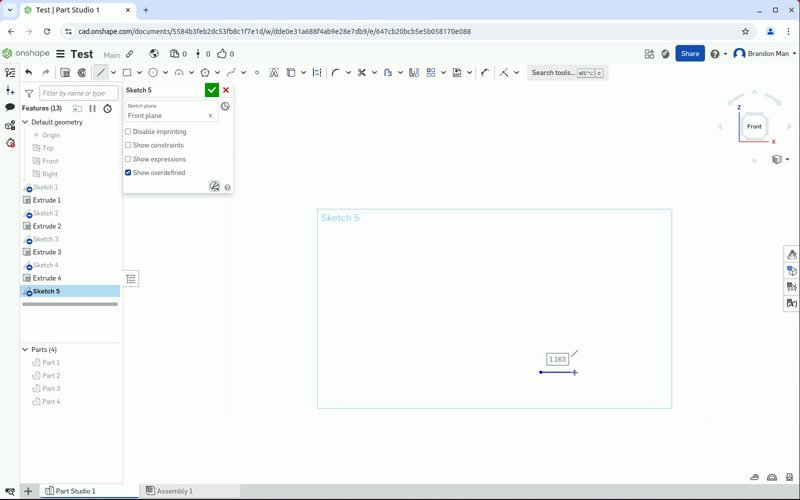
scroll(-6)
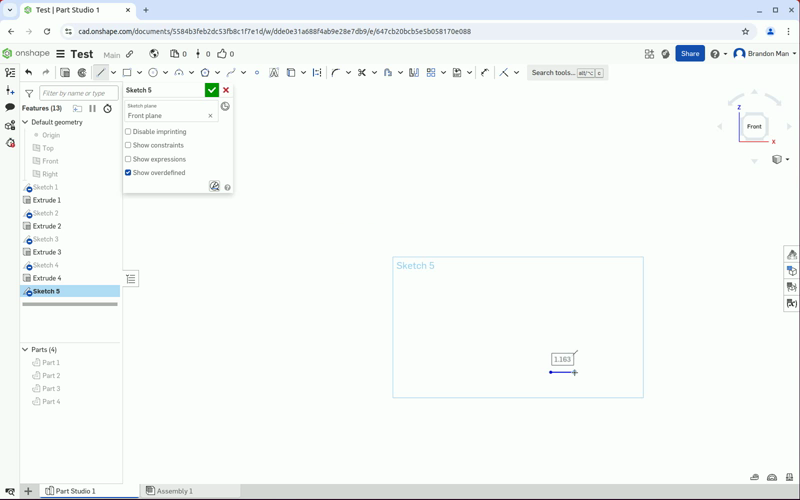
scroll(-6)
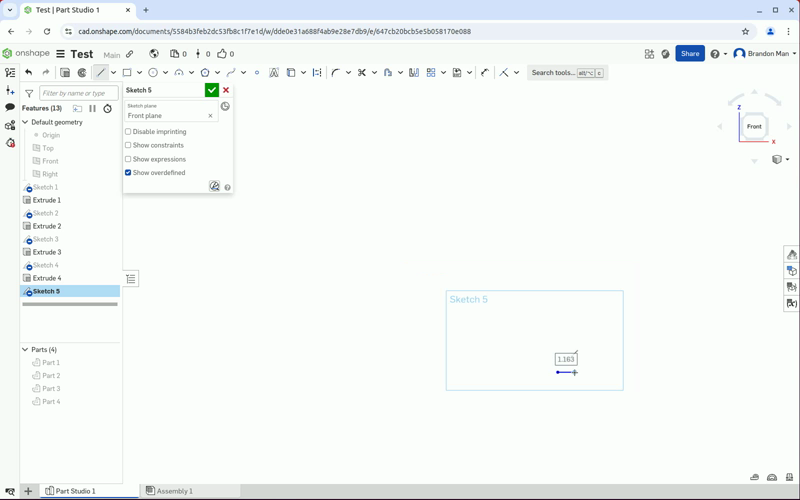
scroll(-6)
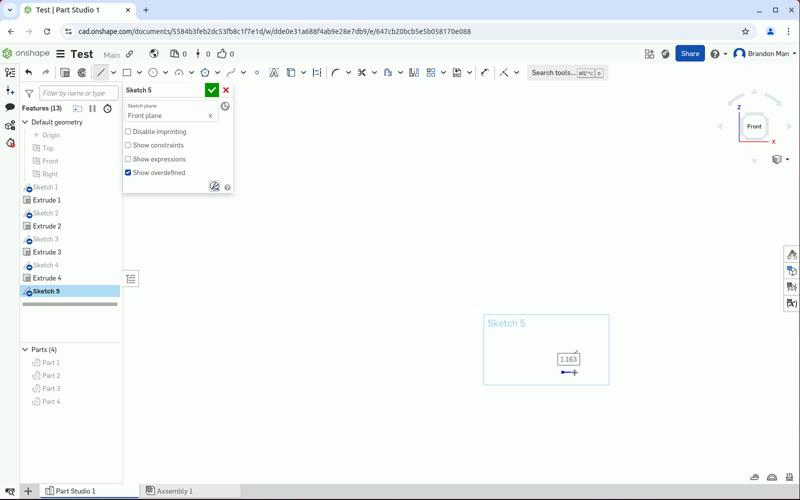
scroll(-6)
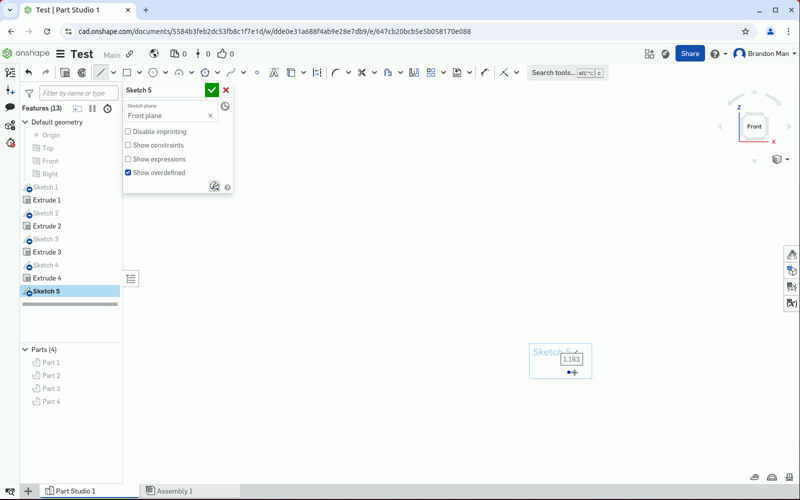
key_up(shift)
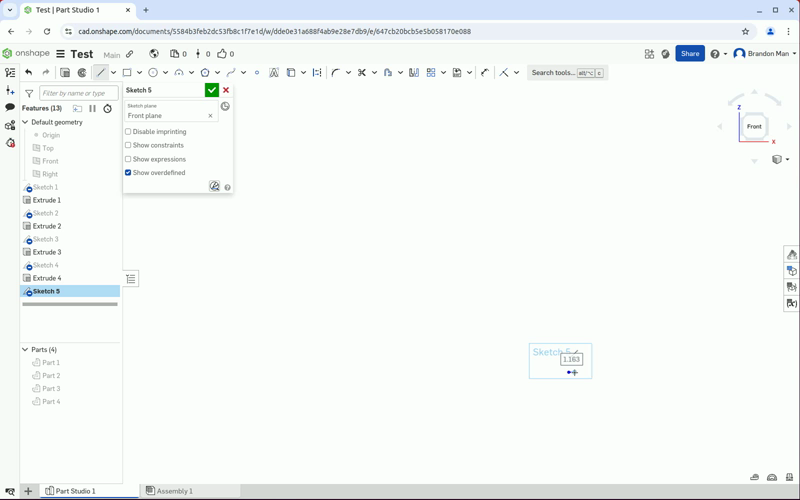
key_down(shift)
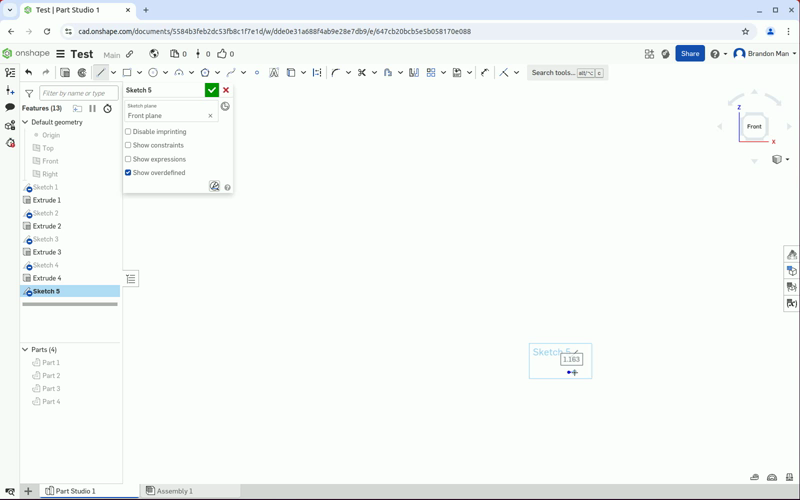
mouse_move(589, 372)
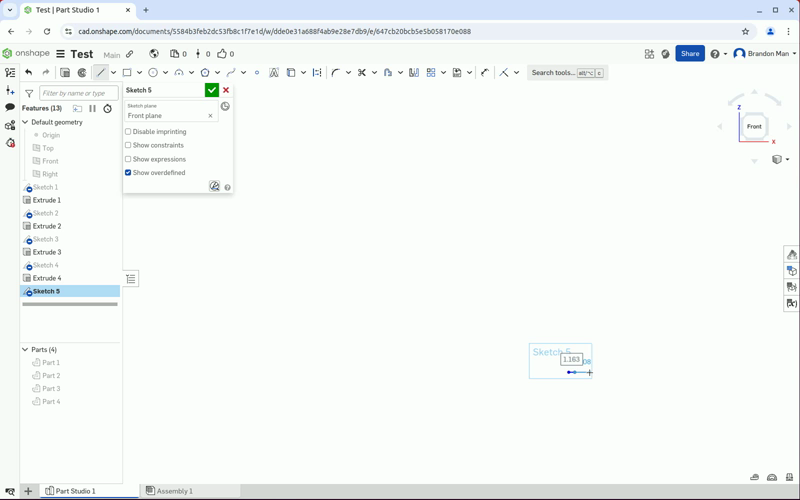
mouse_move(574, 366)
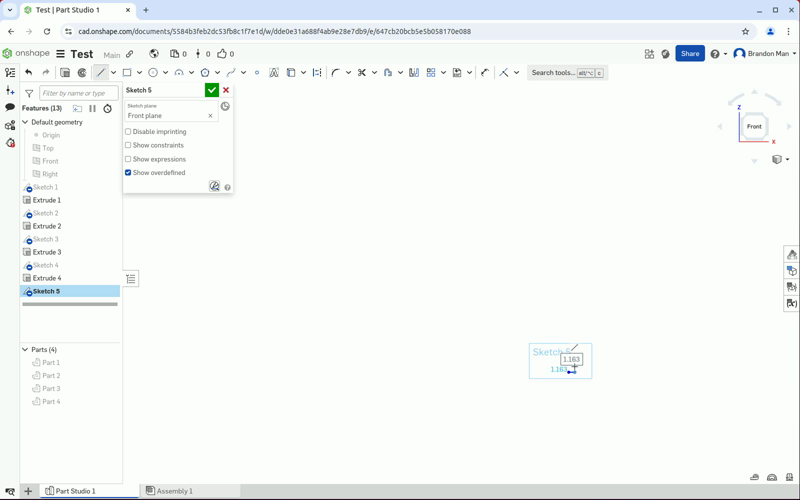
scroll(6)
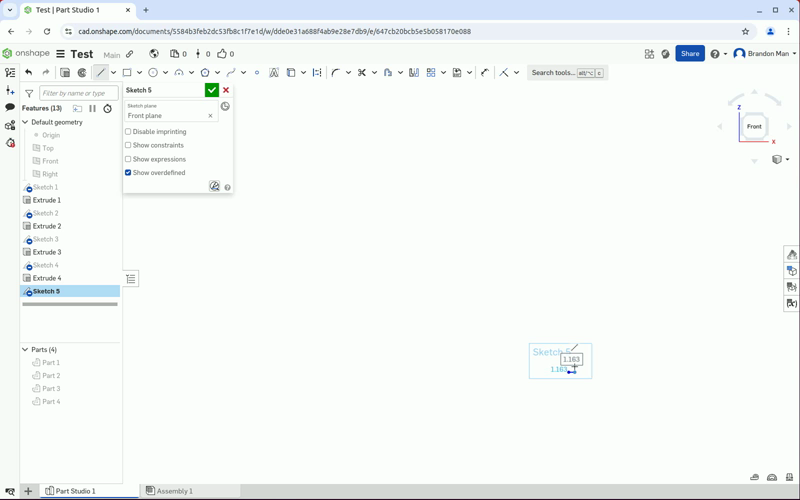
scroll(6)
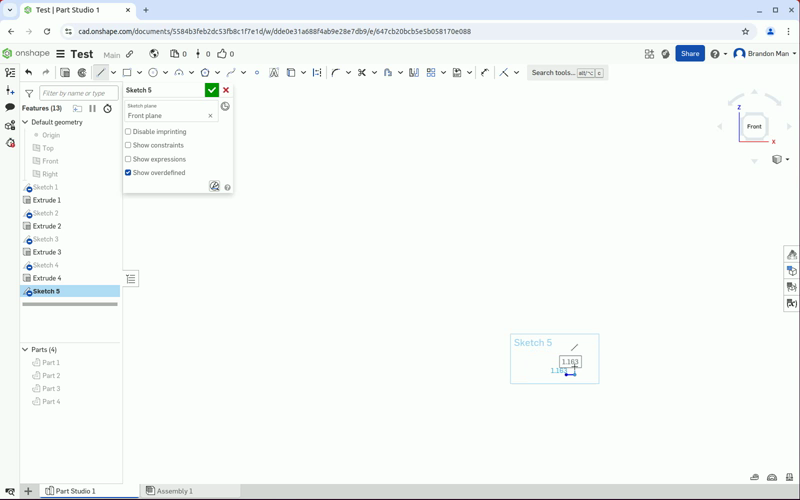
scroll(6)
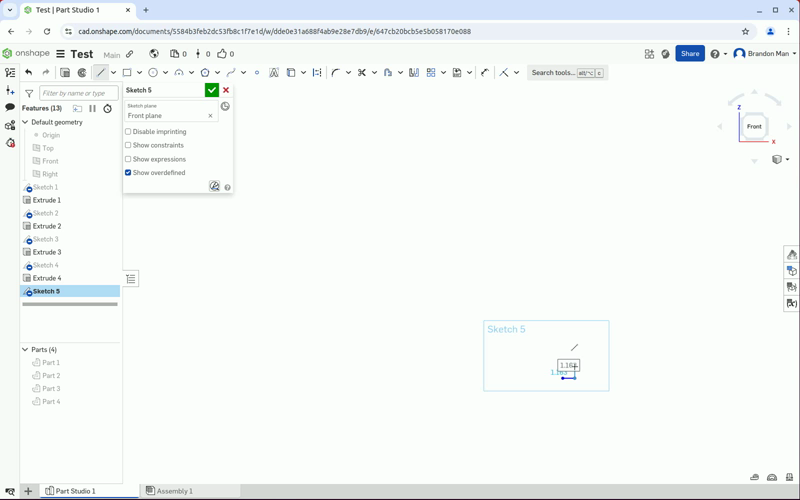
scroll(6)
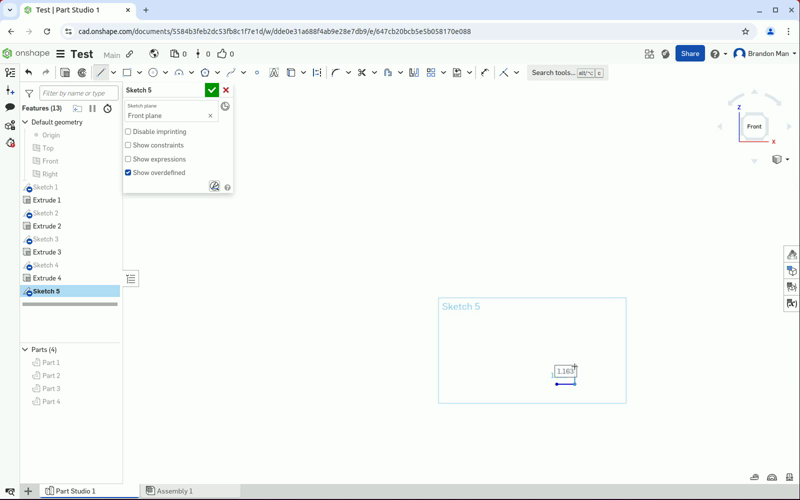
scroll(6)
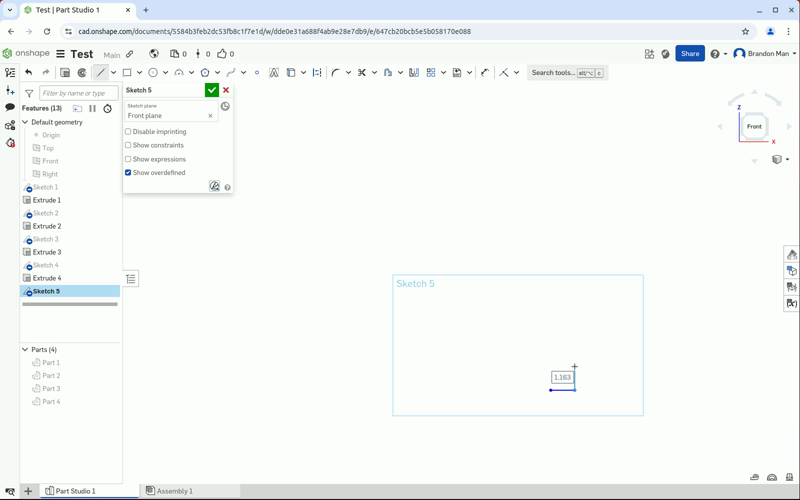
scroll(6)
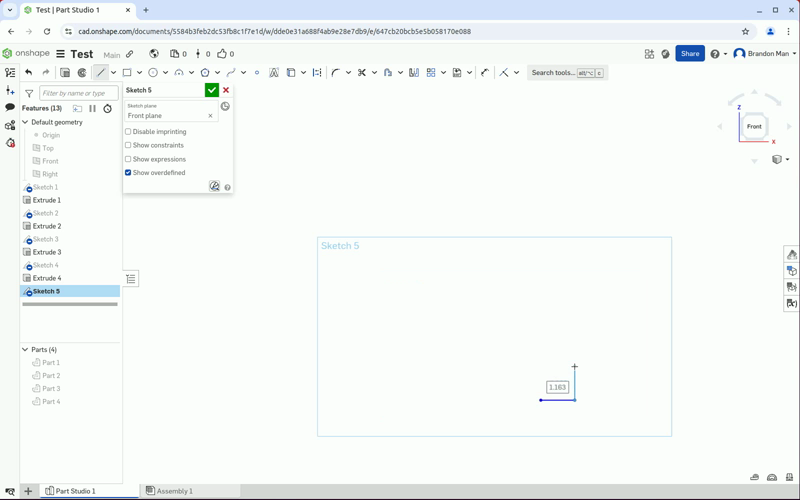
scroll(6)
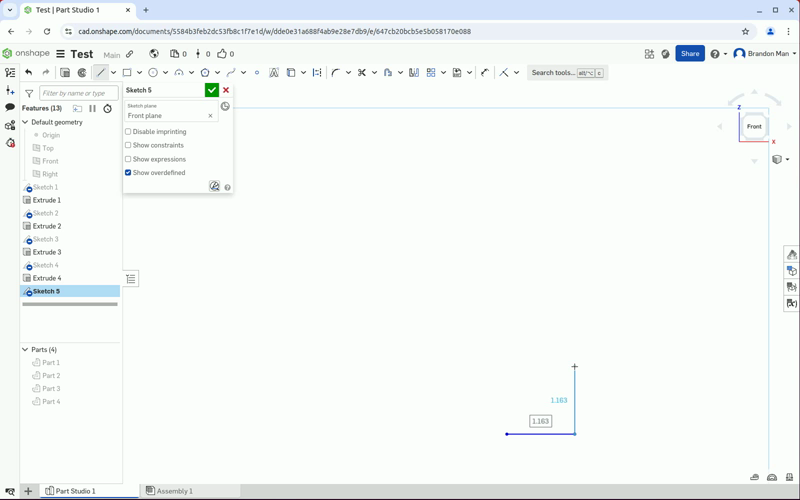
click(574, 366)
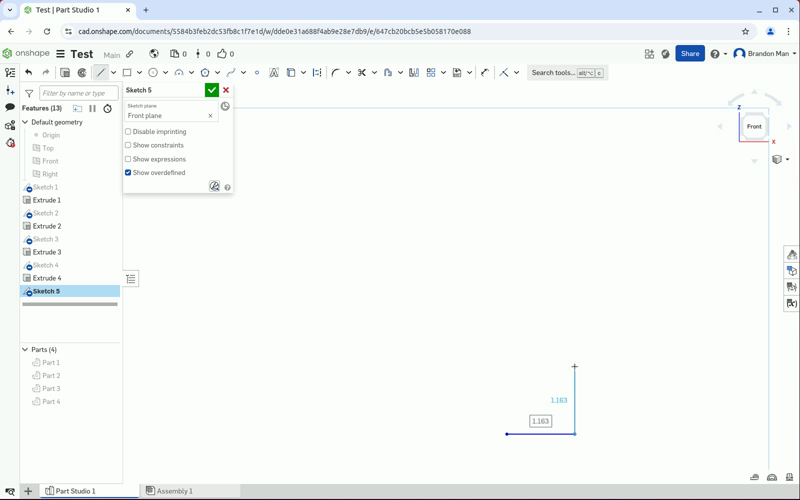
scroll(-6)
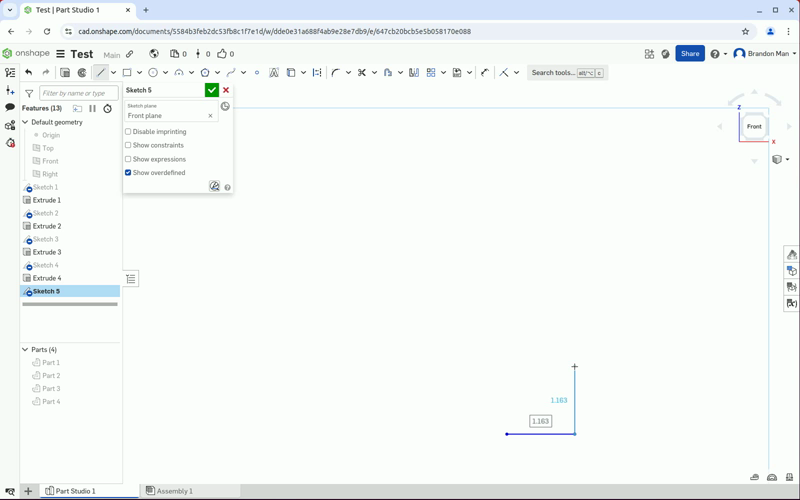
scroll(-6)
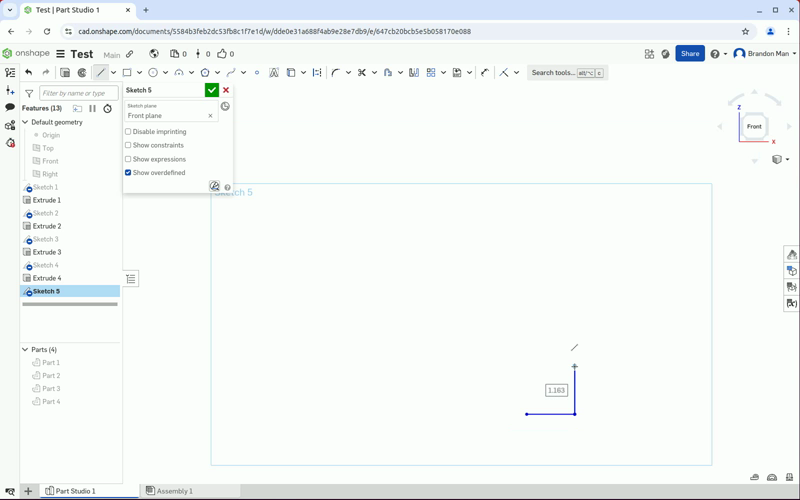
scroll(-6)
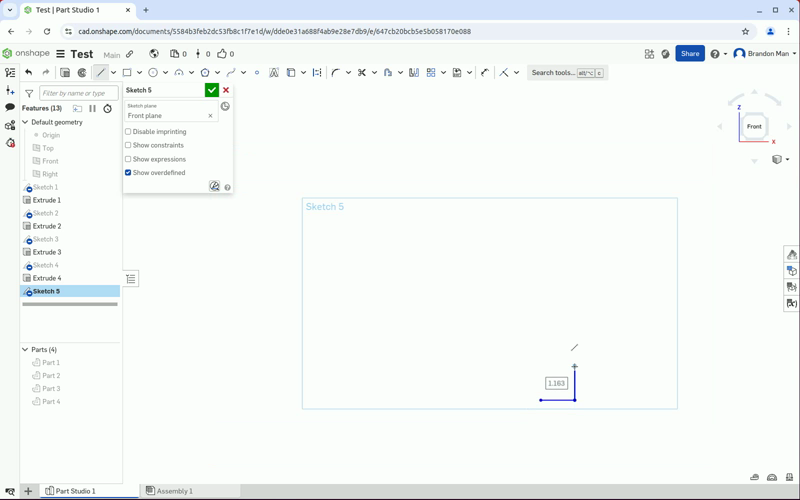
scroll(-6)
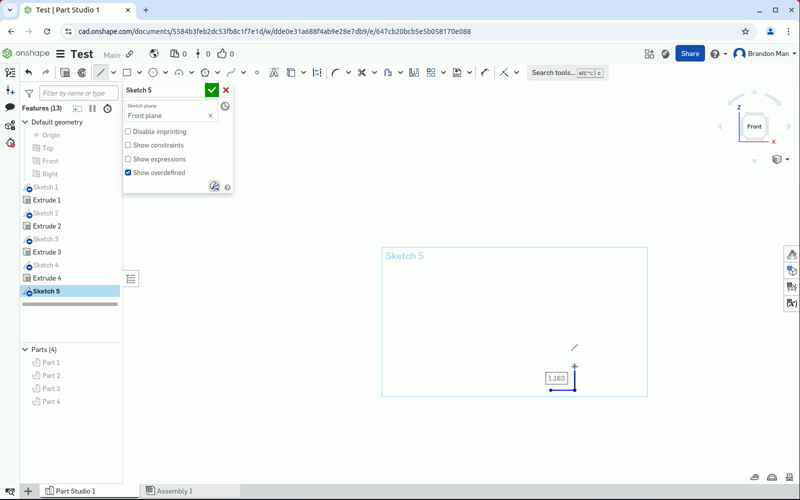
scroll(-6)
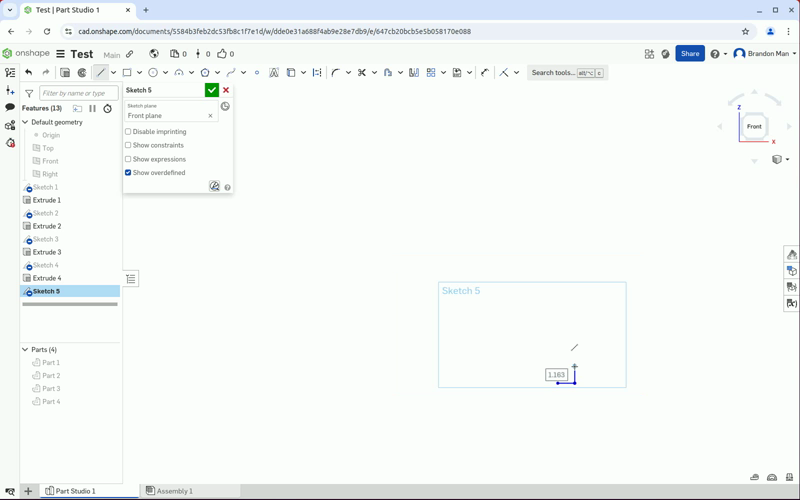
scroll(-6)
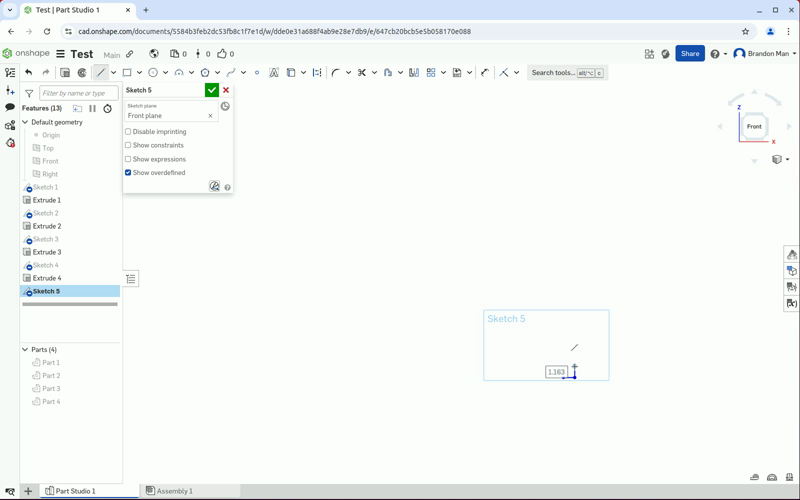
scroll(-6)
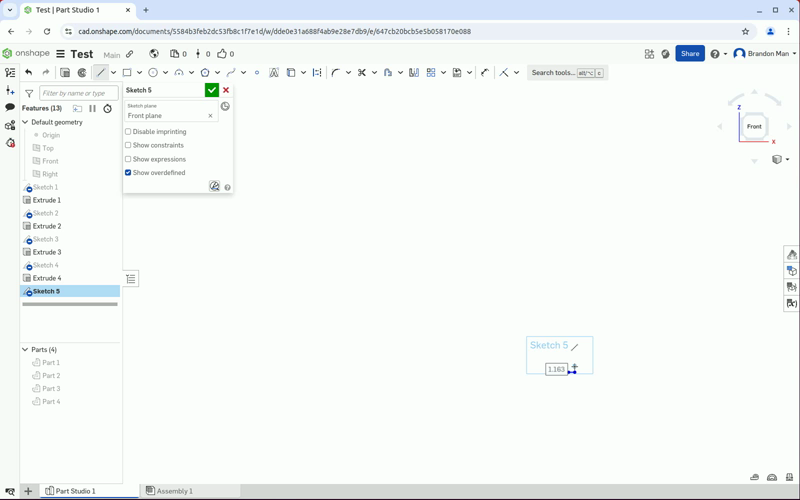
key_up(shift)
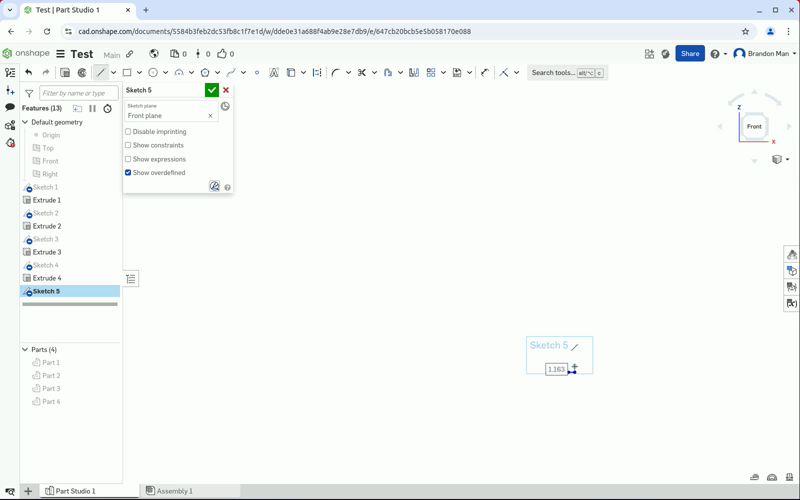
key_down(shift)
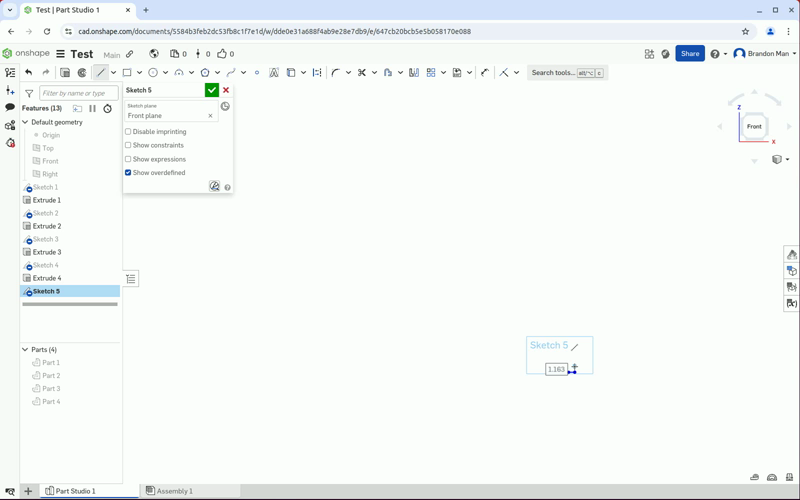
mouse_move(589, 366)
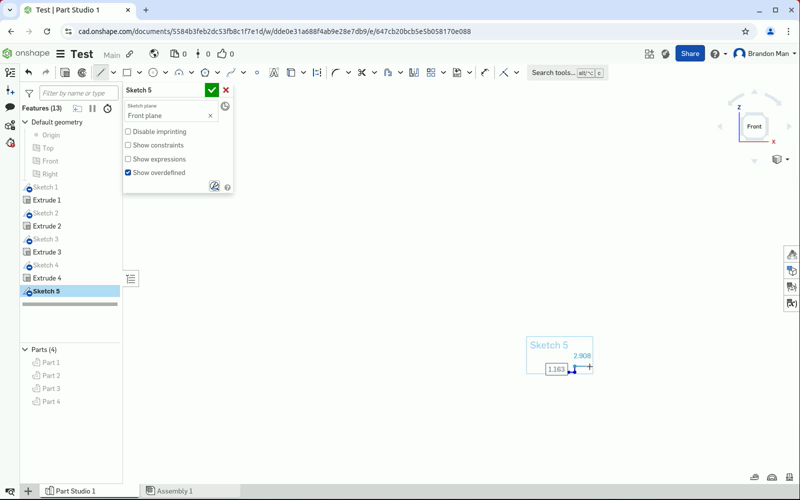
mouse_move(568, 366)
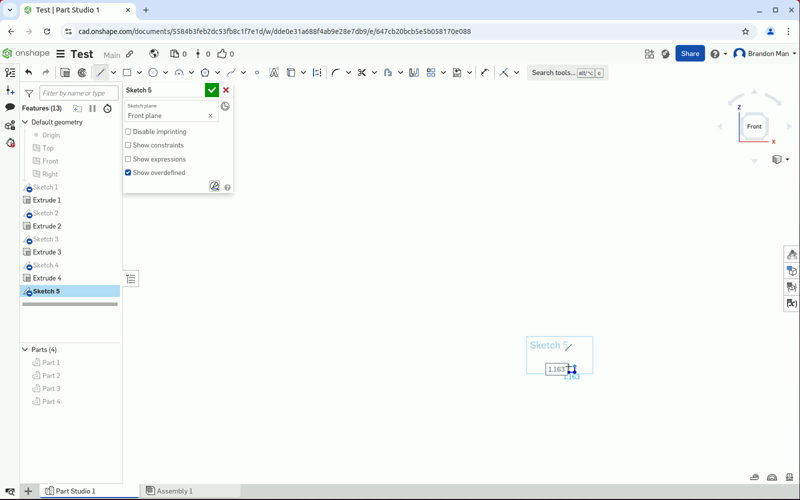
scroll(6)
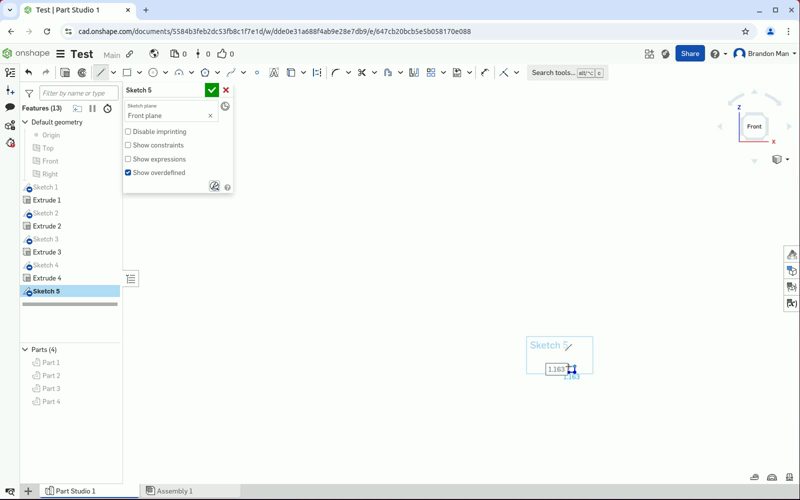
scroll(6)
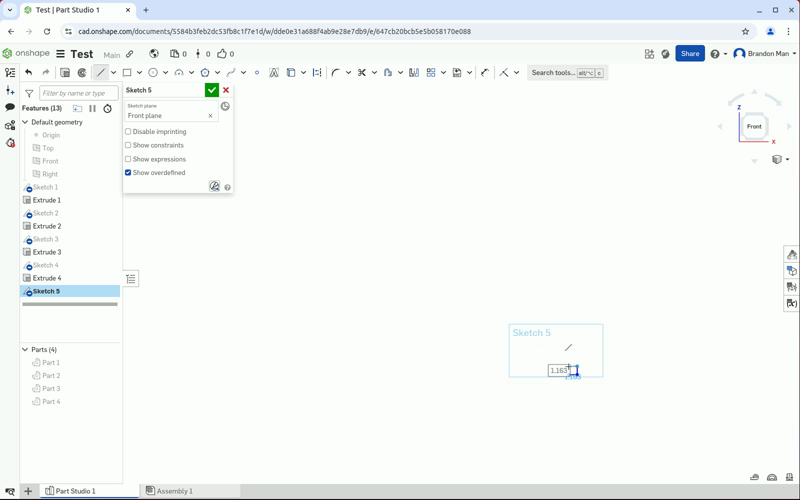
scroll(6)
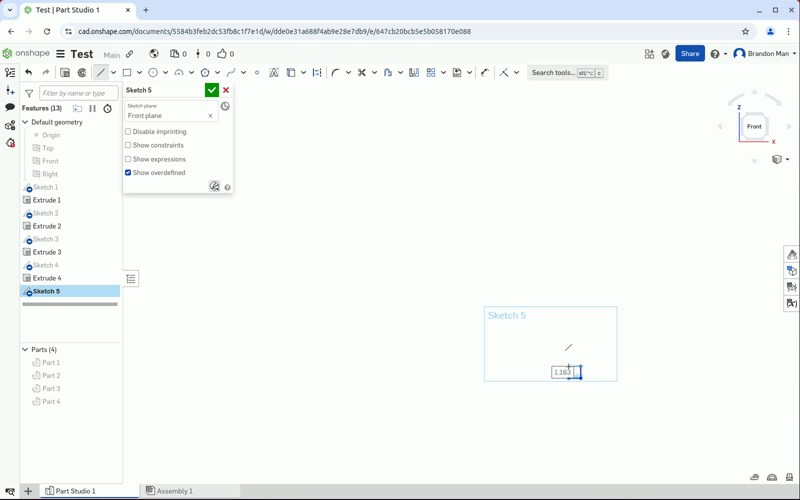
scroll(6)
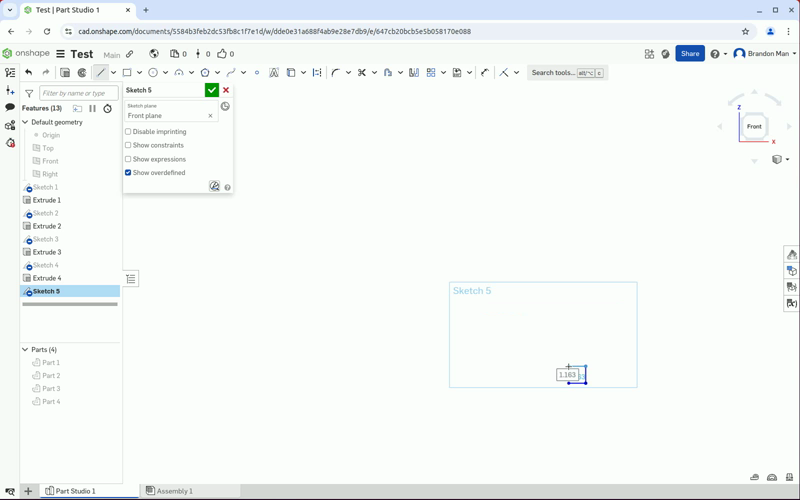
scroll(6)
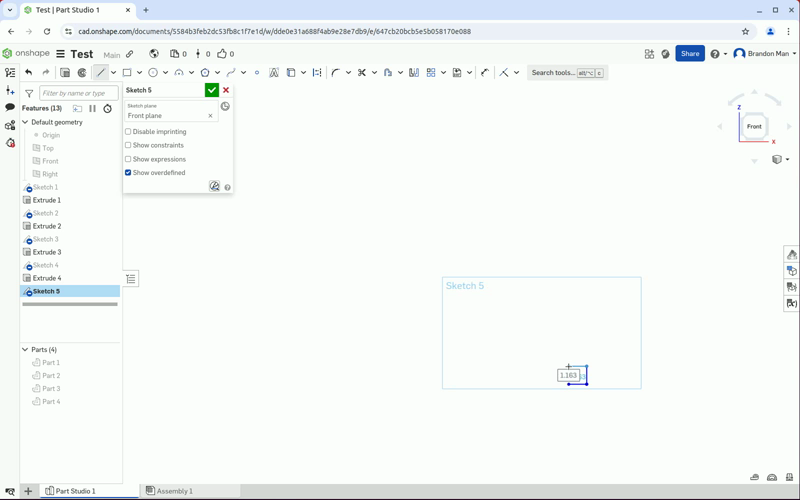
scroll(6)
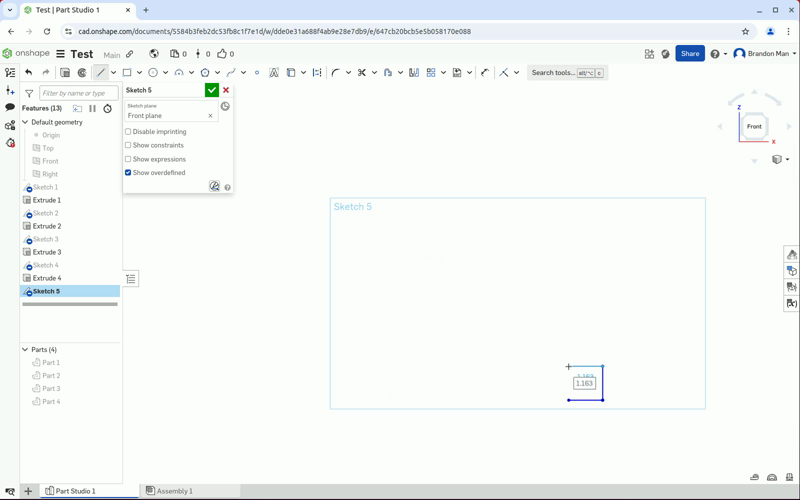
scroll(6)
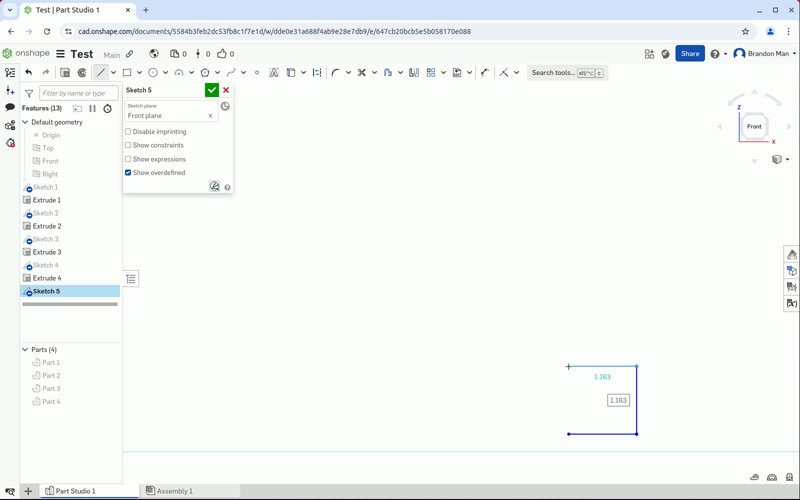
click(568, 366)
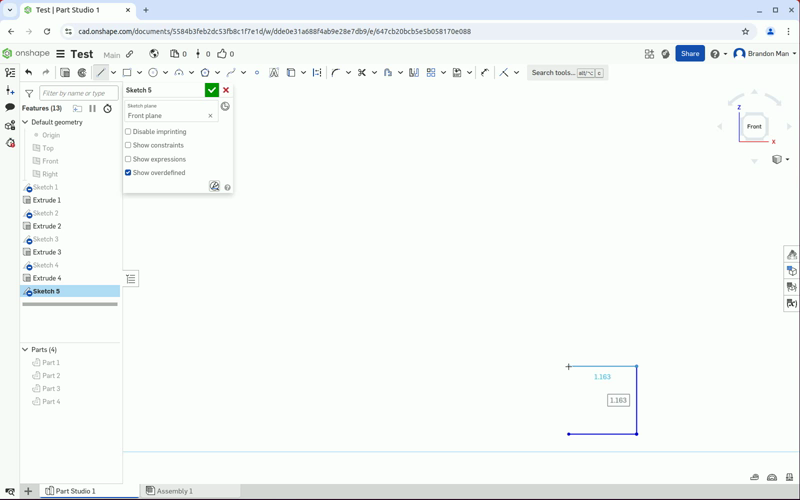
scroll(-6)
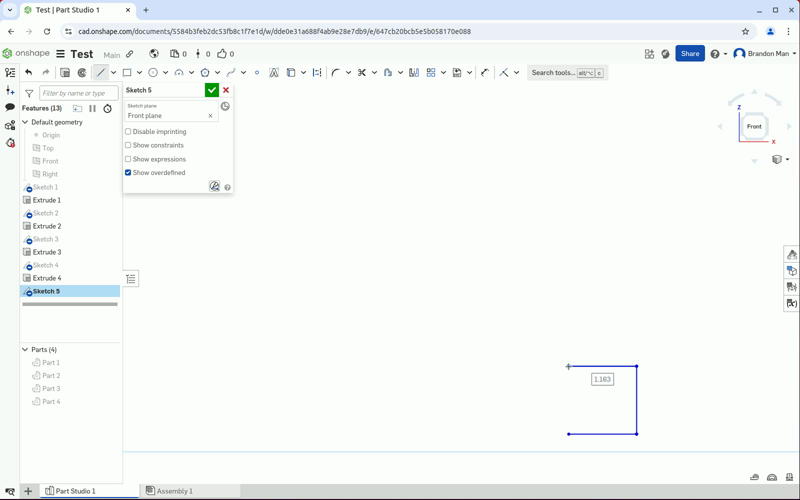
scroll(-6)
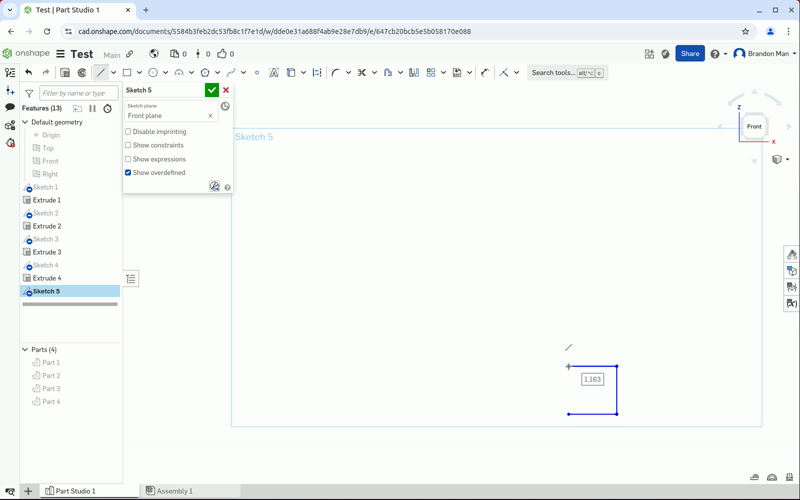
scroll(-6)
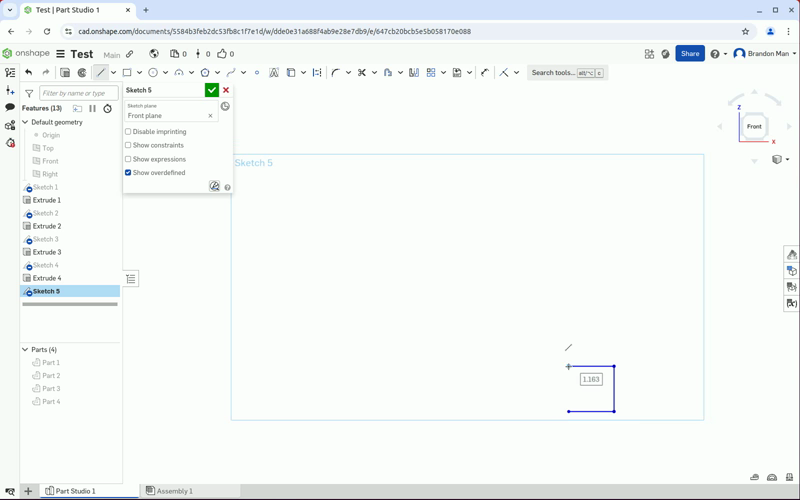
scroll(-6)
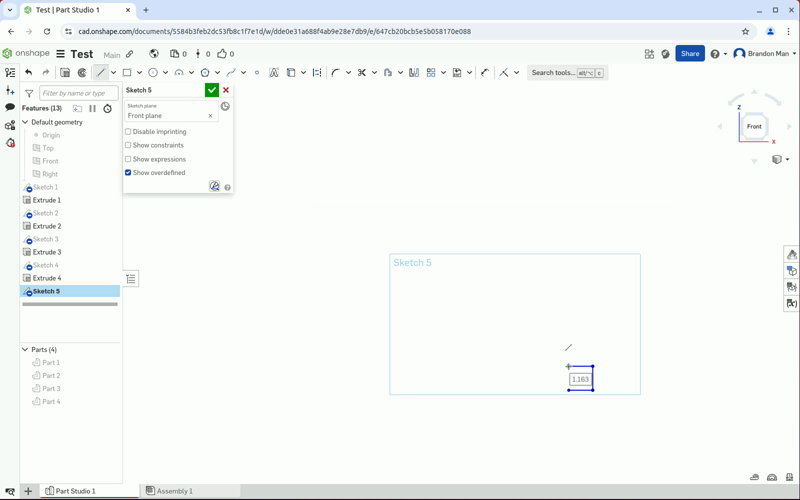
scroll(-6)
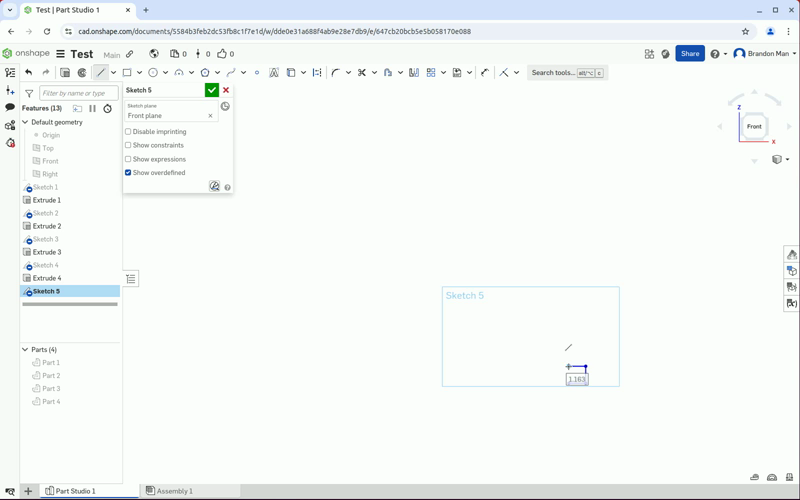
scroll(-6)
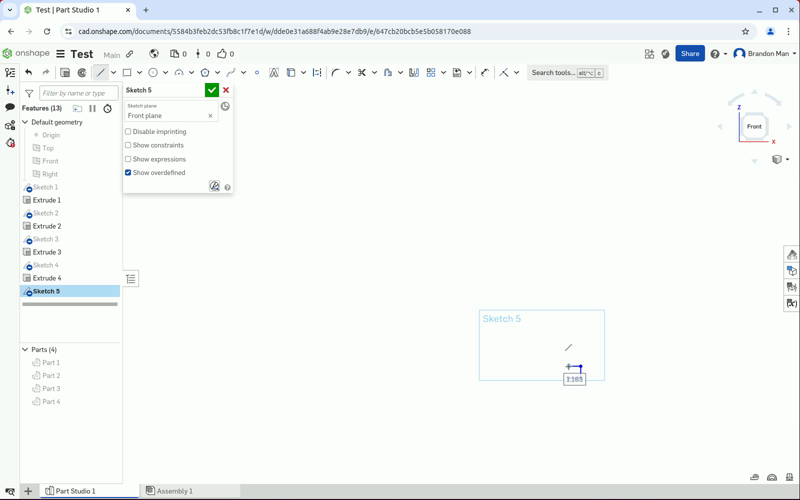
scroll(-6)
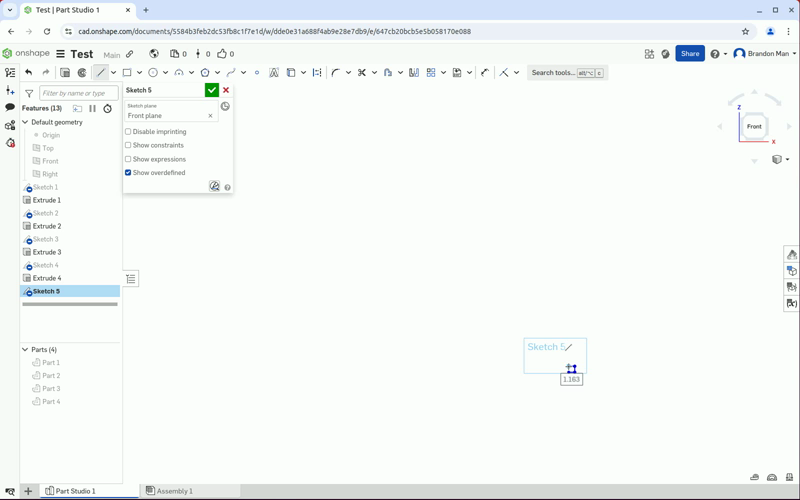
key_up(shift)
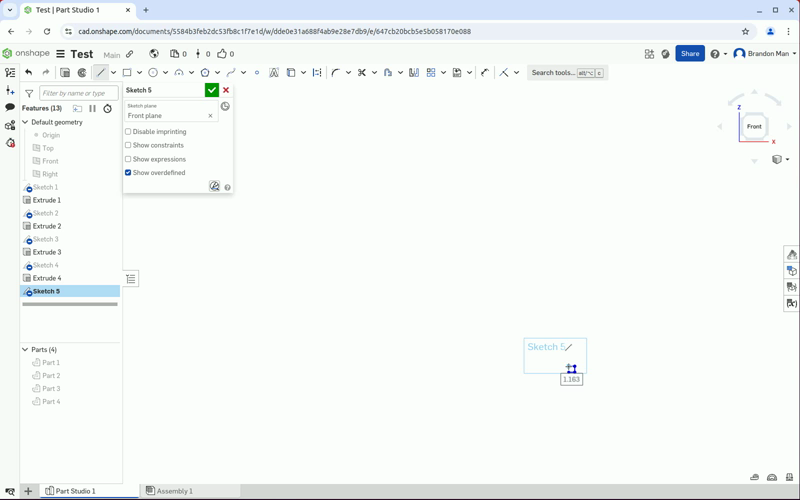
mouse_move(589, 366)
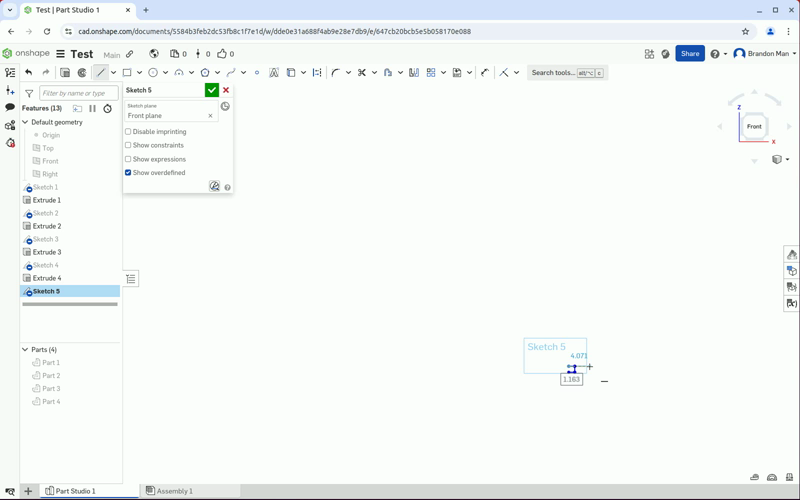
key_down(shift)
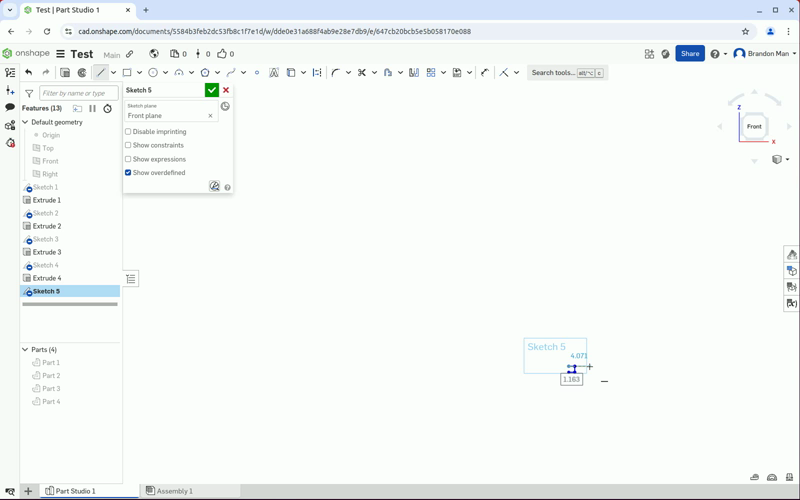
mouse_move(568, 372)
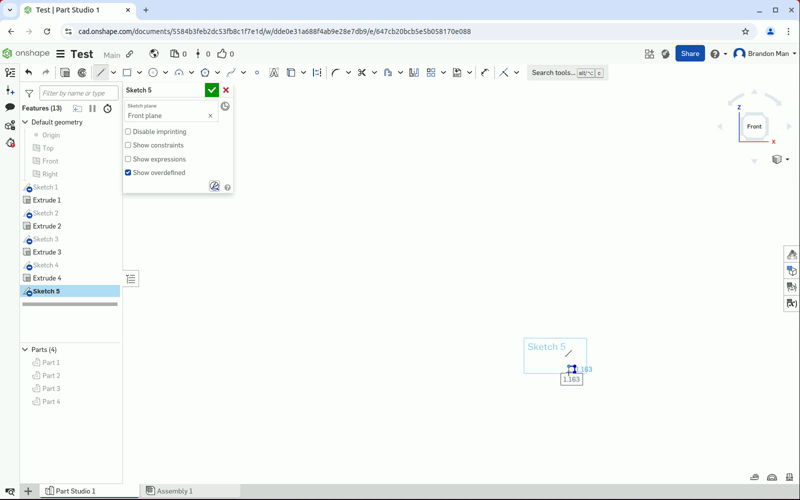
scroll(6)
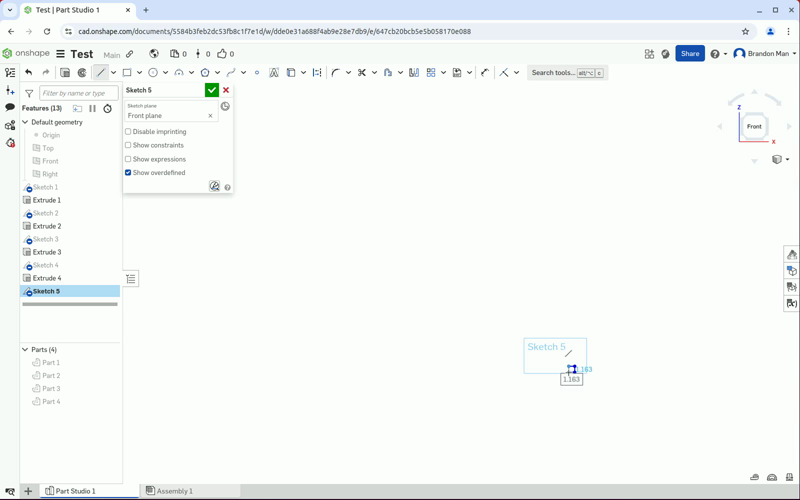
scroll(6)
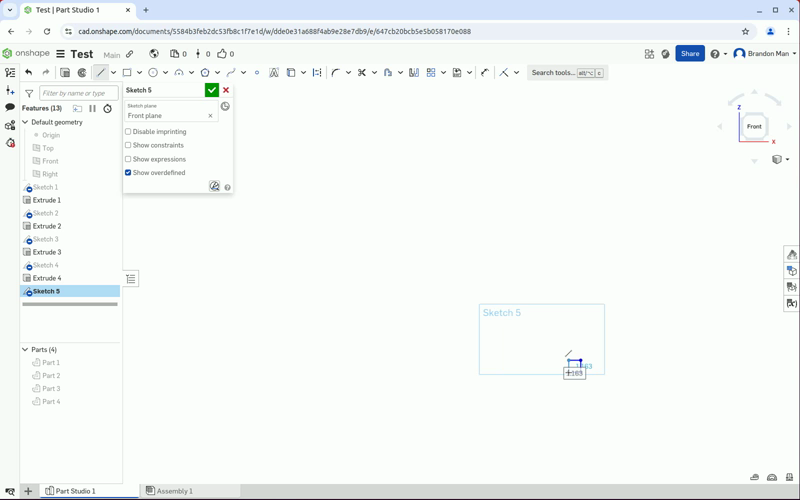
scroll(6)
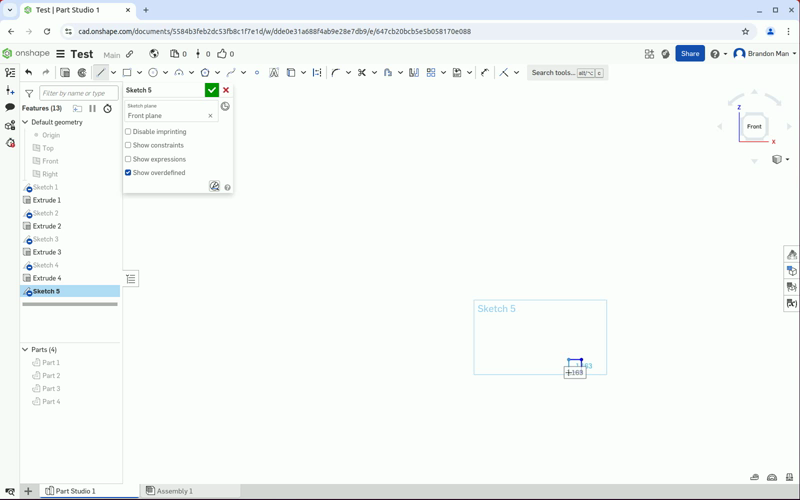
scroll(6)
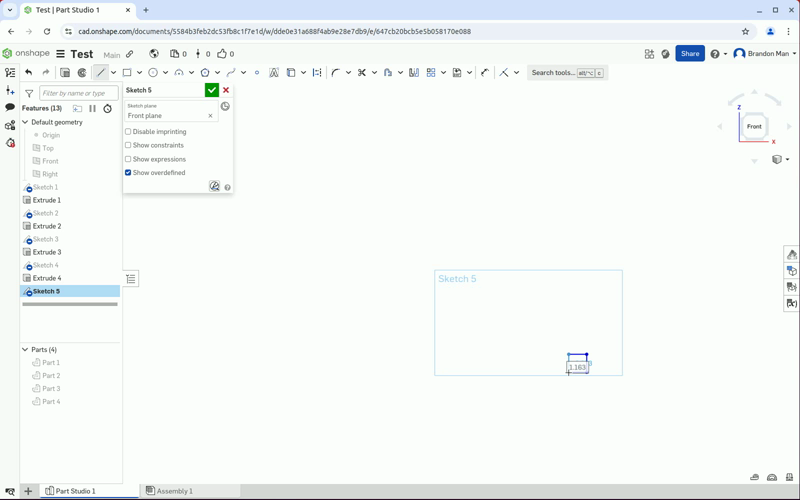
scroll(6)
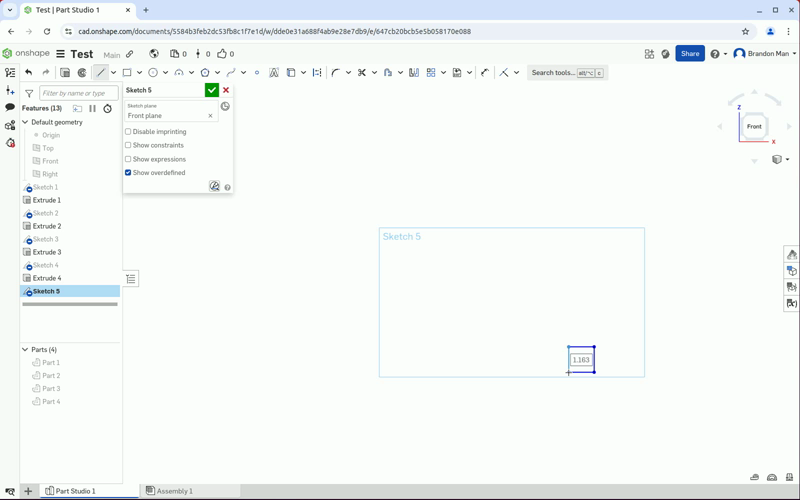
scroll(6)
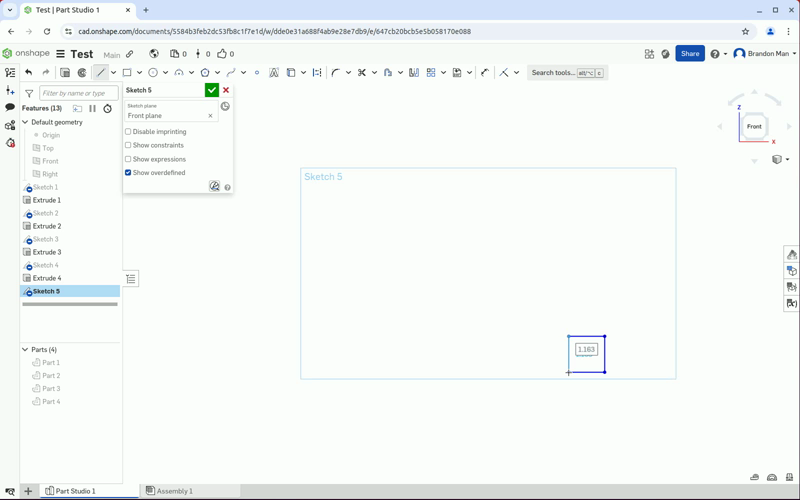
scroll(6)
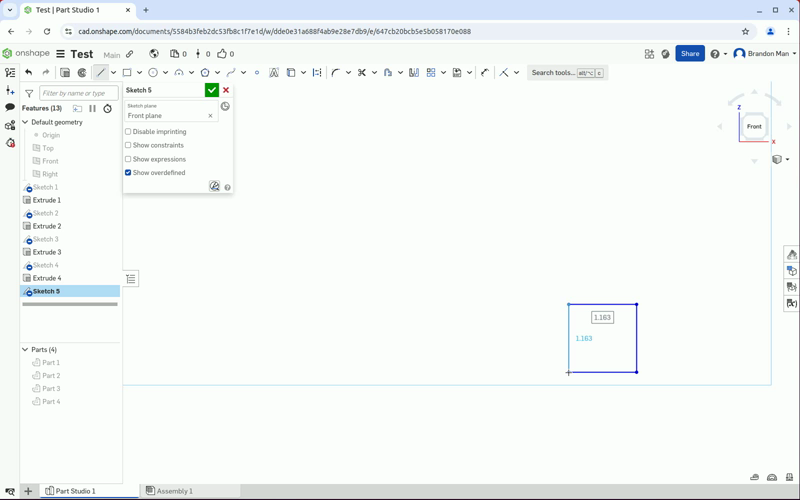
key_up(shift)
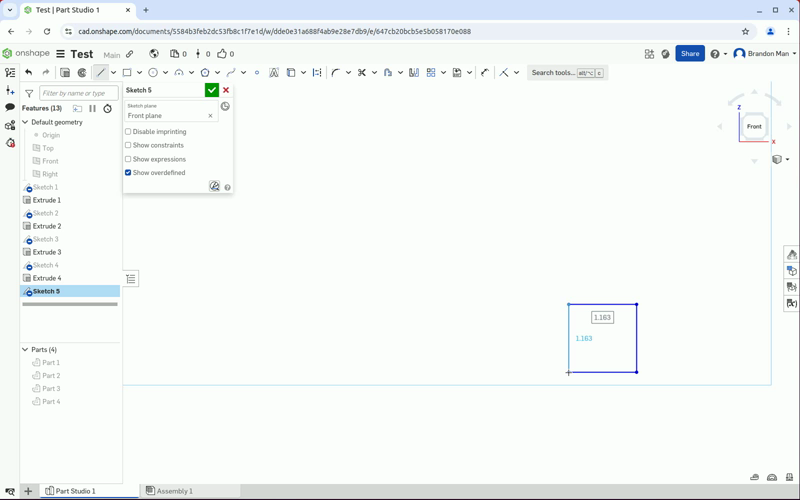
click(568, 372)
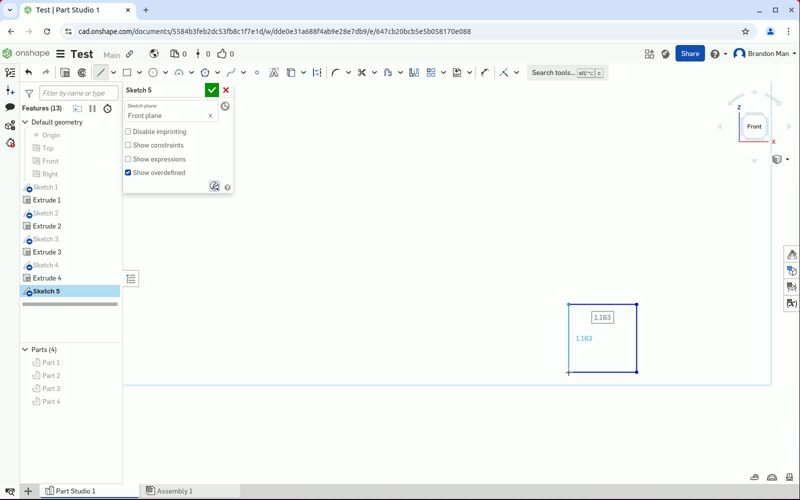
scroll(-6)
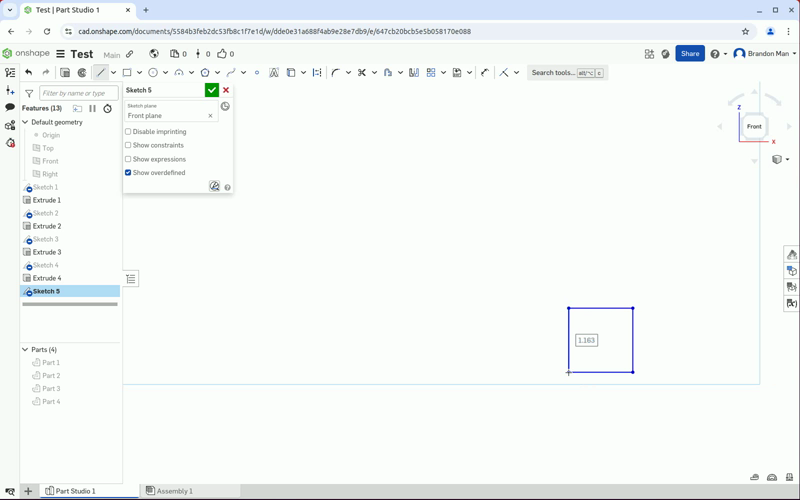
scroll(-6)
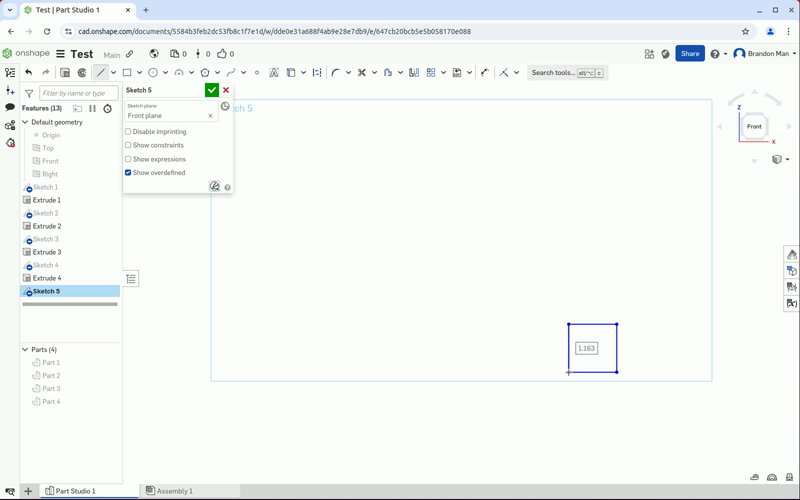
scroll(-6)
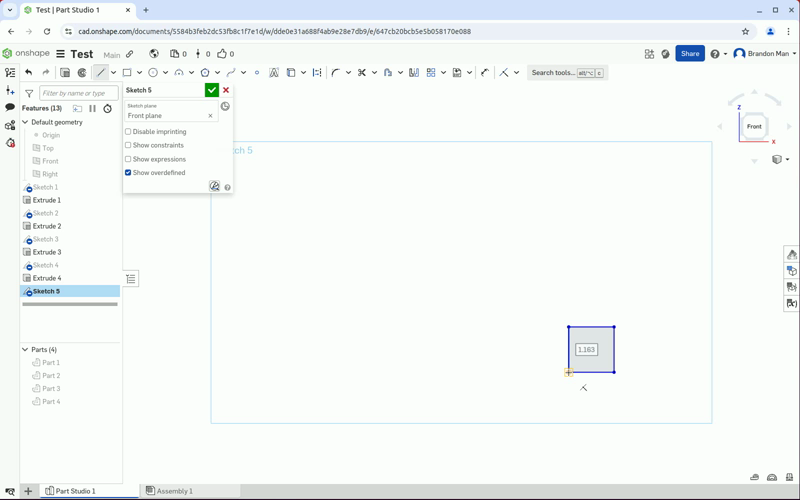
scroll(-6)
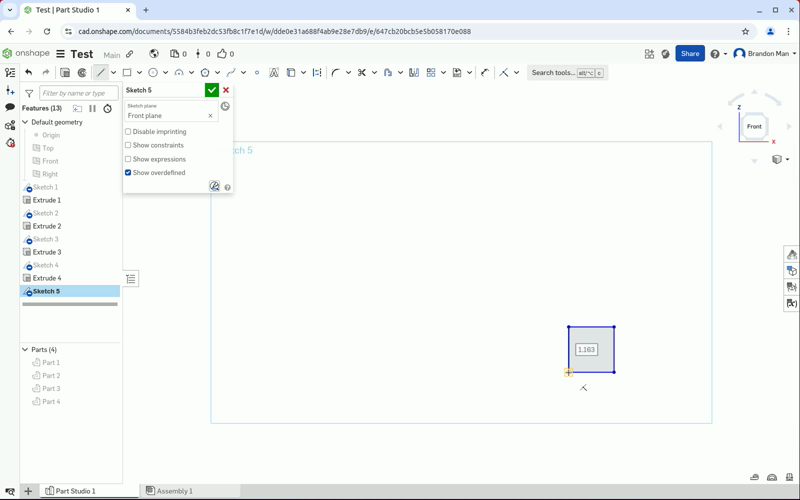
scroll(-6)
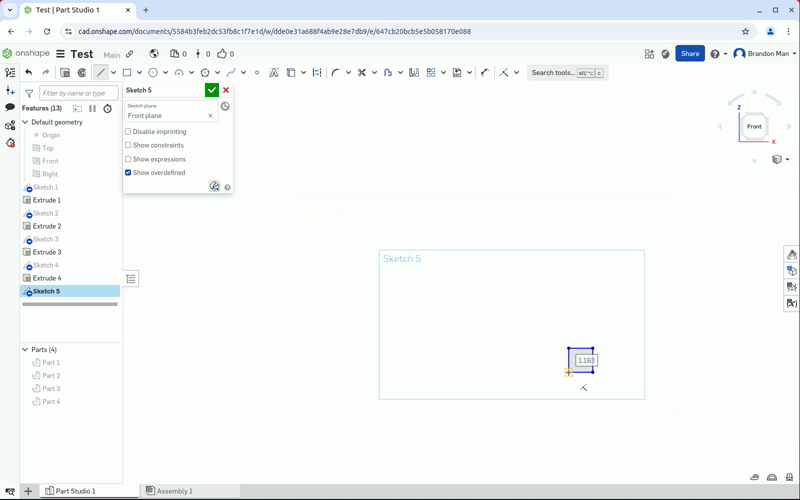
scroll(-6)
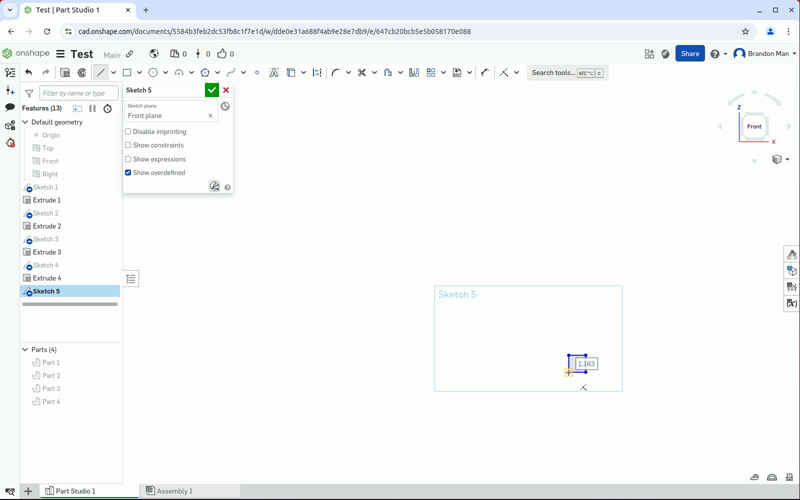
scroll(-6)
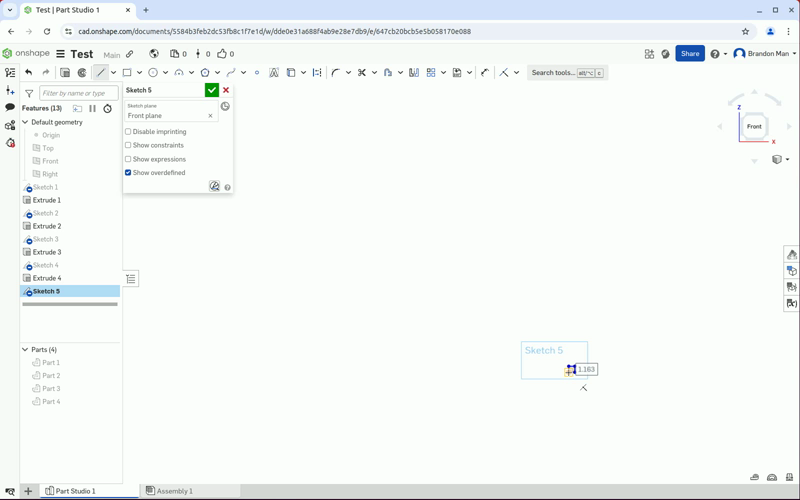
key(esc)
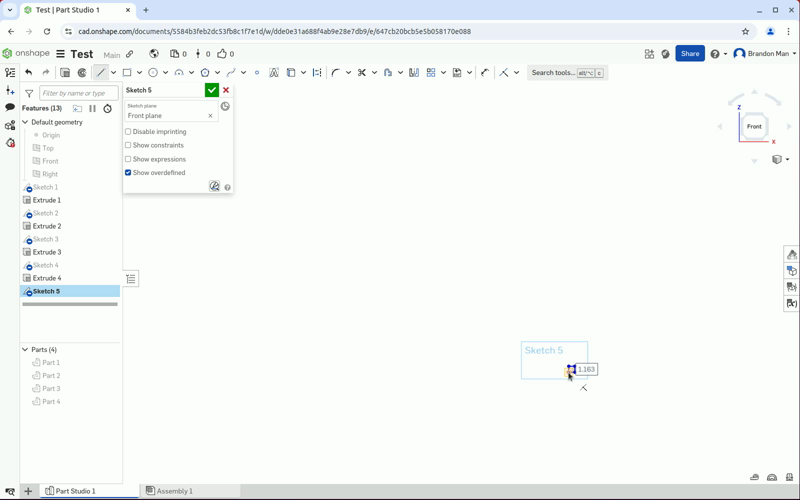
mouse_move(568, 371)
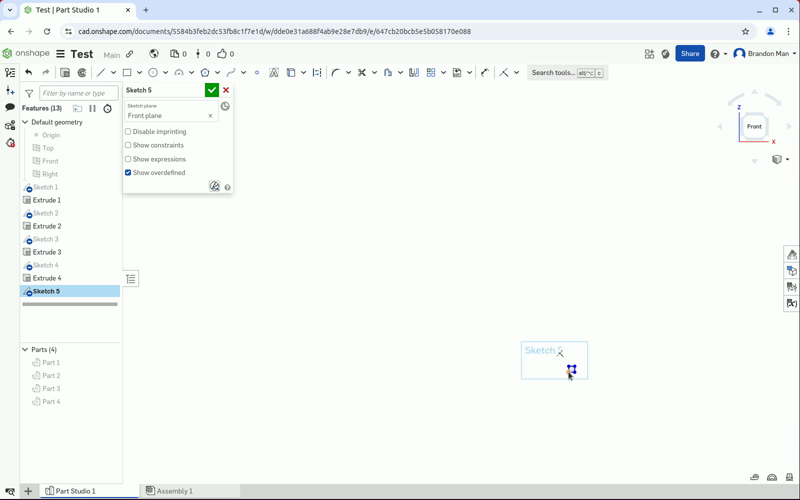
scroll(6)
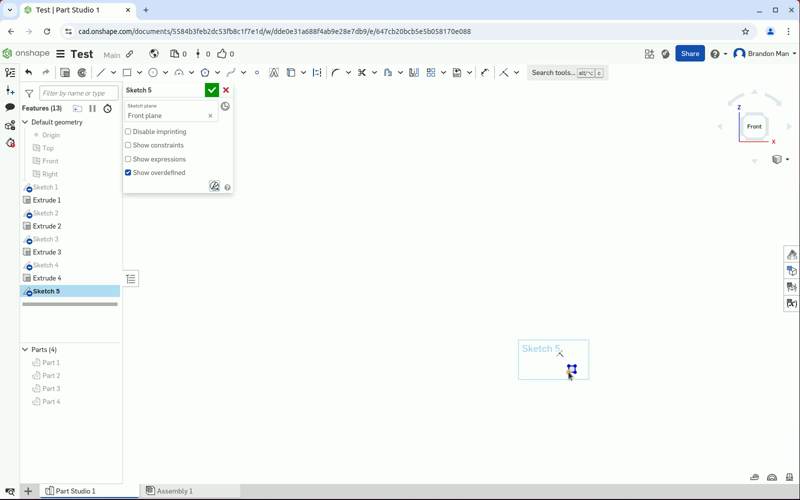
scroll(6)
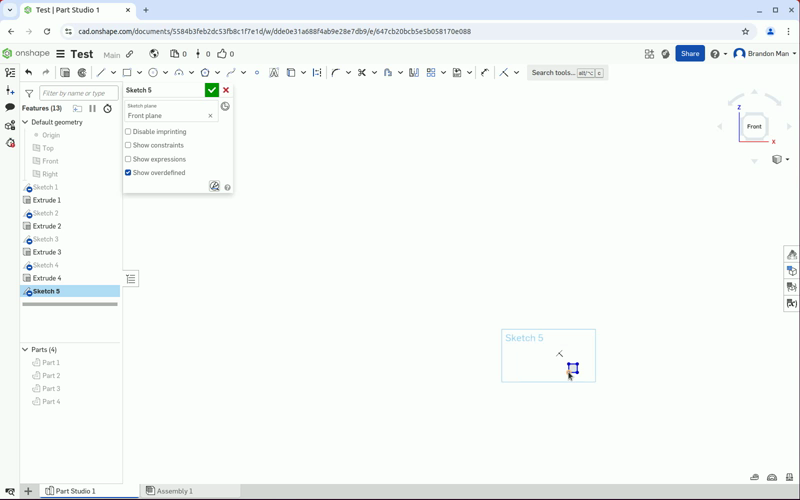
scroll(6)
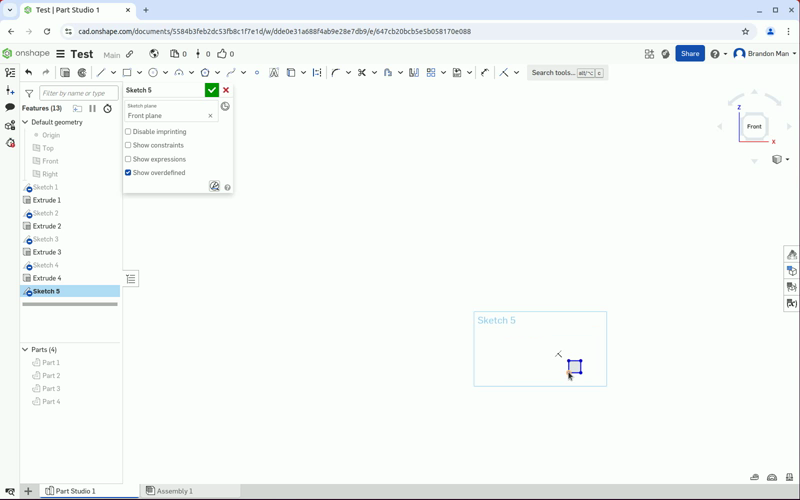
scroll(6)
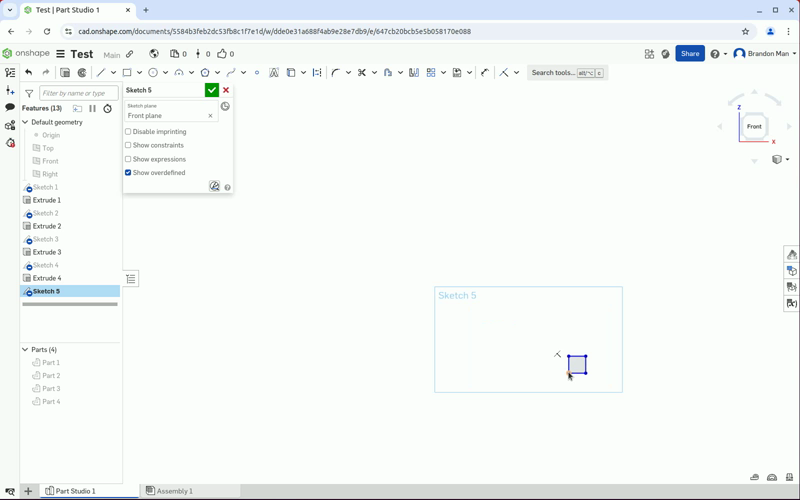
scroll(6)
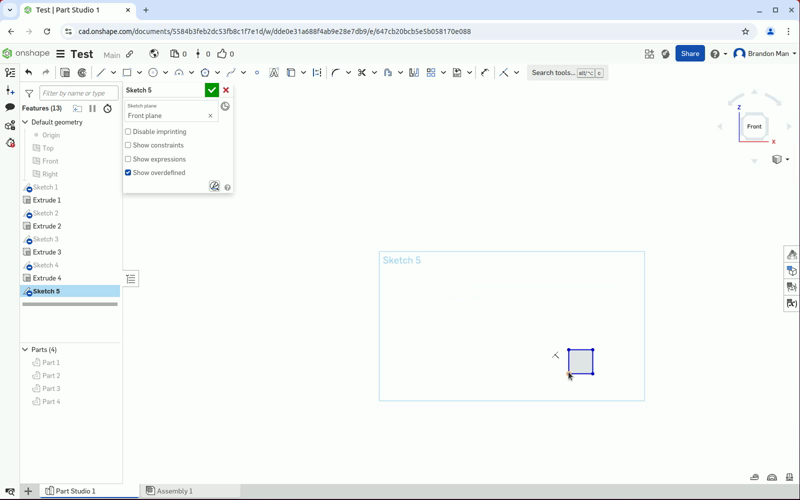
scroll(6)
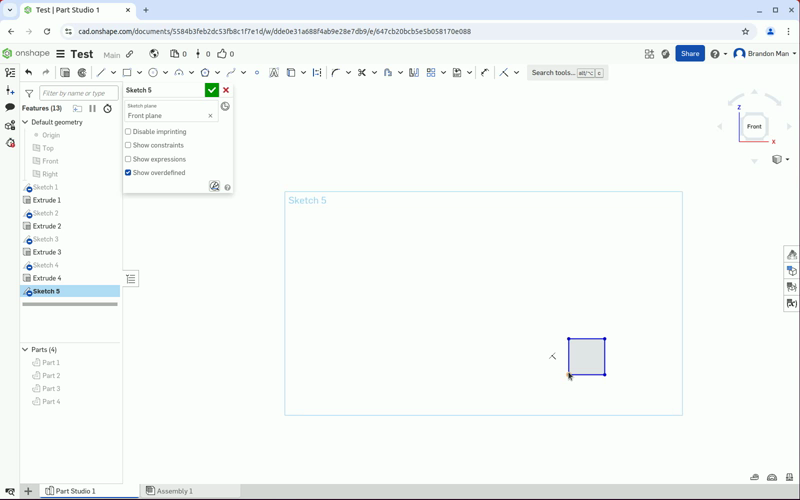
scroll(6)
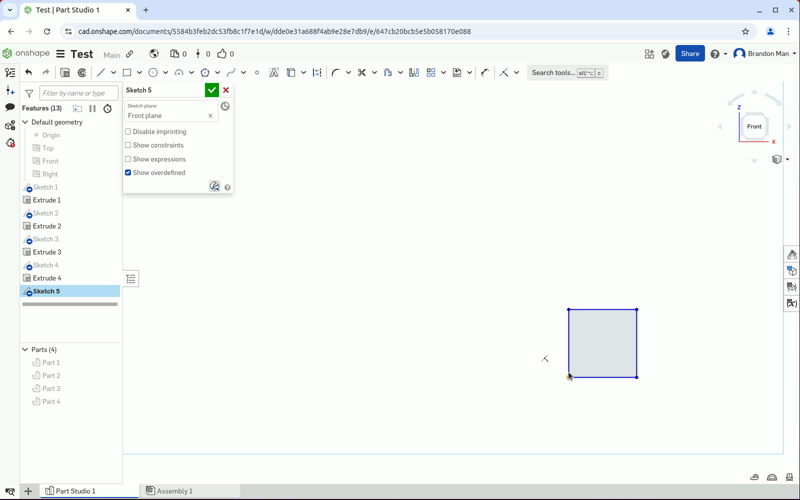
click(568, 371)
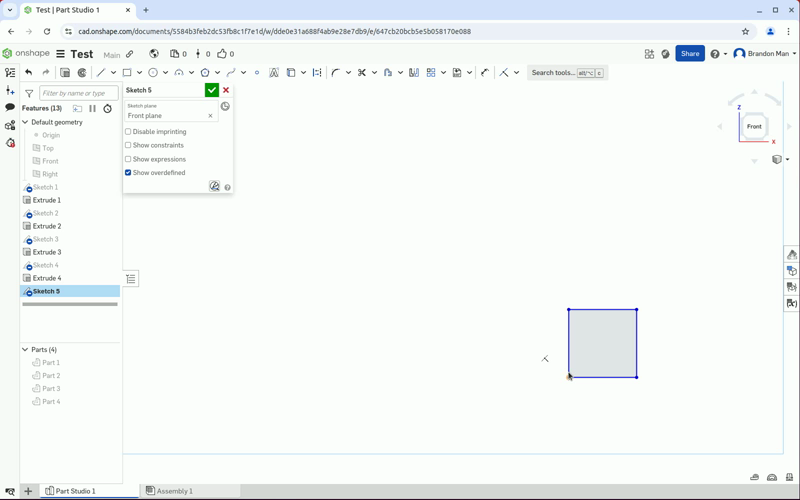
scroll(-6)
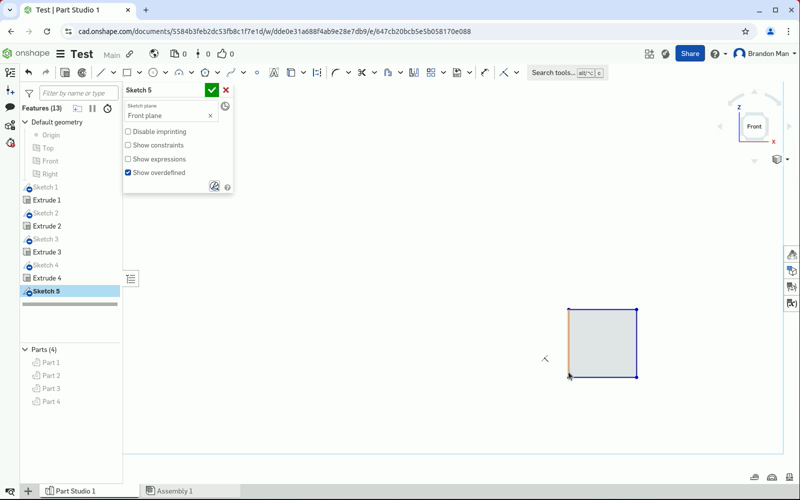
scroll(-6)
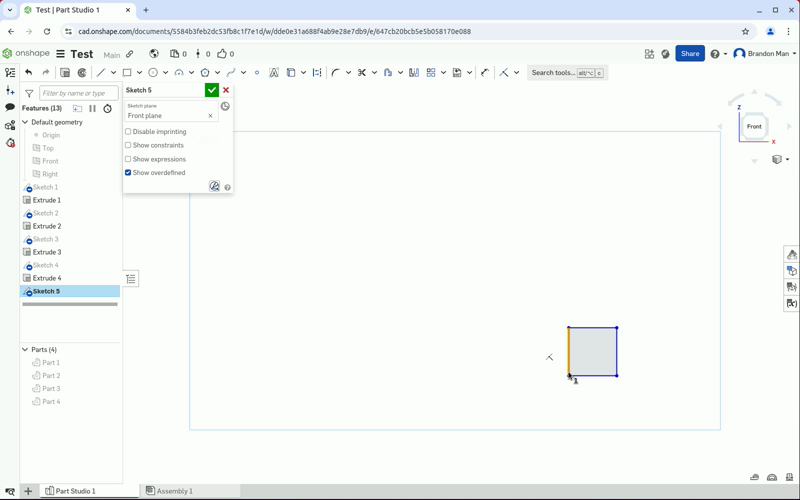
scroll(-6)
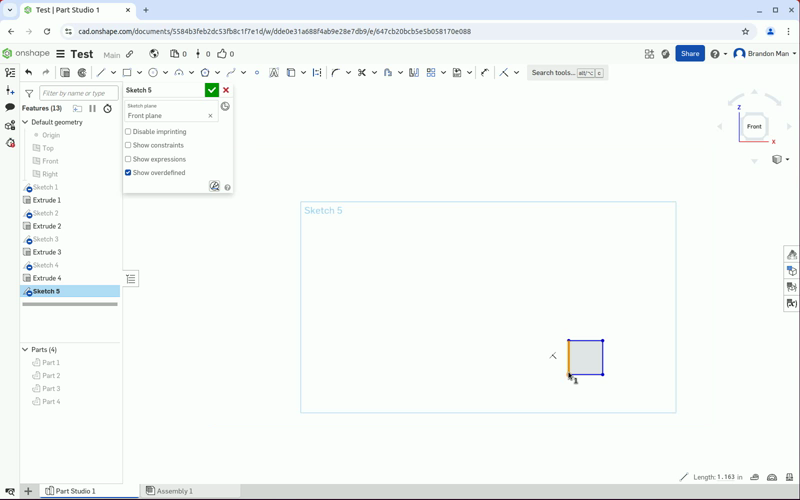
scroll(-6)
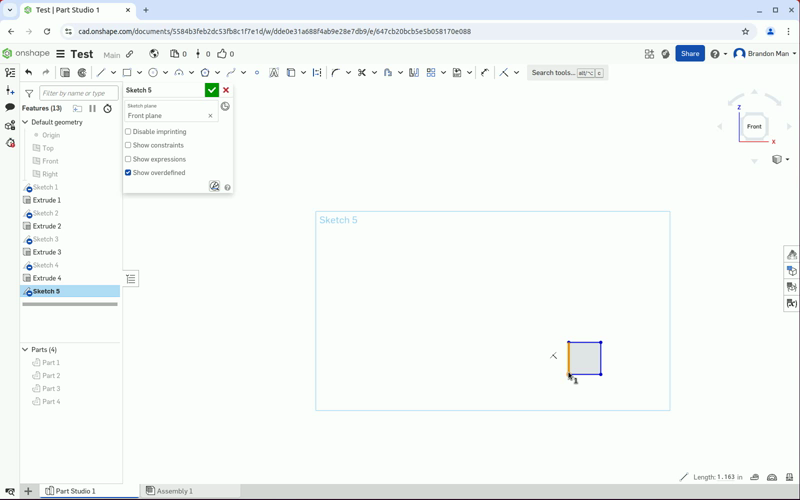
scroll(-6)
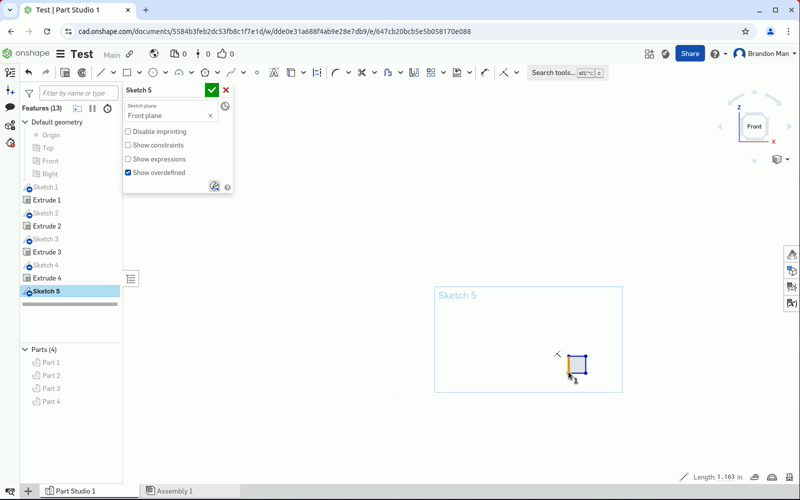
scroll(-6)
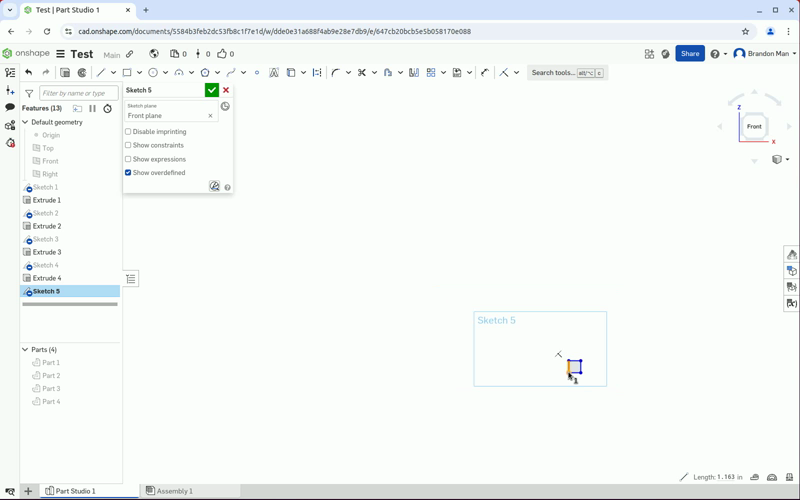
scroll(-6)
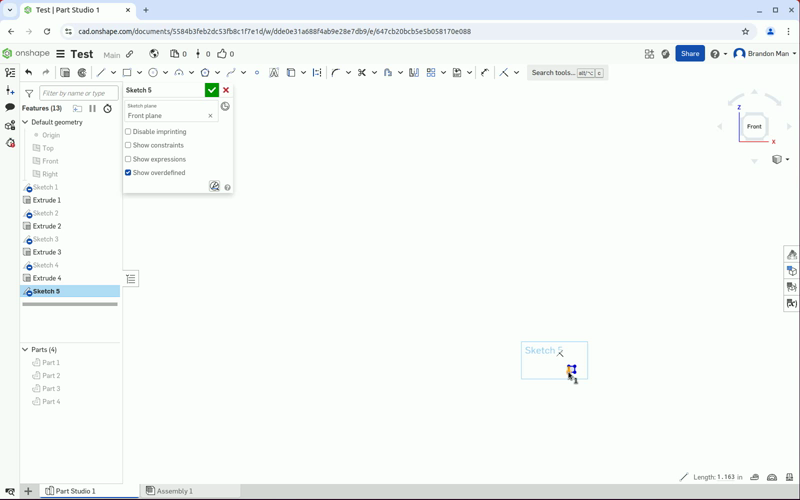
mouse_move(73, 352)
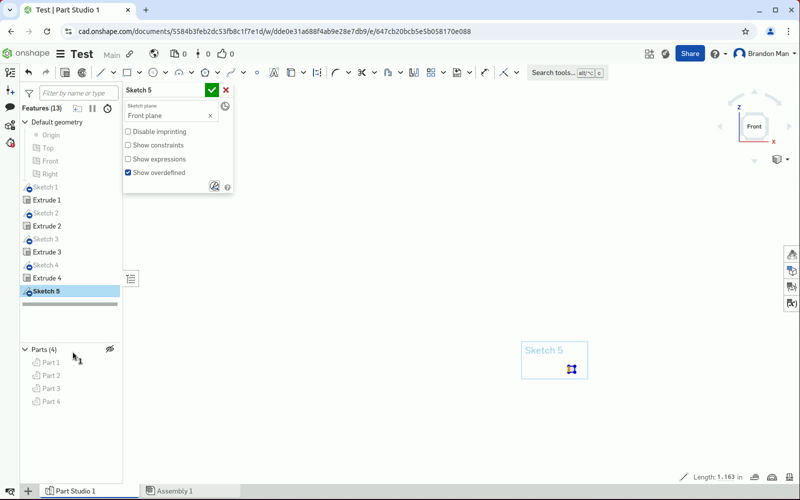
key(shift+y)
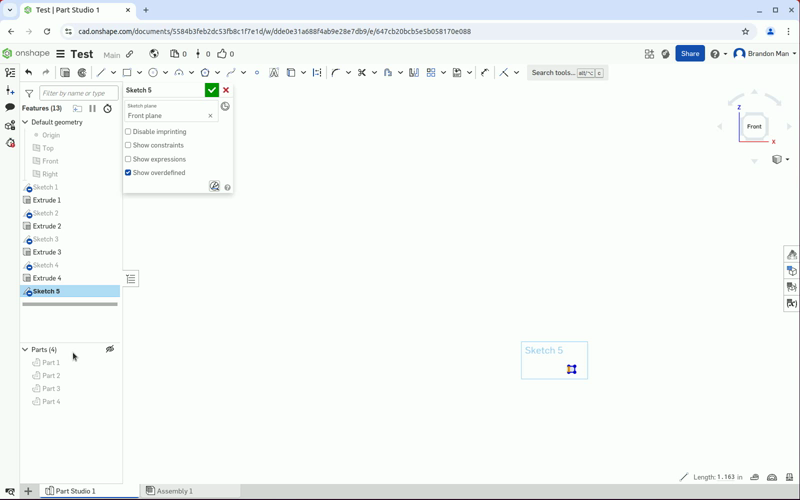
key(shift+e)
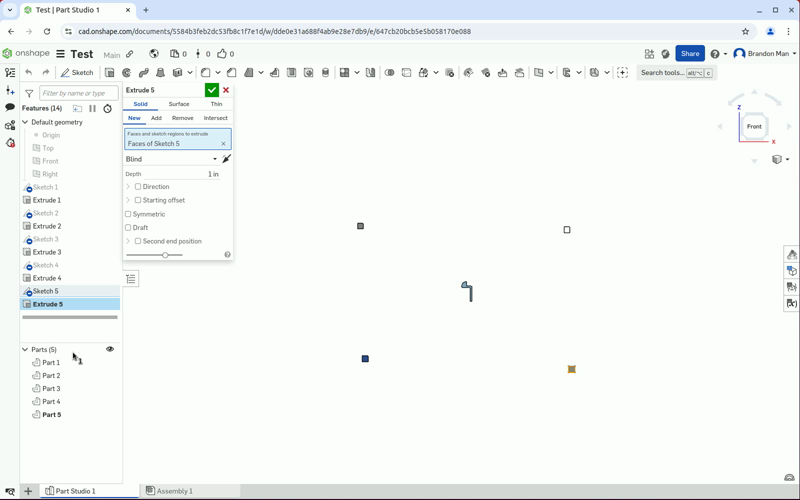
mouse_move(143, 106)
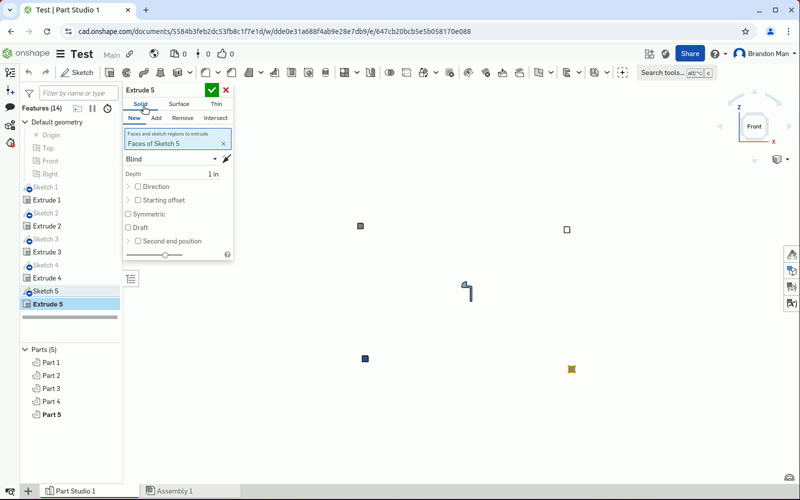
click(143, 106)
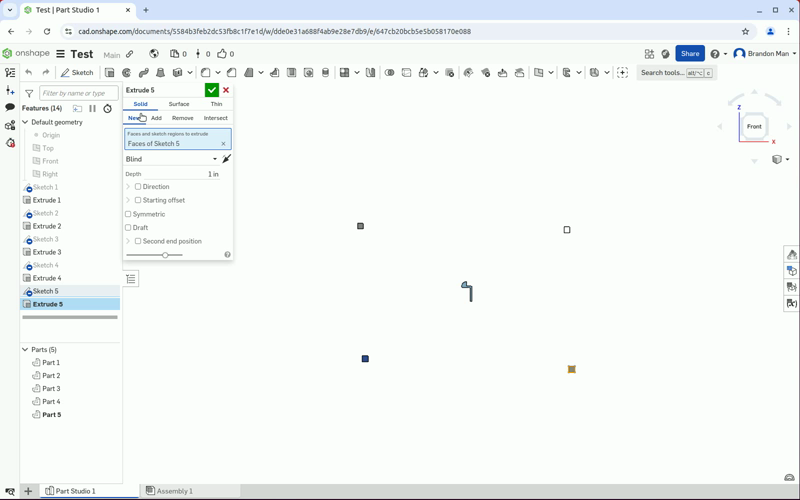
mouse_move(137, 120)
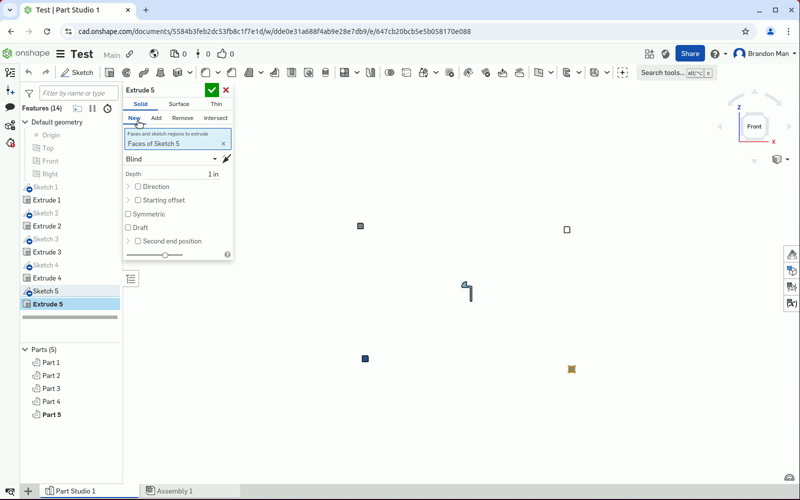
click(137, 120)
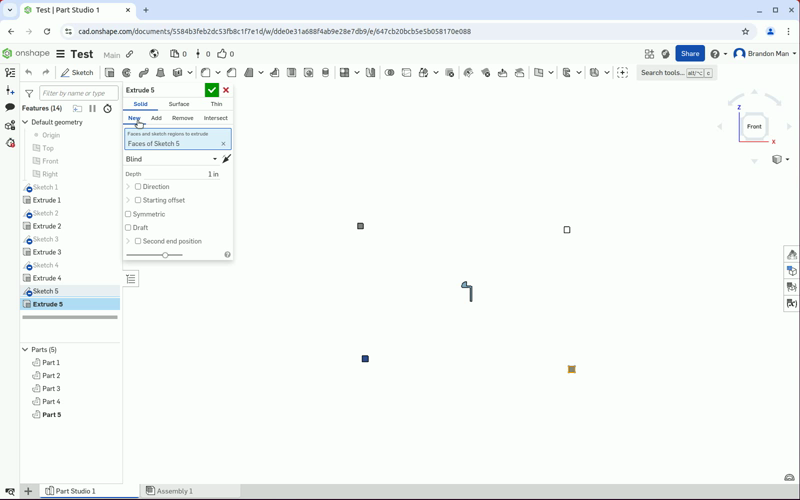
key(tab, 4)
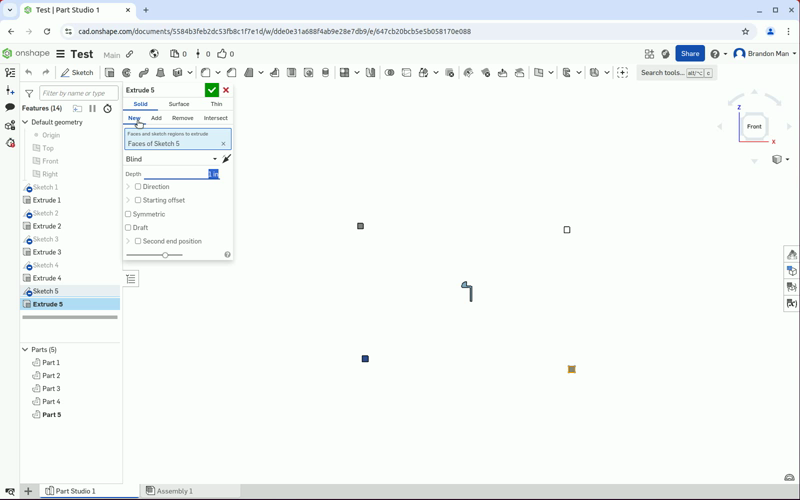
text(7.943)
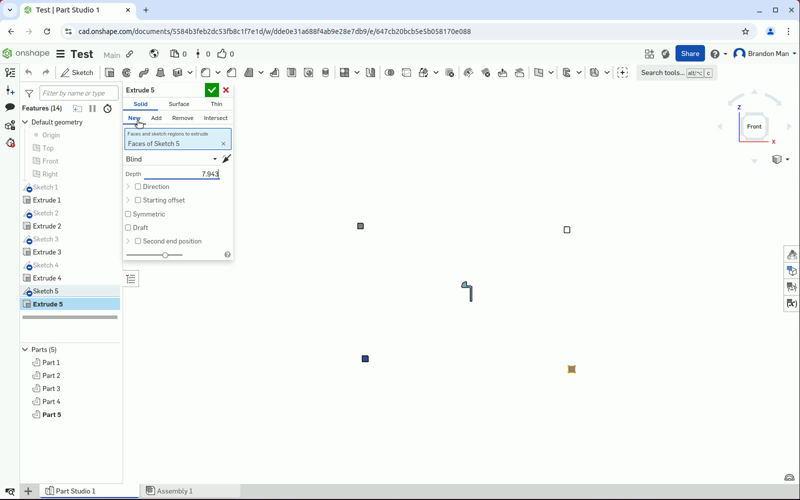
key(enter)
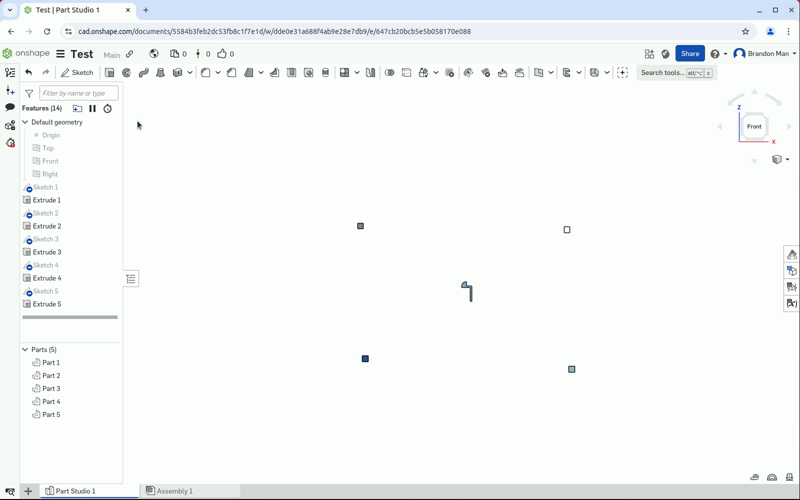
key(shift+h)
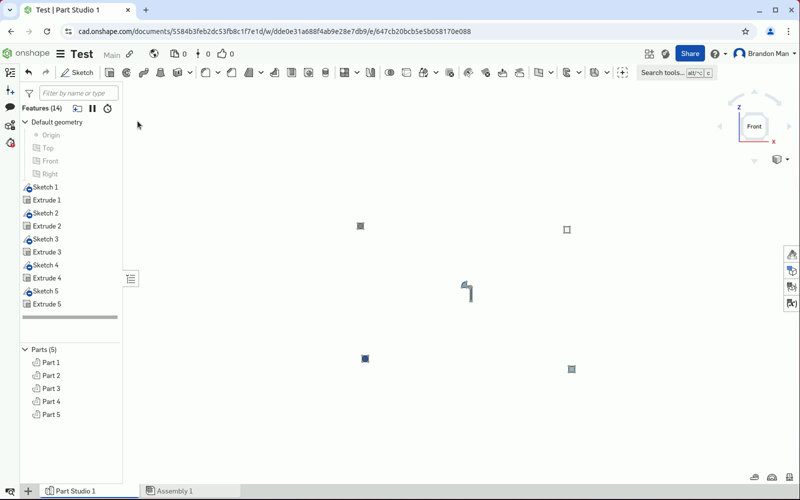
key(shift+h)
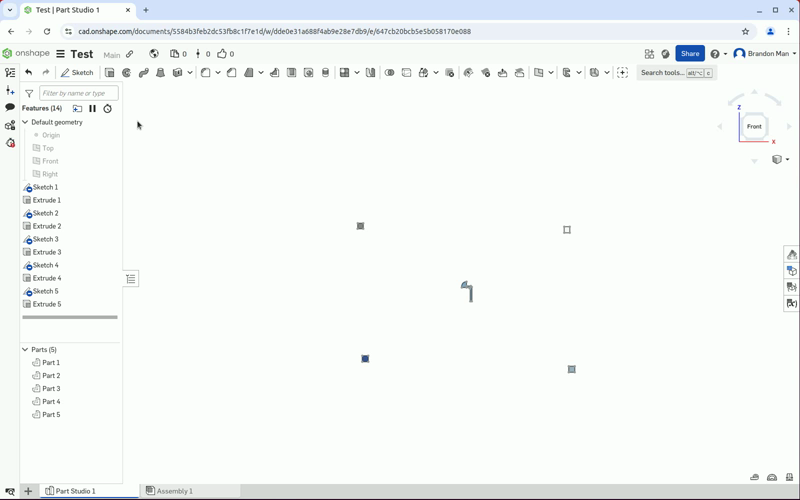
key(shift+7)
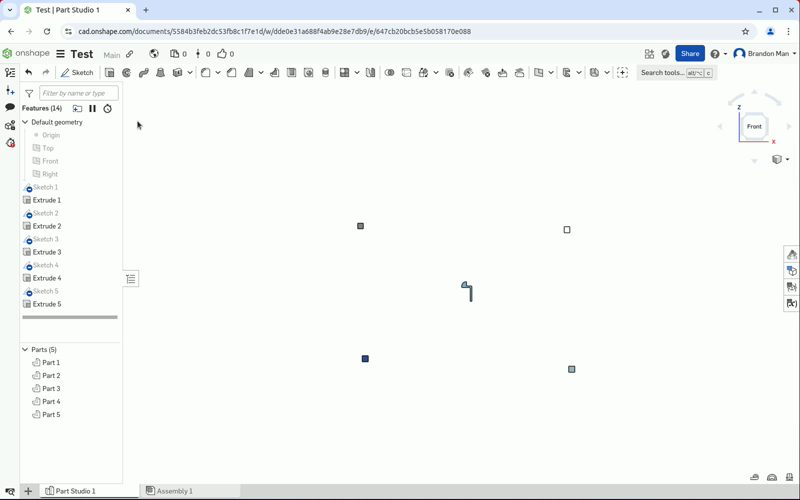
key(left, 2)
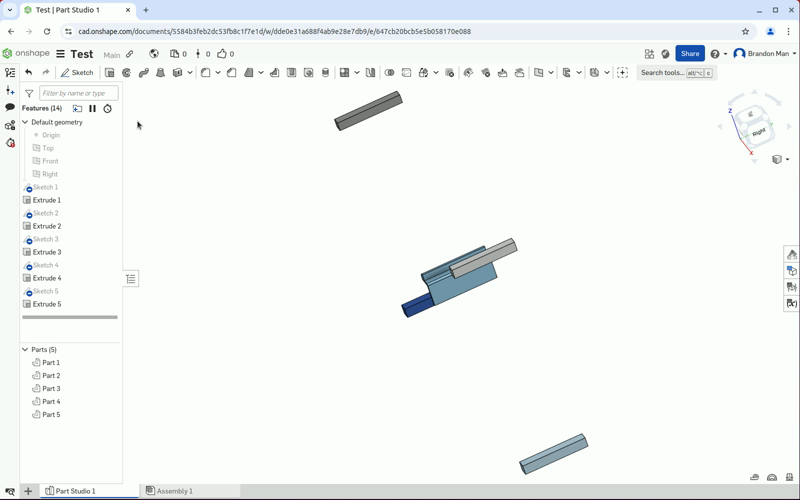
key(down, 2)
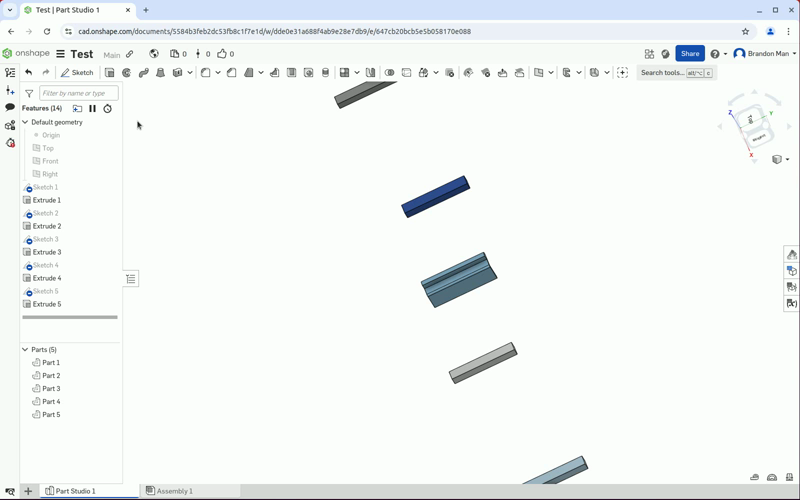
key(up, 2)
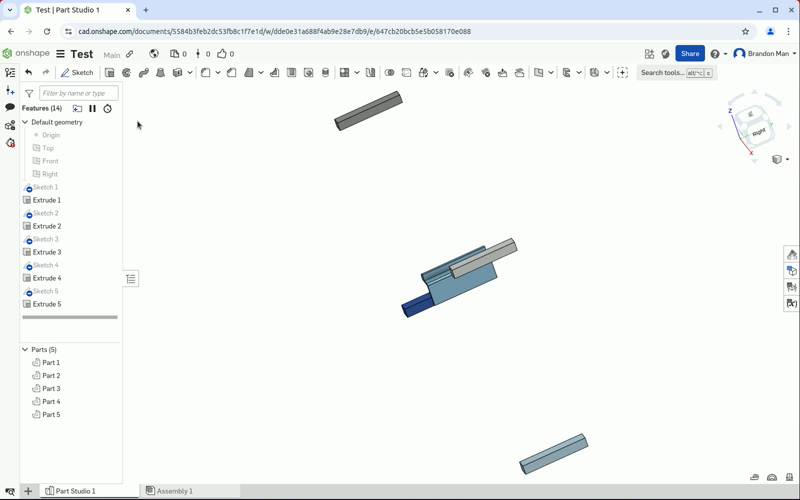
key(right, 2)
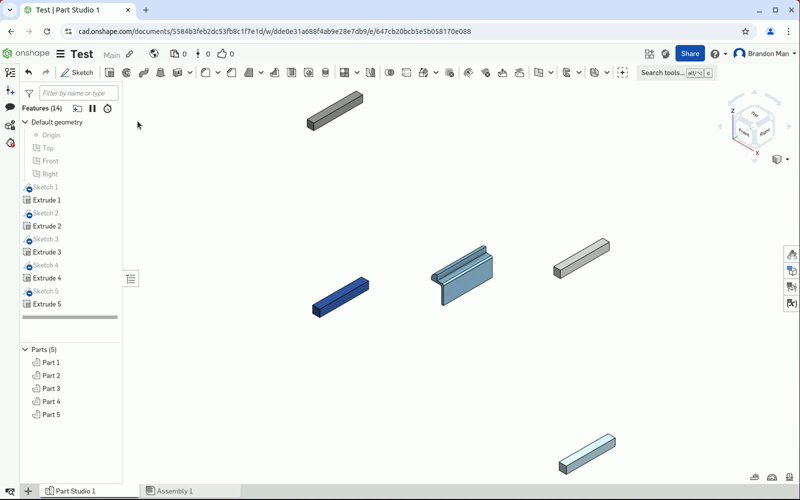
mouse_move(73, 189)
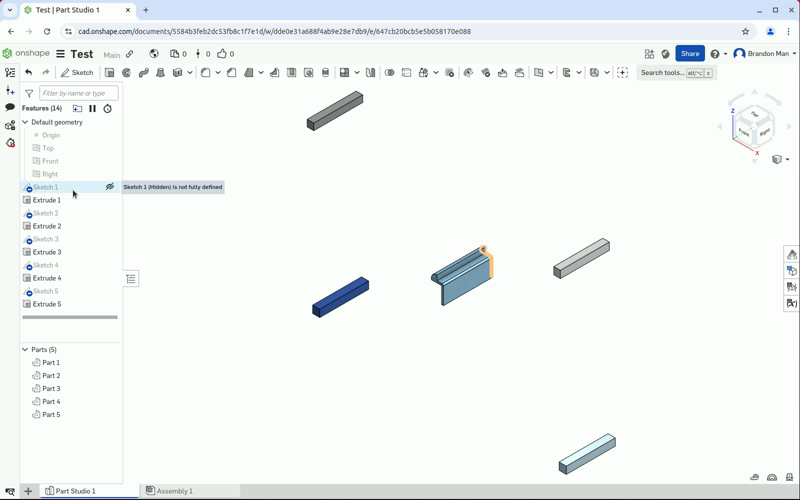
click(73, 189)